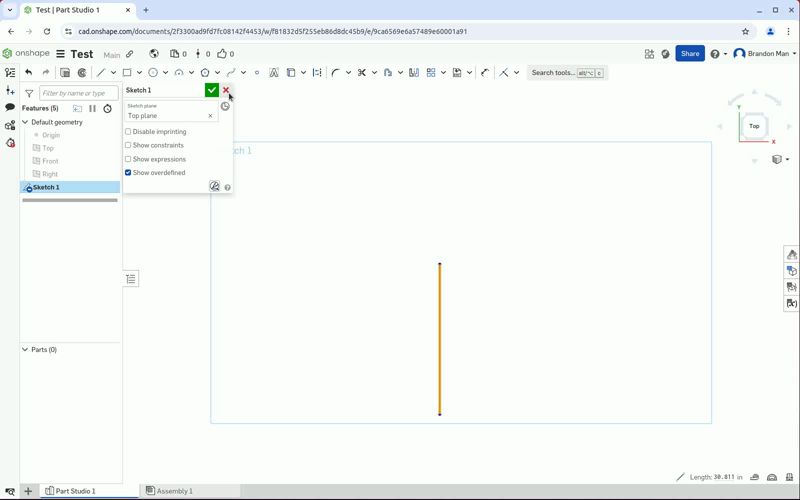
key(shift+h)
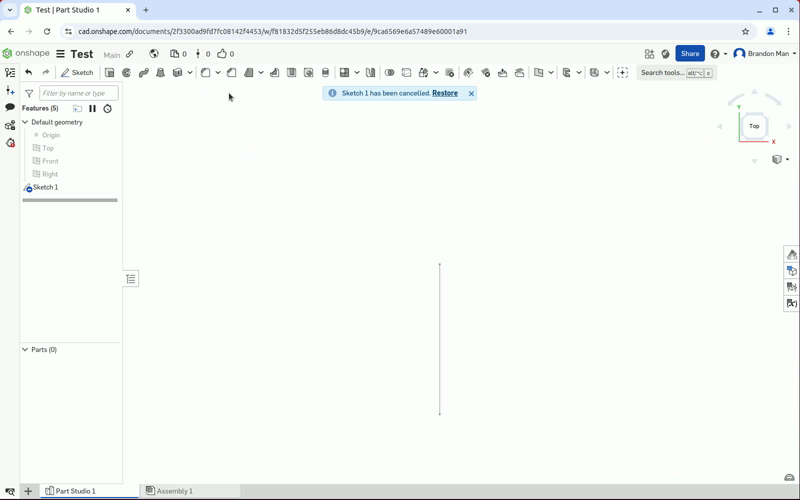
key(shift+s)
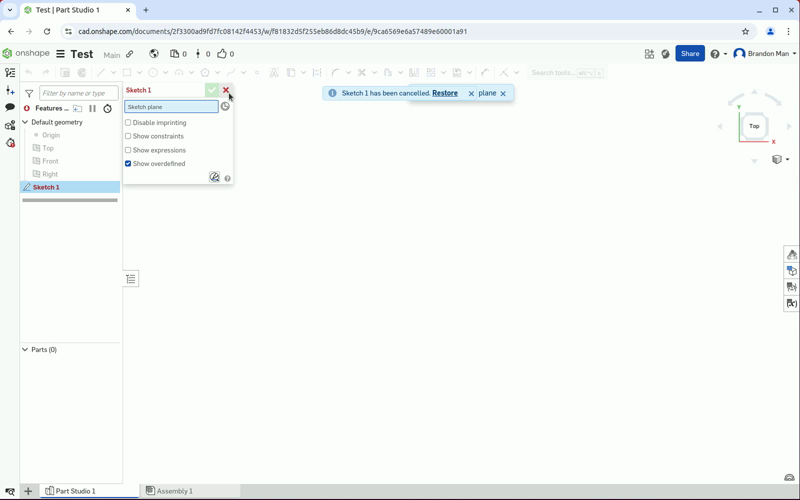
mouse_move(73, 150)
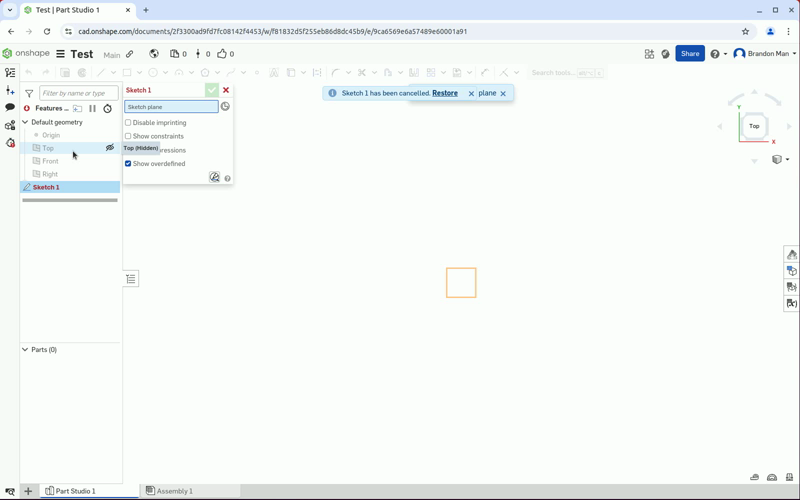
click(73, 150)
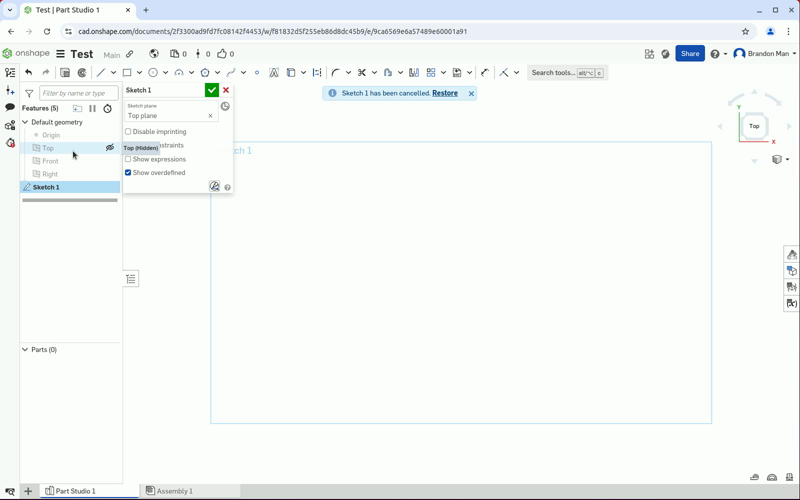
mouse_move(73, 352)
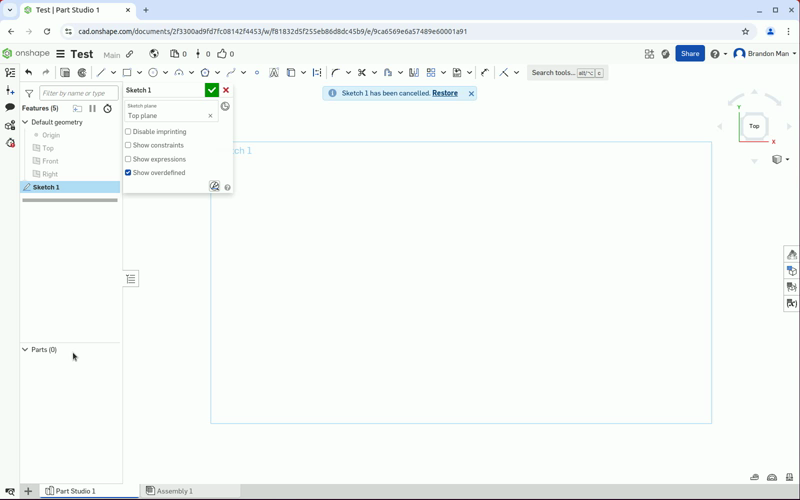
key(y)
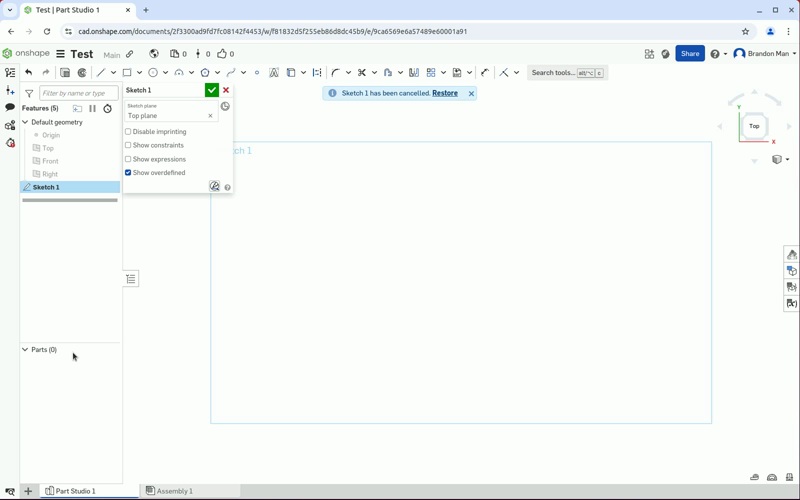
key(l)
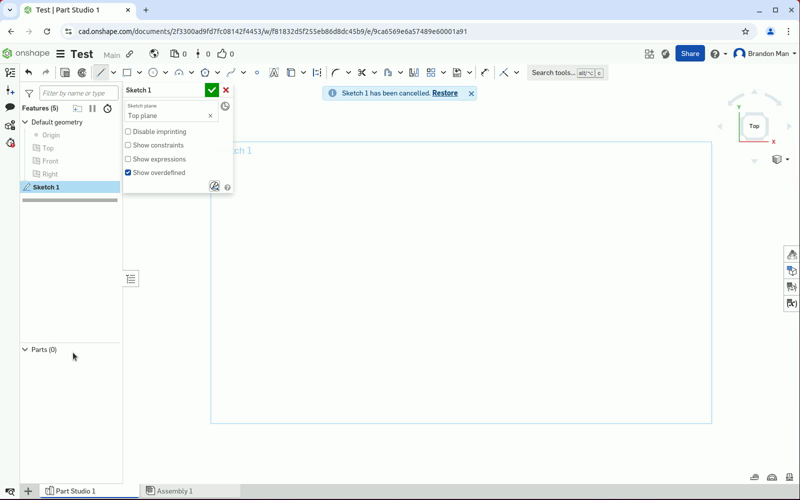
key_down(shift)
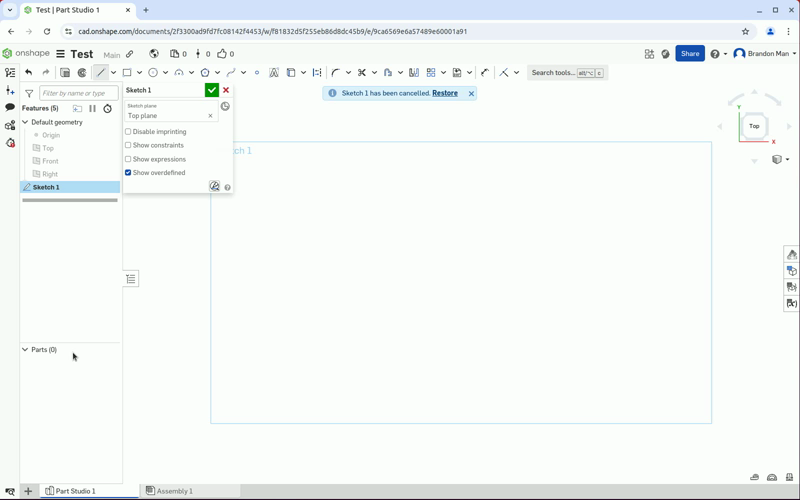
mouse_move(447, 282)
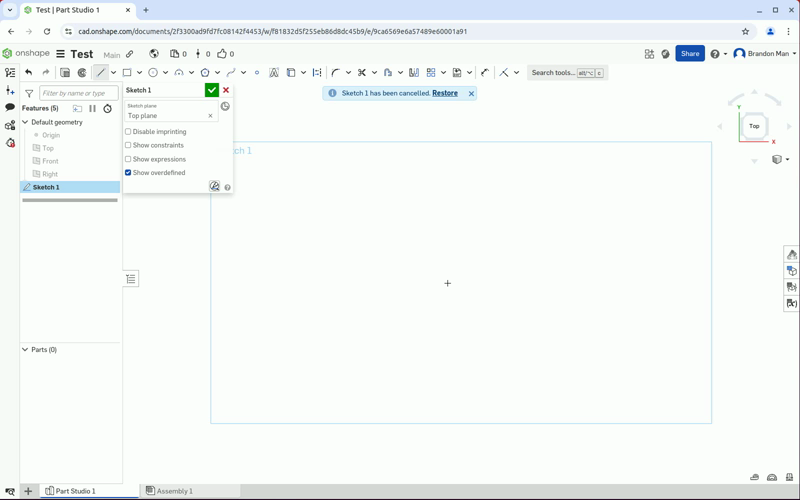
click(447, 282)
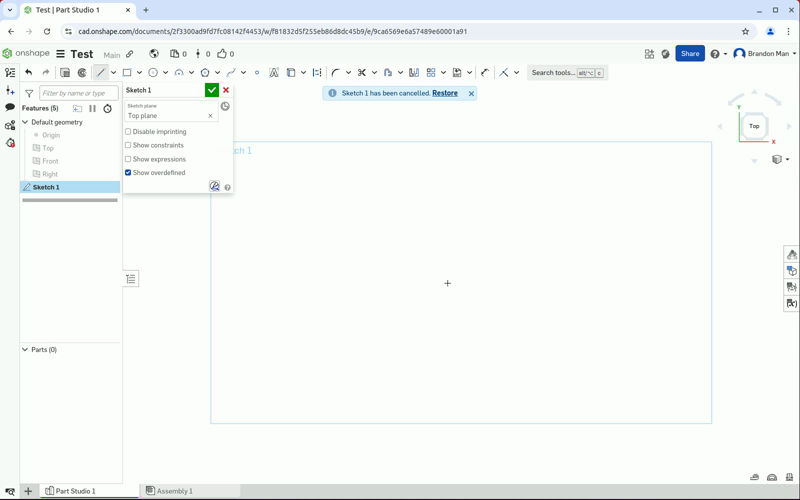
key_up(shift)
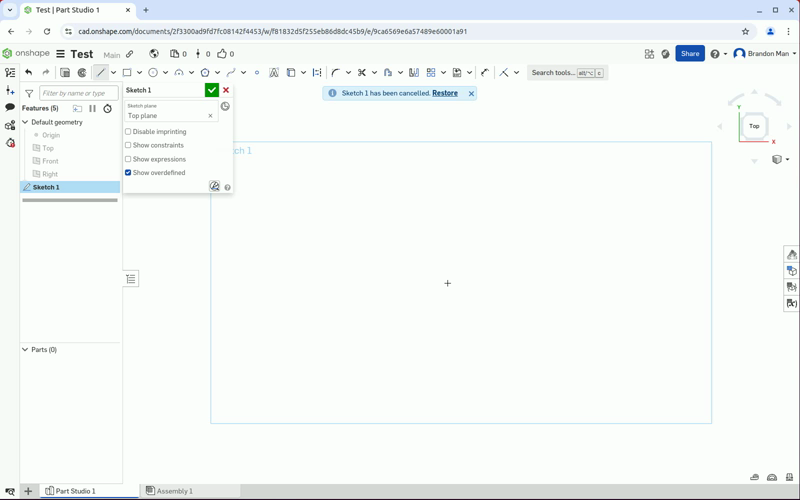
key_down(shift)
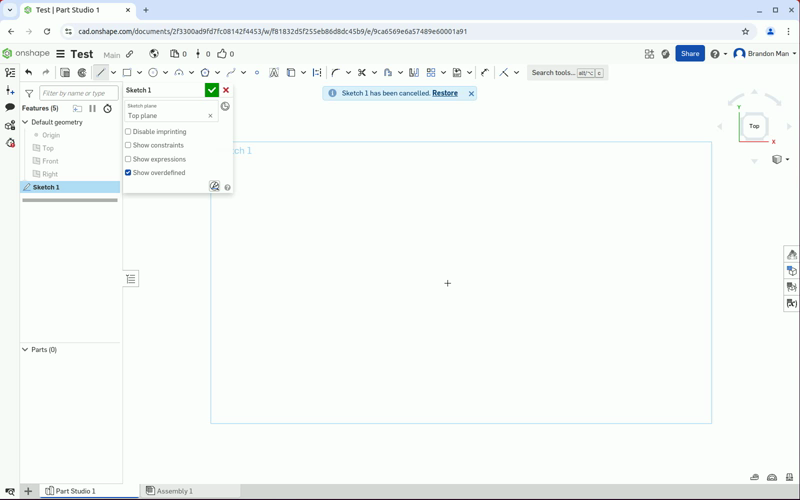
mouse_move(477, 282)
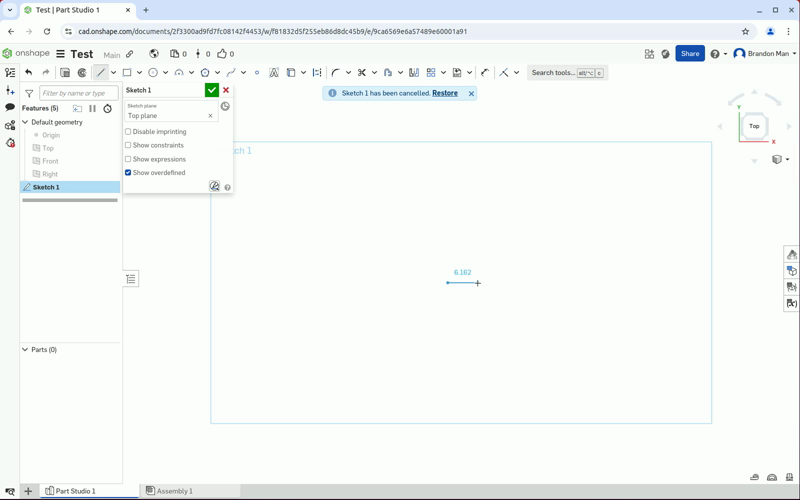
mouse_move(453, 282)
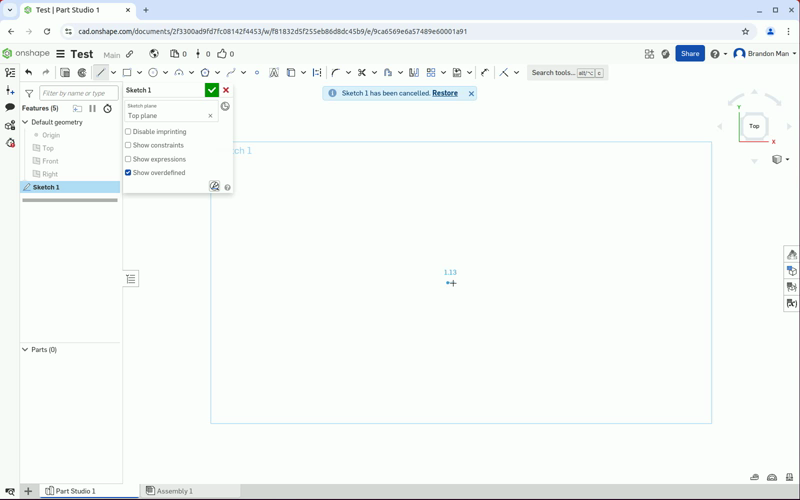
scroll(6)
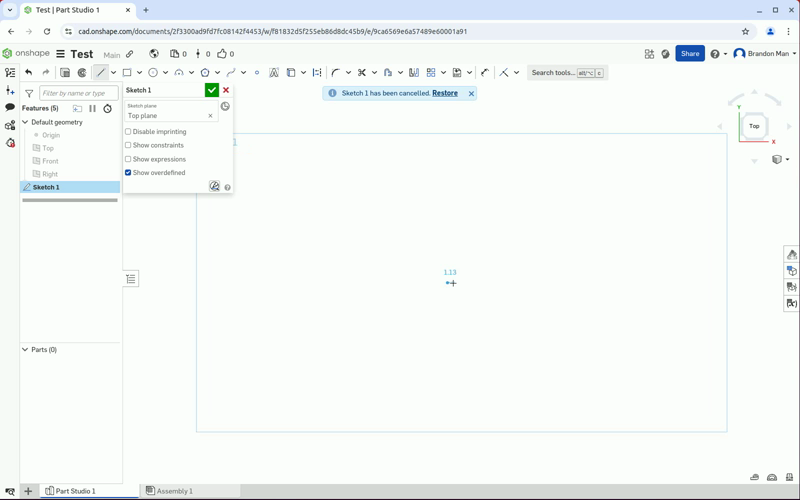
scroll(6)
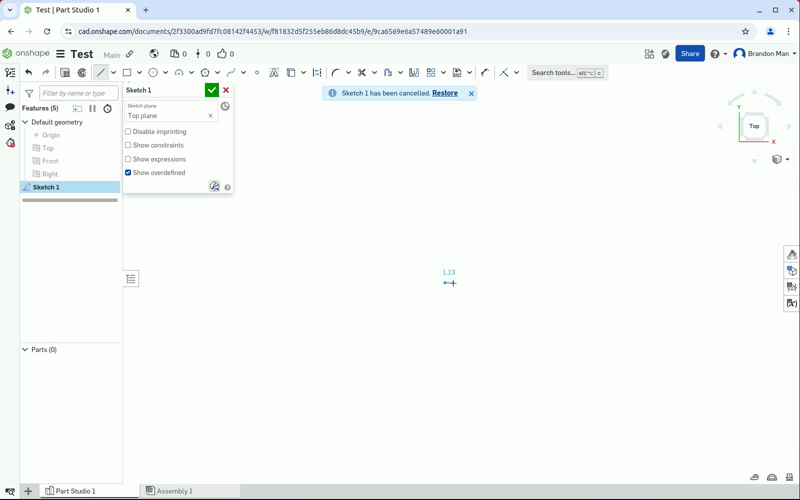
scroll(6)
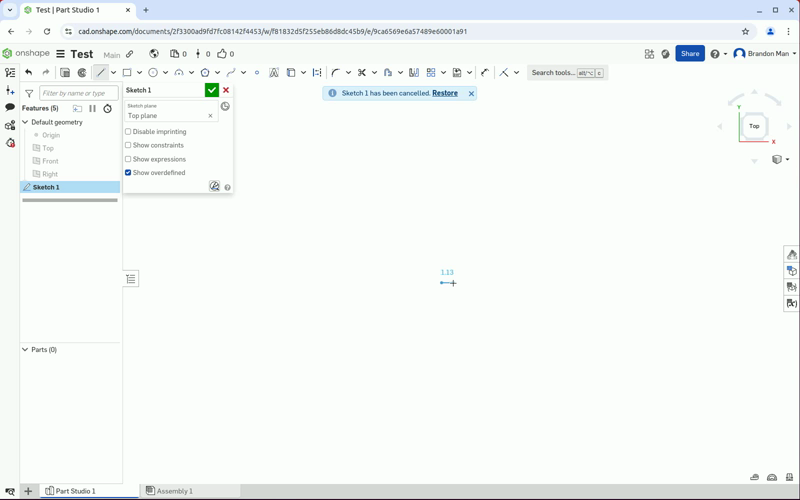
scroll(6)
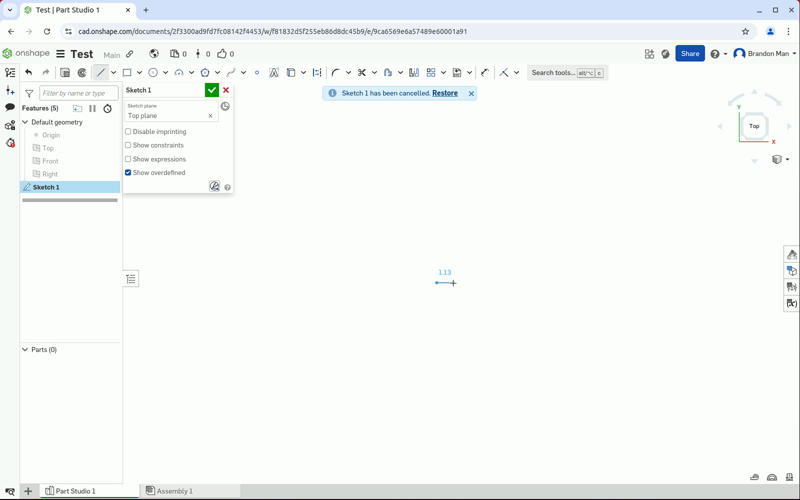
scroll(6)
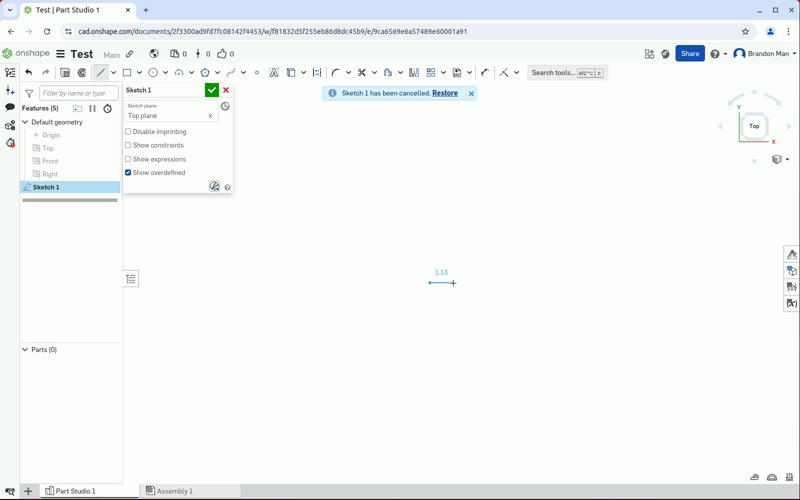
scroll(6)
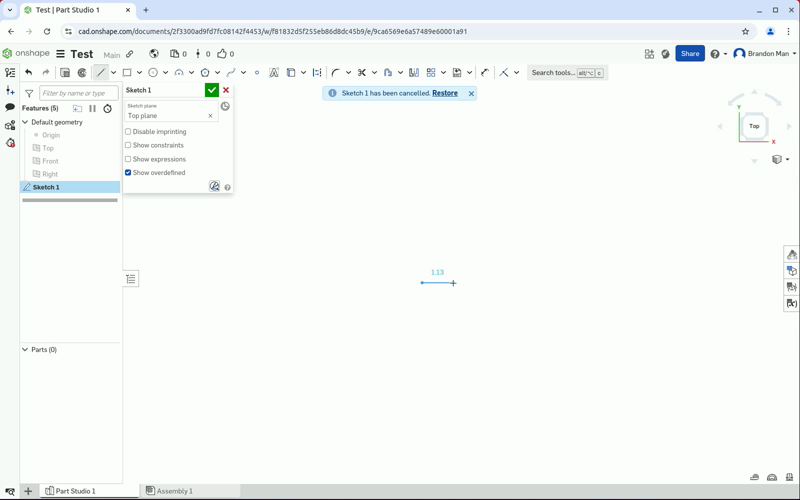
scroll(6)
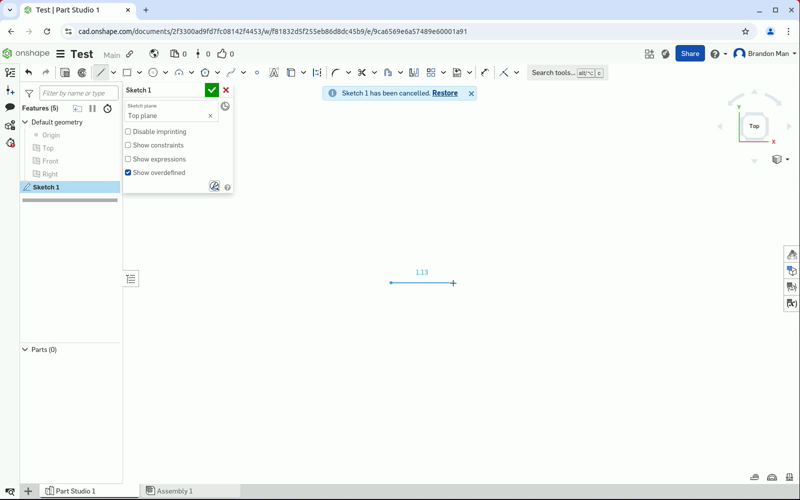
click(453, 282)
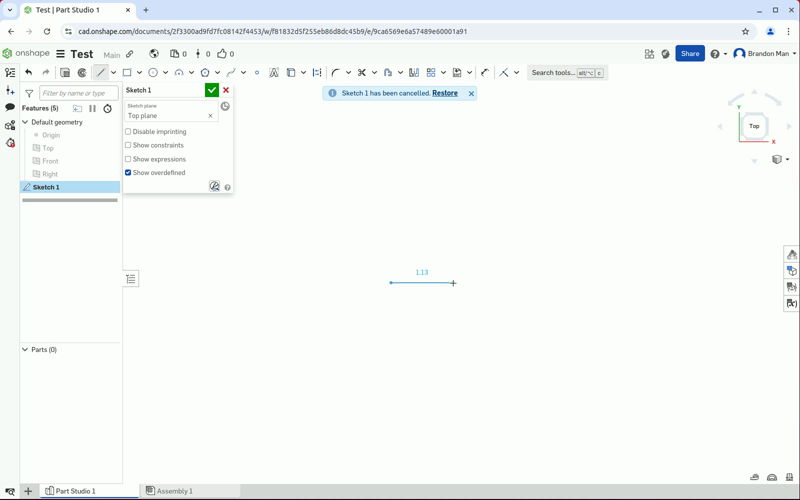
scroll(-6)
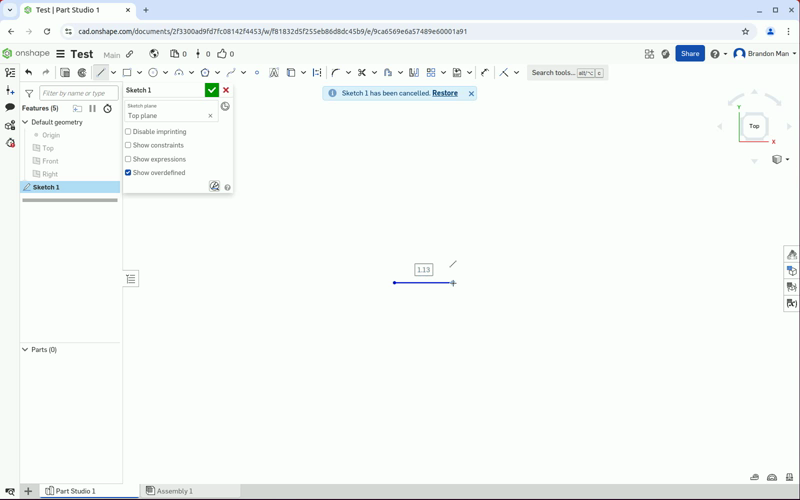
scroll(-6)
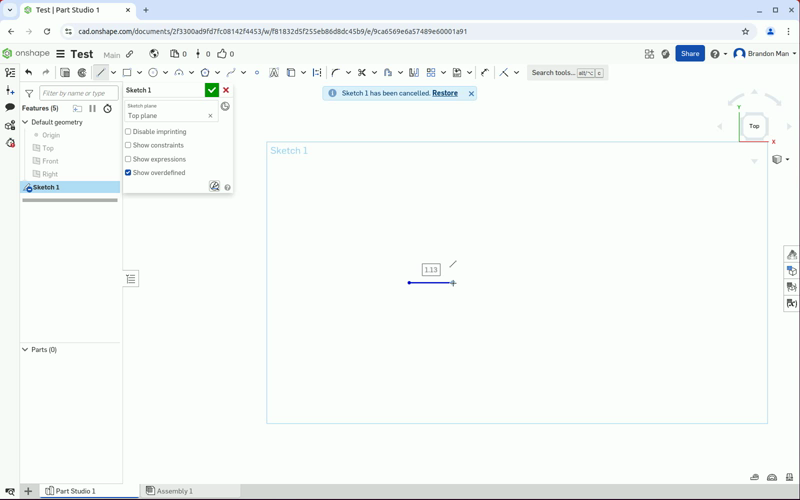
scroll(-6)
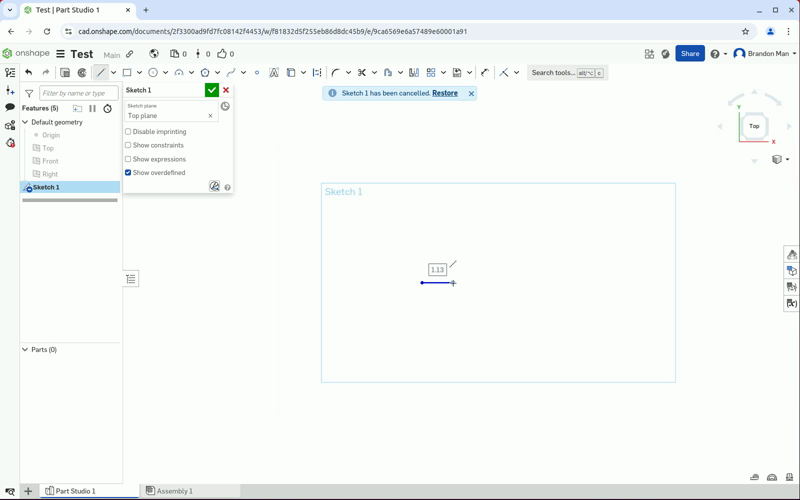
scroll(-6)
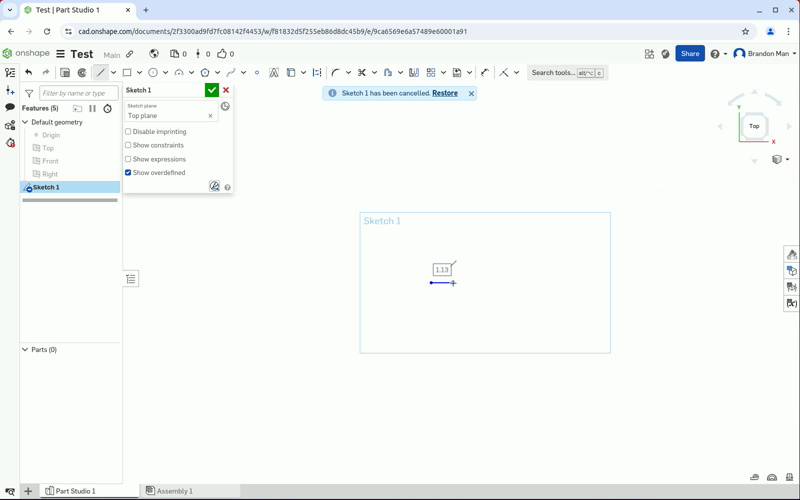
scroll(-6)
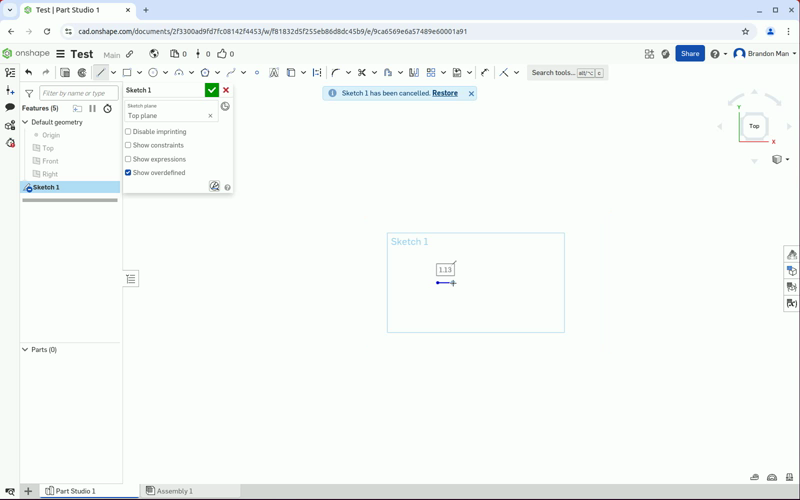
scroll(-6)
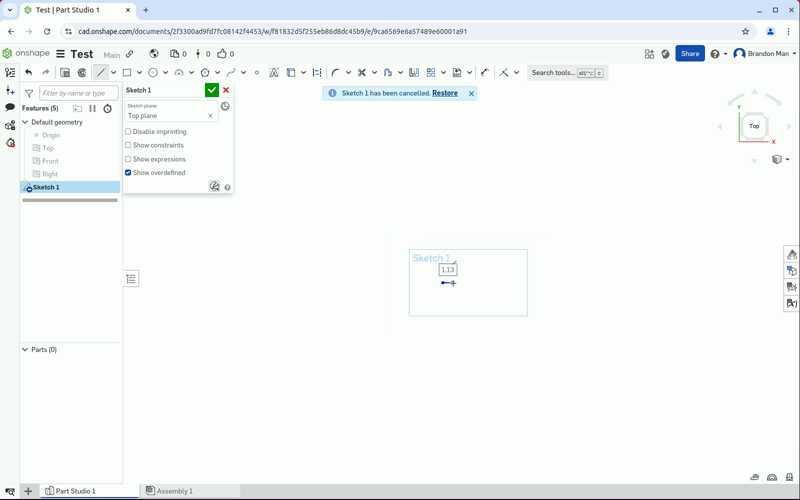
scroll(-6)
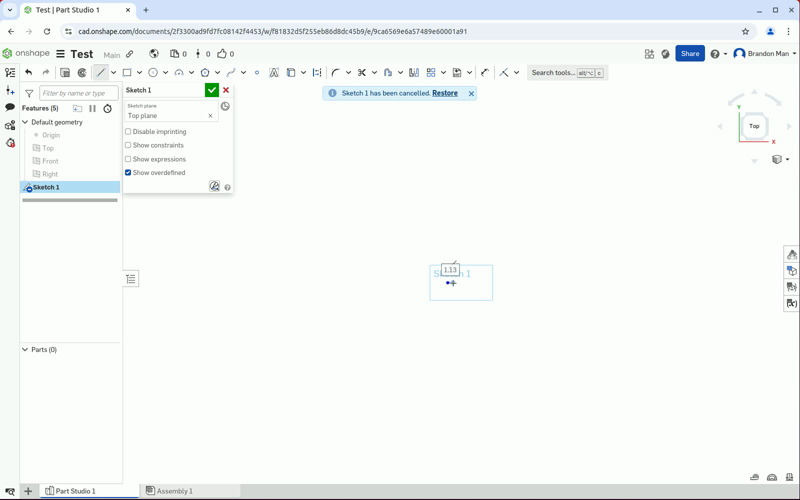
key_up(shift)
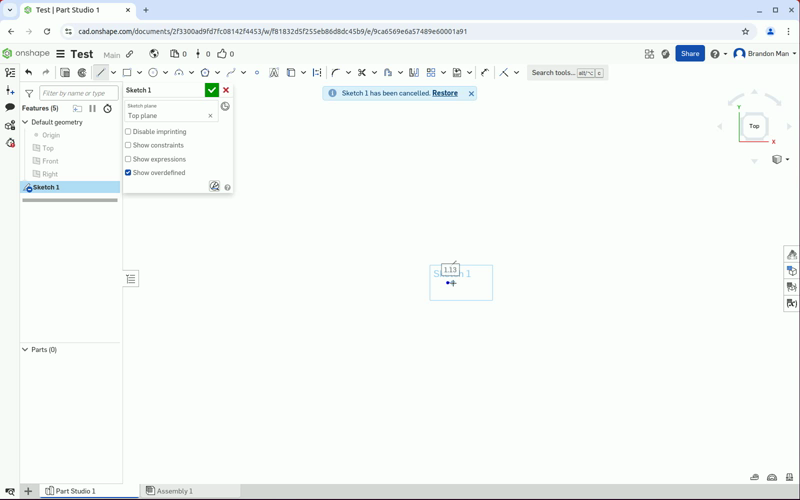
key(esc)
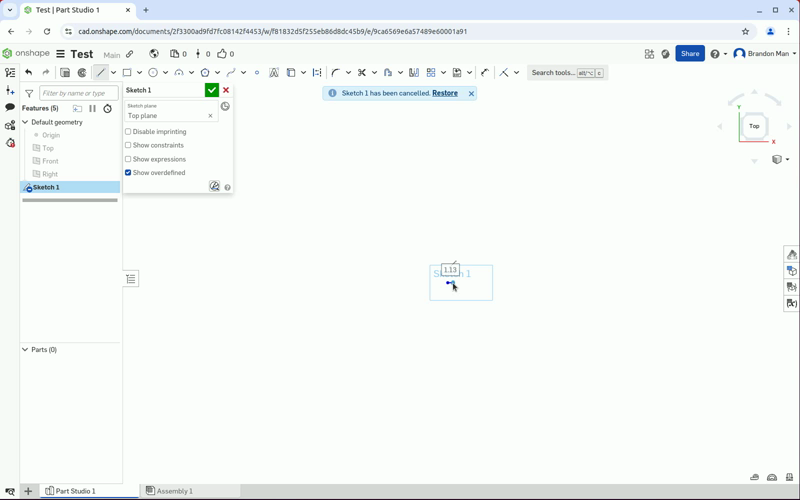
key(a)
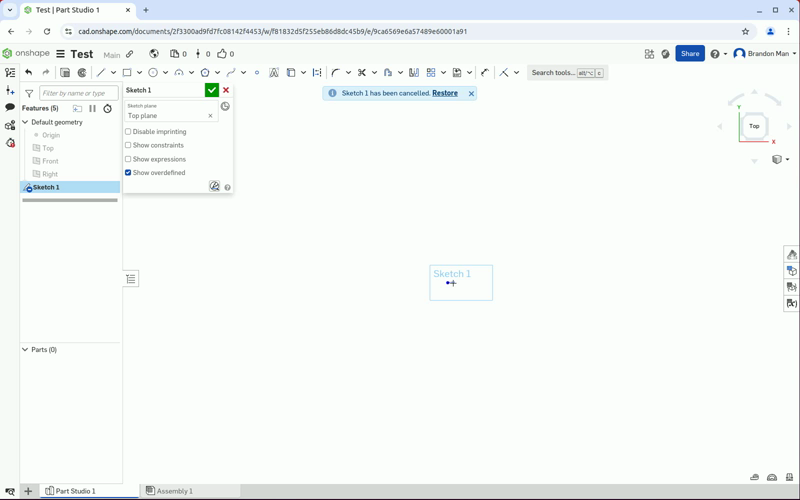
mouse_move(453, 282)
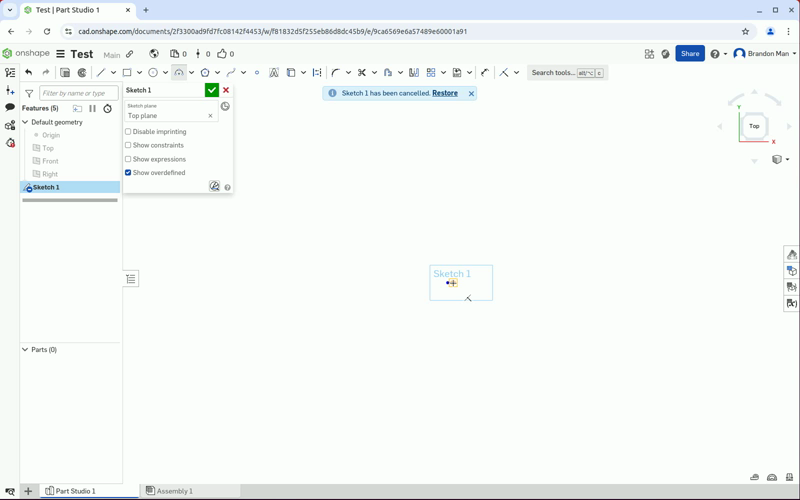
click(453, 282)
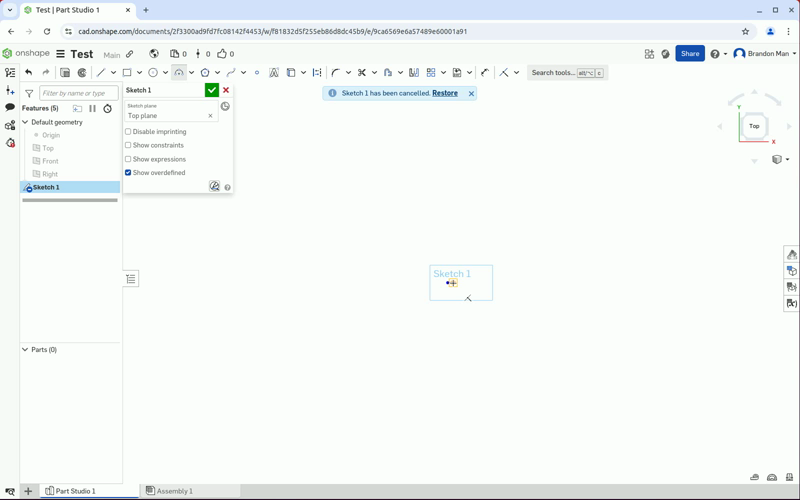
key_down(shift)
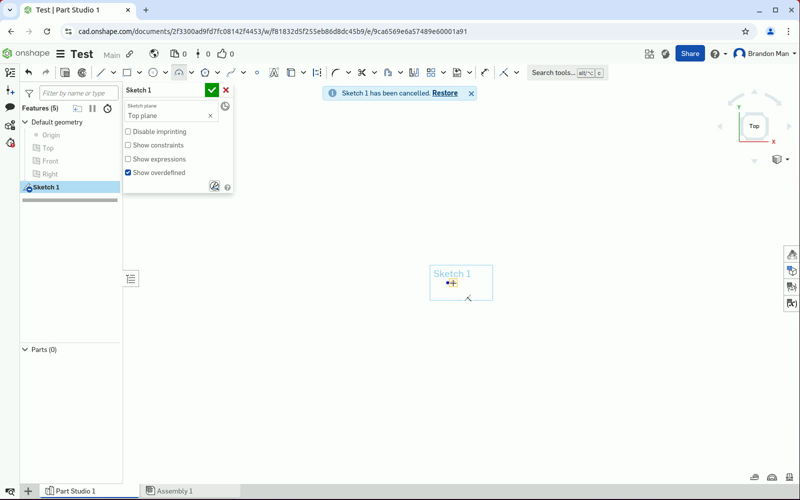
mouse_move(470, 282)
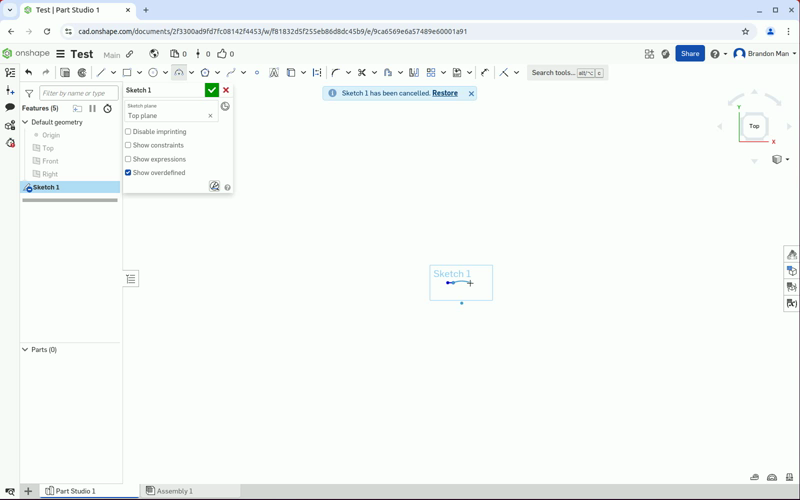
click(470, 282)
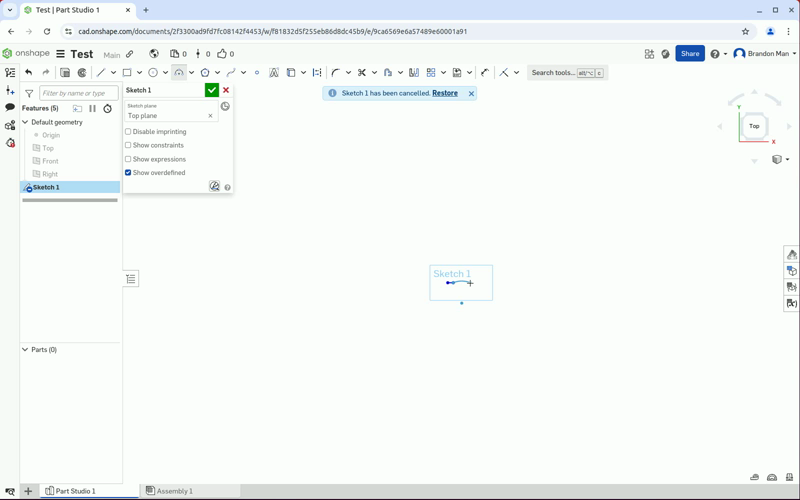
mouse_move(461, 267)
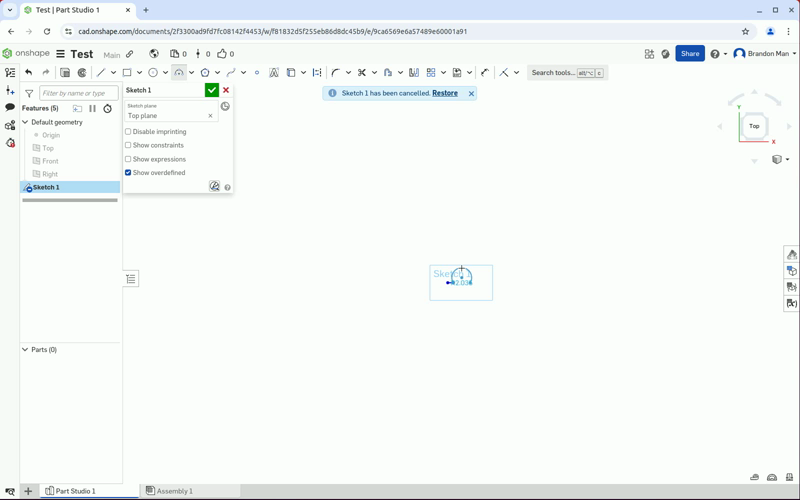
click(461, 267)
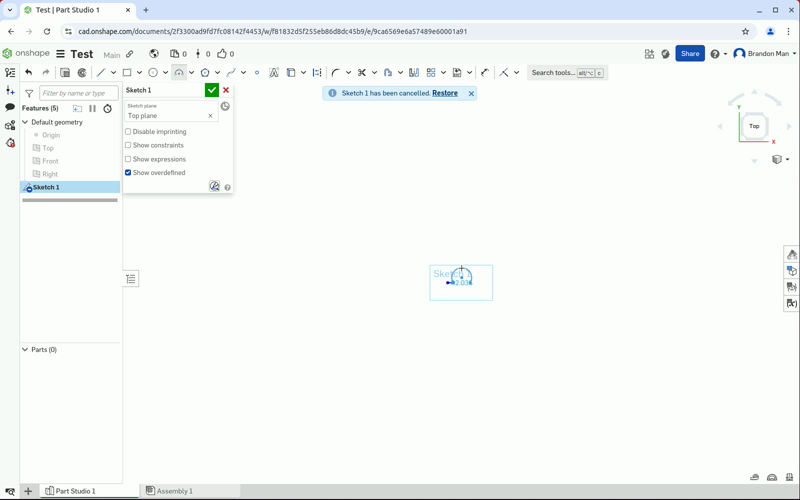
key_up(shift)
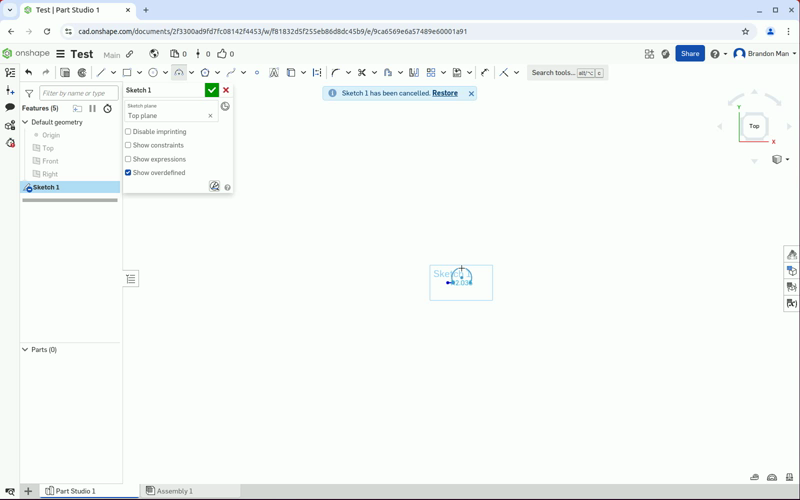
key(esc)
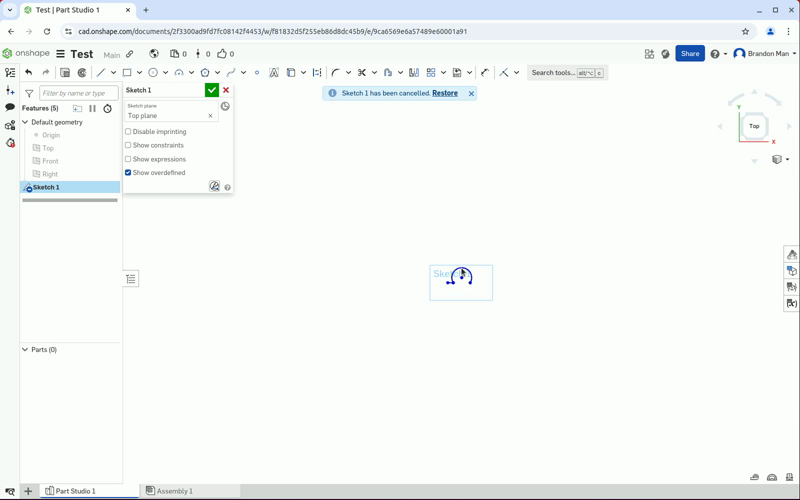
key(l)
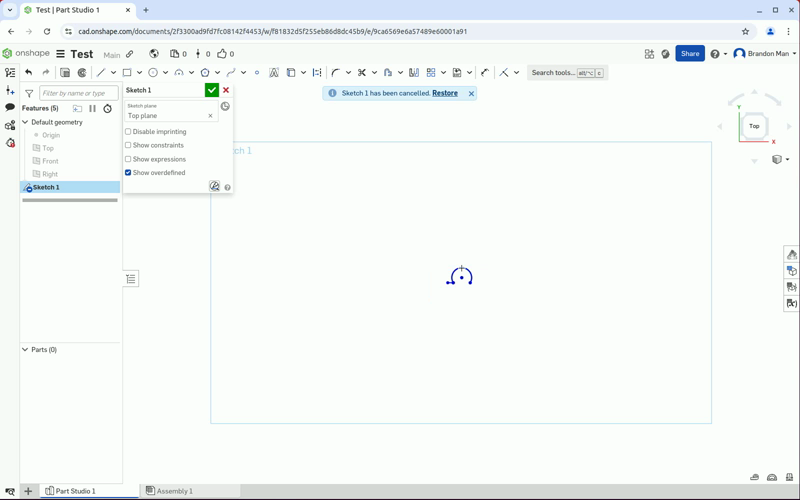
mouse_move(470, 282)
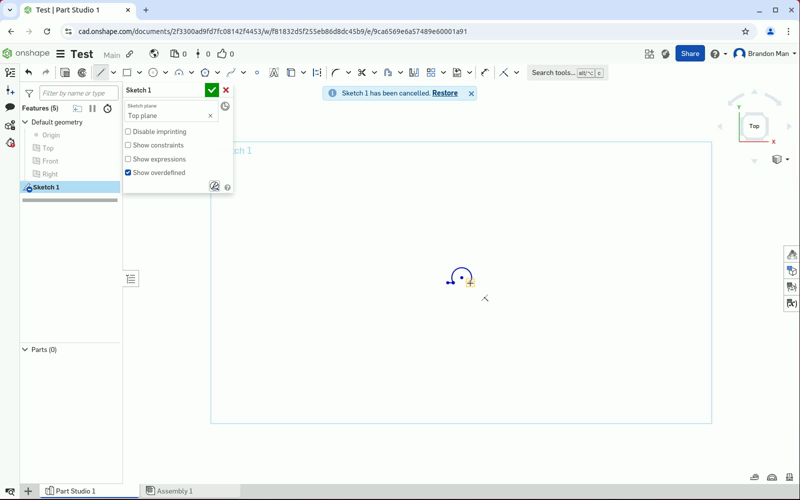
click(470, 282)
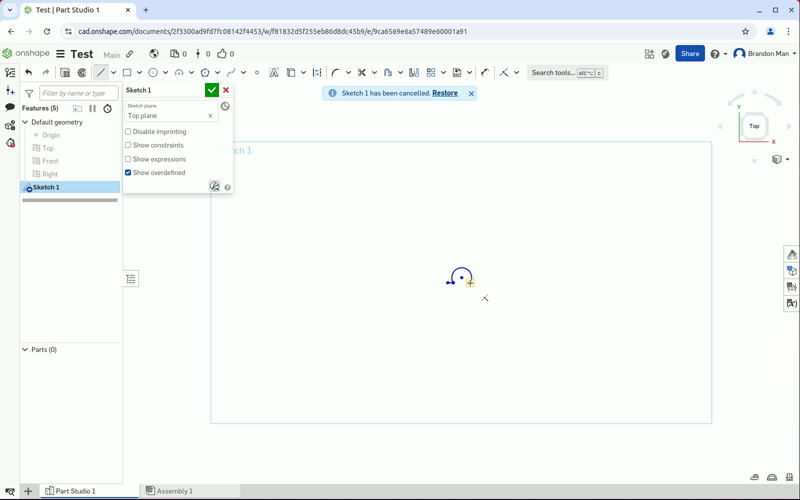
key_down(shift)
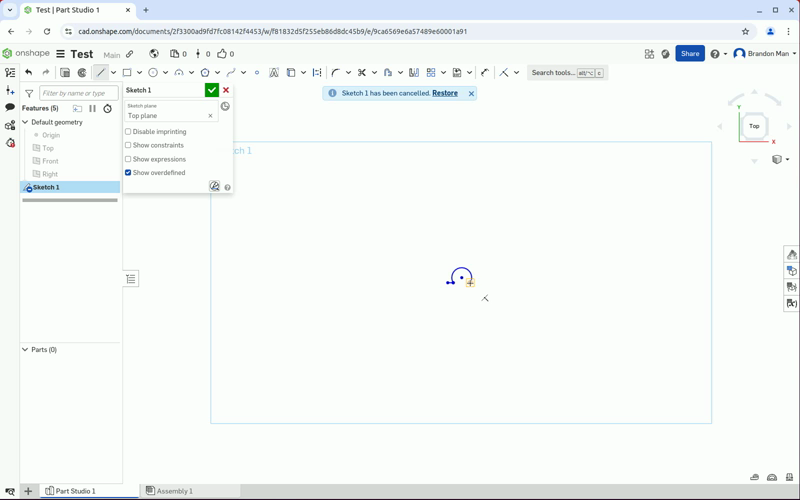
mouse_move(500, 282)
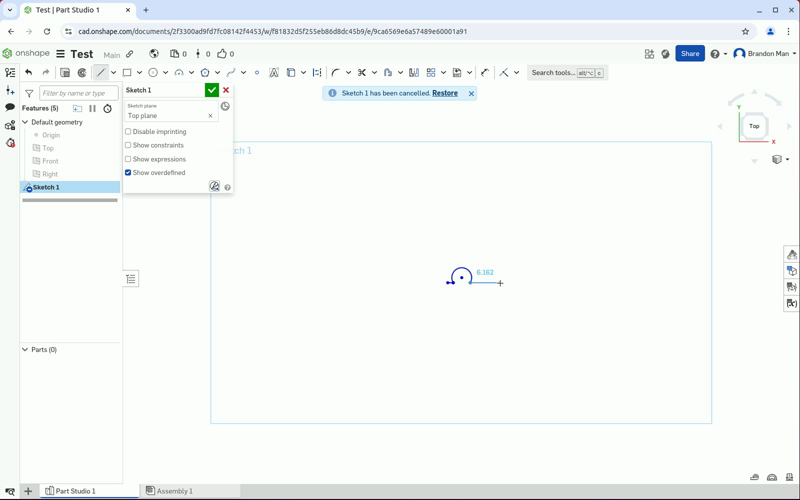
mouse_move(477, 282)
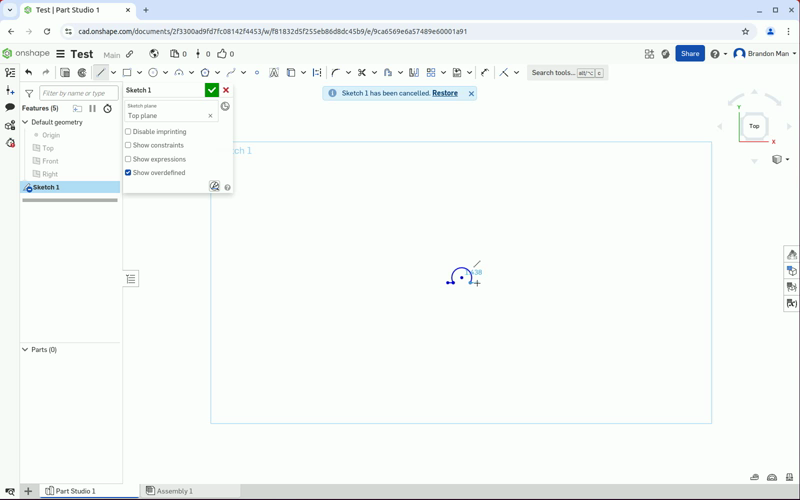
scroll(6)
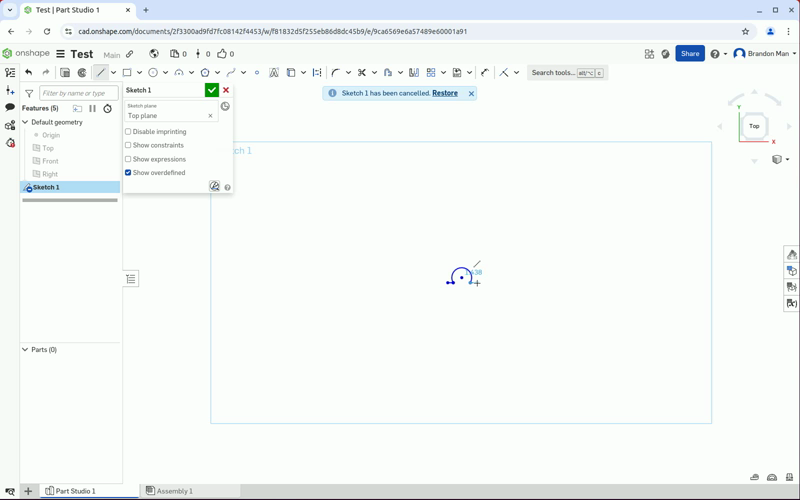
scroll(6)
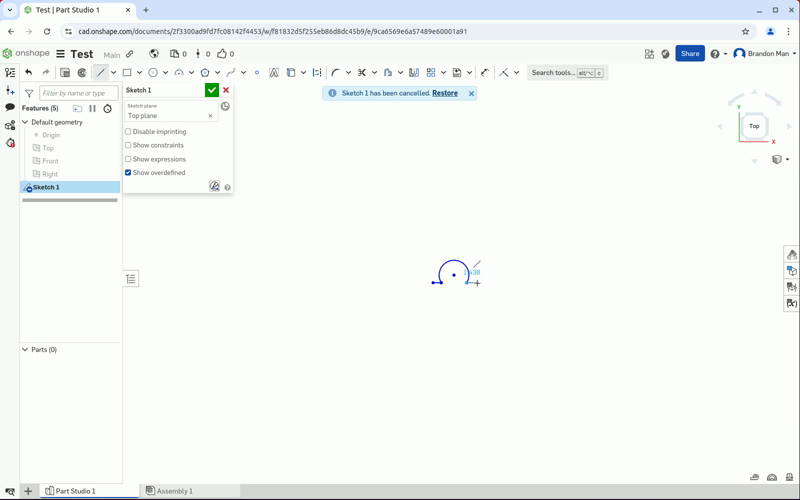
scroll(6)
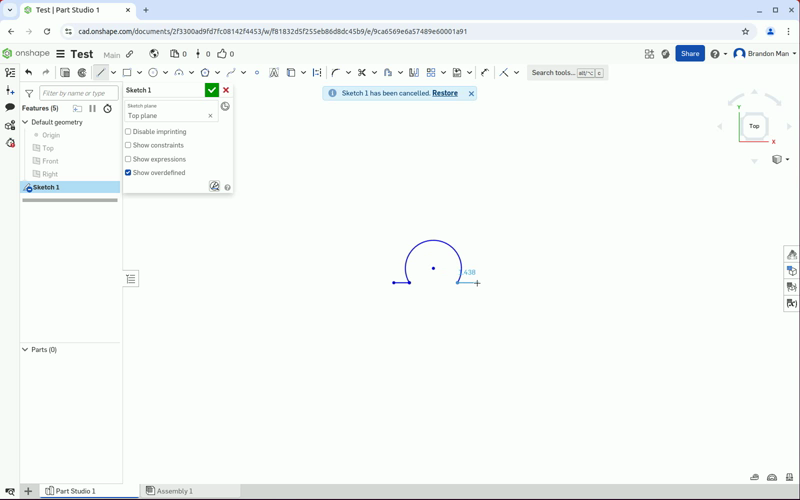
scroll(6)
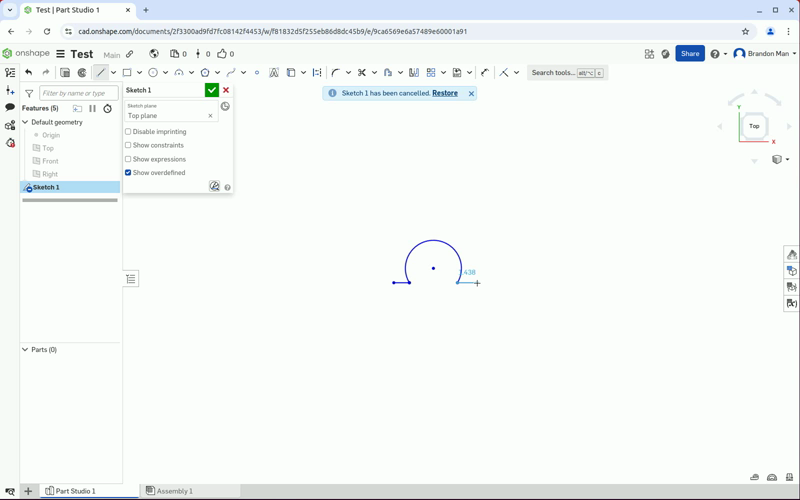
scroll(6)
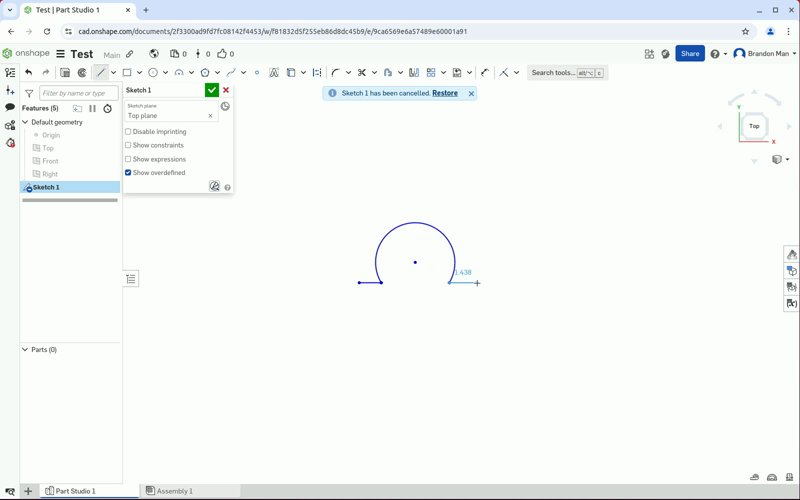
scroll(6)
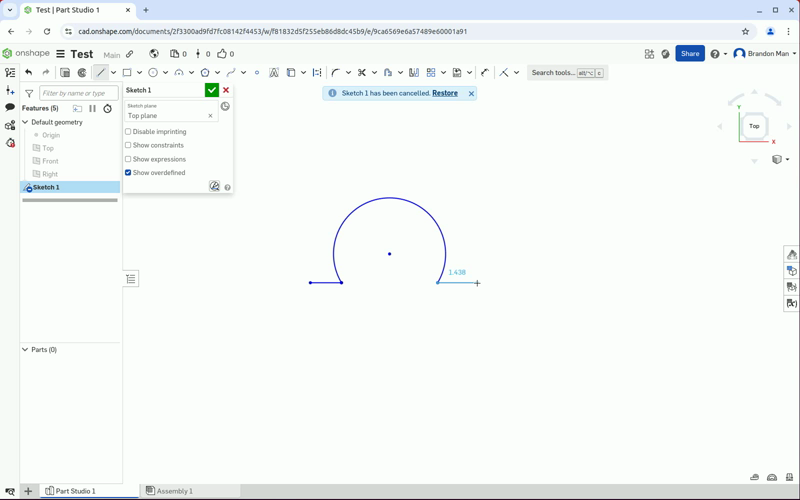
scroll(6)
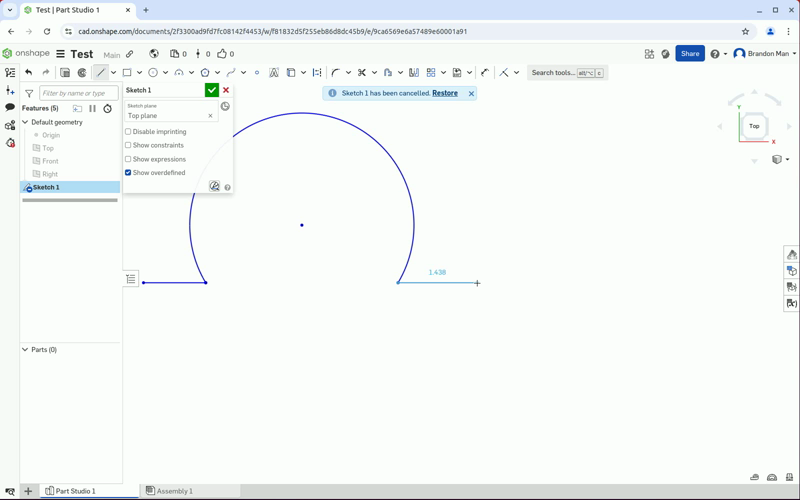
click(477, 282)
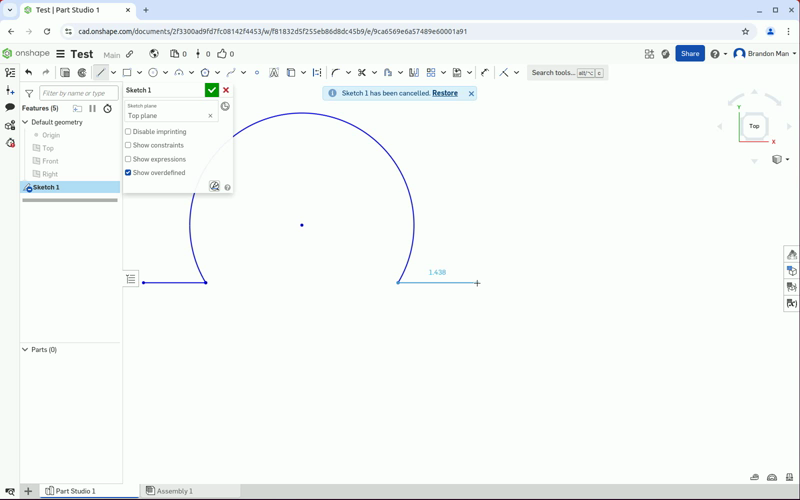
scroll(-6)
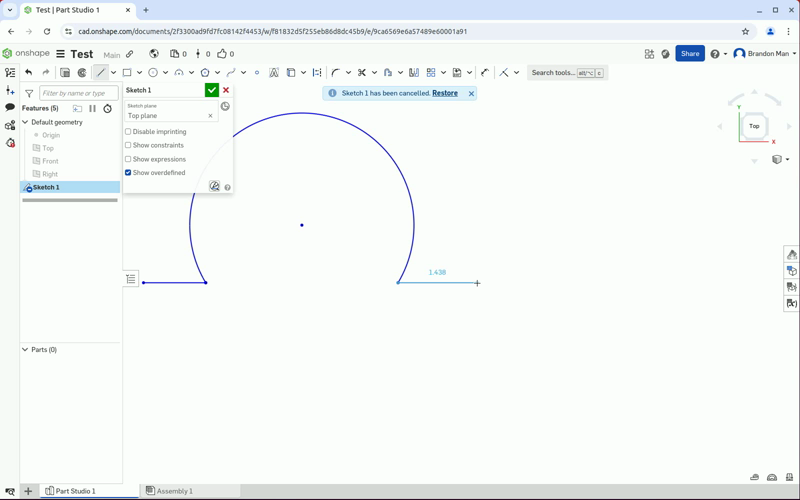
scroll(-6)
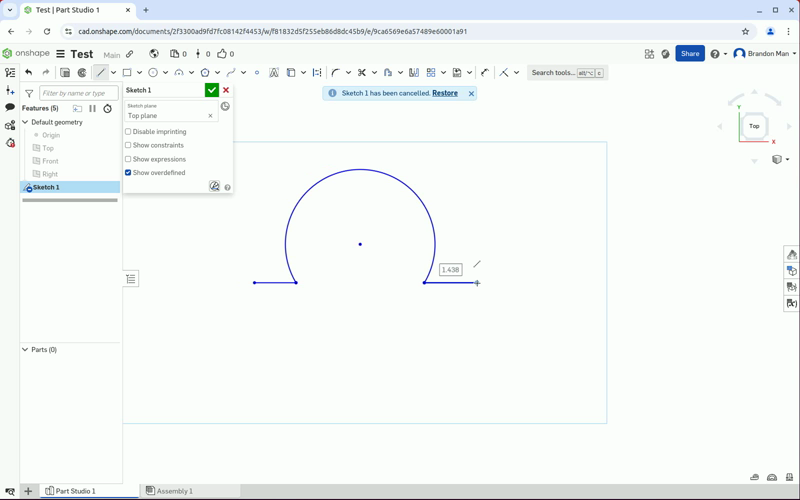
scroll(-6)
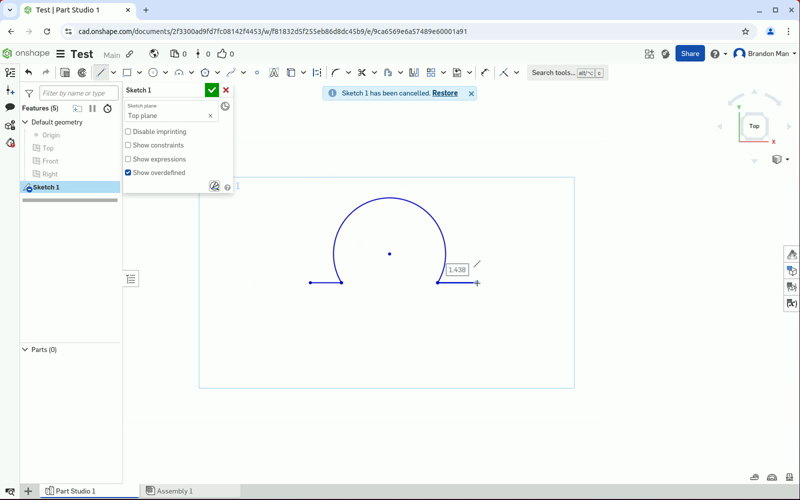
scroll(-6)
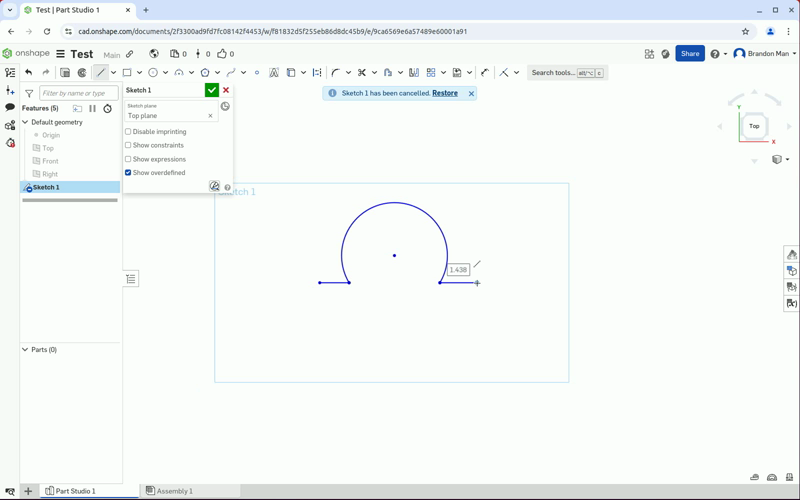
scroll(-6)
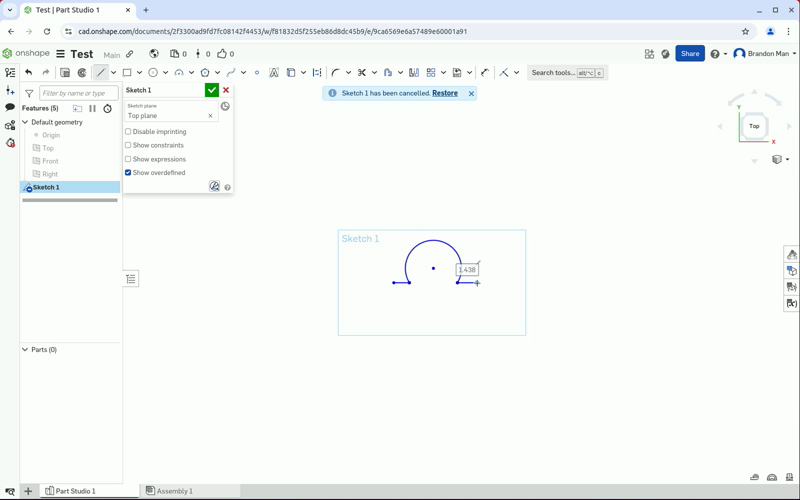
scroll(-6)
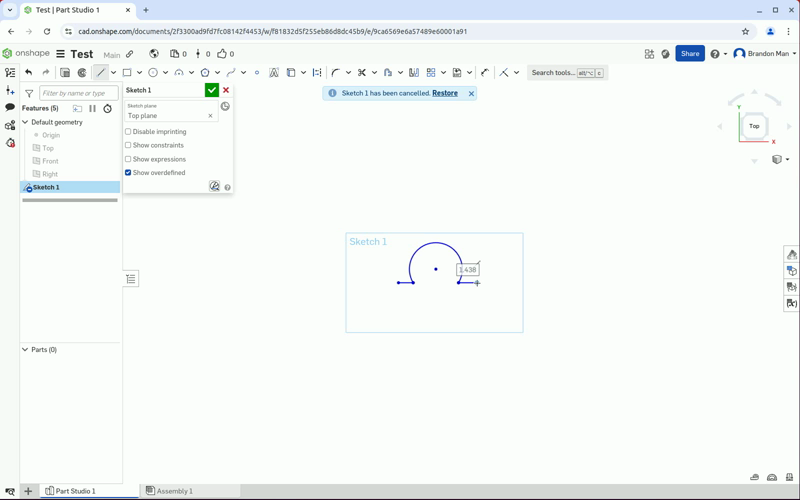
scroll(-6)
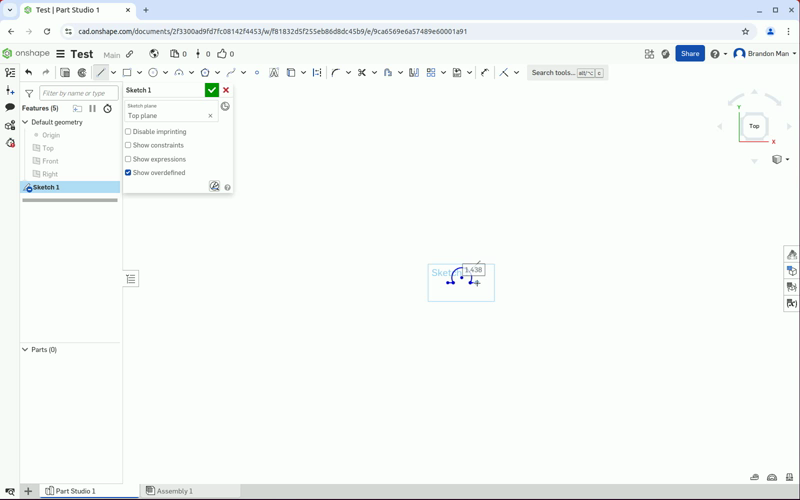
key_up(shift)
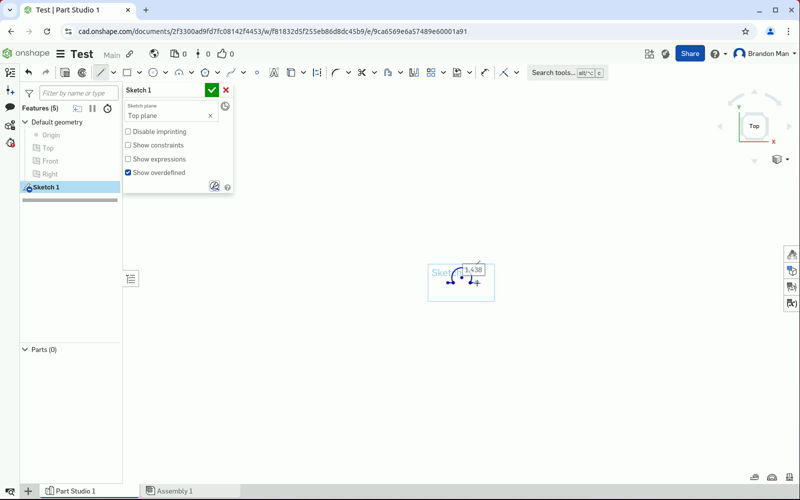
key(esc)
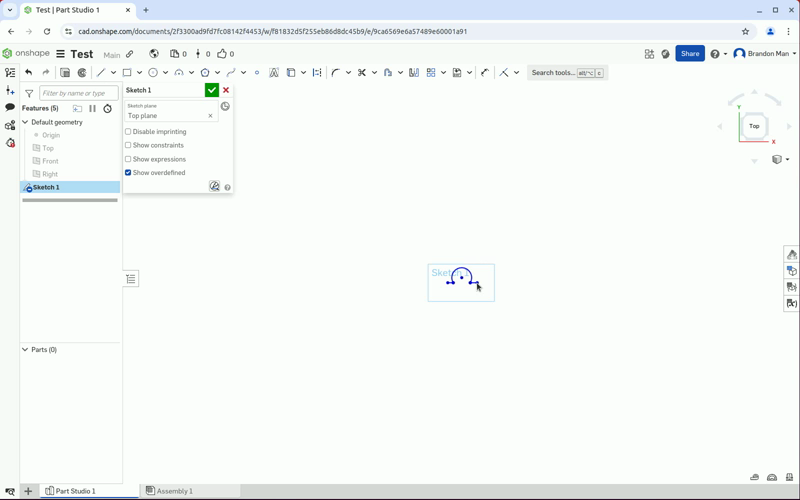
key(a)
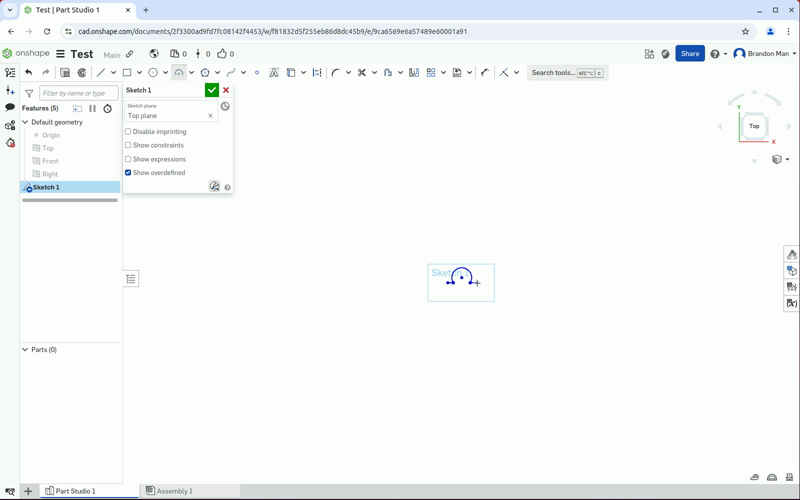
mouse_move(477, 282)
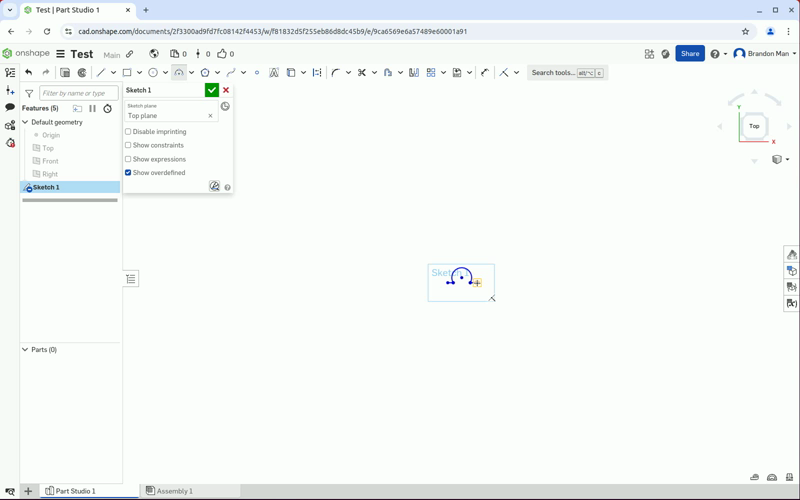
click(477, 282)
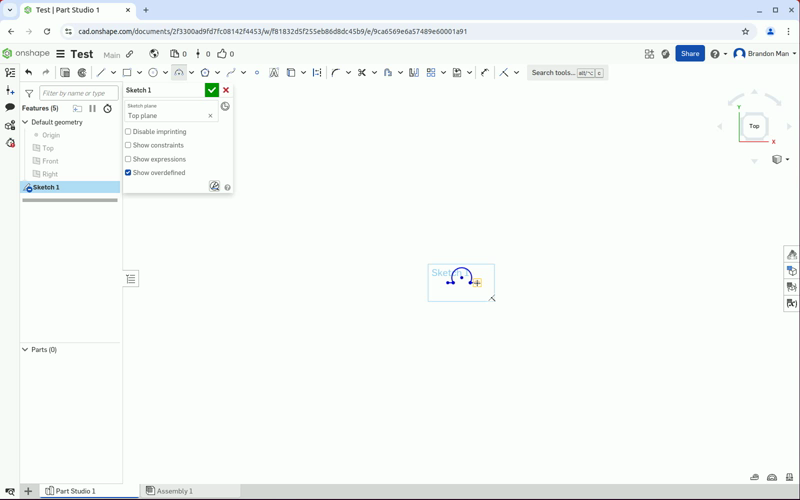
key_down(shift)
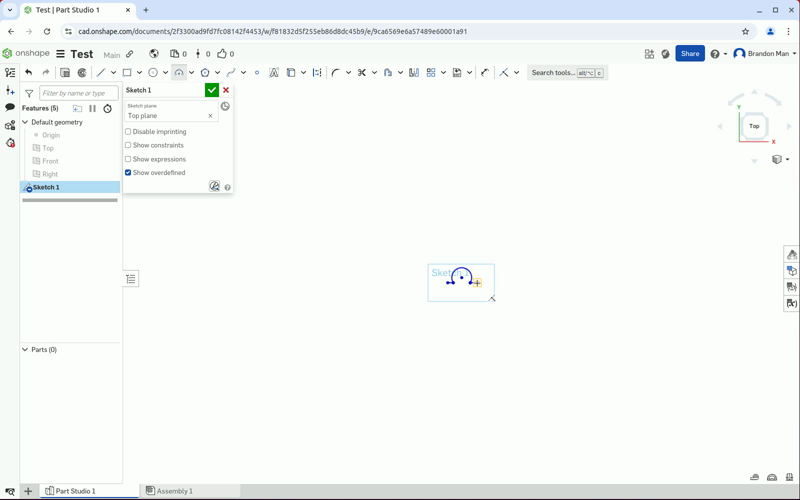
mouse_move(494, 282)
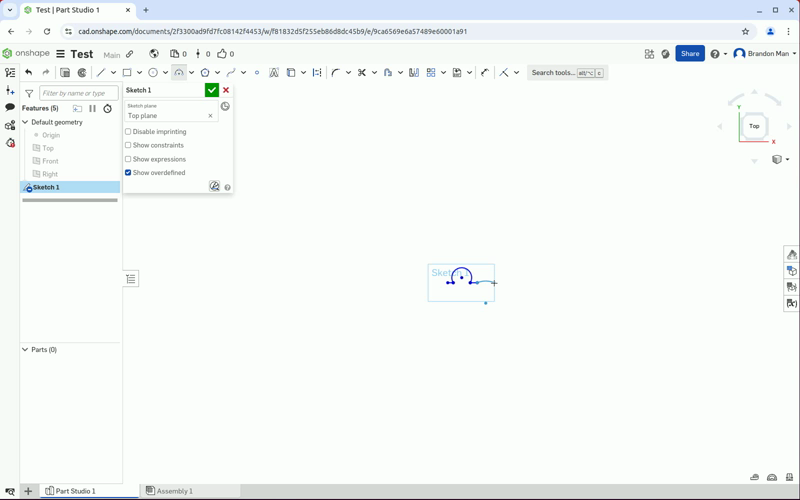
click(494, 282)
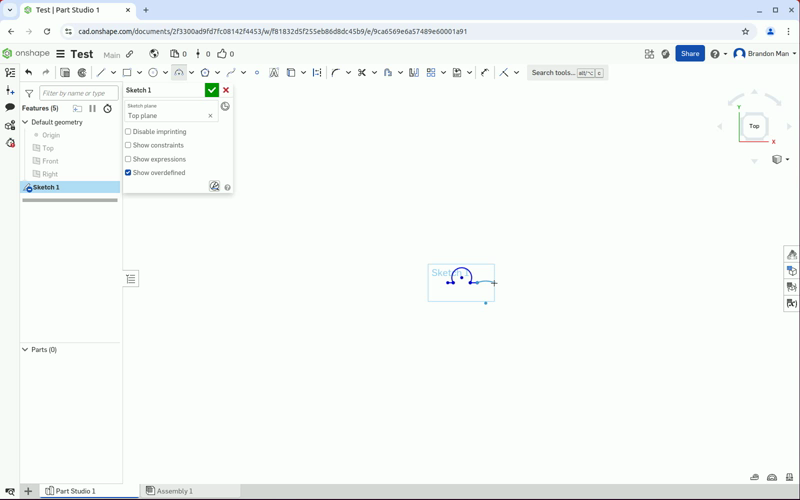
mouse_move(485, 267)
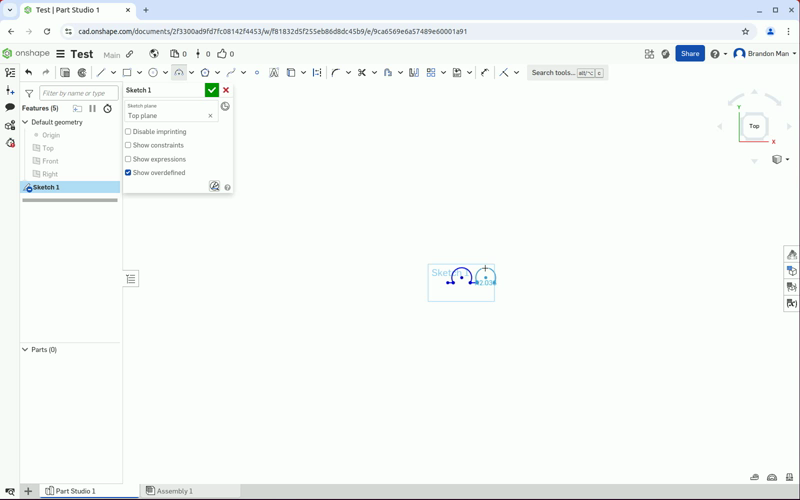
click(485, 267)
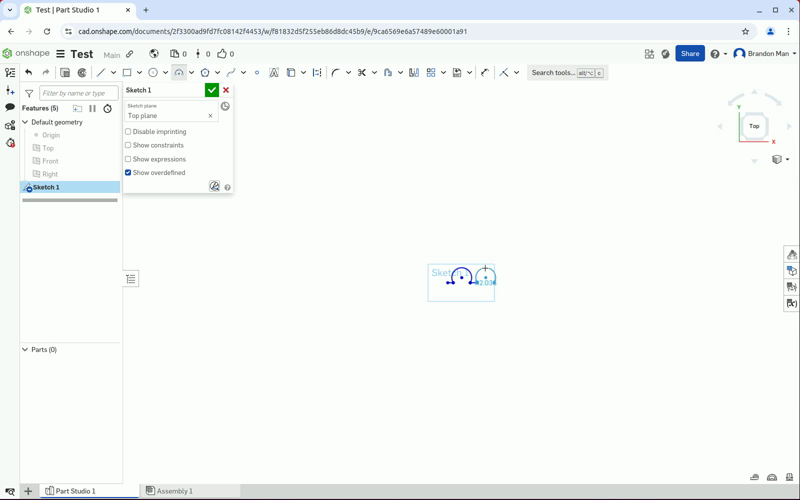
key_up(shift)
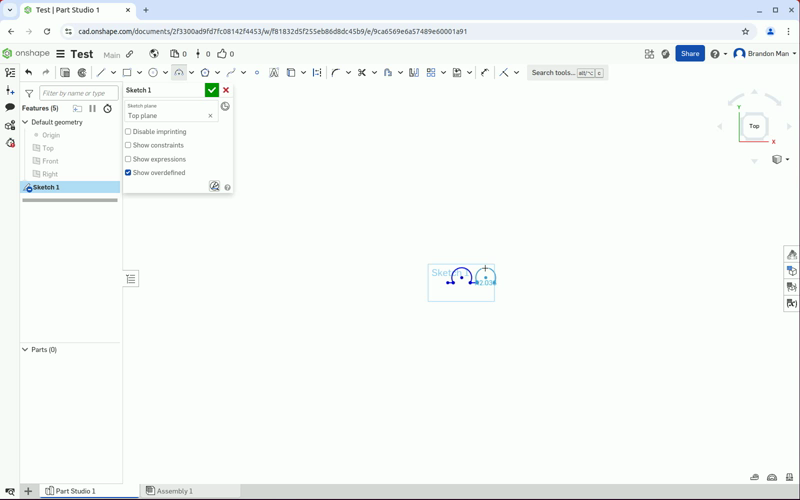
key(esc)
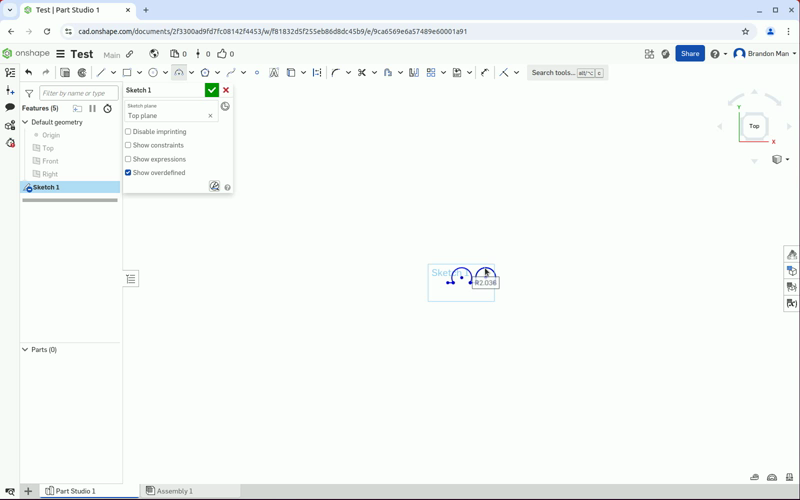
key(l)
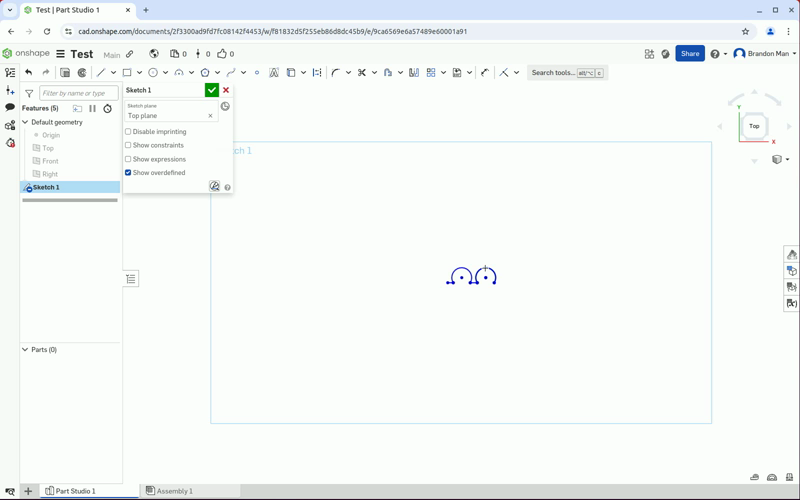
mouse_move(494, 282)
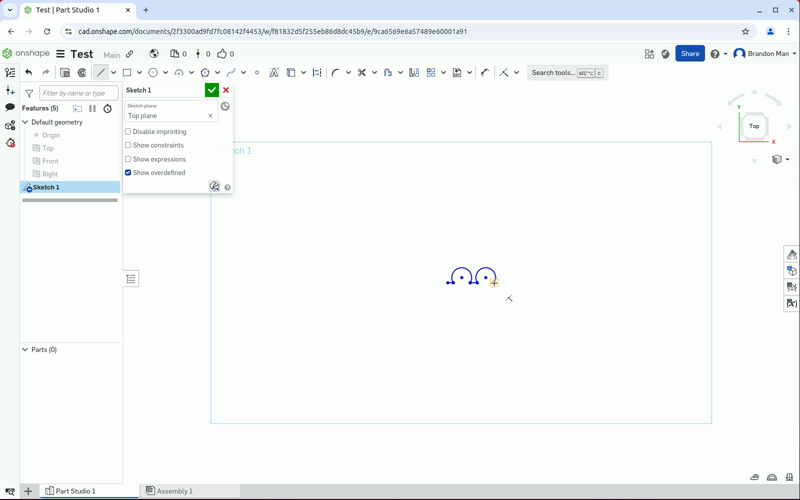
click(494, 282)
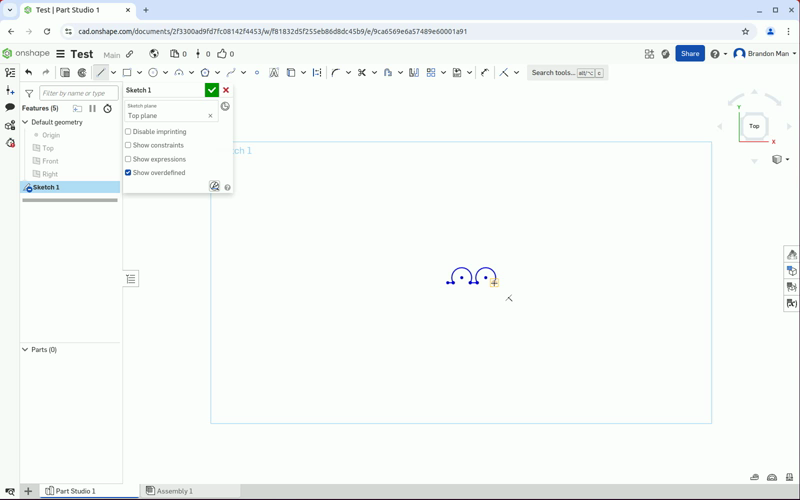
key_down(shift)
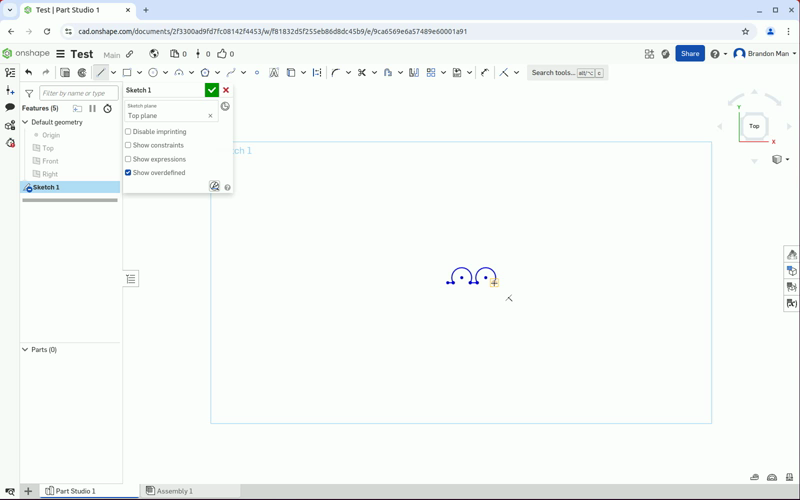
mouse_move(524, 282)
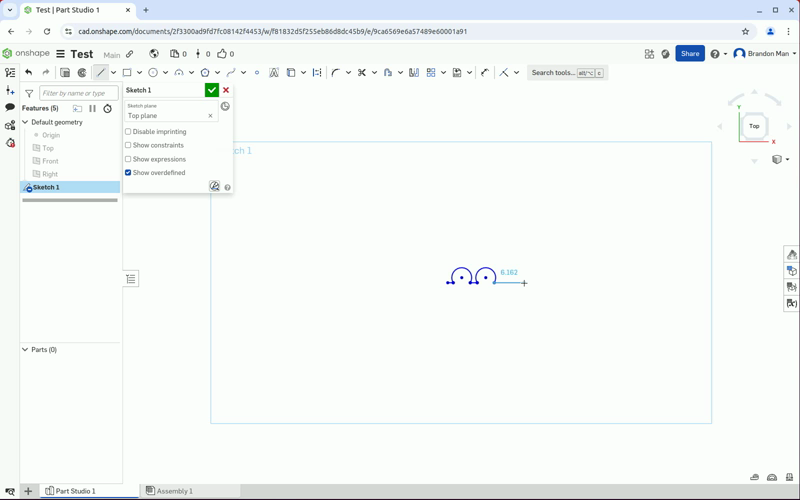
mouse_move(501, 282)
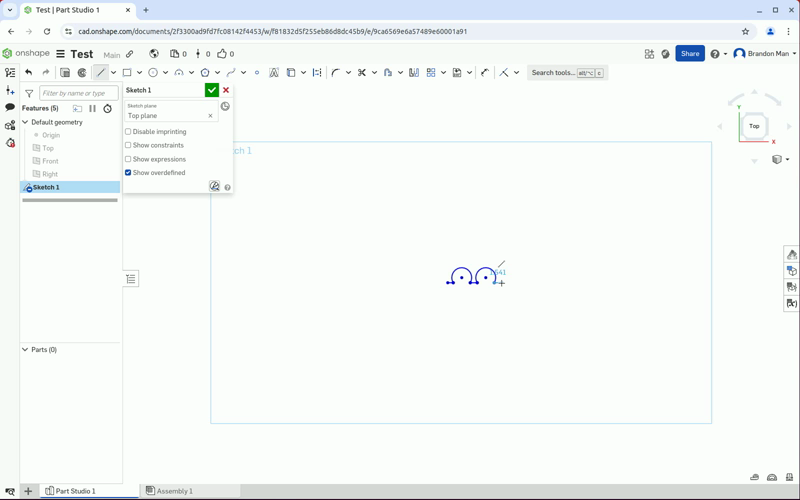
click(501, 282)
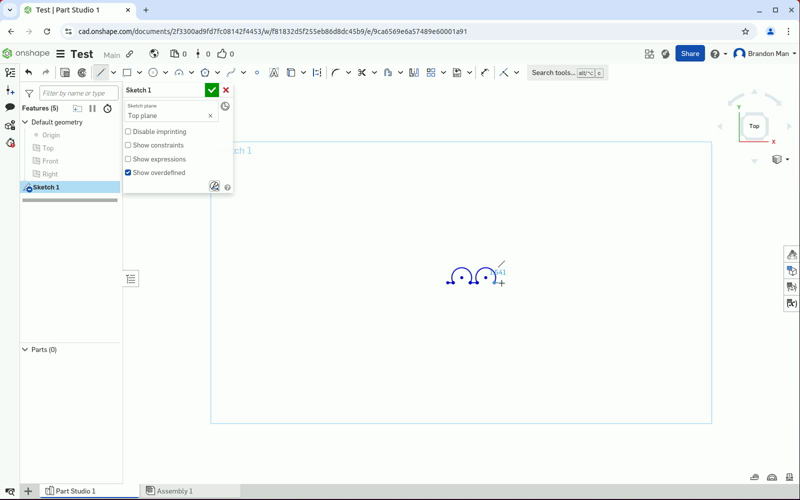
key_up(shift)
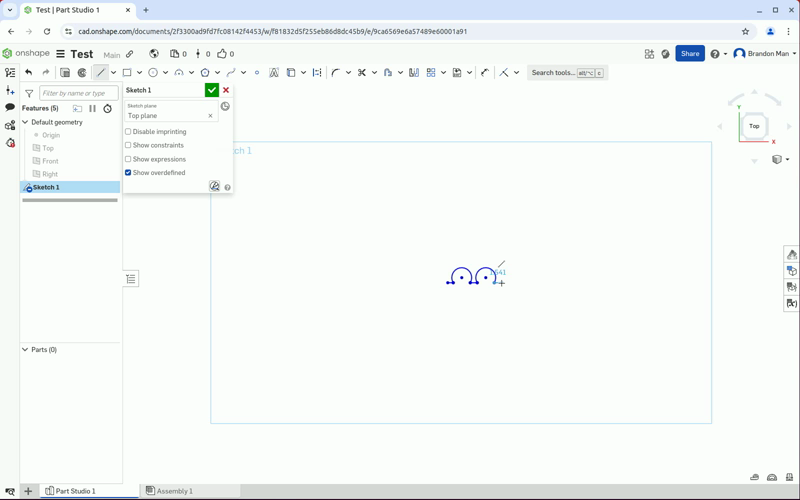
key(esc)
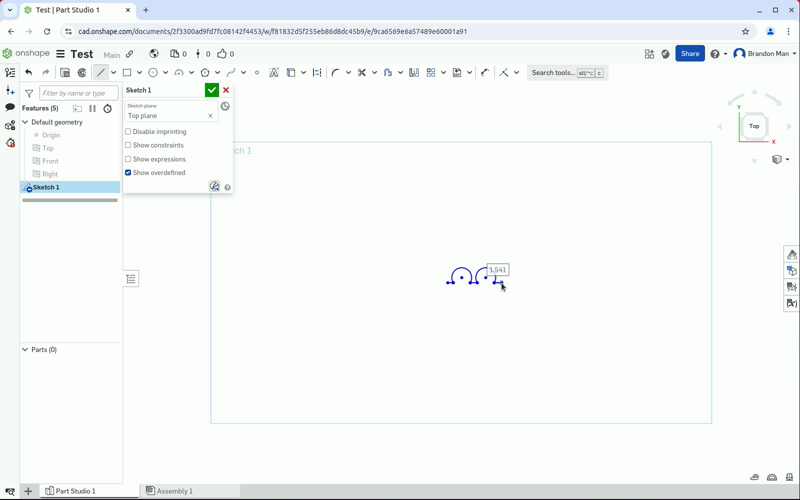
key(a)
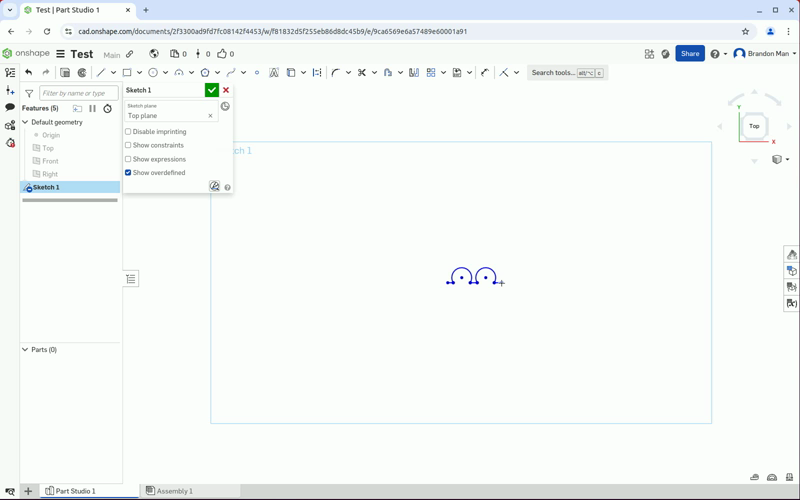
mouse_move(501, 282)
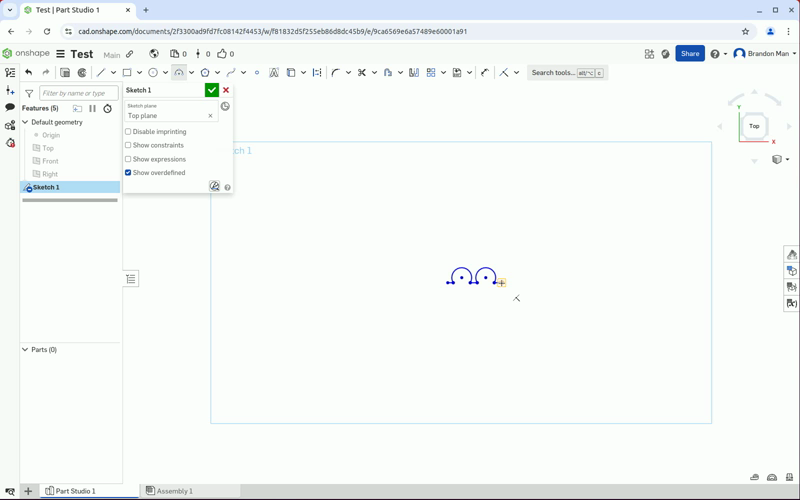
click(501, 282)
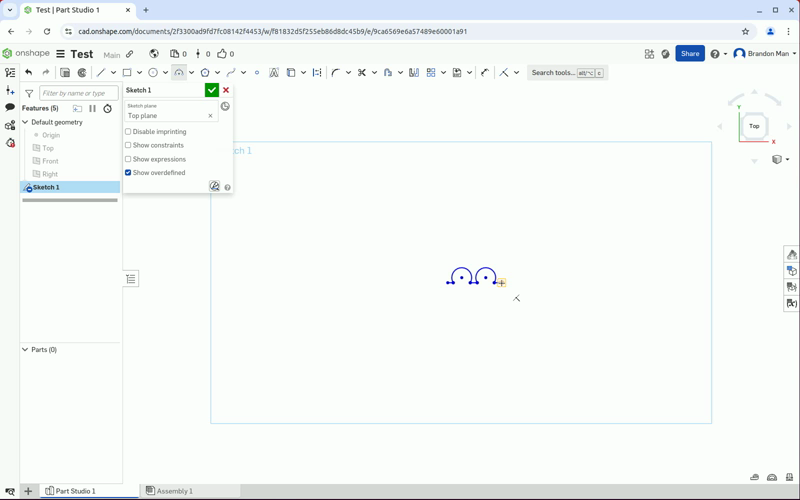
key_down(shift)
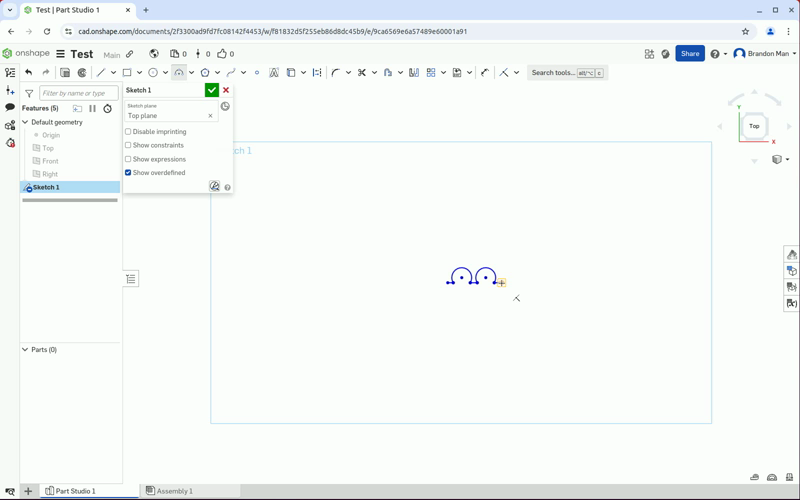
mouse_move(519, 282)
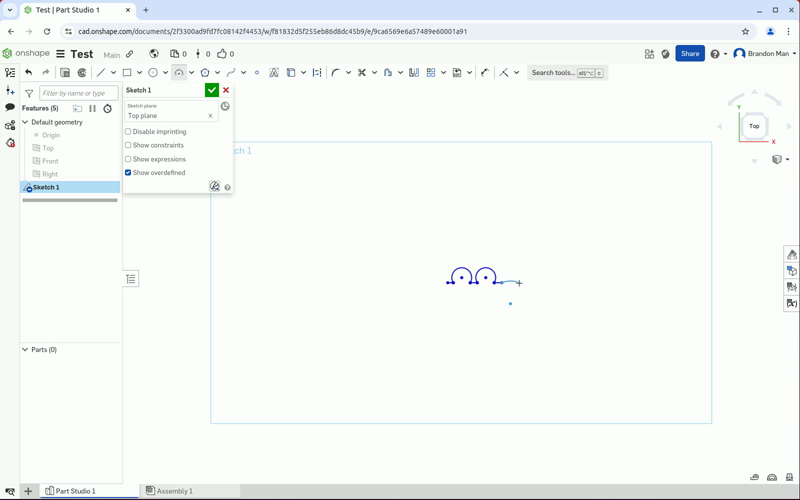
click(519, 282)
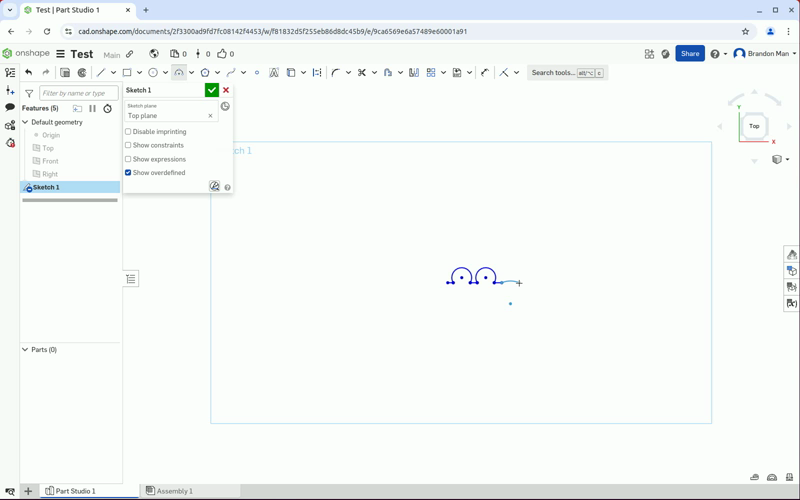
mouse_move(510, 267)
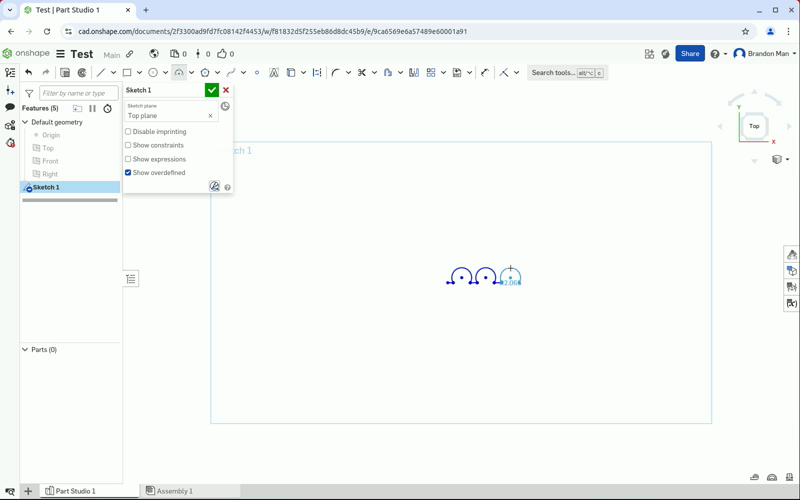
click(510, 267)
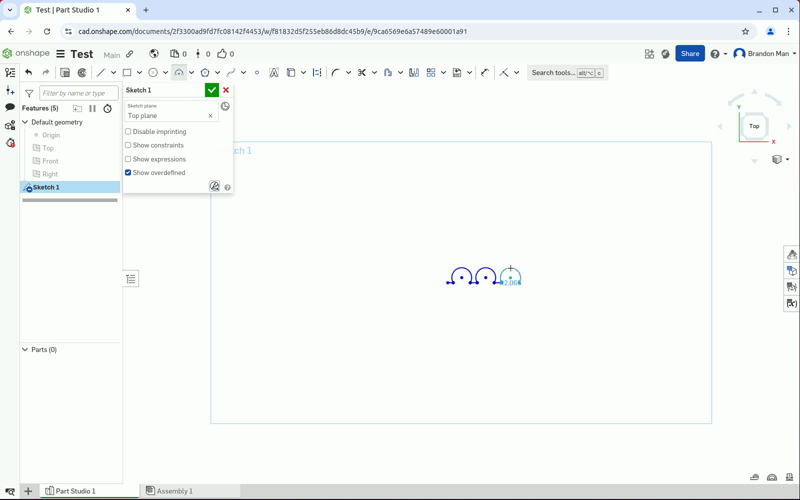
key_up(shift)
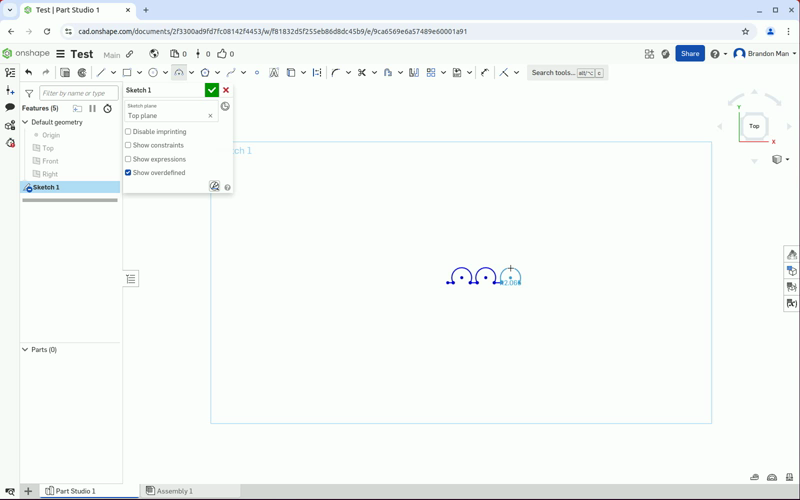
key(esc)
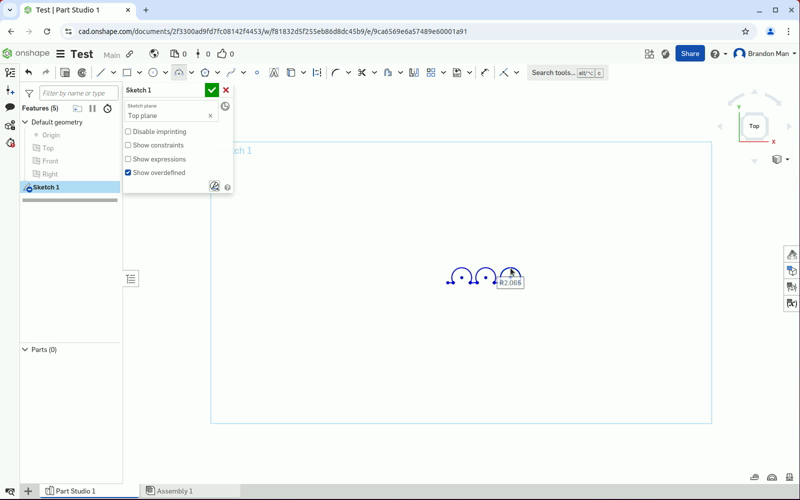
key(l)
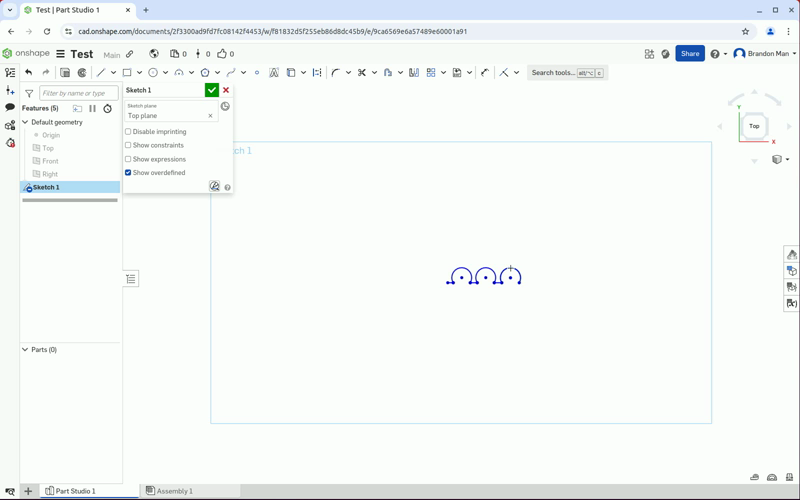
mouse_move(519, 282)
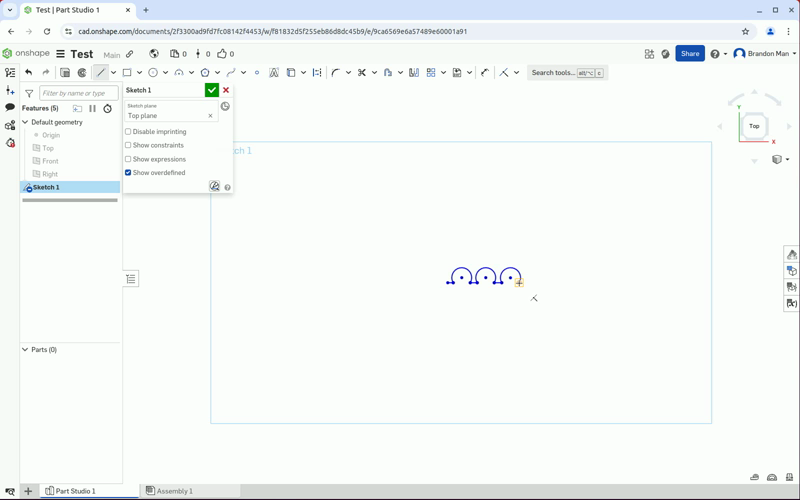
click(519, 282)
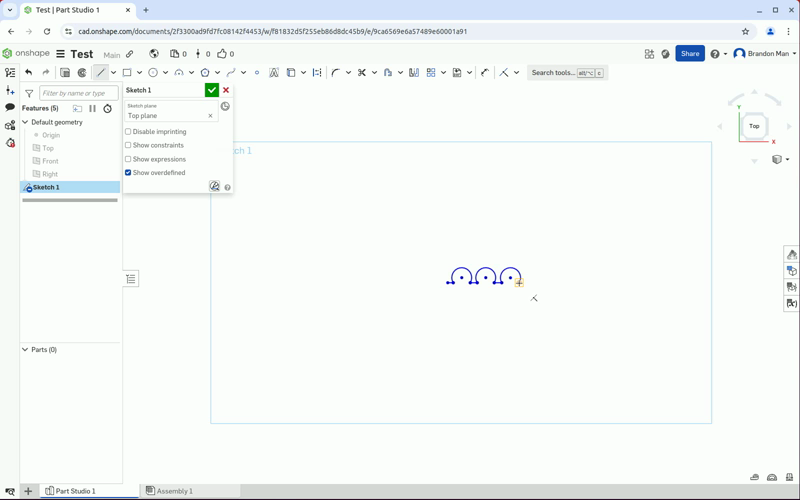
key_down(shift)
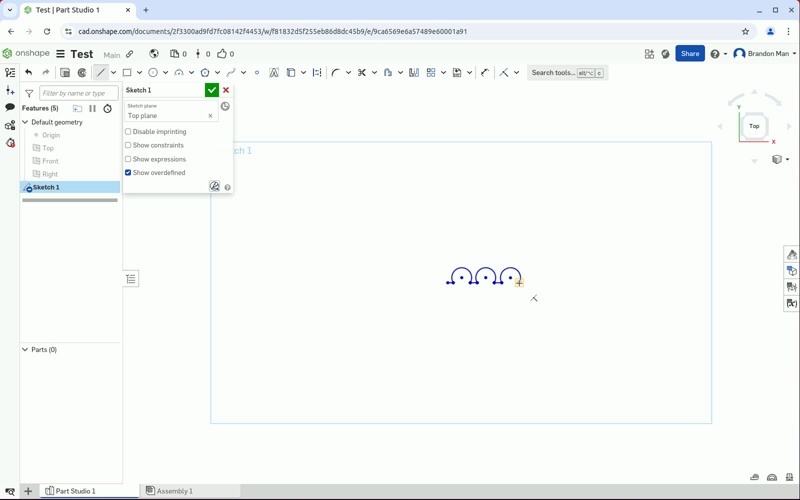
mouse_move(549, 282)
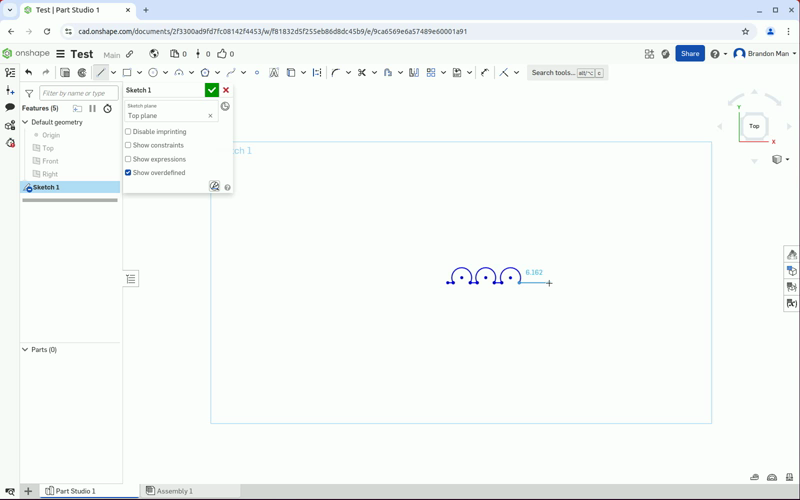
mouse_move(525, 282)
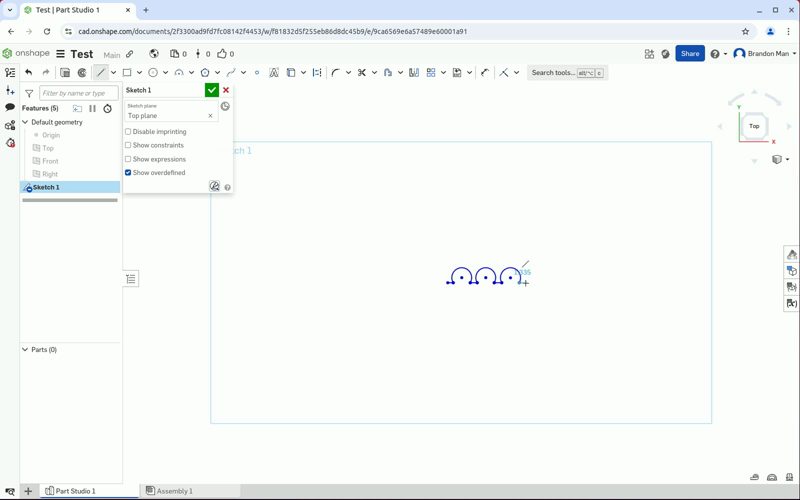
scroll(6)
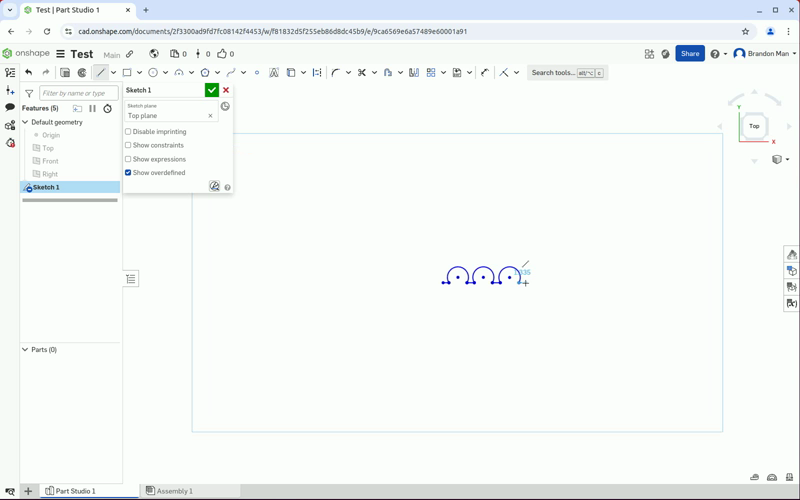
scroll(6)
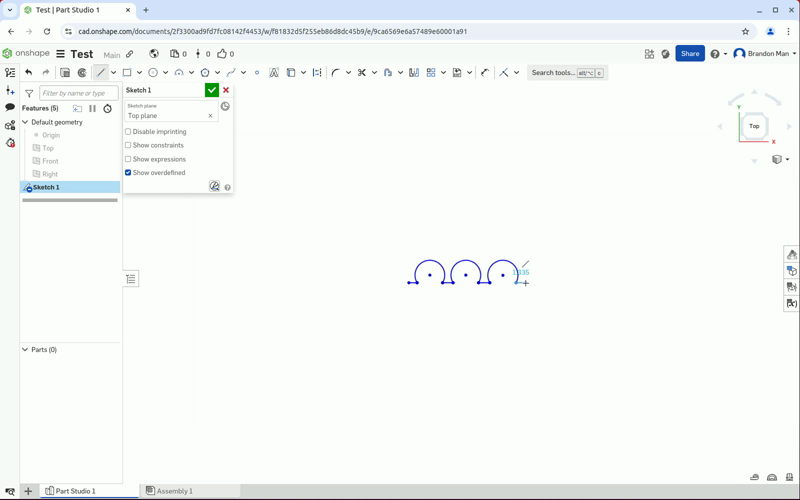
scroll(6)
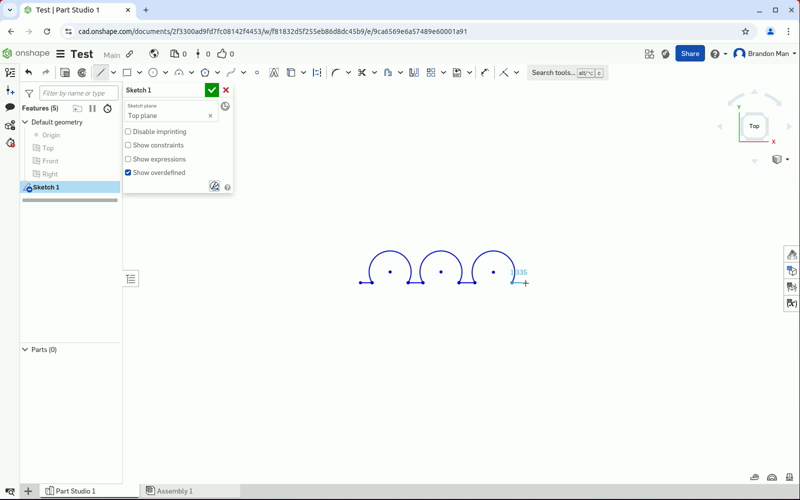
scroll(6)
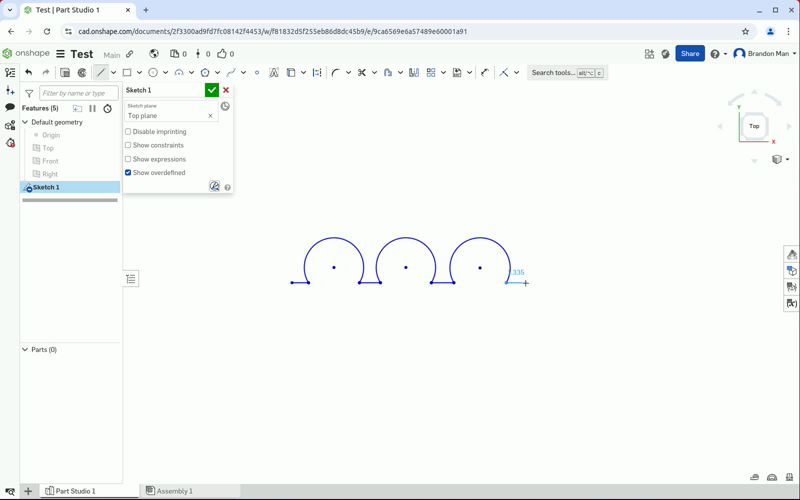
scroll(6)
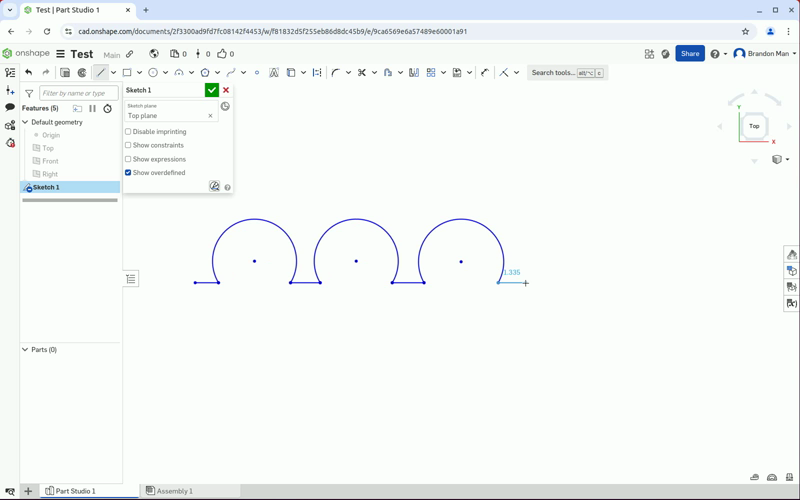
scroll(6)
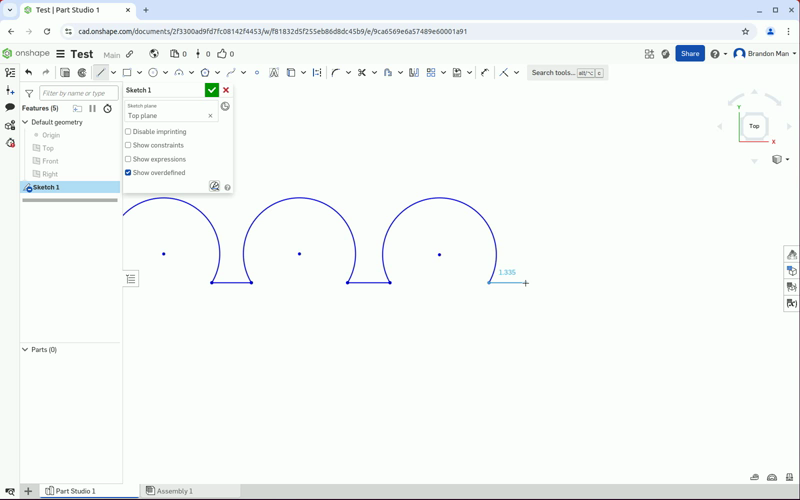
scroll(6)
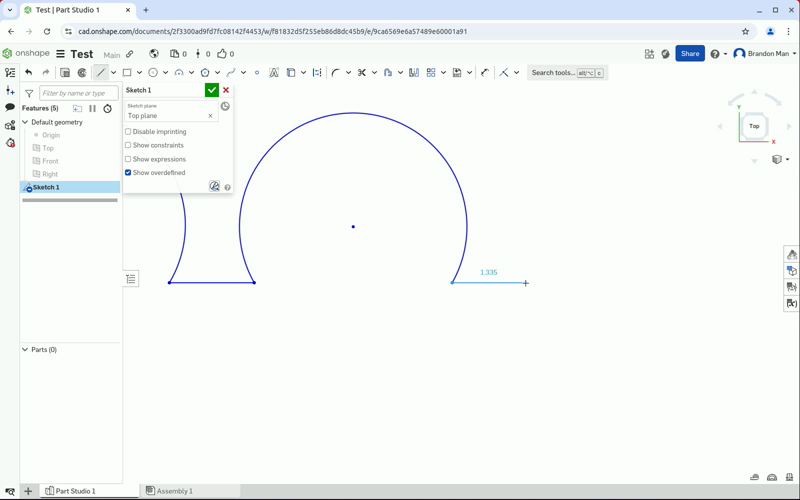
click(525, 282)
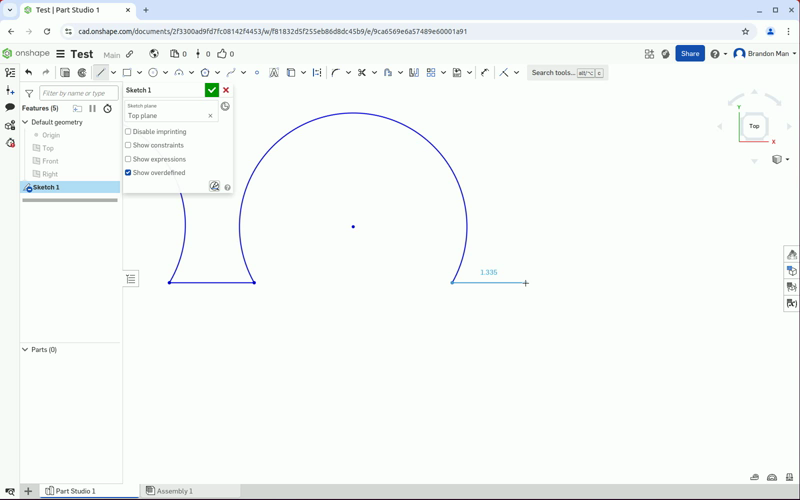
scroll(-6)
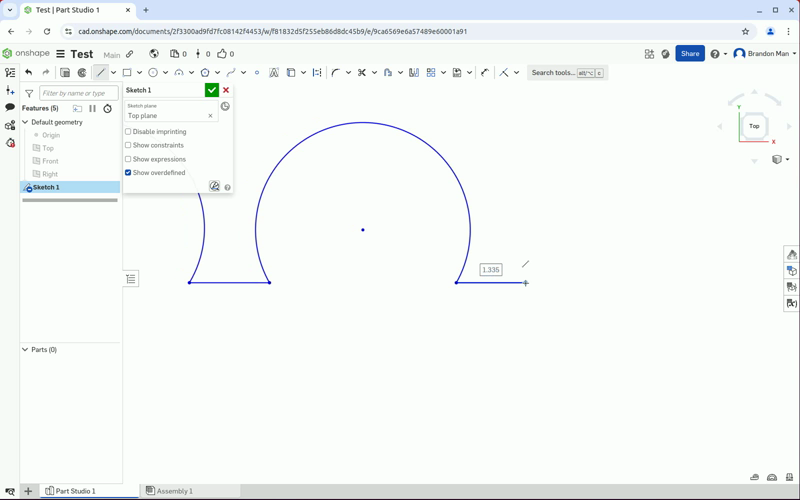
scroll(-6)
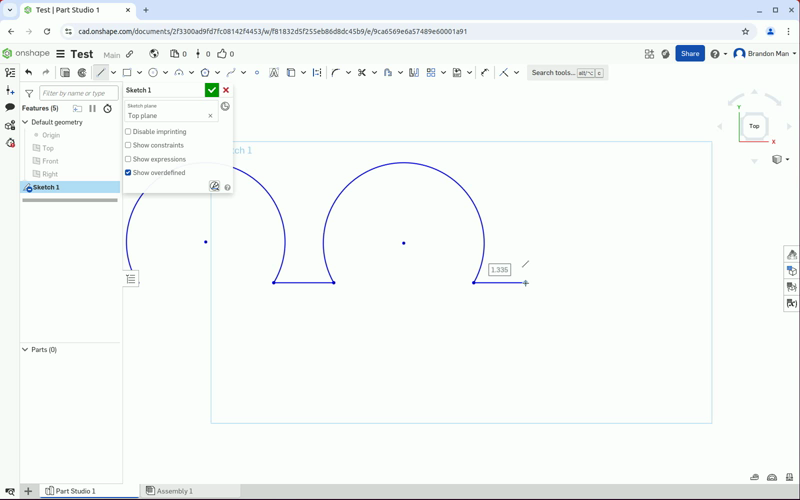
scroll(-6)
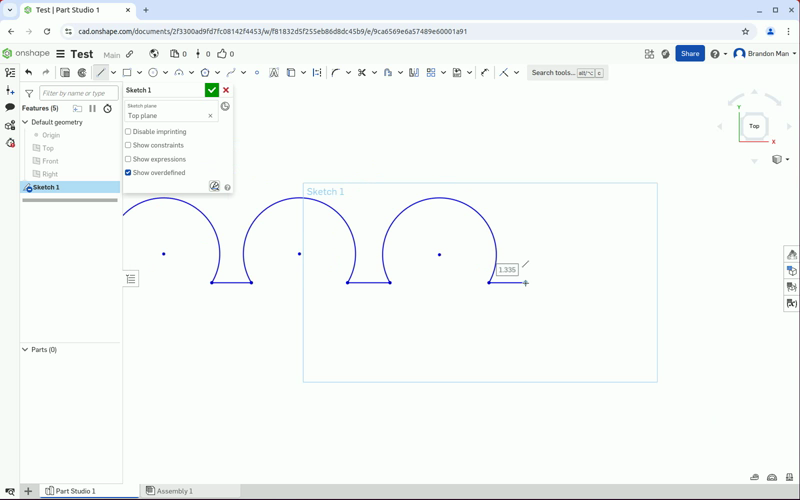
scroll(-6)
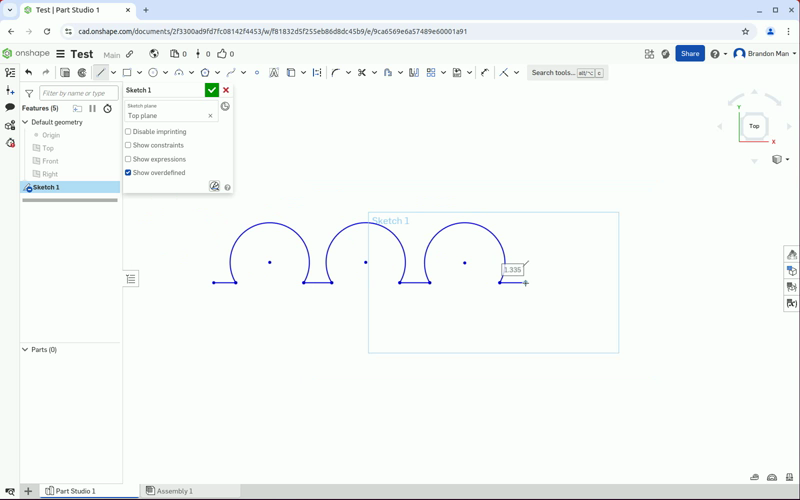
scroll(-6)
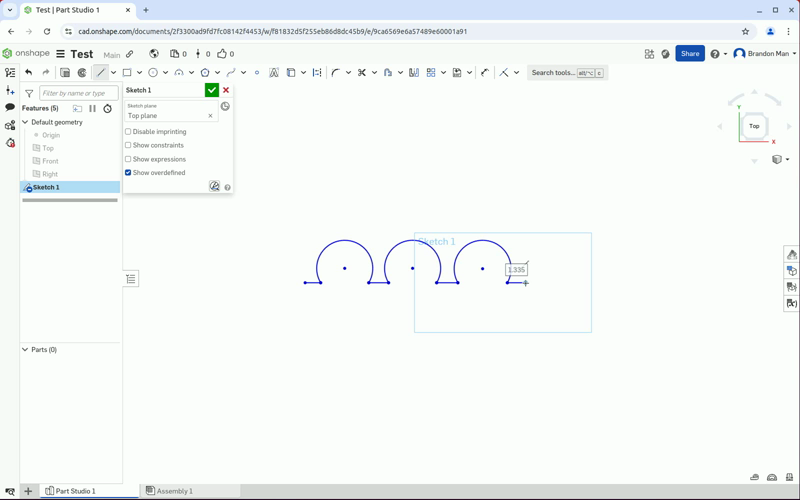
scroll(-6)
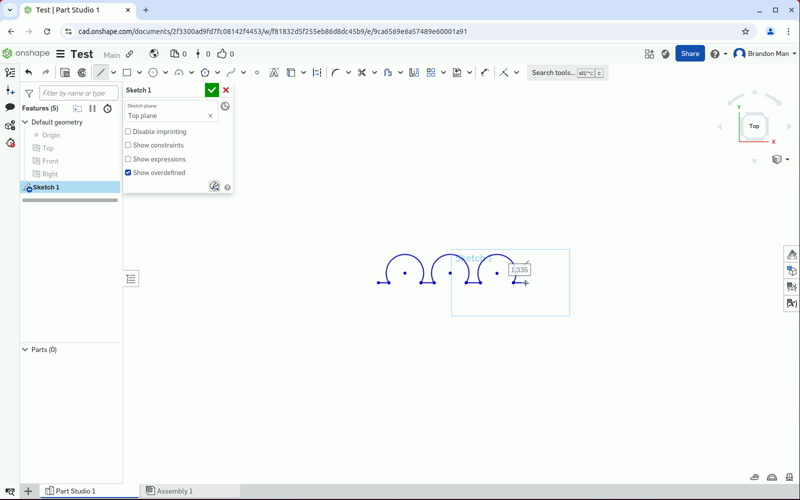
scroll(-6)
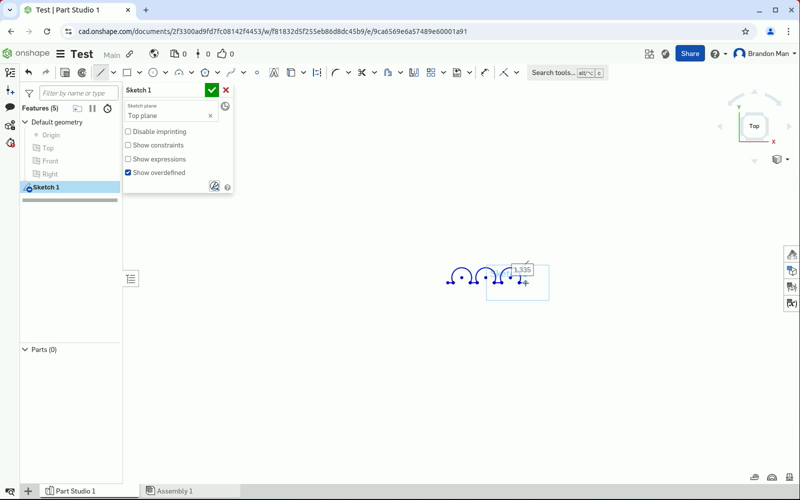
key_up(shift)
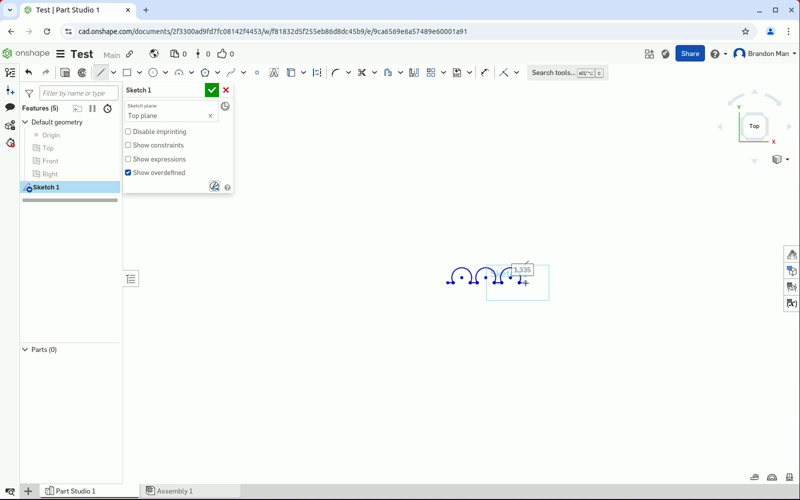
key(esc)
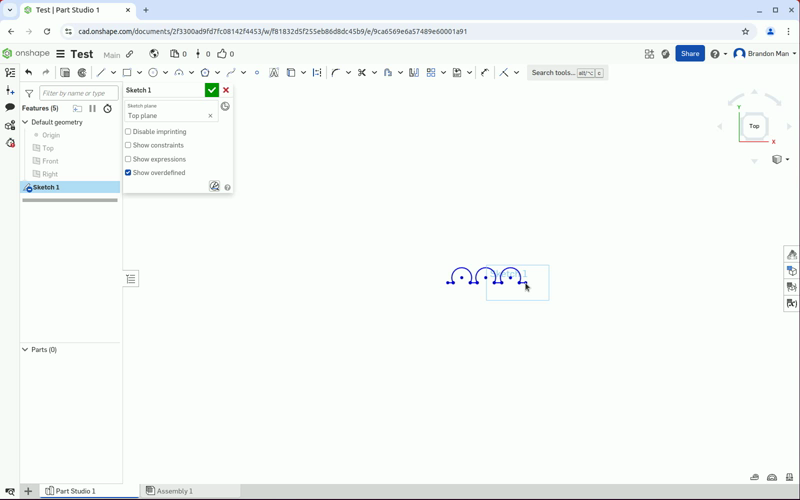
key(a)
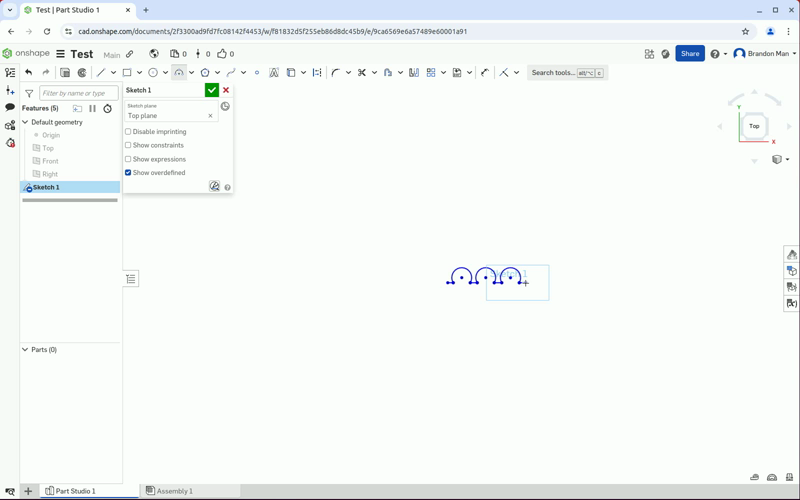
mouse_move(525, 282)
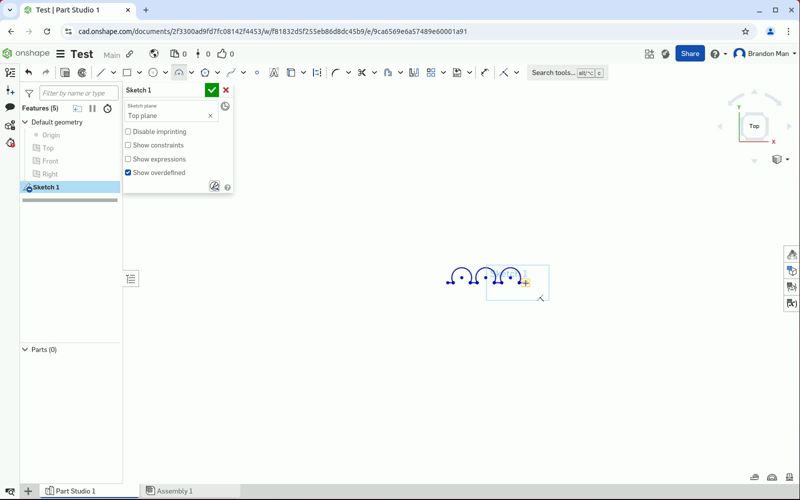
click(525, 282)
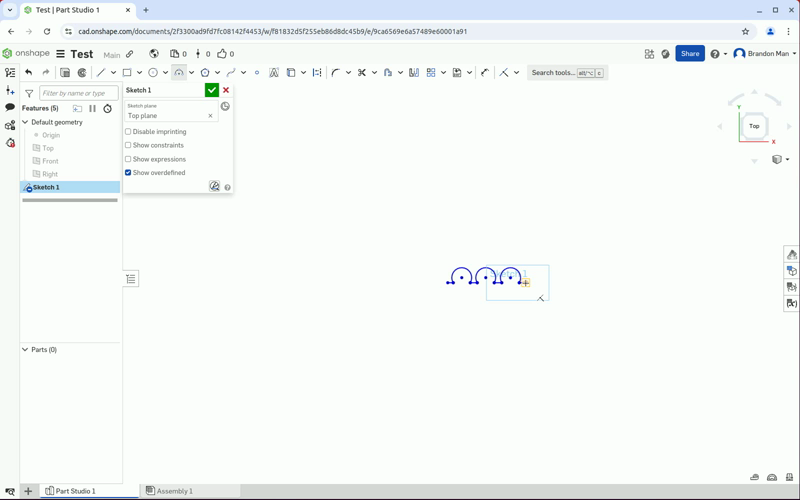
key_down(shift)
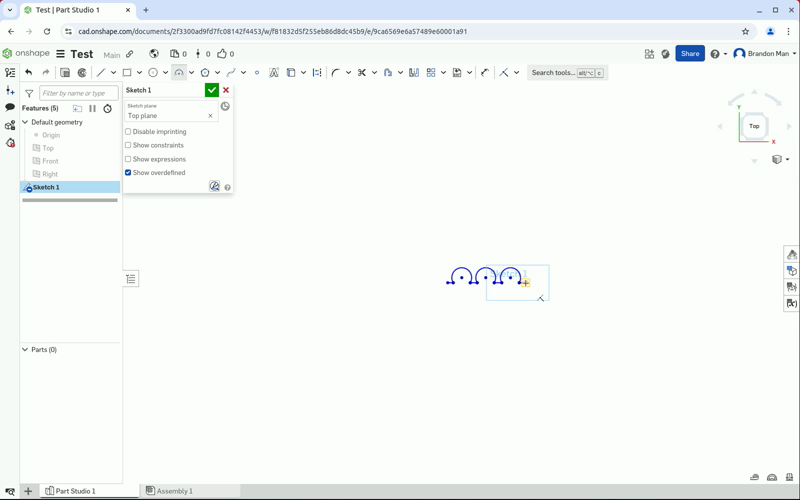
mouse_move(542, 282)
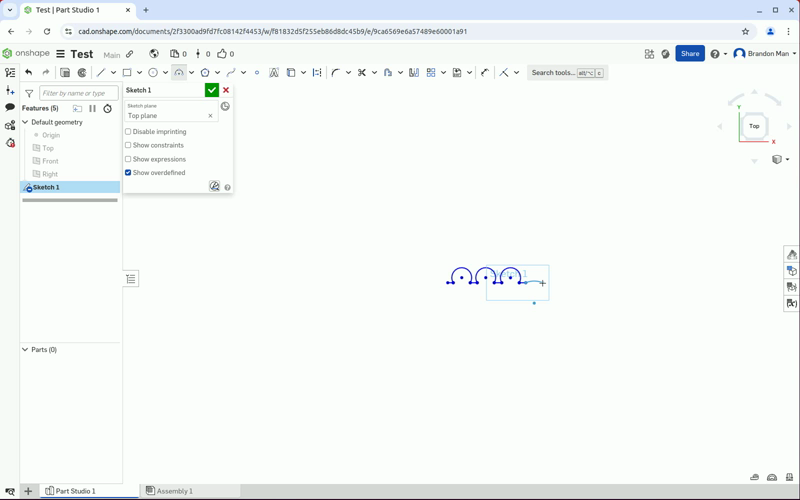
click(542, 282)
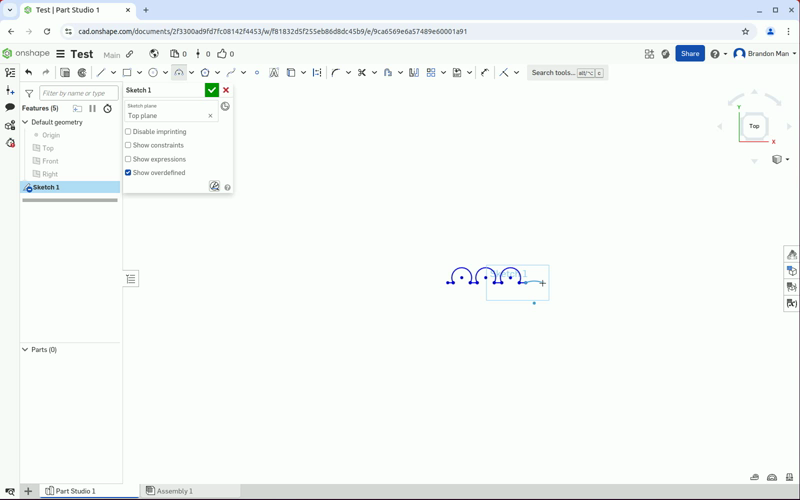
mouse_move(534, 267)
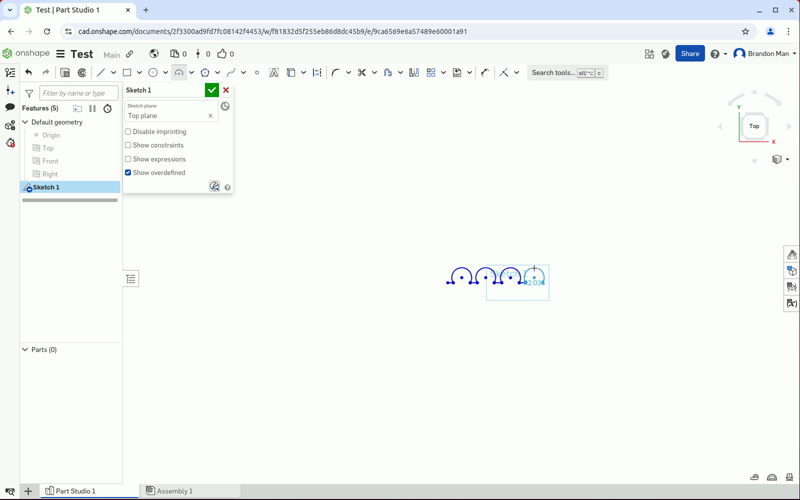
click(534, 267)
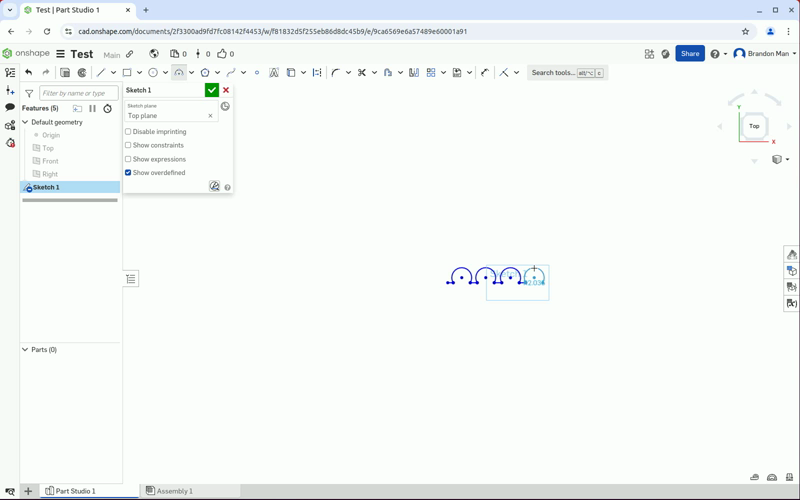
key_up(shift)
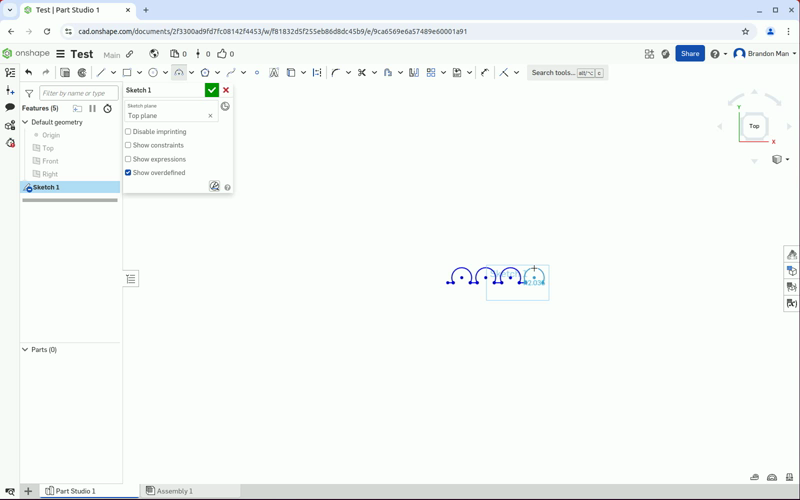
key(esc)
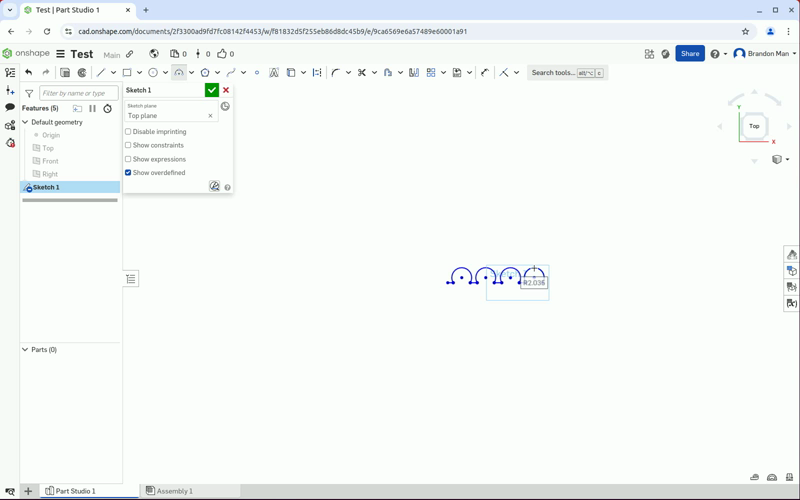
key(l)
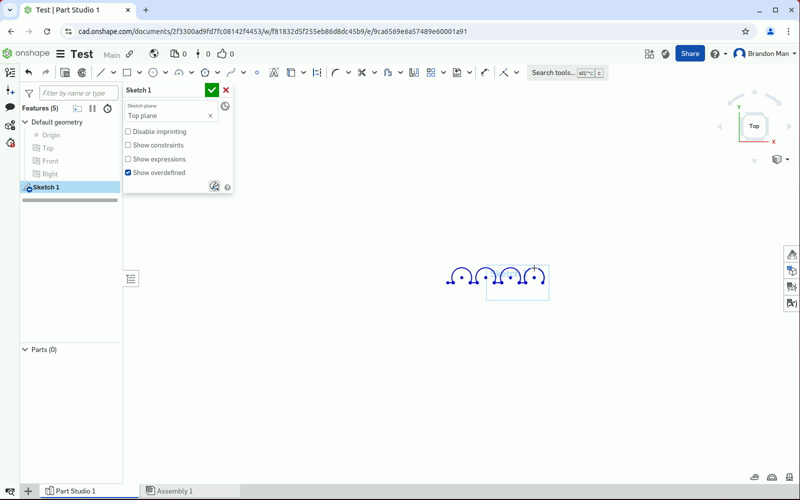
mouse_move(542, 282)
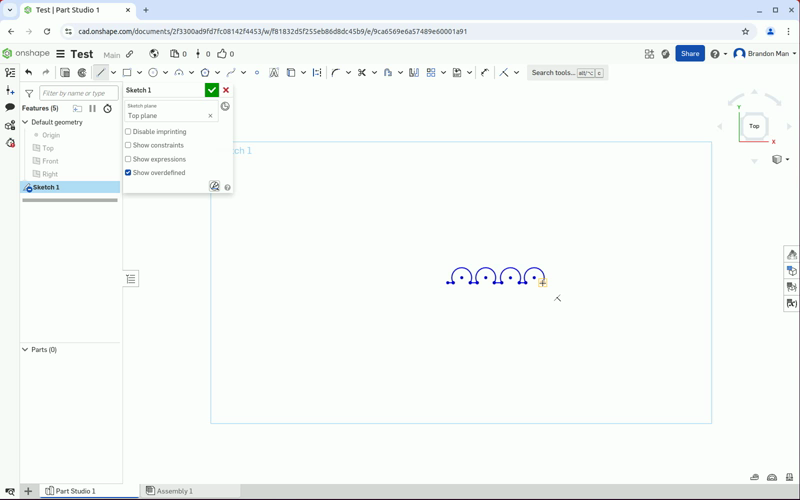
click(542, 282)
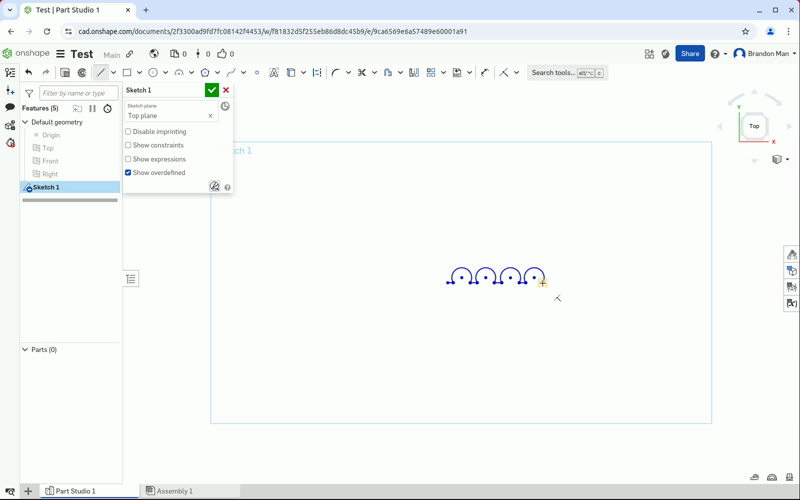
key_down(shift)
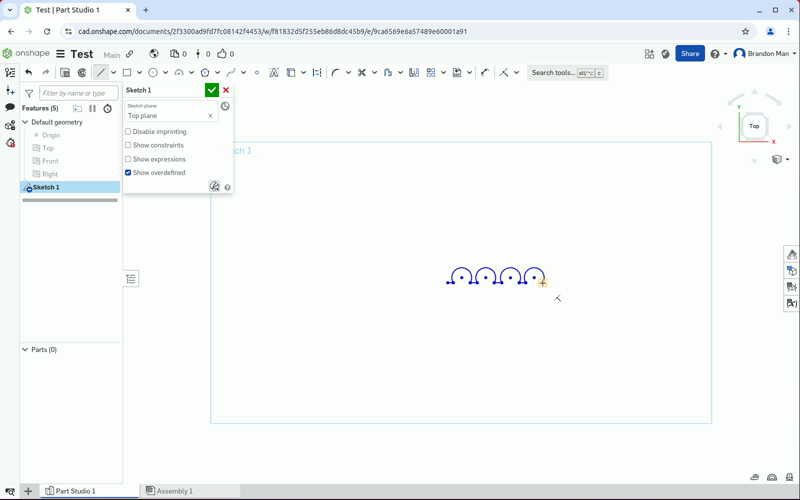
mouse_move(572, 282)
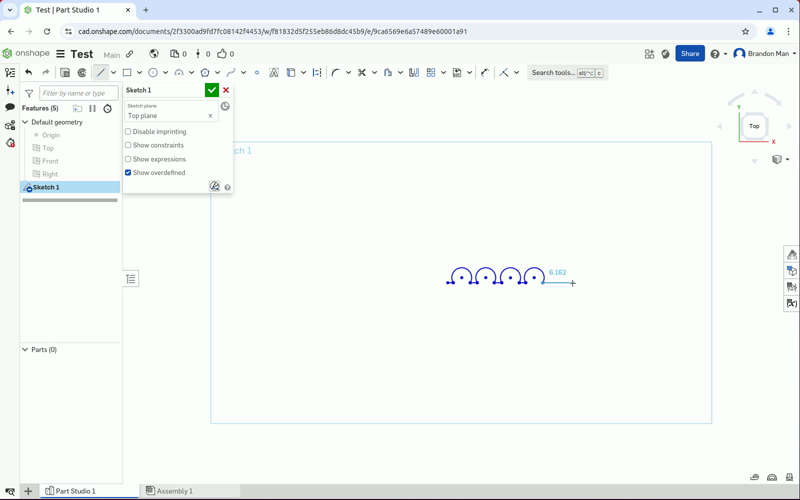
mouse_move(550, 282)
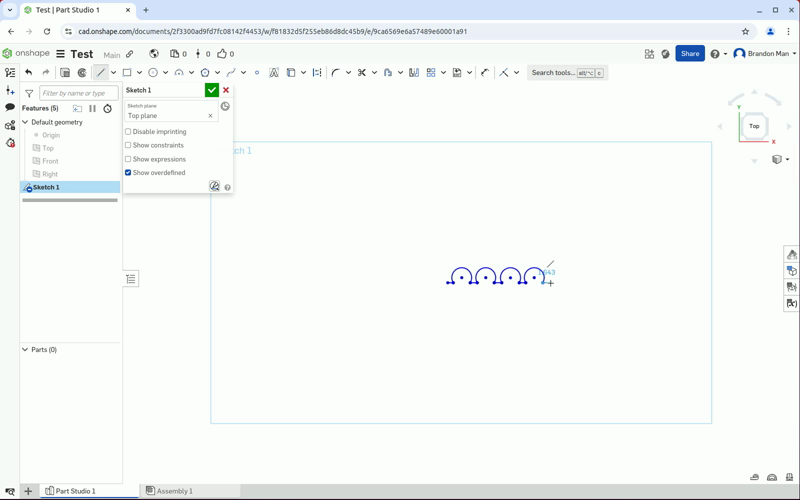
click(550, 282)
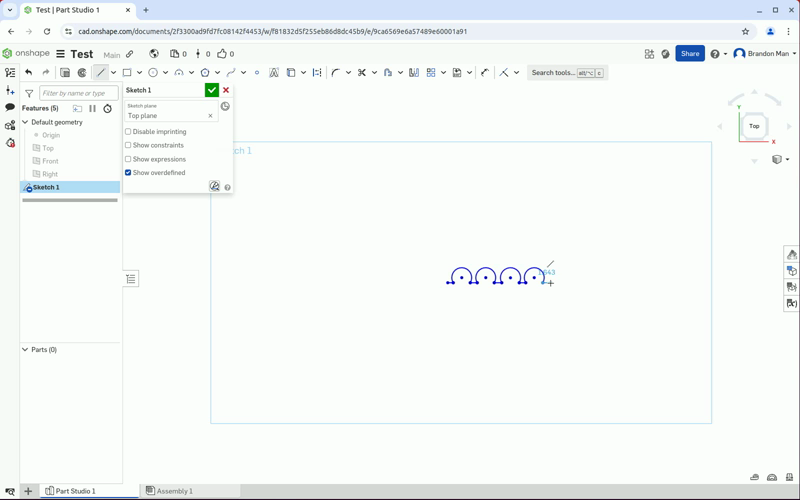
key_up(shift)
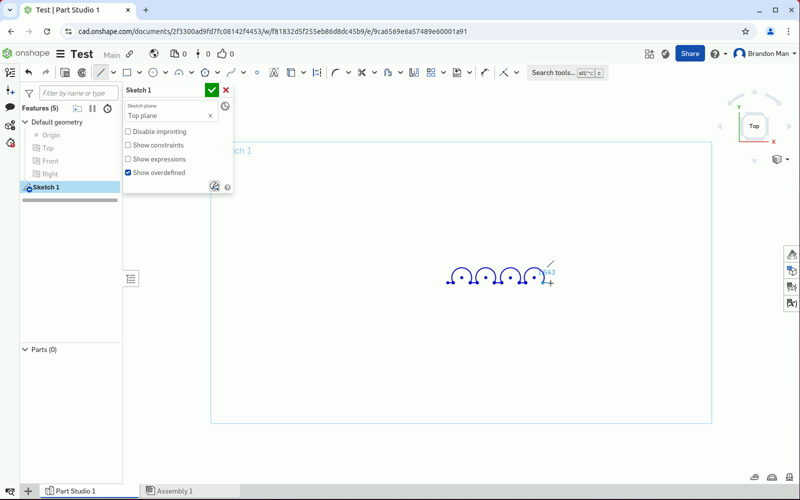
key(esc)
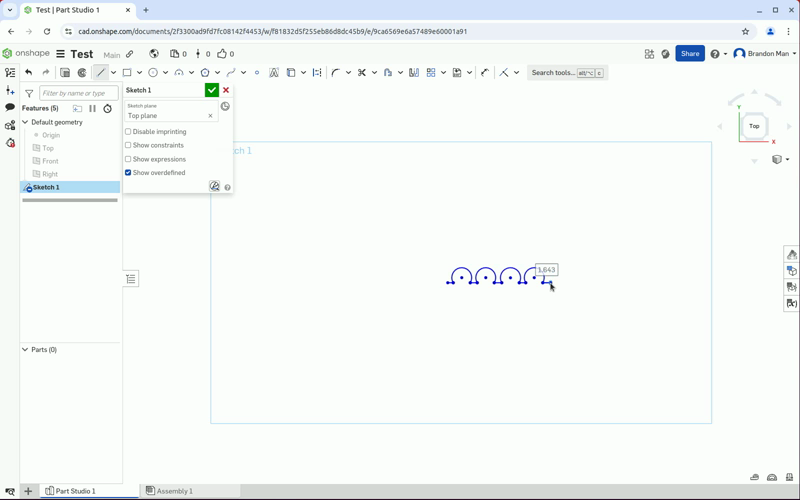
key(a)
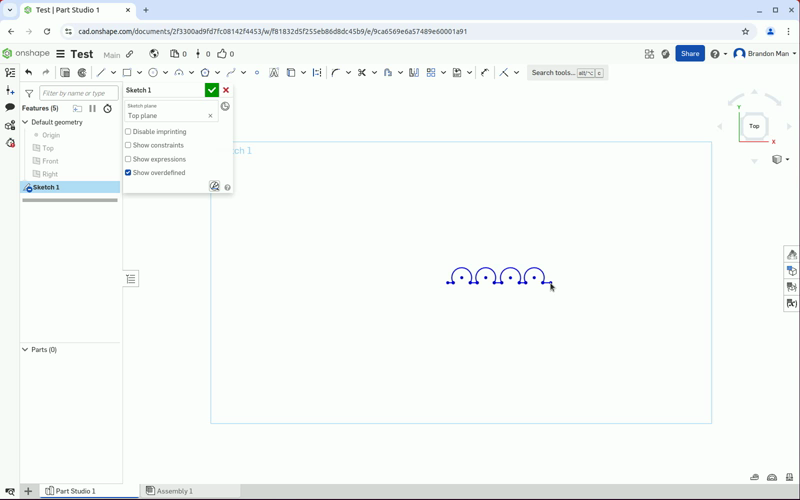
mouse_move(550, 282)
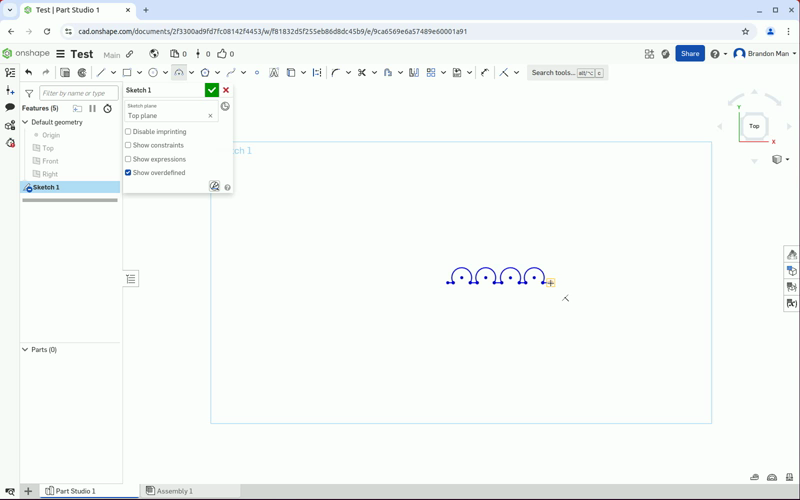
click(550, 282)
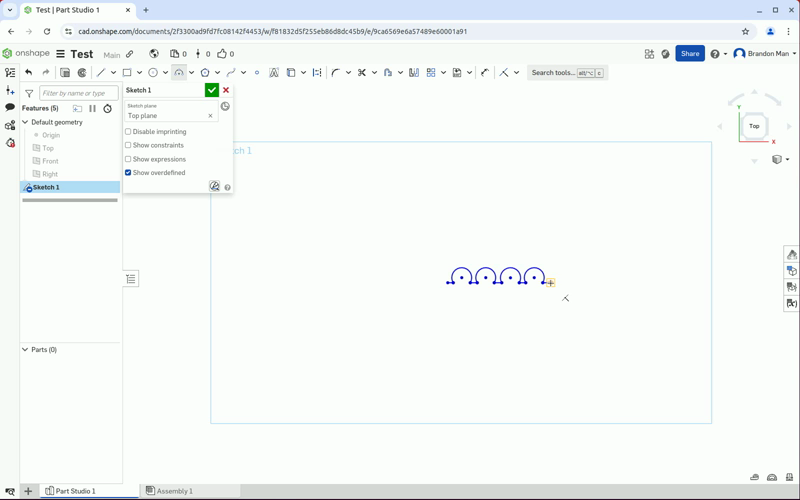
key_down(shift)
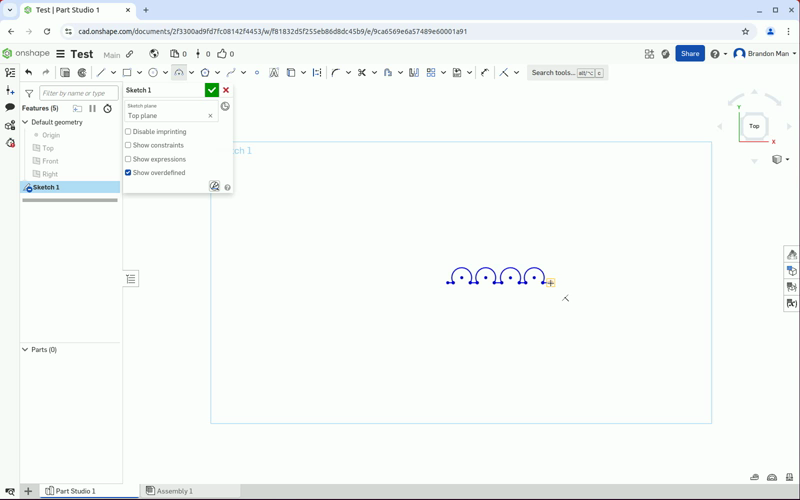
mouse_move(567, 282)
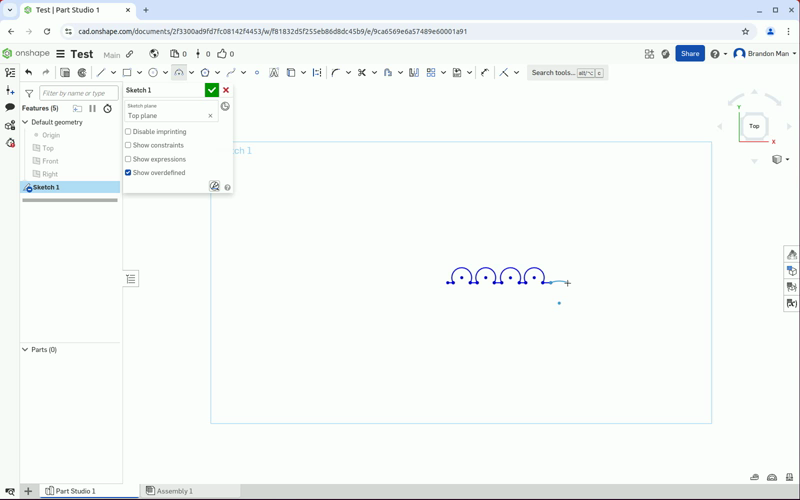
click(567, 282)
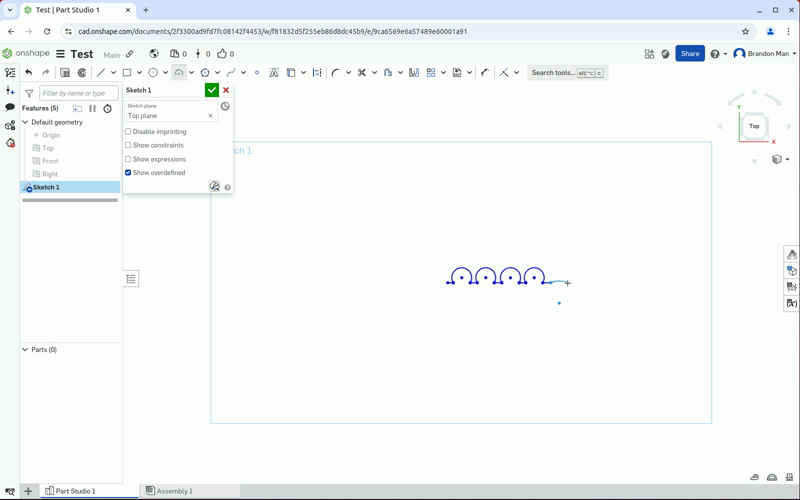
mouse_move(559, 267)
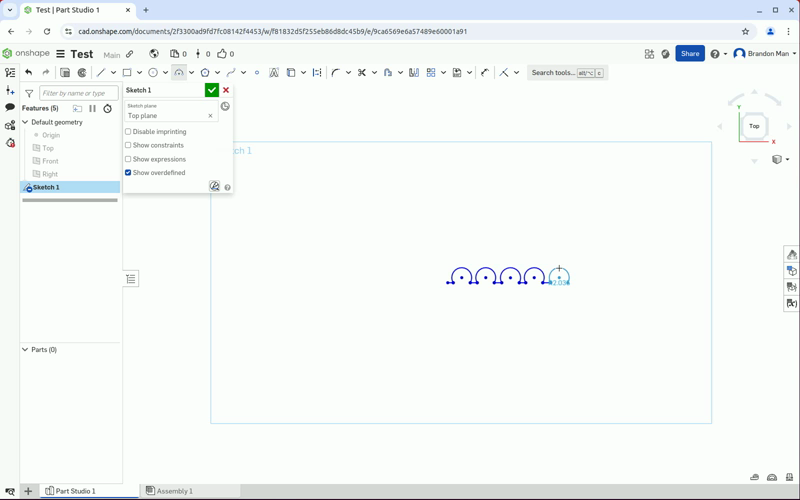
click(559, 267)
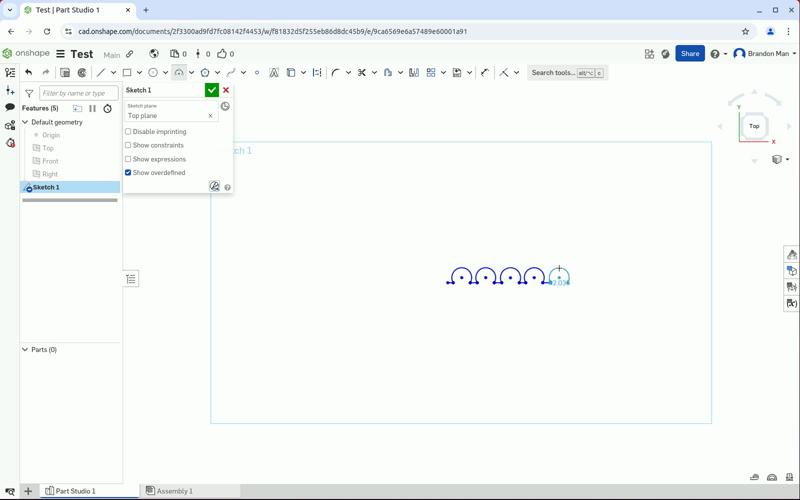
key_up(shift)
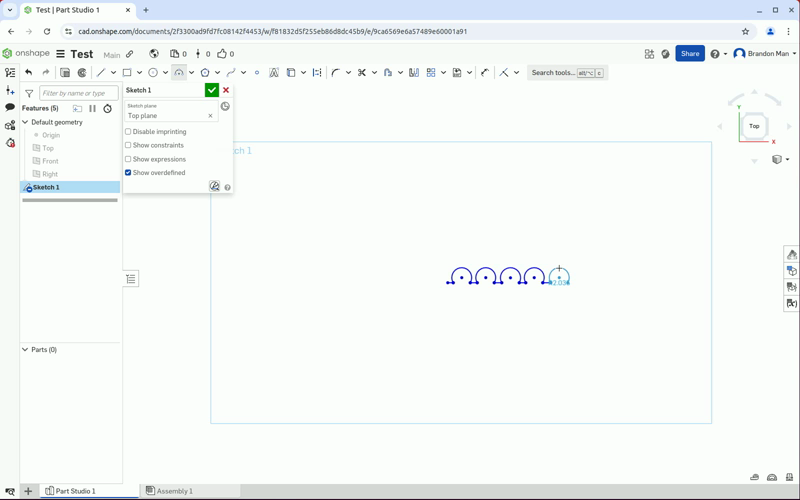
key(esc)
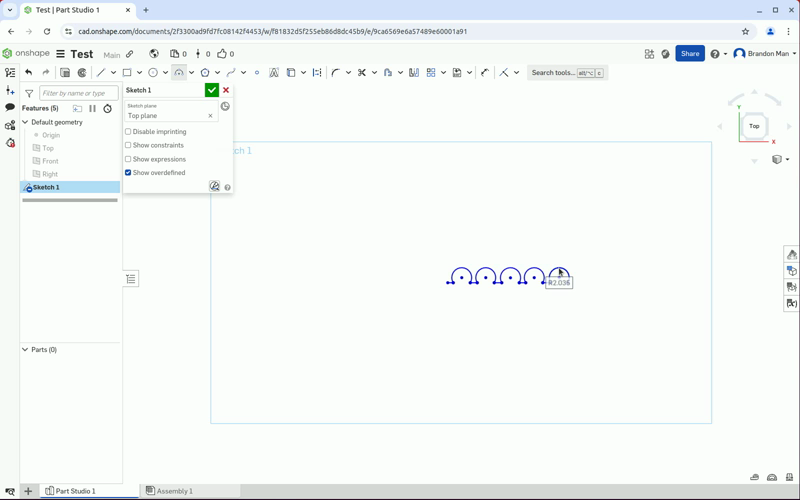
key(l)
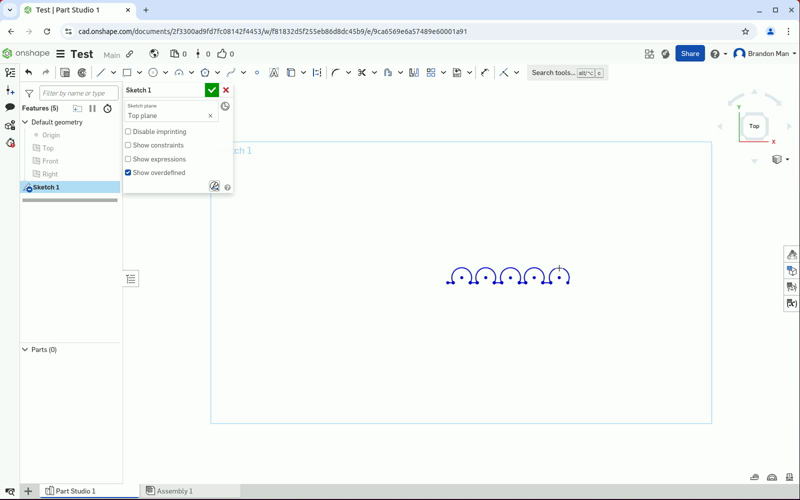
mouse_move(567, 282)
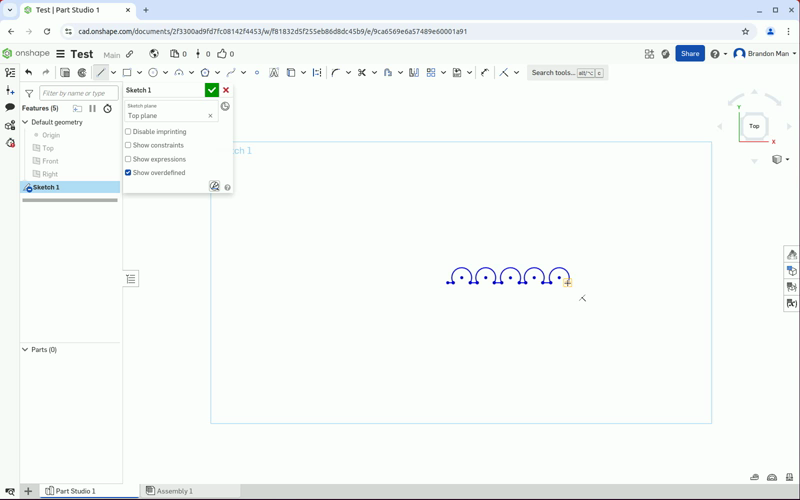
click(567, 282)
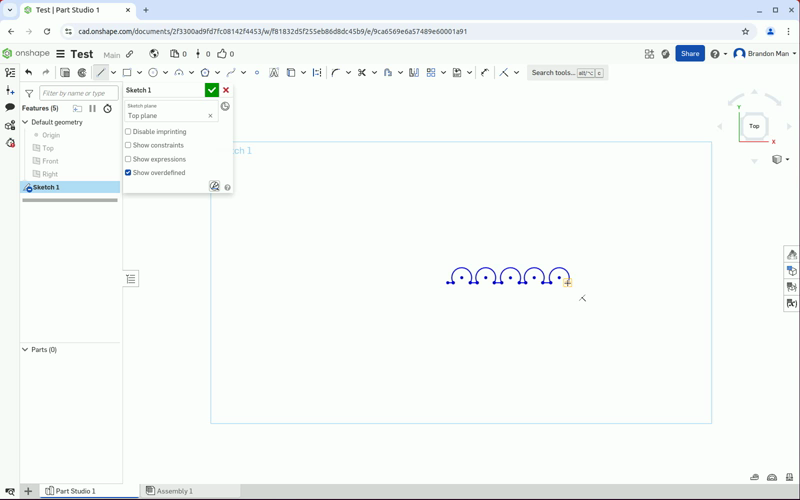
key_down(shift)
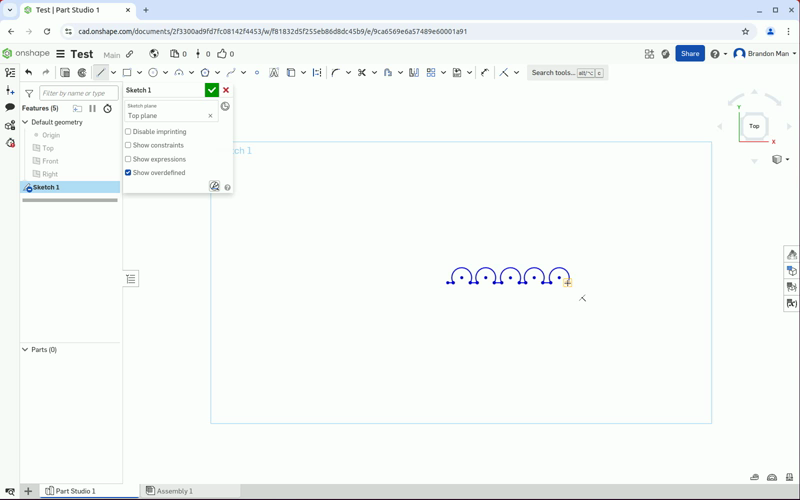
mouse_move(589, 282)
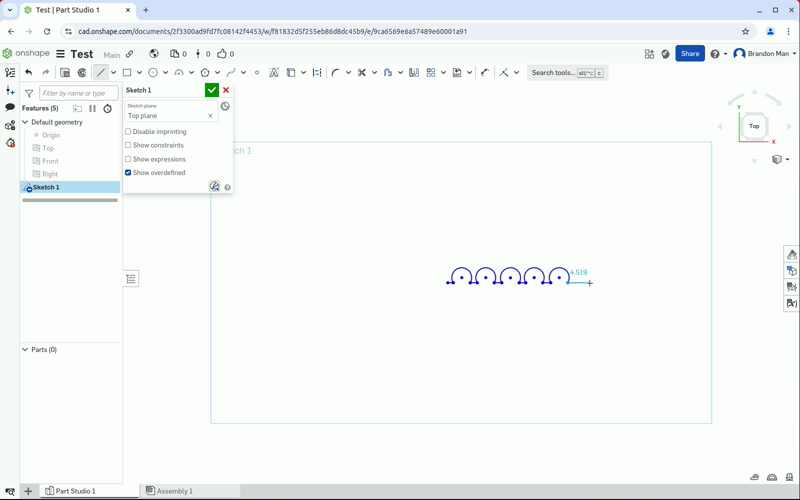
mouse_move(573, 282)
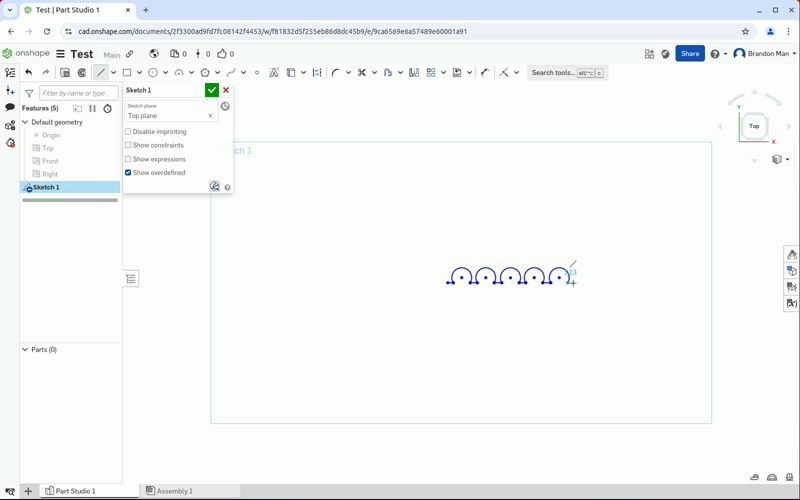
scroll(6)
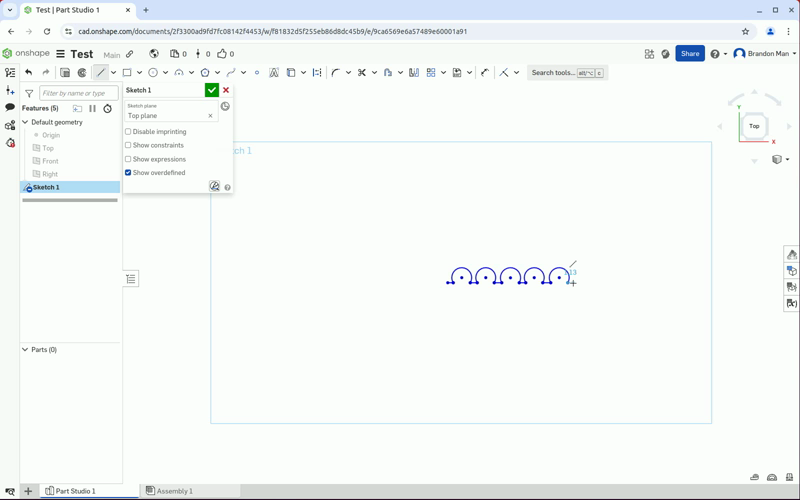
scroll(6)
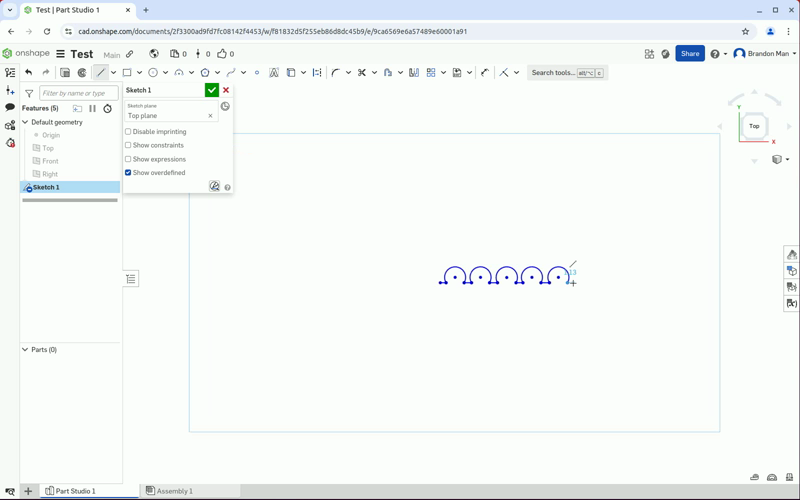
scroll(6)
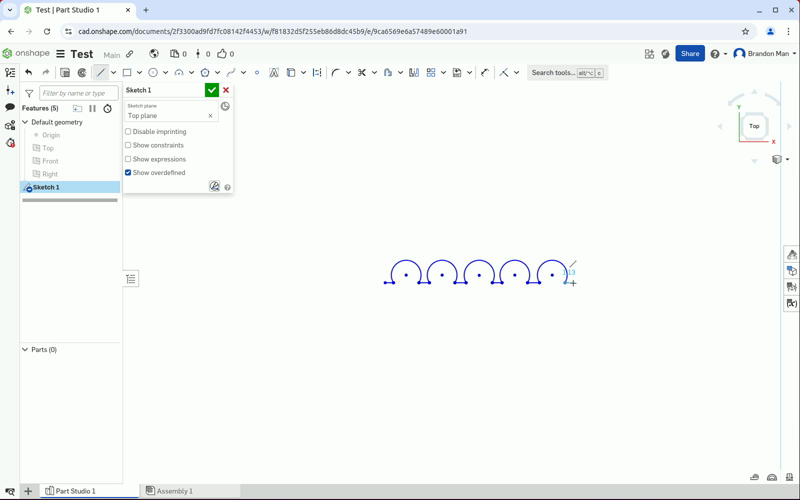
scroll(6)
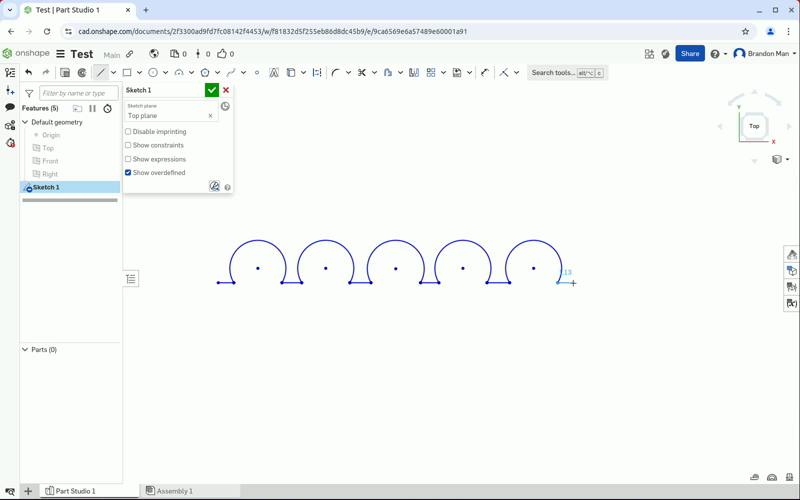
scroll(6)
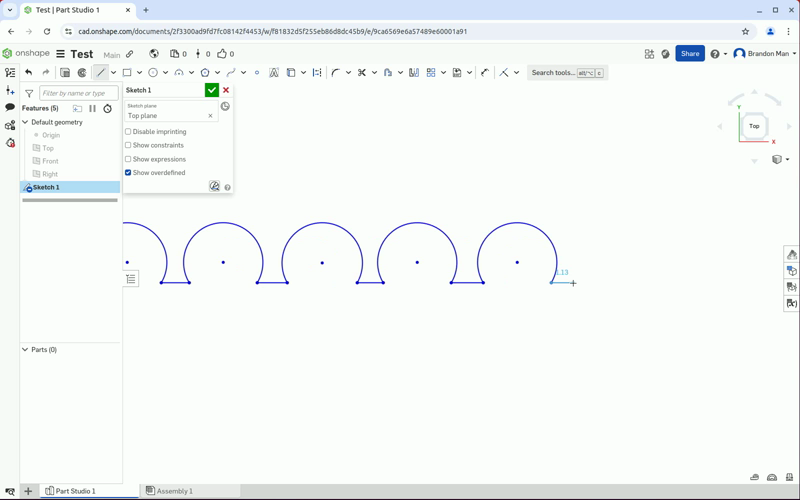
scroll(6)
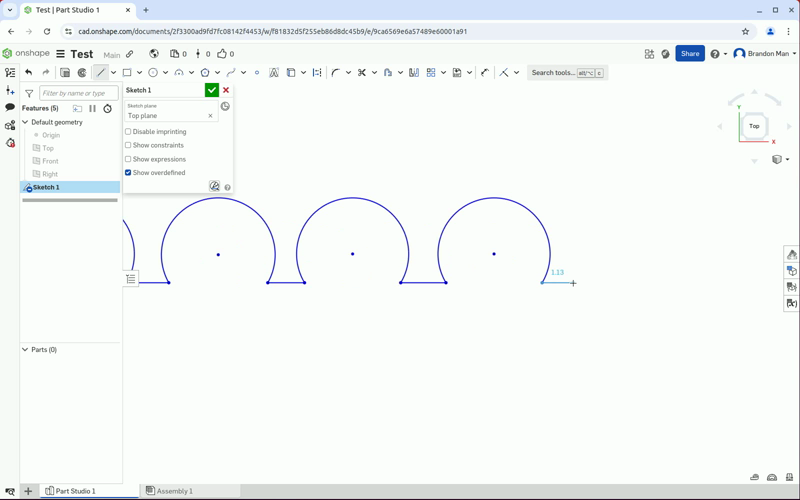
scroll(6)
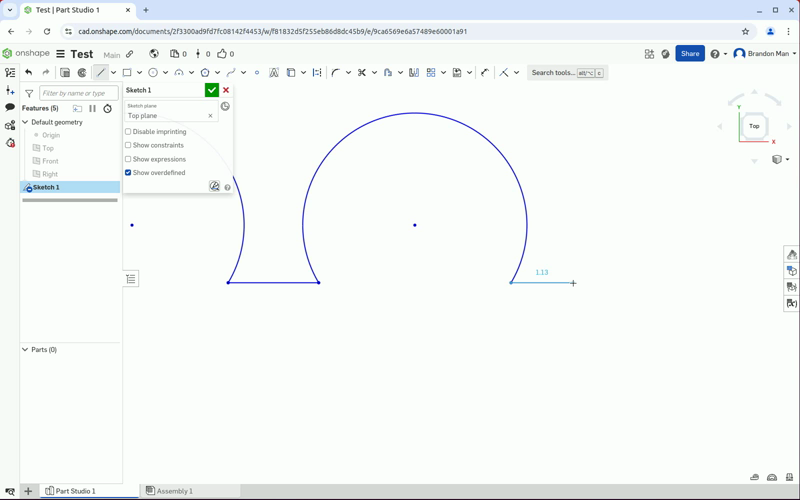
click(573, 282)
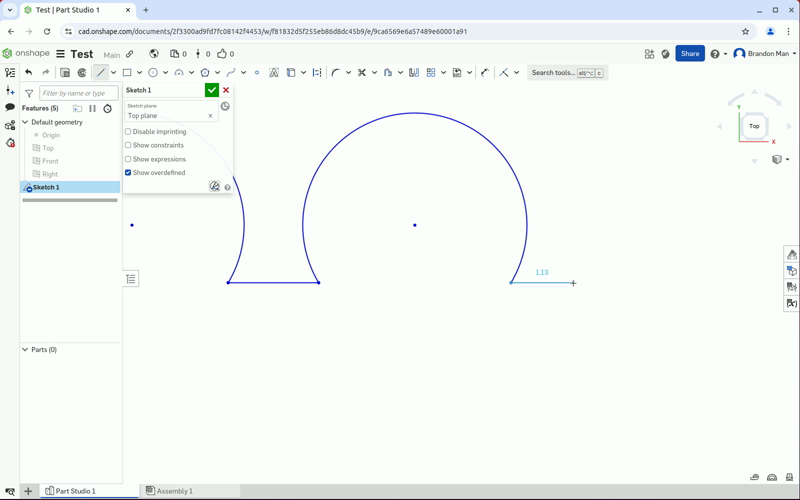
scroll(-6)
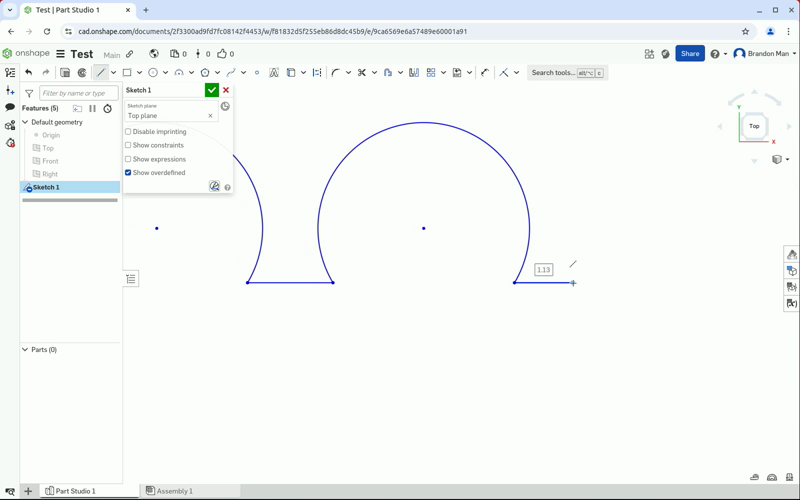
scroll(-6)
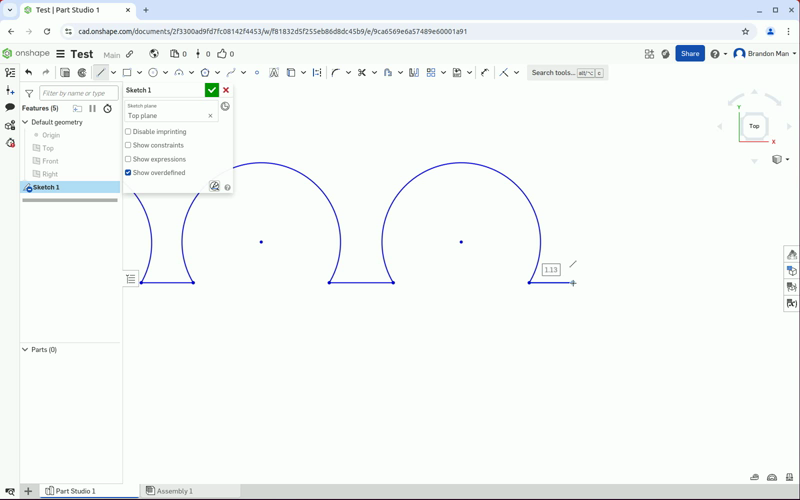
scroll(-6)
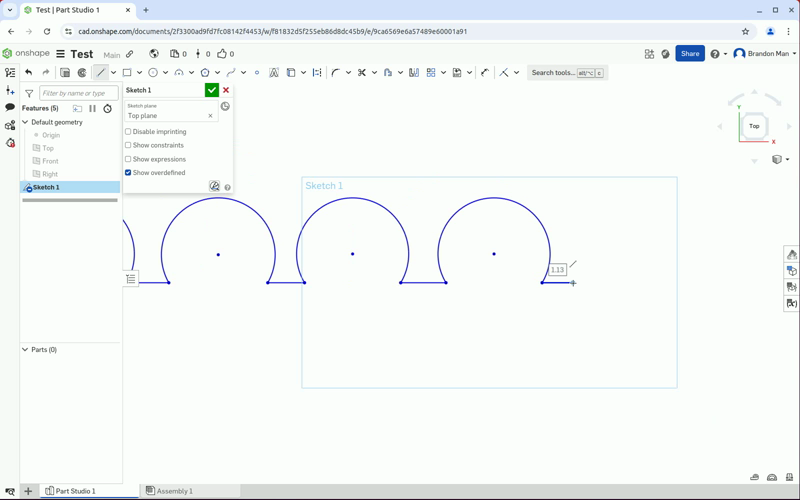
scroll(-6)
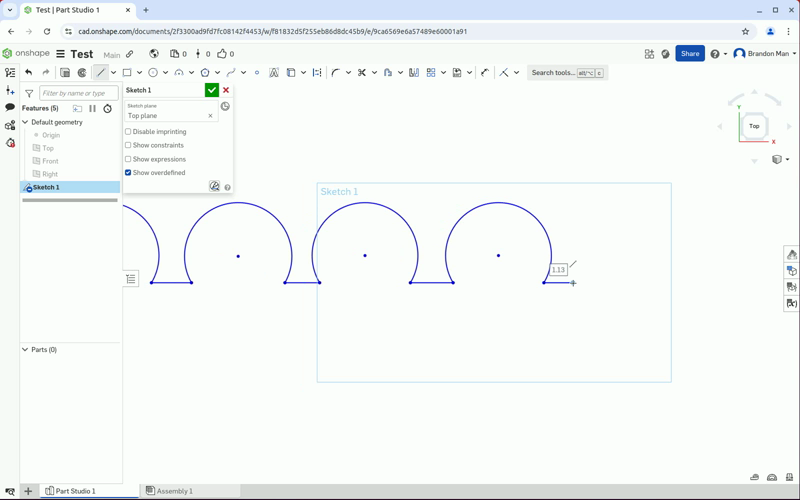
scroll(-6)
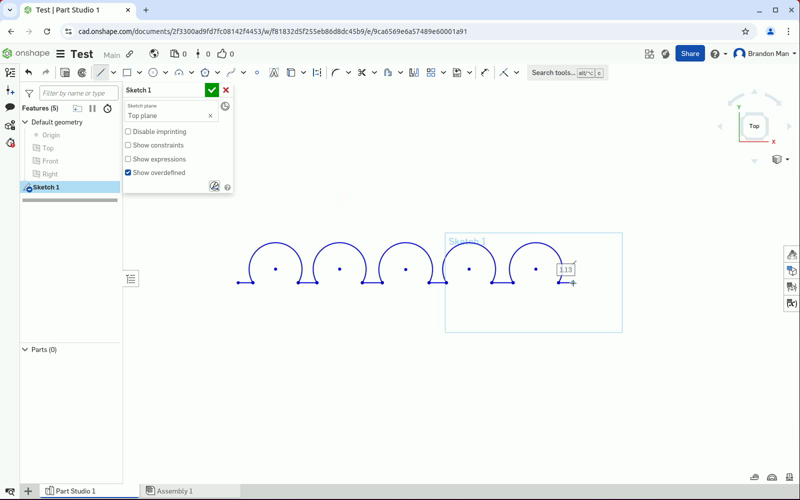
scroll(-6)
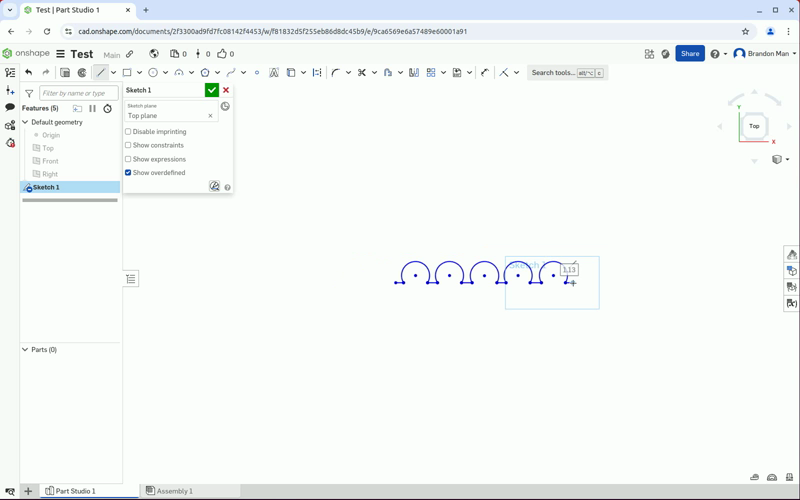
scroll(-6)
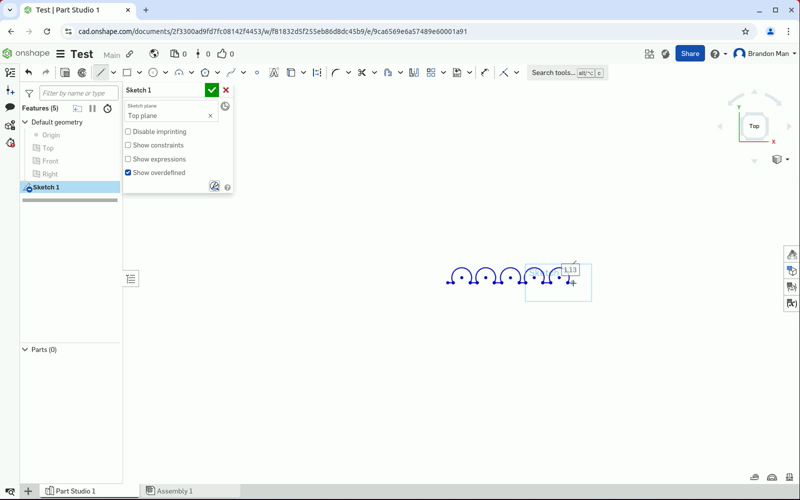
key_up(shift)
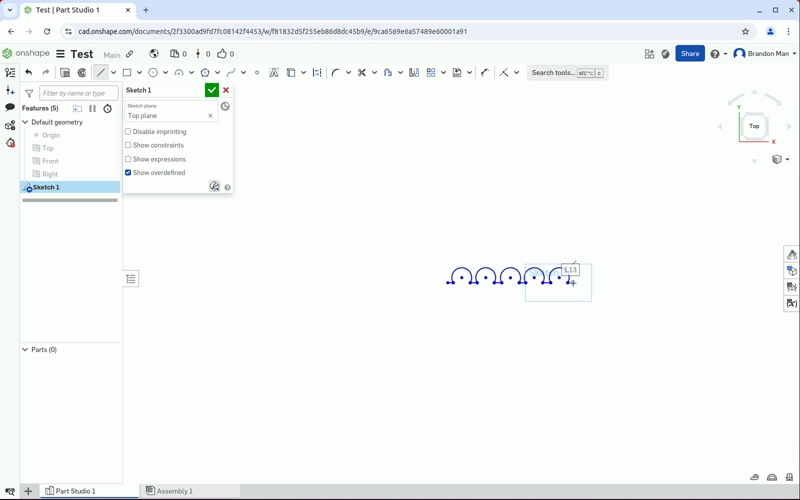
key_down(shift)
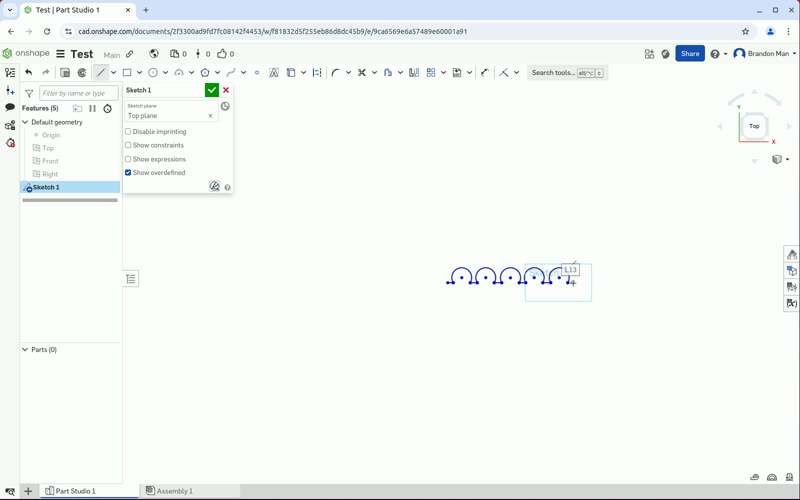
mouse_move(589, 282)
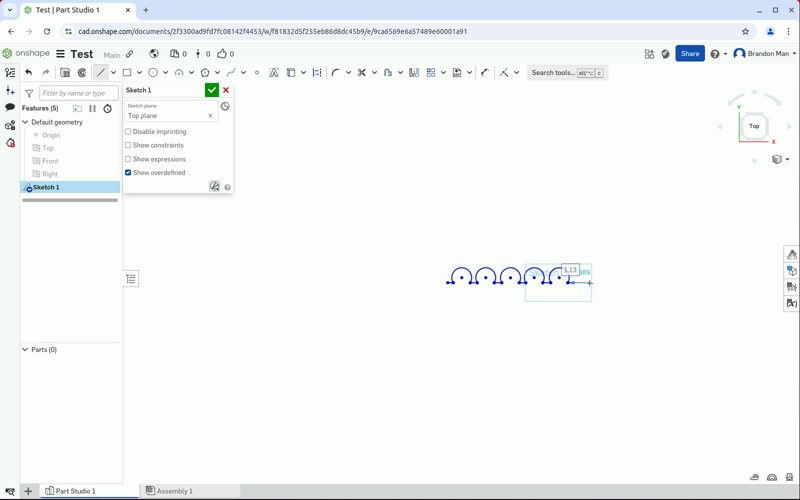
mouse_move(573, 264)
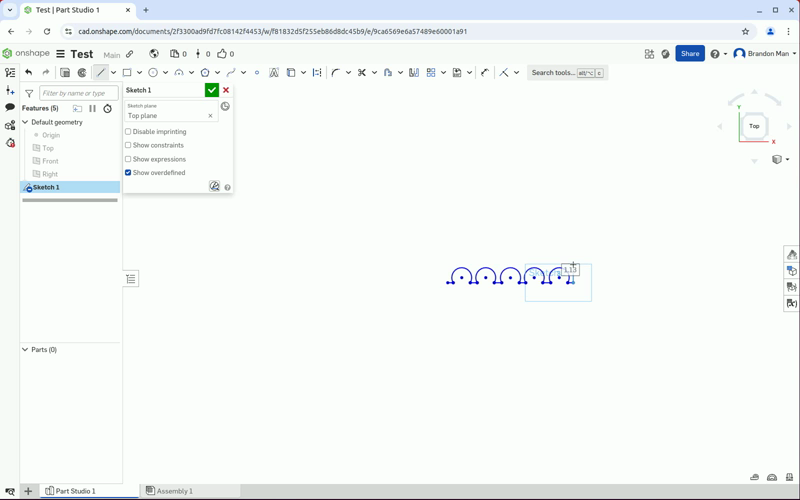
click(573, 264)
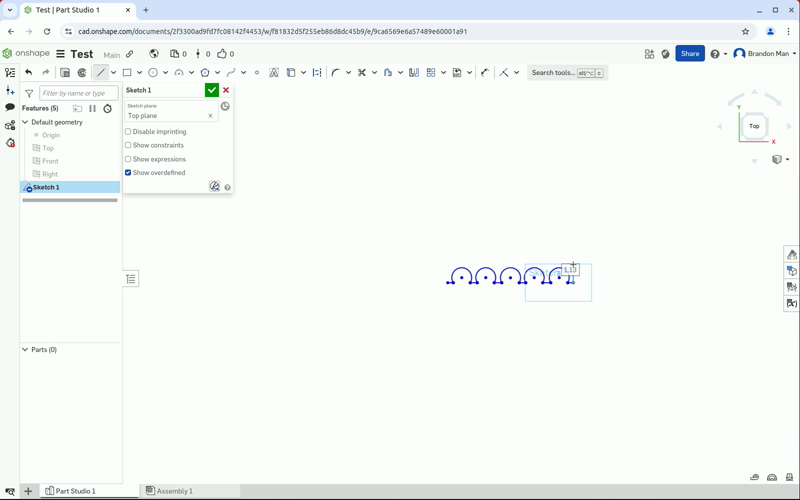
key_up(shift)
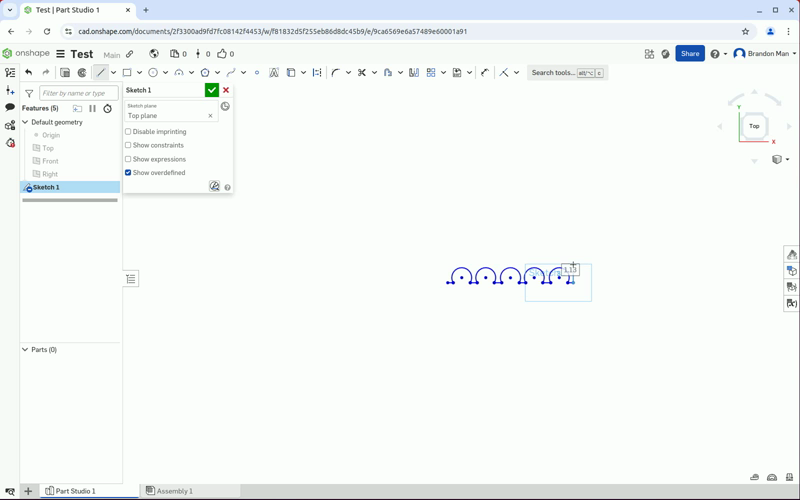
key_down(shift)
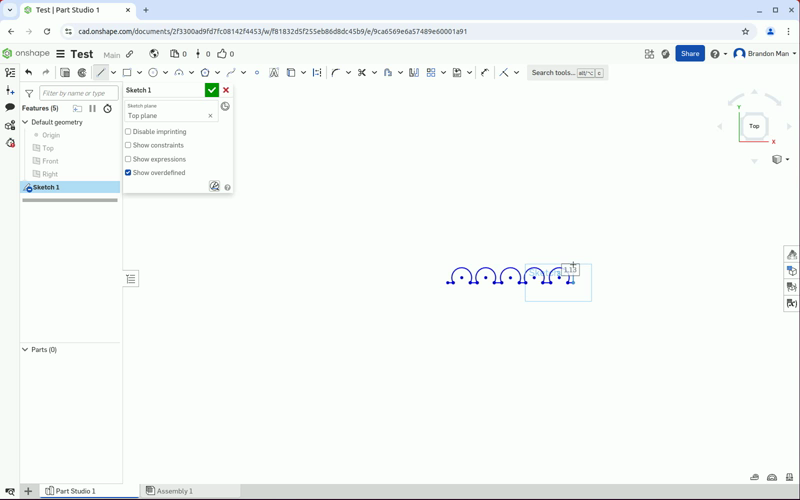
mouse_move(447, 264)
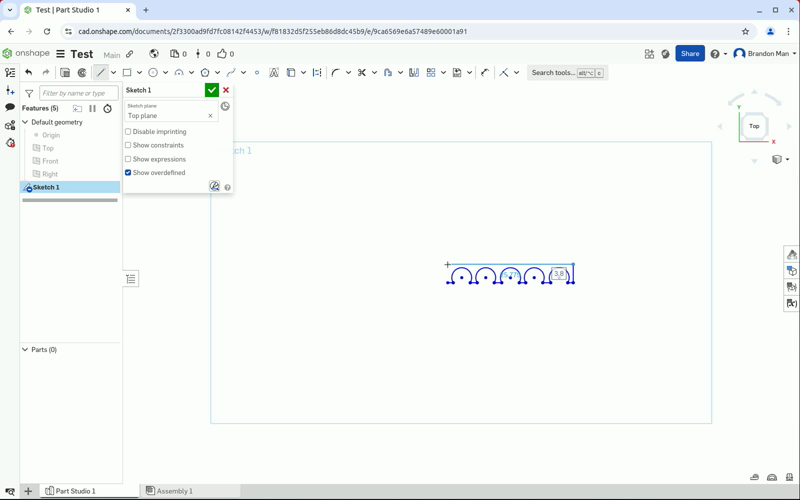
click(447, 264)
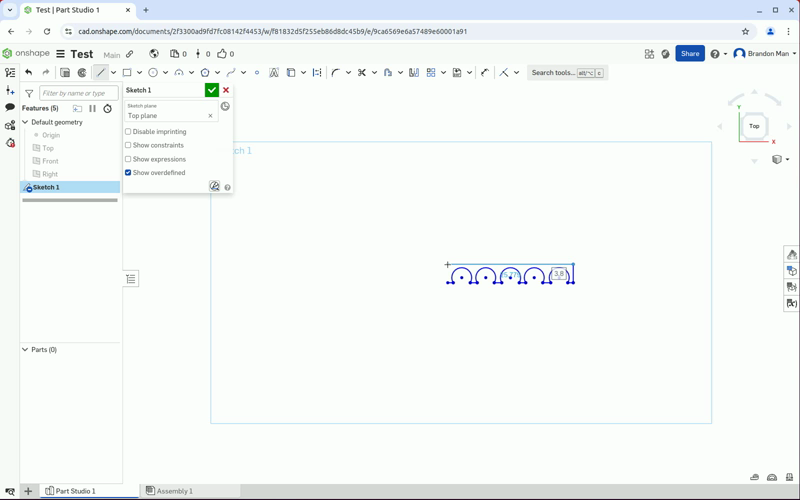
key_up(shift)
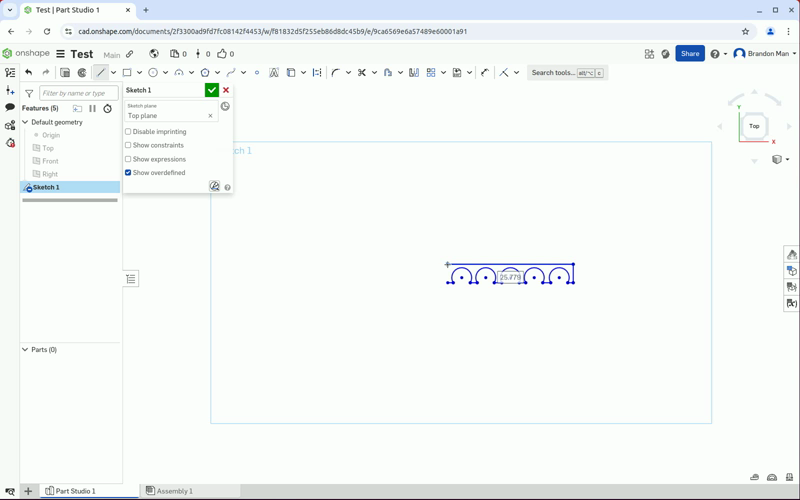
mouse_move(477, 264)
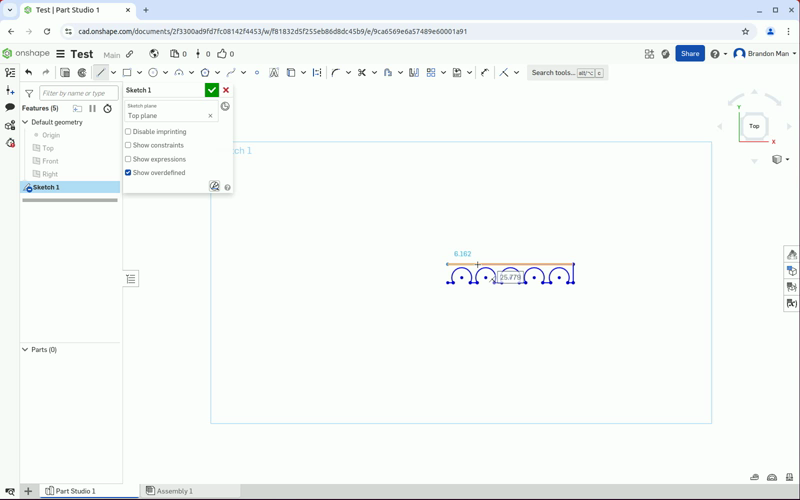
key_down(shift)
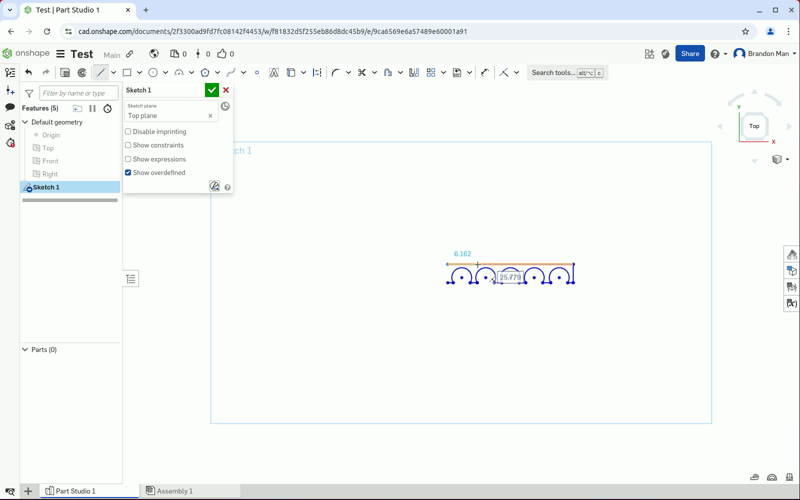
mouse_move(447, 282)
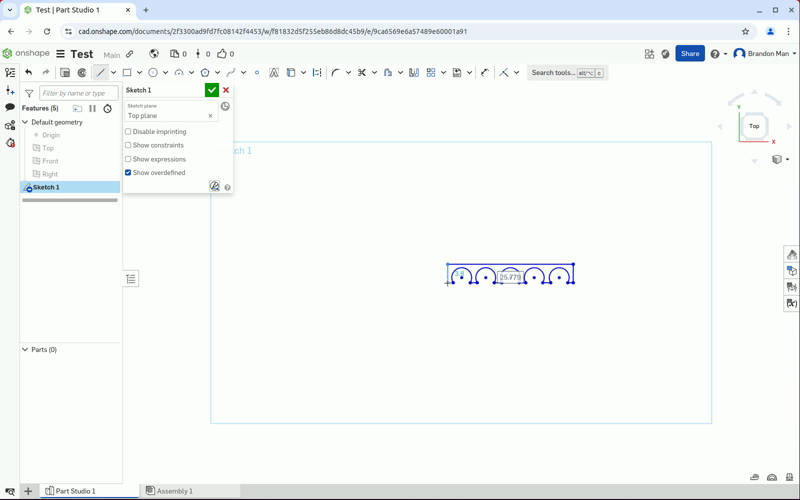
key_up(shift)
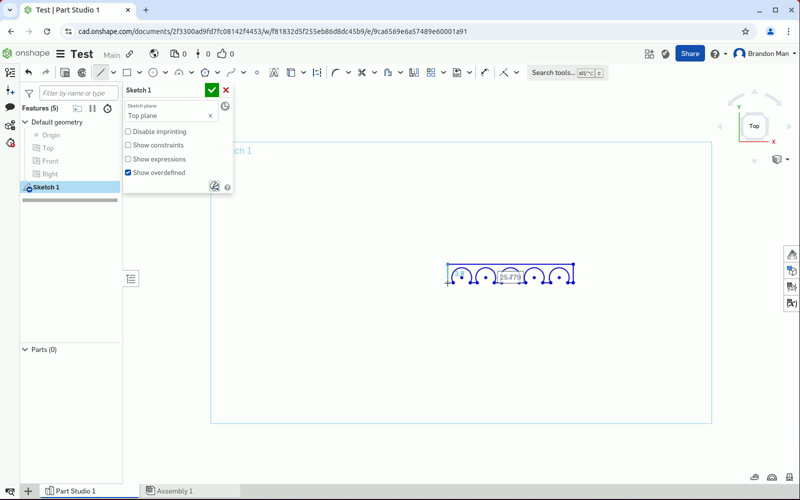
click(447, 282)
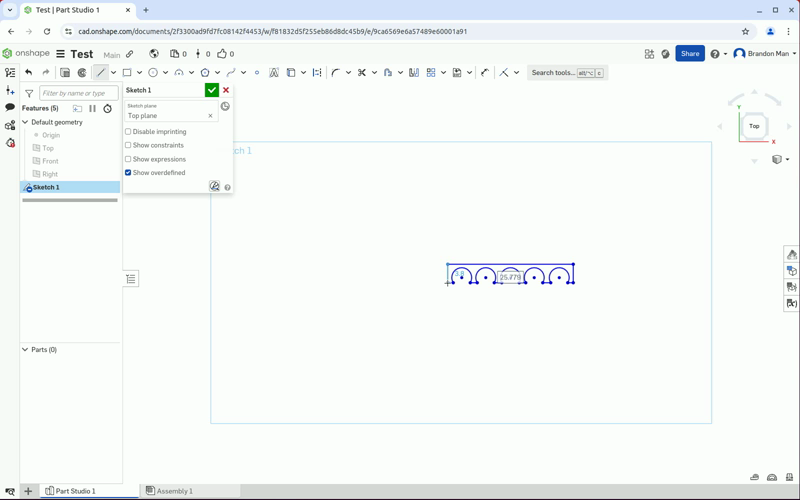
key(esc)
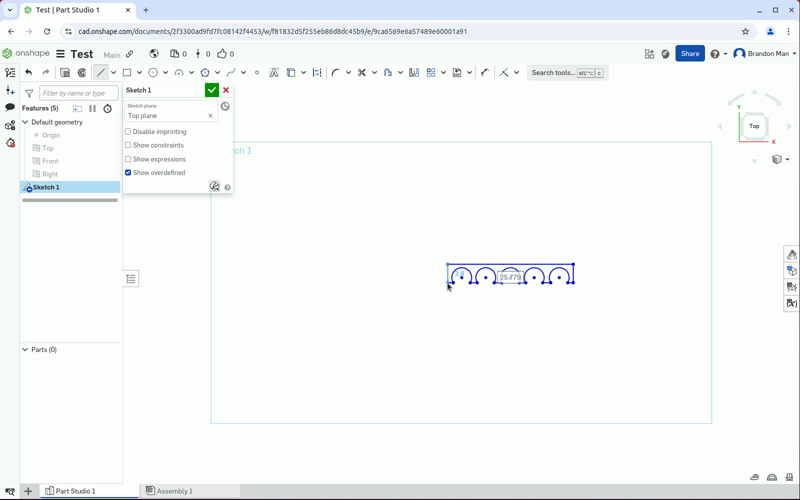
mouse_move(522, 270)
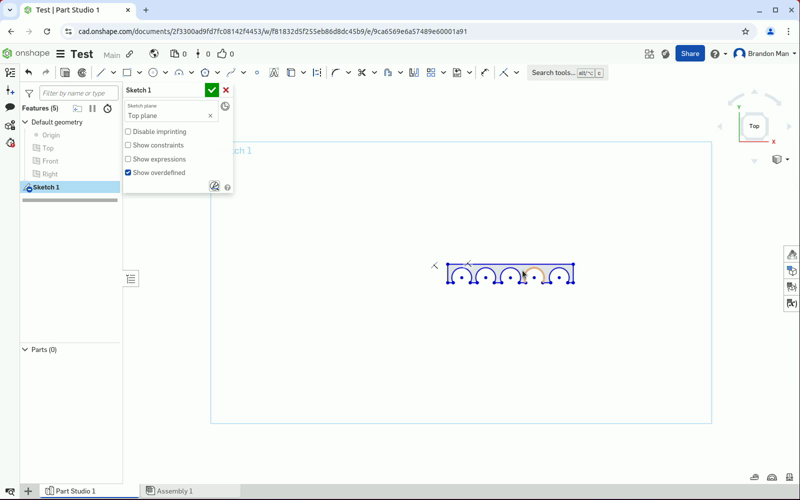
scroll(6)
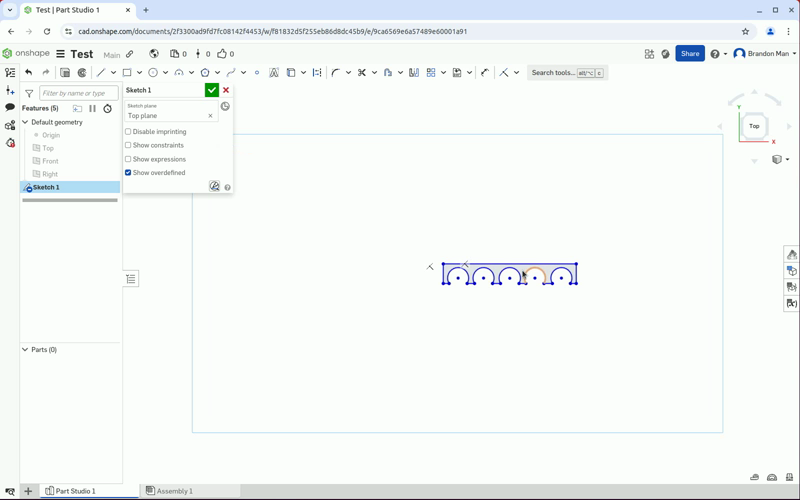
scroll(6)
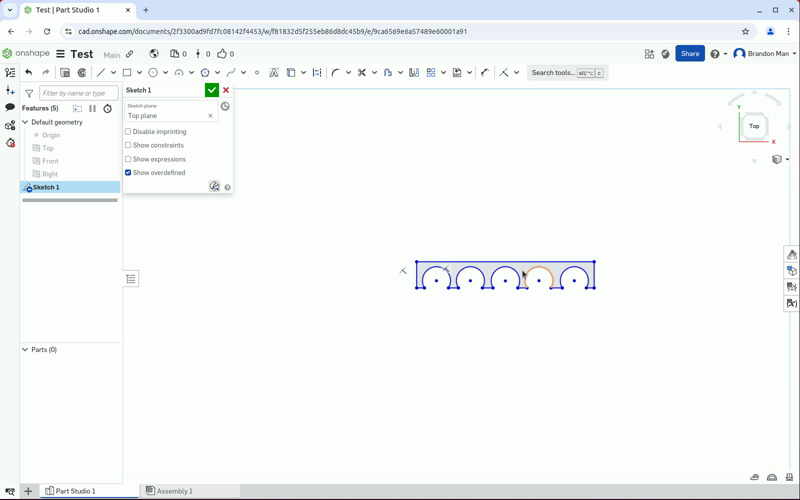
scroll(6)
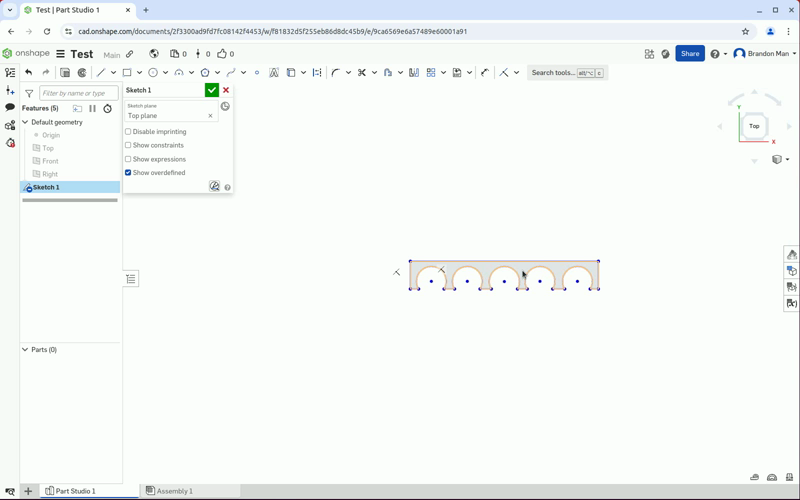
scroll(6)
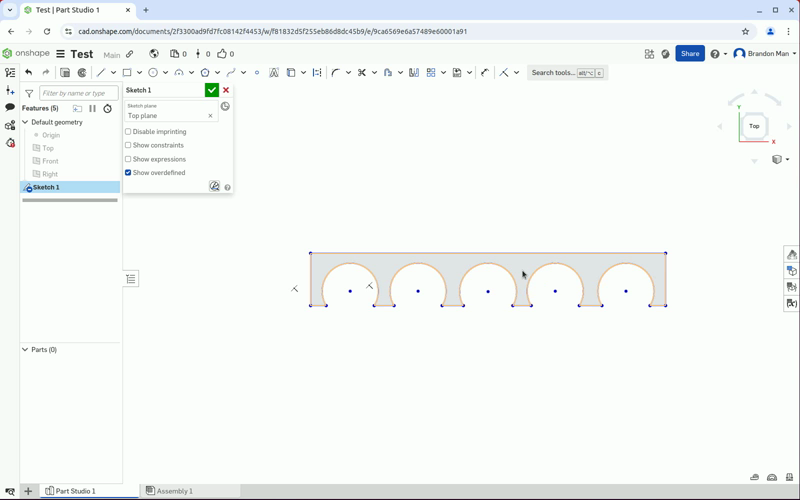
scroll(6)
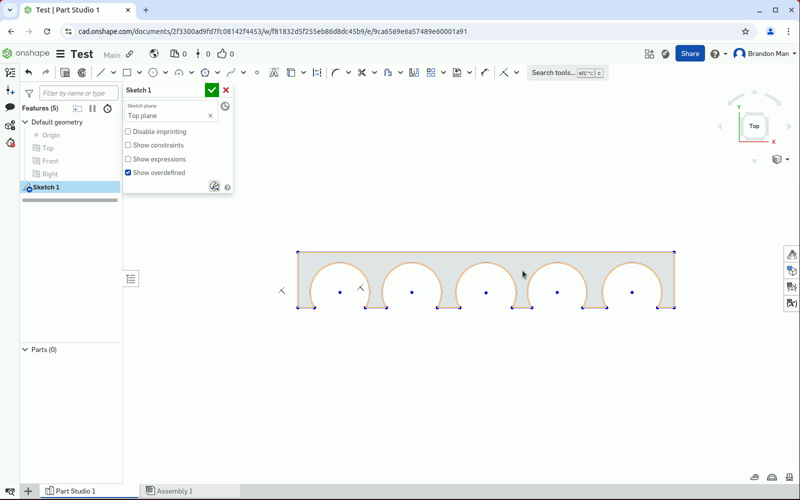
scroll(6)
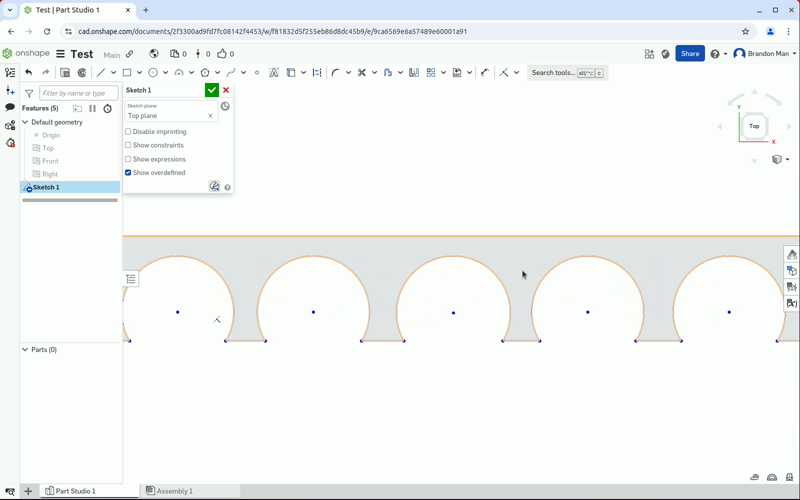
scroll(6)
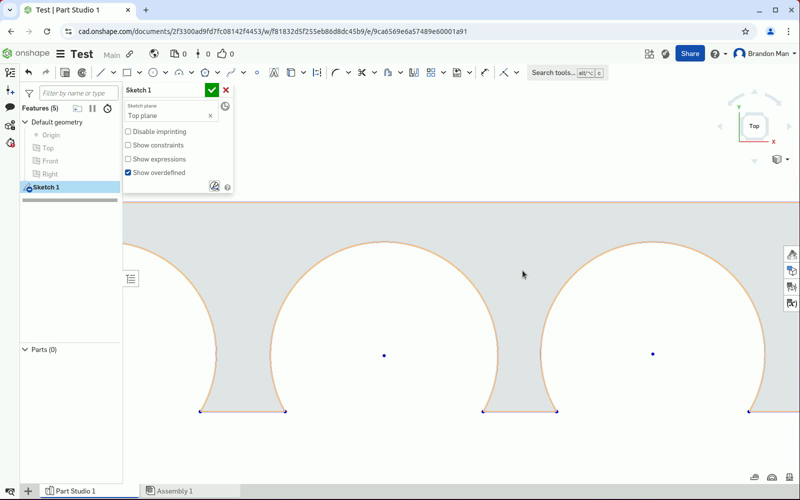
click(522, 270)
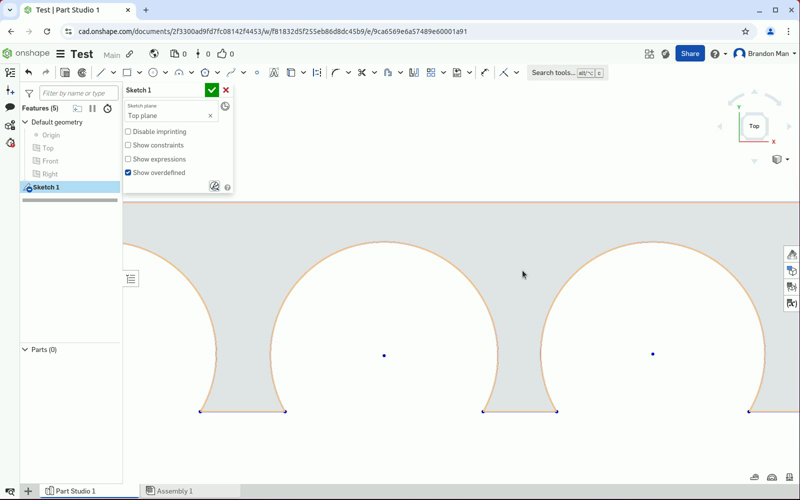
scroll(-6)
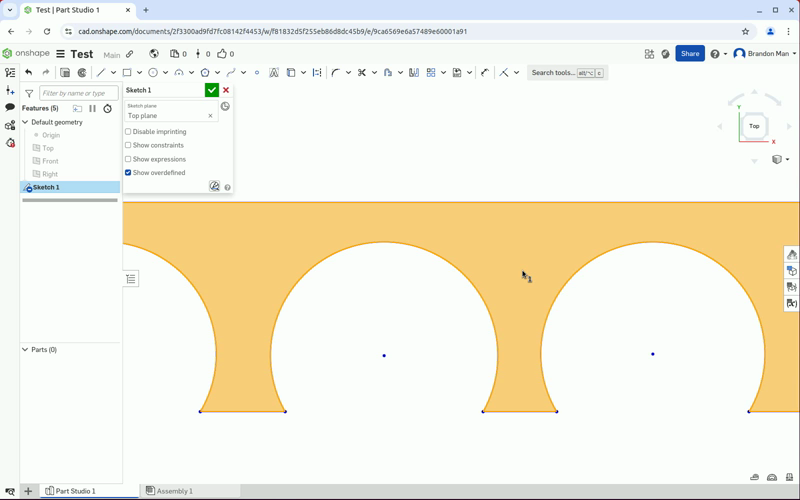
scroll(-6)
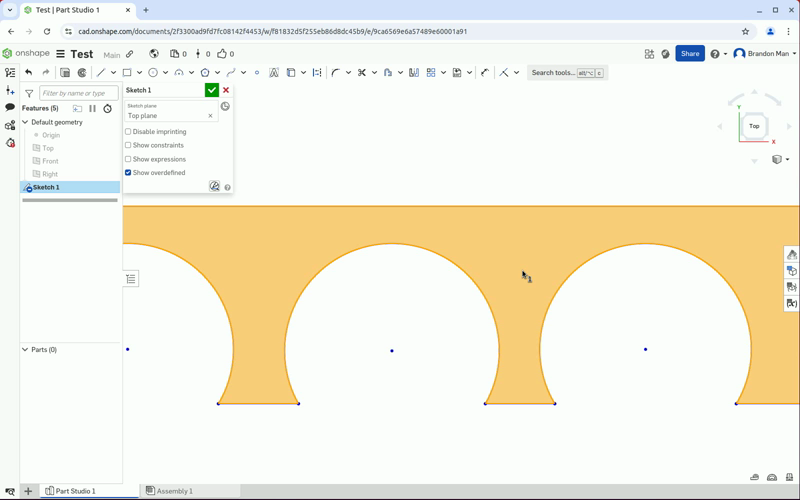
scroll(-6)
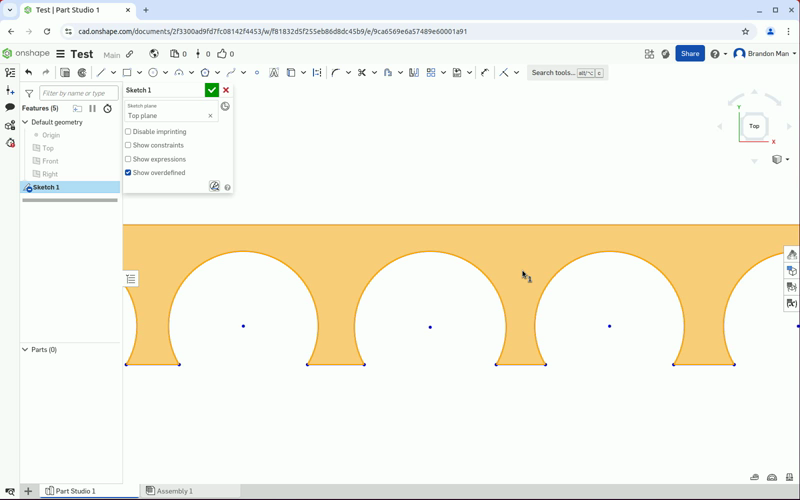
scroll(-6)
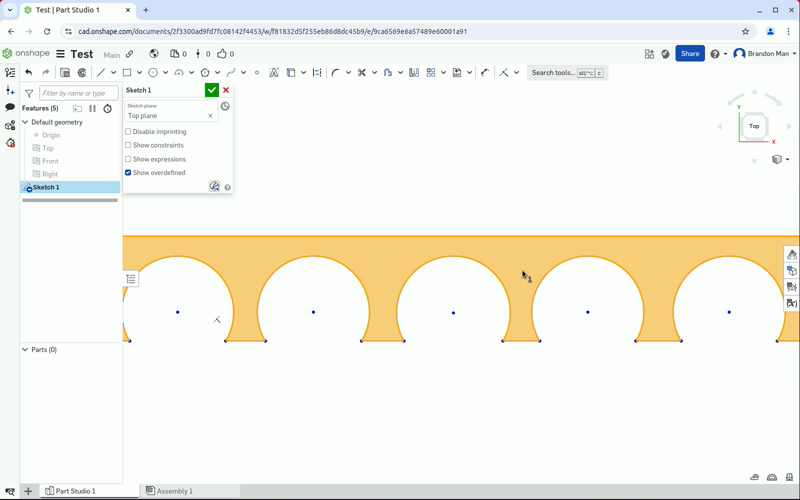
scroll(-6)
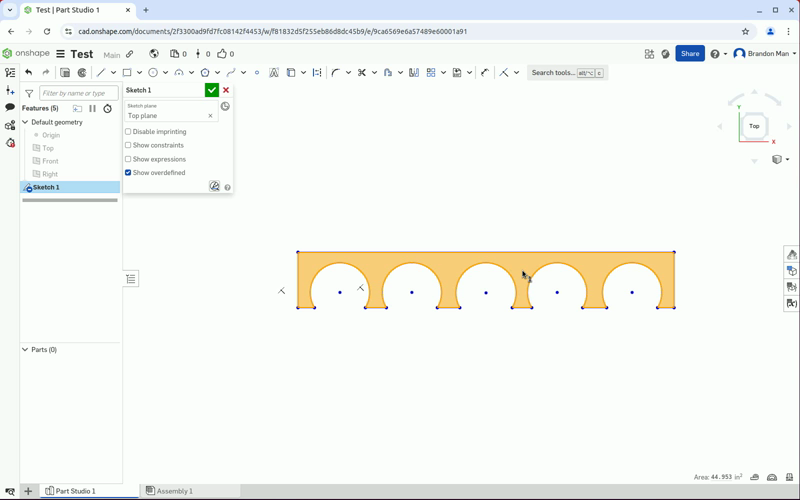
scroll(-6)
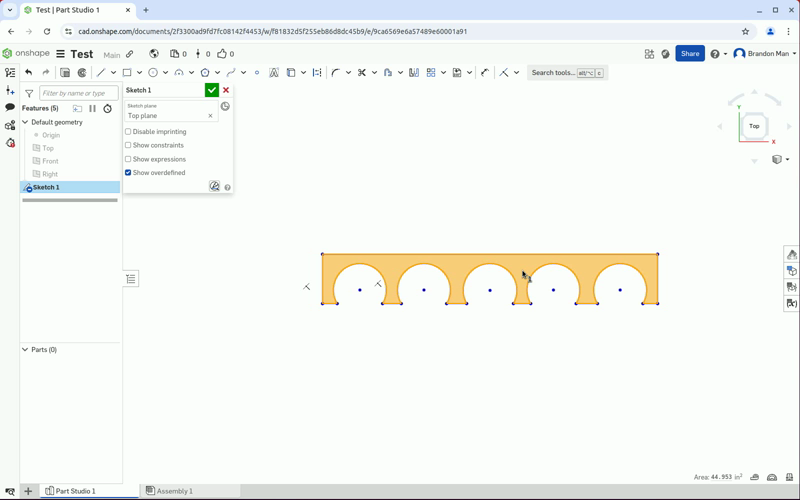
scroll(-6)
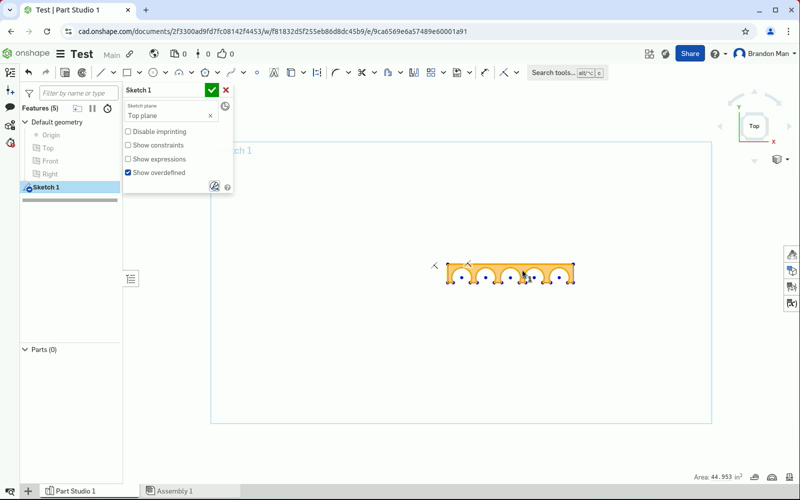
mouse_move(73, 352)
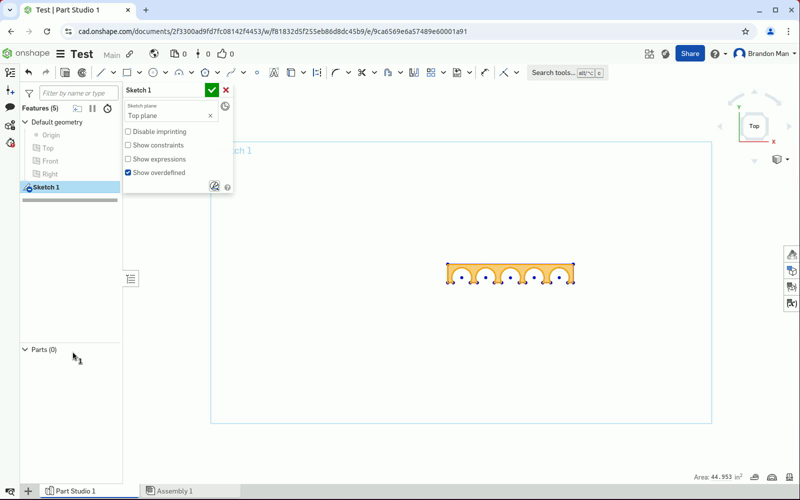
key(shift+y)
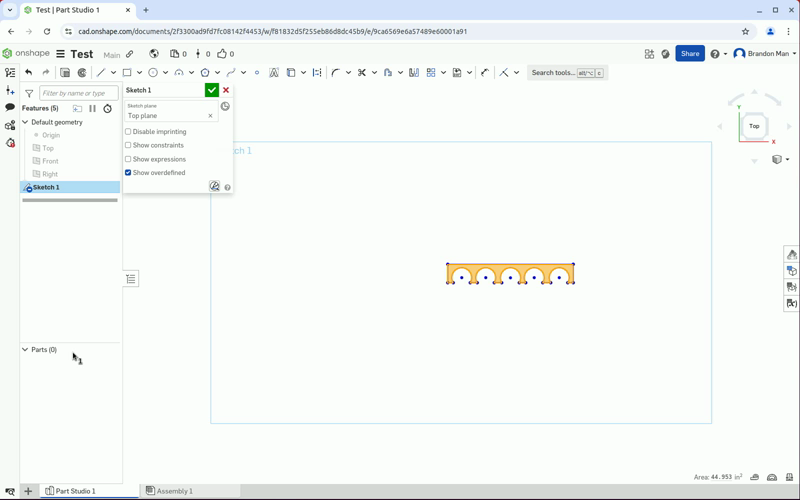
key(shift+e)
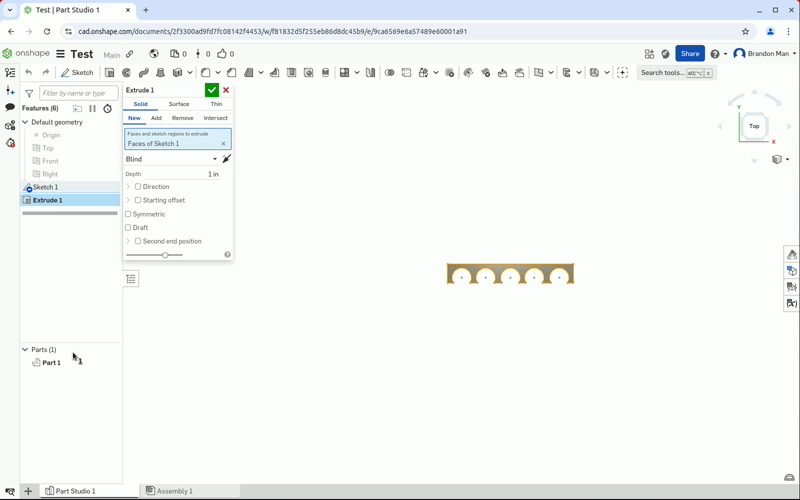
mouse_move(143, 106)
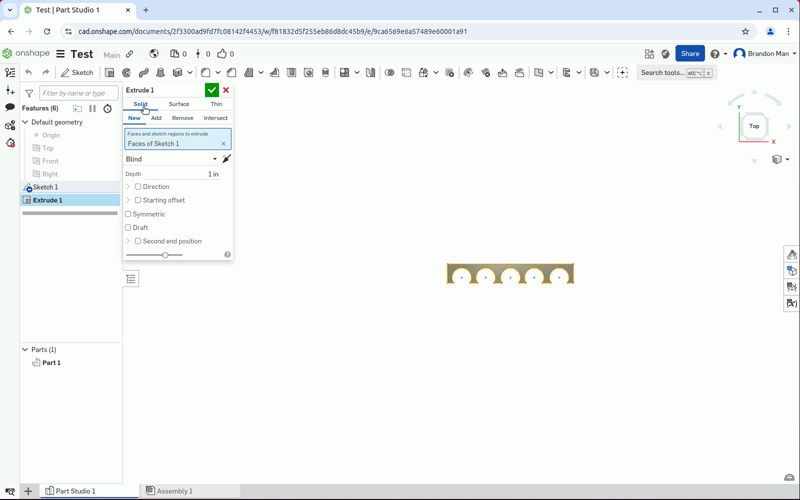
click(143, 106)
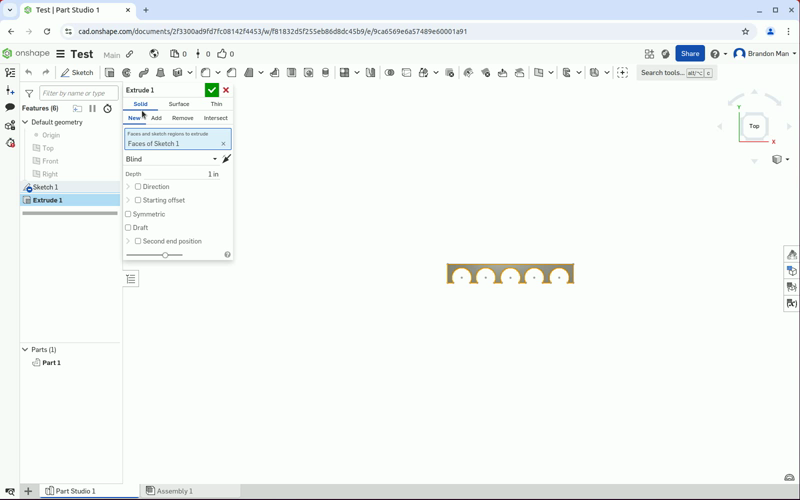
mouse_move(137, 120)
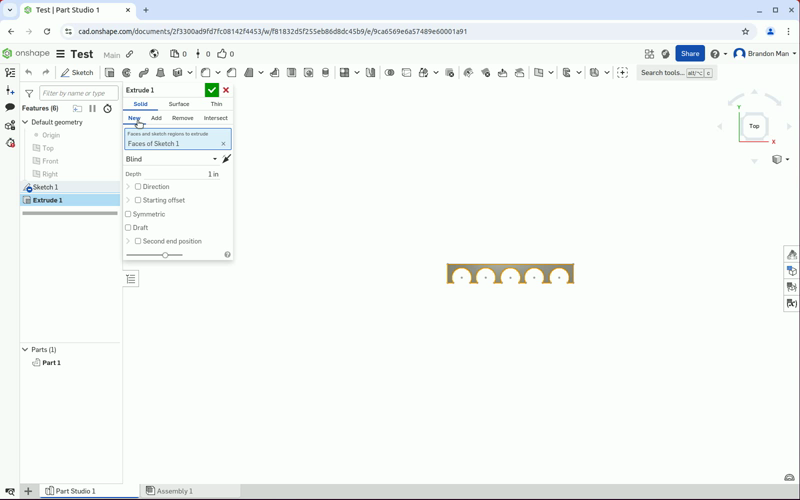
click(137, 120)
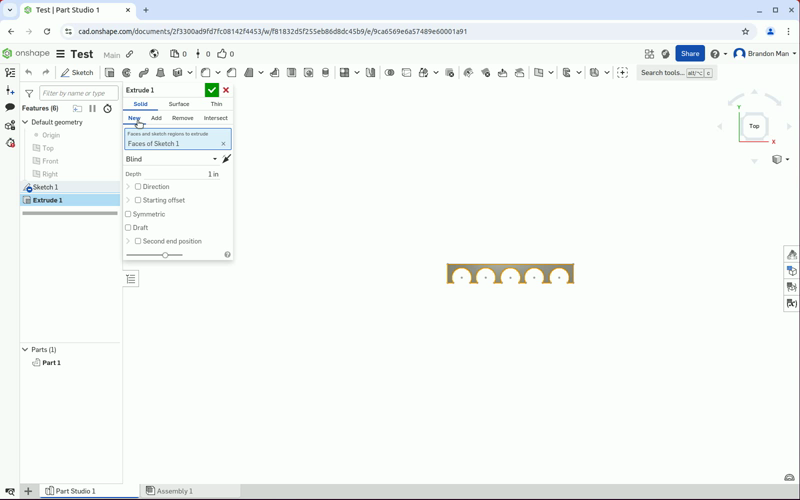
key(tab, 4)
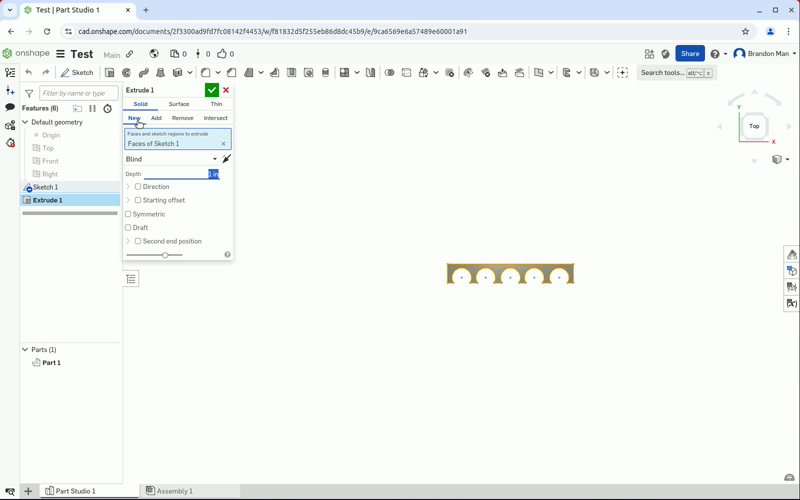
text(0.481)
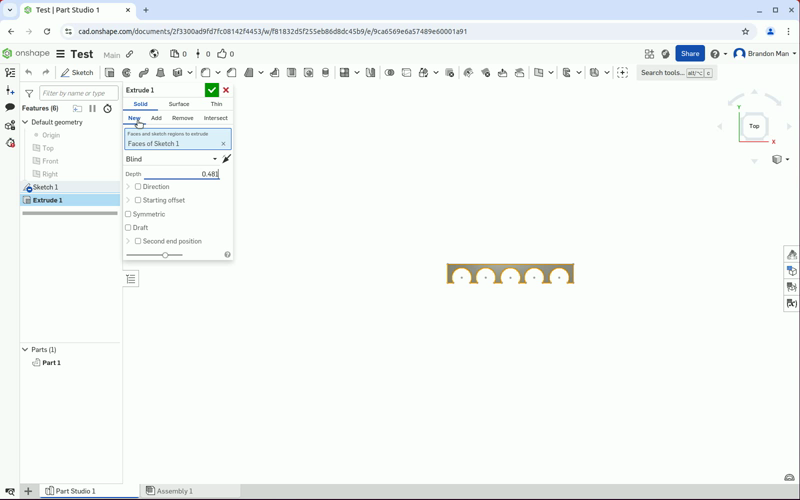
key(enter)
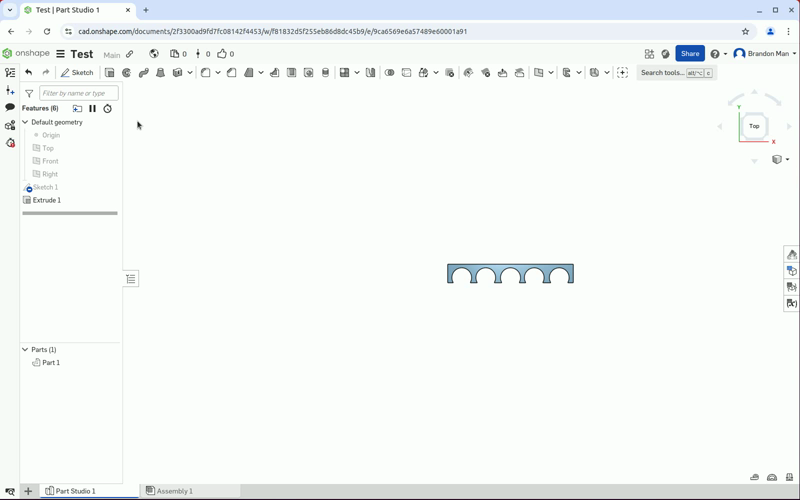
key(shift+h)
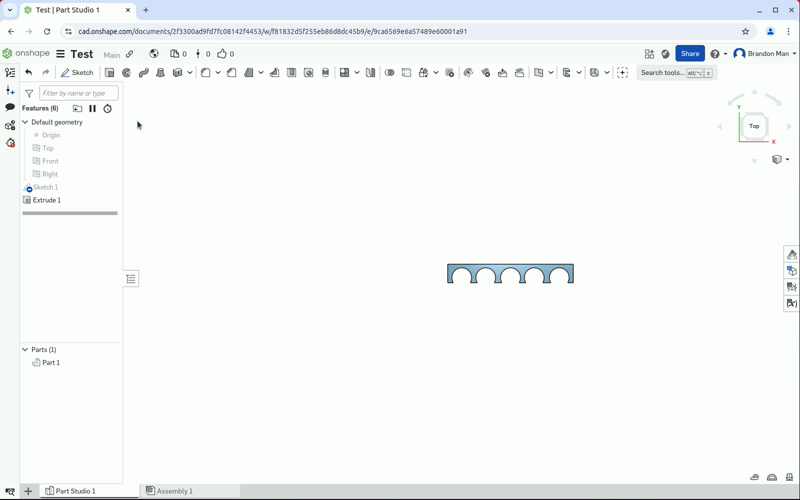
key(shift+h)
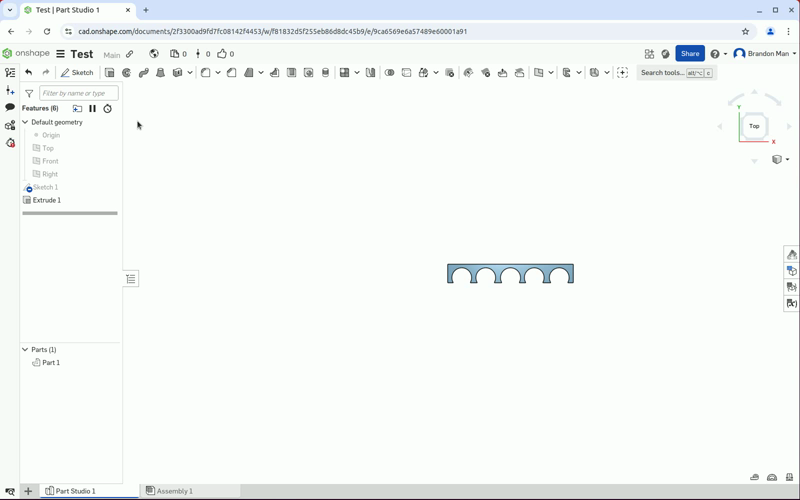
mouse_move(73, 189)
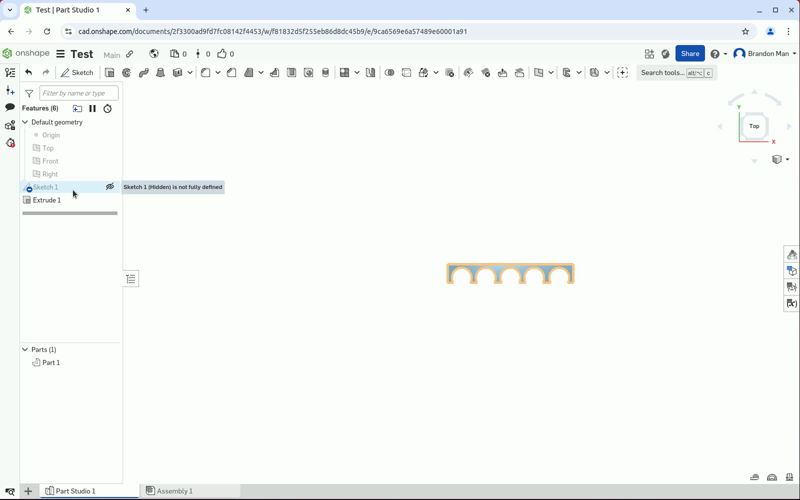
click(73, 189)
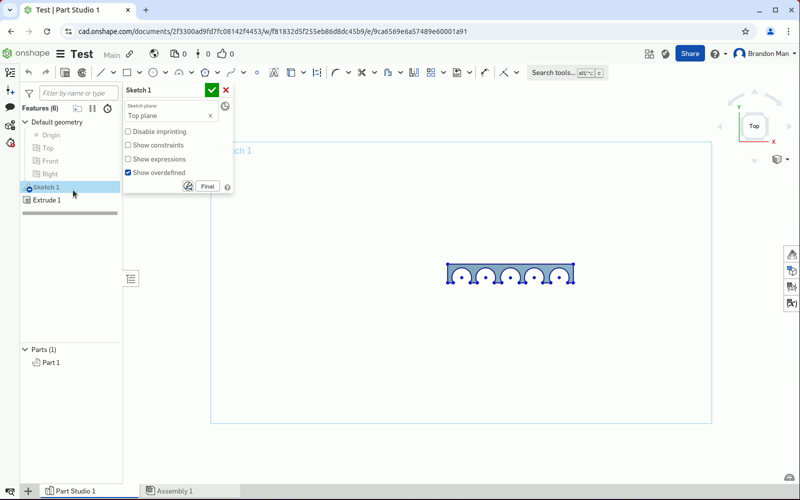
mouse_move(229, 92)
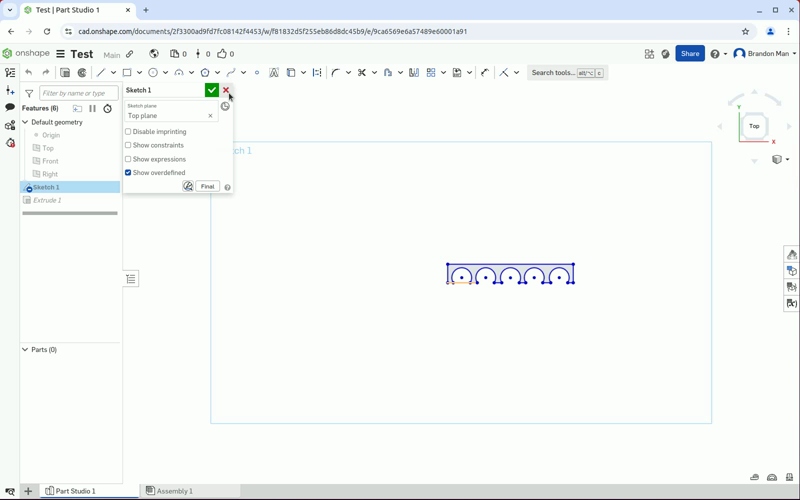
click(229, 92)
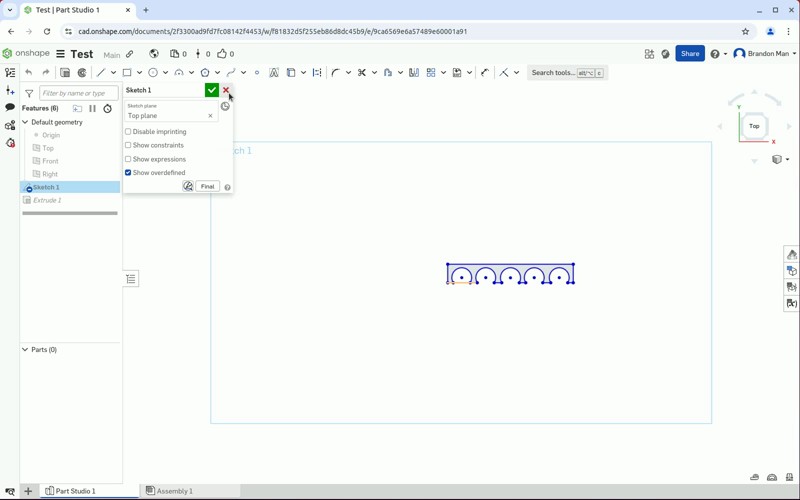
key(shift+s)
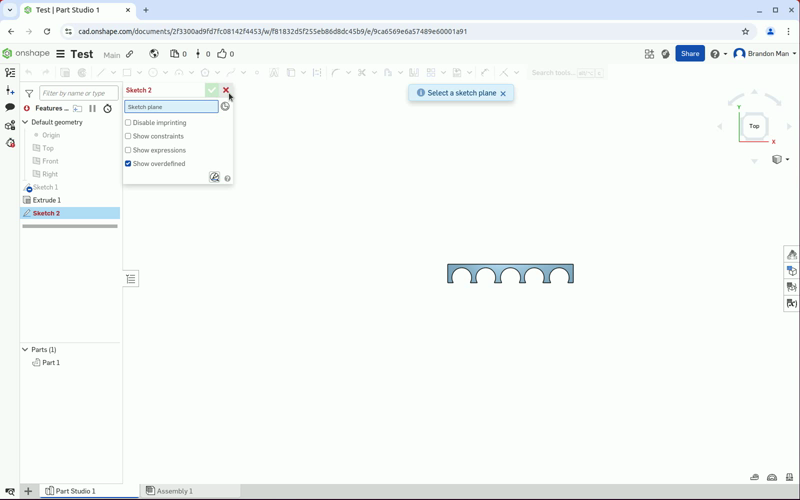
mouse_move(73, 150)
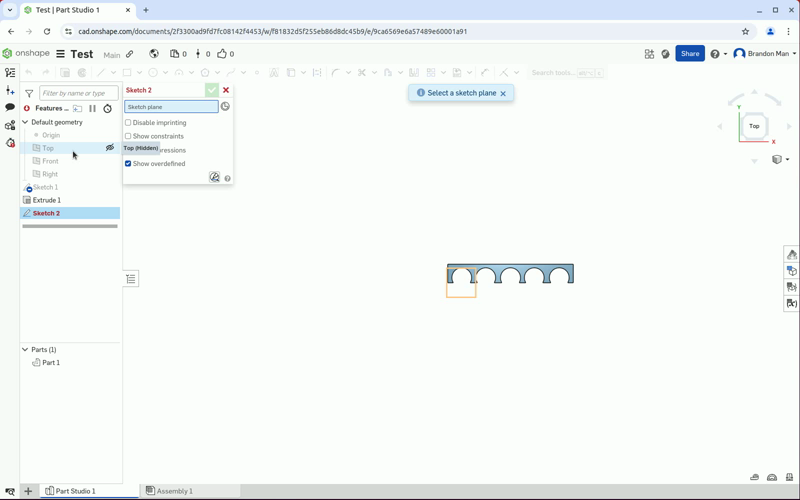
click(73, 150)
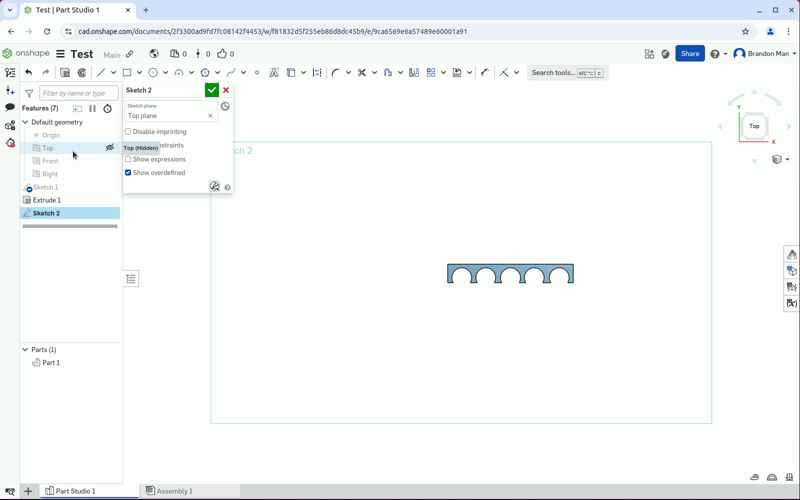
mouse_move(73, 352)
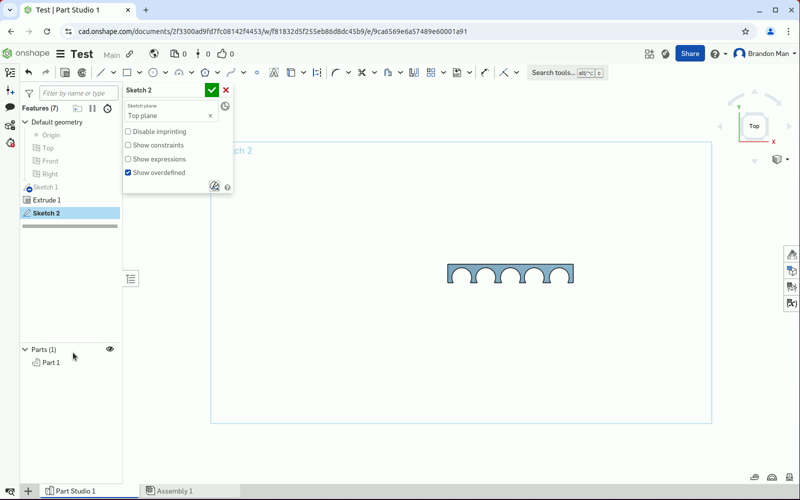
key(y)
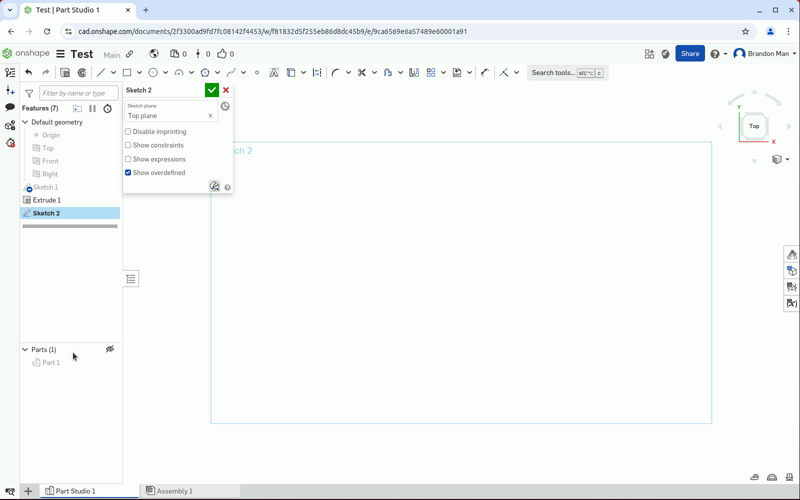
key(l)
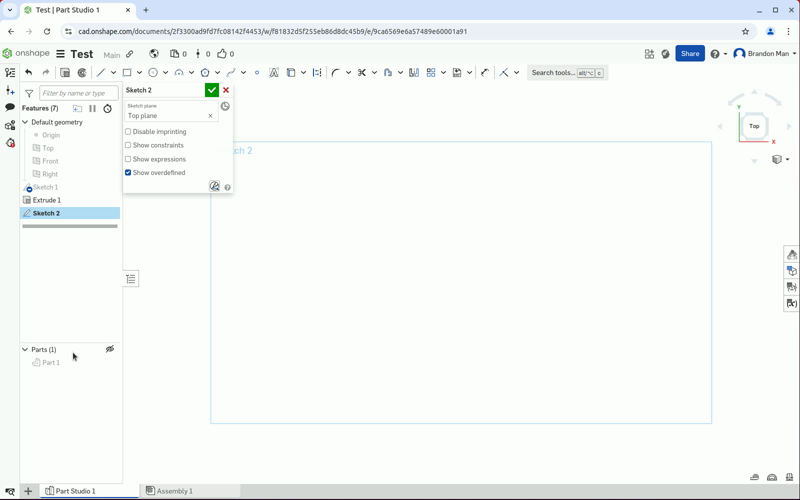
key_down(shift)
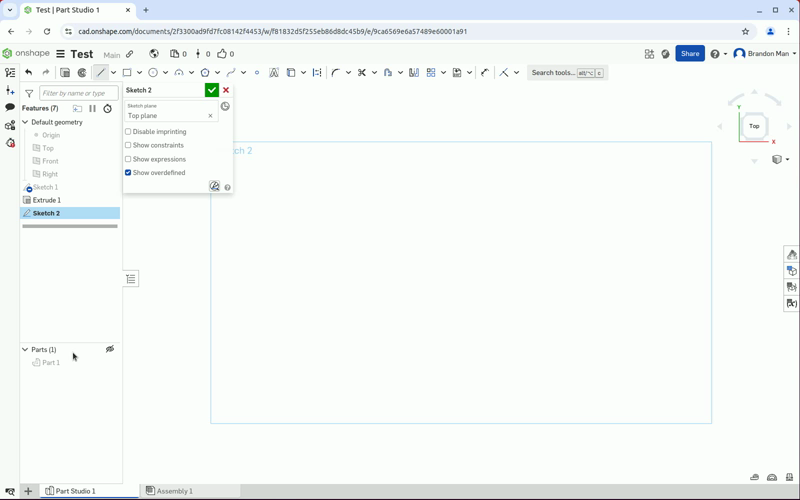
mouse_move(452, 282)
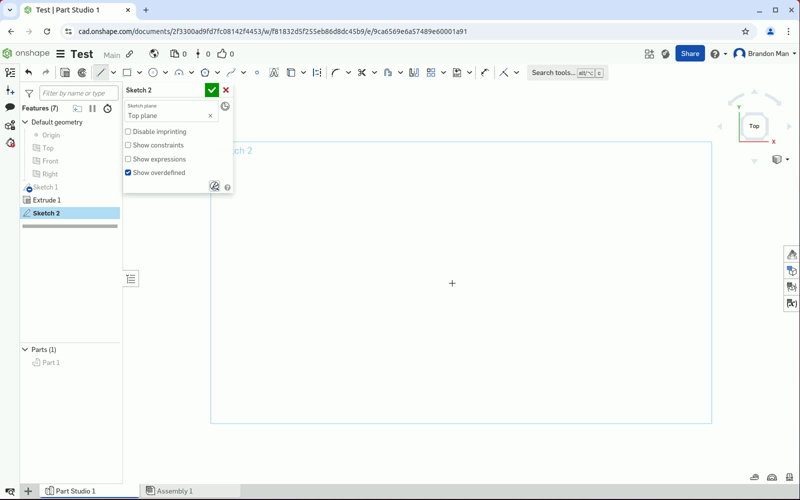
click(452, 282)
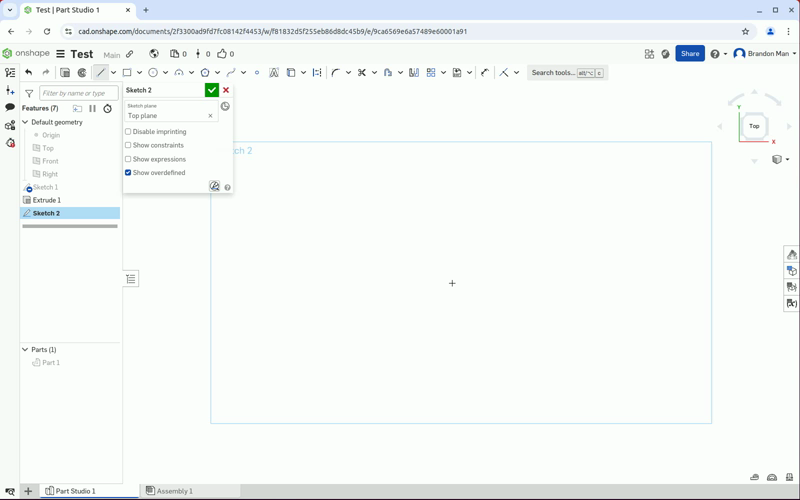
key_up(shift)
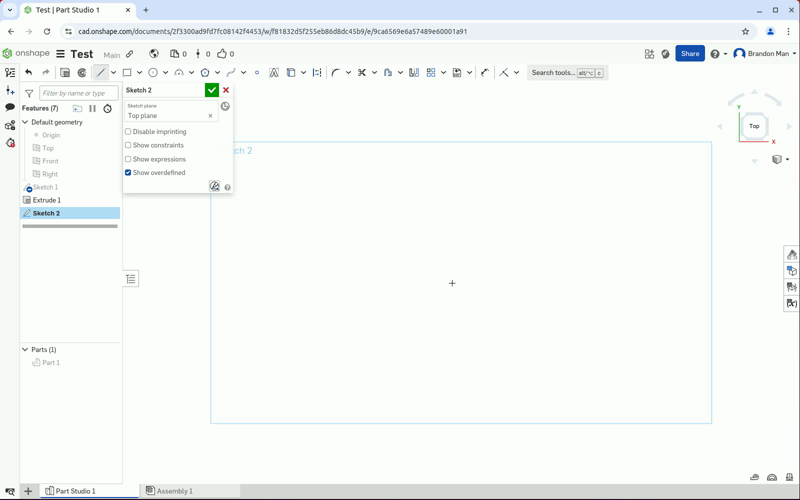
key_down(shift)
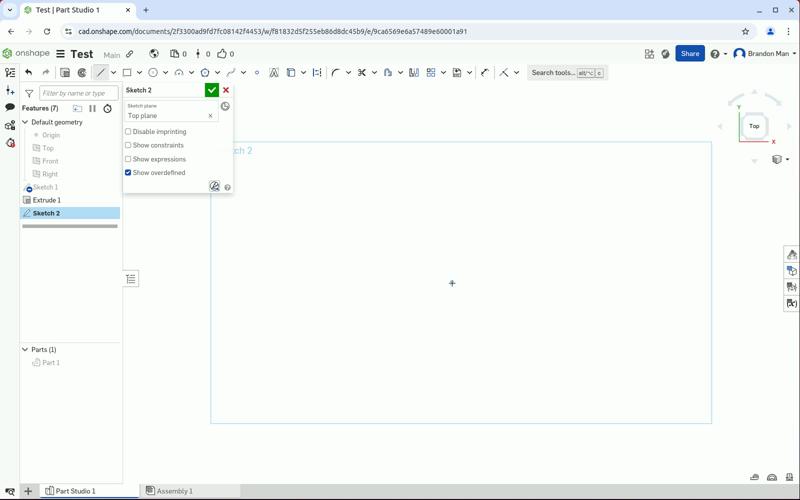
mouse_move(482, 282)
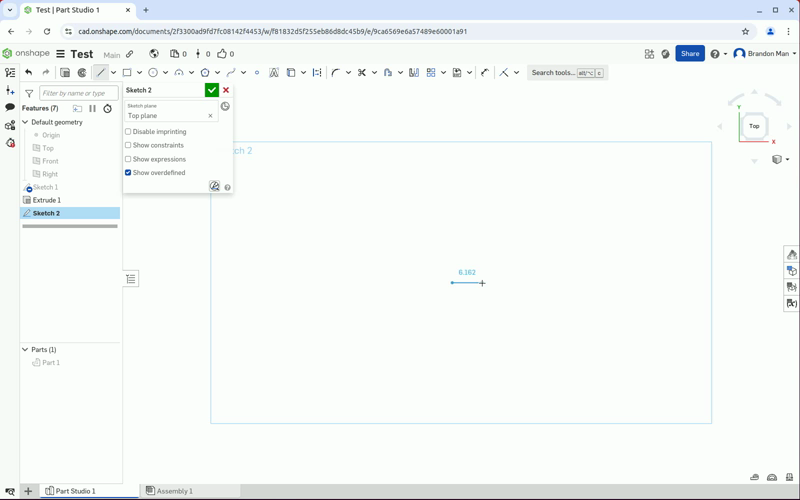
mouse_move(470, 282)
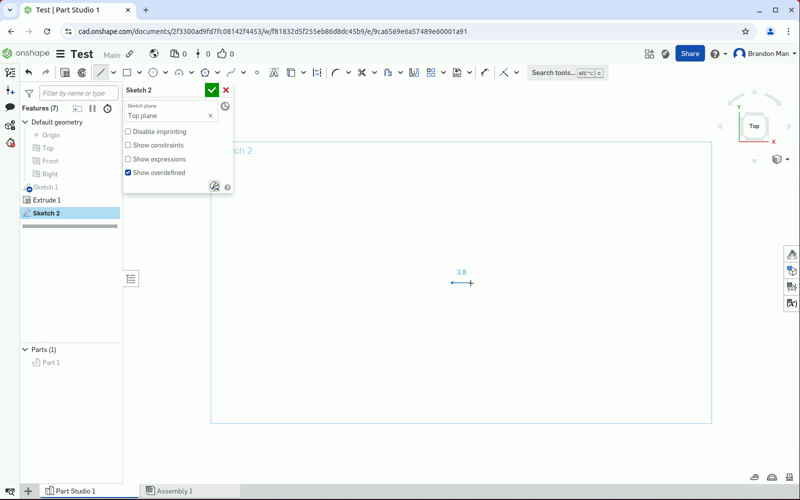
click(470, 282)
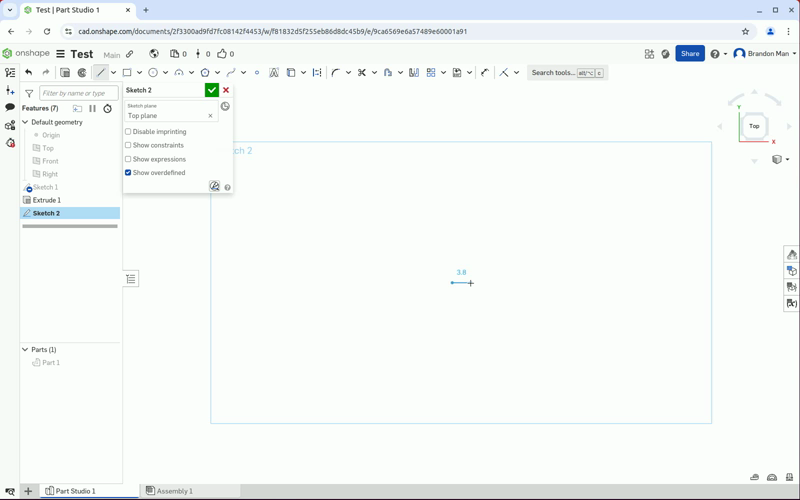
key_up(shift)
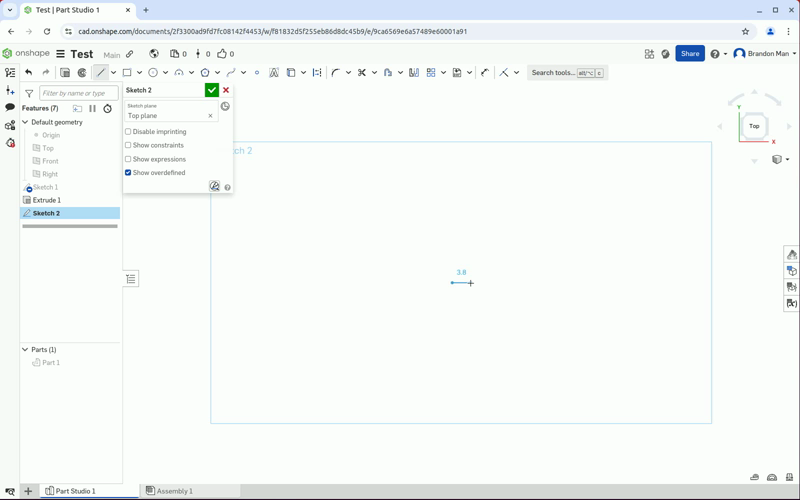
key(esc)
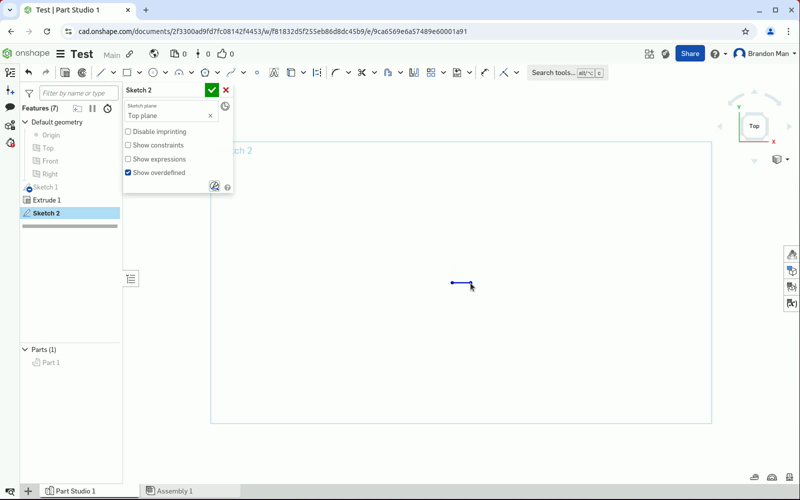
key(a)
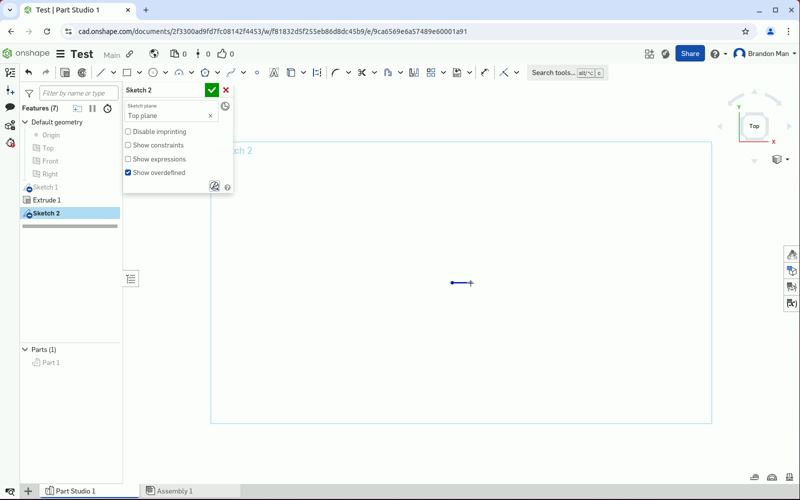
mouse_move(470, 282)
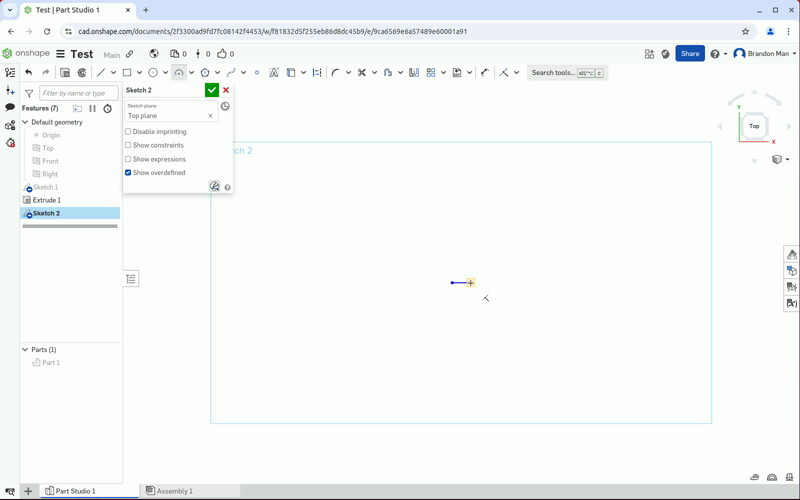
click(470, 282)
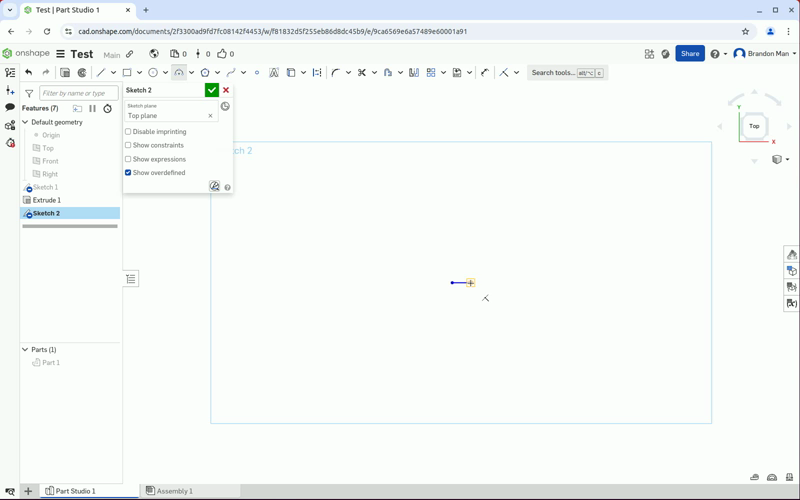
mouse_move(452, 282)
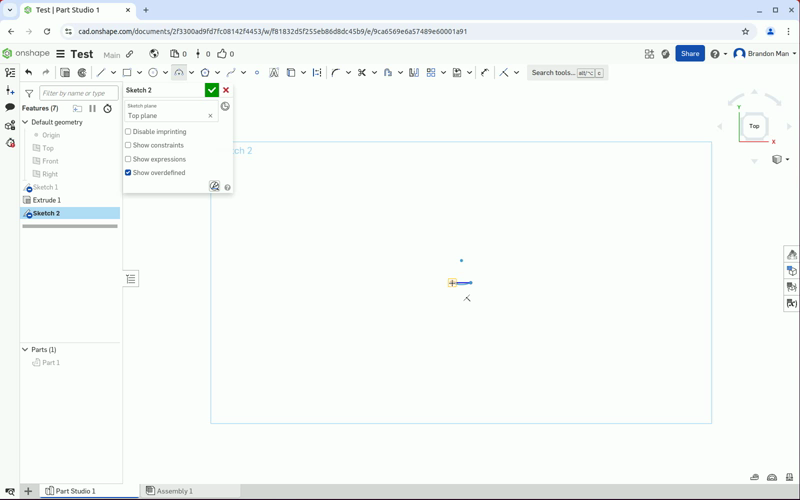
click(452, 282)
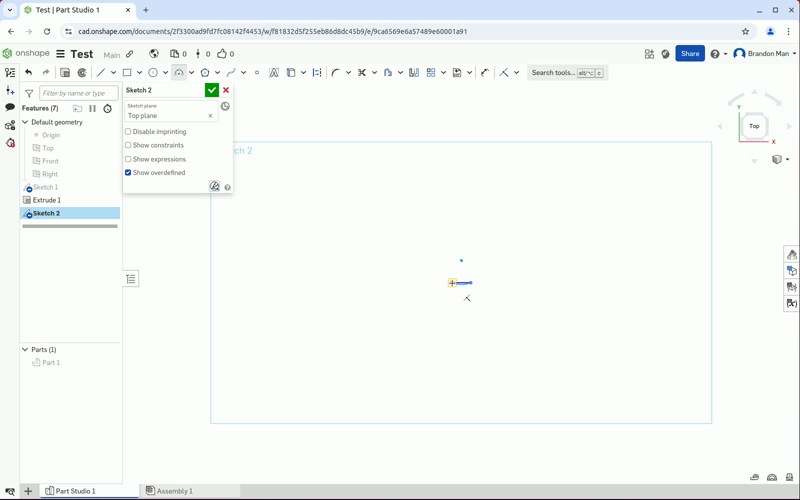
key_down(shift)
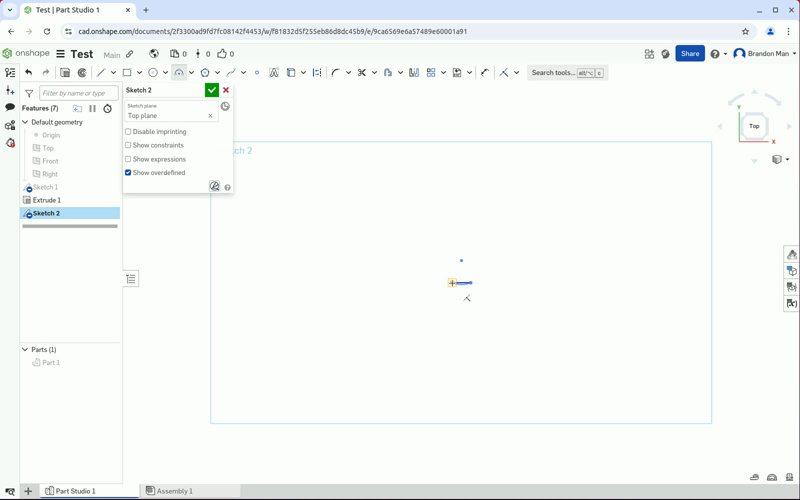
mouse_move(461, 267)
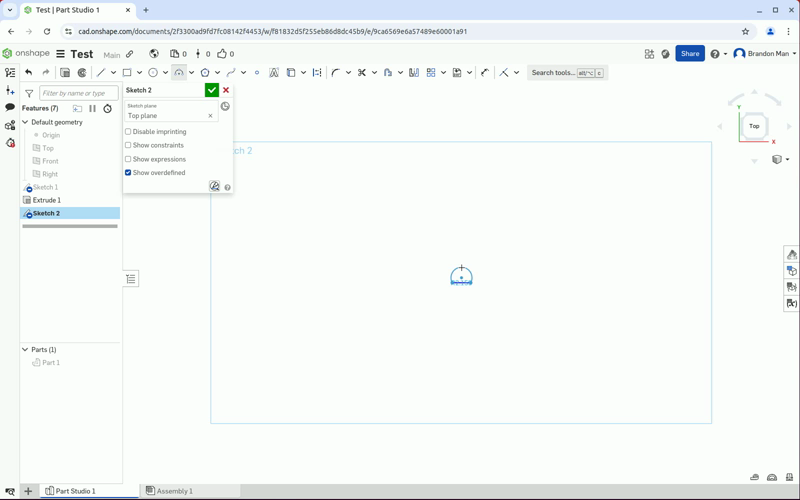
click(461, 267)
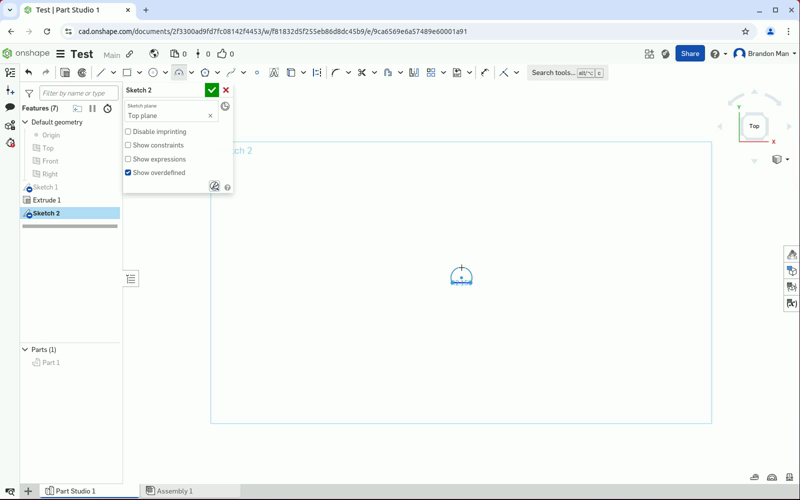
key_up(shift)
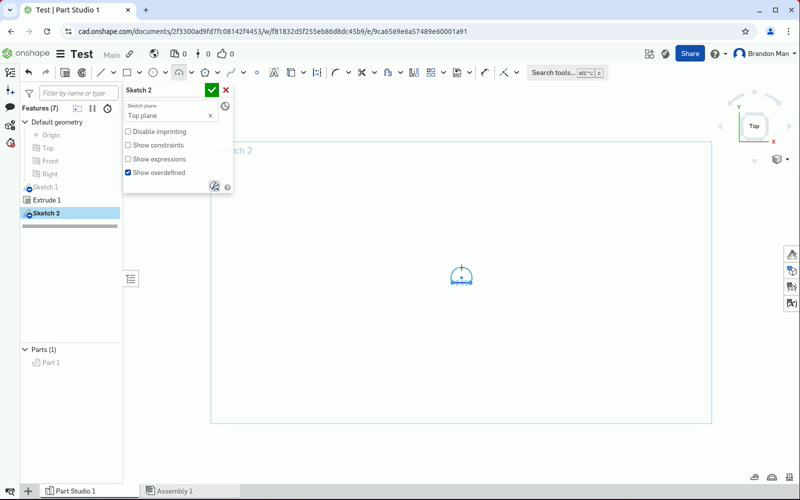
key(esc)
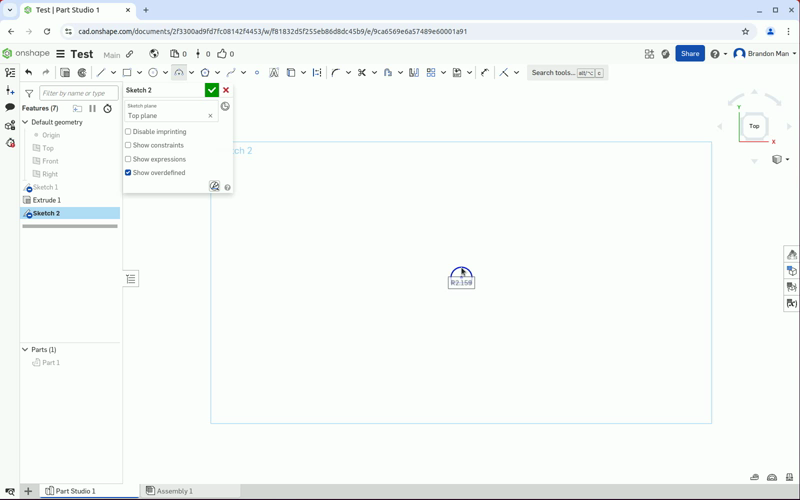
mouse_move(468, 270)
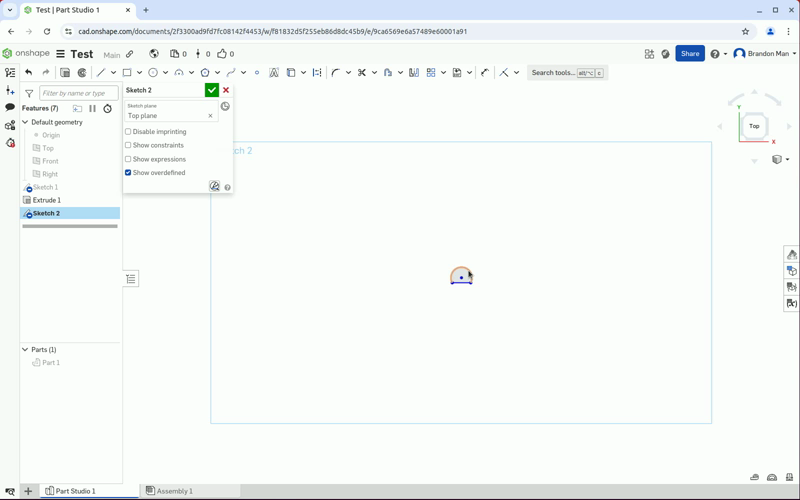
scroll(6)
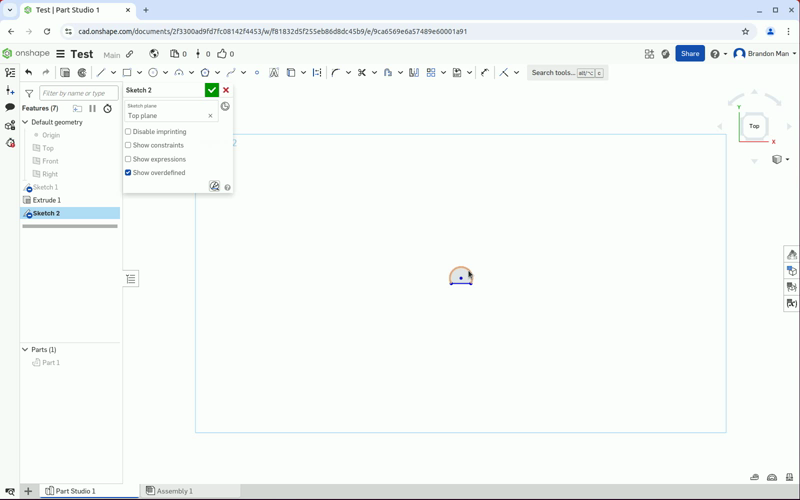
scroll(6)
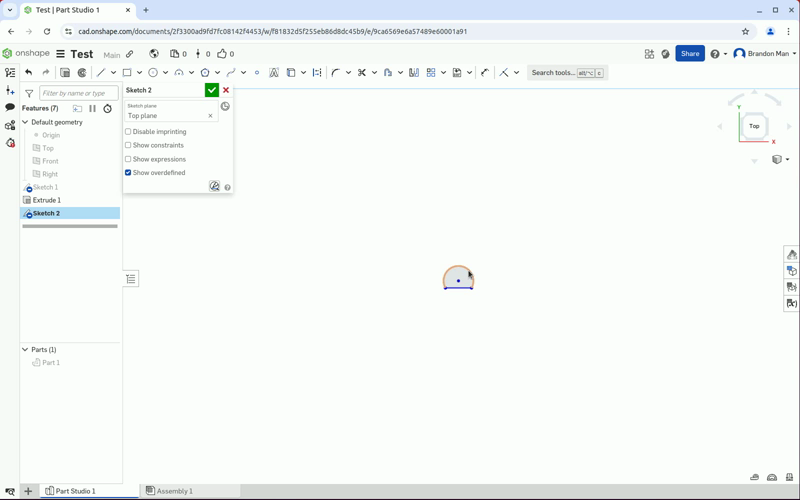
scroll(6)
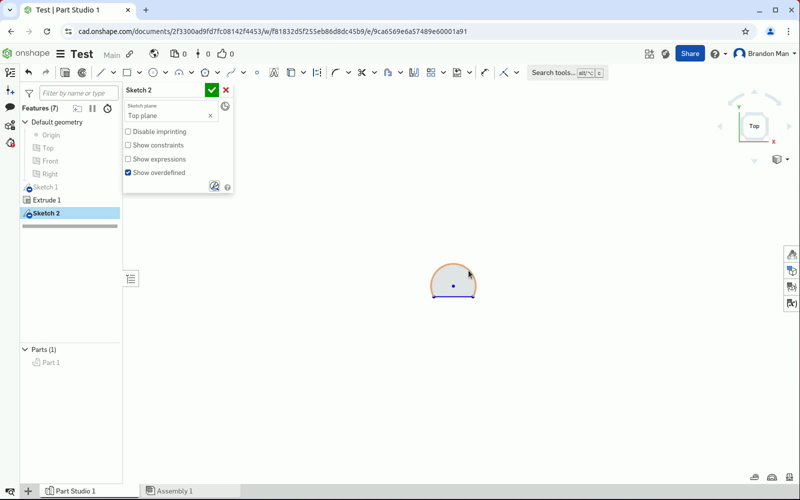
scroll(6)
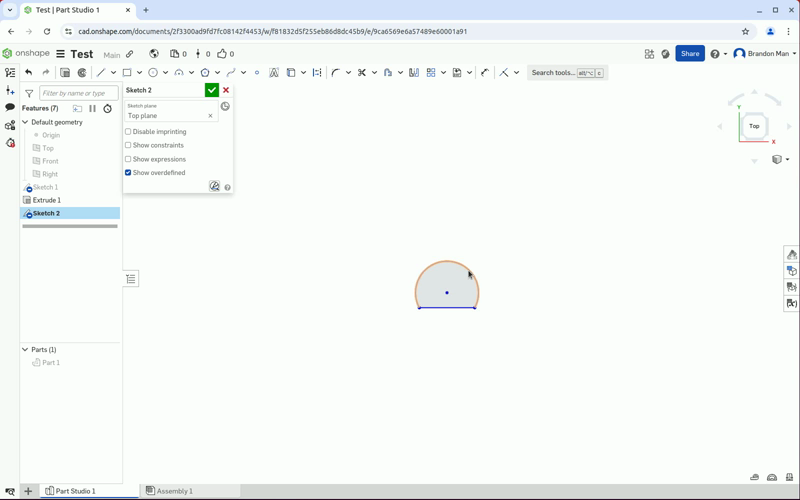
scroll(6)
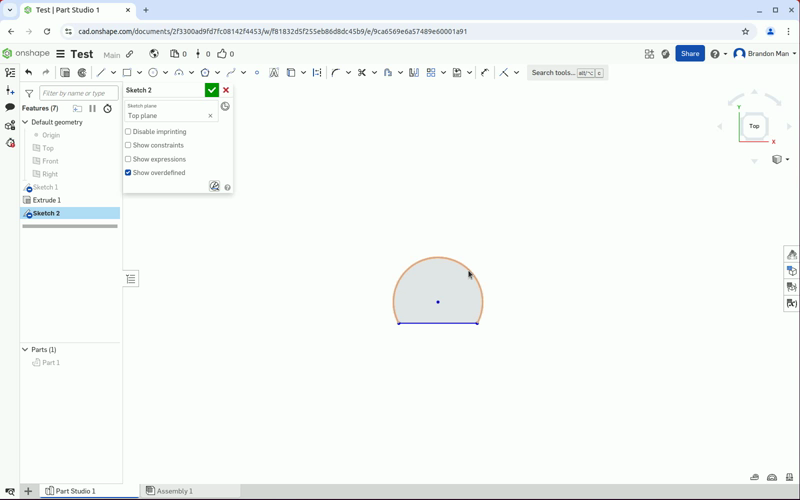
scroll(6)
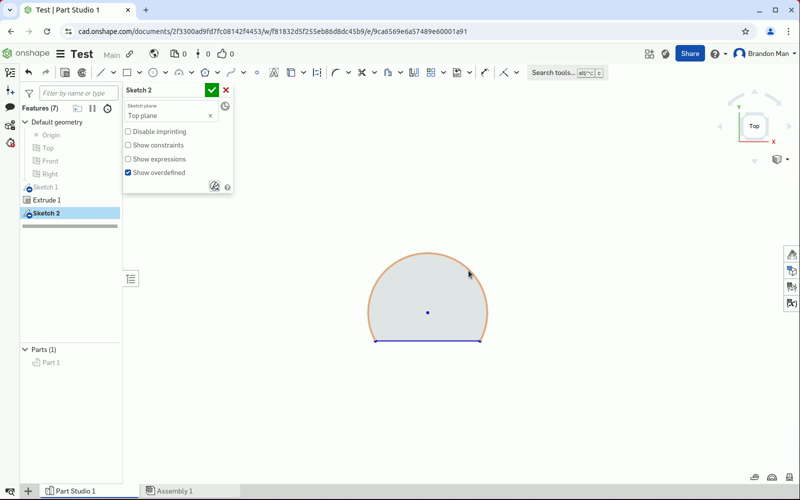
scroll(6)
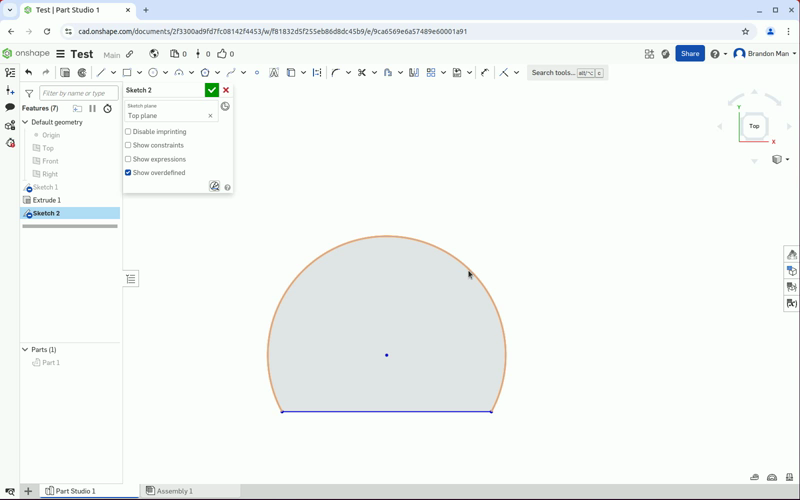
click(468, 270)
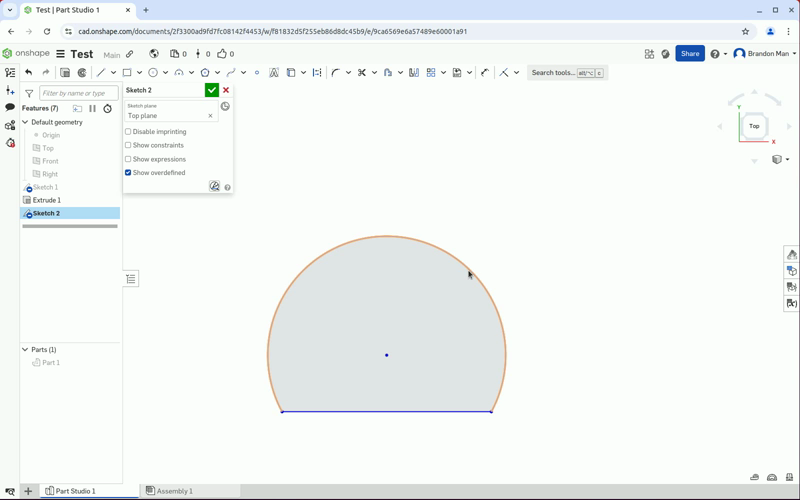
scroll(-6)
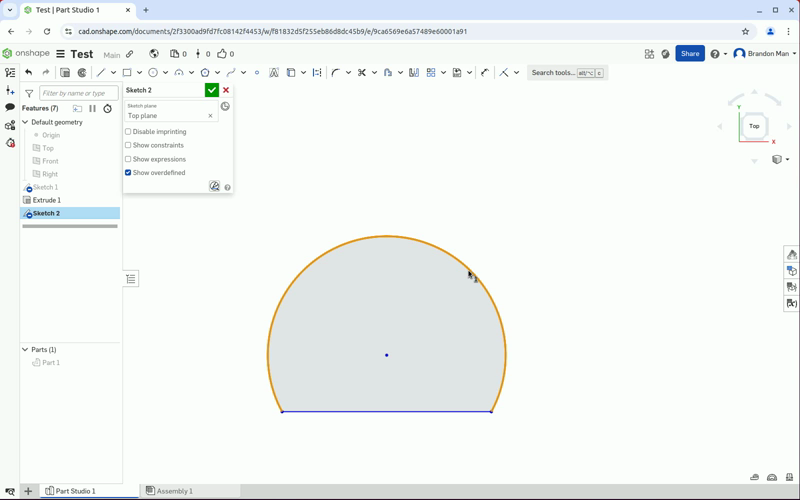
scroll(-6)
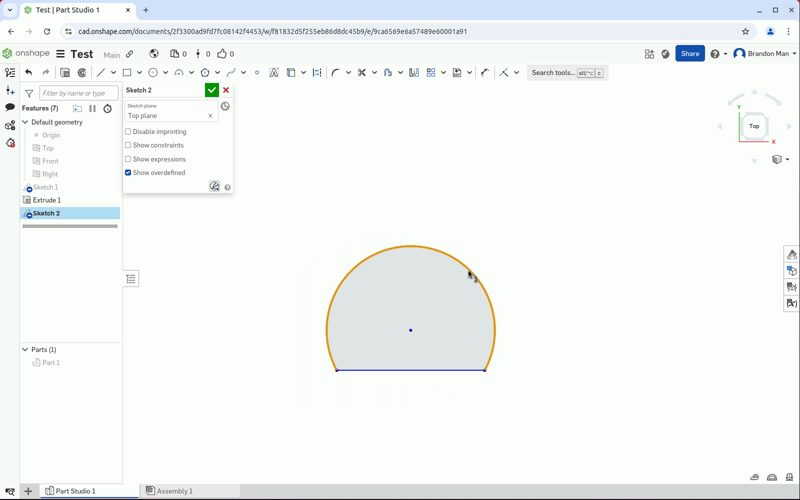
scroll(-6)
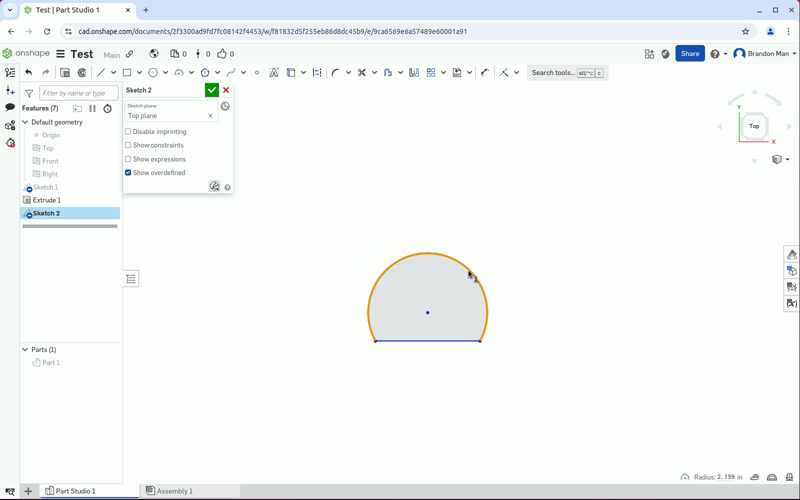
scroll(-6)
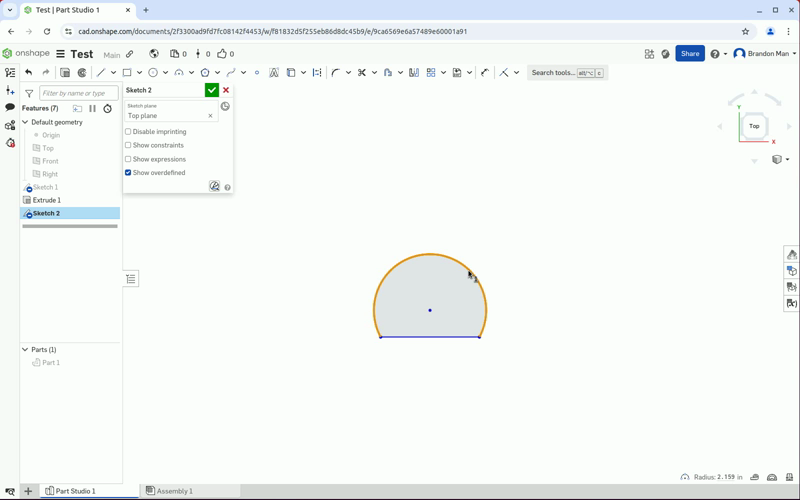
scroll(-6)
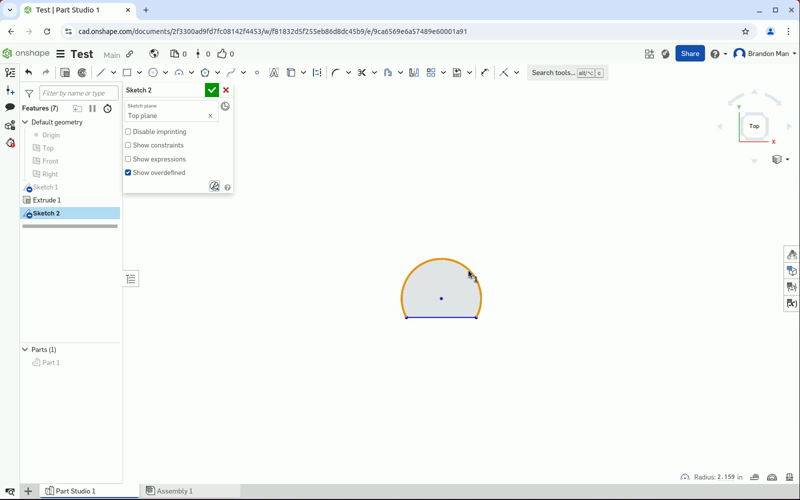
scroll(-6)
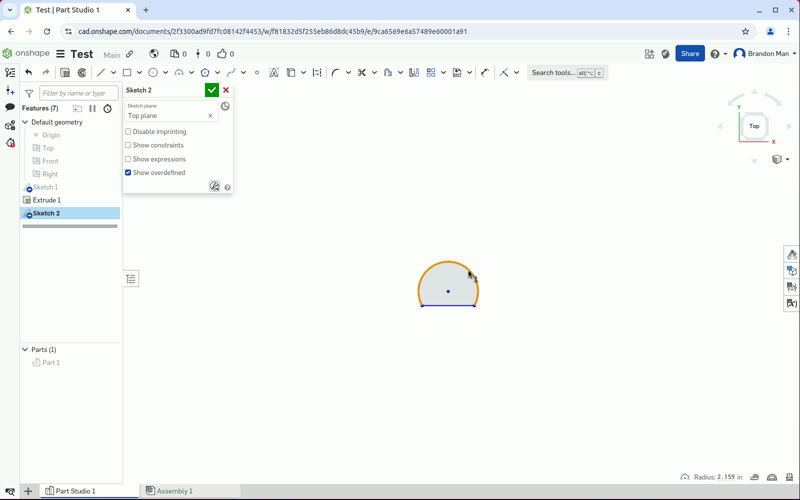
scroll(-6)
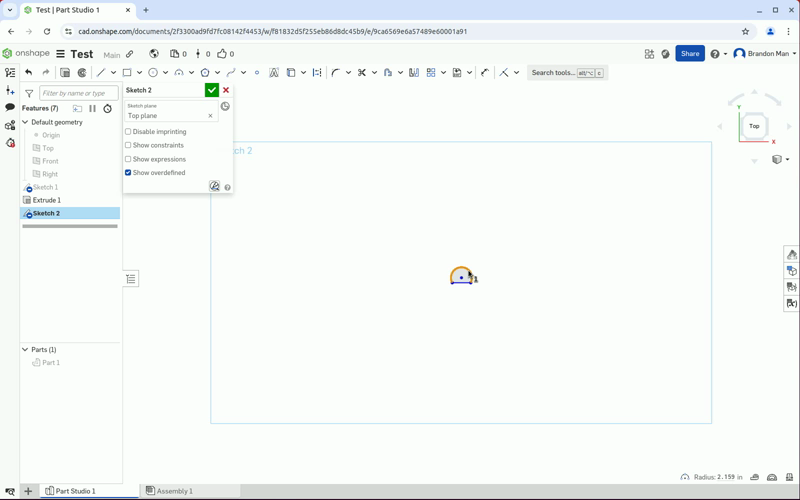
mouse_move(73, 352)
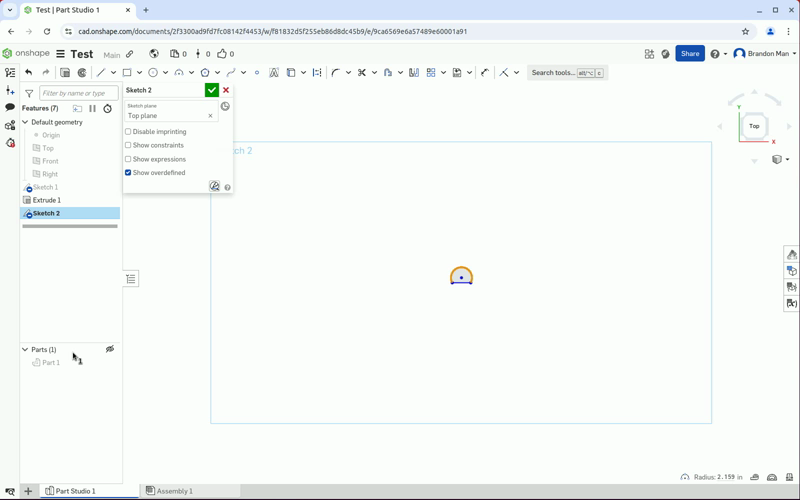
key(shift+y)
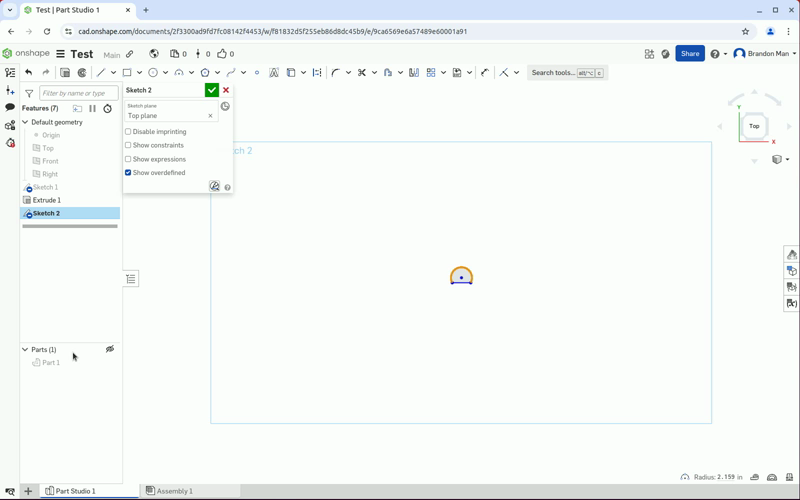
key(shift+e)
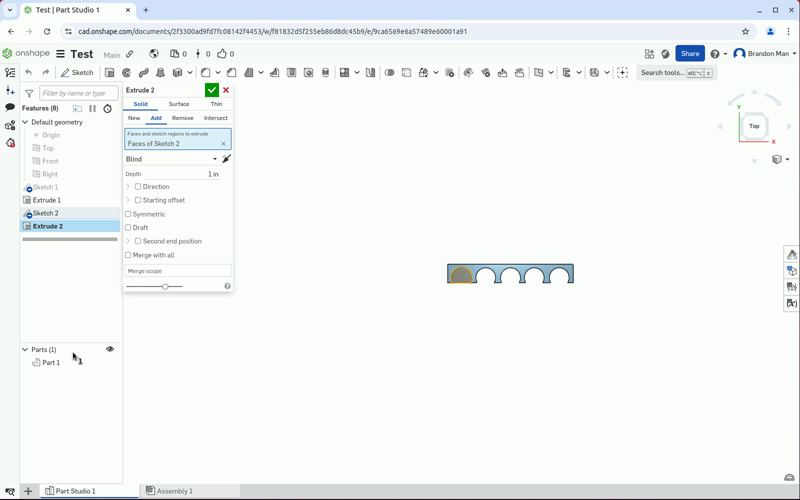
mouse_move(143, 106)
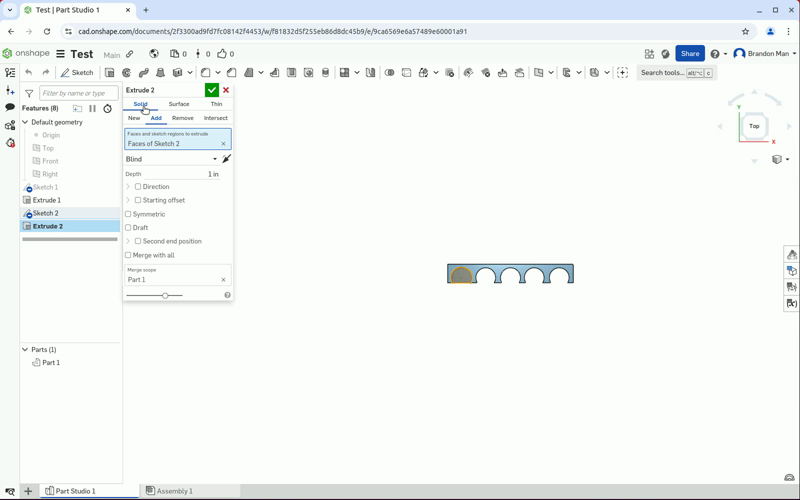
click(143, 106)
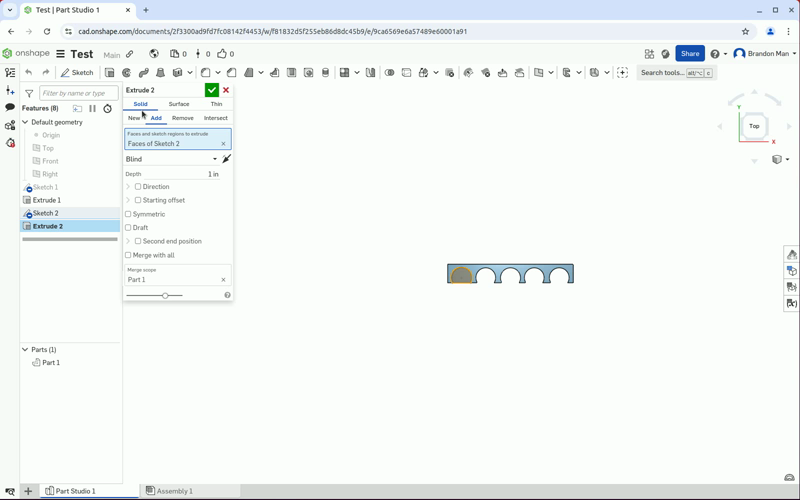
mouse_move(137, 120)
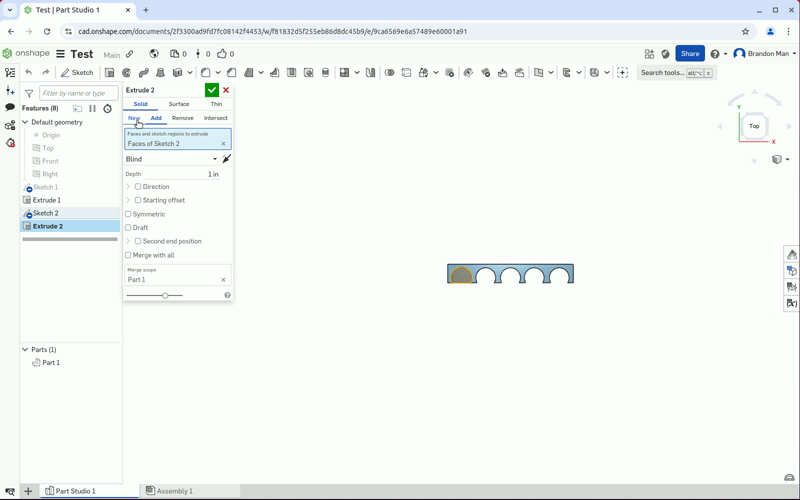
click(137, 120)
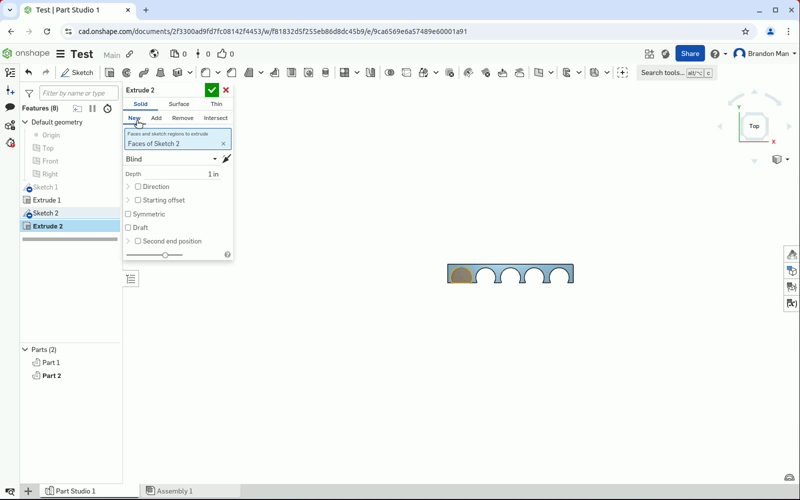
key(tab, 4)
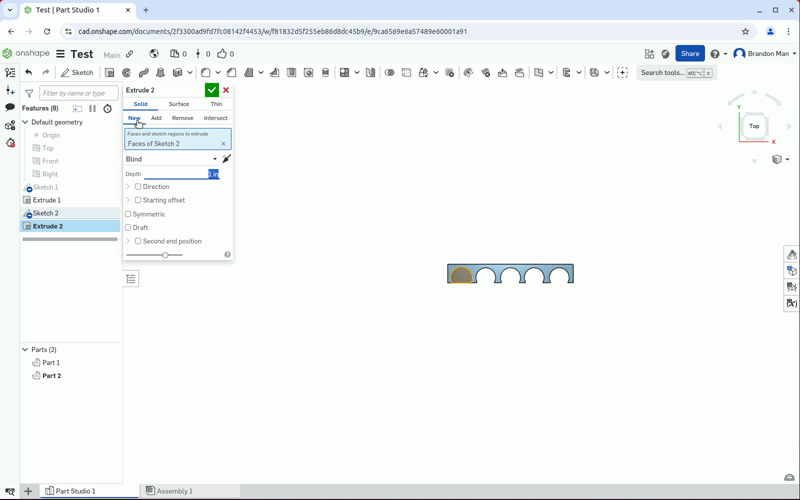
text(0.481)
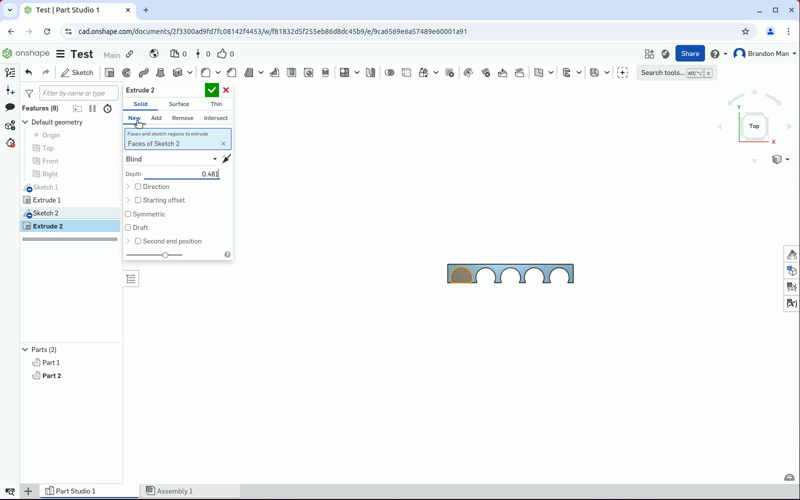
key(enter)
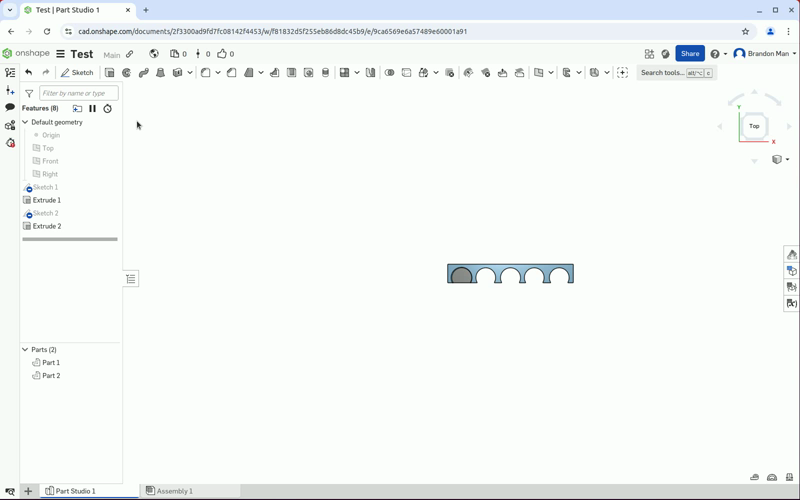
key(shift+h)
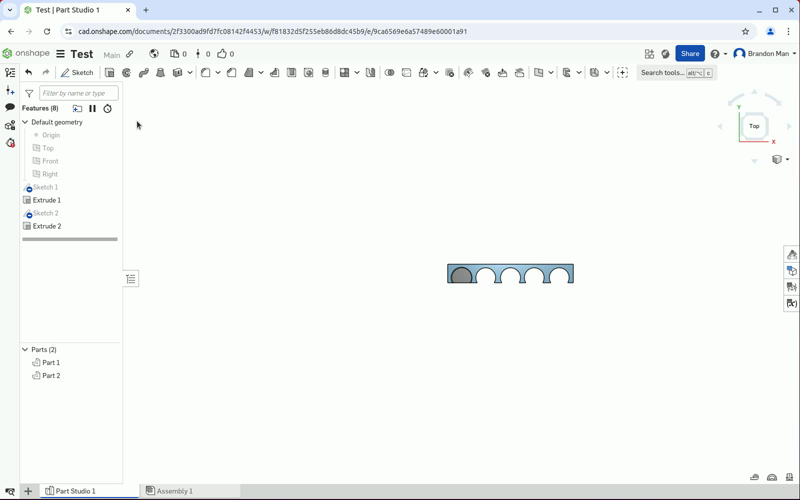
key(shift+h)
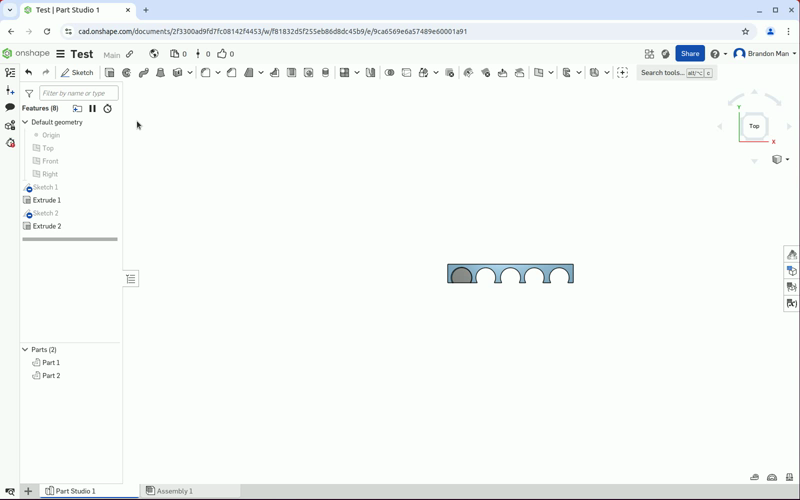
mouse_move(73, 189)
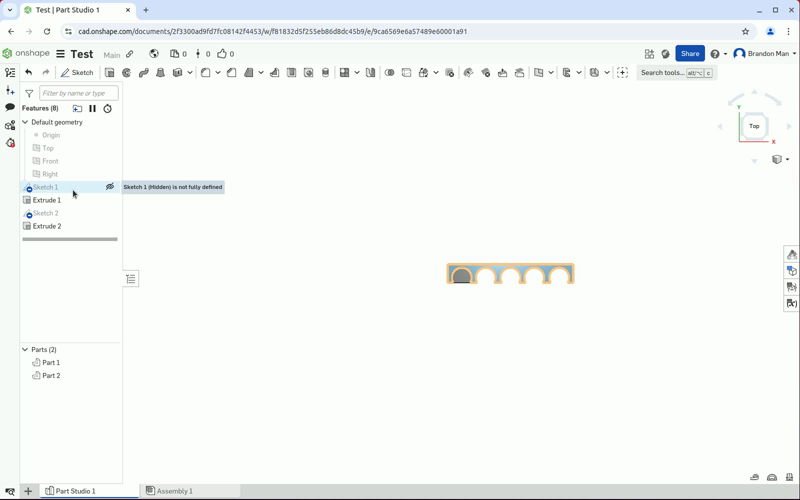
click(73, 189)
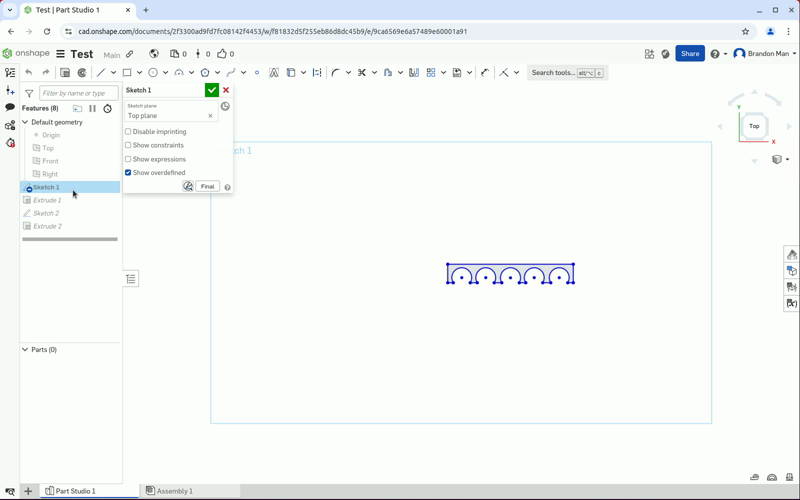
mouse_move(229, 92)
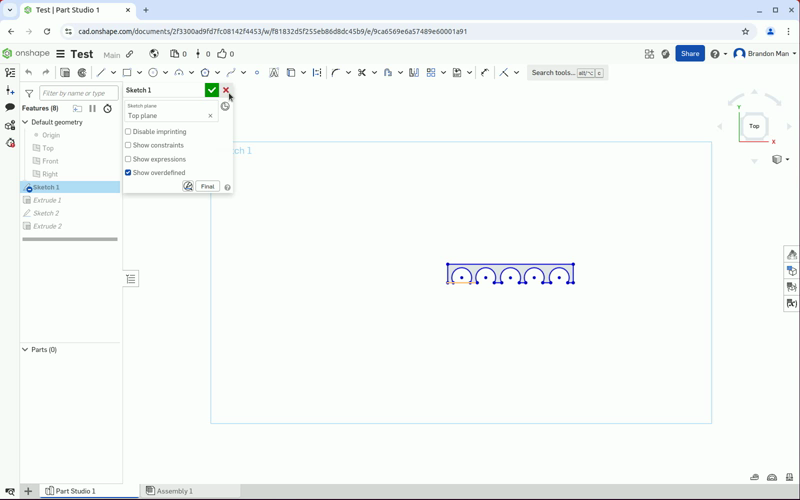
click(229, 92)
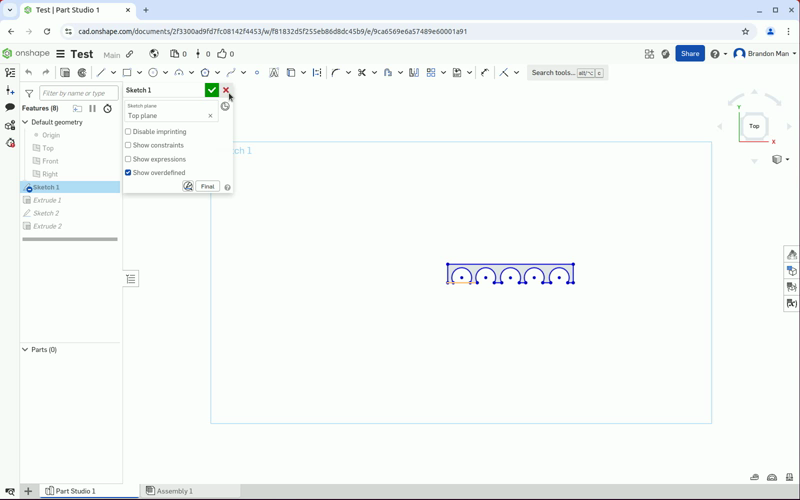
key(shift+s)
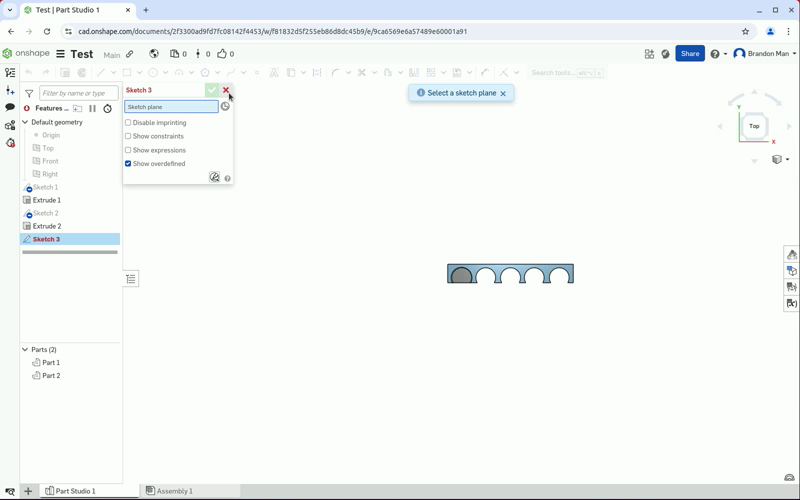
mouse_move(73, 150)
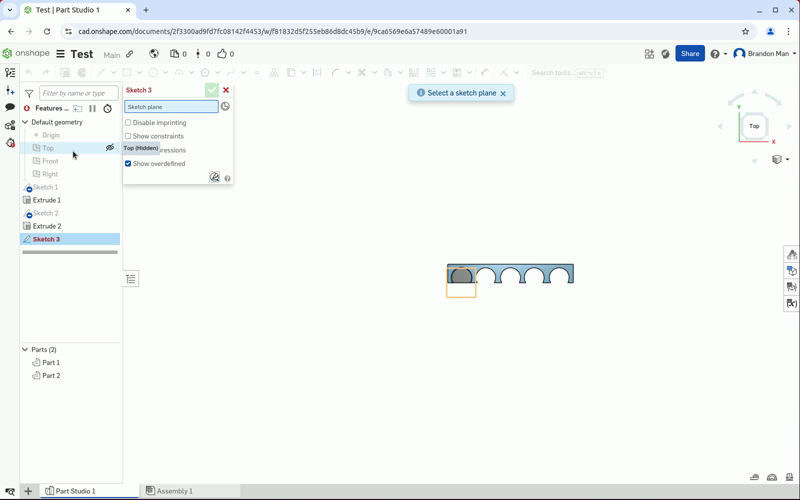
click(73, 150)
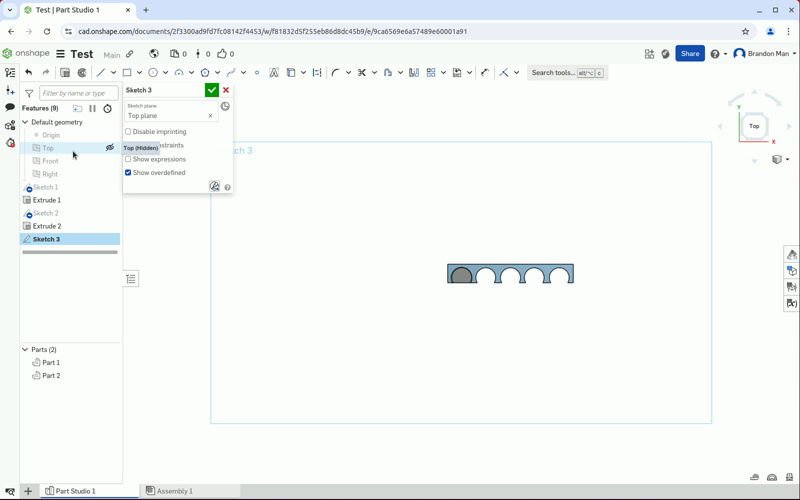
mouse_move(73, 352)
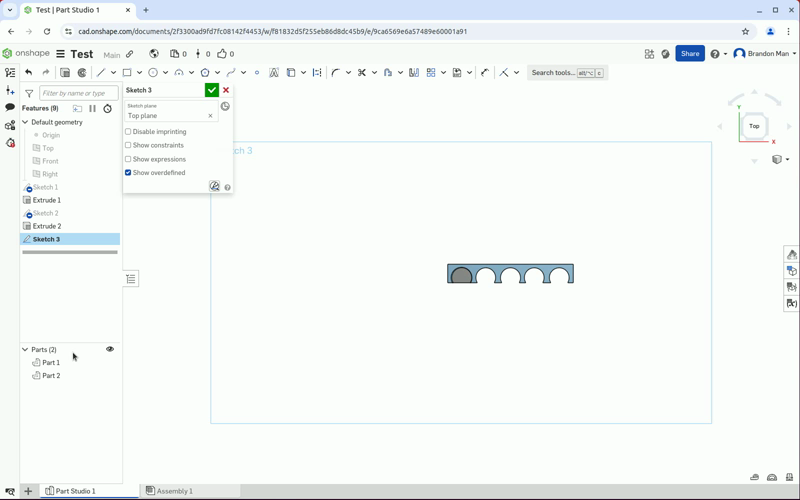
key(y)
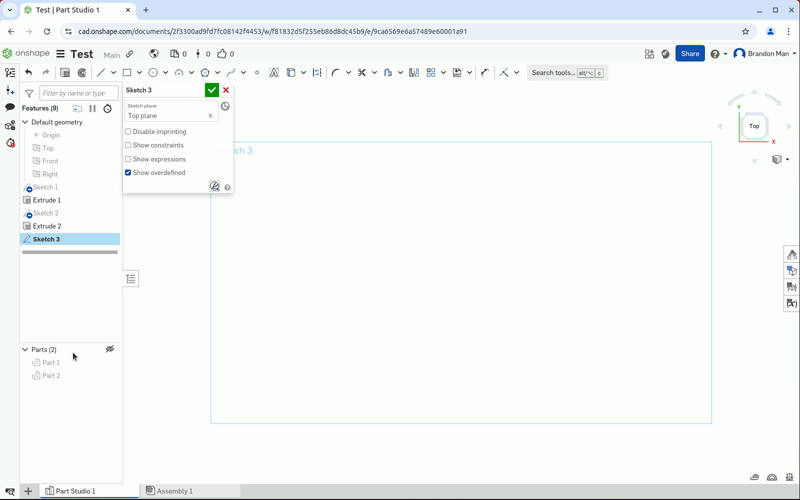
key(l)
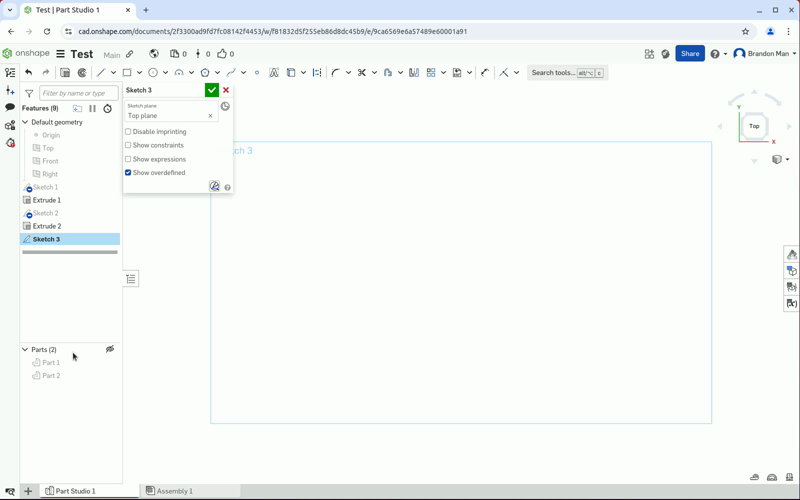
key_down(shift)
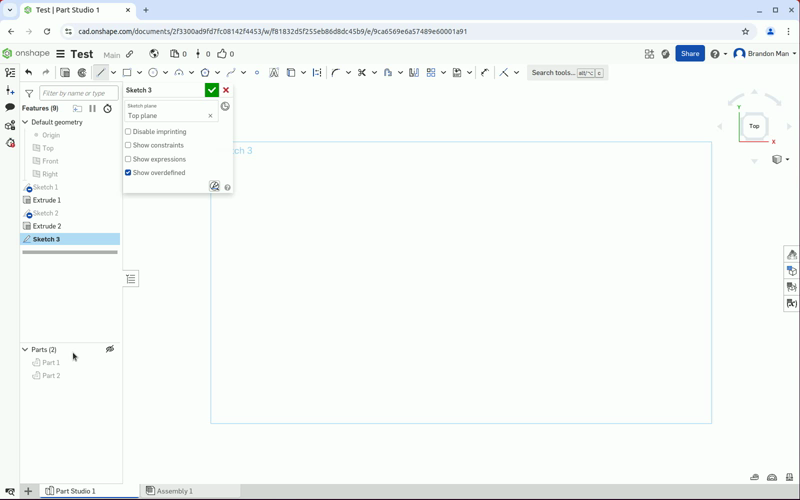
mouse_move(477, 282)
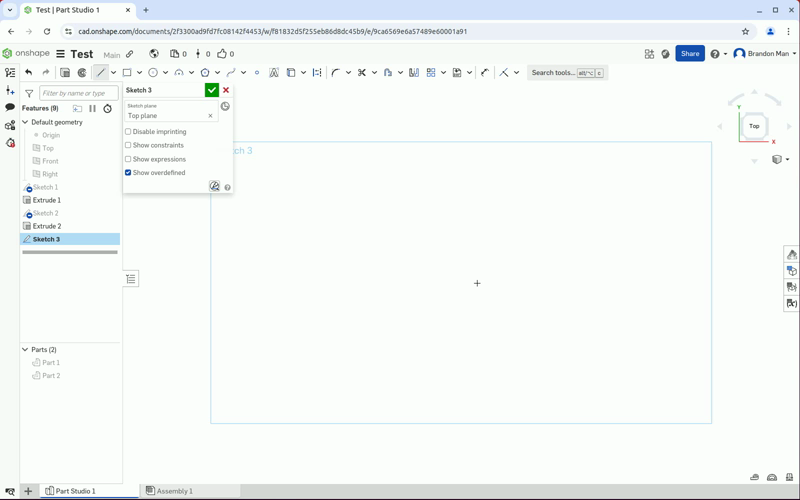
click(477, 282)
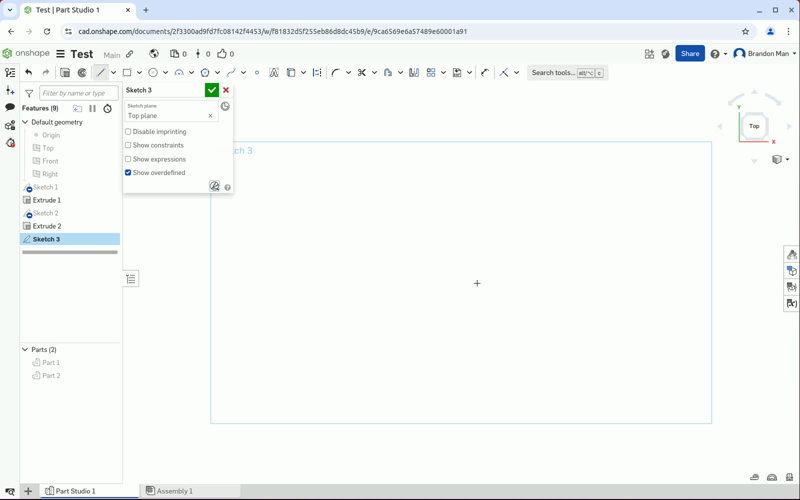
key_up(shift)
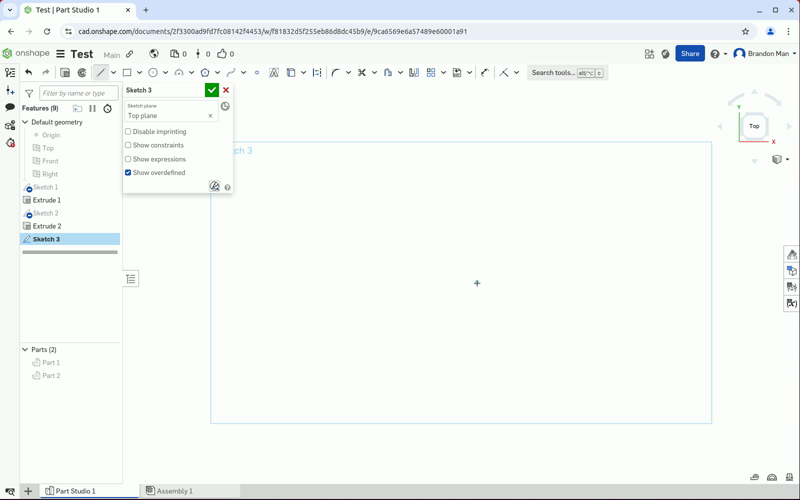
key_down(shift)
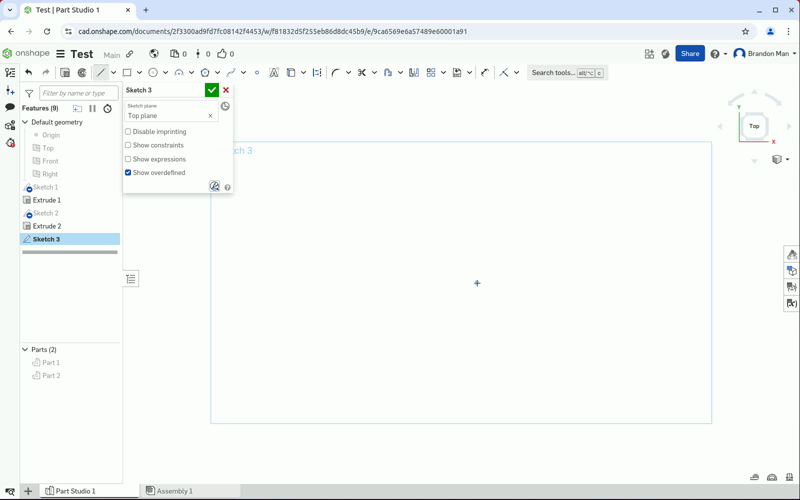
mouse_move(507, 282)
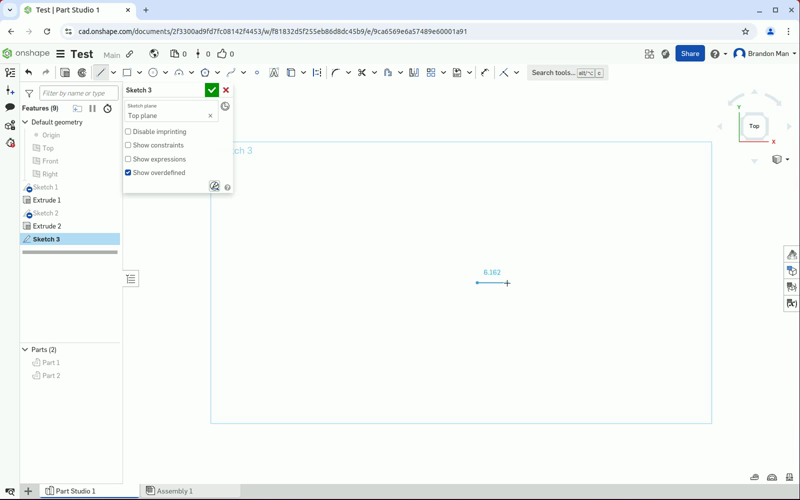
mouse_move(495, 282)
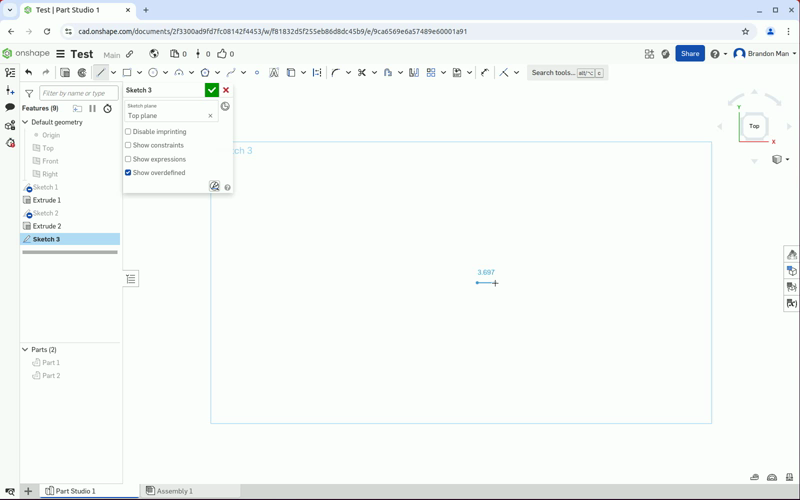
click(495, 282)
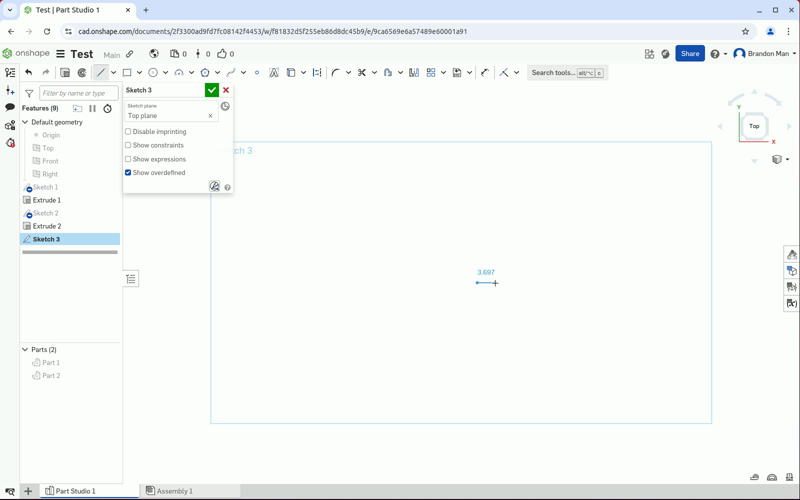
key_up(shift)
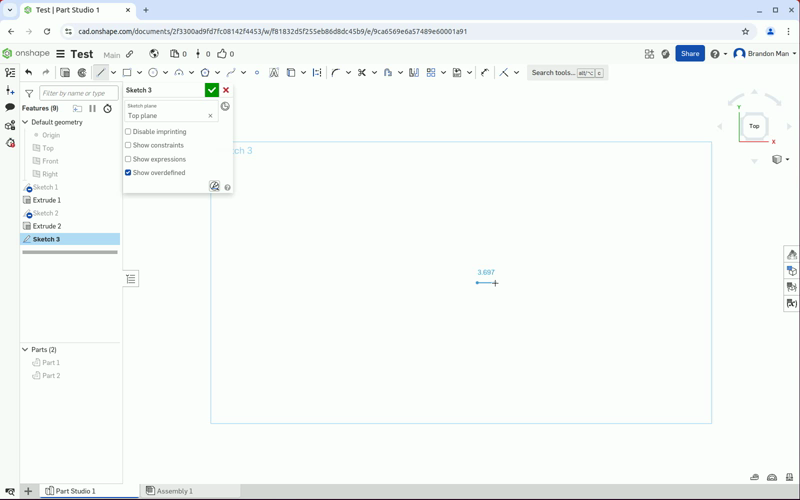
key(esc)
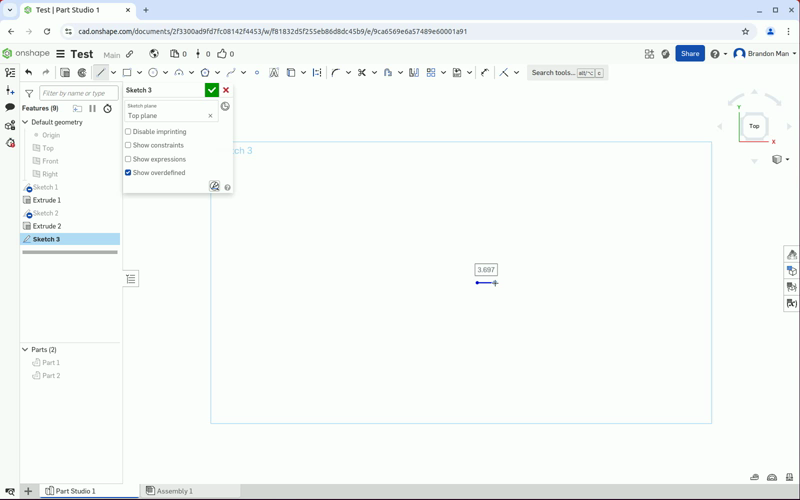
key(a)
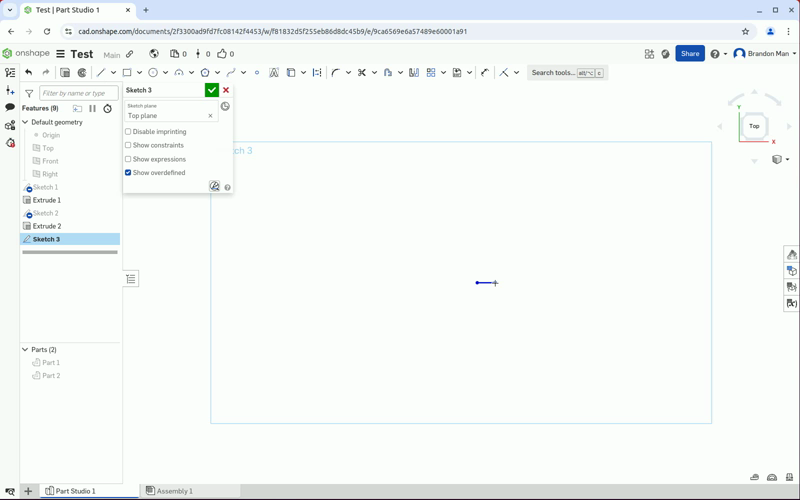
mouse_move(495, 282)
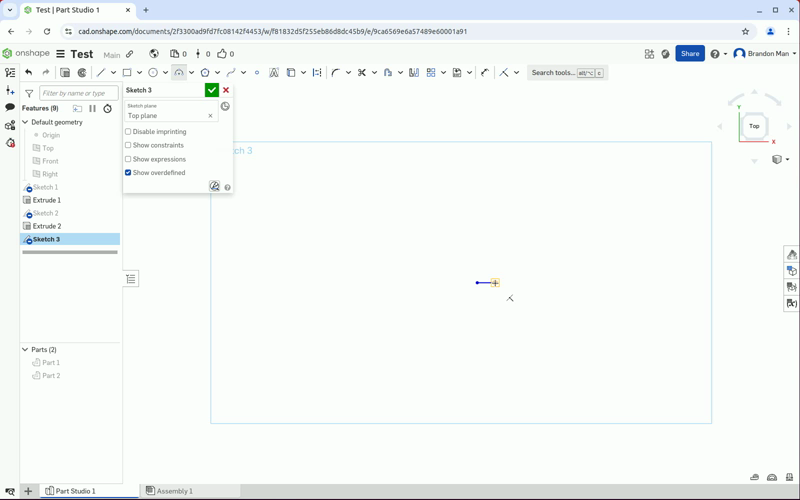
click(495, 282)
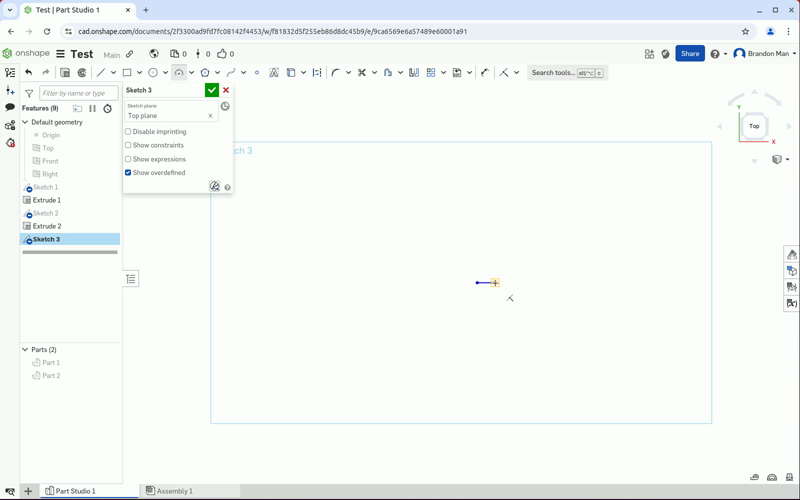
mouse_move(477, 282)
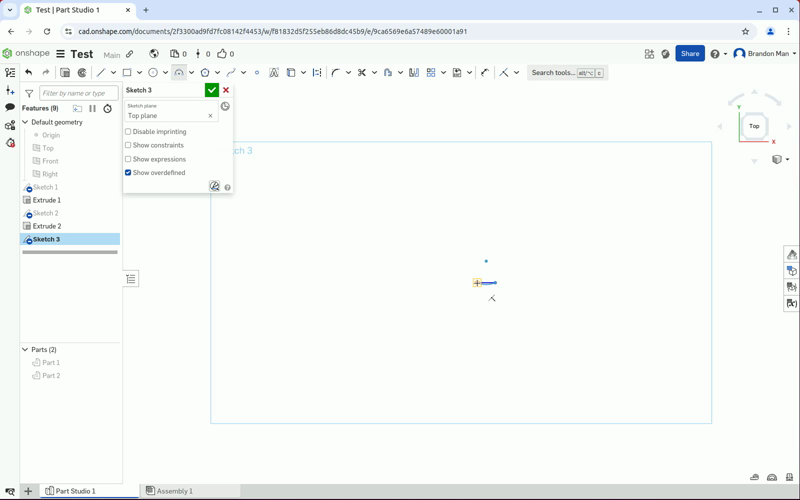
click(477, 282)
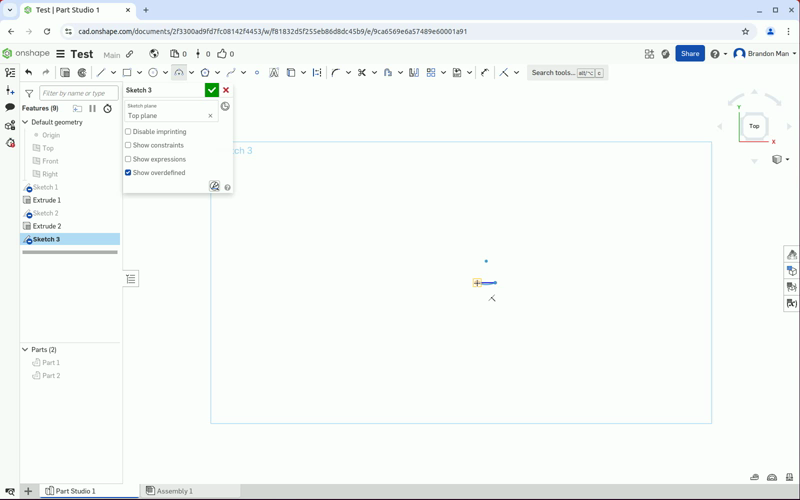
key_down(shift)
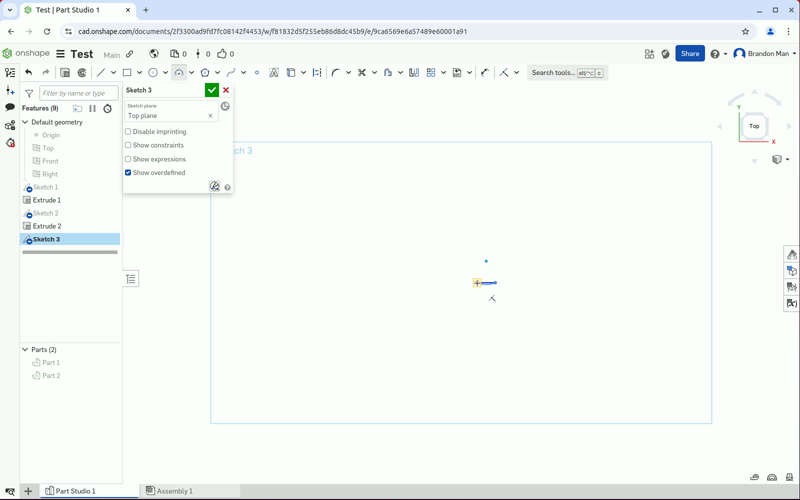
mouse_move(486, 267)
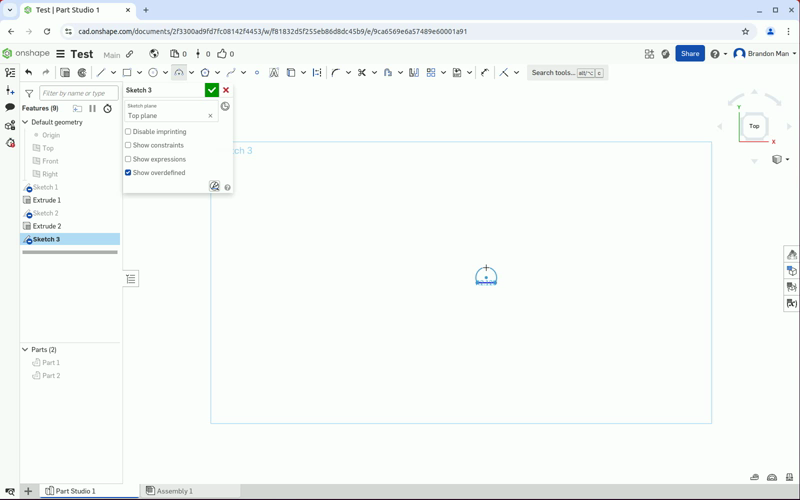
click(486, 267)
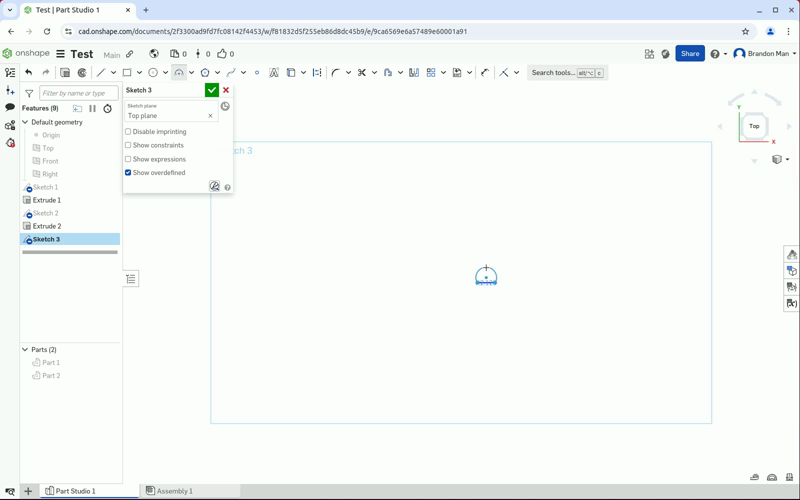
key_up(shift)
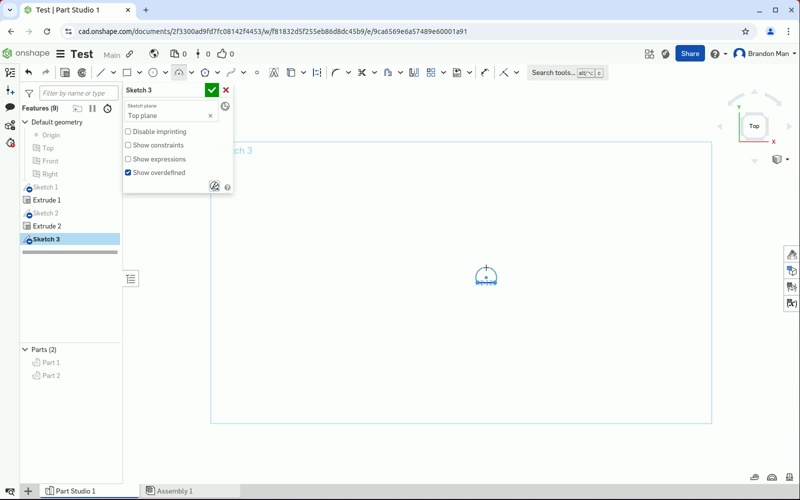
key(esc)
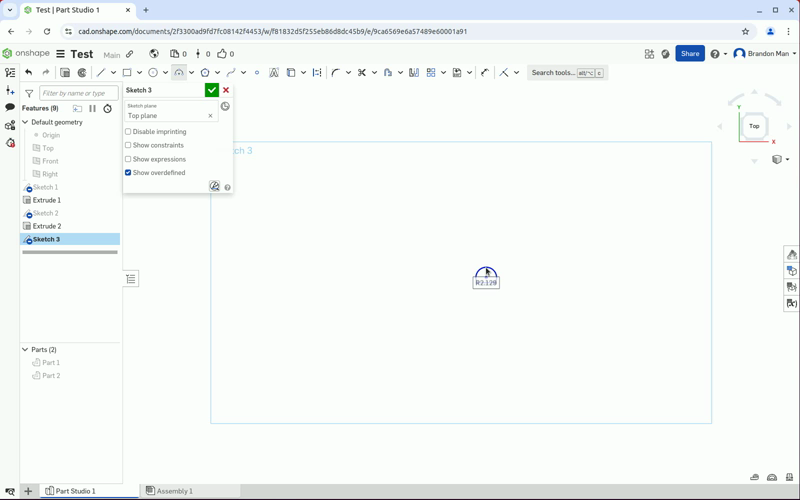
mouse_move(477, 275)
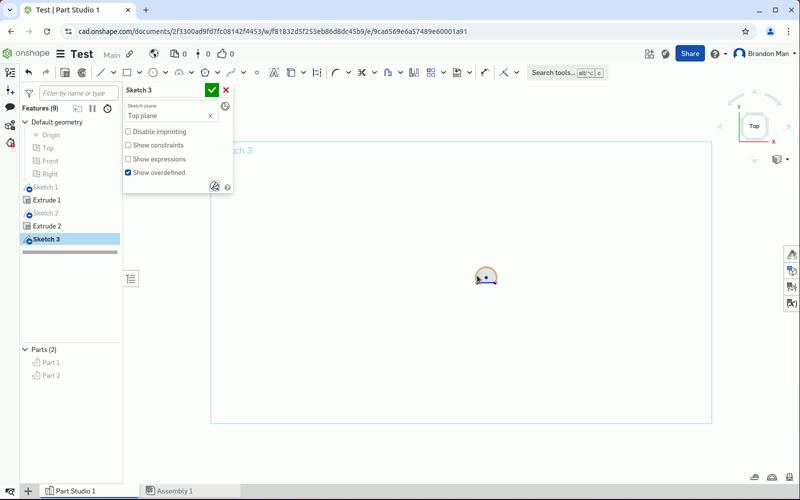
scroll(6)
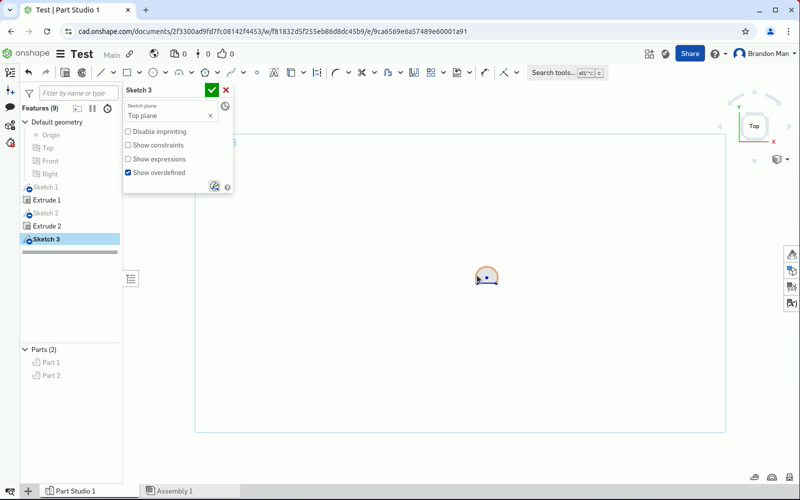
scroll(6)
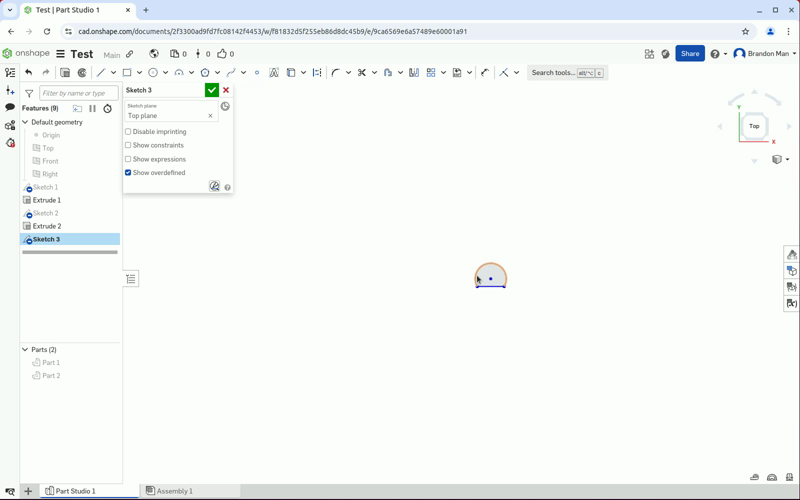
scroll(6)
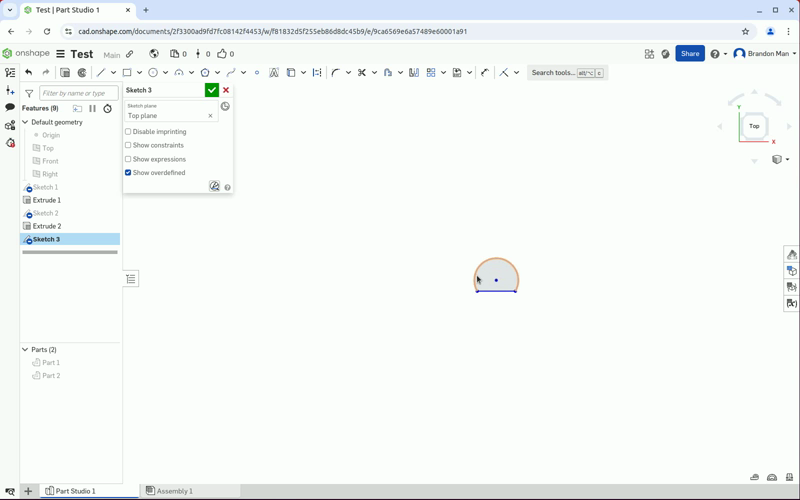
scroll(6)
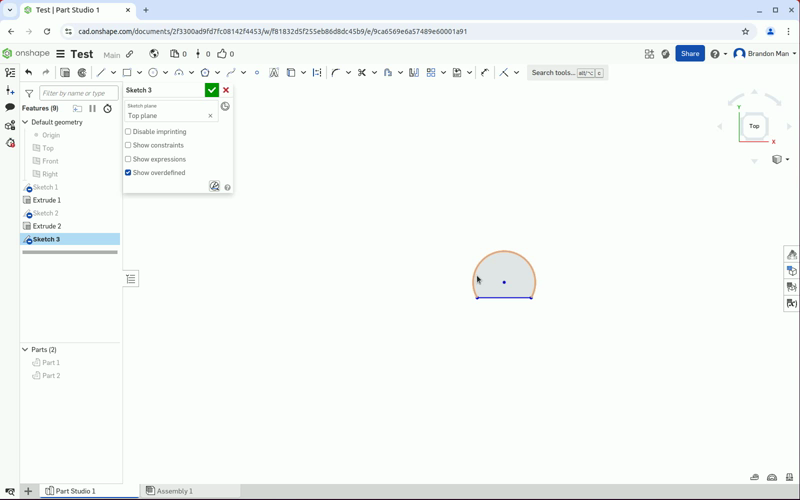
scroll(6)
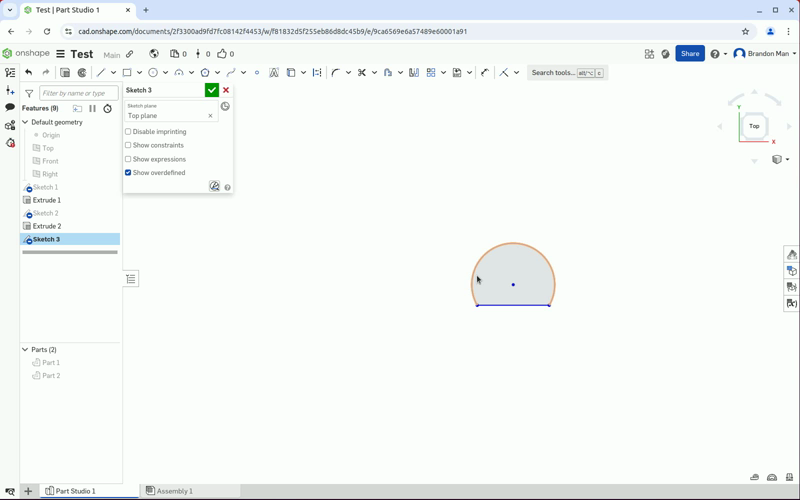
scroll(6)
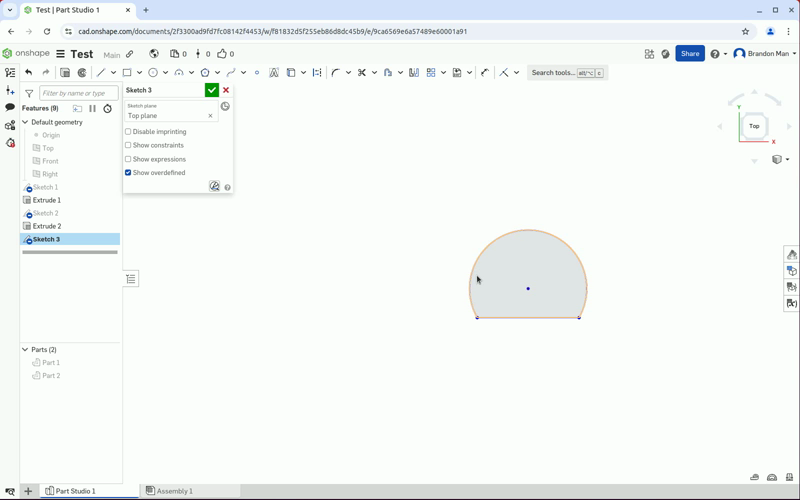
scroll(6)
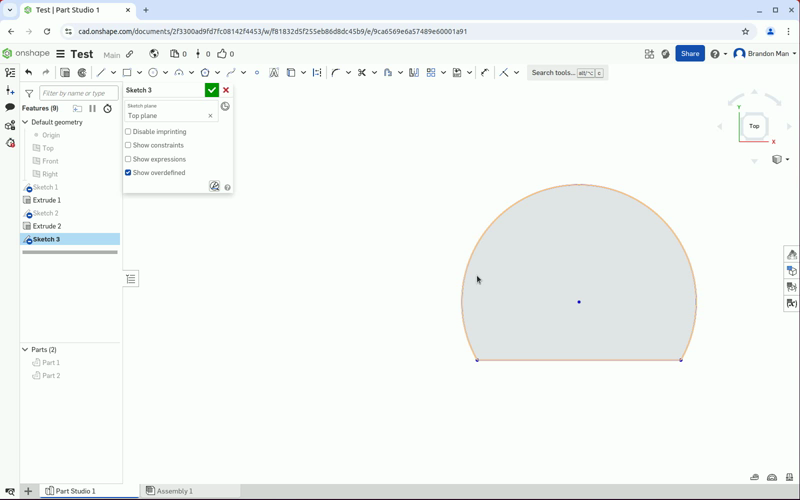
click(477, 275)
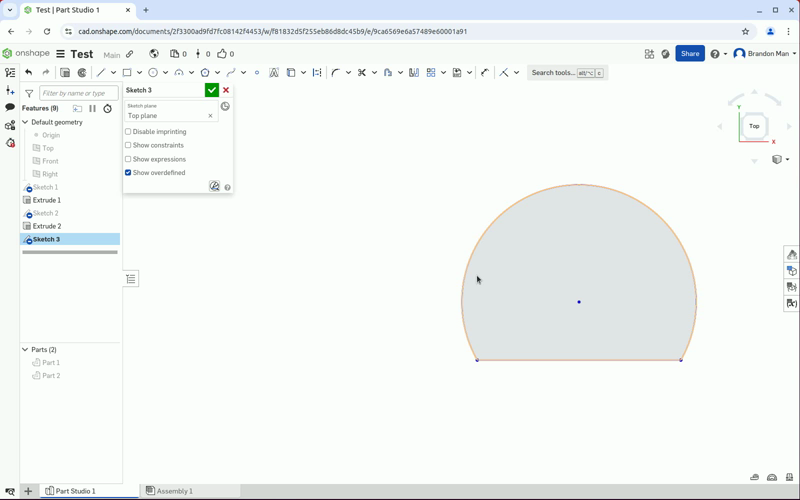
scroll(-6)
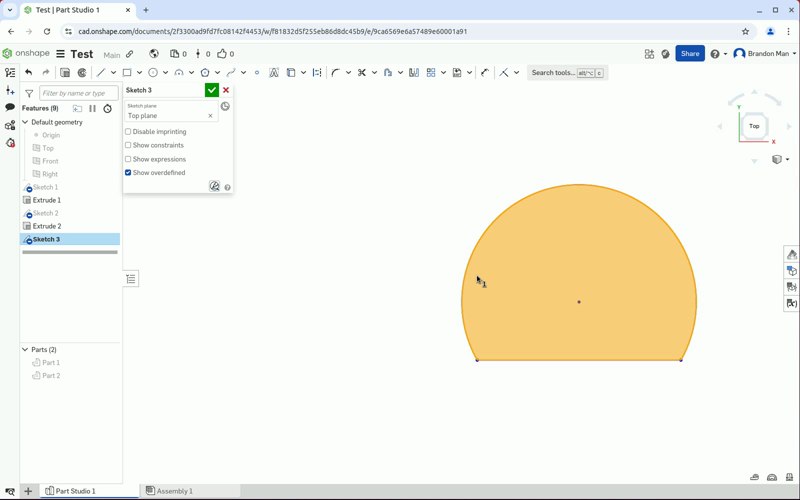
scroll(-6)
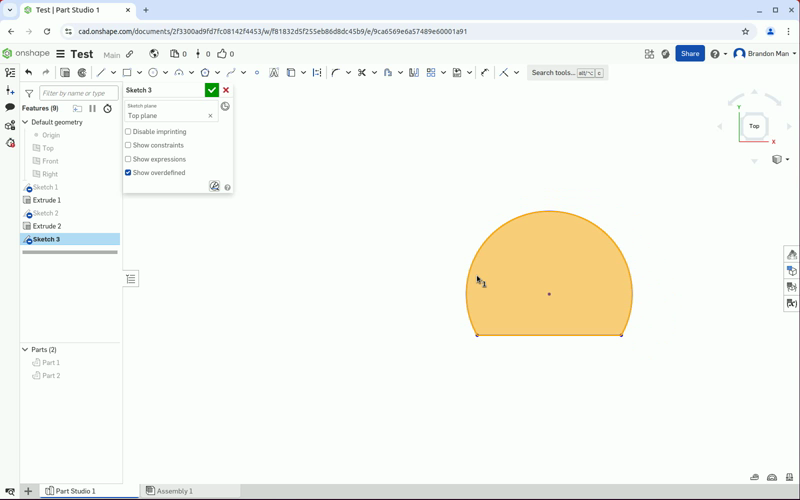
scroll(-6)
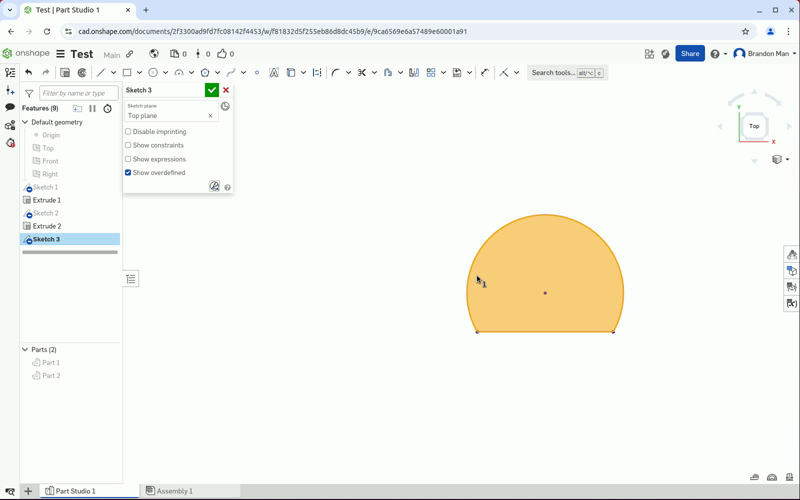
scroll(-6)
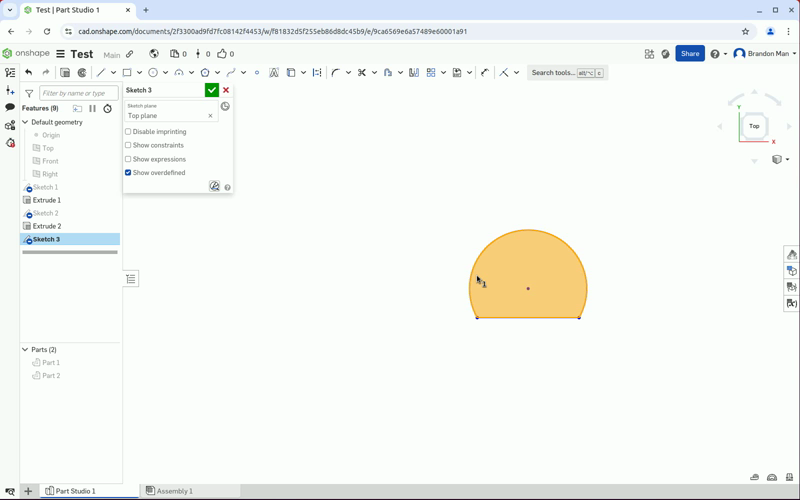
scroll(-6)
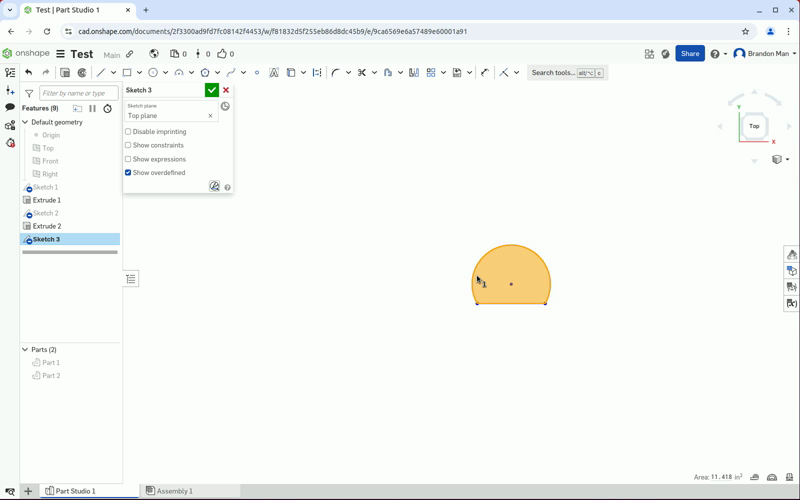
scroll(-6)
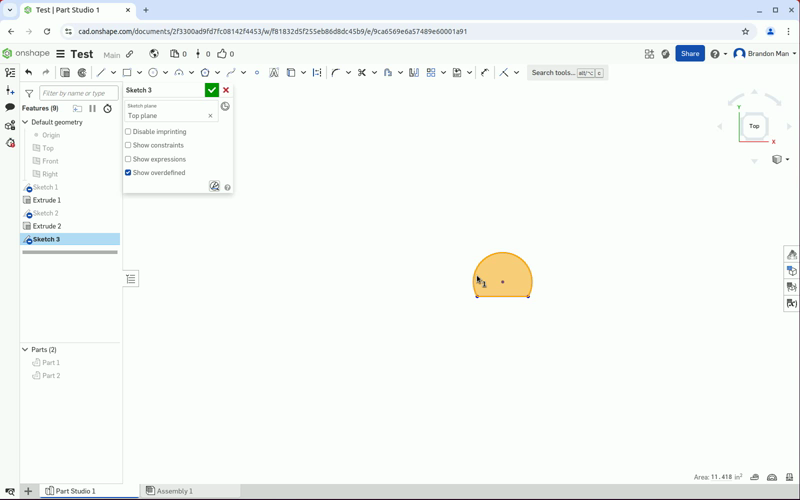
scroll(-6)
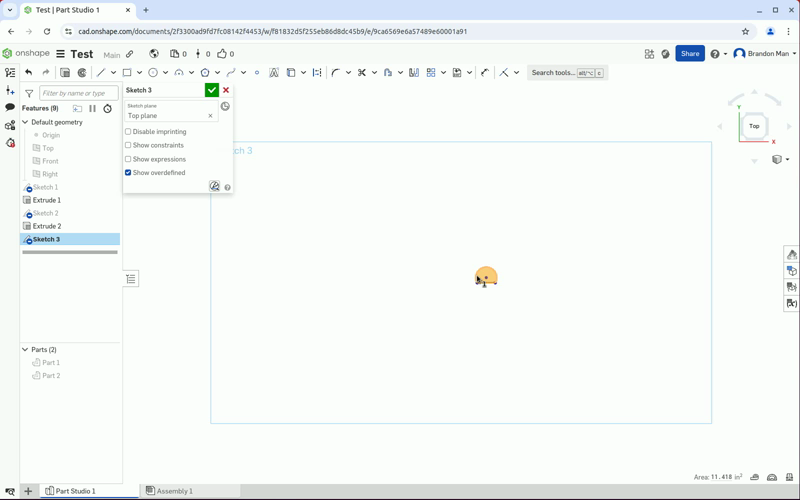
mouse_move(73, 352)
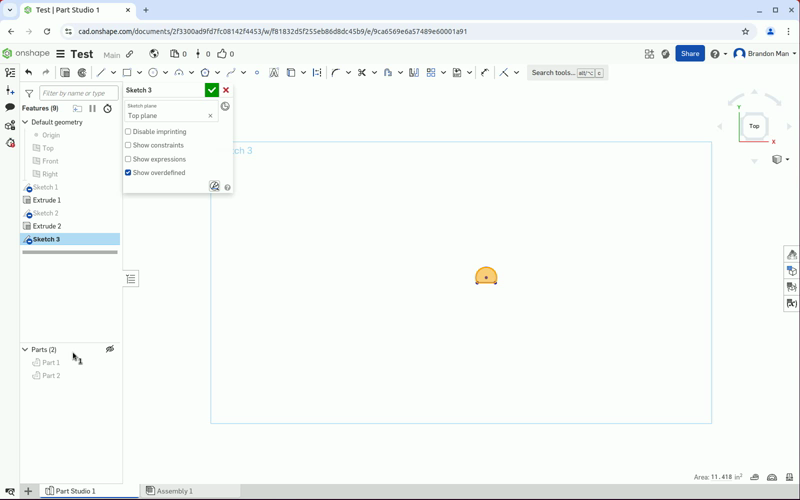
key(shift+y)
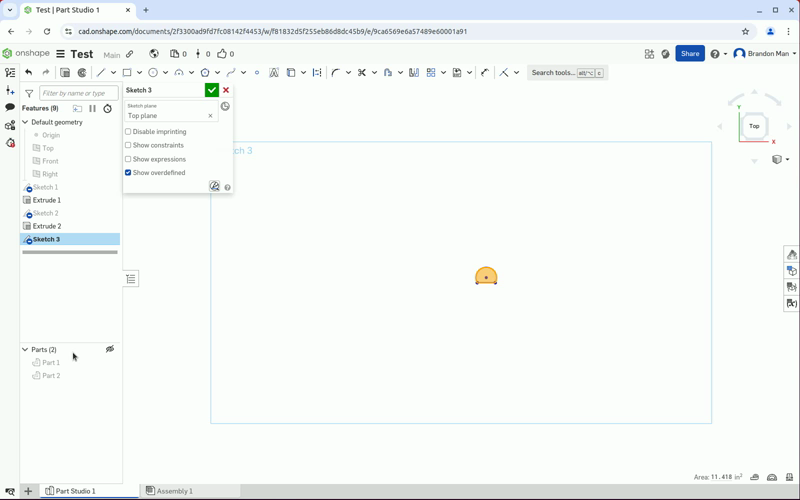
key(shift+e)
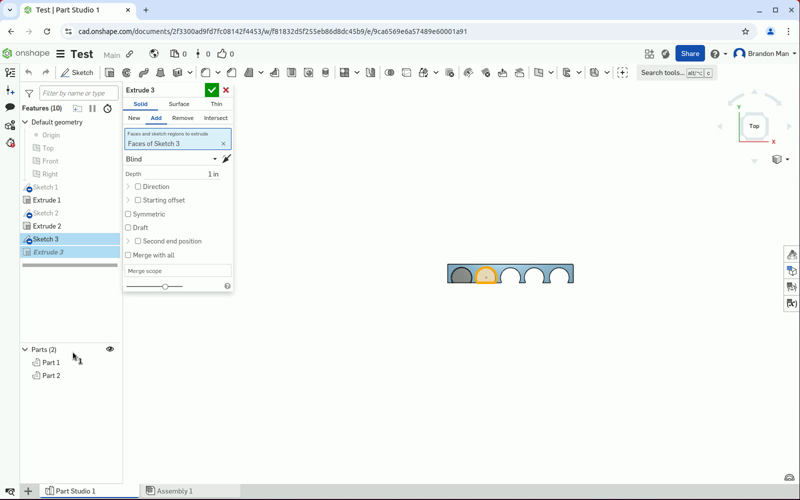
mouse_move(143, 106)
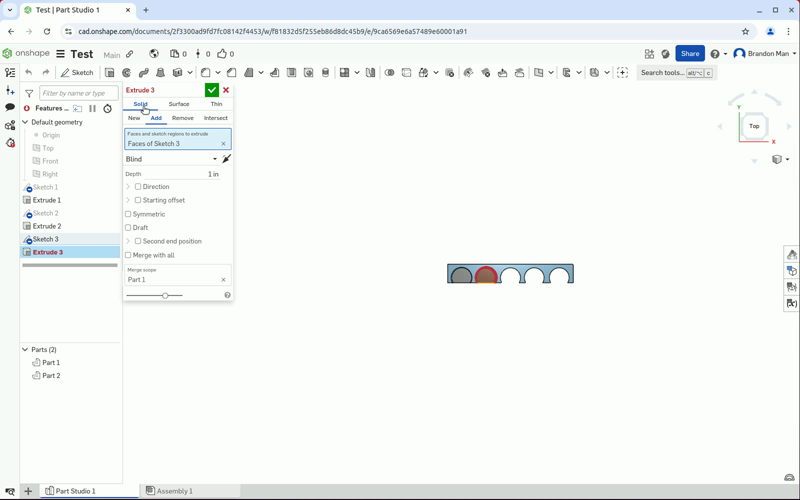
click(143, 106)
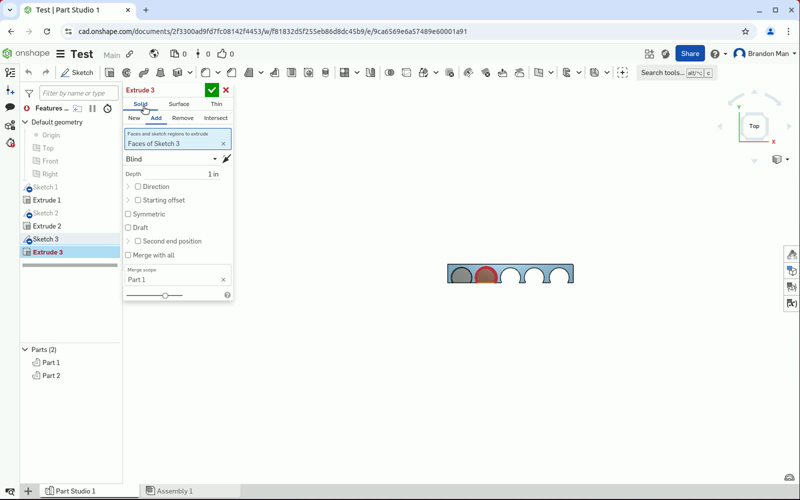
mouse_move(137, 120)
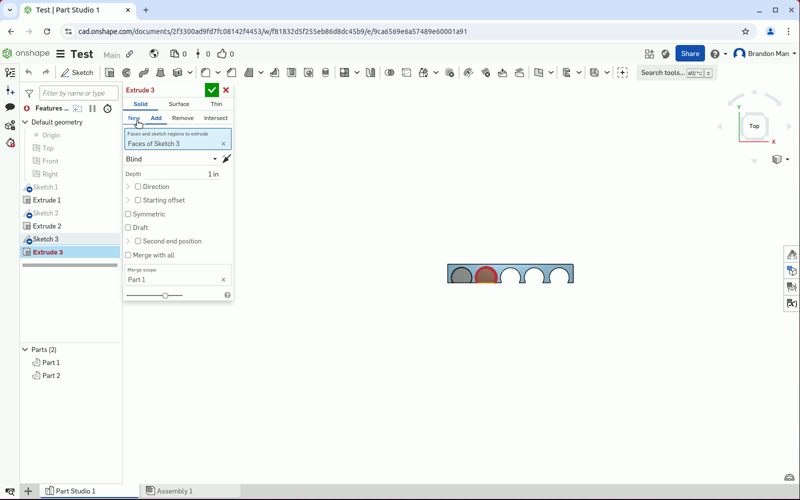
click(137, 120)
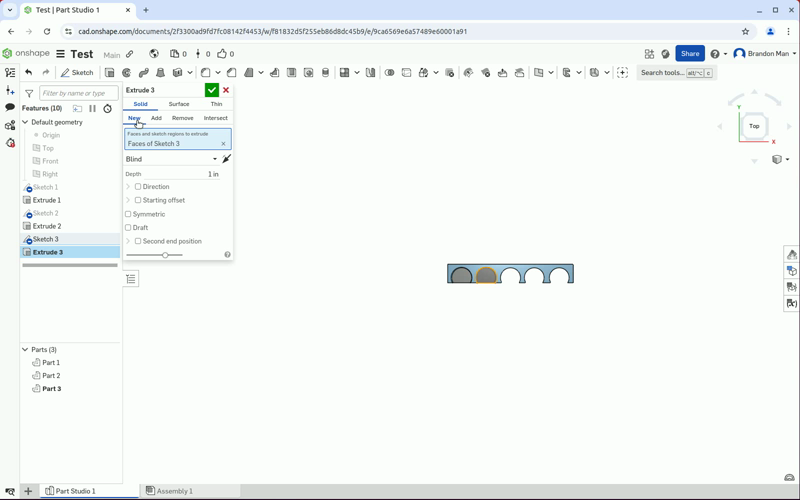
key(tab, 4)
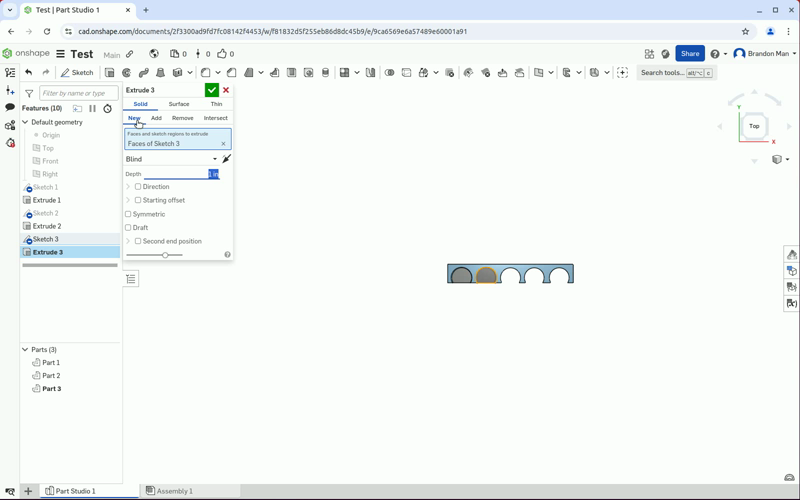
text(0.481)
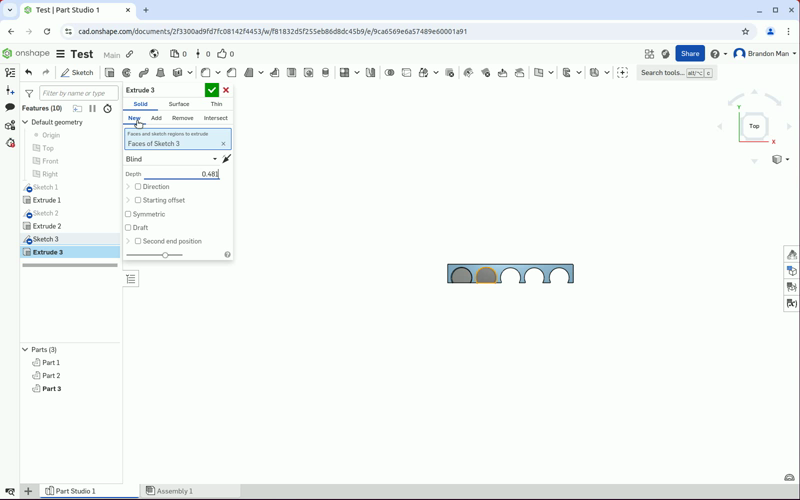
key(enter)
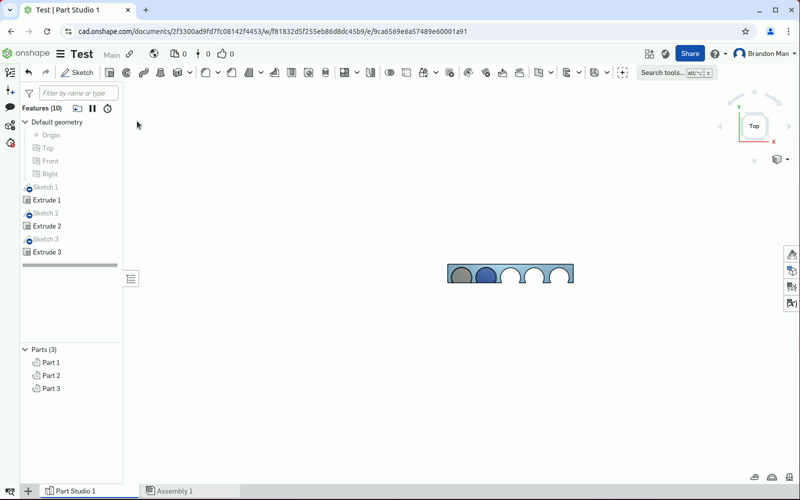
key(shift+h)
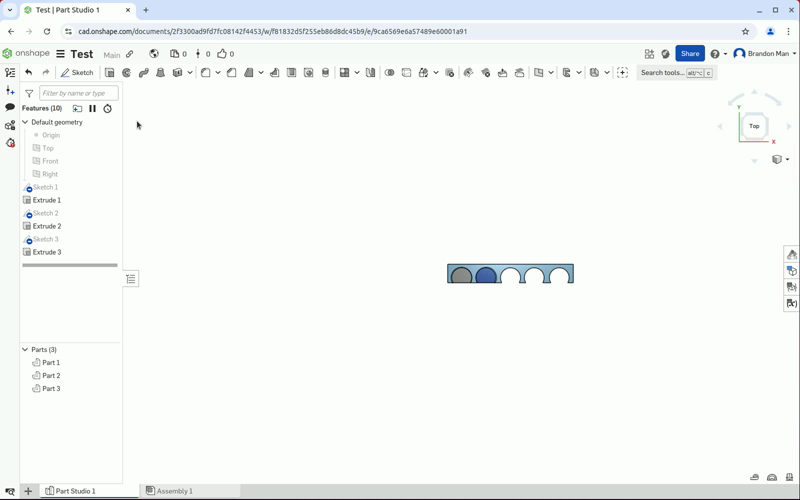
key(shift+h)
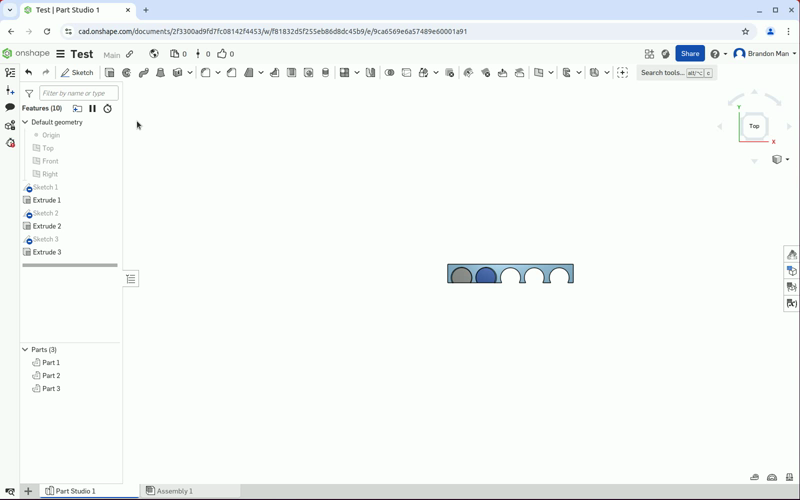
mouse_move(73, 189)
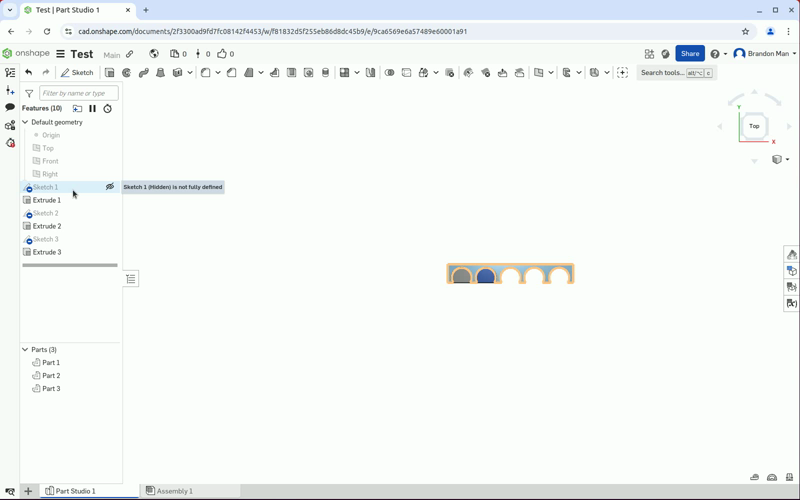
click(73, 189)
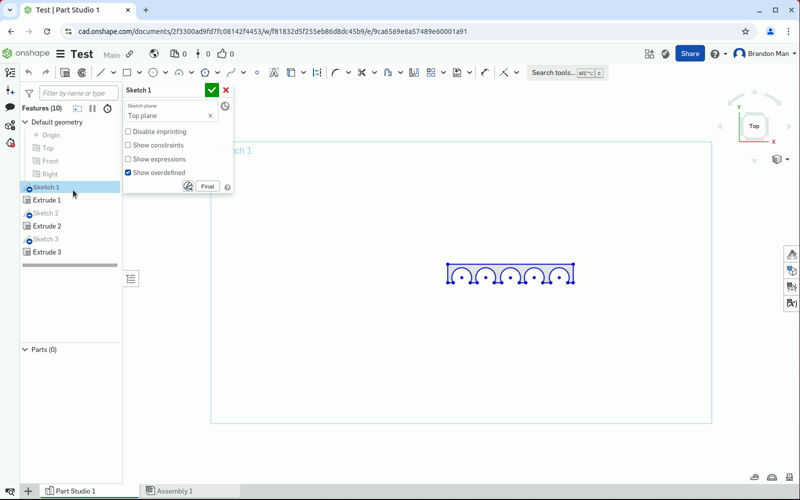
mouse_move(229, 92)
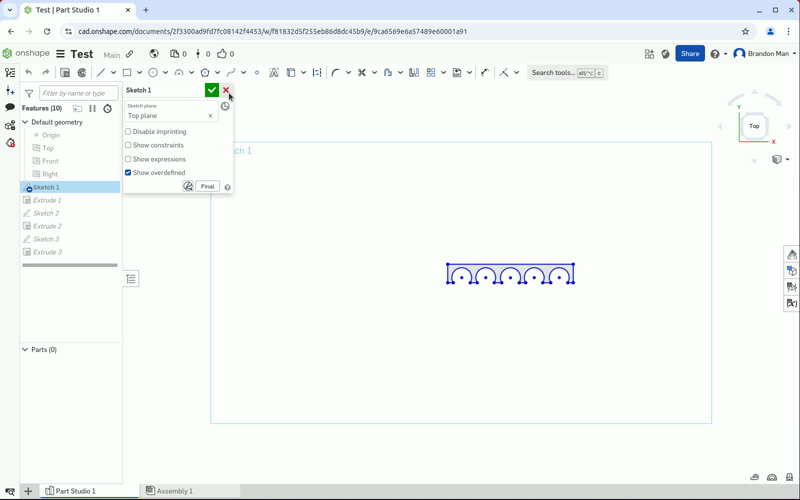
click(229, 92)
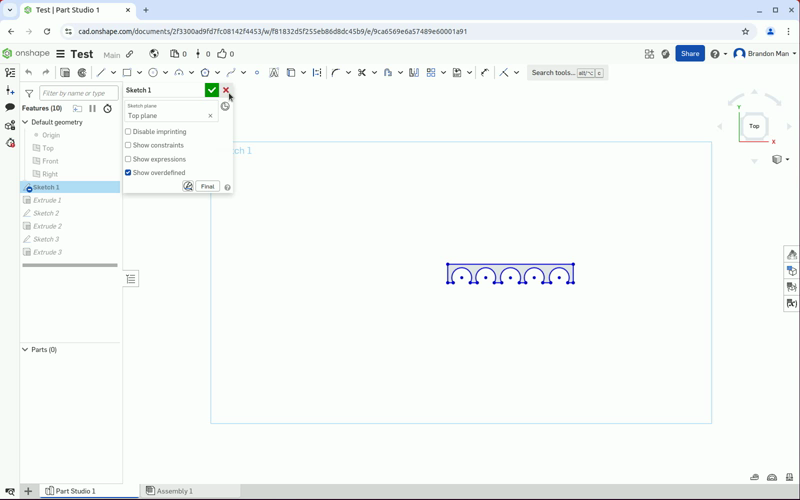
key(shift+s)
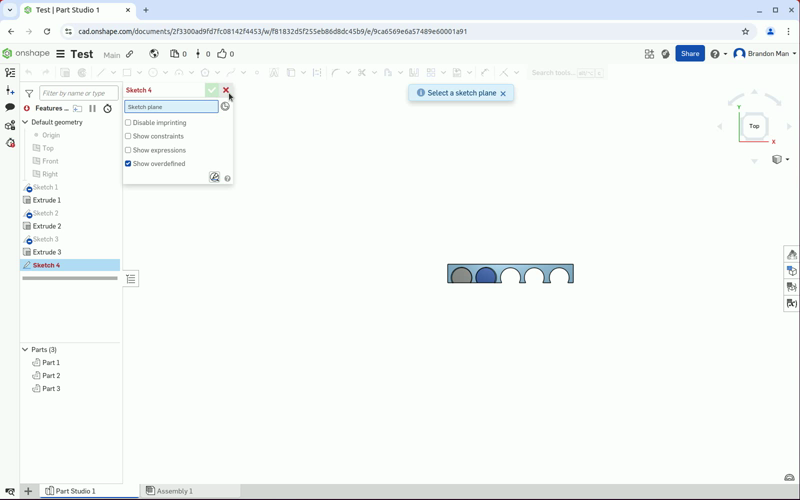
mouse_move(73, 150)
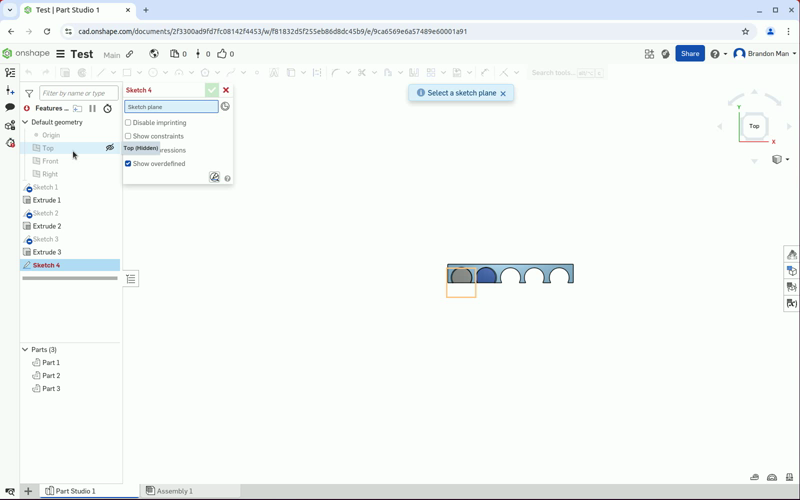
click(73, 150)
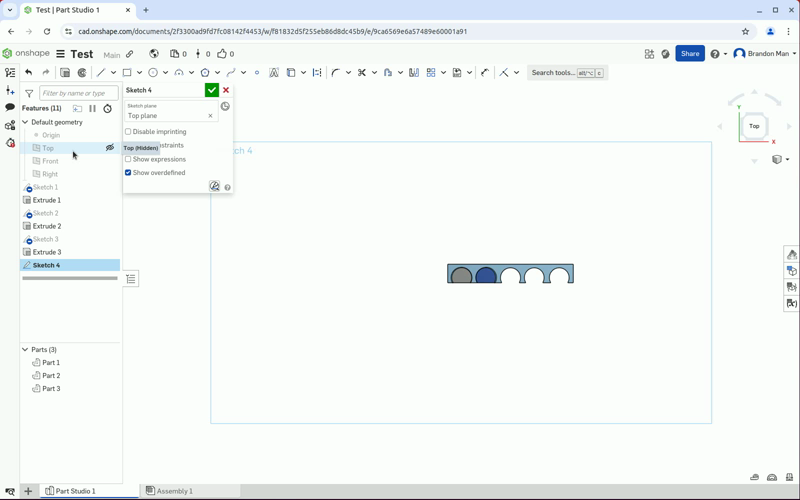
mouse_move(73, 352)
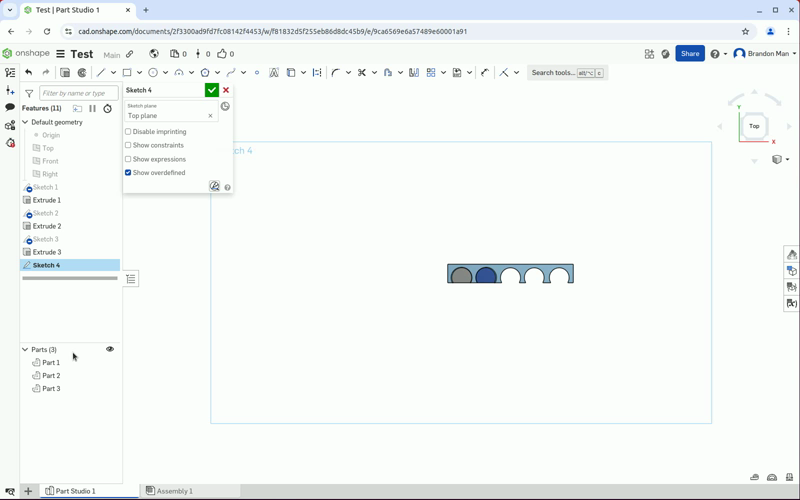
key(y)
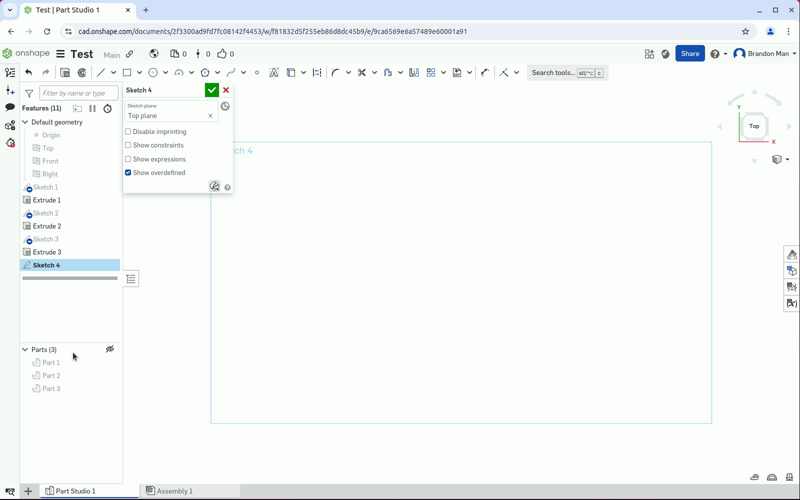
key(l)
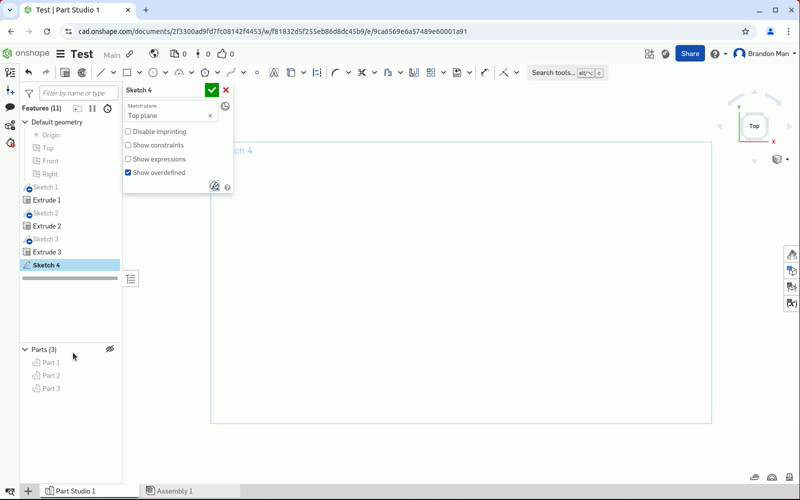
key_down(shift)
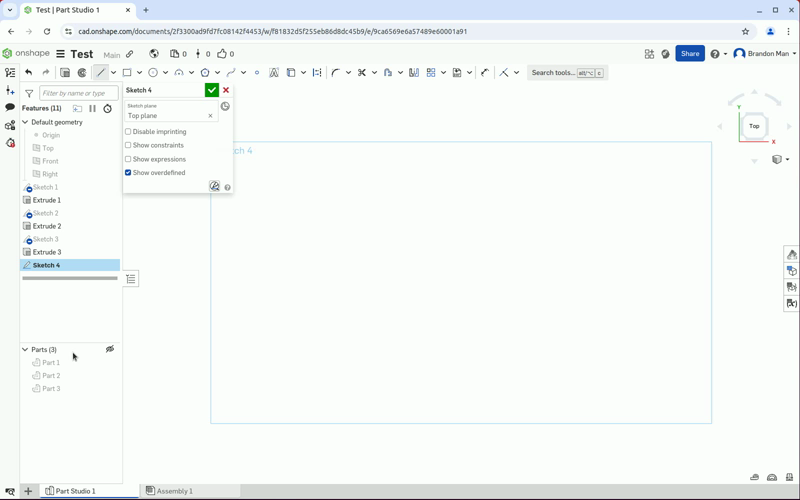
mouse_move(501, 282)
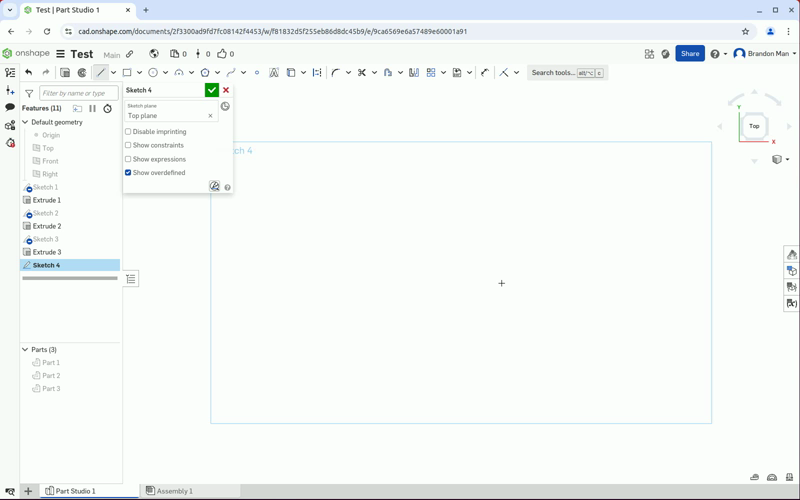
click(501, 282)
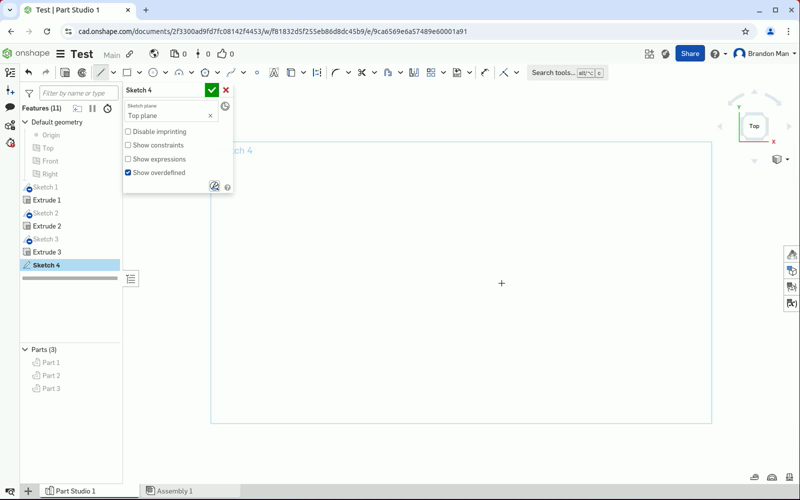
key_up(shift)
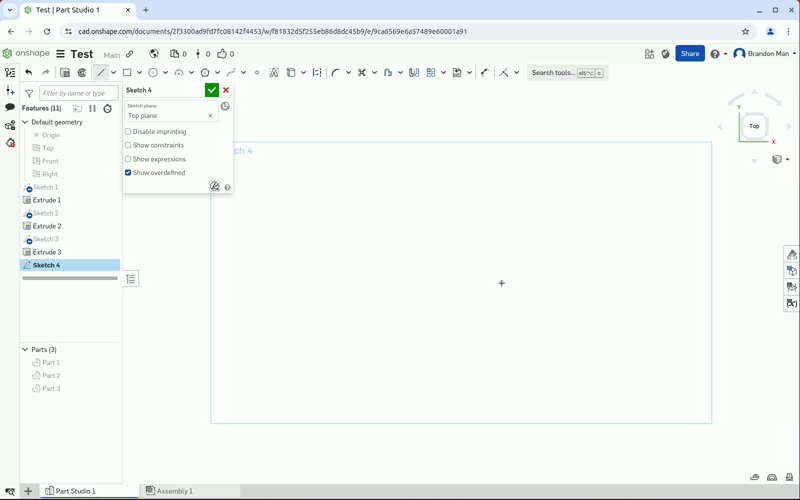
key_down(shift)
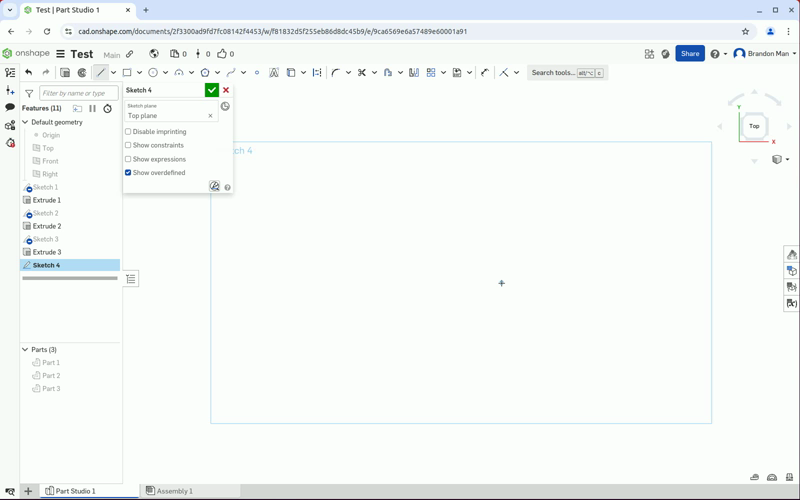
mouse_move(531, 282)
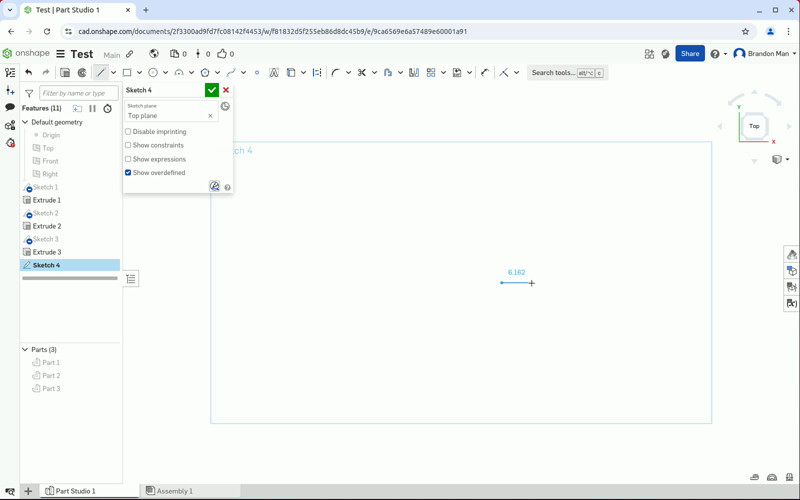
mouse_move(519, 282)
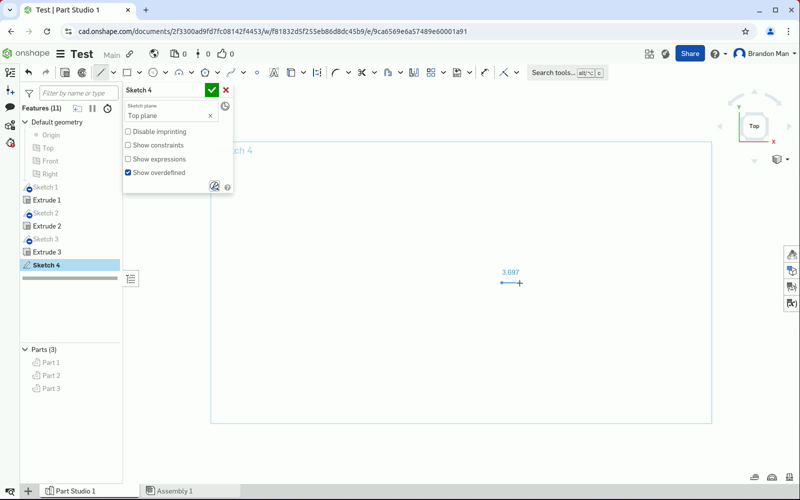
click(519, 282)
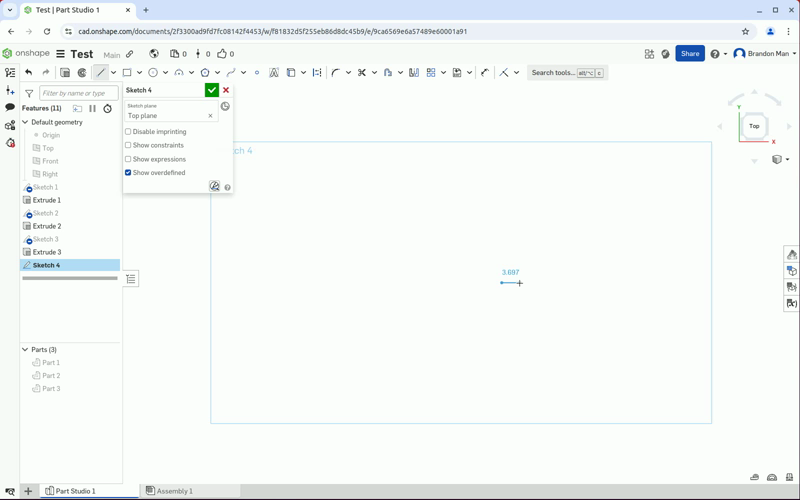
key_up(shift)
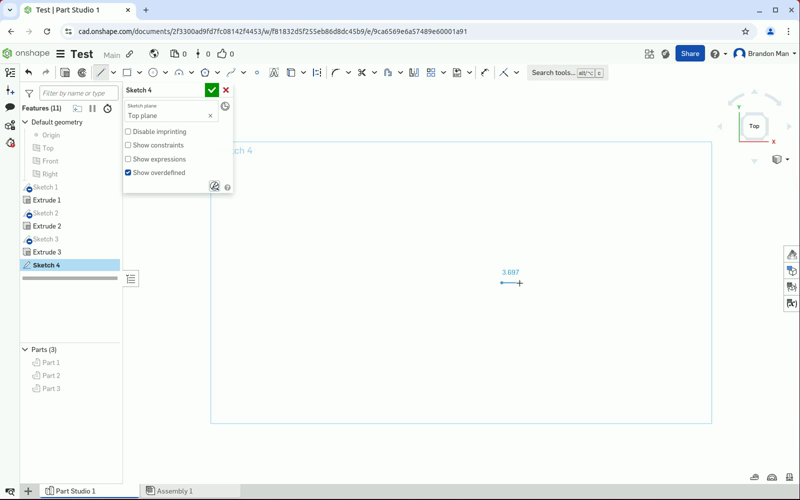
key(esc)
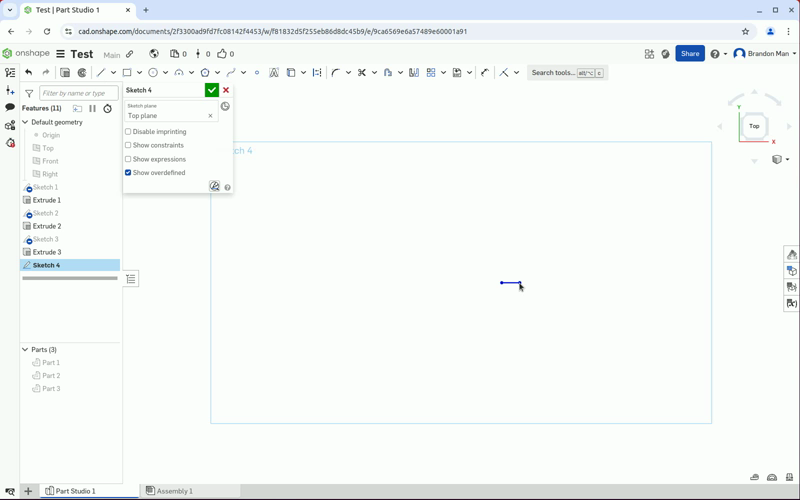
key(a)
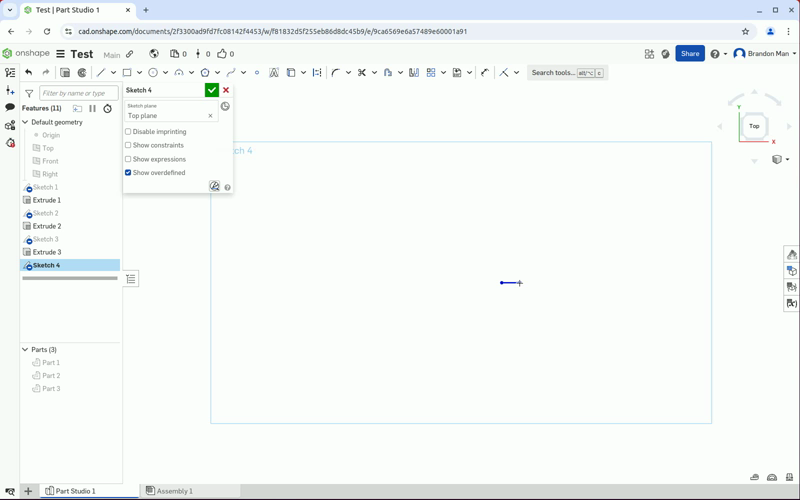
mouse_move(519, 282)
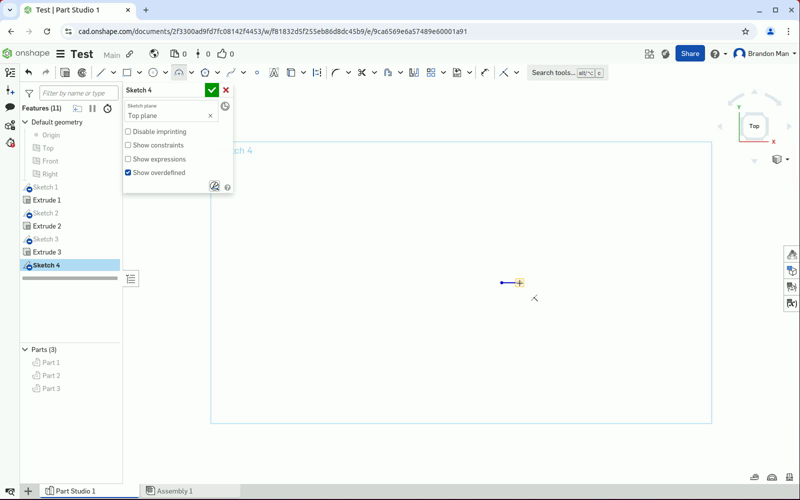
click(519, 282)
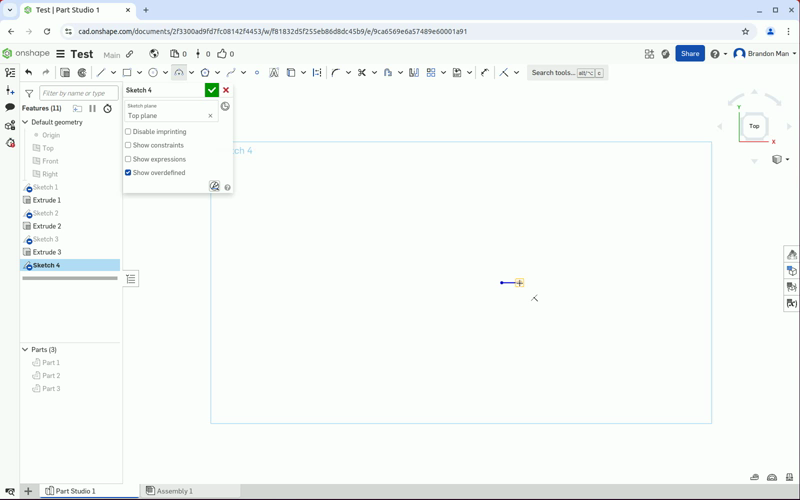
mouse_move(501, 282)
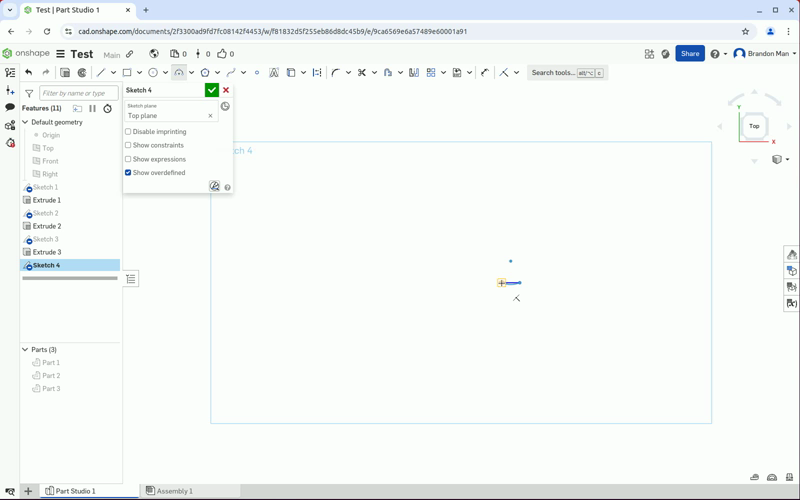
click(501, 282)
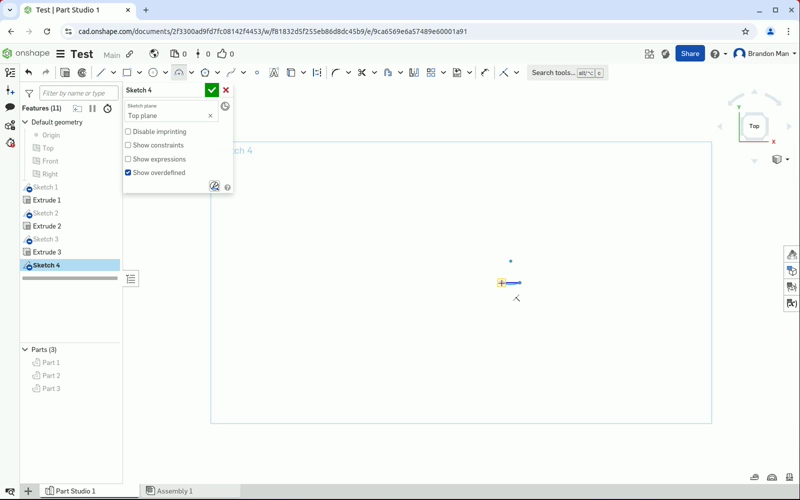
key_down(shift)
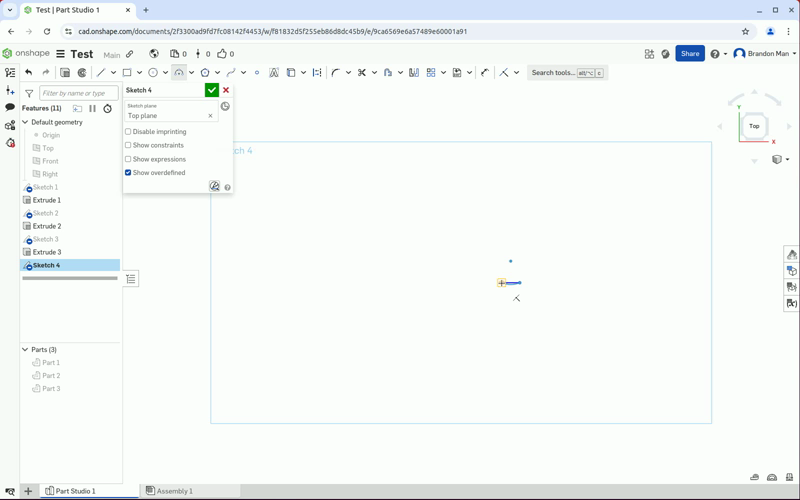
mouse_move(510, 267)
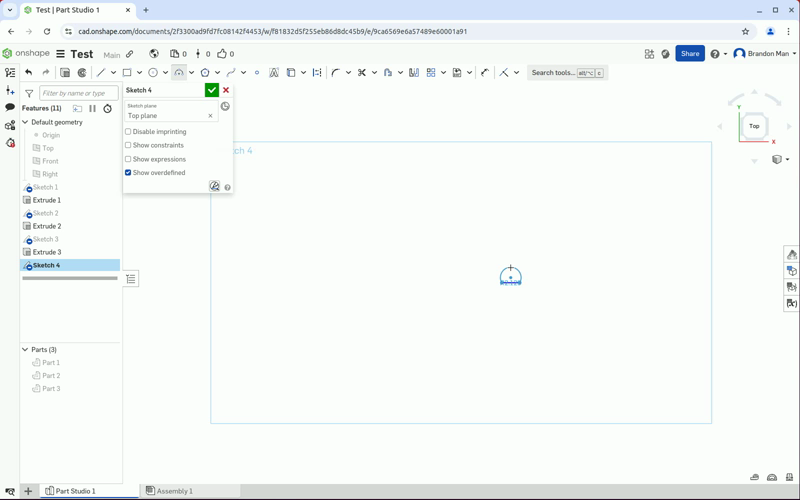
click(510, 267)
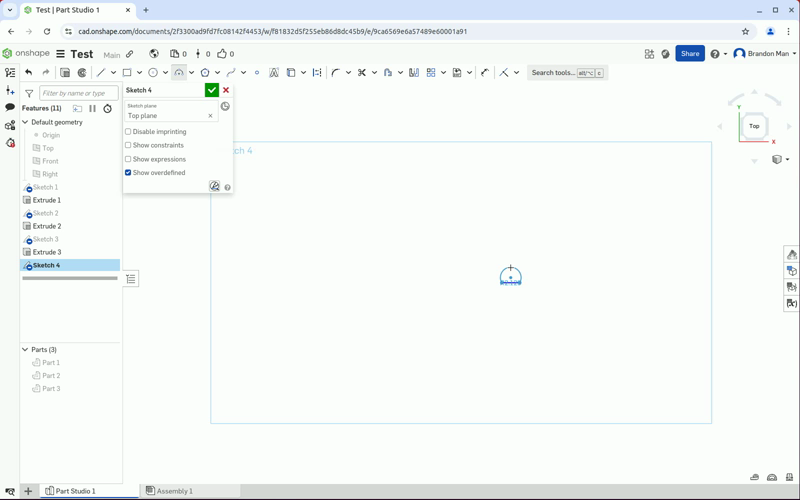
key_up(shift)
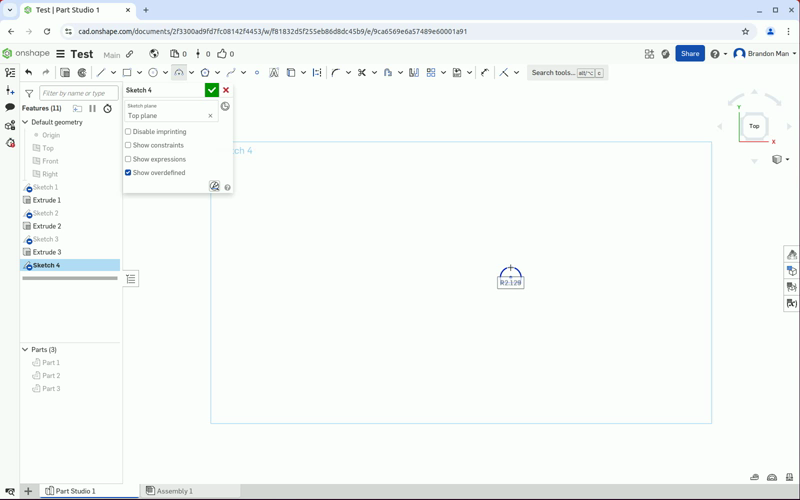
key(esc)
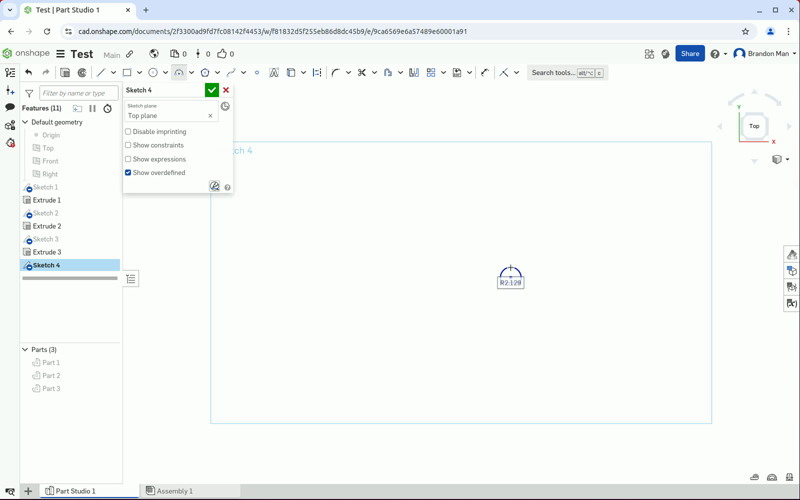
mouse_move(503, 272)
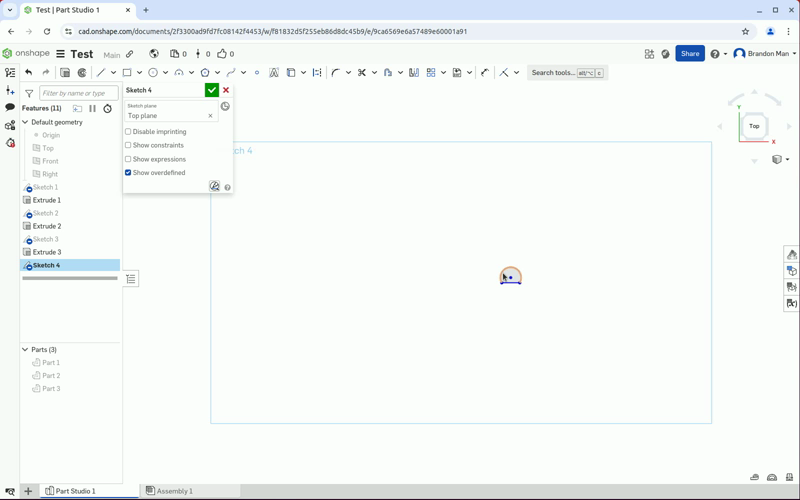
scroll(6)
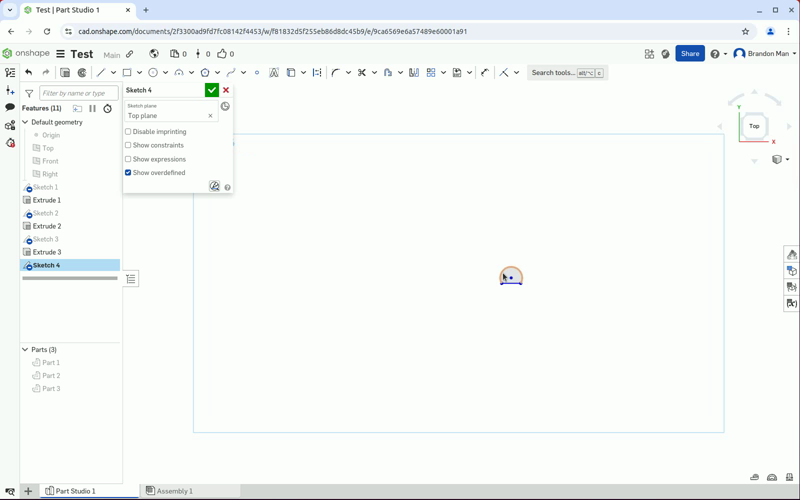
scroll(6)
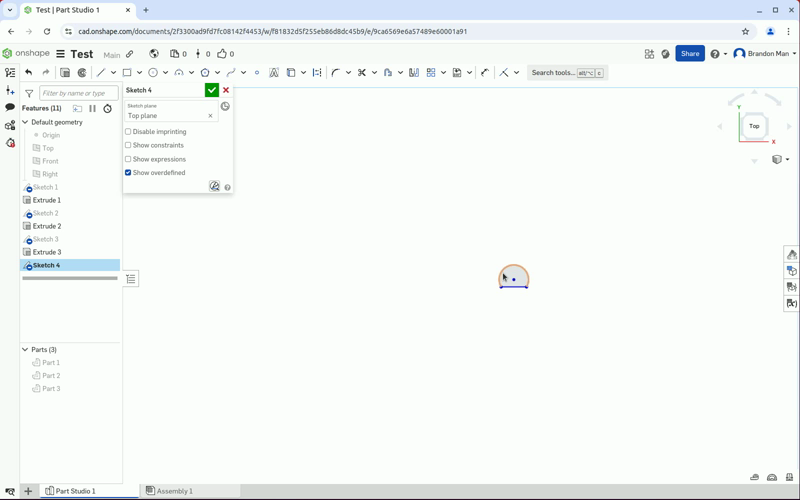
scroll(6)
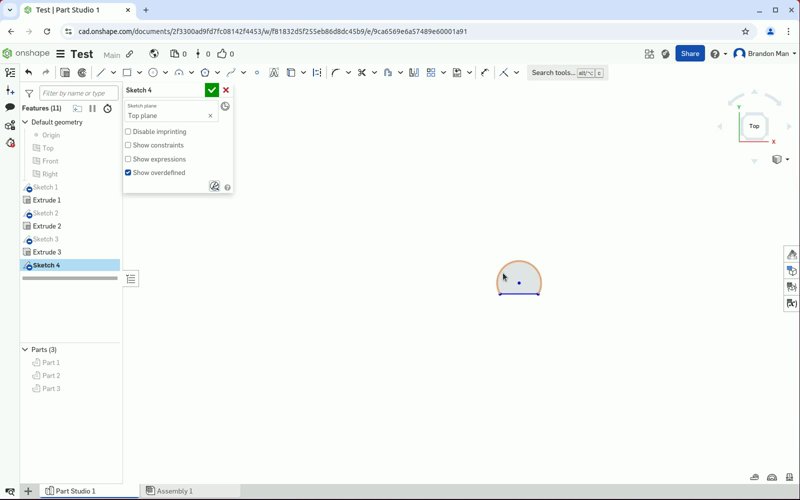
scroll(6)
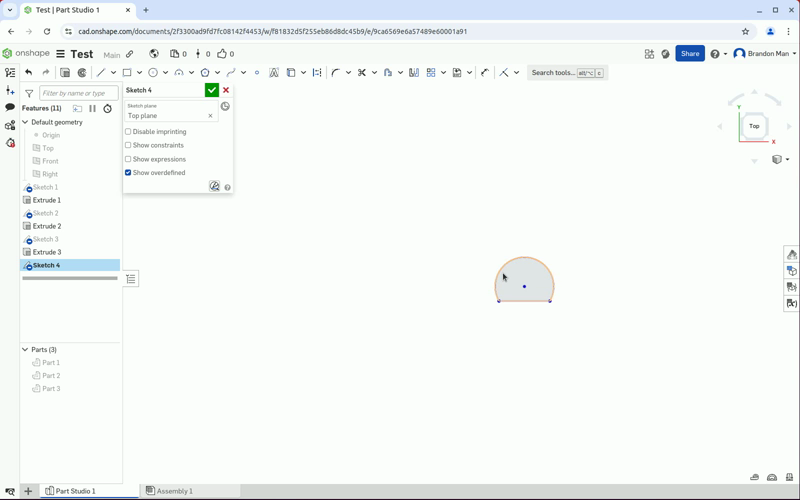
scroll(6)
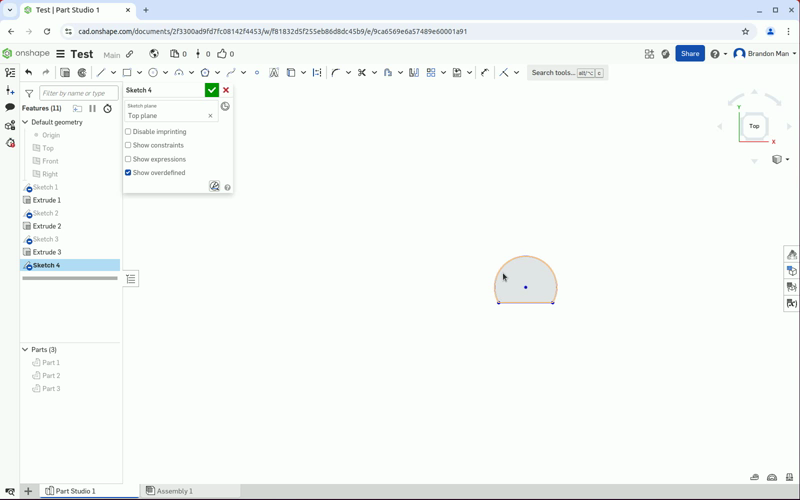
scroll(6)
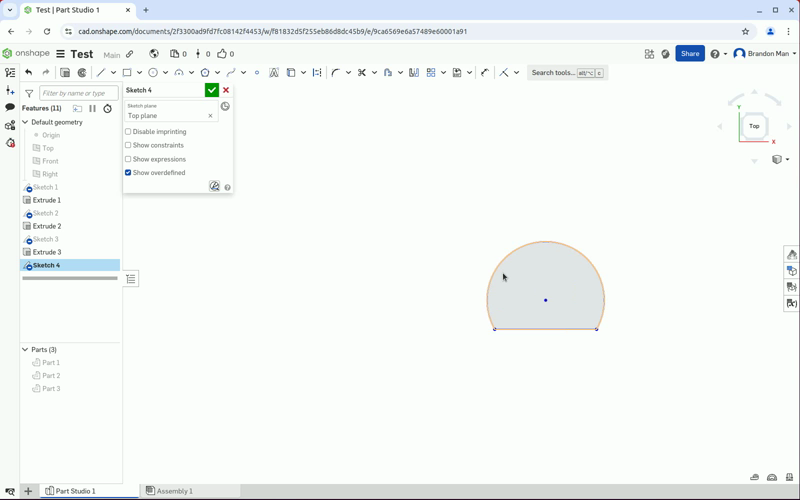
scroll(6)
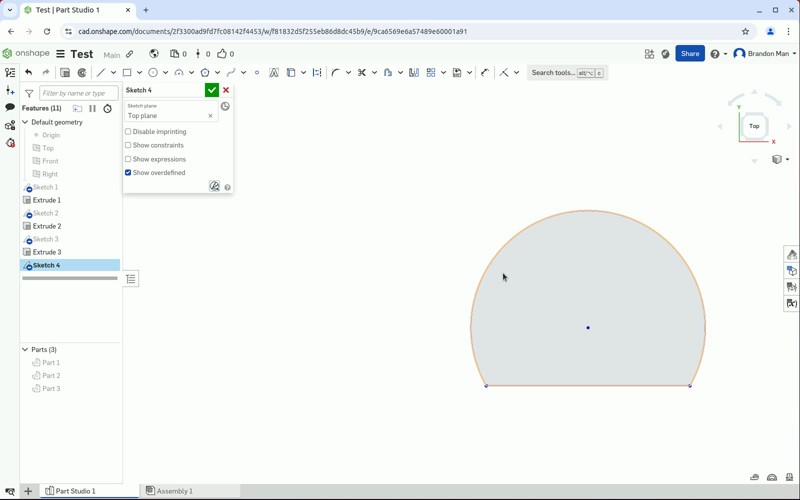
click(503, 272)
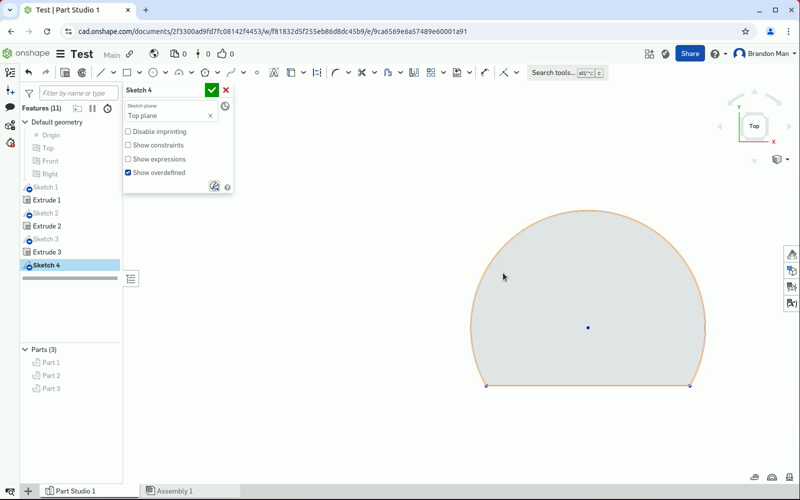
scroll(-6)
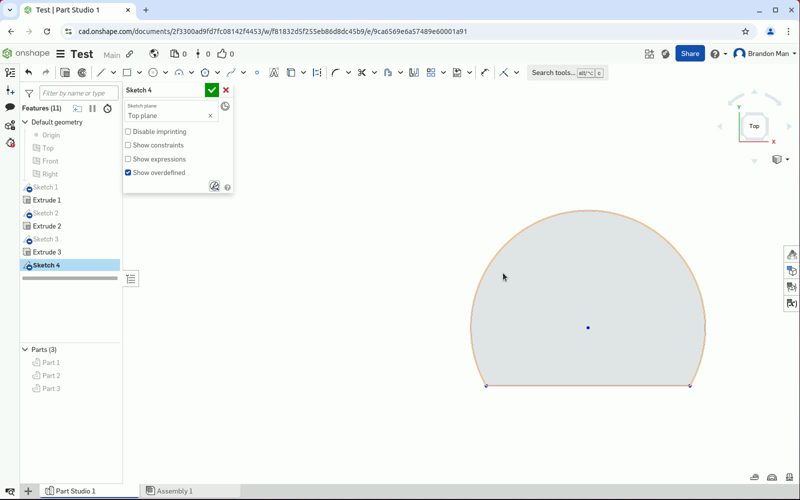
scroll(-6)
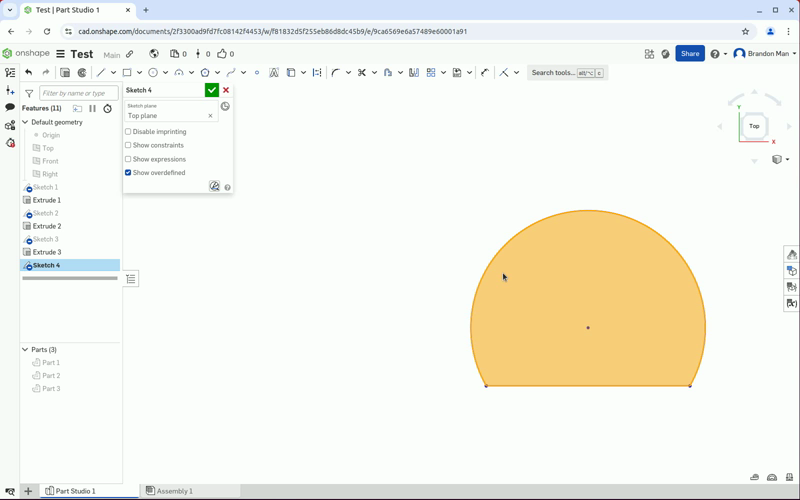
scroll(-6)
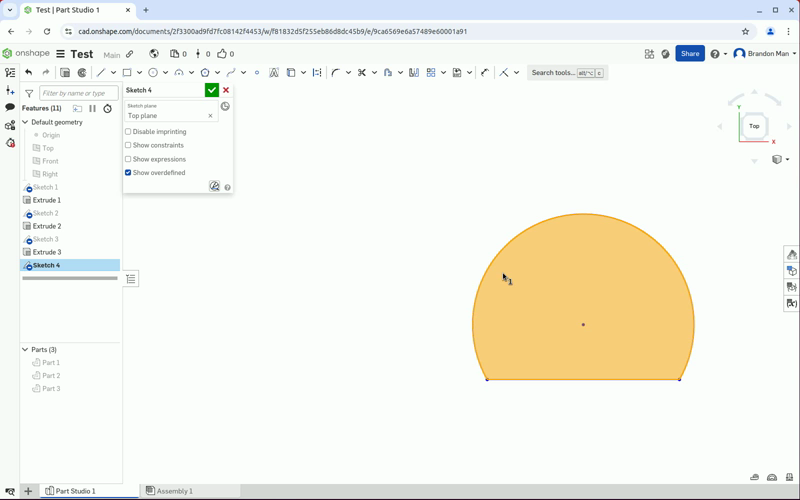
scroll(-6)
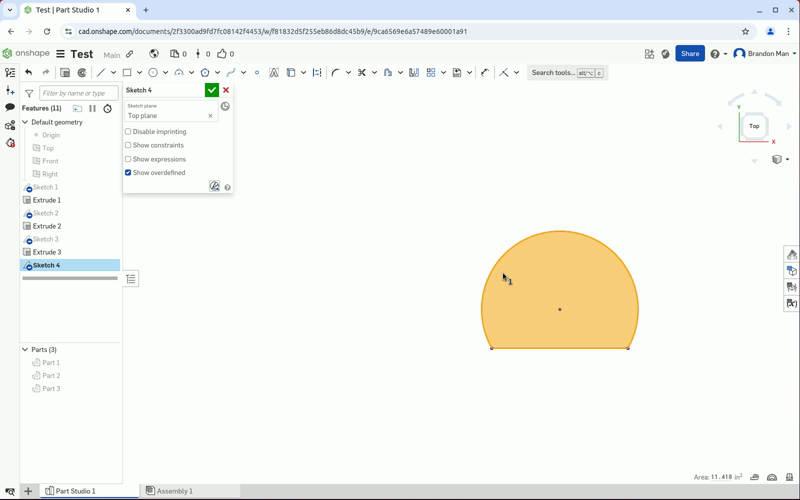
scroll(-6)
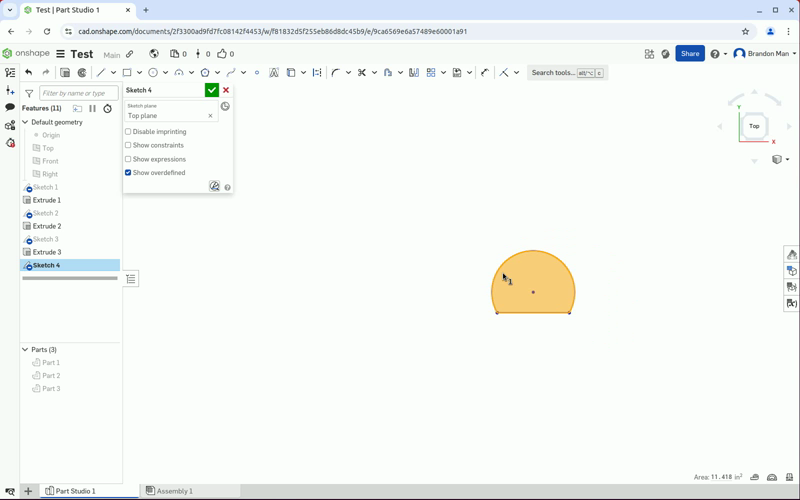
scroll(-6)
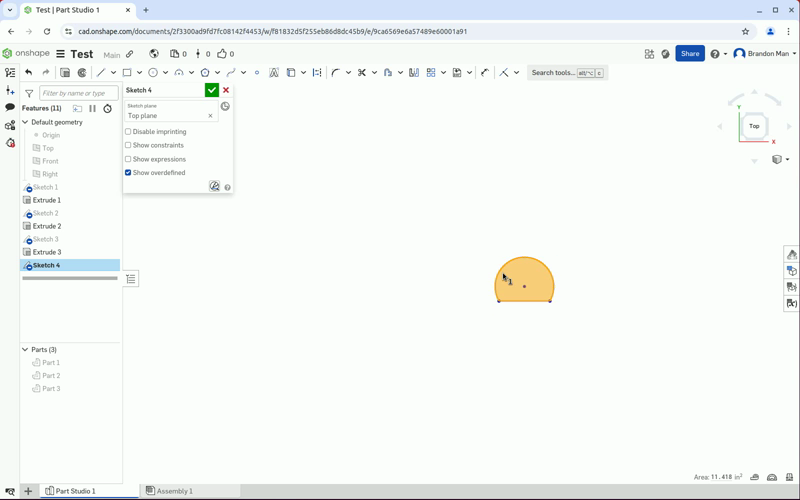
scroll(-6)
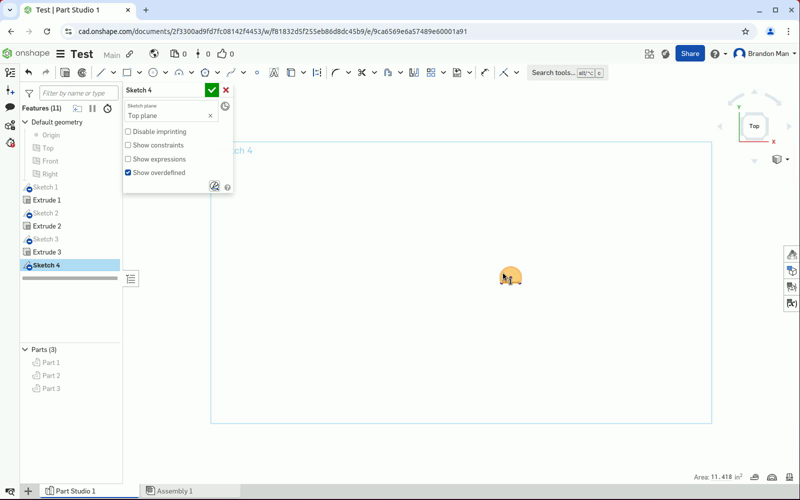
mouse_move(73, 352)
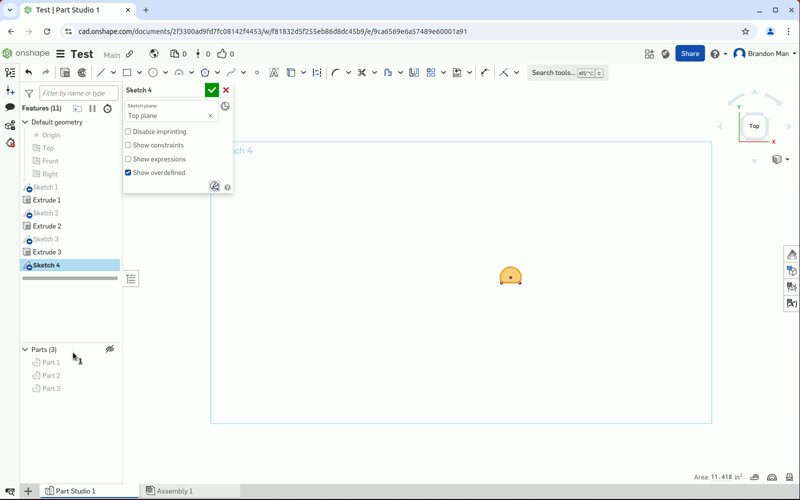
key(shift+y)
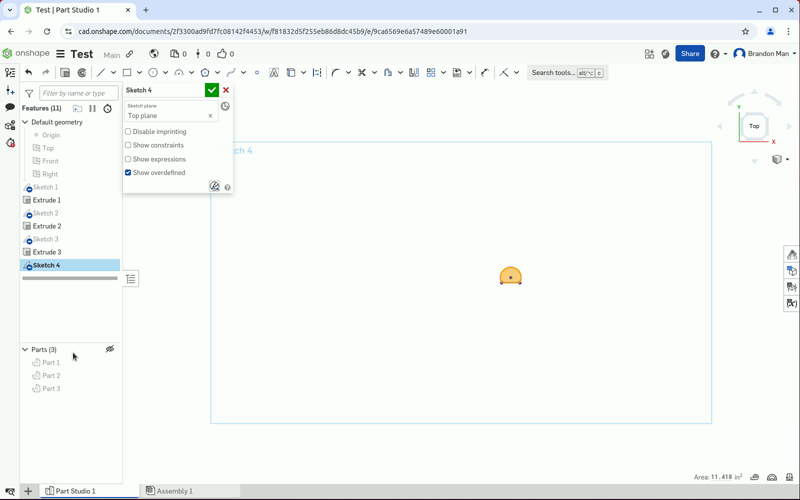
key(shift+e)
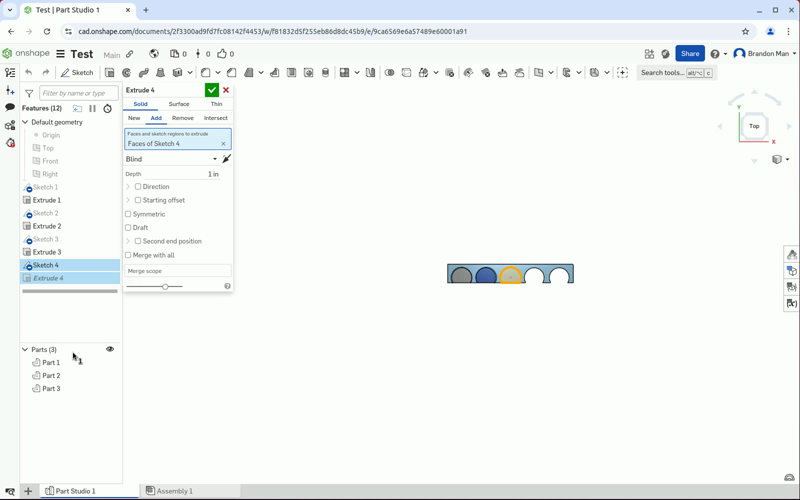
mouse_move(143, 106)
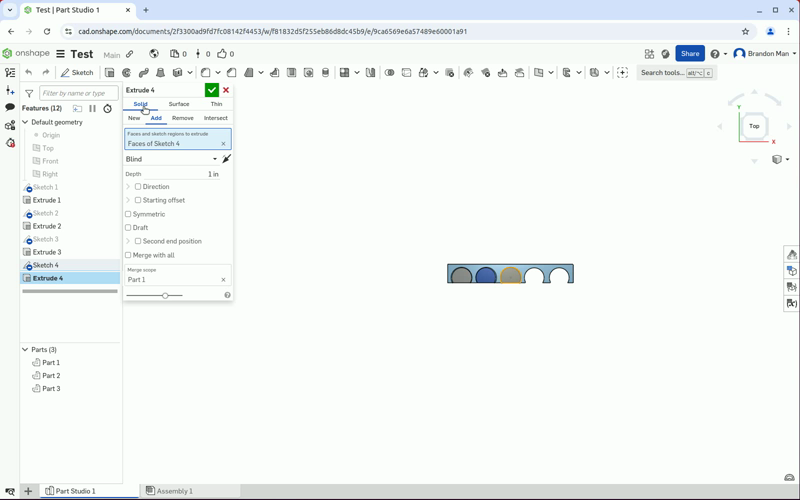
click(143, 106)
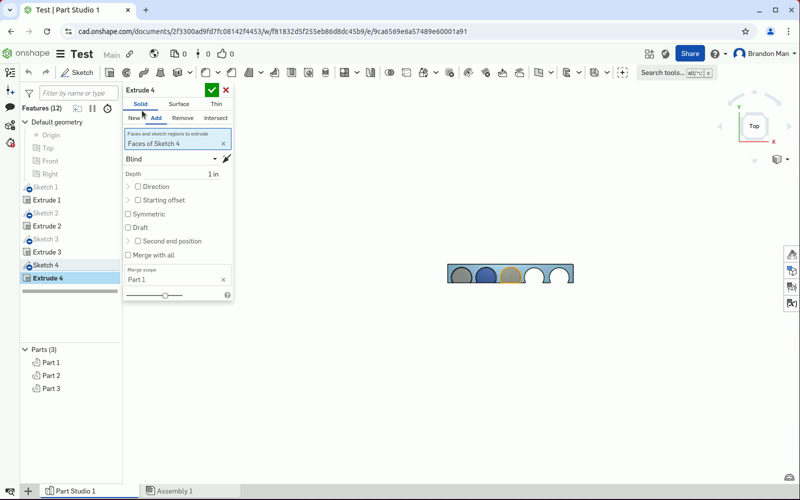
mouse_move(137, 120)
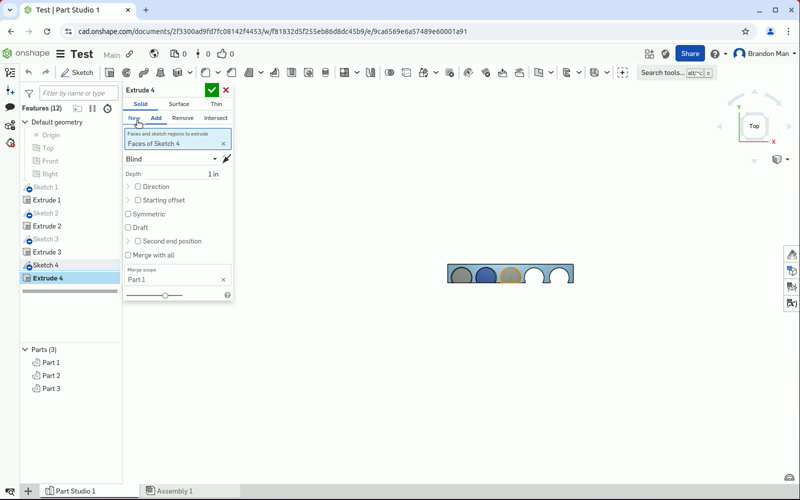
click(137, 120)
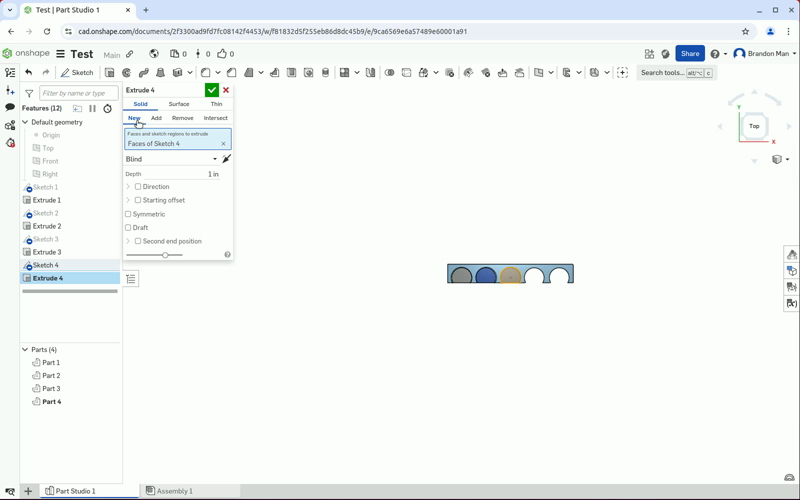
key(tab, 4)
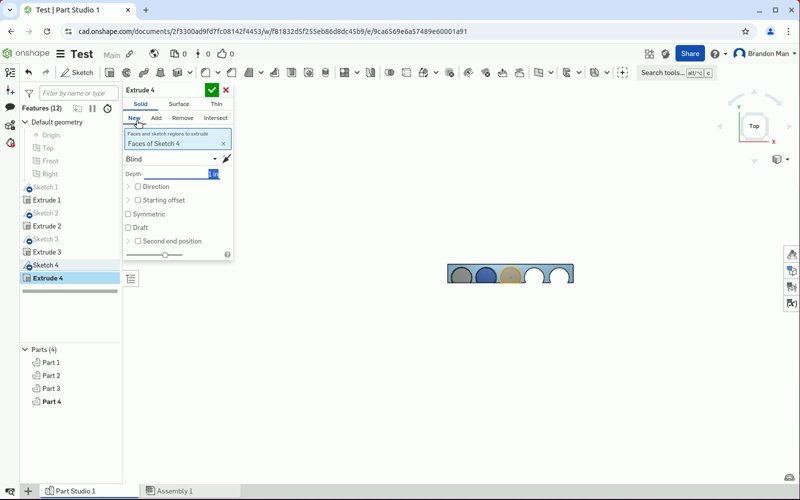
text(0.481)
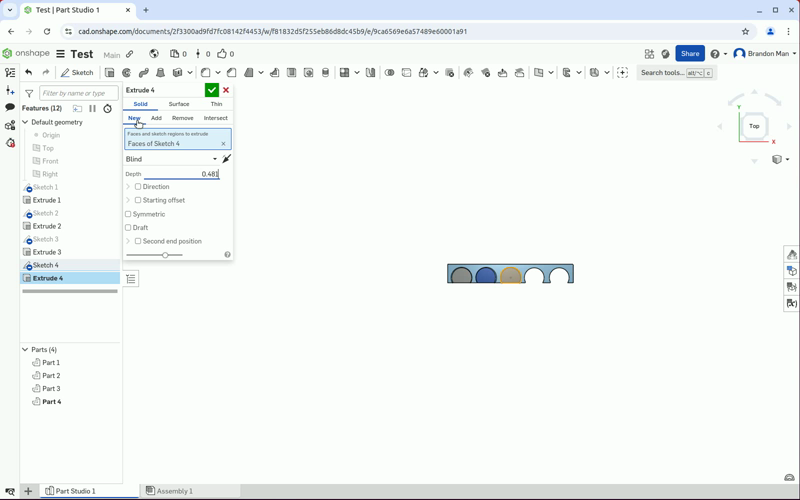
key(enter)
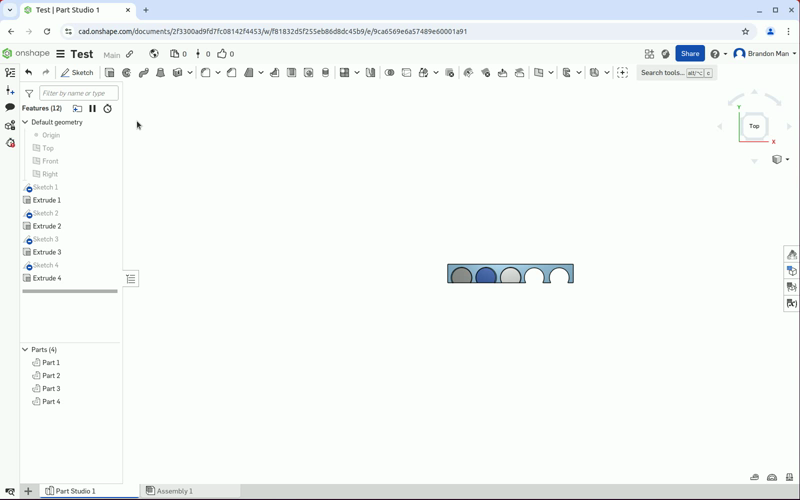
key(shift+h)
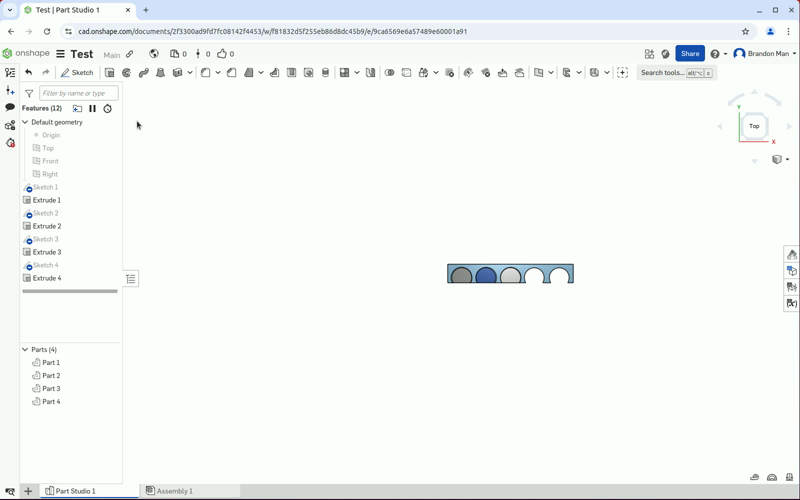
key(shift+h)
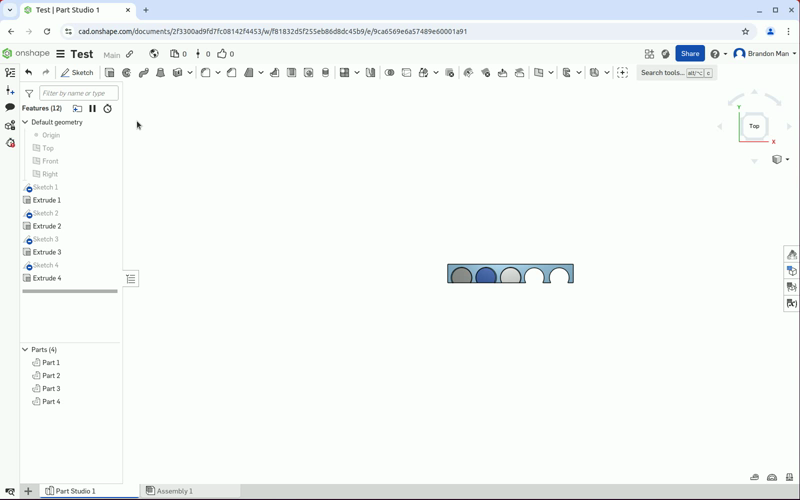
mouse_move(73, 189)
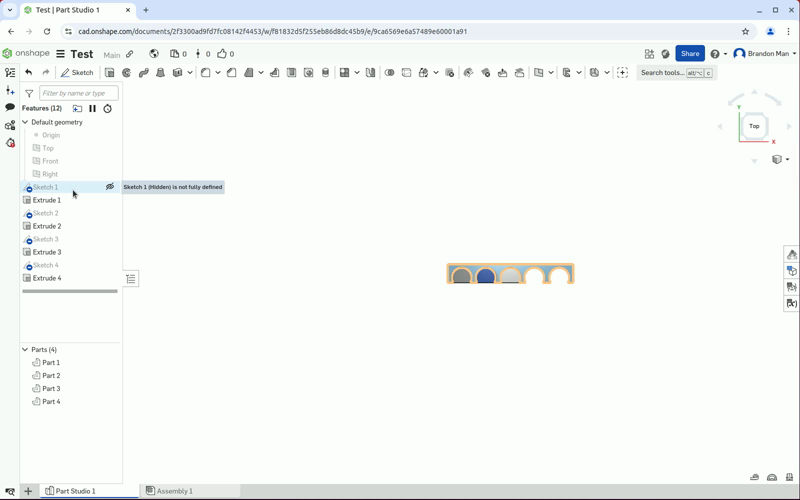
click(73, 189)
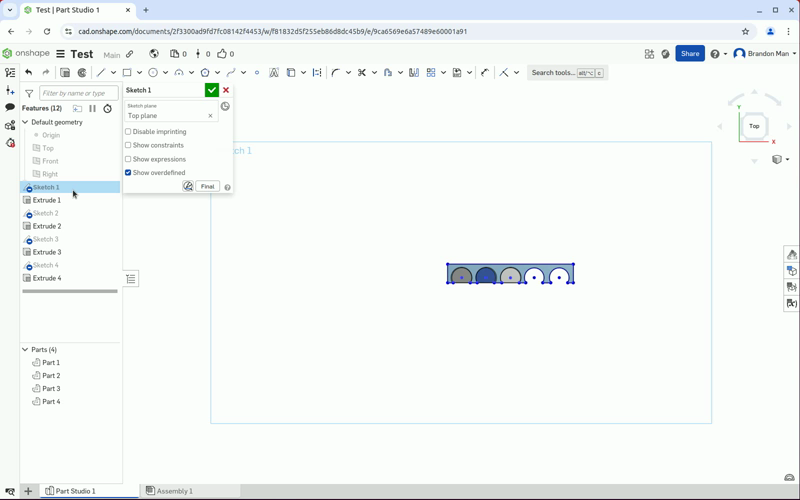
mouse_move(229, 92)
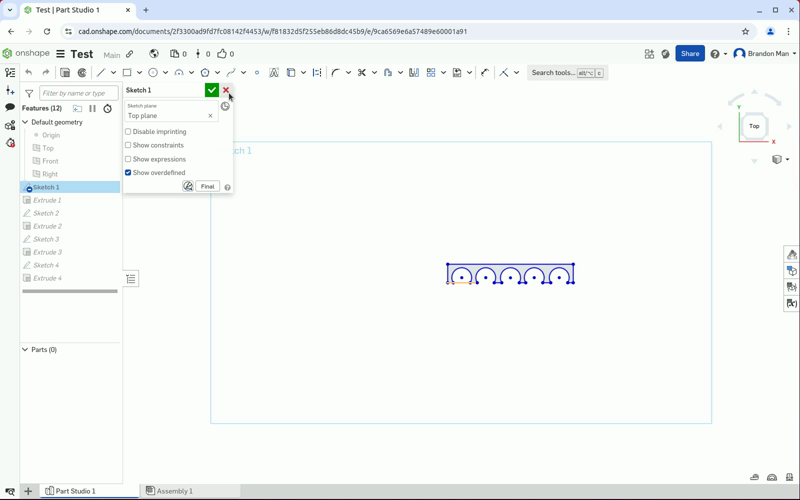
click(229, 92)
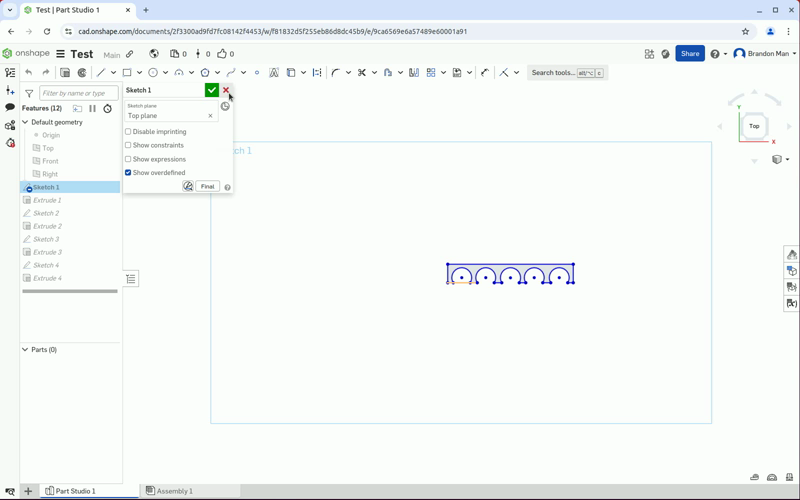
key(shift+s)
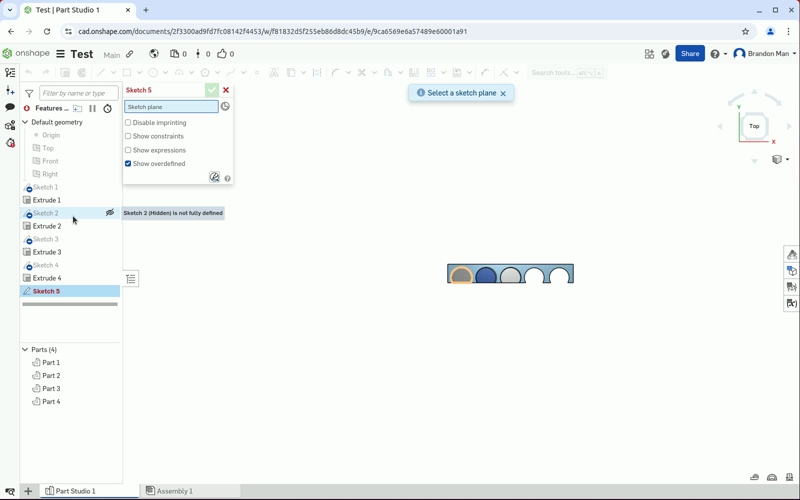
scroll(3)
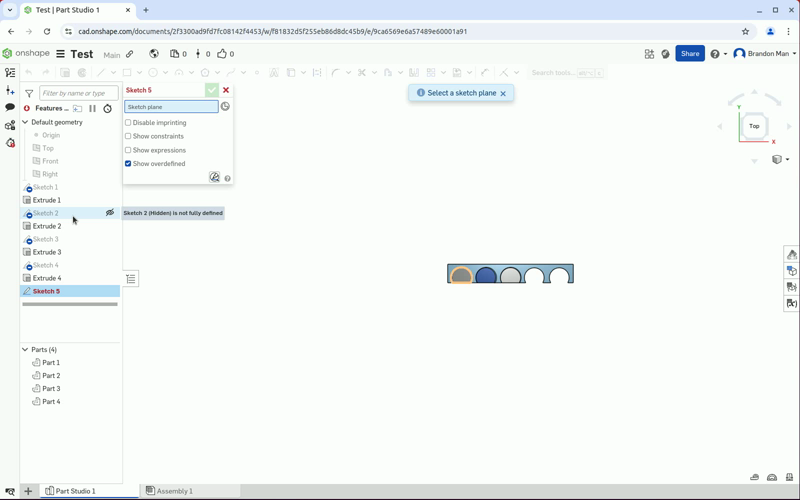
mouse_move(73, 150)
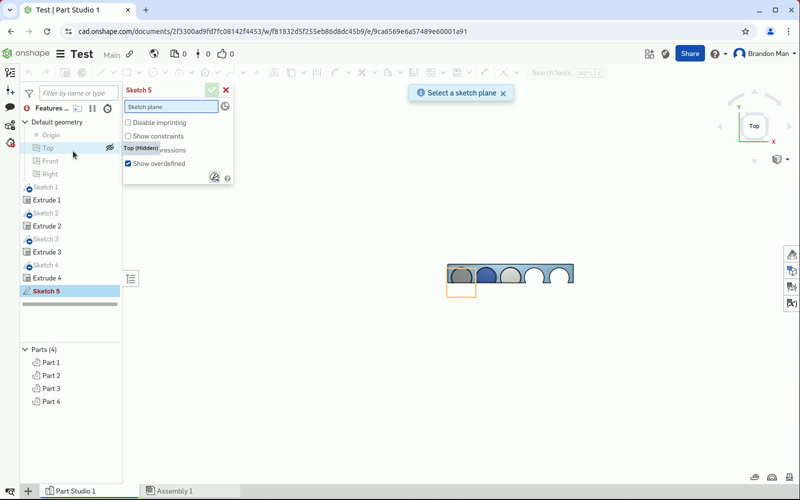
click(73, 150)
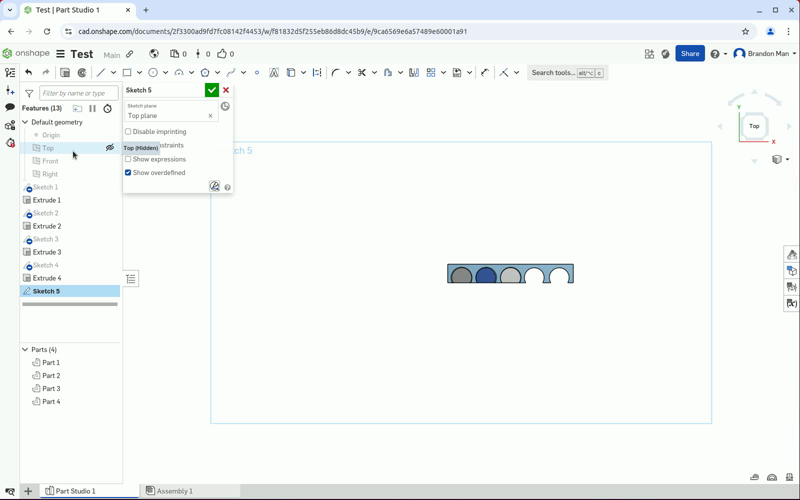
mouse_move(73, 352)
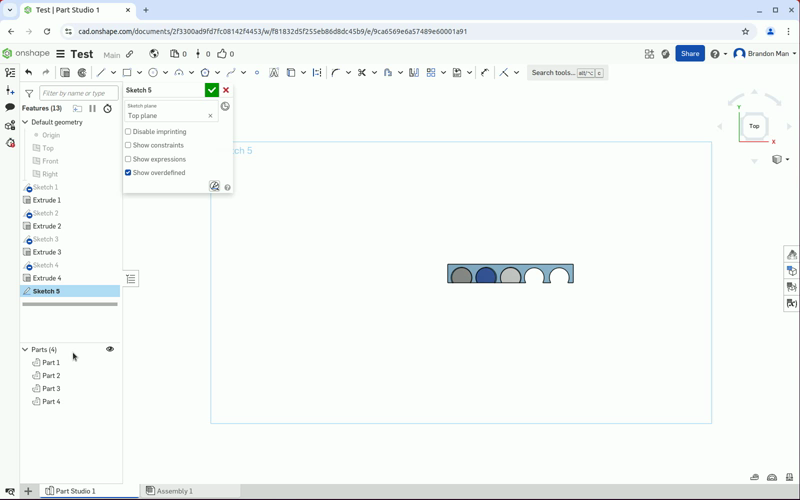
key(y)
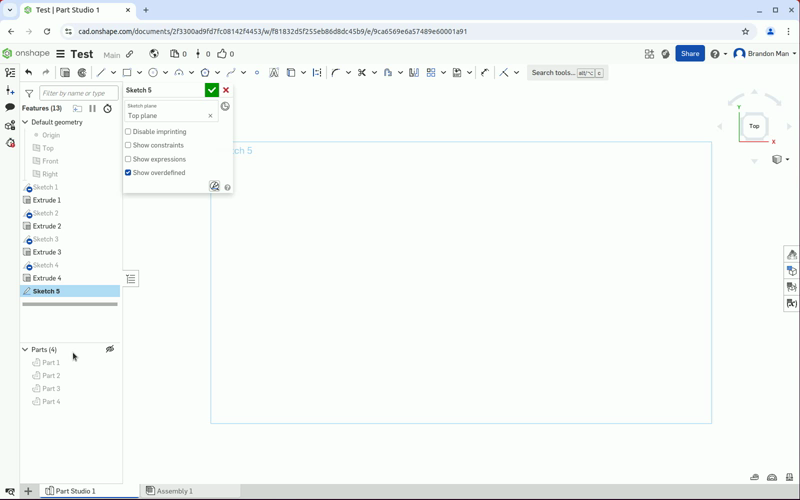
key(l)
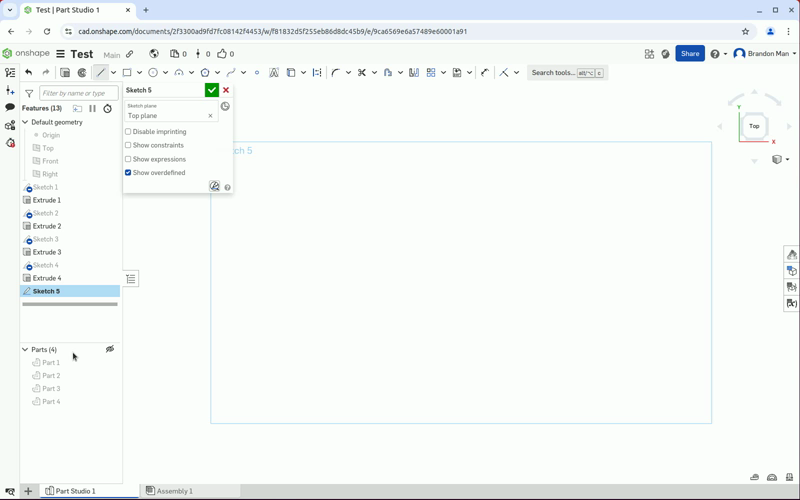
key_down(shift)
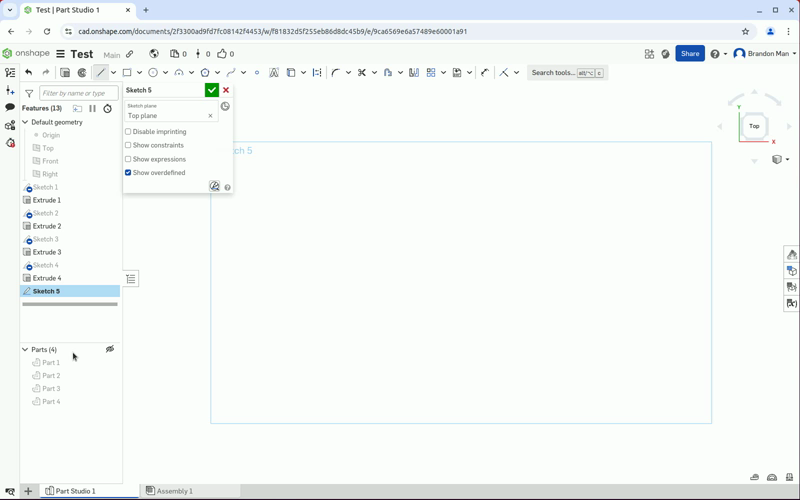
mouse_move(549, 282)
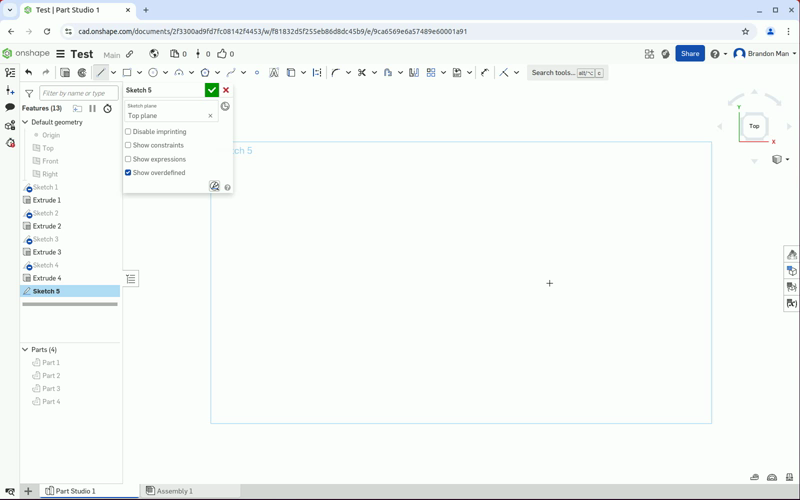
click(549, 282)
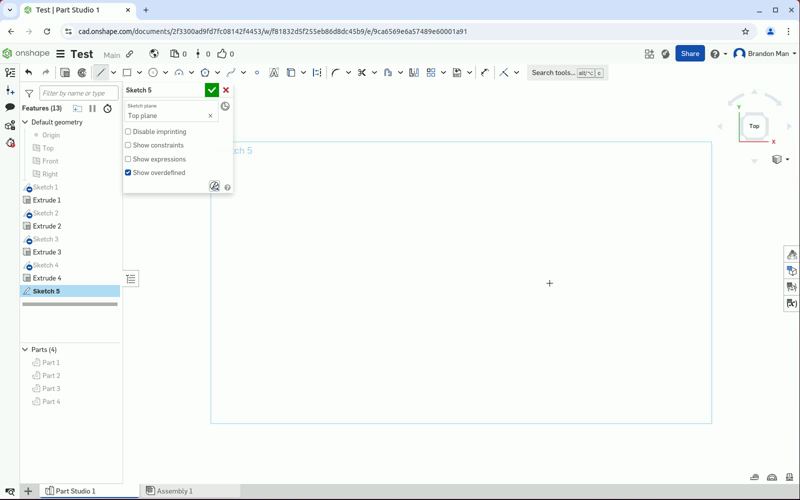
key_up(shift)
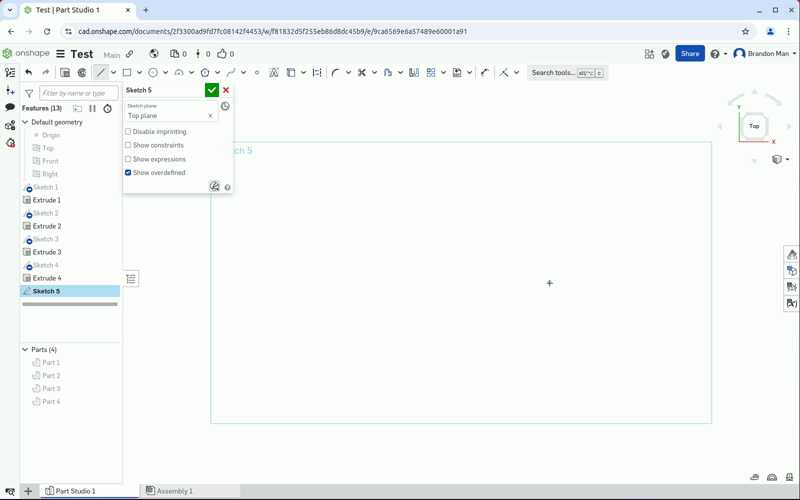
key_down(shift)
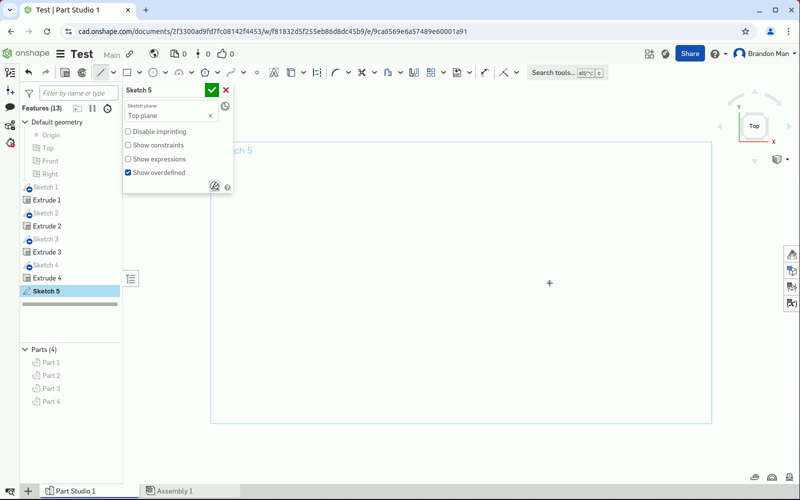
mouse_move(579, 282)
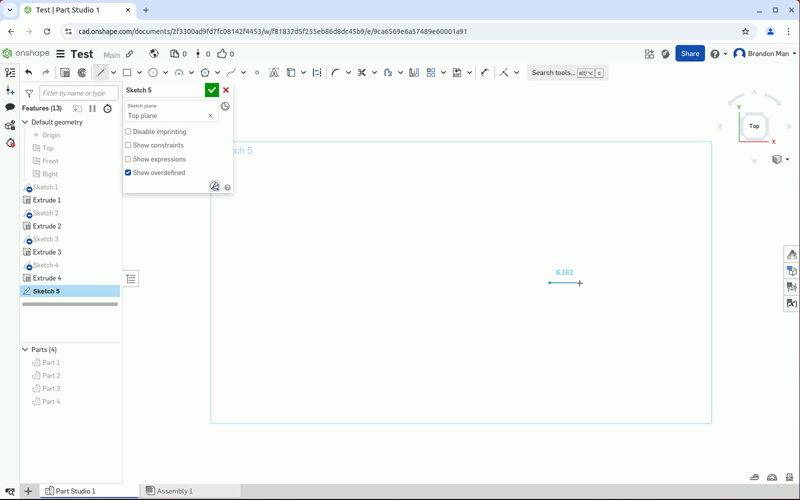
mouse_move(568, 282)
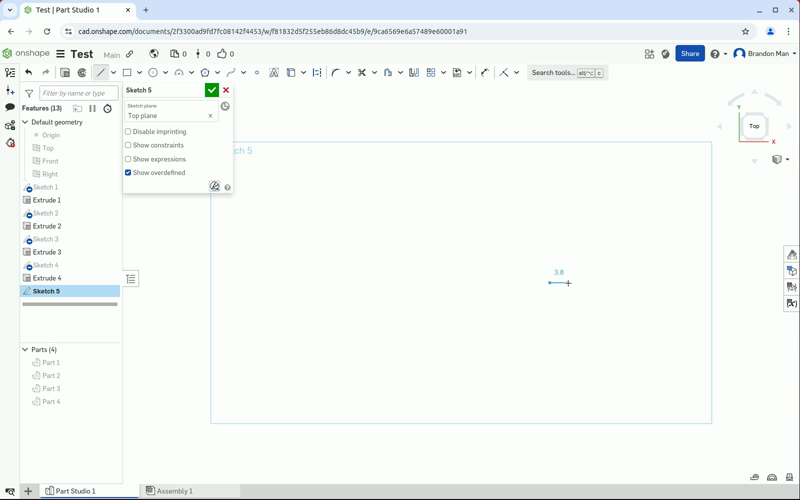
click(568, 282)
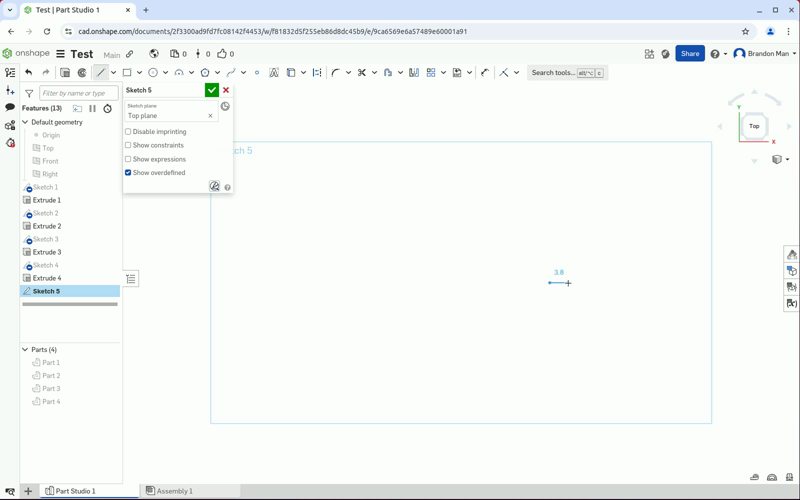
key_up(shift)
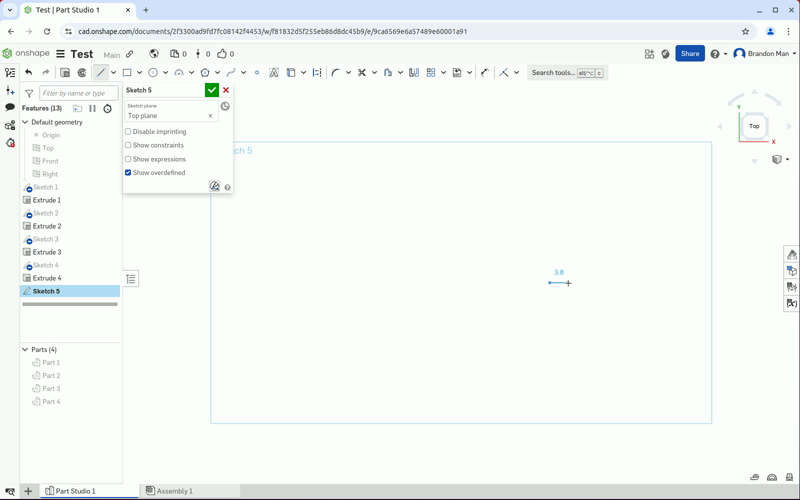
key(esc)
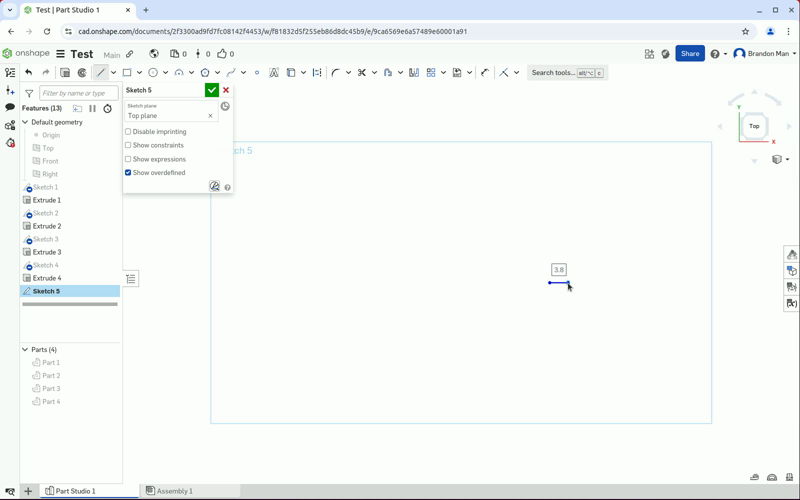
key(a)
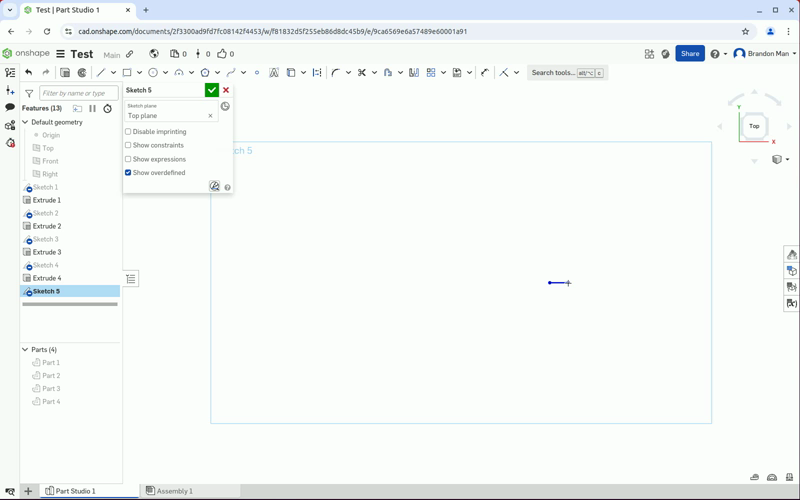
mouse_move(568, 282)
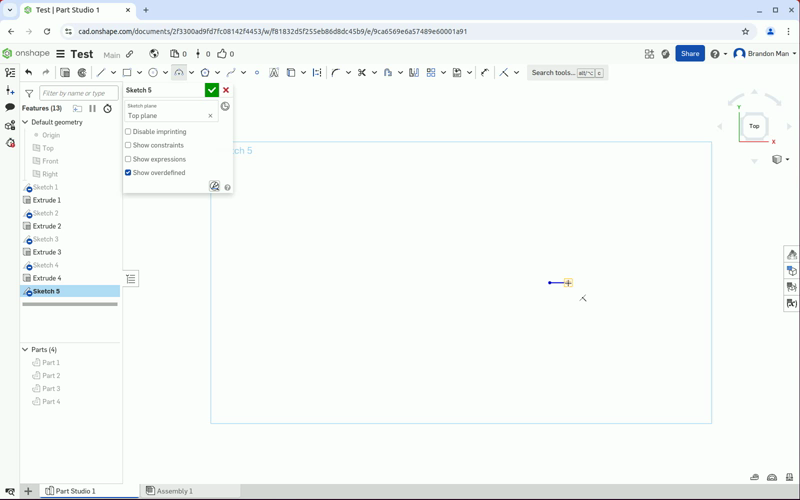
click(568, 282)
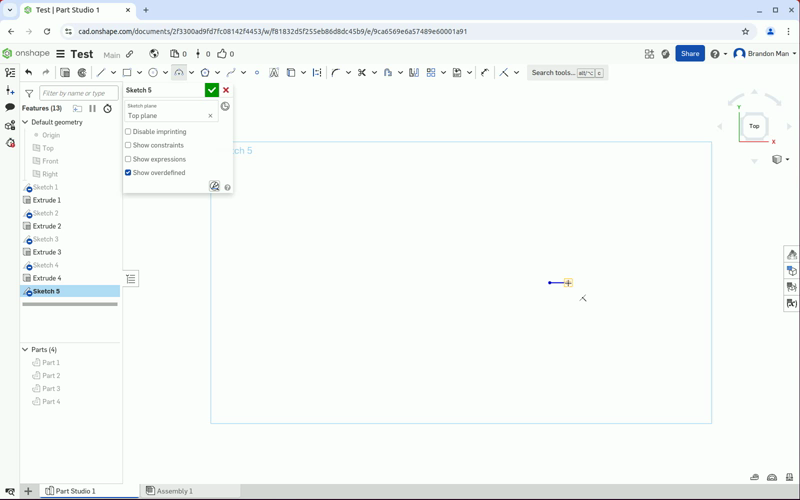
mouse_move(549, 282)
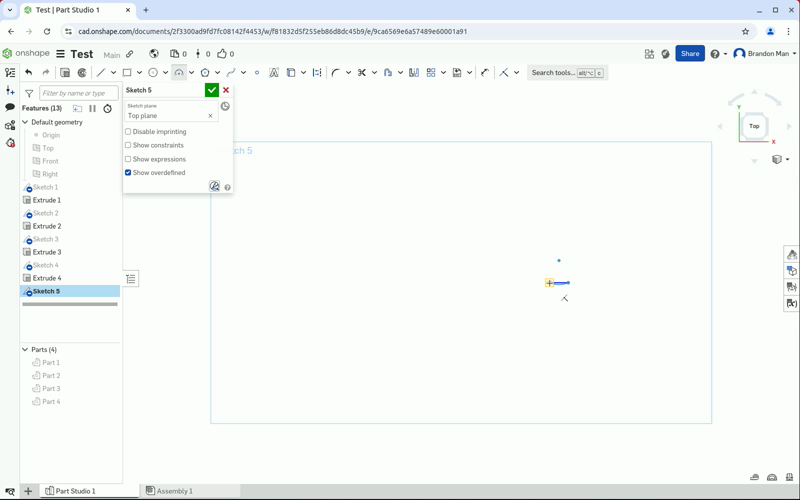
click(549, 282)
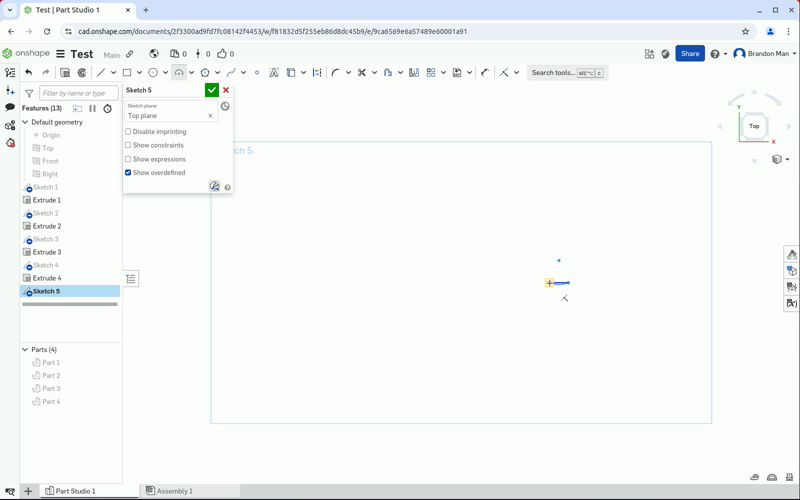
key_down(shift)
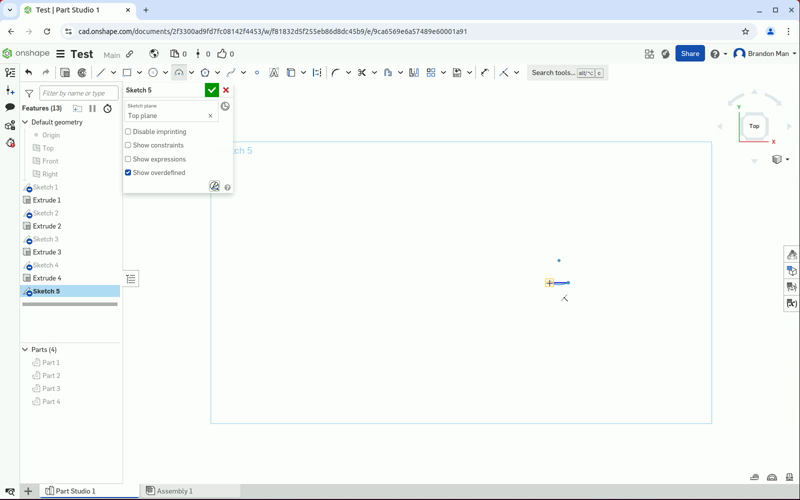
mouse_move(558, 267)
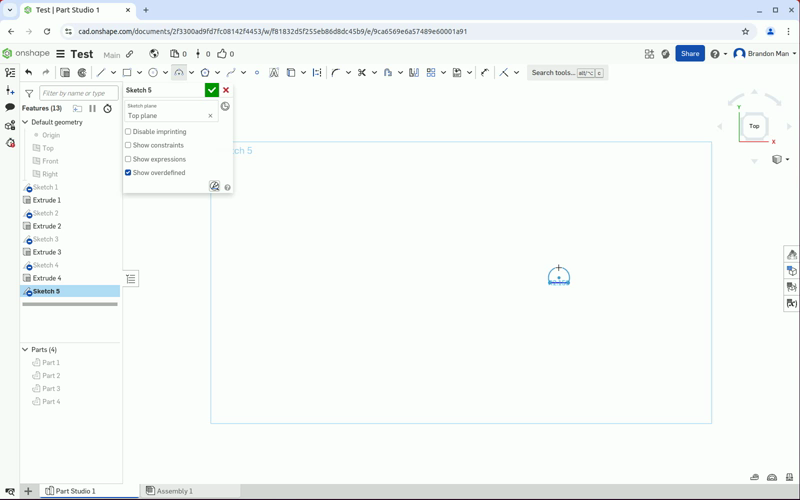
click(558, 267)
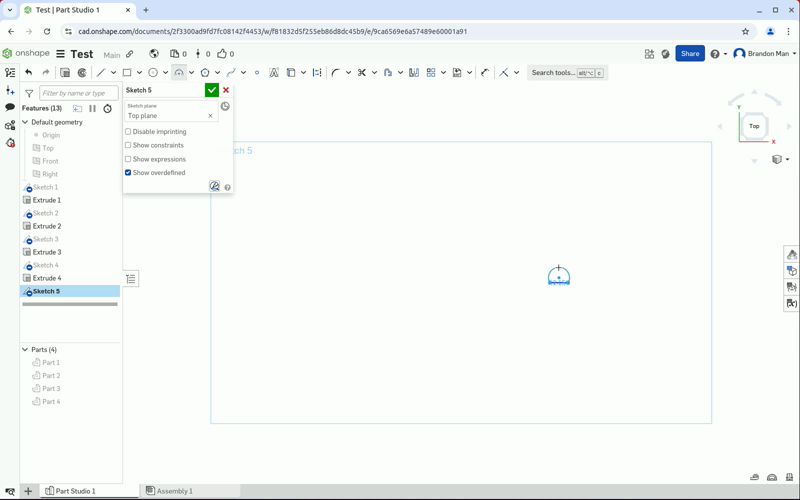
key_up(shift)
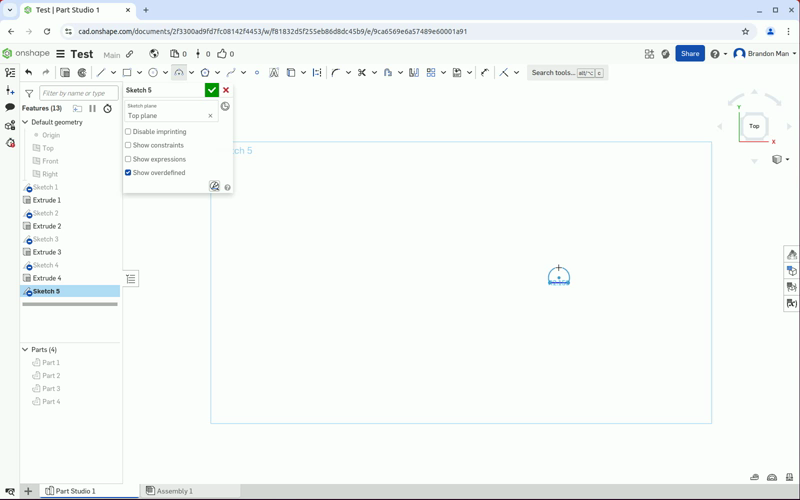
key(esc)
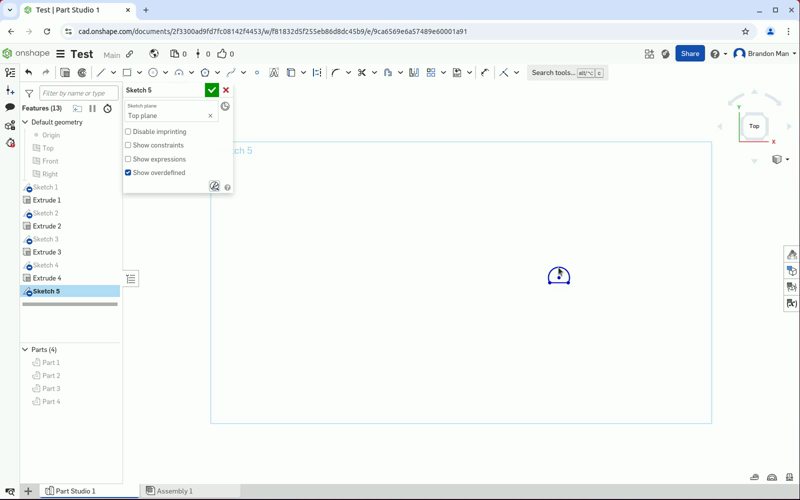
mouse_move(552, 271)
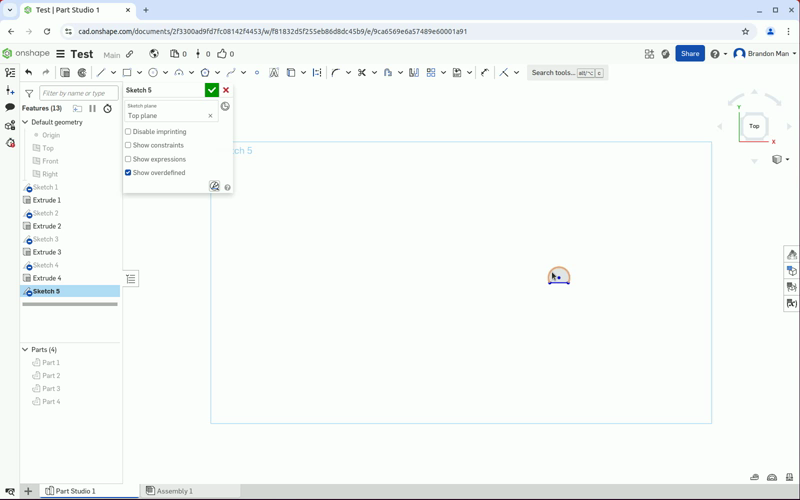
scroll(6)
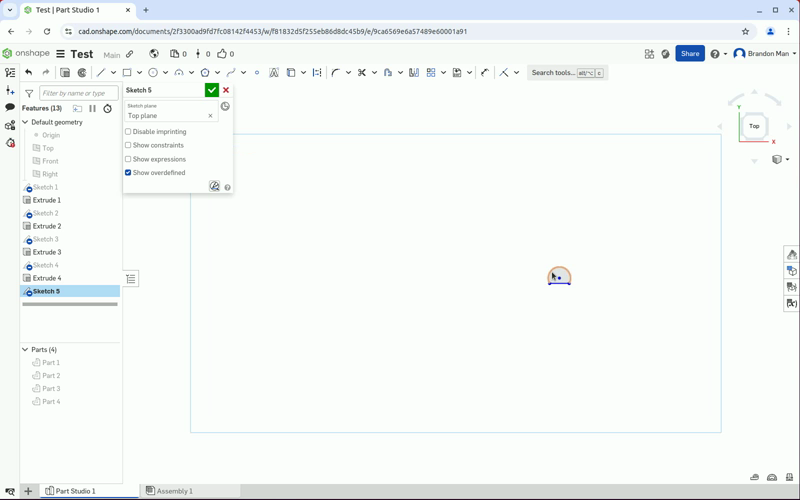
scroll(6)
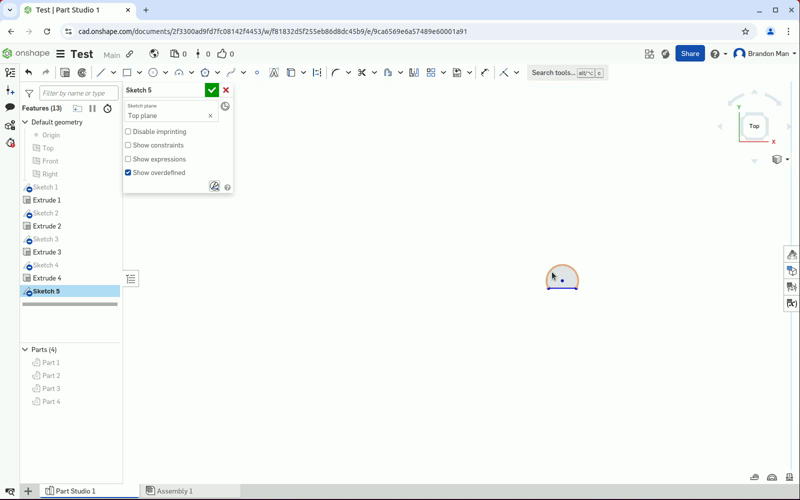
scroll(6)
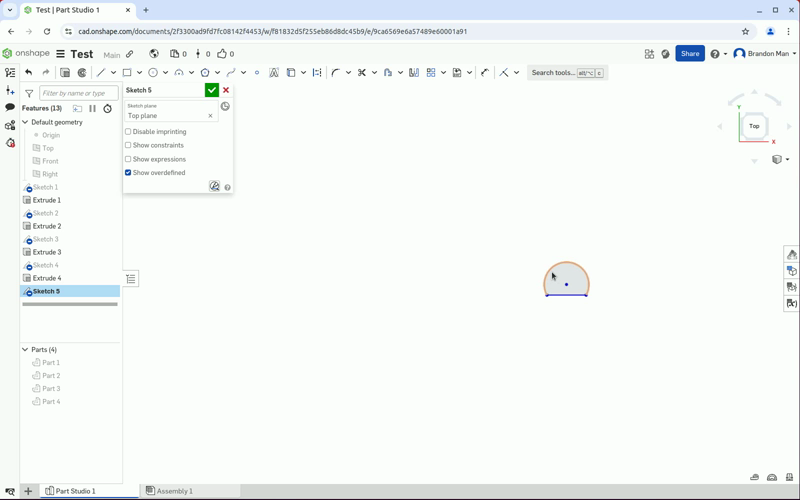
scroll(6)
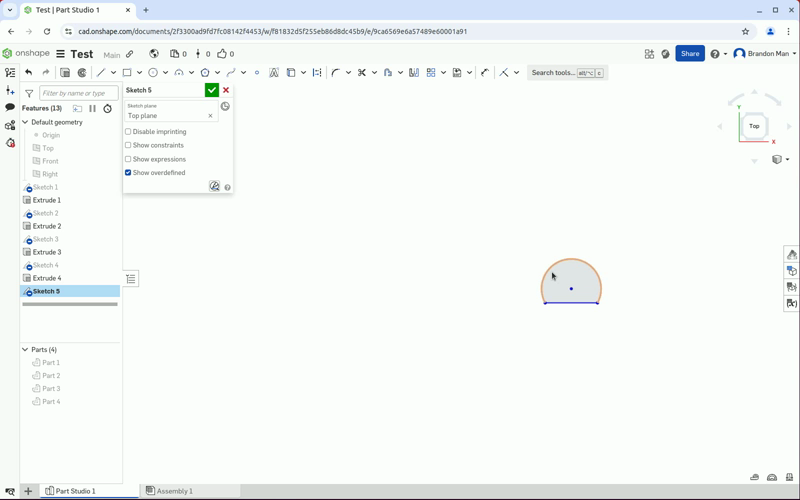
scroll(6)
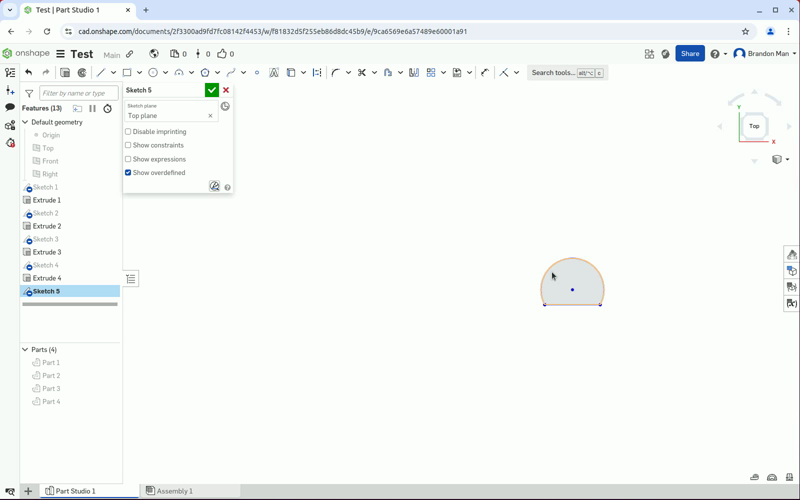
scroll(6)
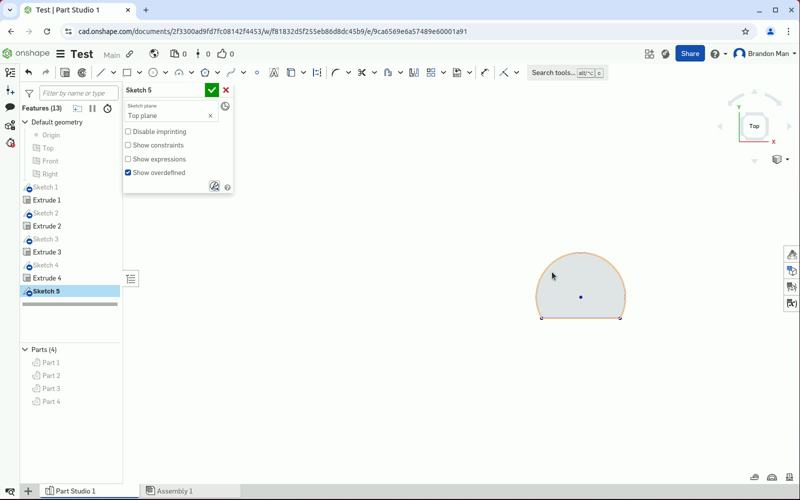
scroll(6)
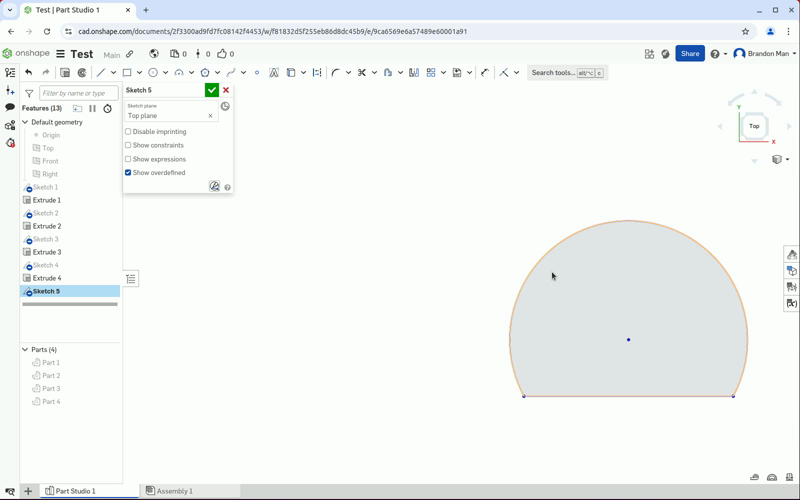
click(552, 271)
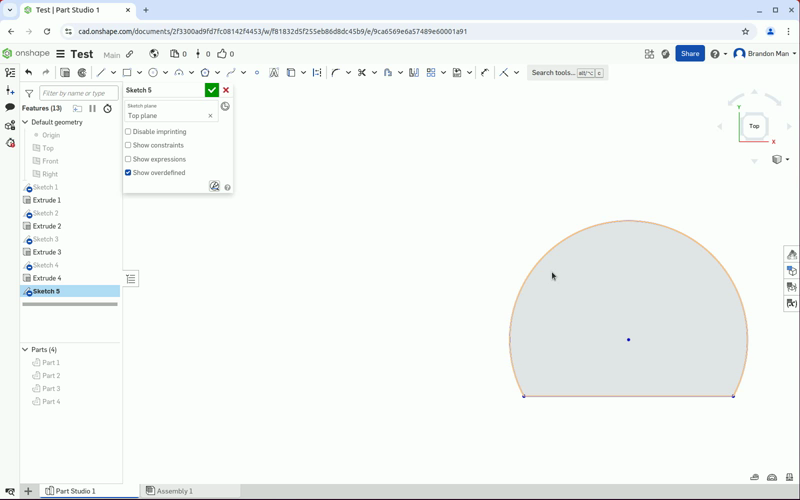
scroll(-6)
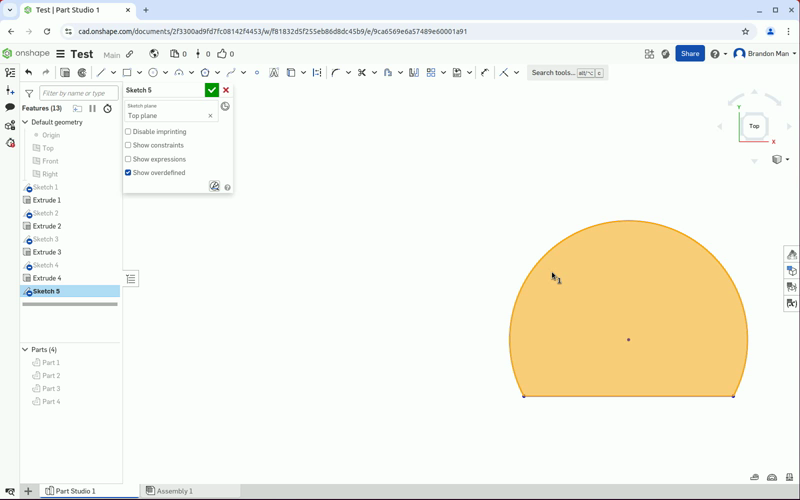
scroll(-6)
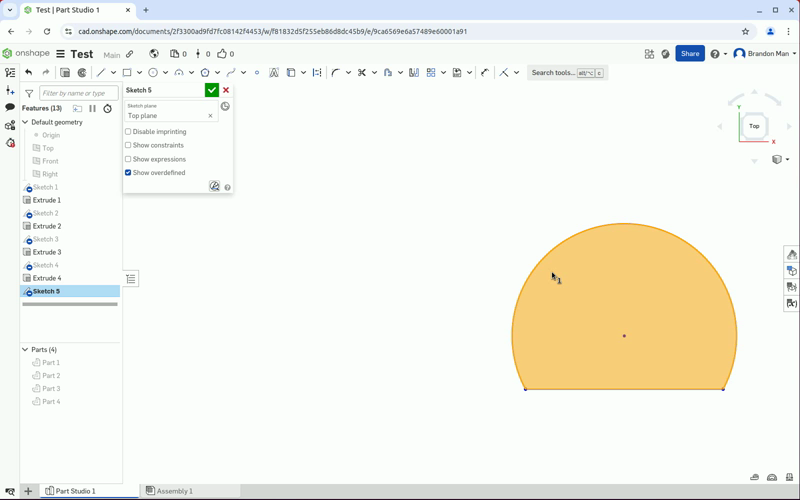
scroll(-6)
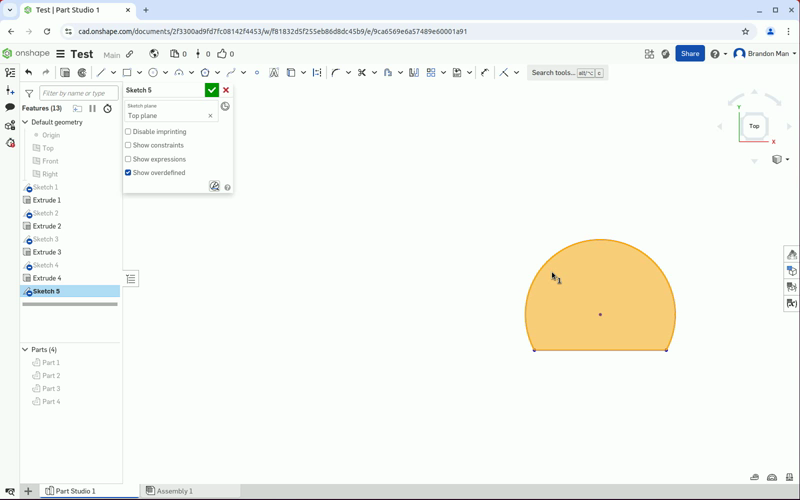
scroll(-6)
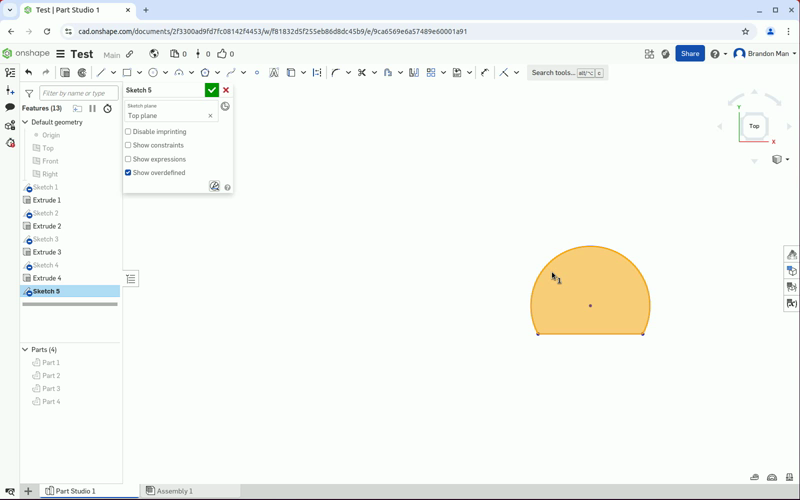
scroll(-6)
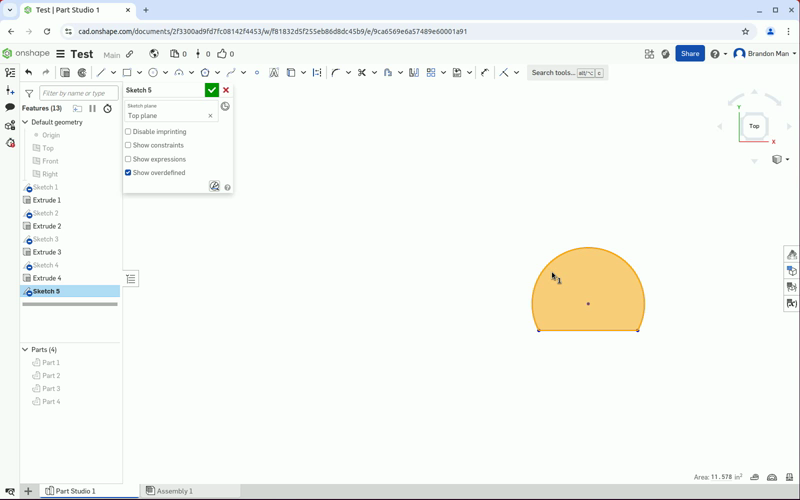
scroll(-6)
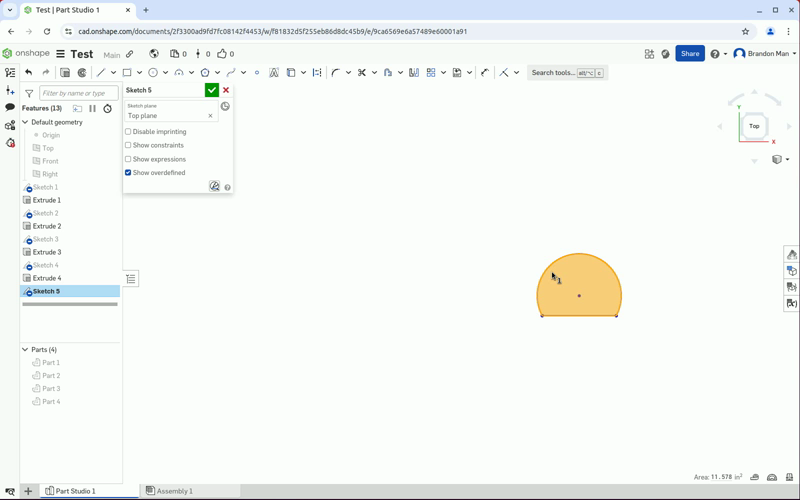
scroll(-6)
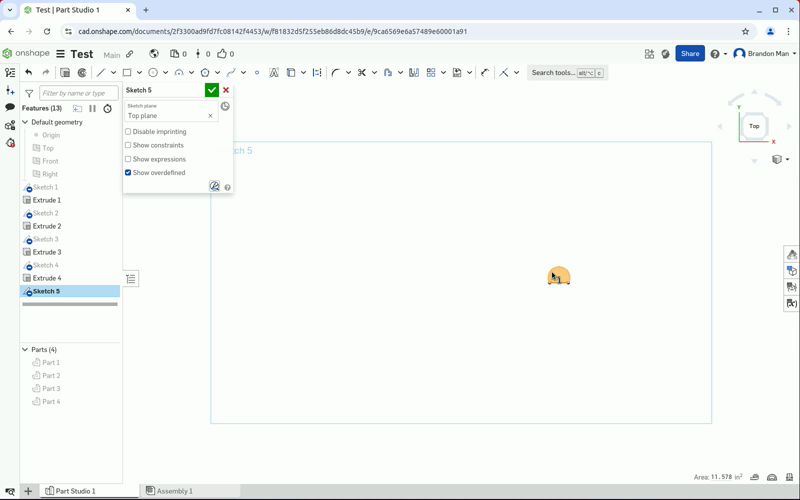
mouse_move(73, 352)
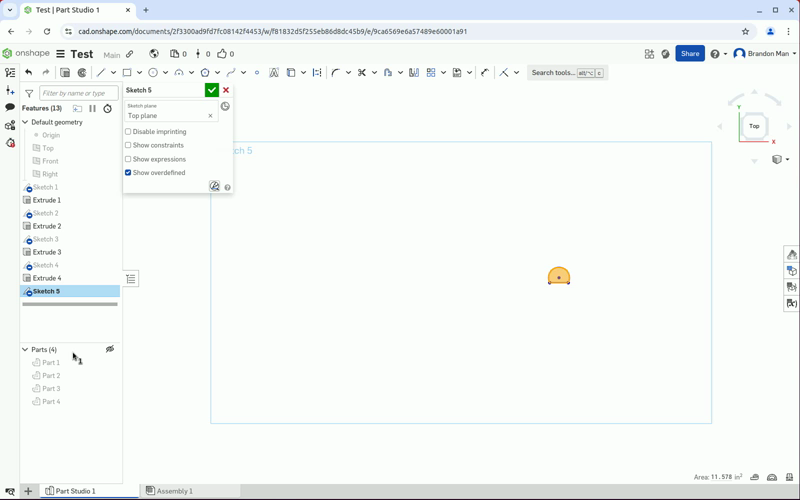
key(shift+y)
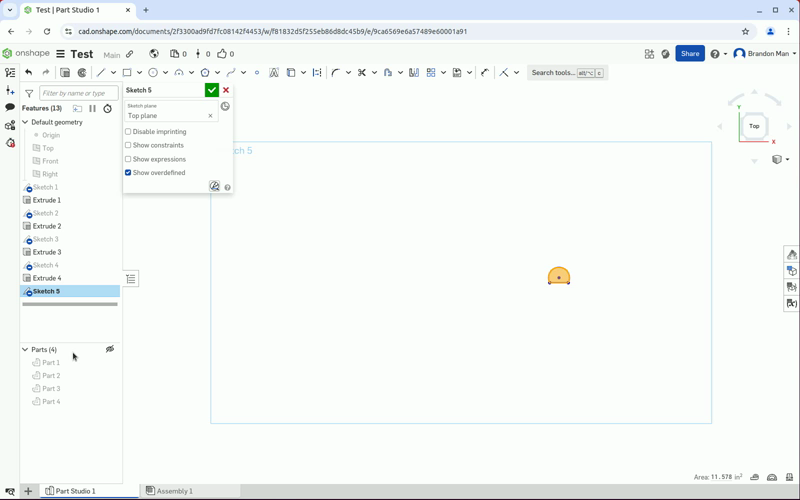
key(shift+e)
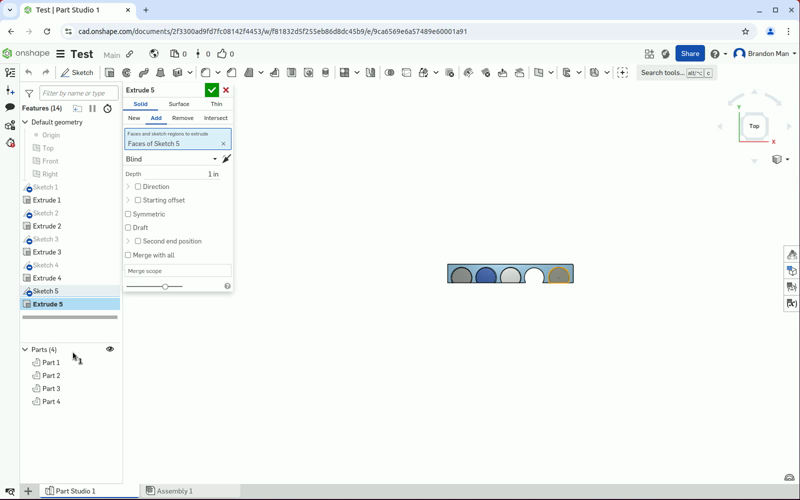
mouse_move(143, 106)
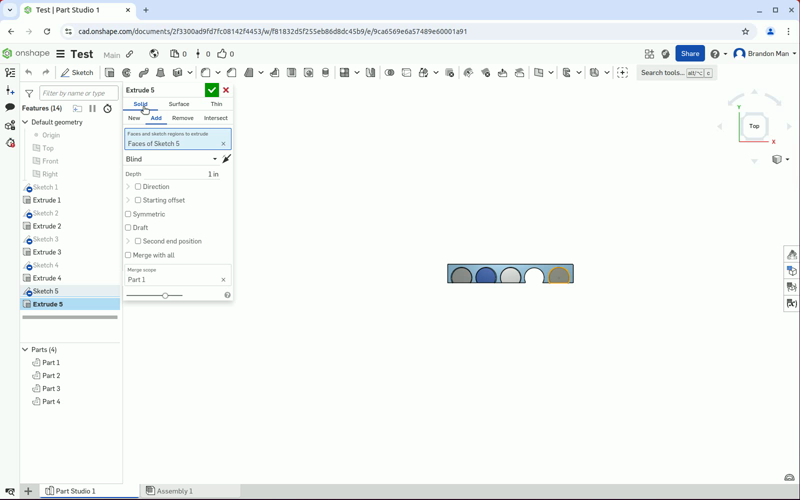
click(143, 106)
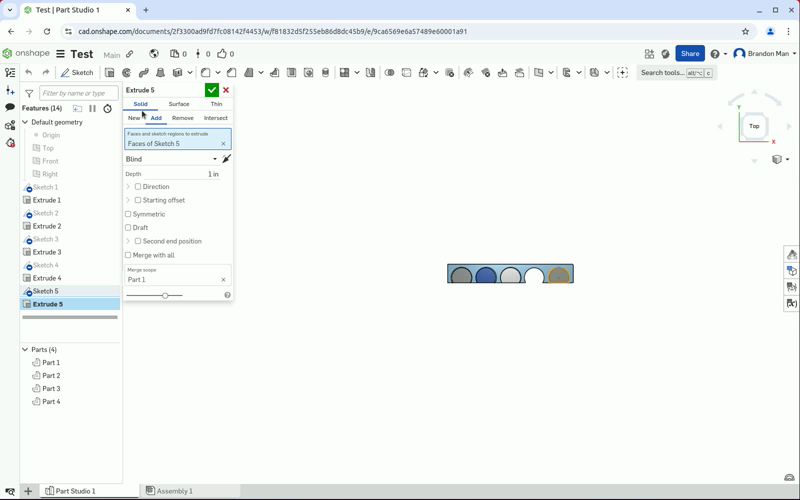
mouse_move(137, 120)
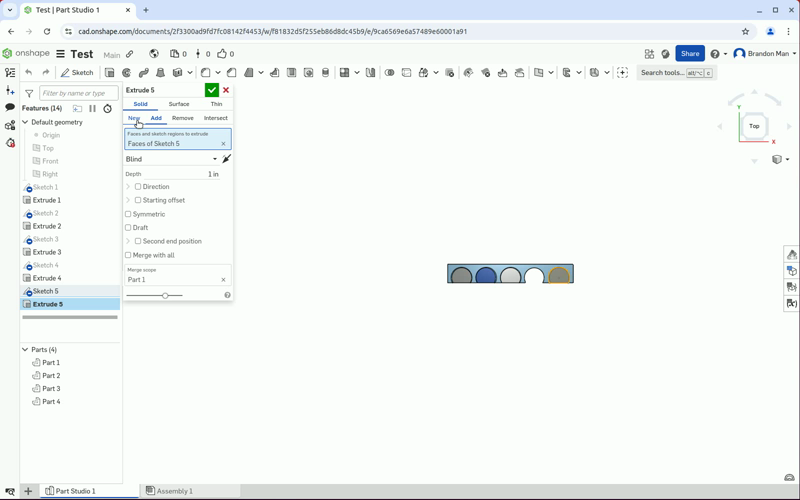
click(137, 120)
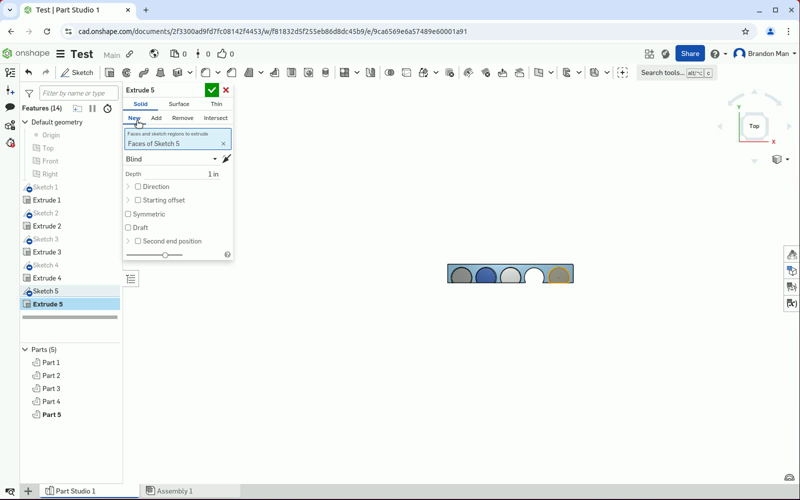
key(tab, 4)
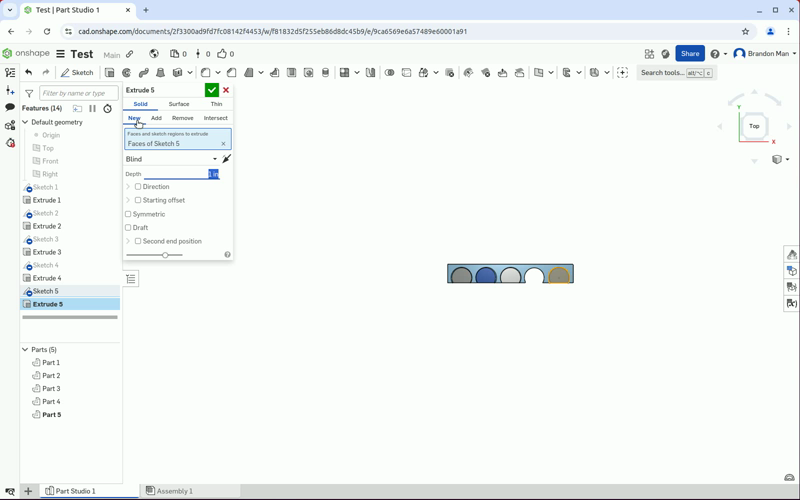
text(0.481)
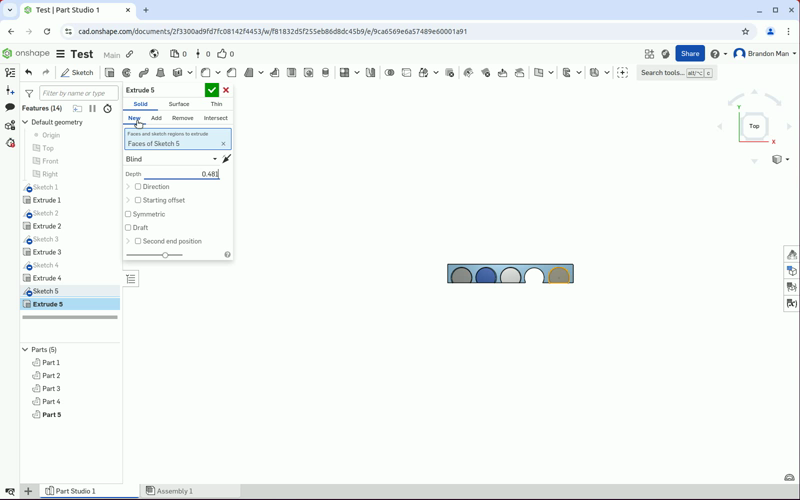
key(enter)
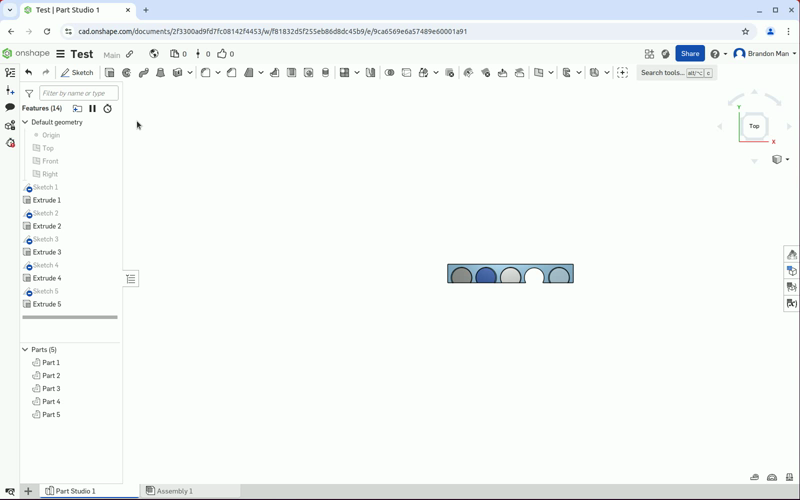
key(shift+h)
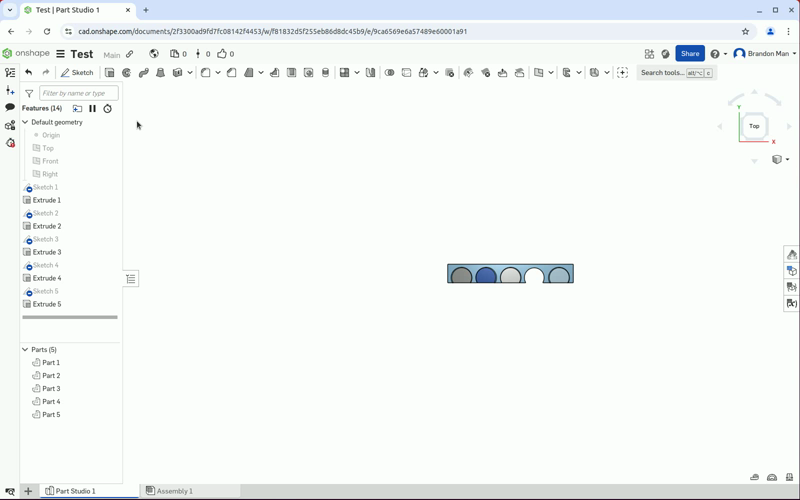
key(shift+h)
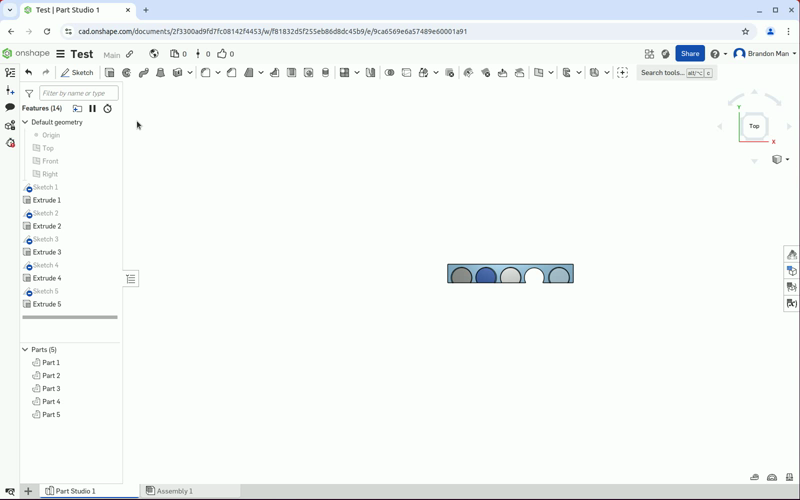
mouse_move(73, 189)
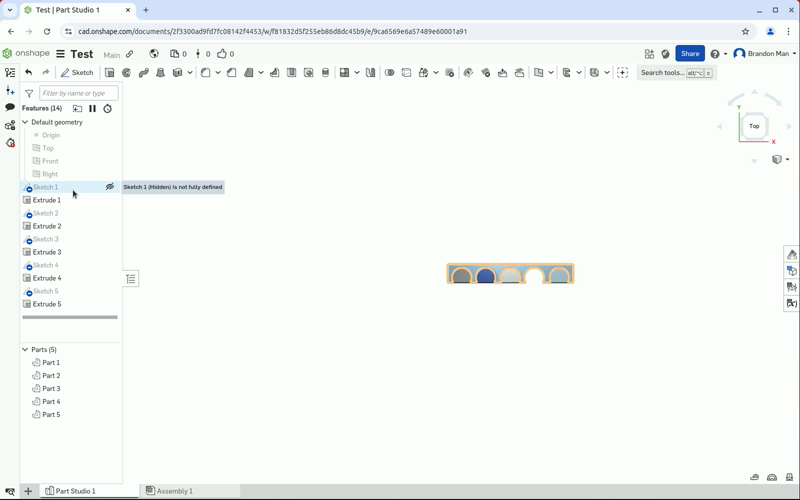
click(73, 189)
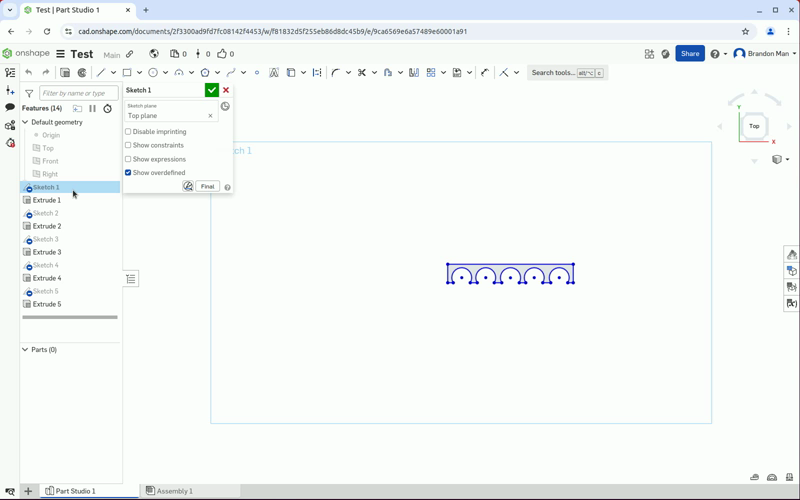
mouse_move(229, 92)
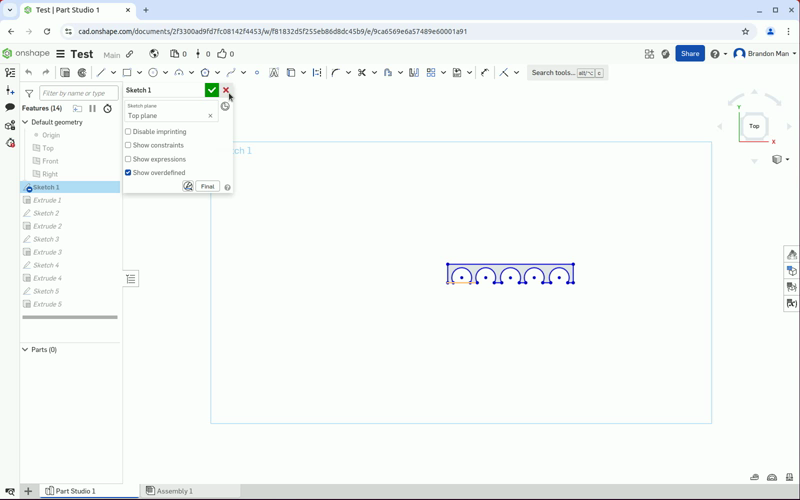
click(229, 92)
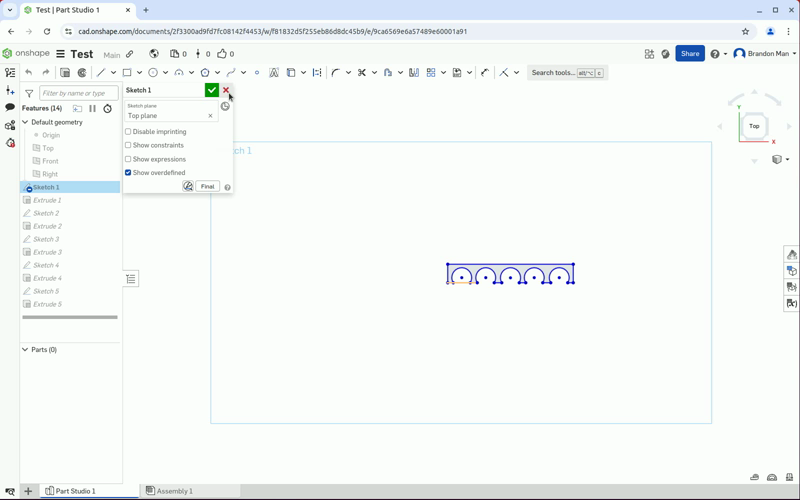
key(shift+s)
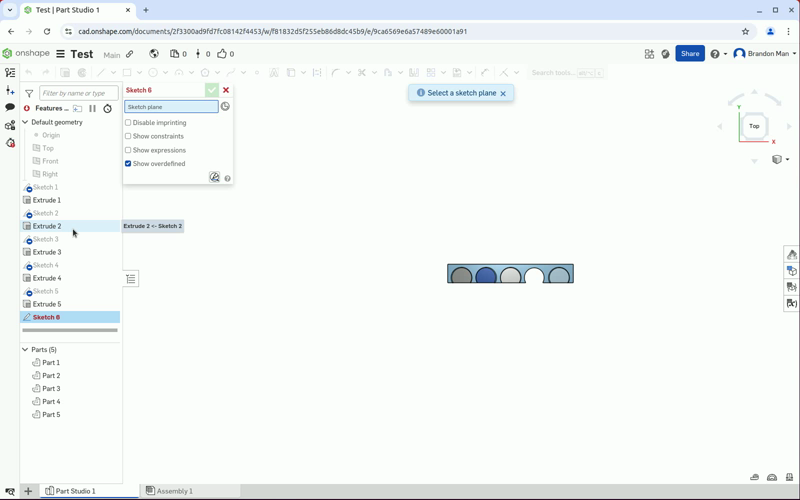
scroll(3)
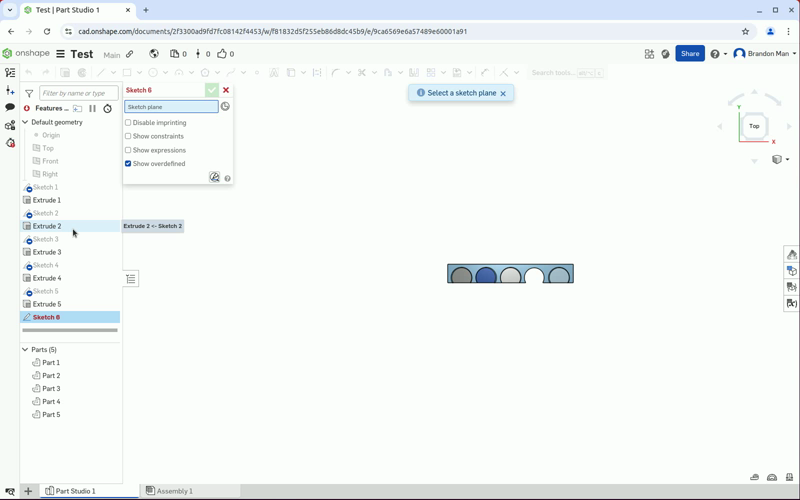
mouse_move(73, 150)
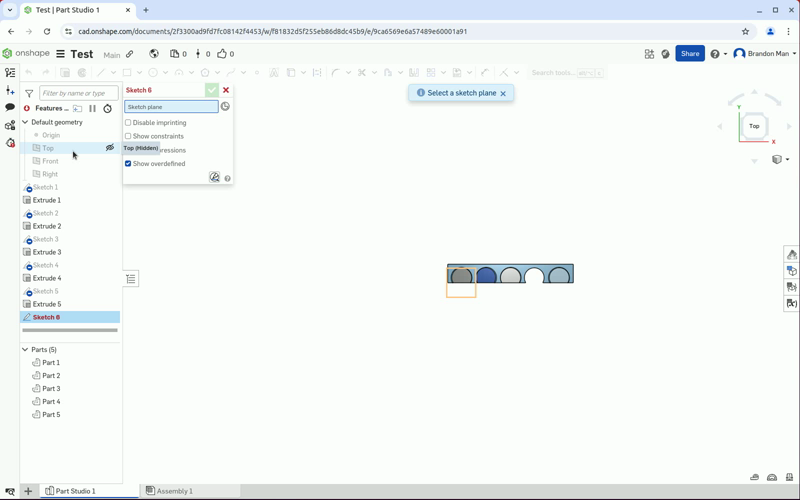
click(73, 150)
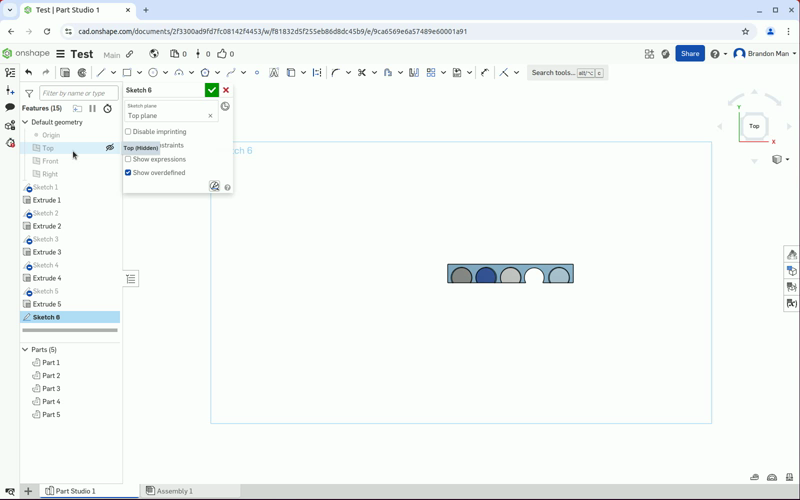
mouse_move(73, 352)
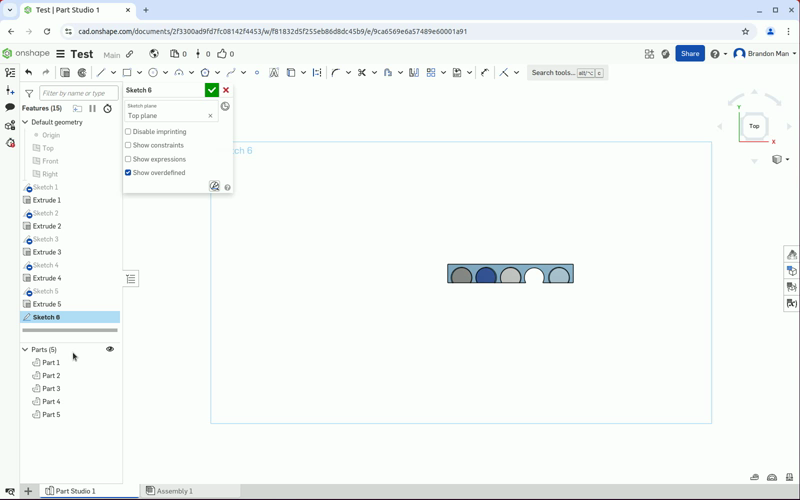
key(y)
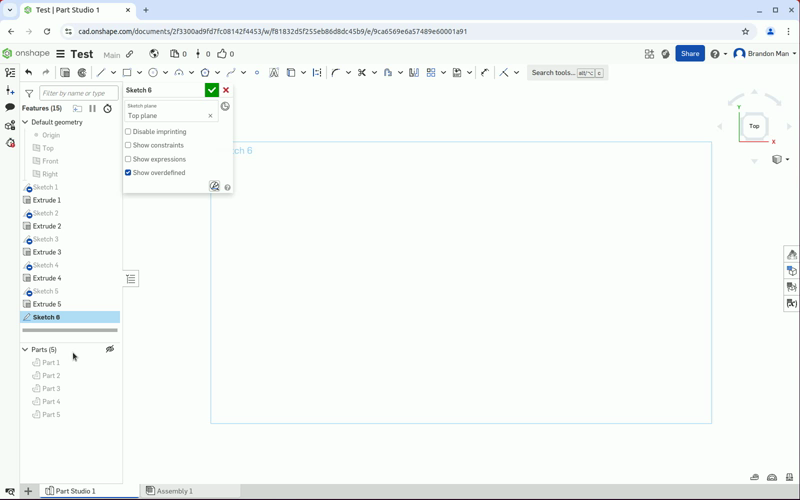
key(l)
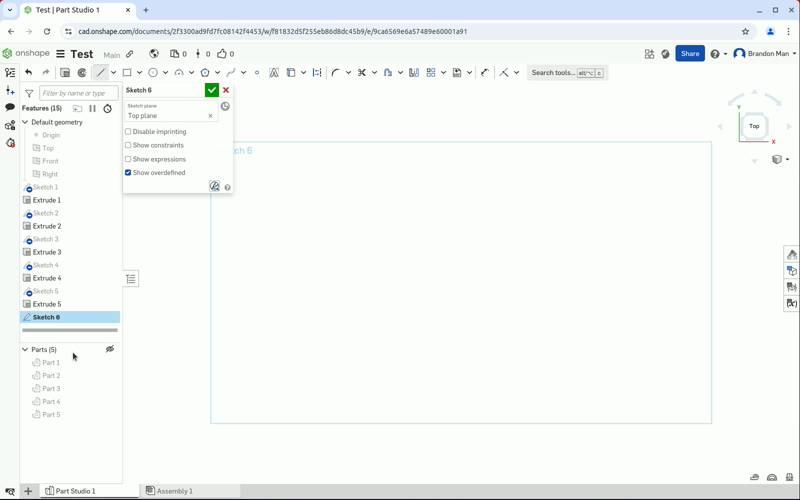
key_down(shift)
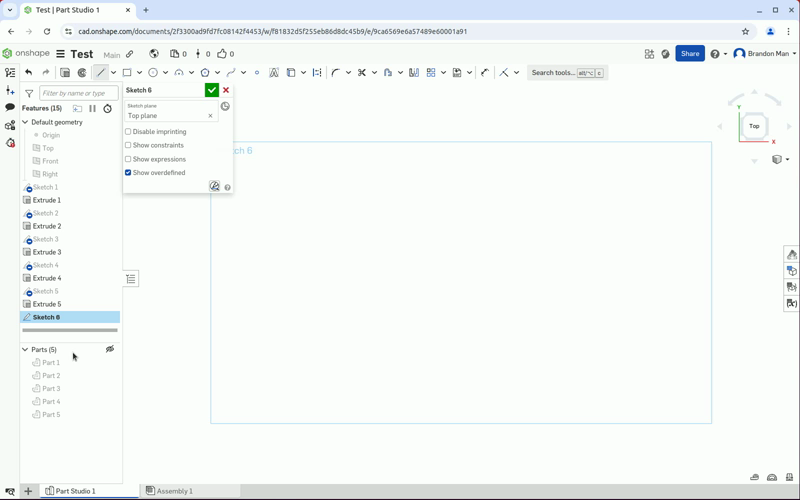
mouse_move(525, 282)
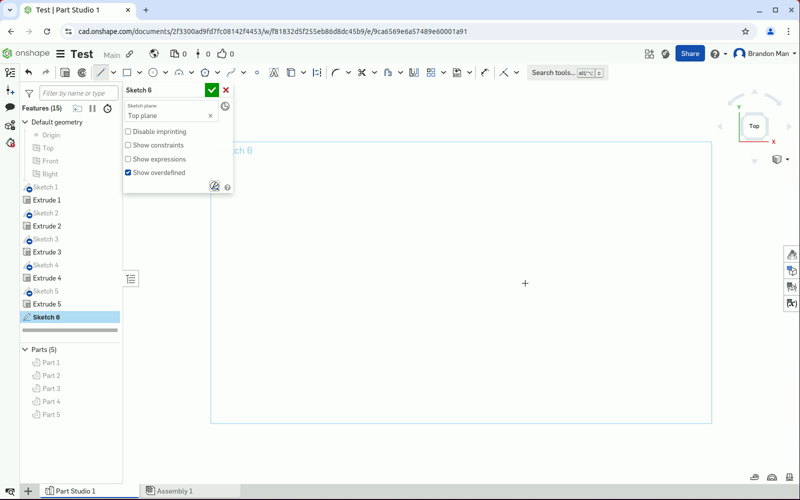
click(525, 282)
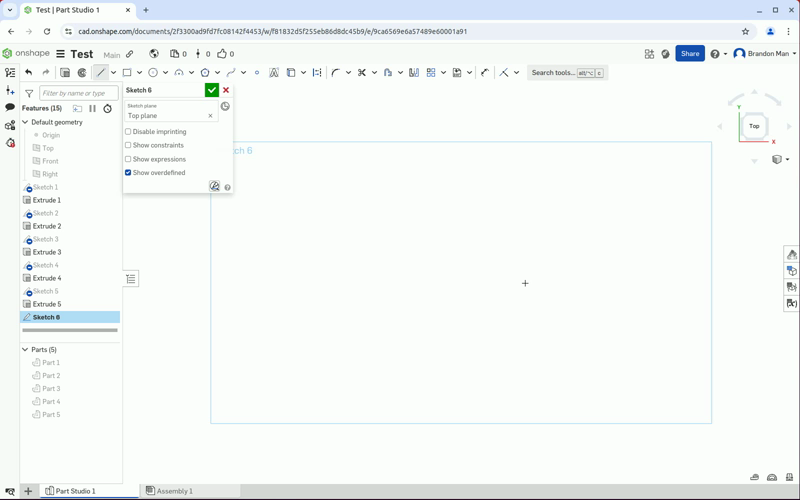
key_up(shift)
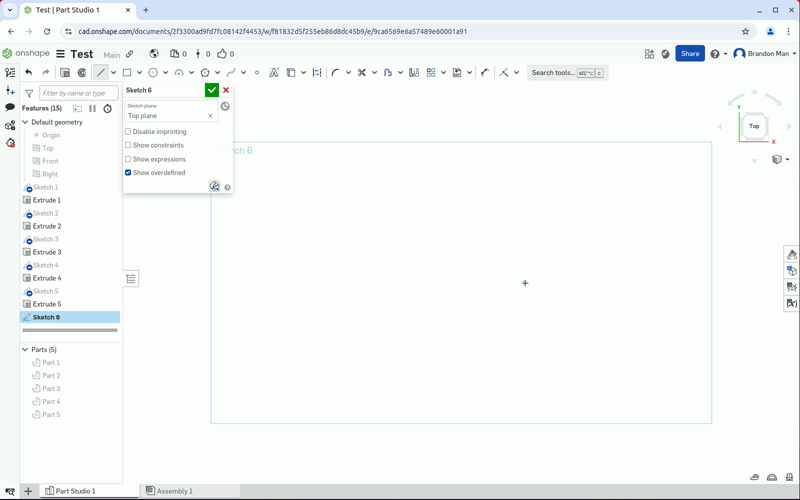
key_down(shift)
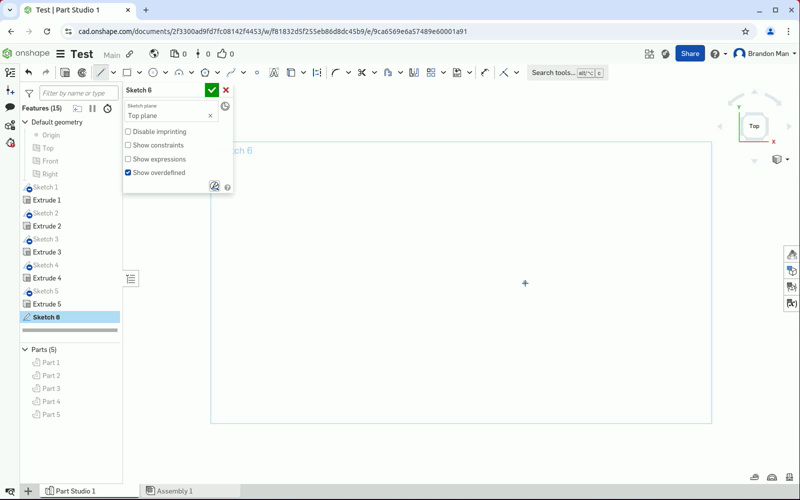
mouse_move(555, 282)
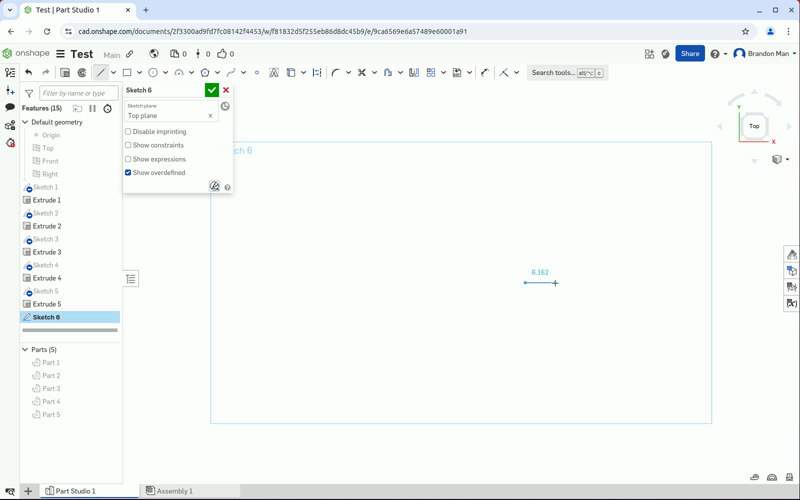
mouse_move(543, 282)
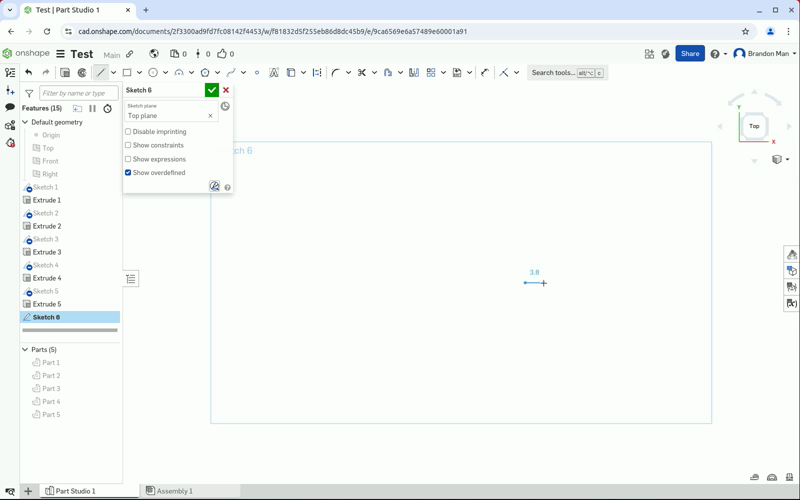
click(543, 282)
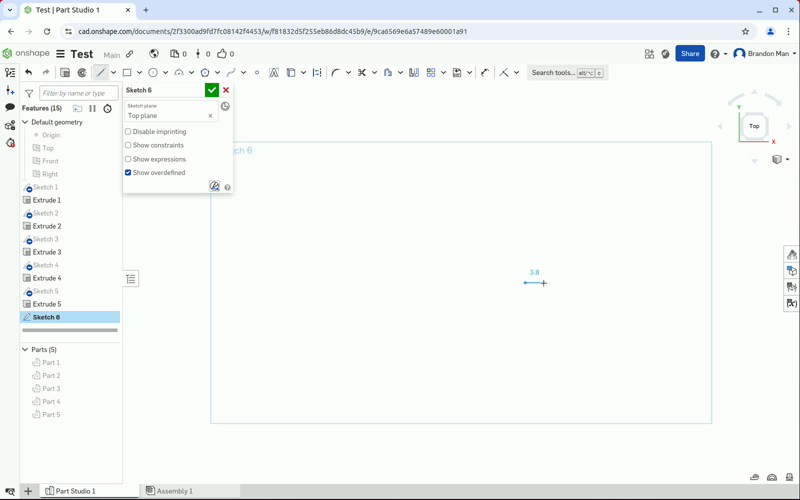
key_up(shift)
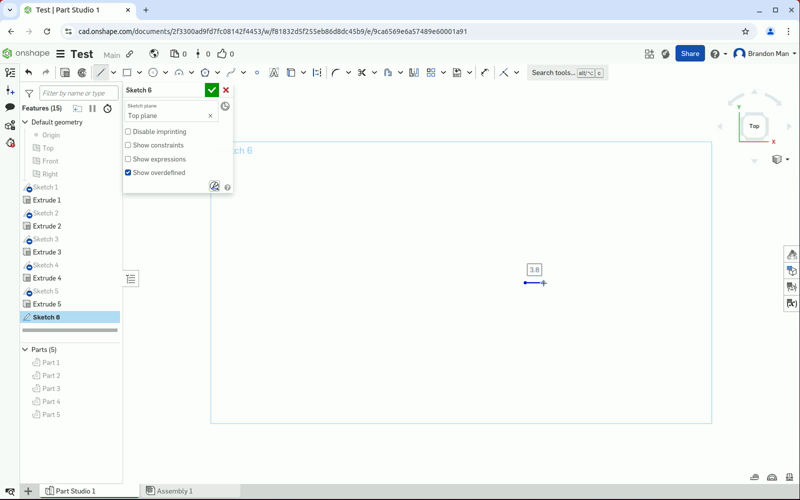
key(esc)
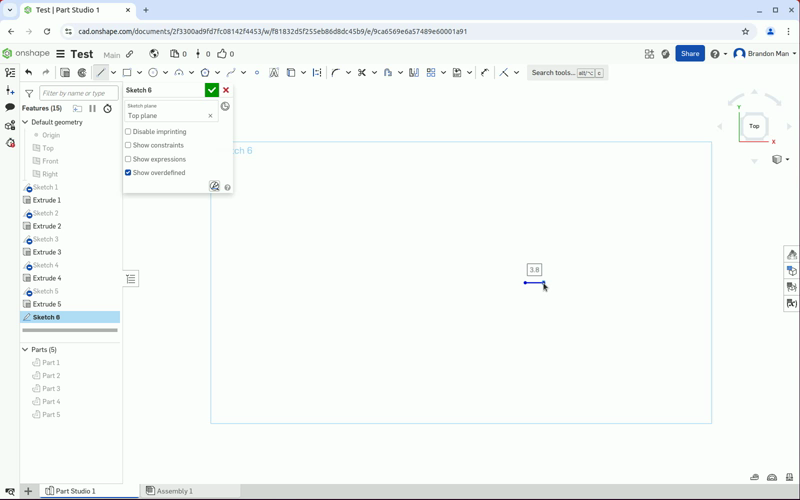
key(a)
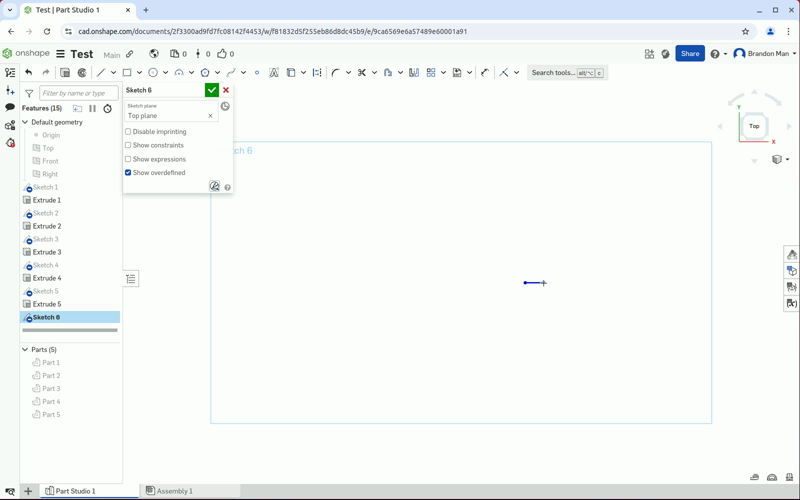
mouse_move(543, 282)
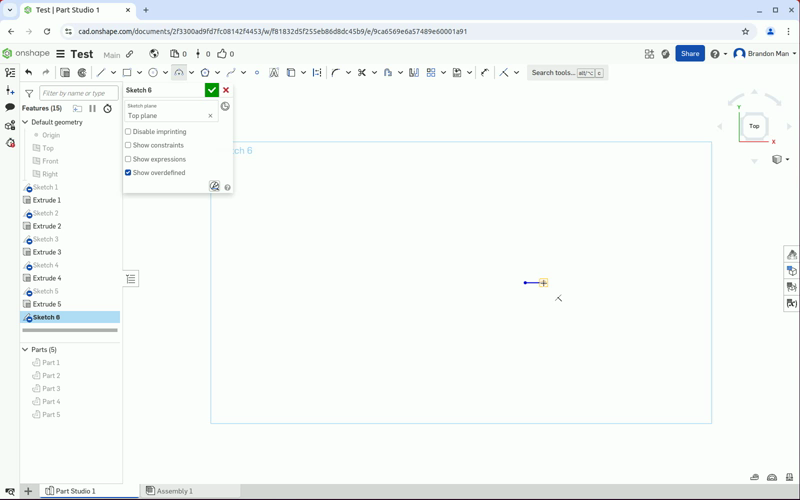
click(543, 282)
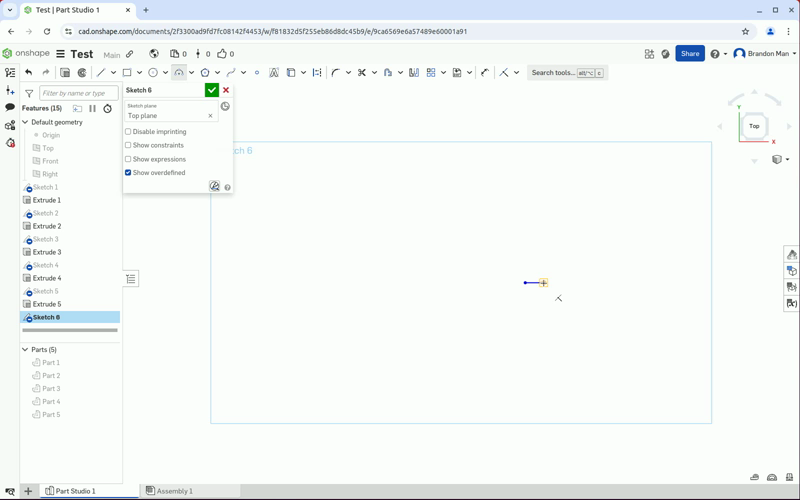
mouse_move(525, 282)
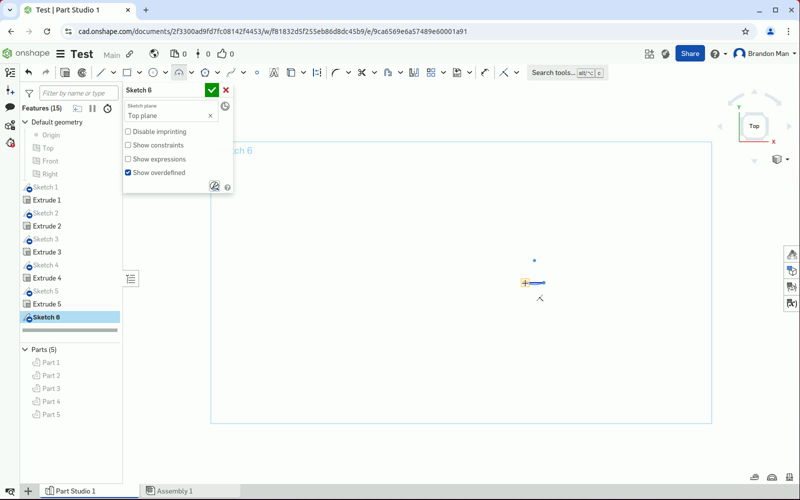
click(525, 282)
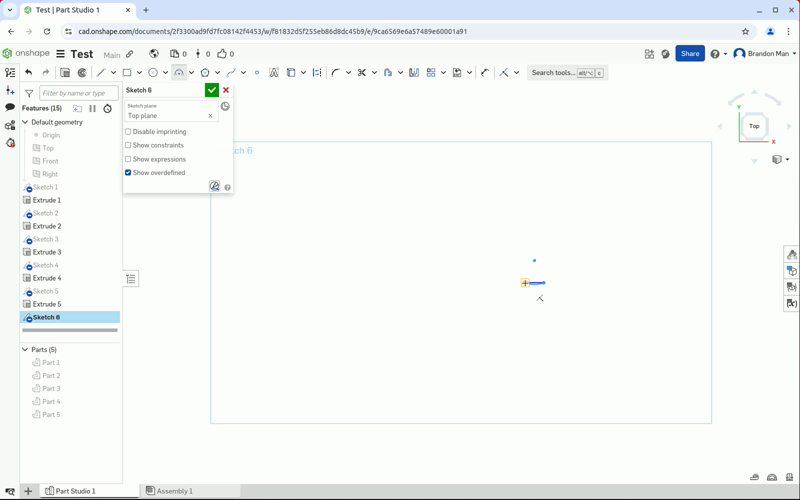
key_down(shift)
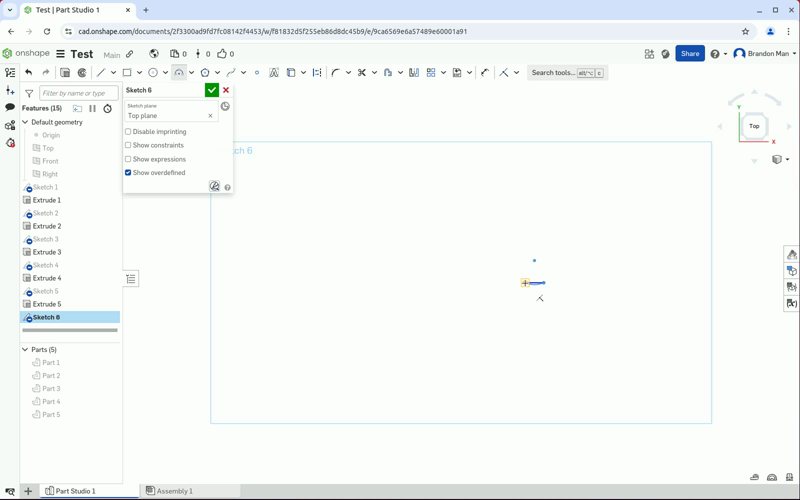
mouse_move(534, 267)
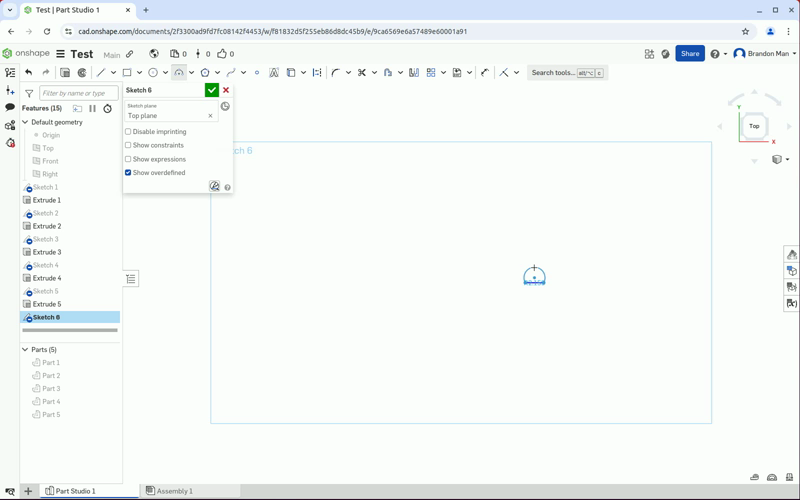
click(534, 267)
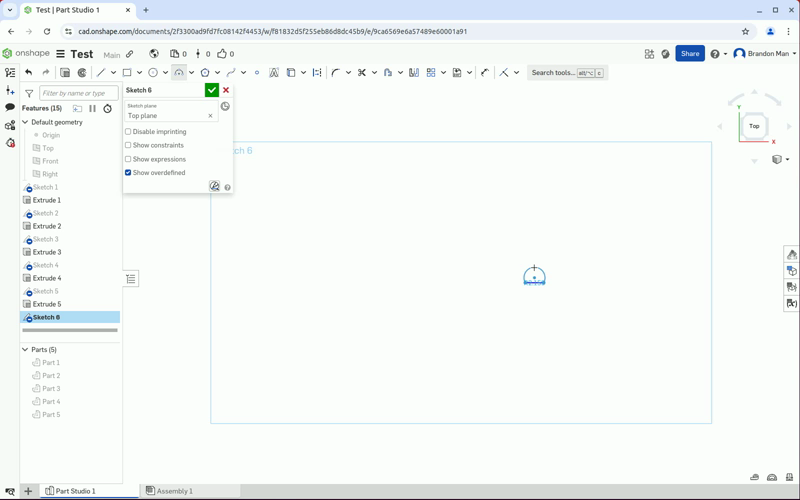
key_up(shift)
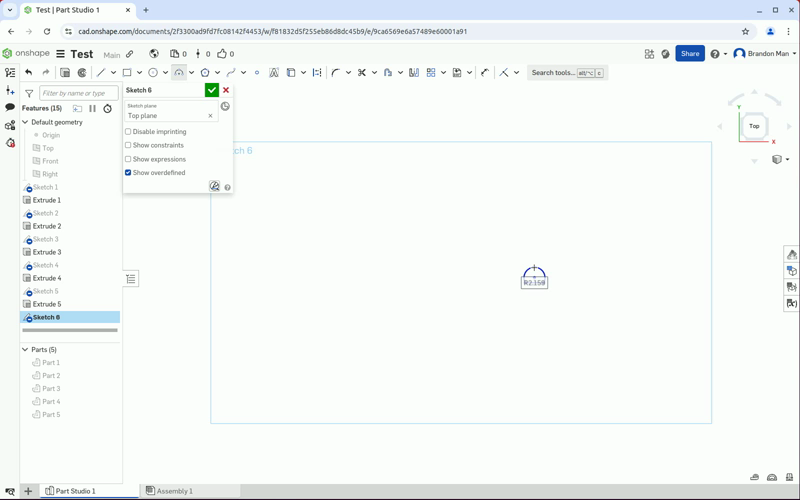
key(esc)
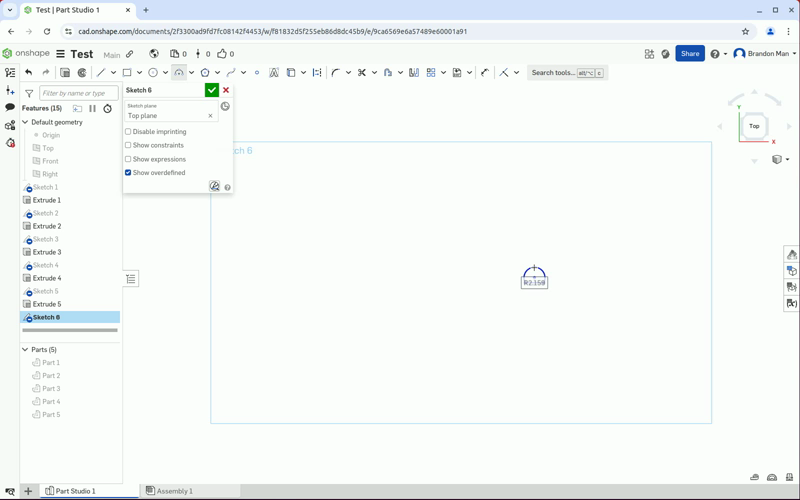
mouse_move(542, 274)
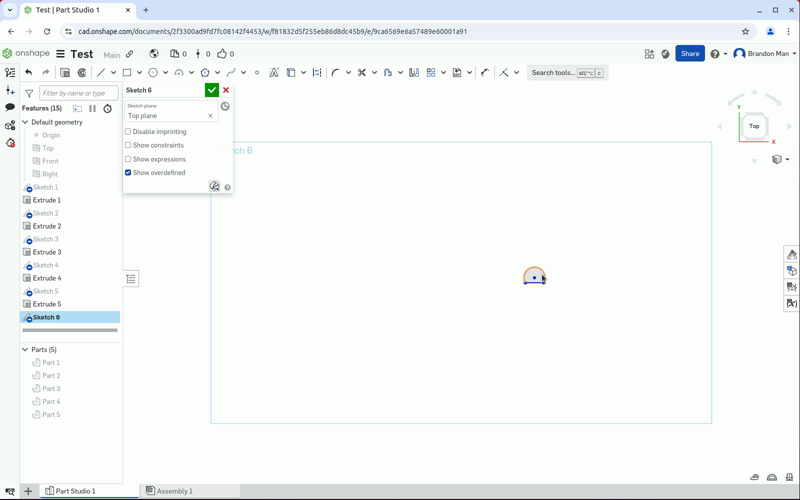
scroll(6)
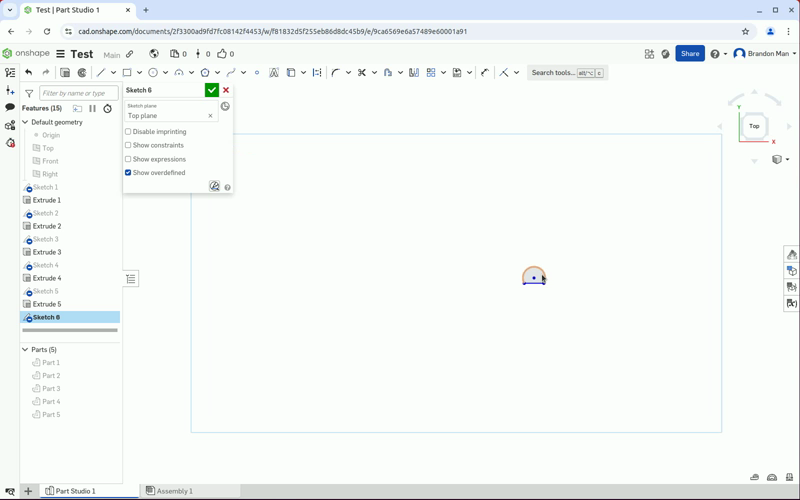
scroll(6)
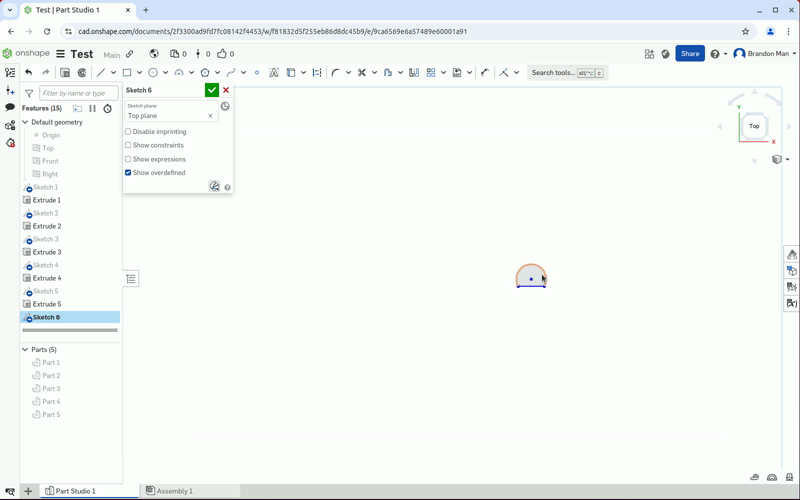
scroll(6)
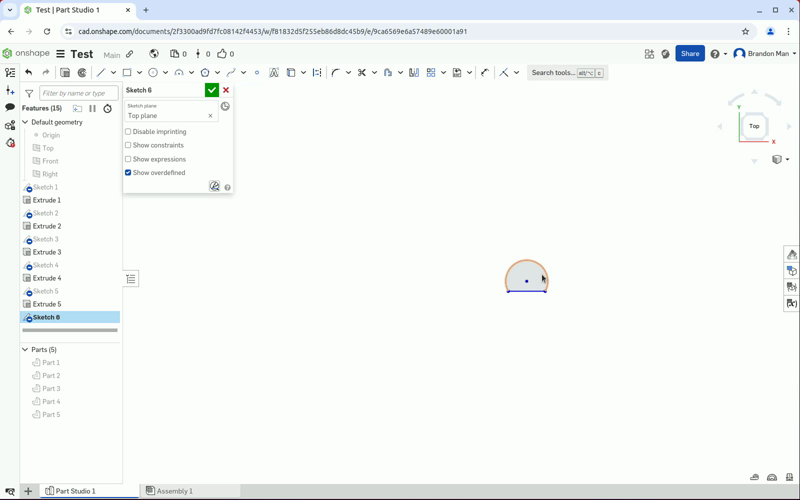
scroll(6)
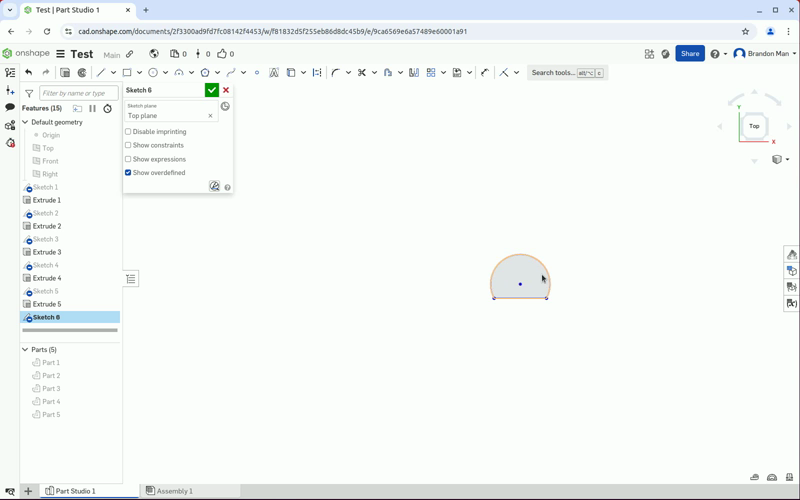
scroll(6)
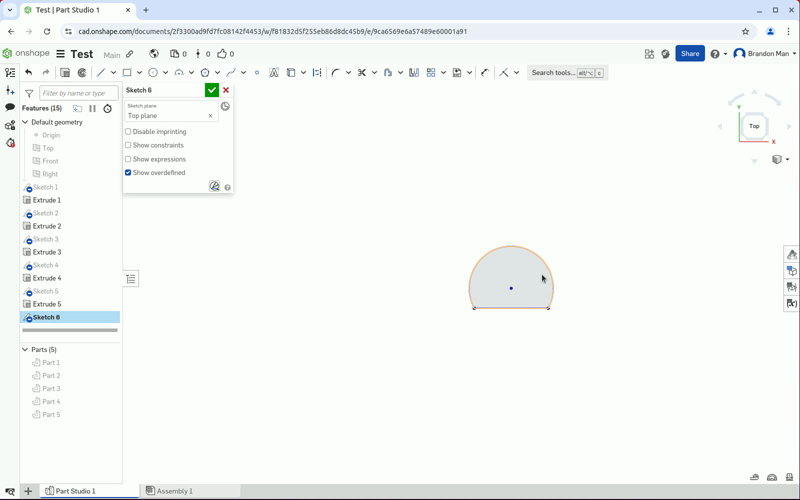
scroll(6)
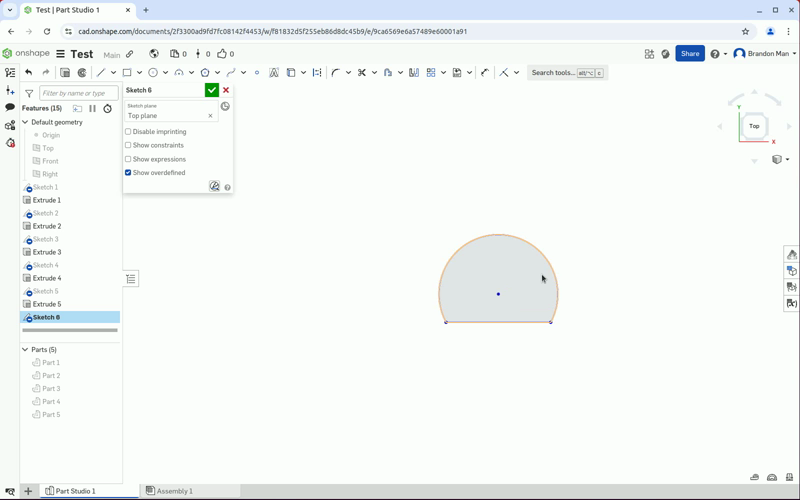
scroll(6)
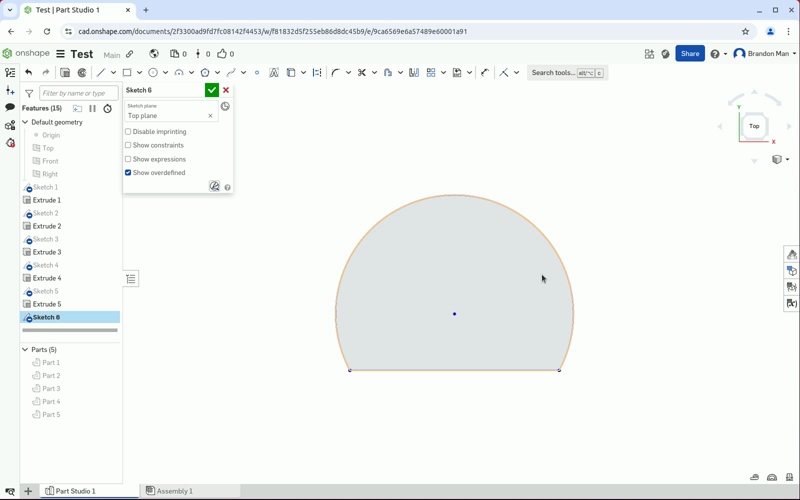
click(542, 274)
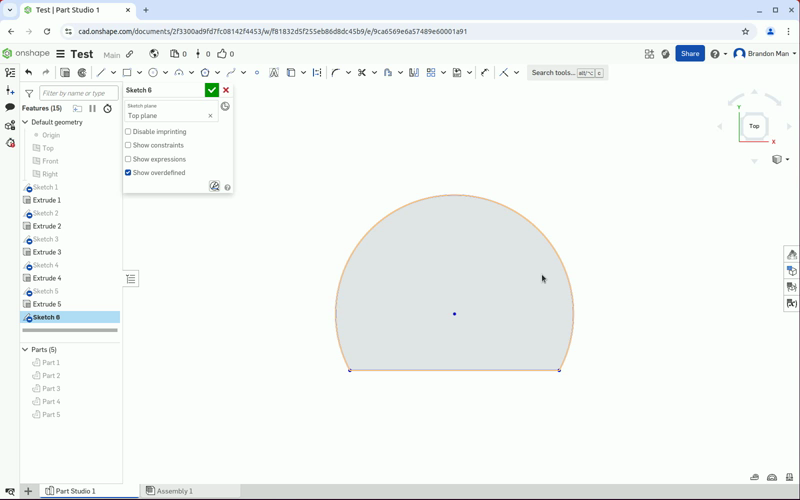
scroll(-6)
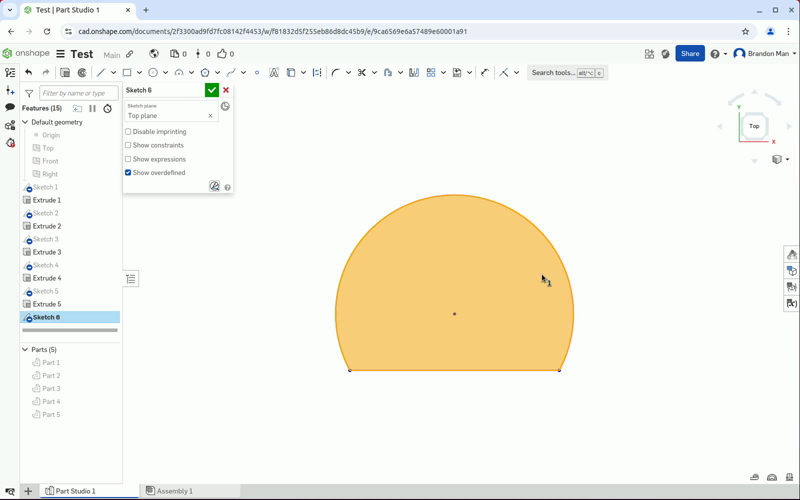
scroll(-6)
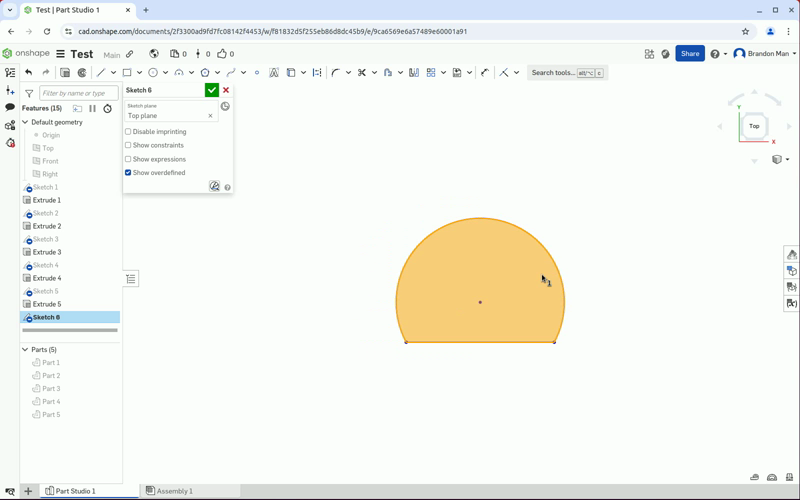
scroll(-6)
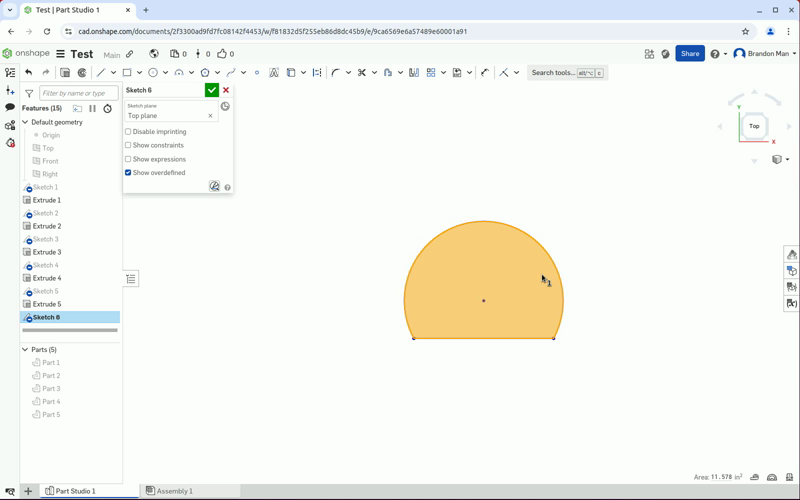
scroll(-6)
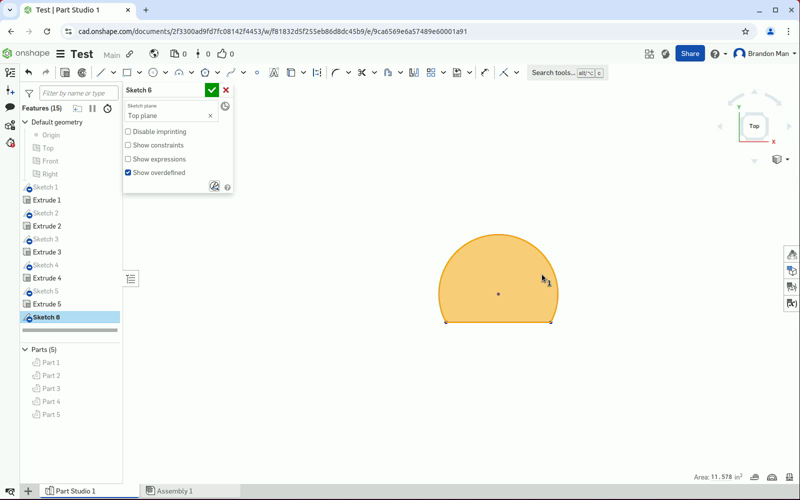
scroll(-6)
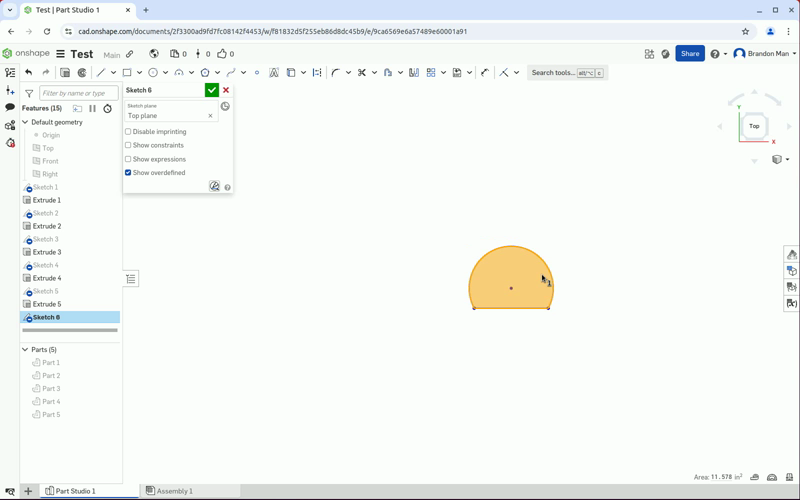
scroll(-6)
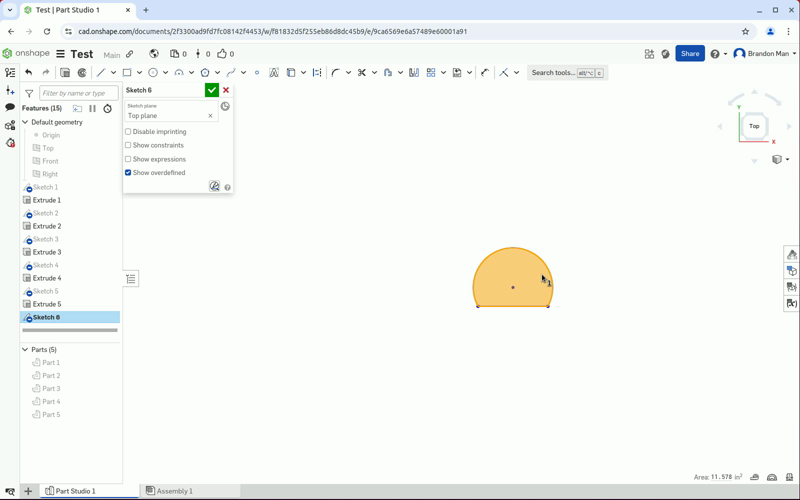
scroll(-6)
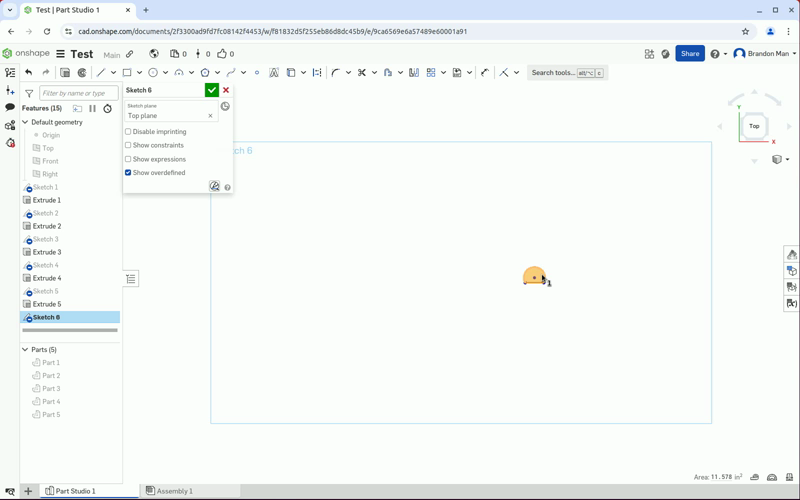
mouse_move(73, 352)
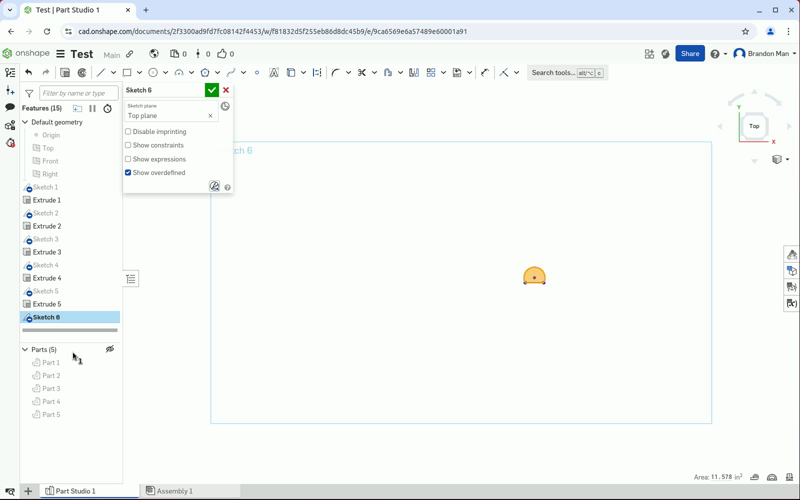
key(shift+y)
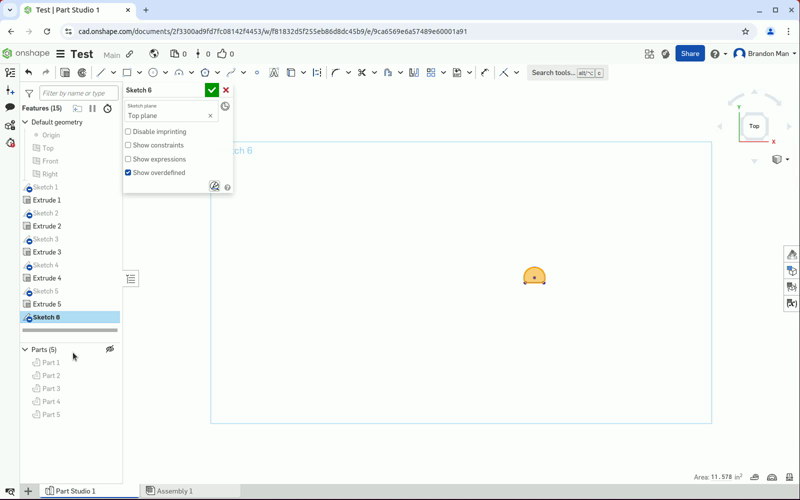
key(shift+e)
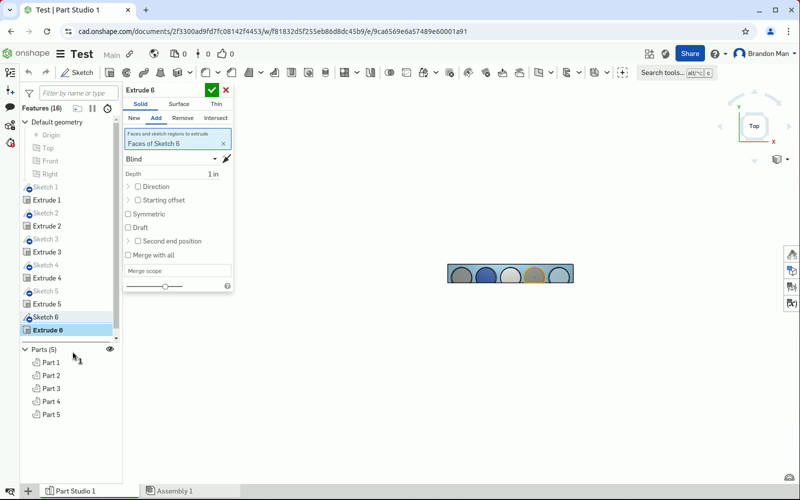
mouse_move(143, 106)
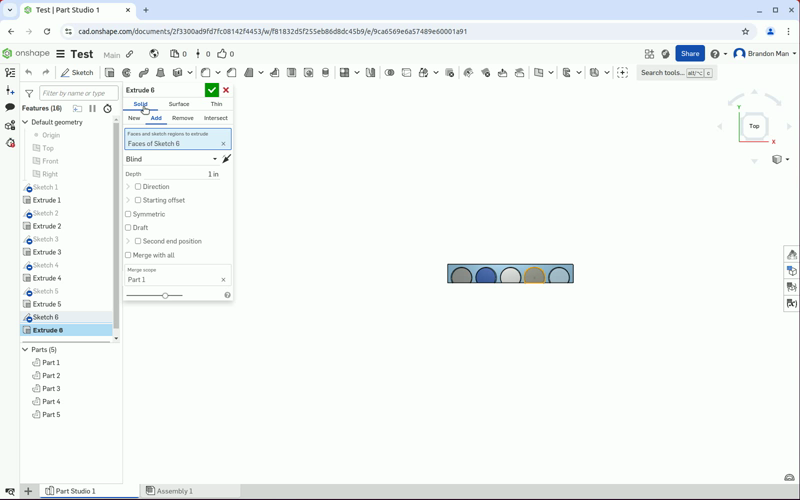
click(143, 106)
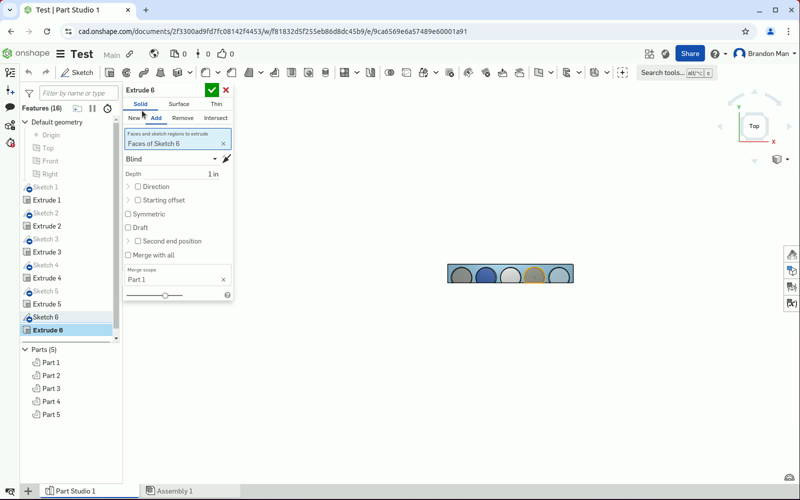
mouse_move(137, 120)
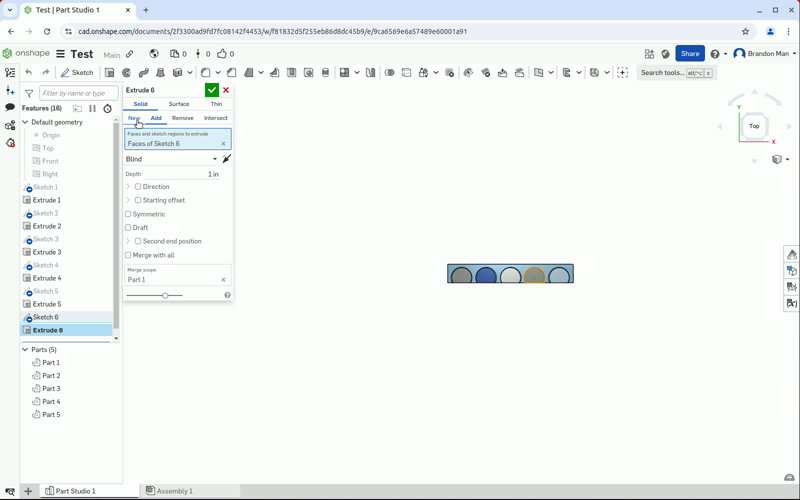
click(137, 120)
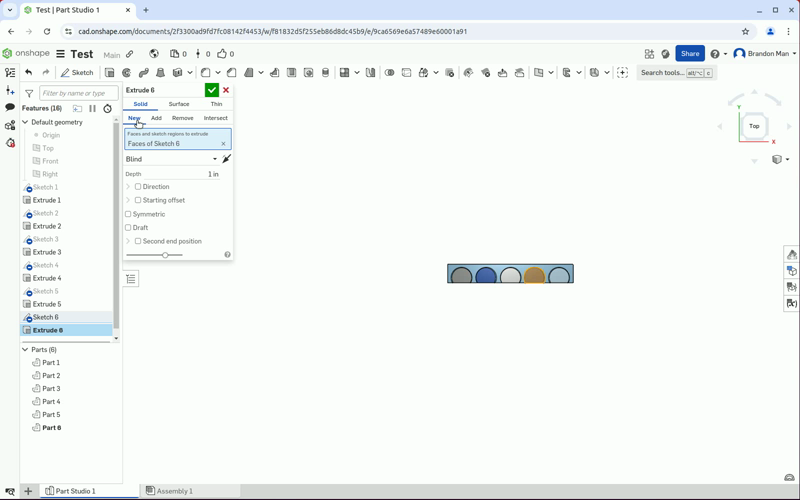
key(tab, 4)
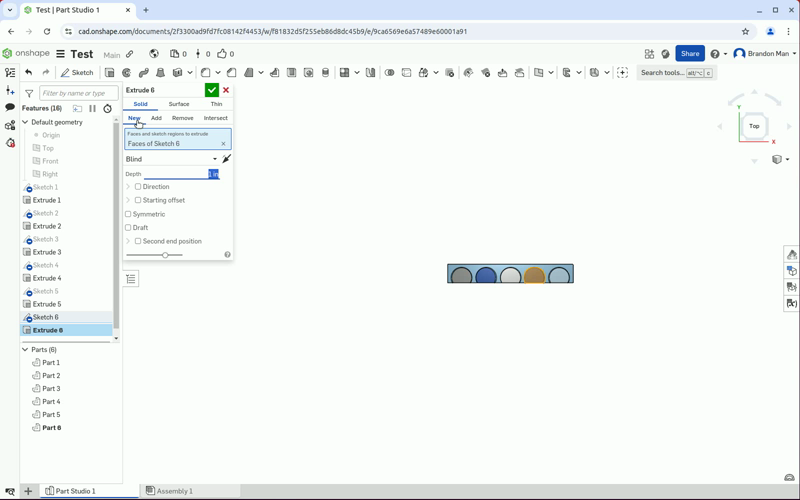
text(0.481)
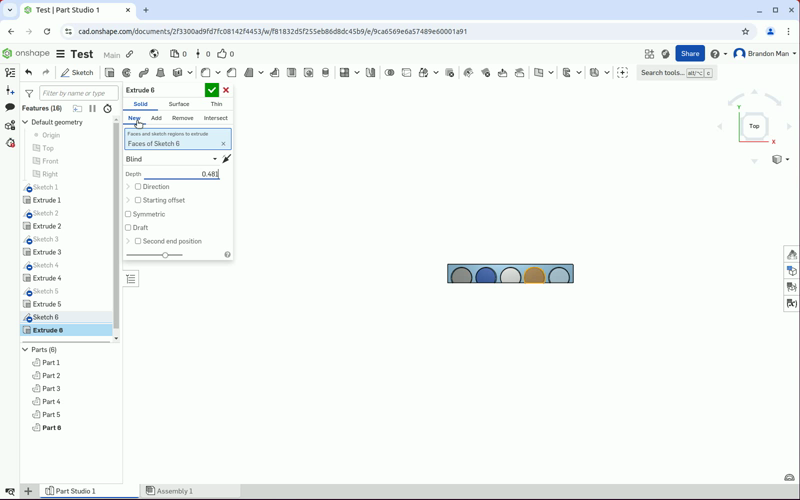
key(enter)
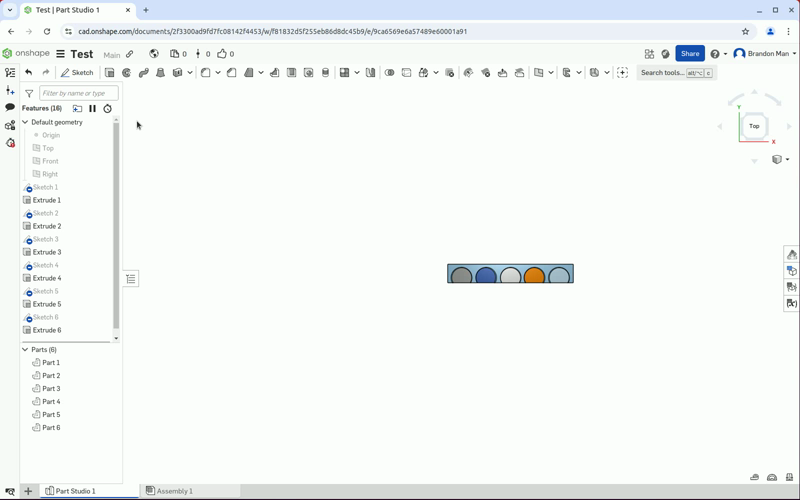
key(shift+h)
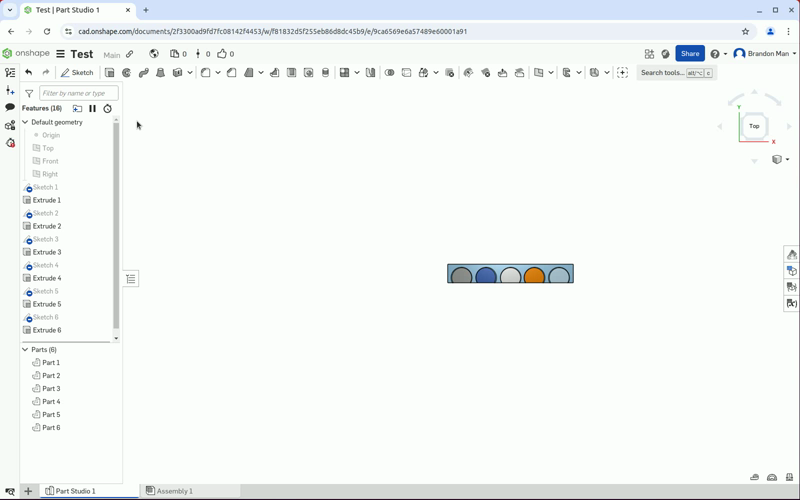
key(shift+h)
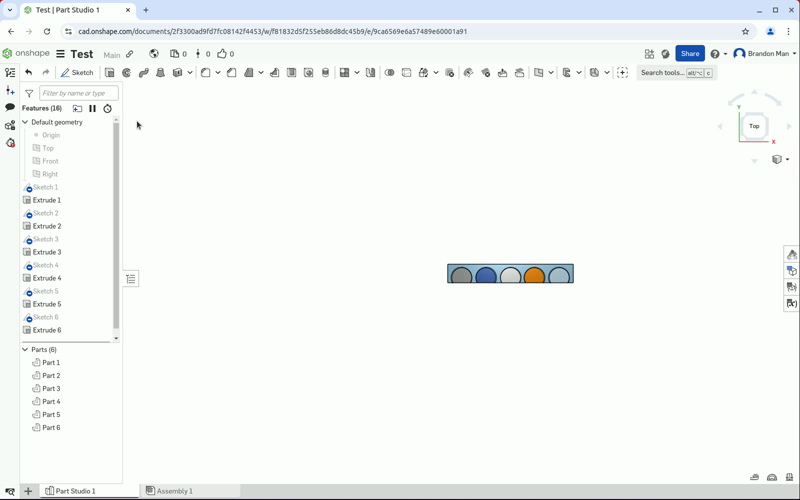
mouse_move(69, 189)
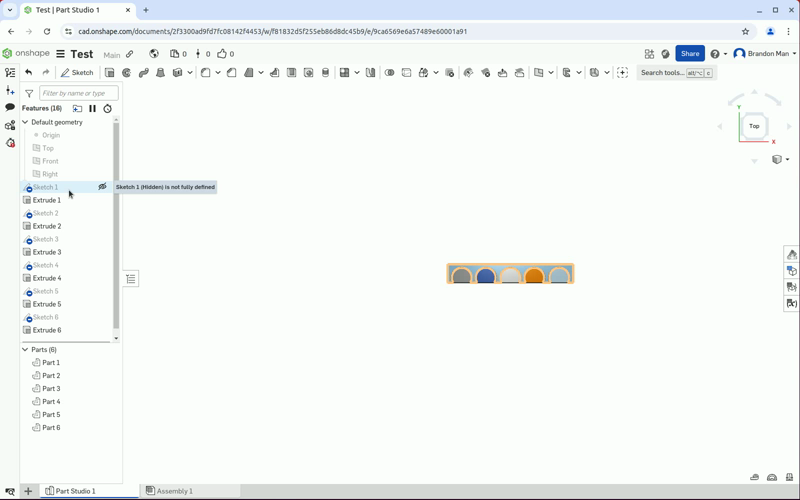
click(69, 189)
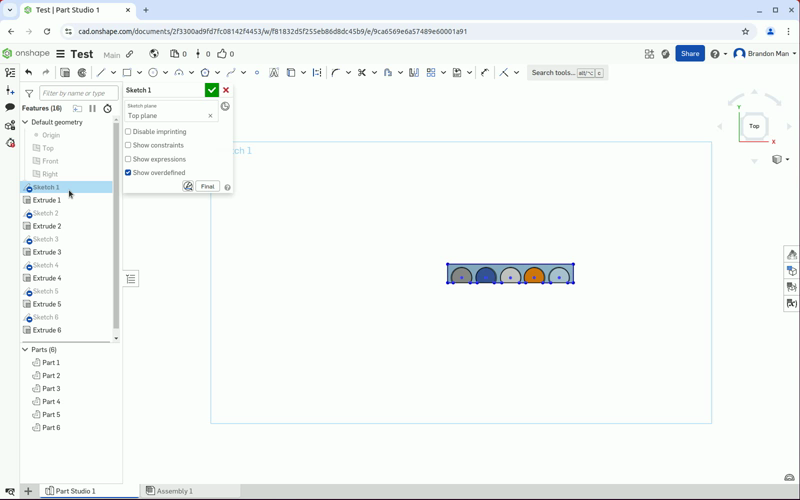
mouse_move(229, 92)
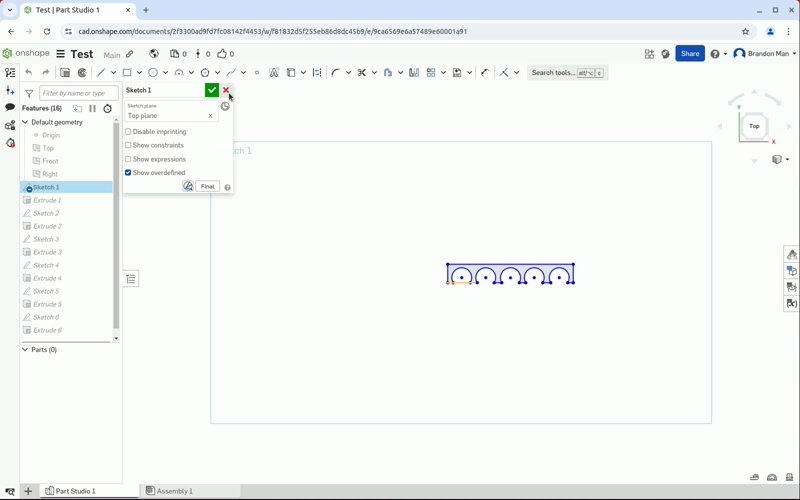
click(229, 92)
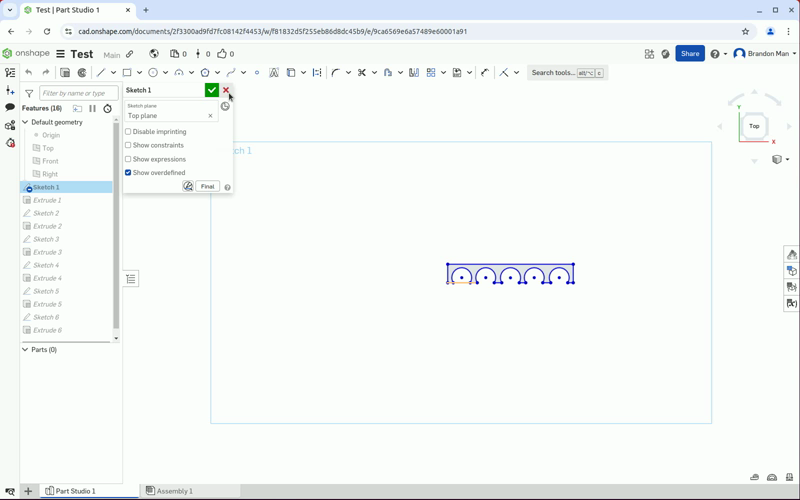
key(shift+s)
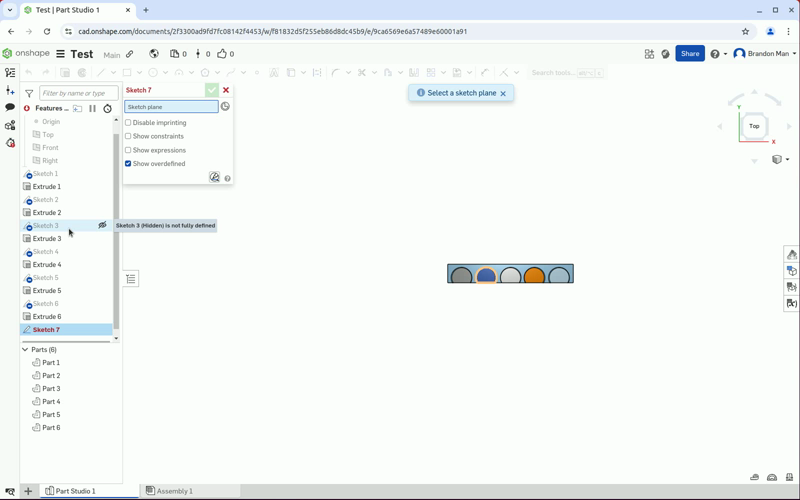
scroll(3)
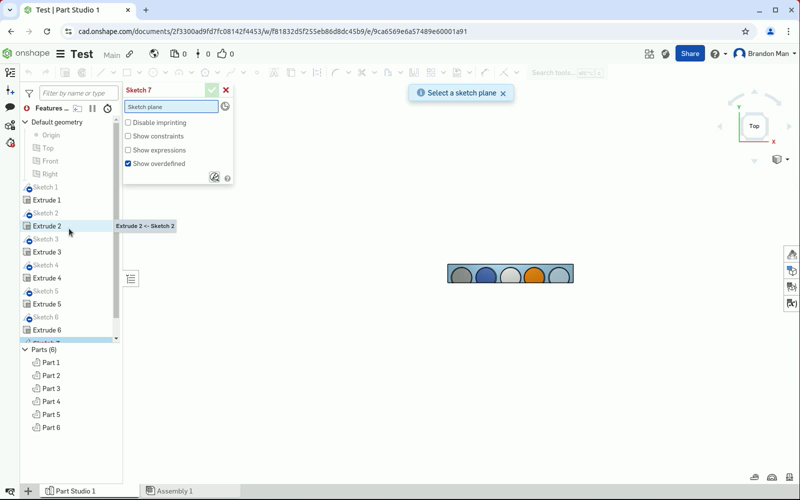
mouse_move(69, 150)
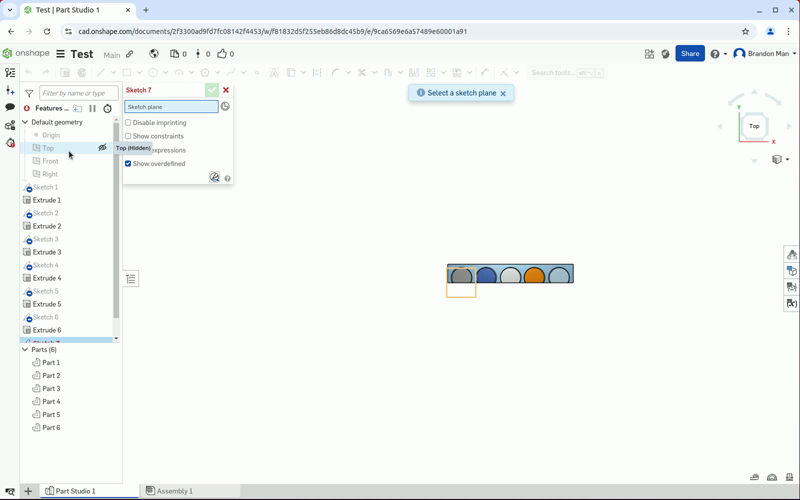
click(69, 150)
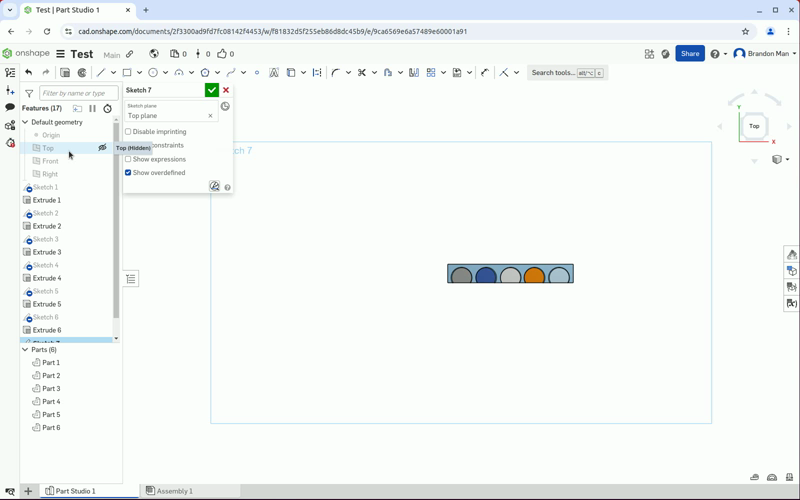
mouse_move(73, 352)
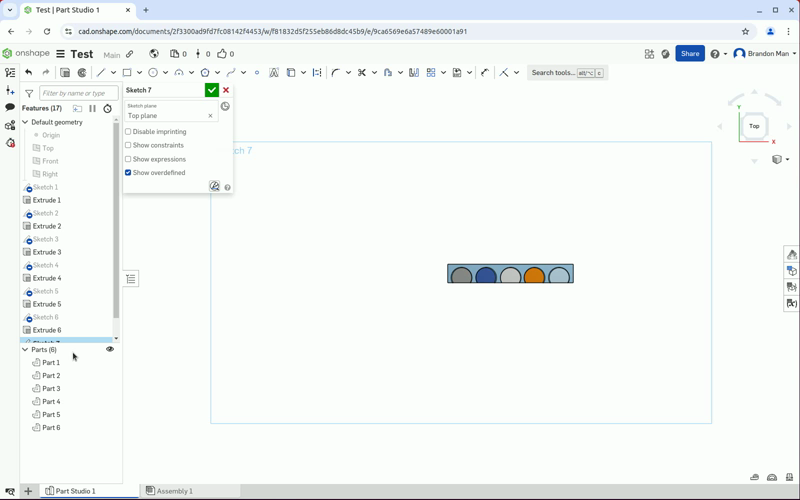
key(y)
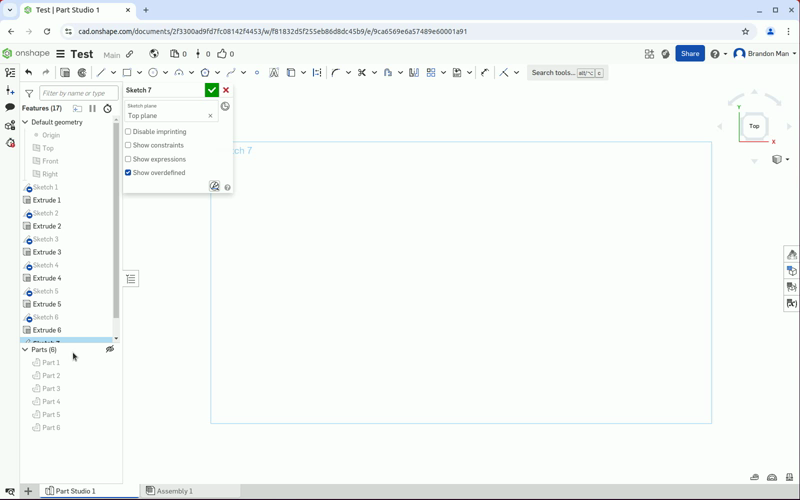
key(l)
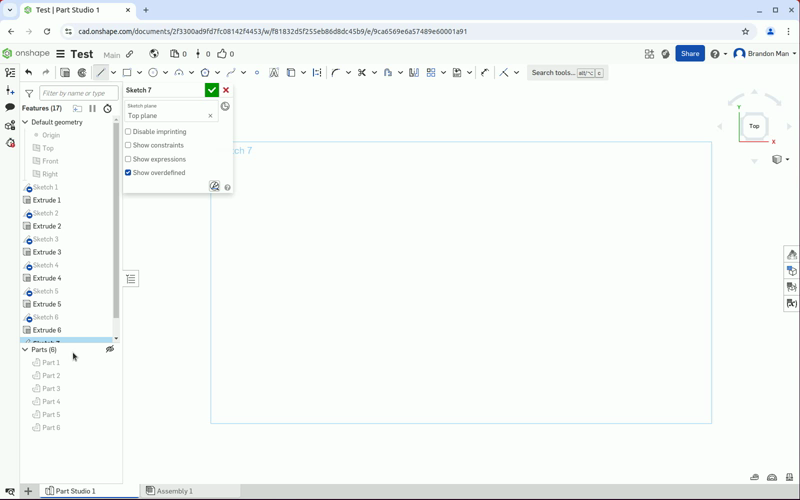
key_down(shift)
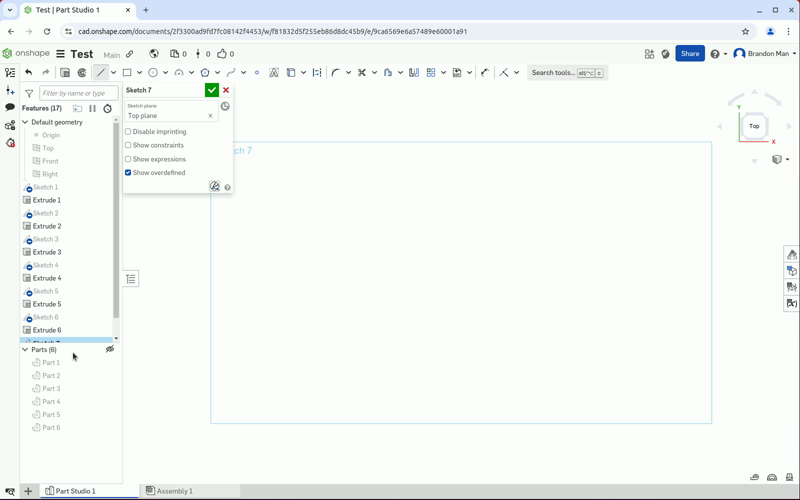
mouse_move(447, 282)
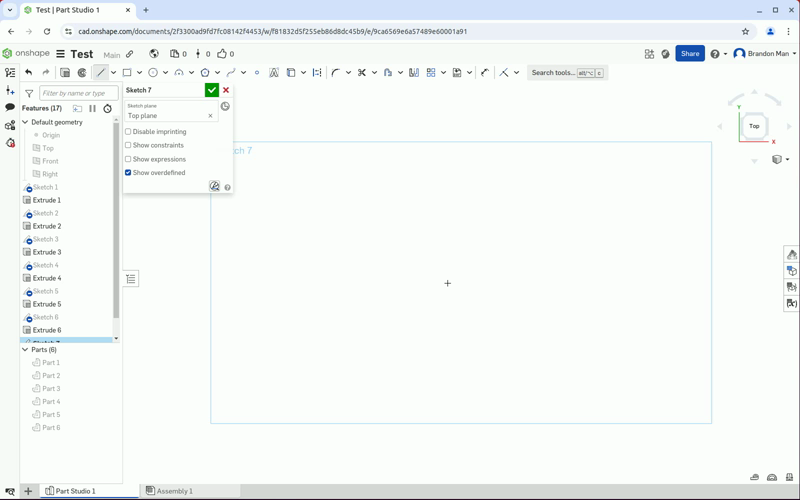
click(447, 282)
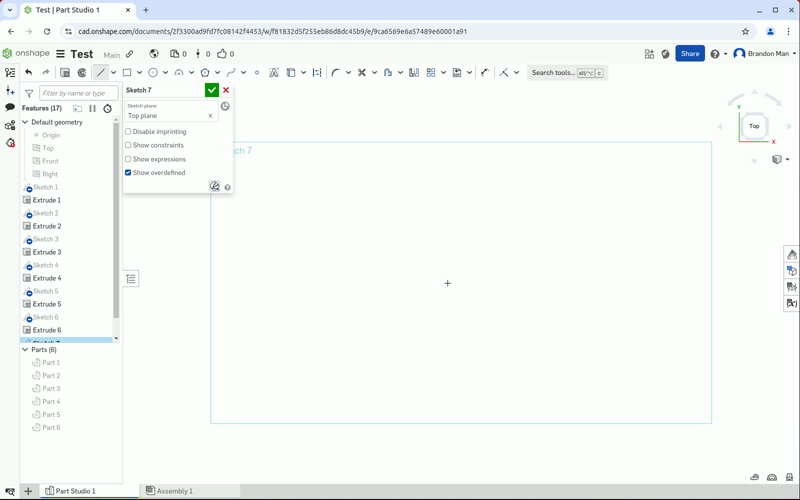
key_up(shift)
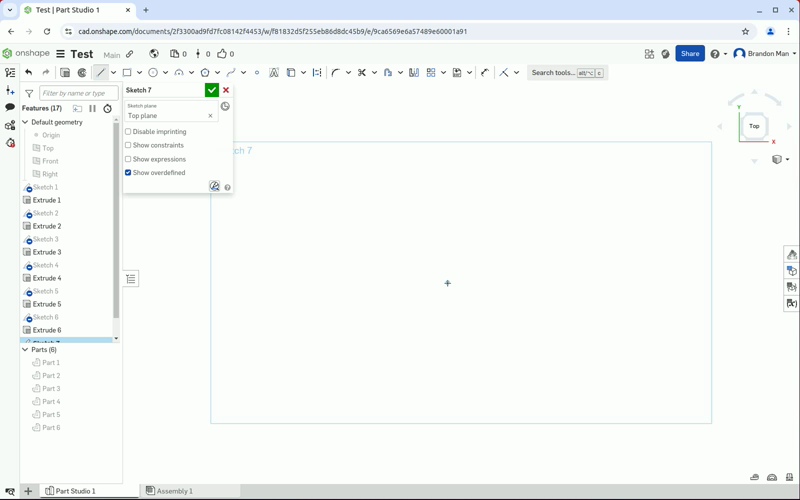
key_down(shift)
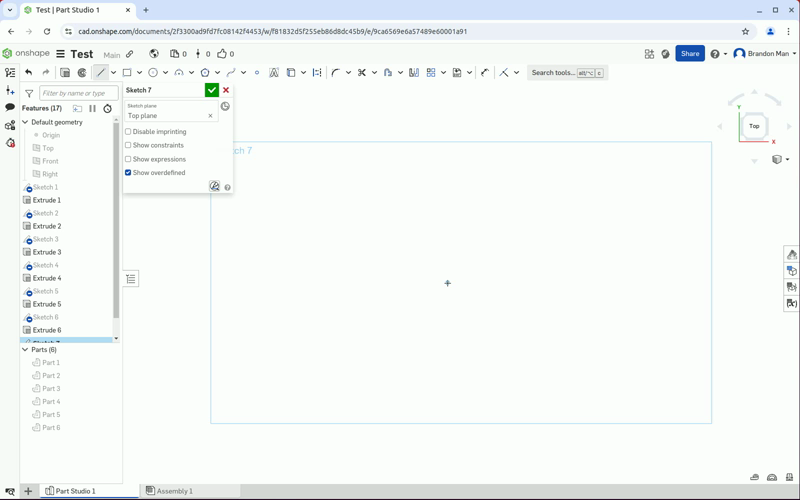
mouse_move(477, 282)
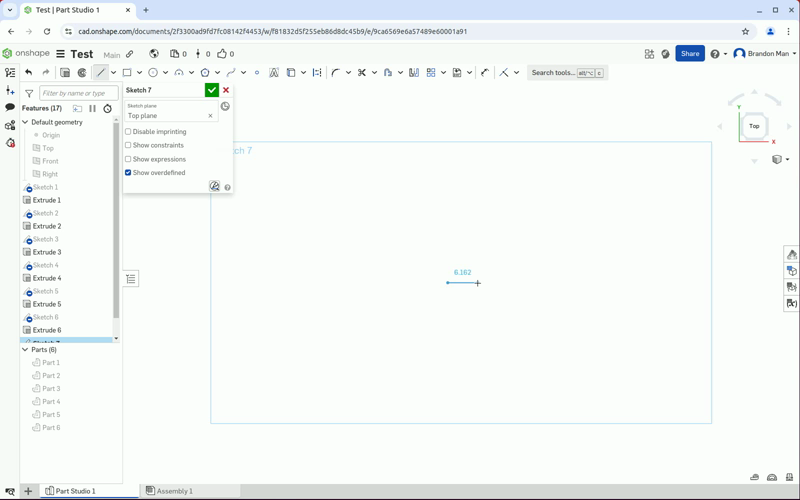
mouse_move(453, 282)
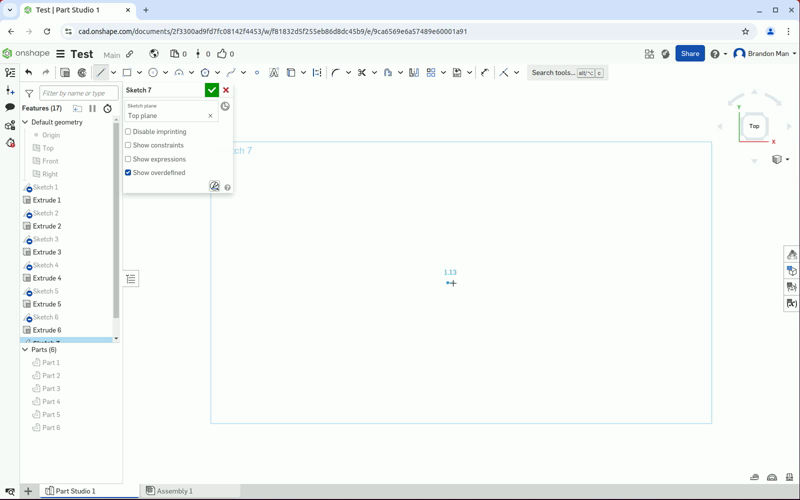
scroll(6)
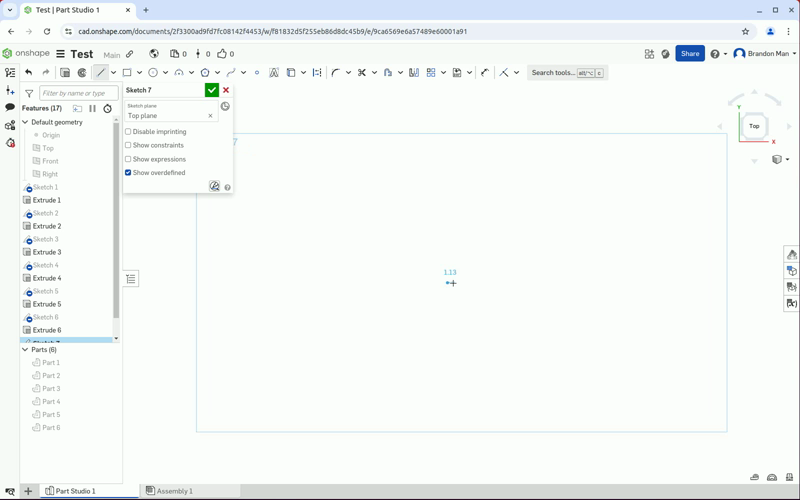
scroll(6)
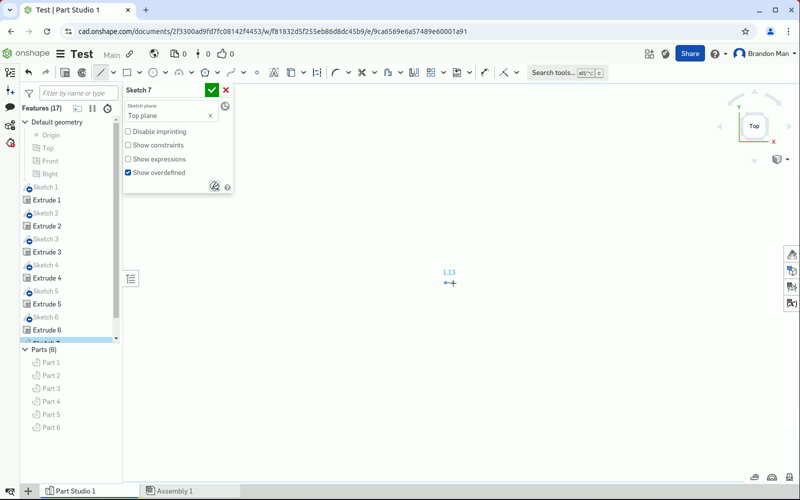
scroll(6)
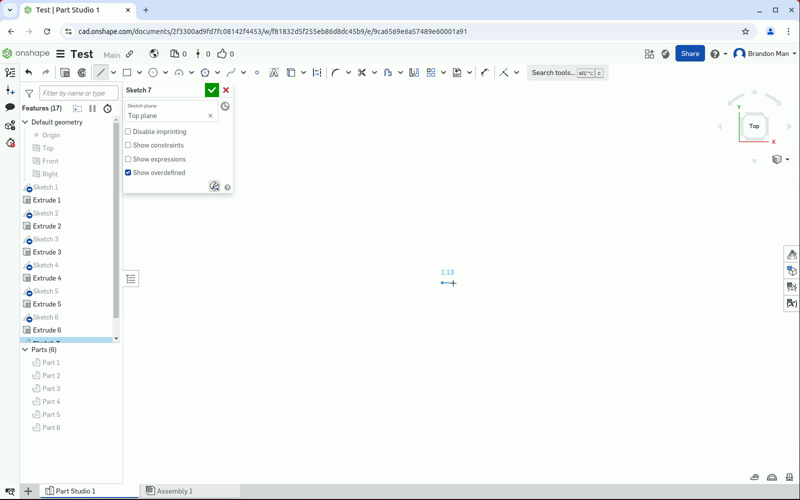
scroll(6)
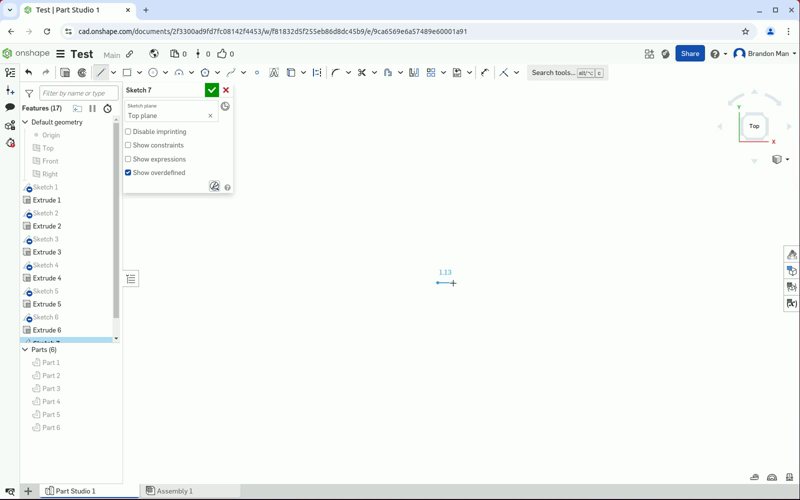
scroll(6)
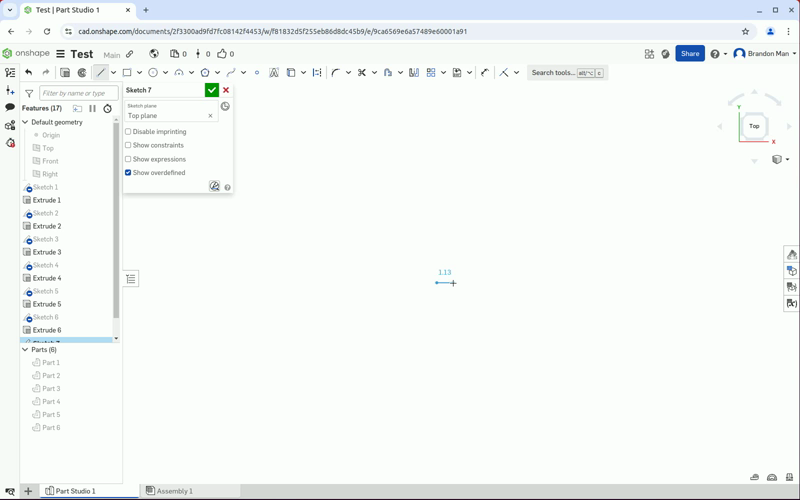
scroll(6)
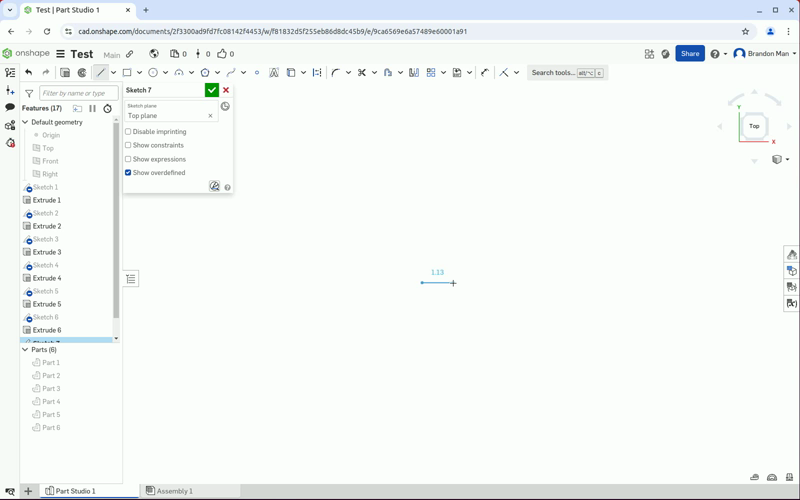
scroll(6)
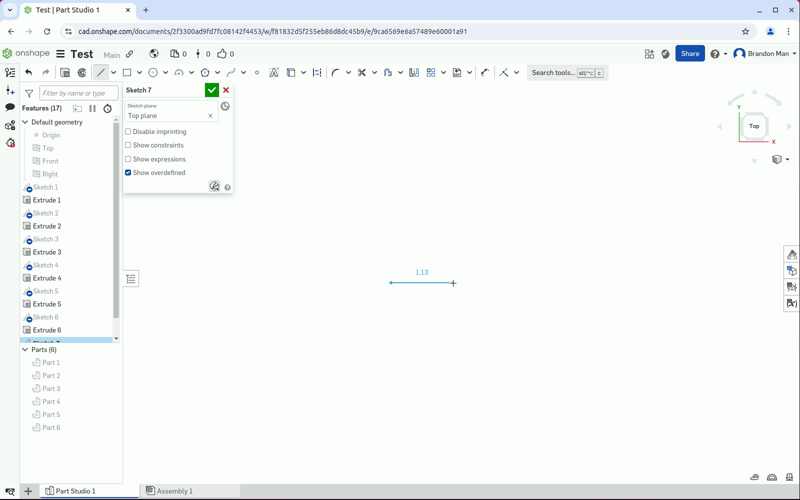
click(453, 282)
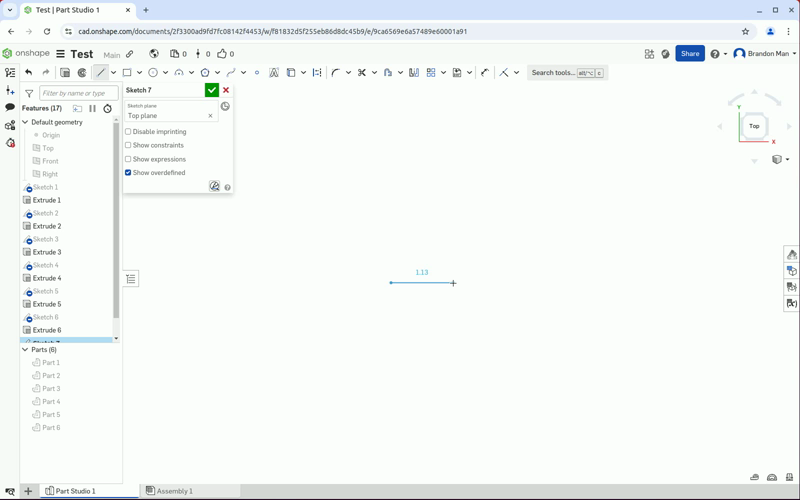
scroll(-6)
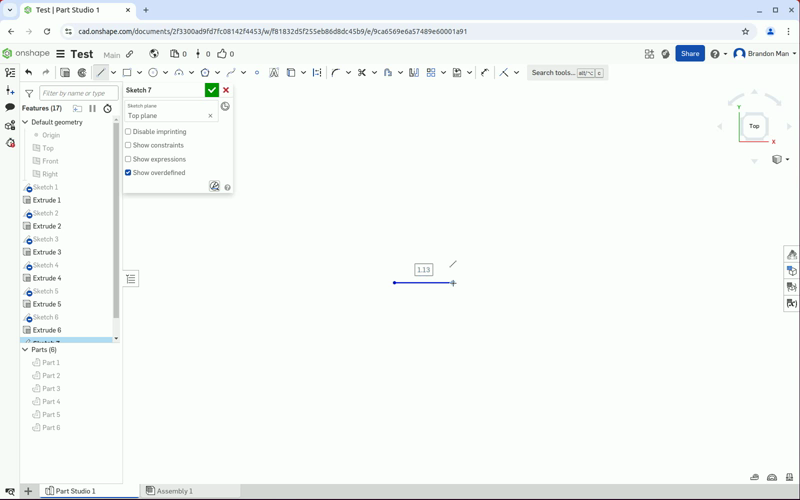
scroll(-6)
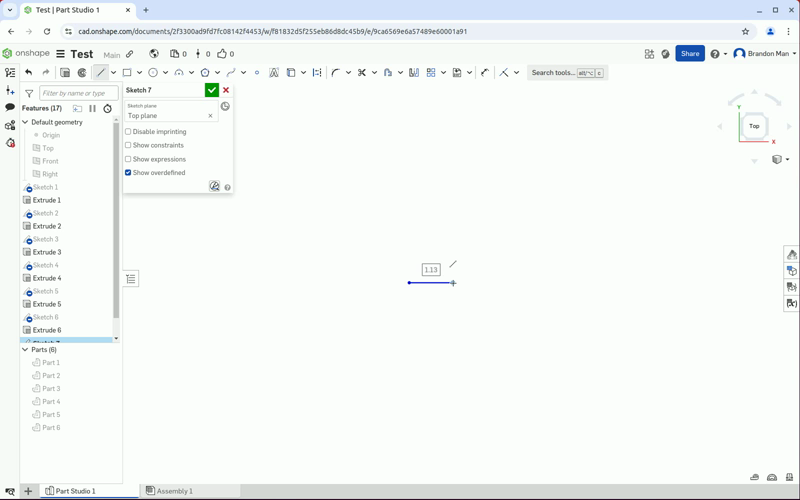
scroll(-6)
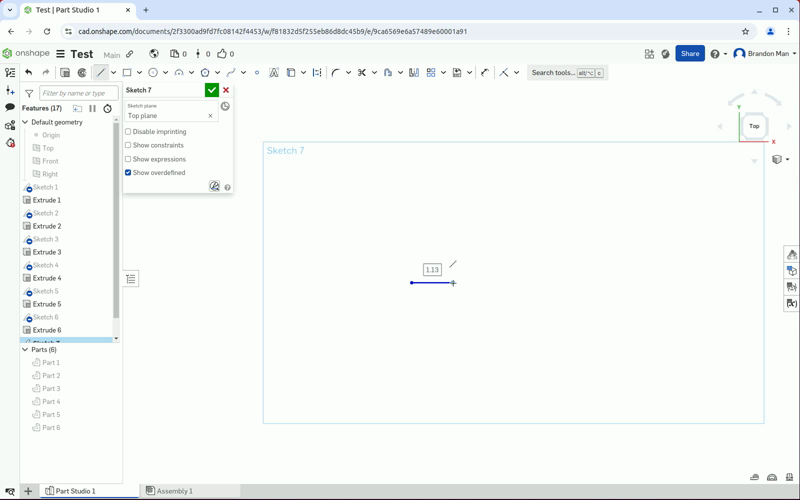
scroll(-6)
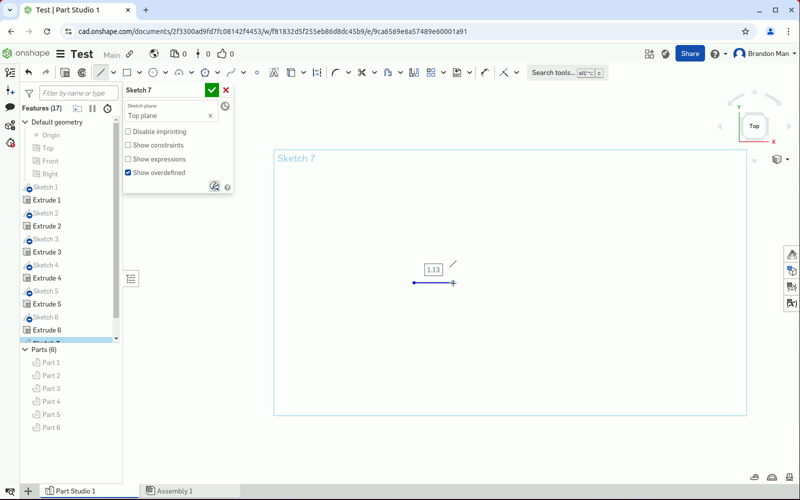
scroll(-6)
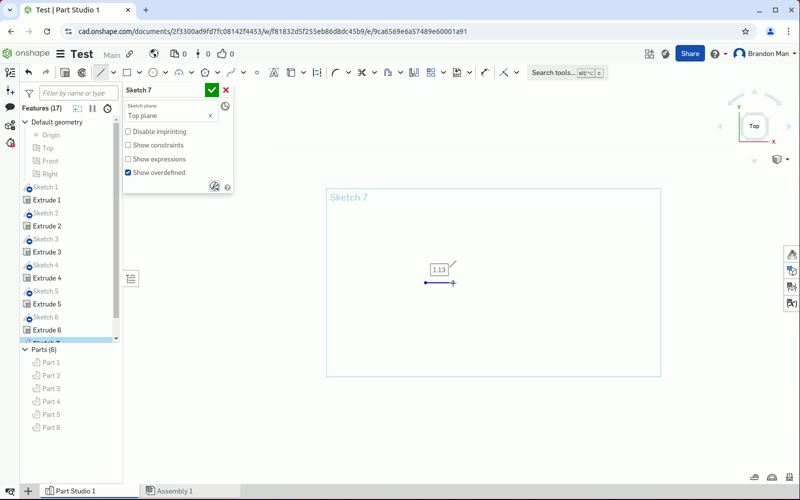
scroll(-6)
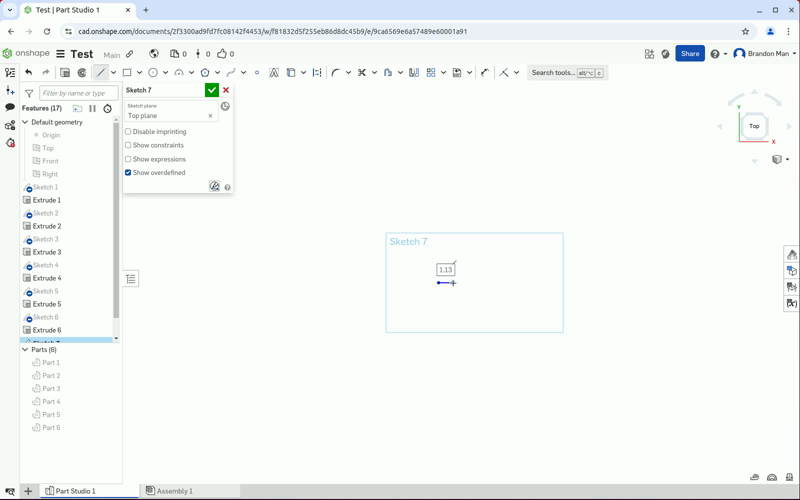
scroll(-6)
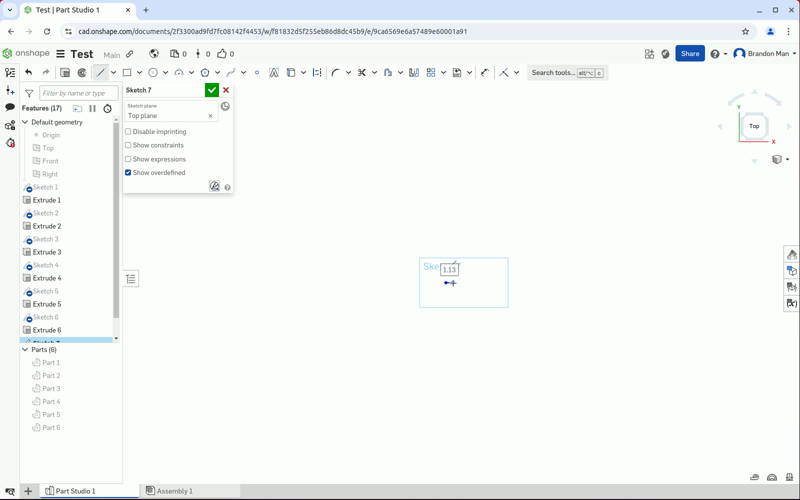
key_up(shift)
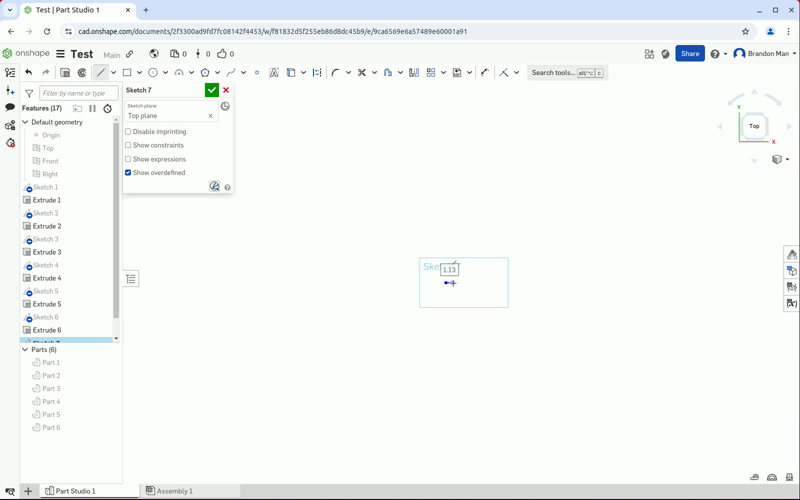
key(esc)
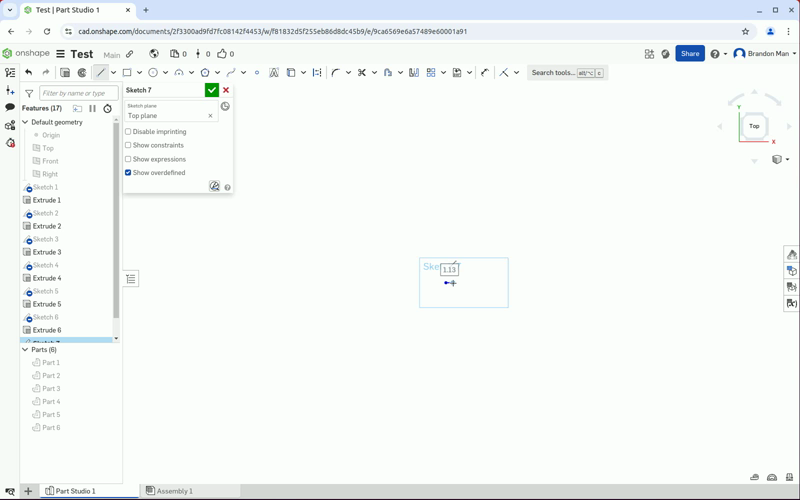
key(a)
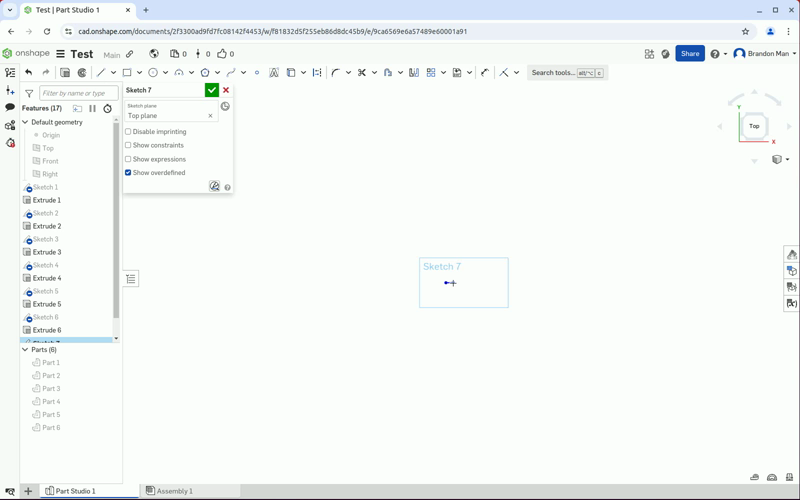
mouse_move(453, 282)
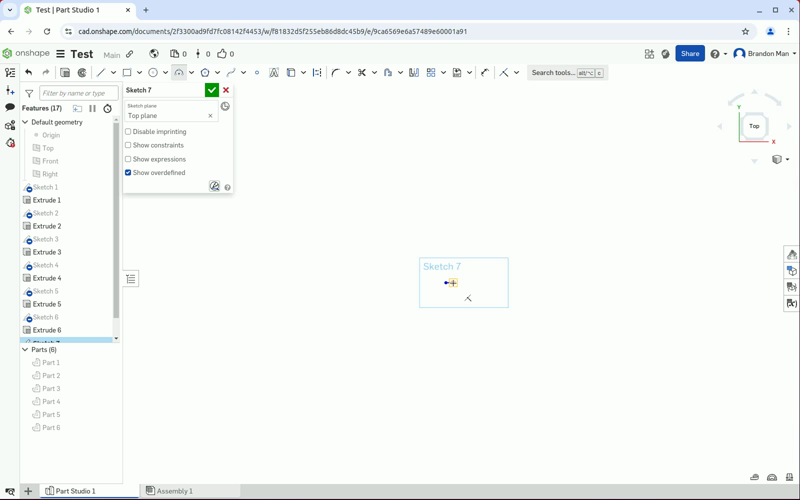
click(453, 282)
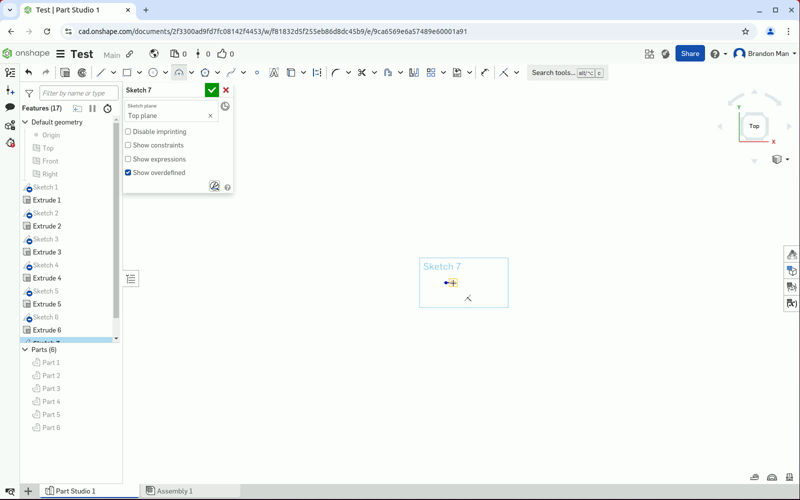
key_down(shift)
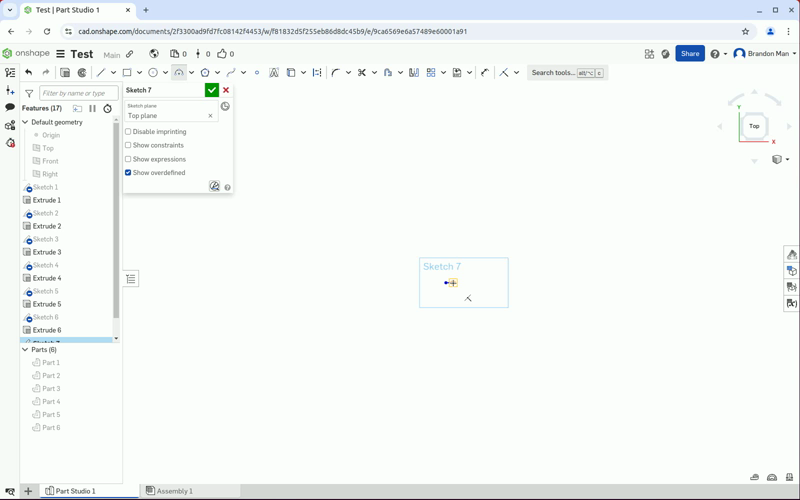
mouse_move(470, 282)
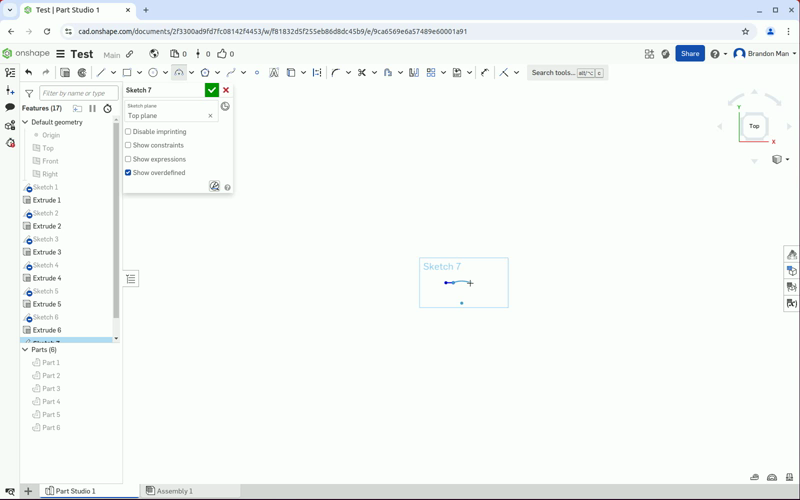
click(470, 282)
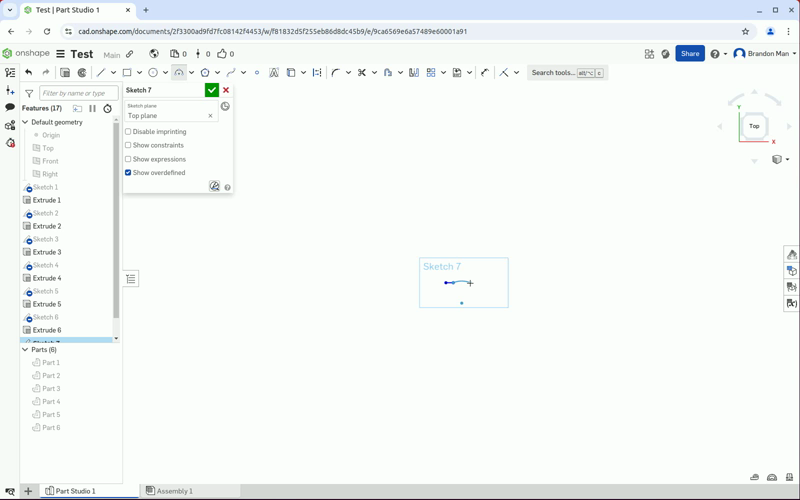
mouse_move(461, 267)
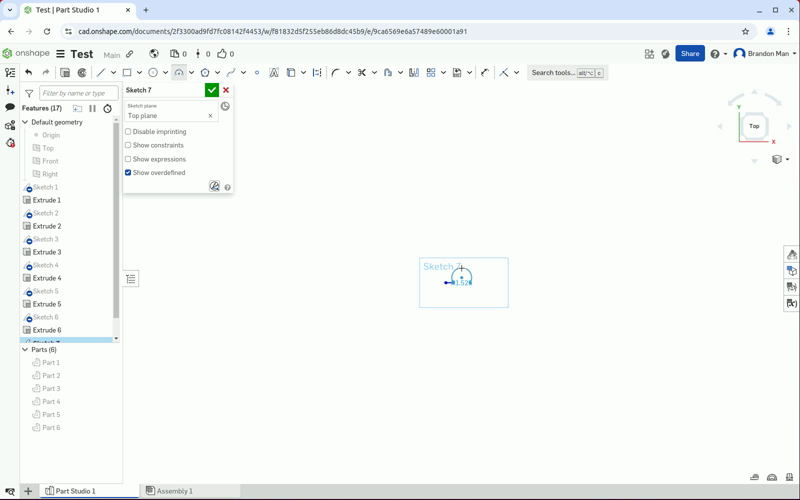
click(461, 267)
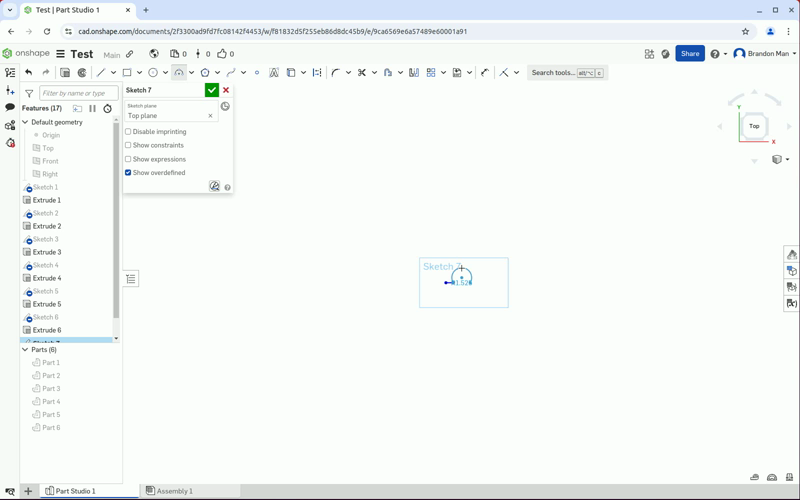
key_up(shift)
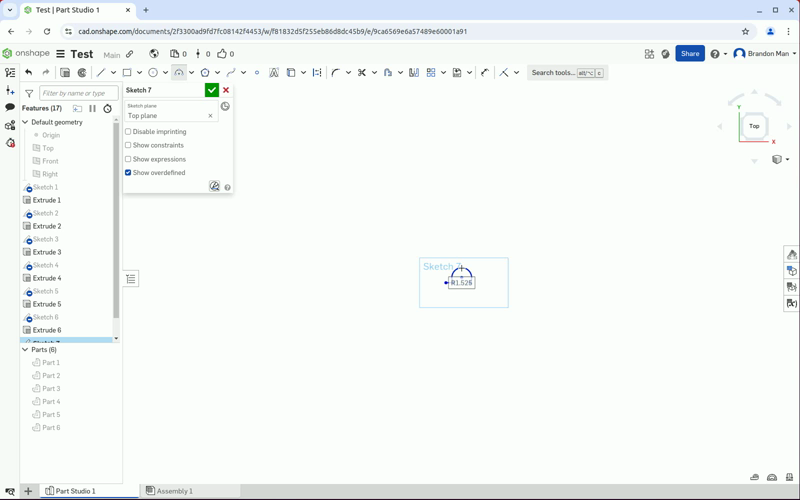
key(esc)
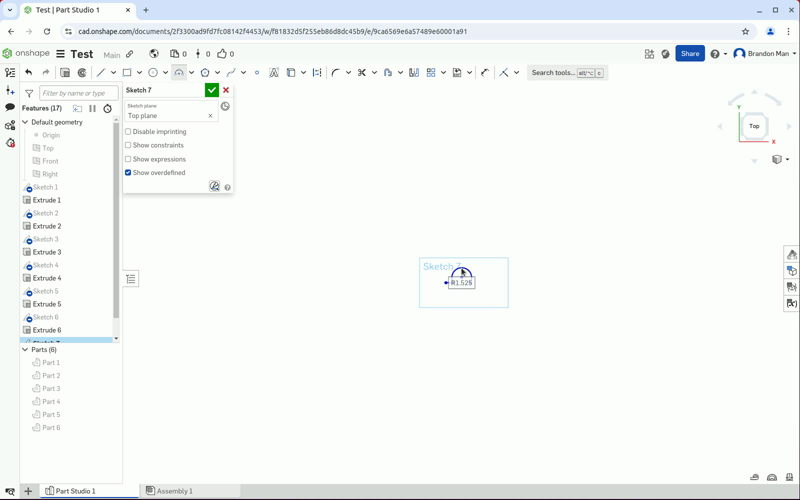
key(l)
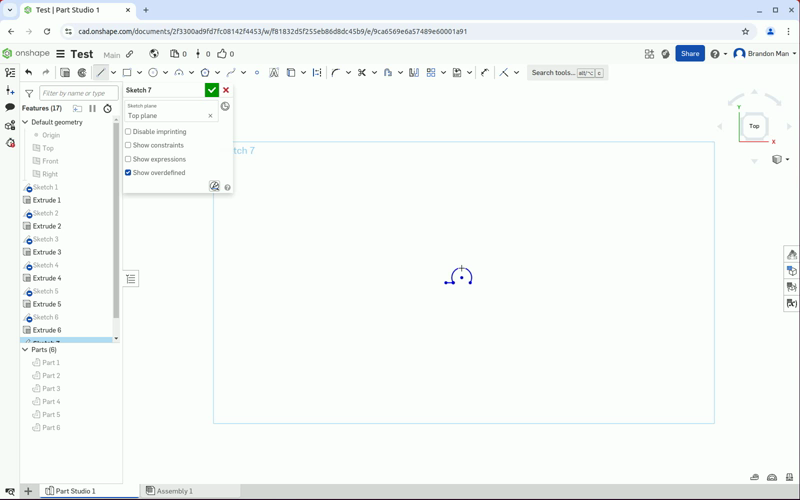
mouse_move(470, 282)
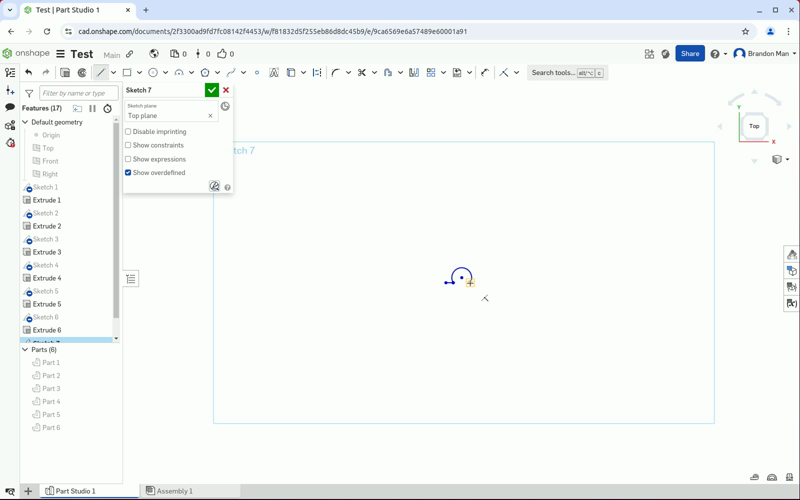
click(470, 282)
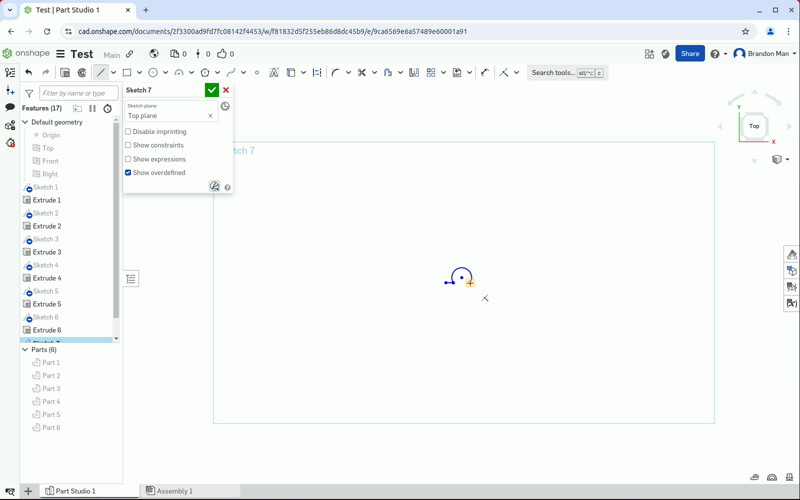
key_down(shift)
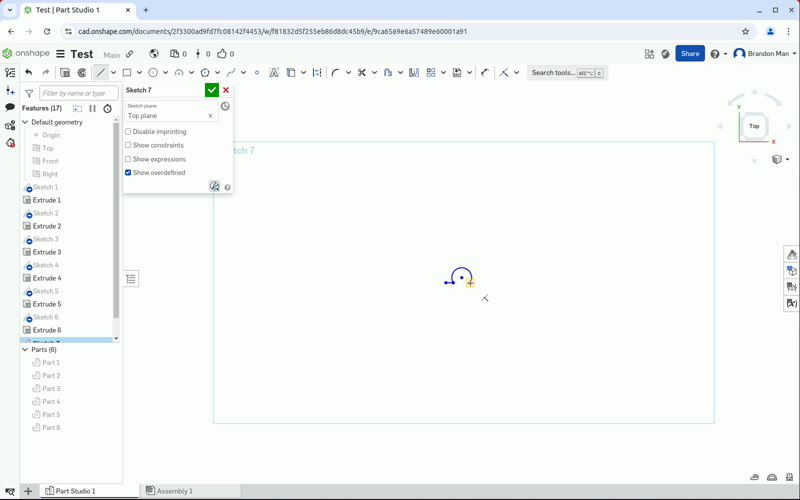
mouse_move(500, 282)
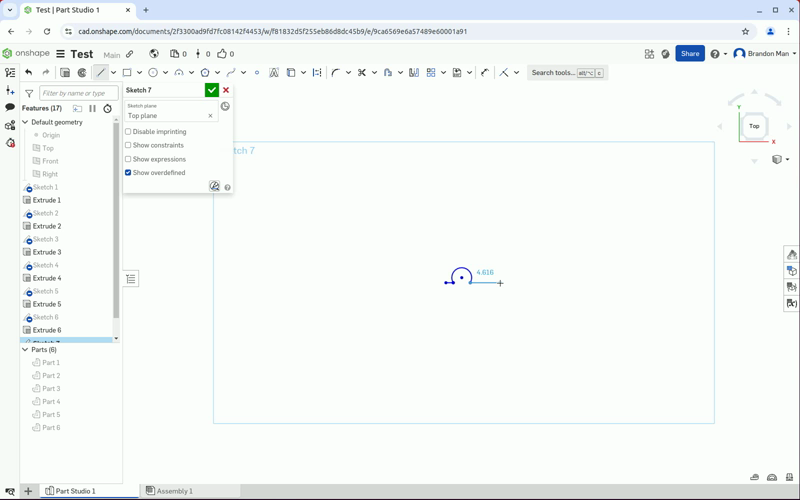
mouse_move(477, 282)
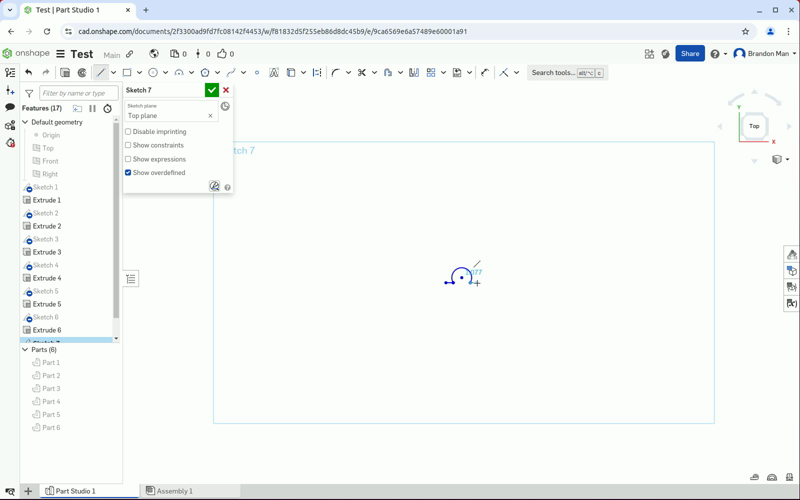
scroll(6)
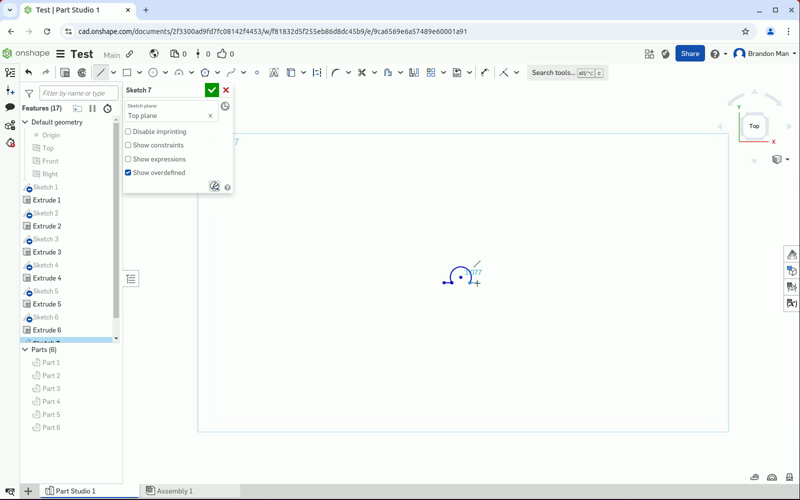
scroll(6)
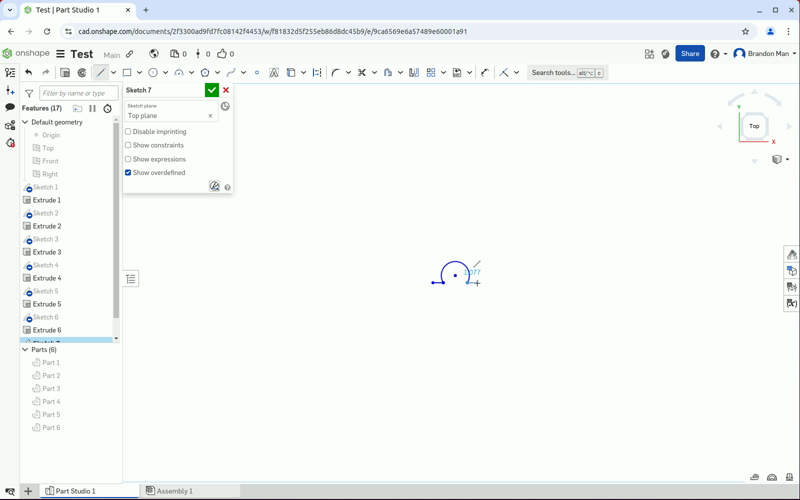
scroll(6)
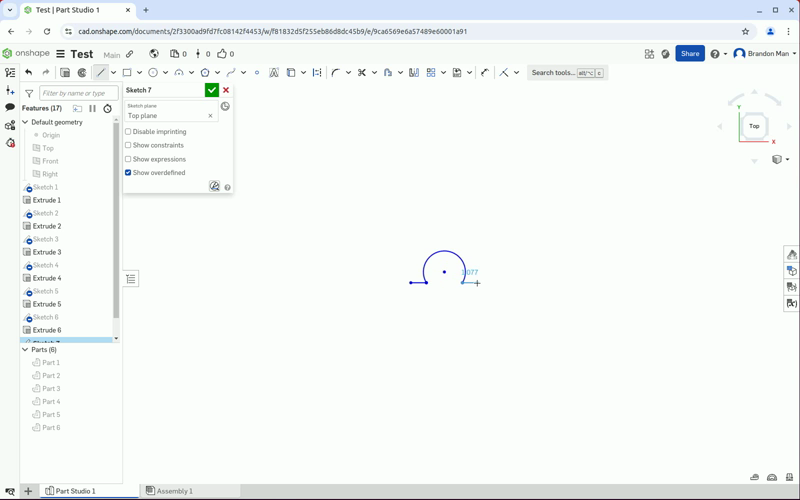
scroll(6)
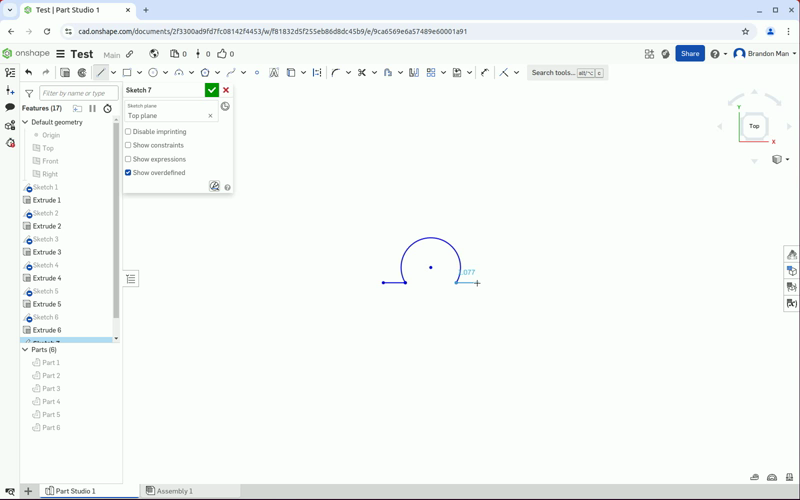
scroll(6)
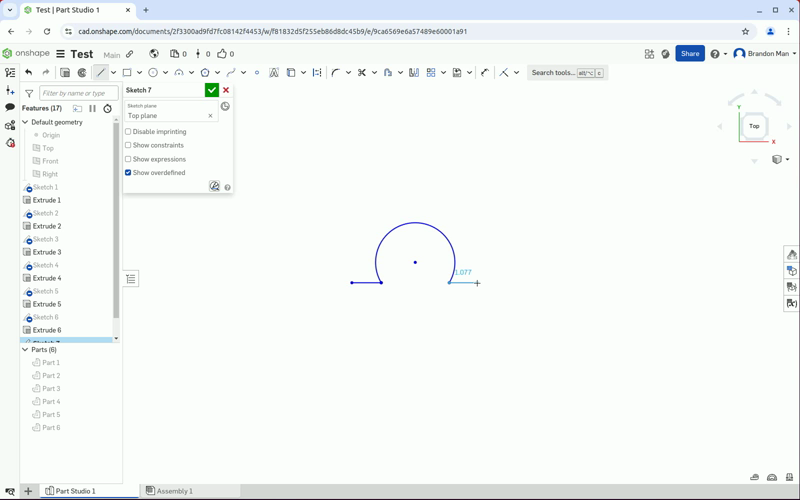
scroll(6)
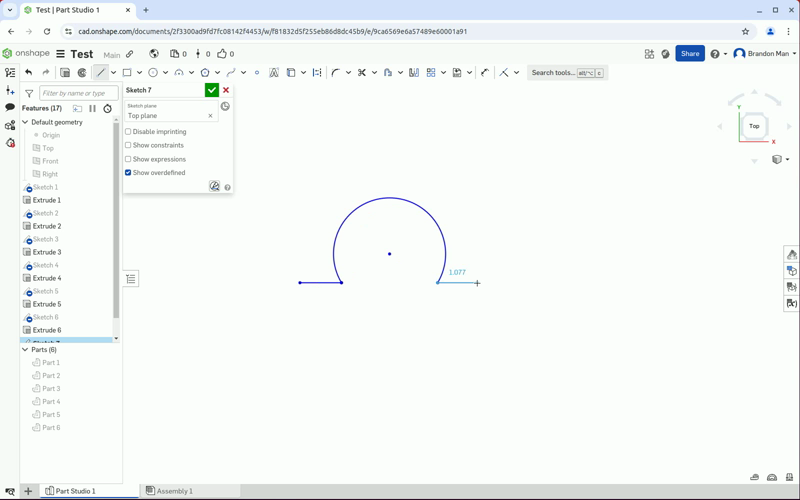
scroll(6)
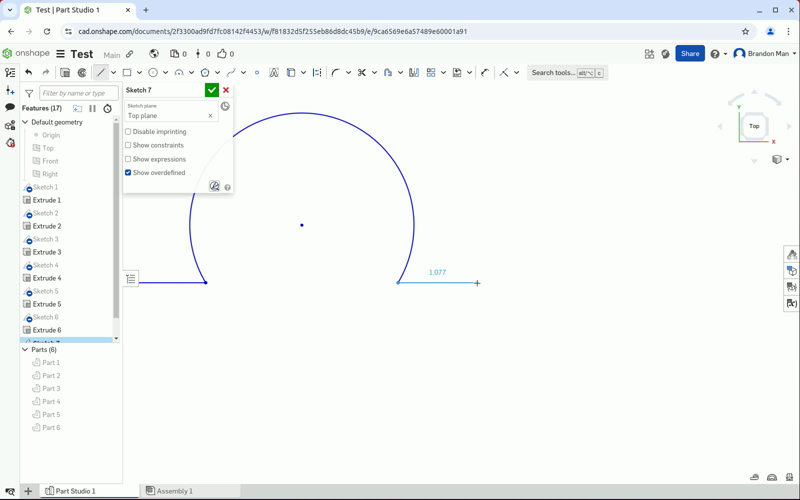
click(477, 282)
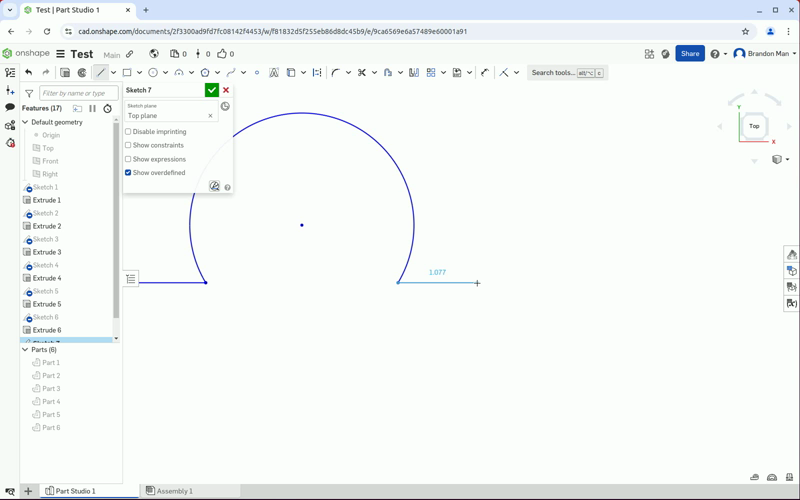
scroll(-6)
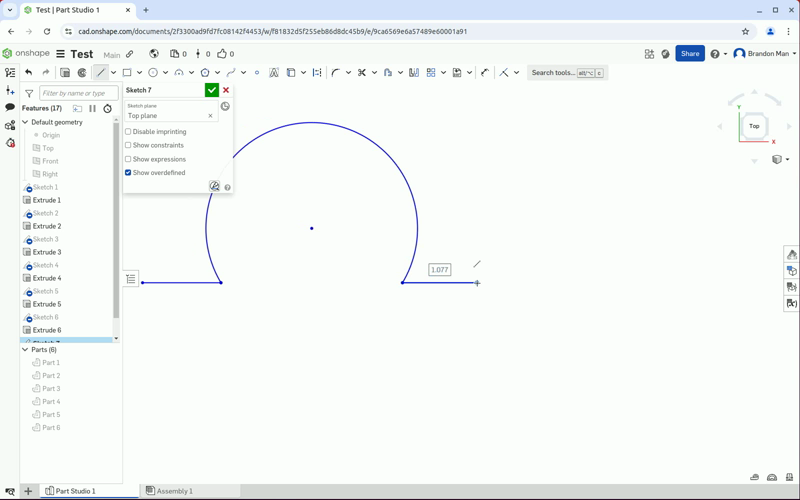
scroll(-6)
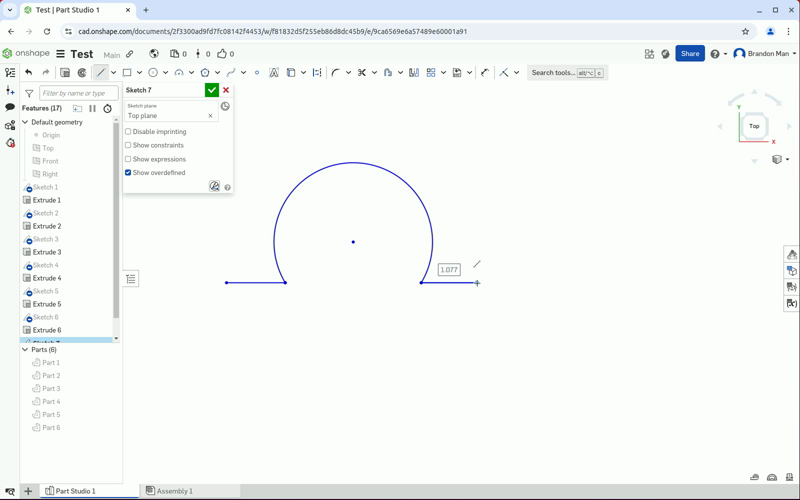
scroll(-6)
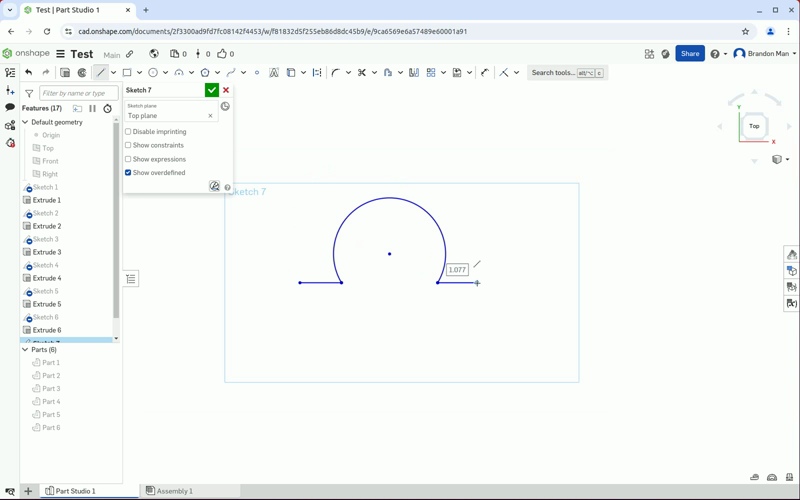
scroll(-6)
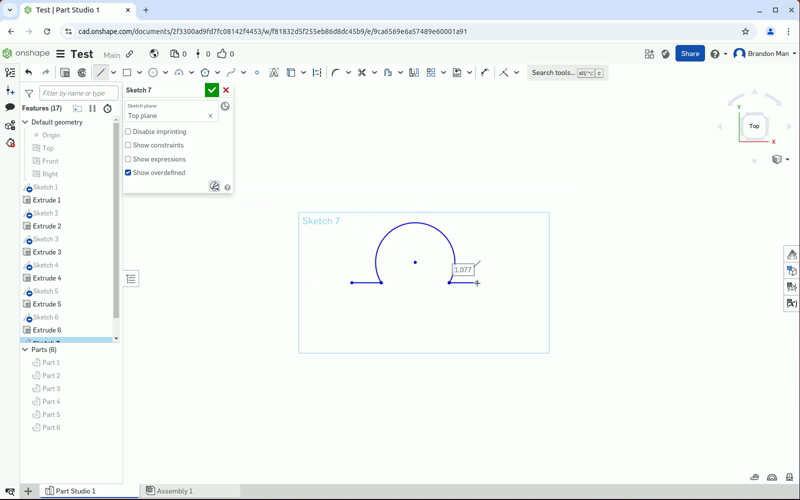
scroll(-6)
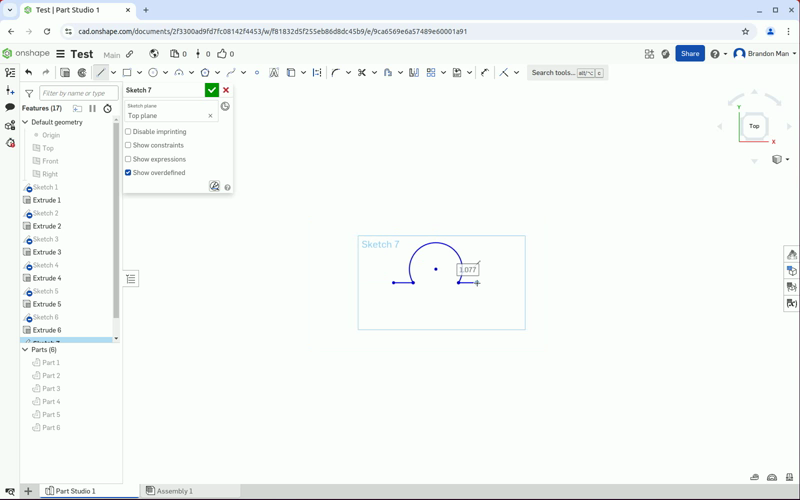
scroll(-6)
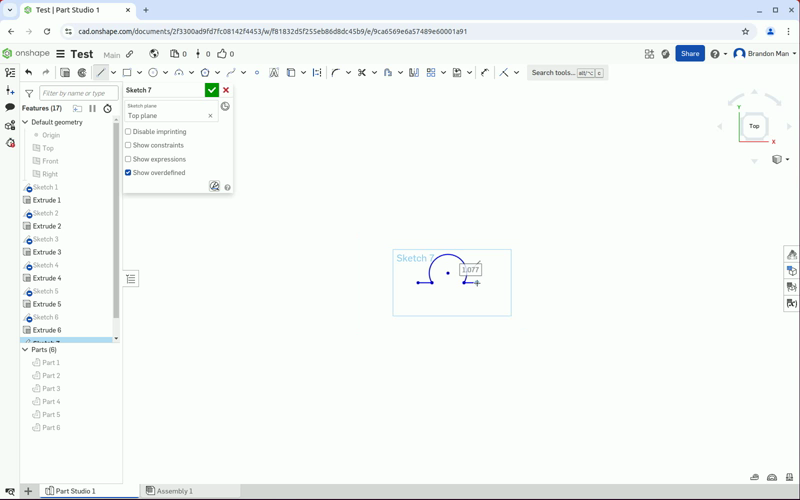
scroll(-6)
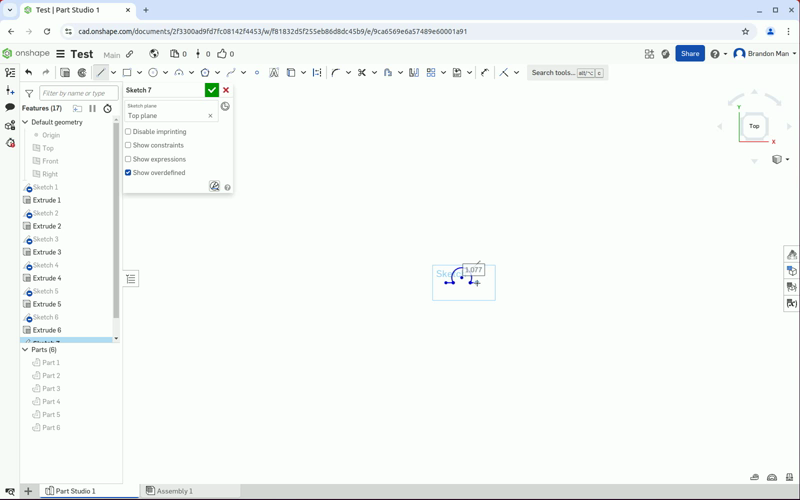
key_up(shift)
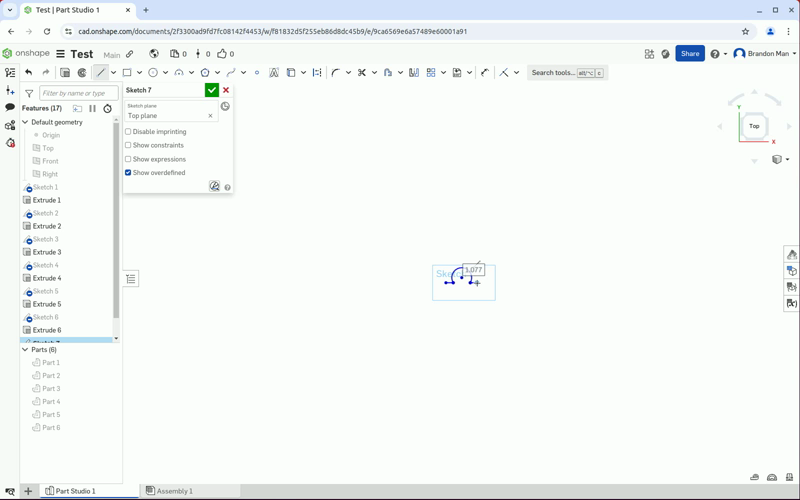
key(esc)
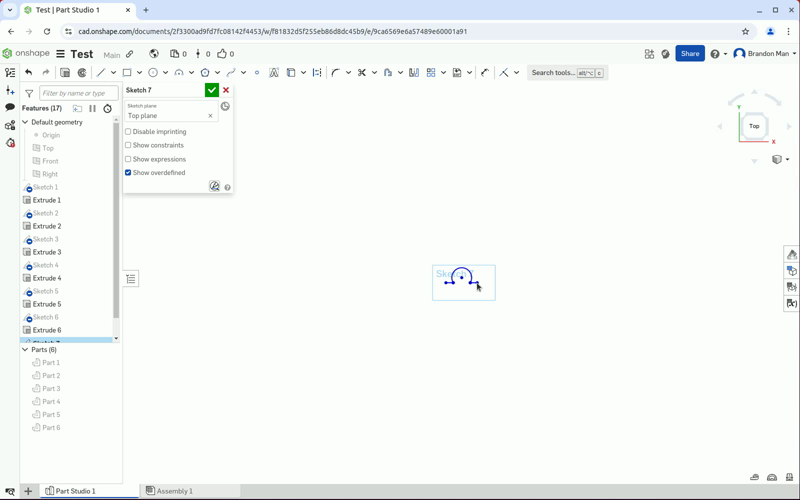
key(a)
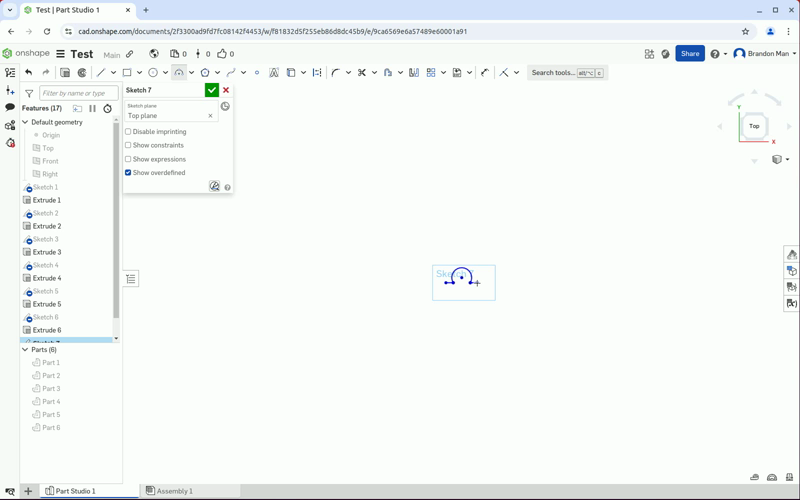
mouse_move(477, 282)
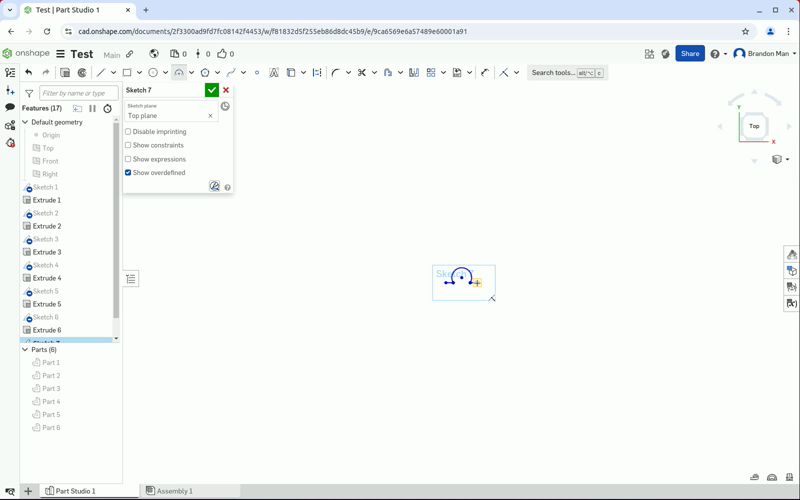
click(477, 282)
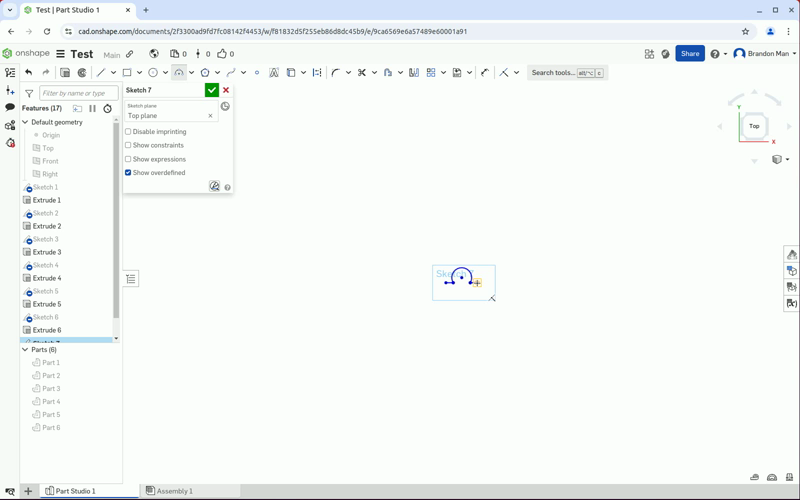
key_down(shift)
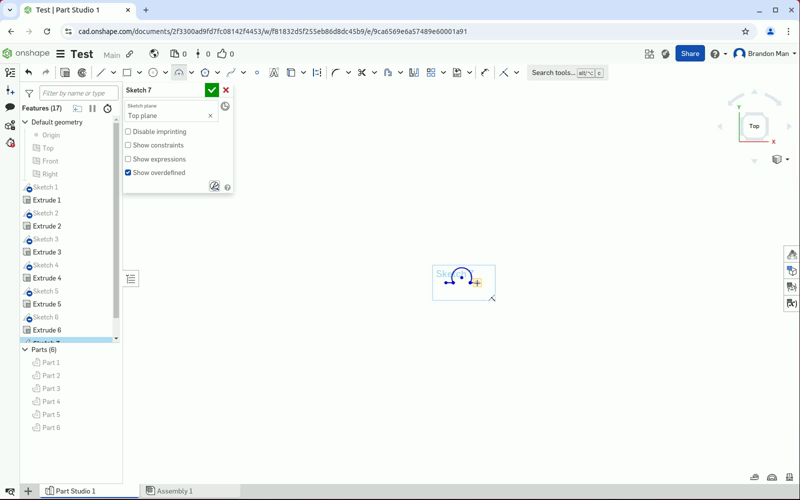
mouse_move(494, 282)
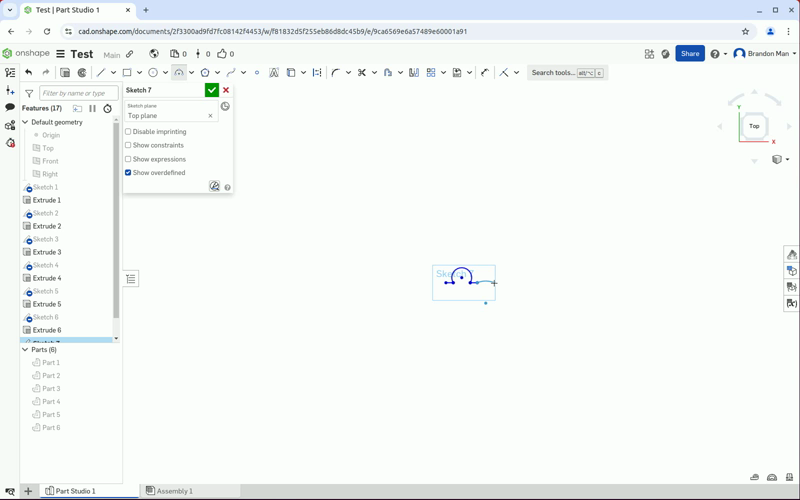
click(494, 282)
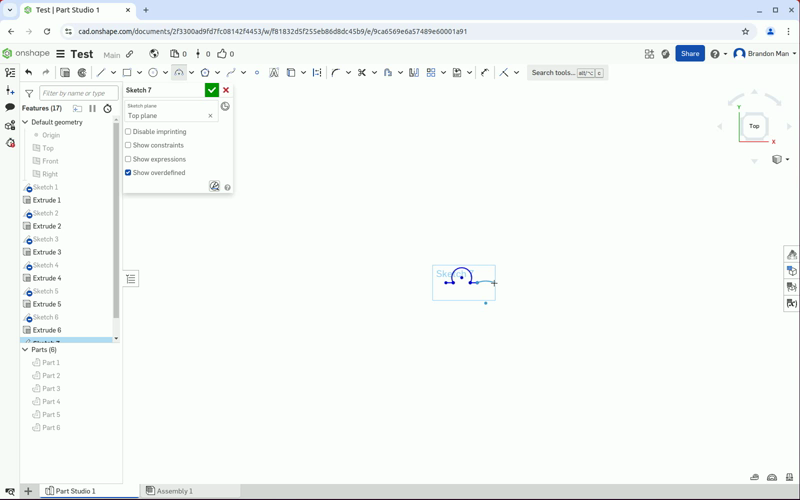
mouse_move(485, 267)
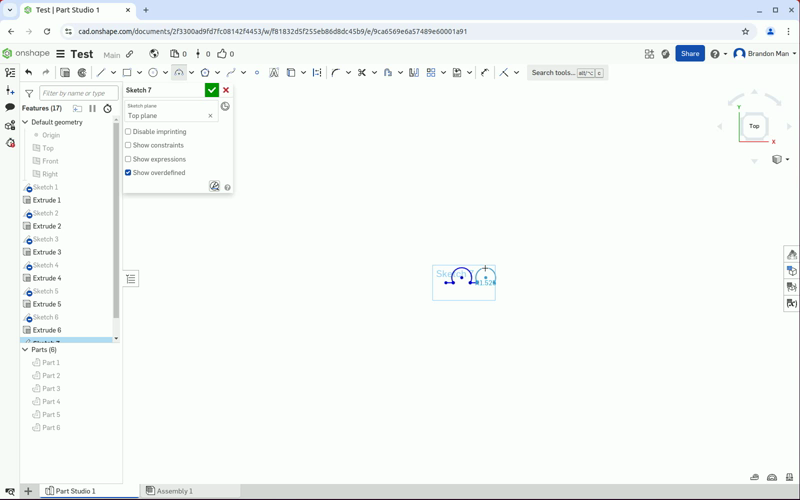
click(485, 267)
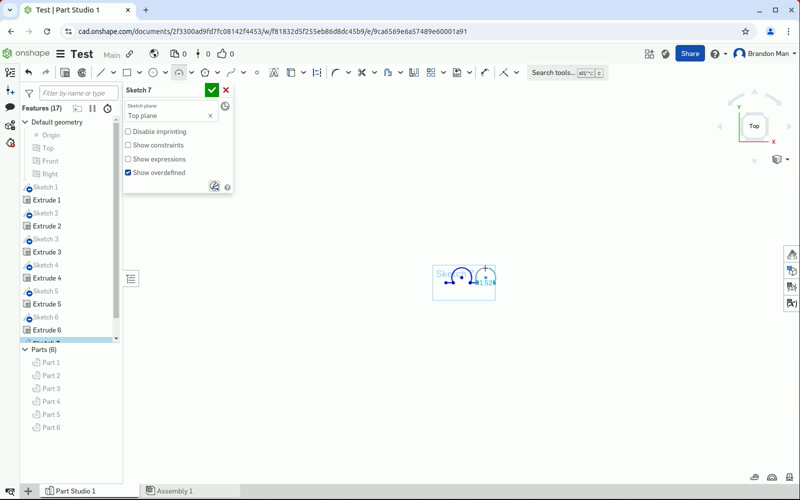
key_up(shift)
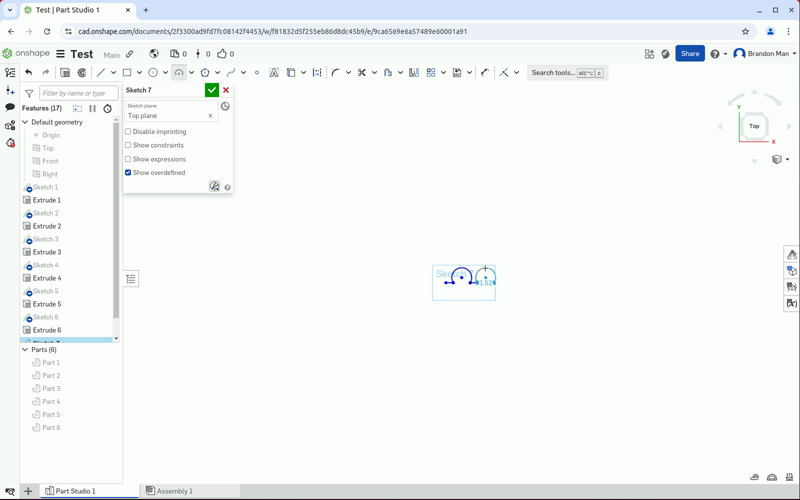
key(esc)
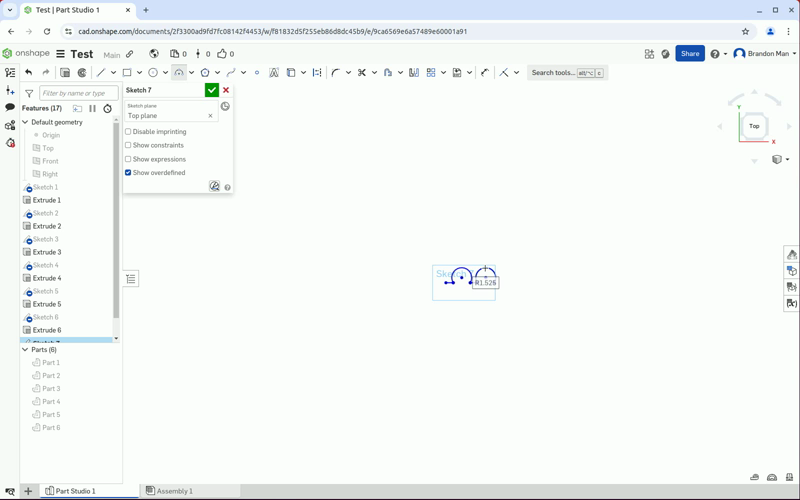
key(l)
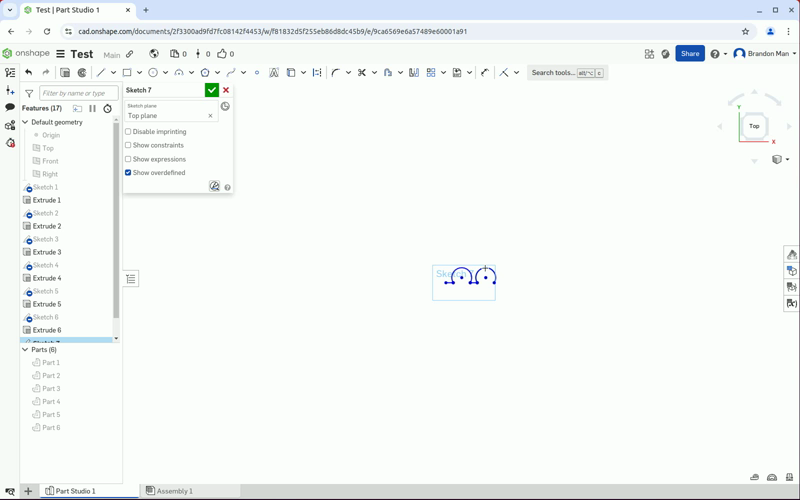
mouse_move(494, 282)
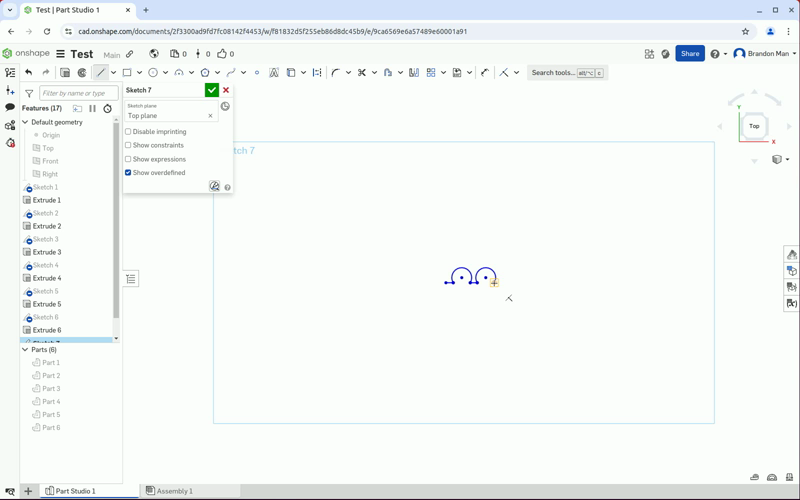
click(494, 282)
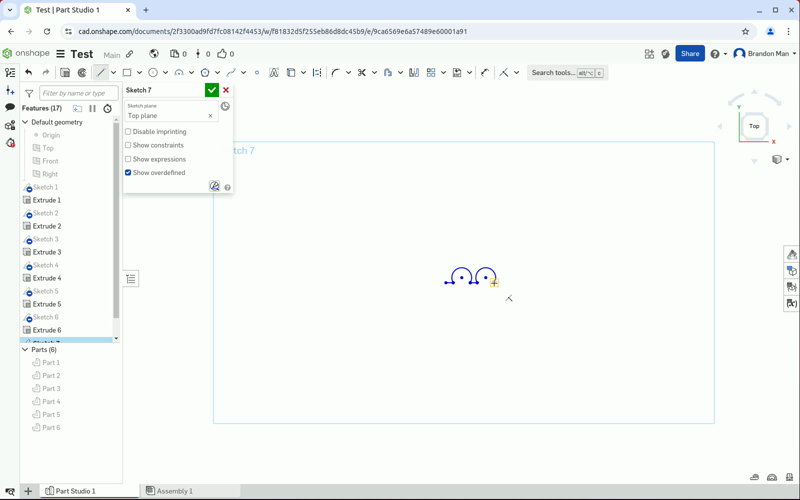
key_down(shift)
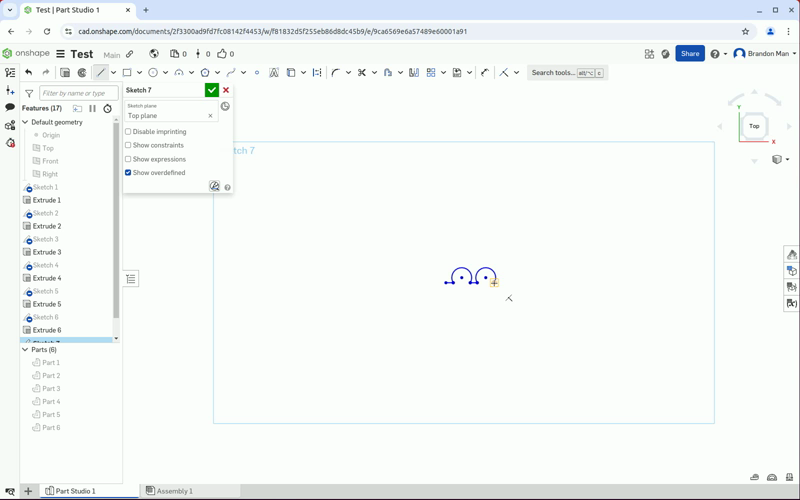
mouse_move(524, 282)
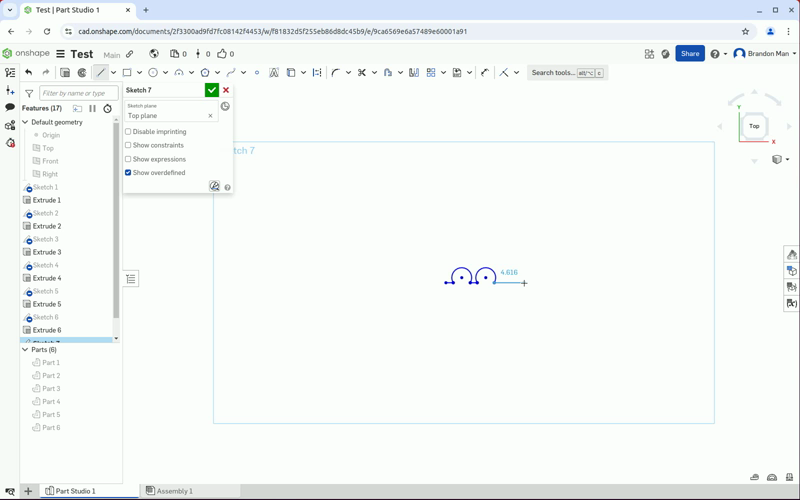
mouse_move(501, 282)
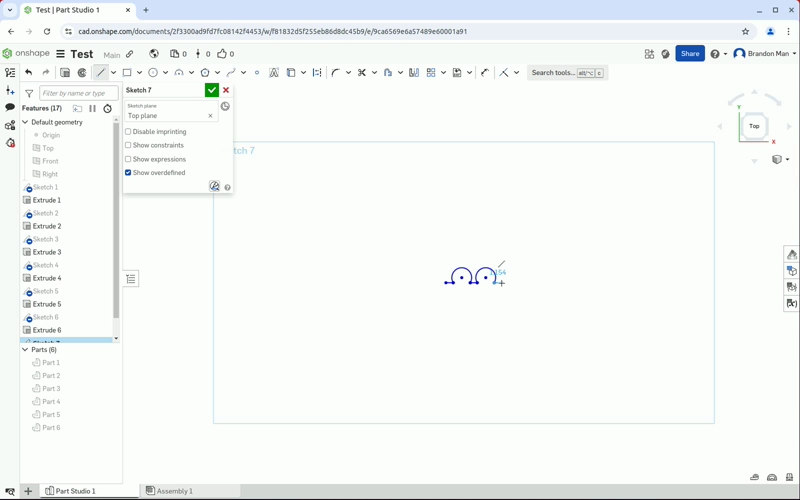
click(501, 282)
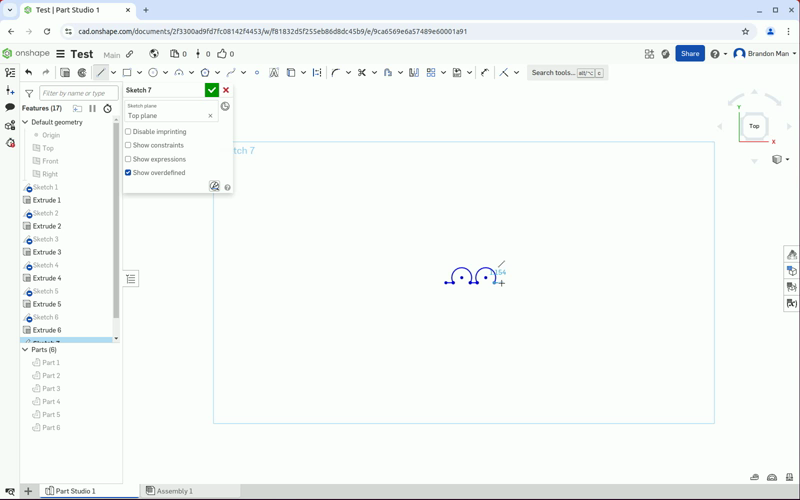
key_up(shift)
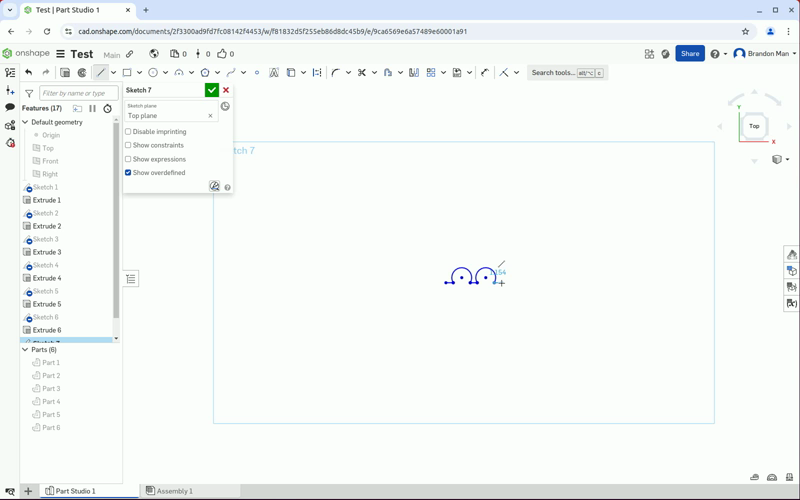
key(esc)
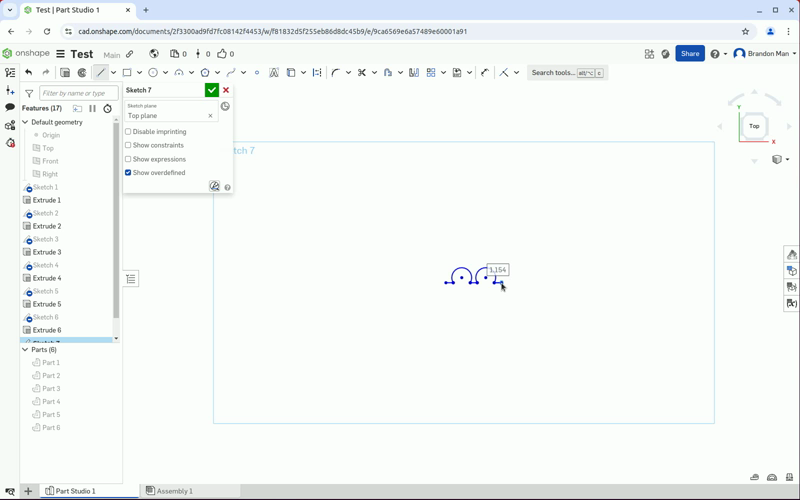
key(a)
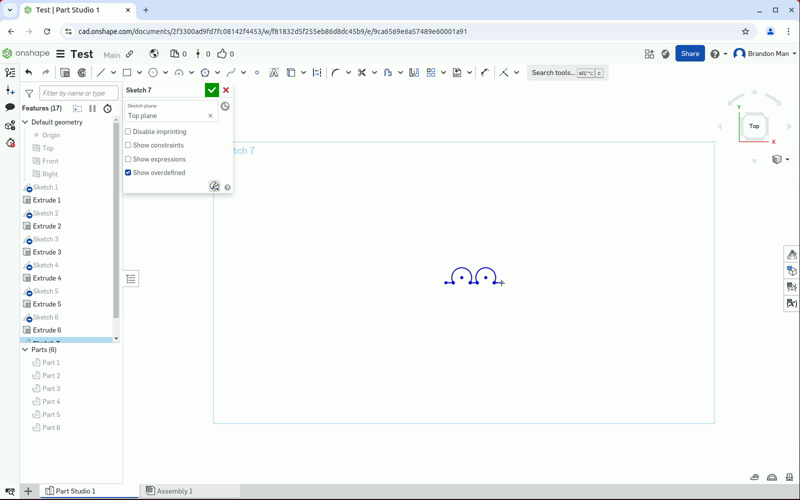
mouse_move(501, 282)
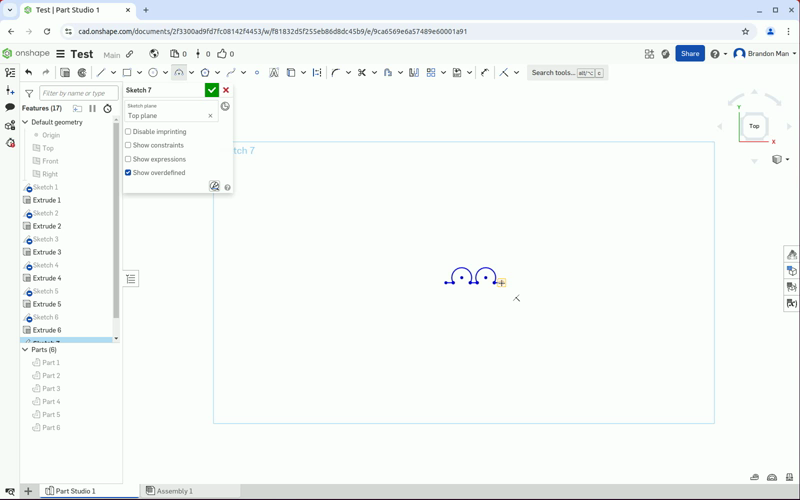
click(501, 282)
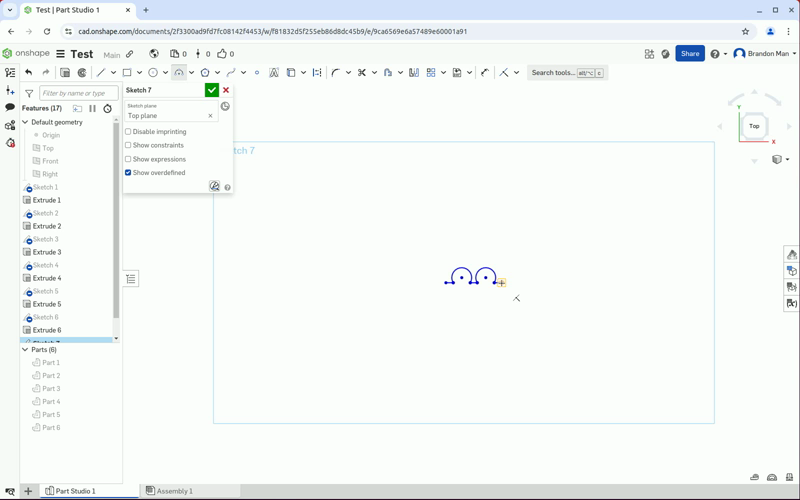
key_down(shift)
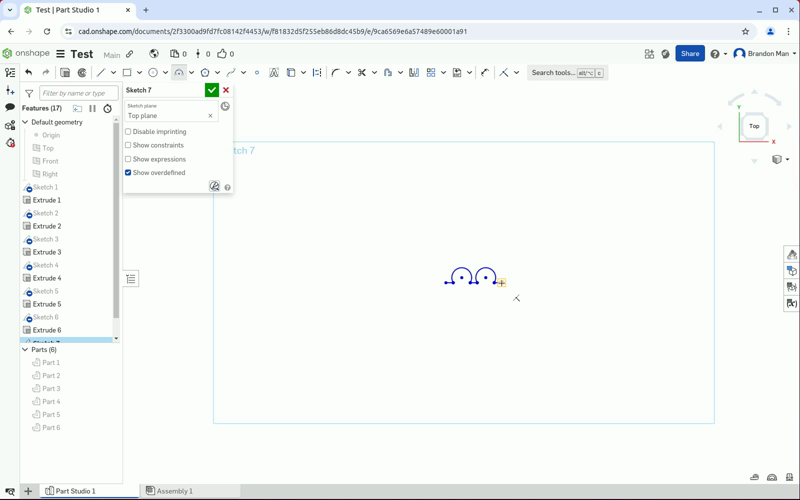
mouse_move(519, 282)
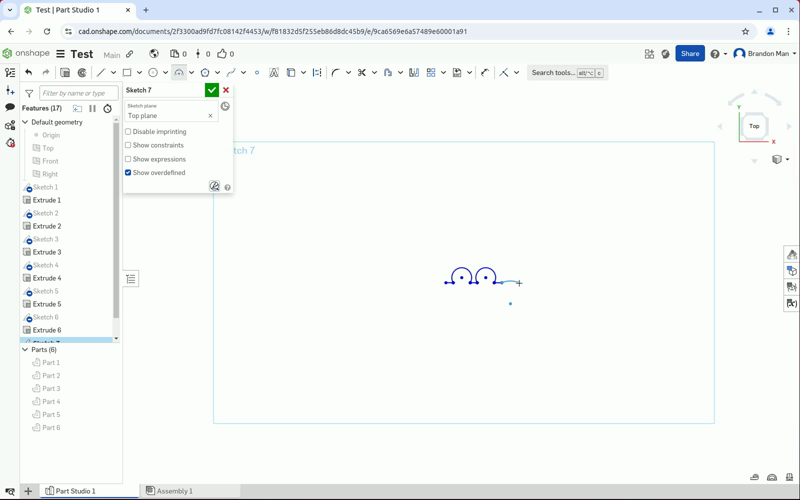
click(519, 282)
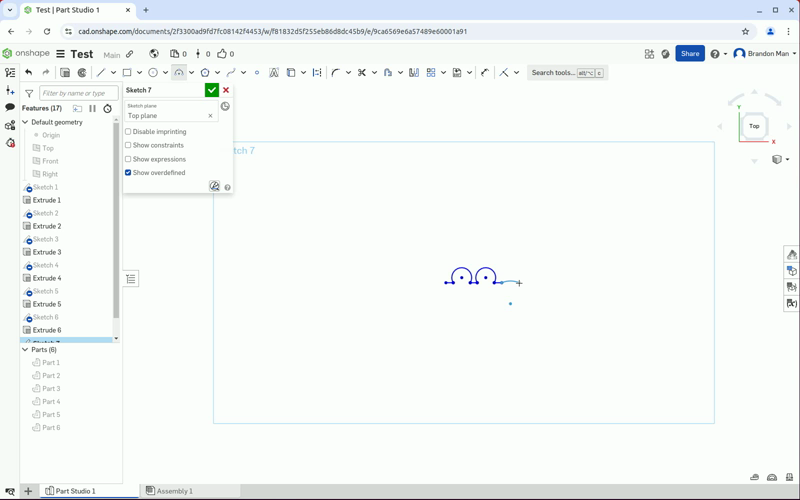
mouse_move(510, 267)
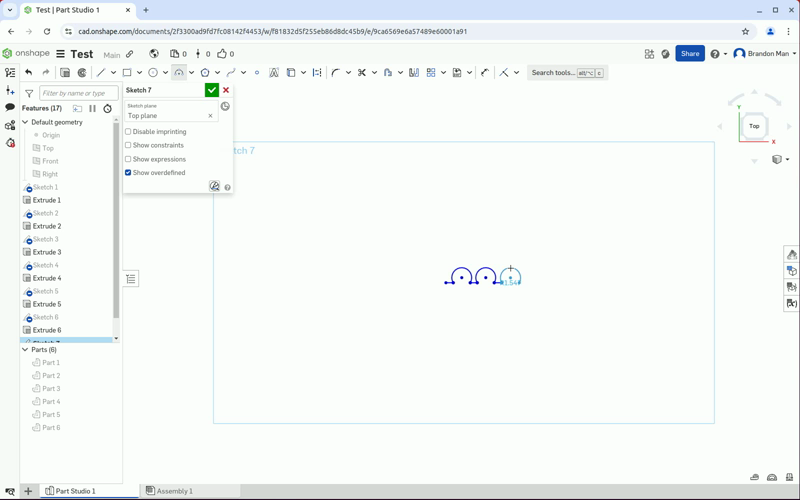
click(510, 267)
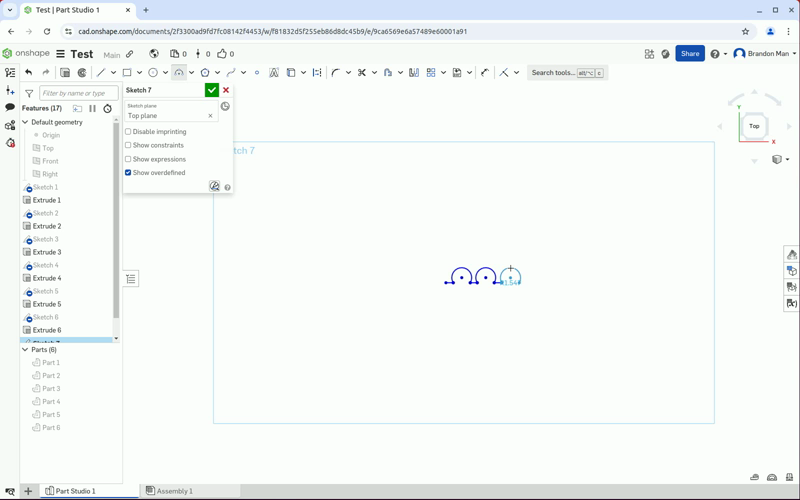
key_up(shift)
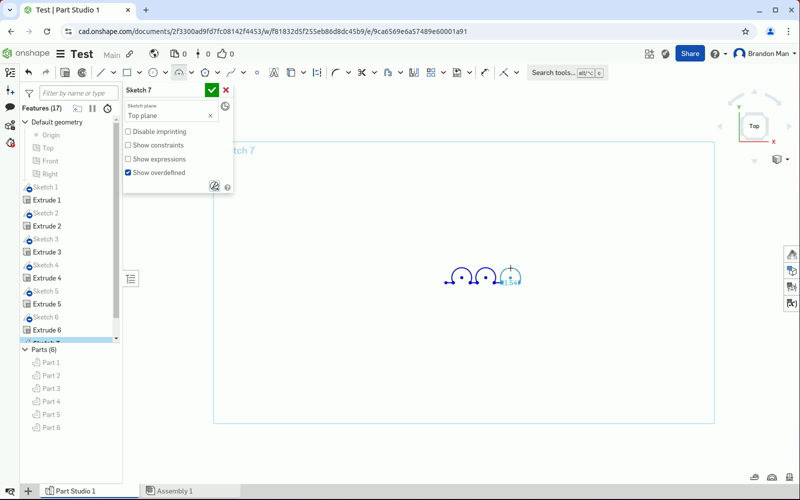
key(esc)
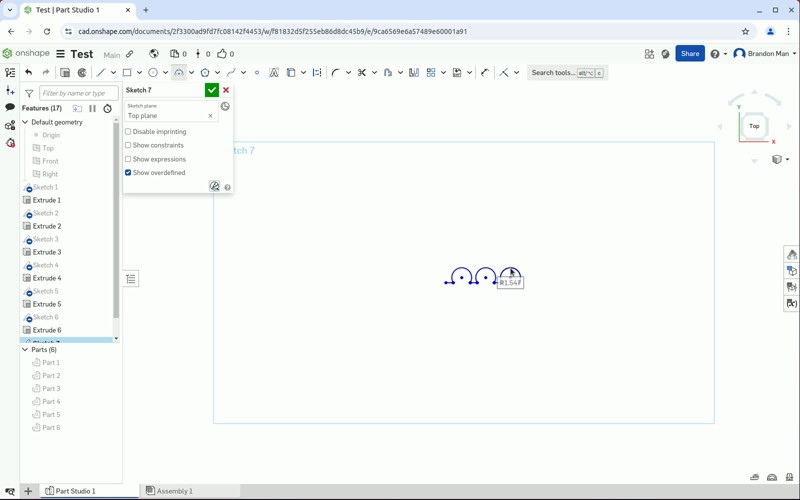
key(l)
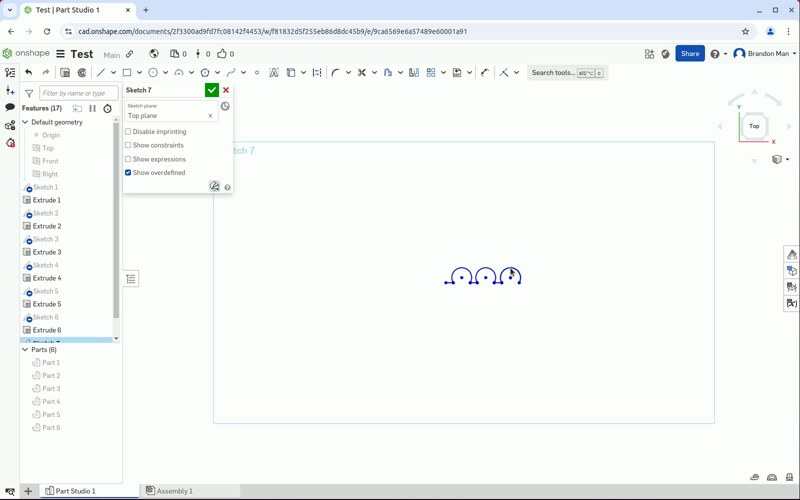
mouse_move(519, 282)
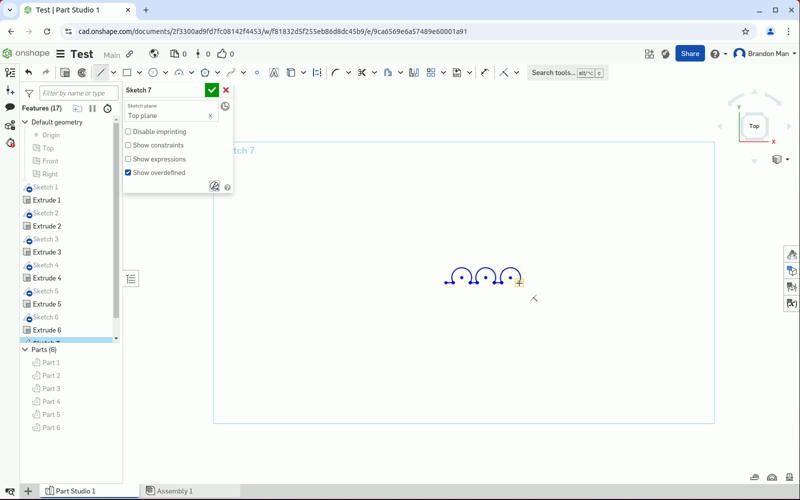
click(519, 282)
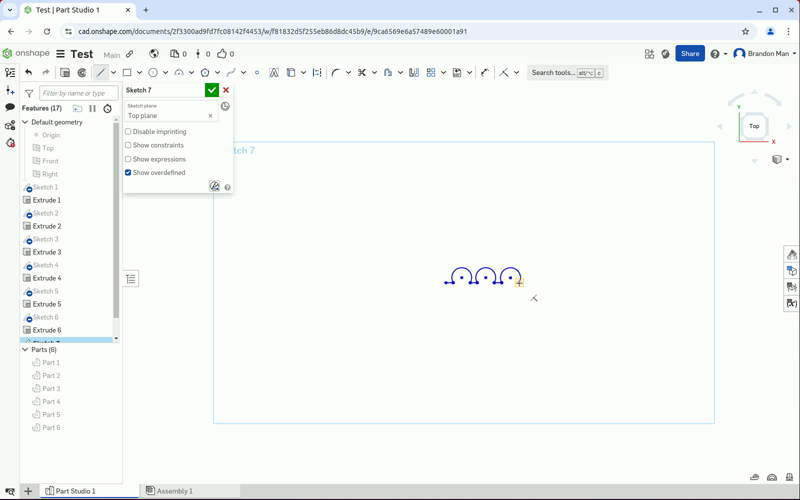
key_down(shift)
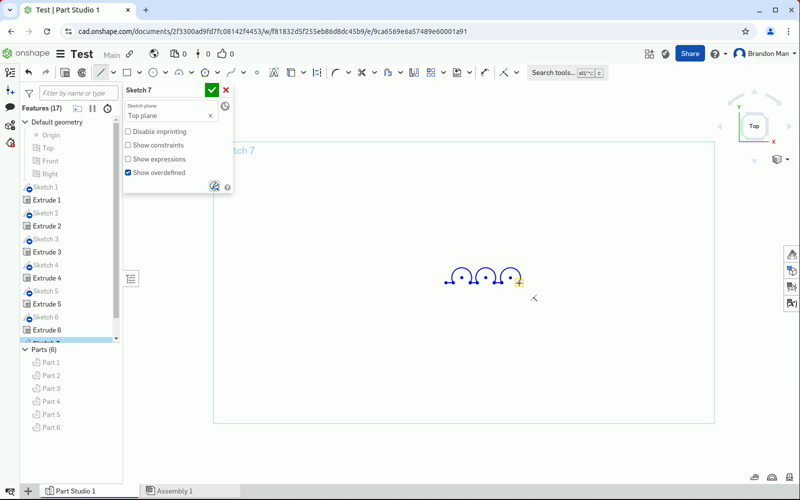
mouse_move(549, 282)
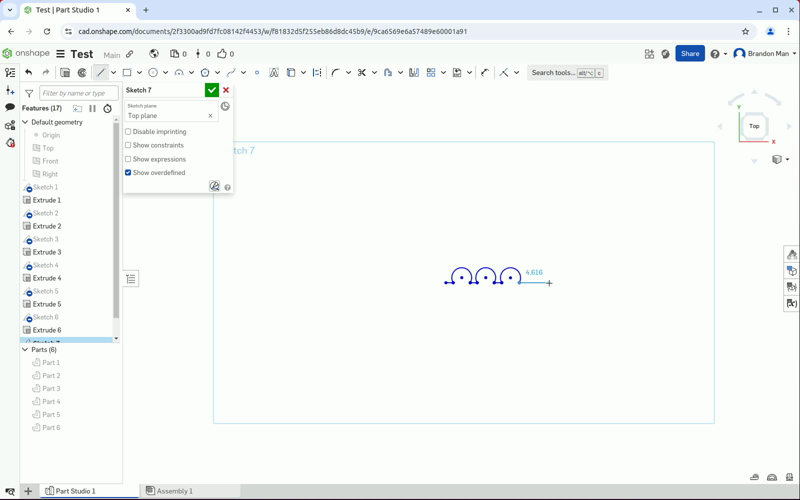
mouse_move(525, 282)
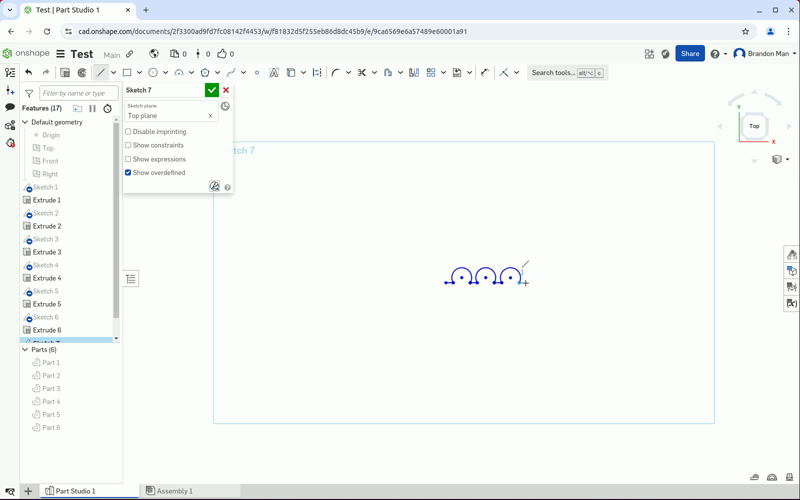
scroll(6)
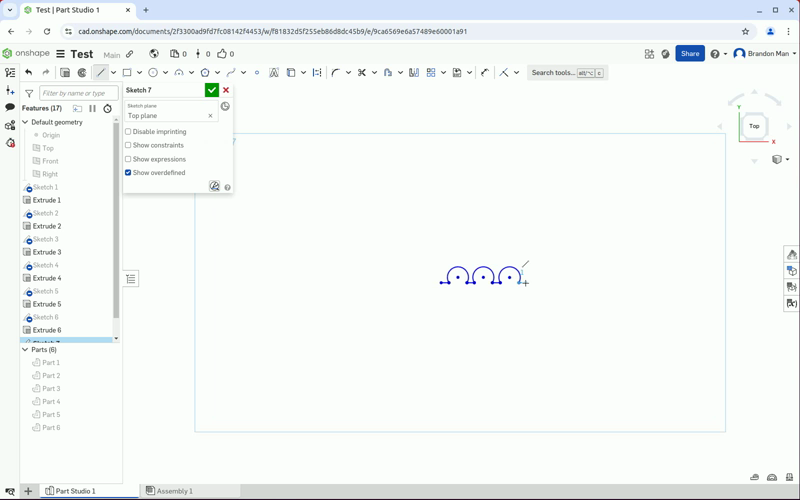
scroll(6)
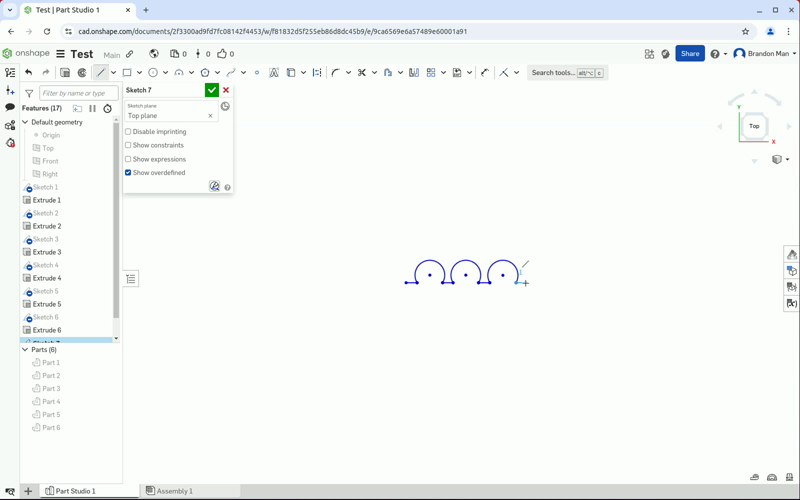
scroll(6)
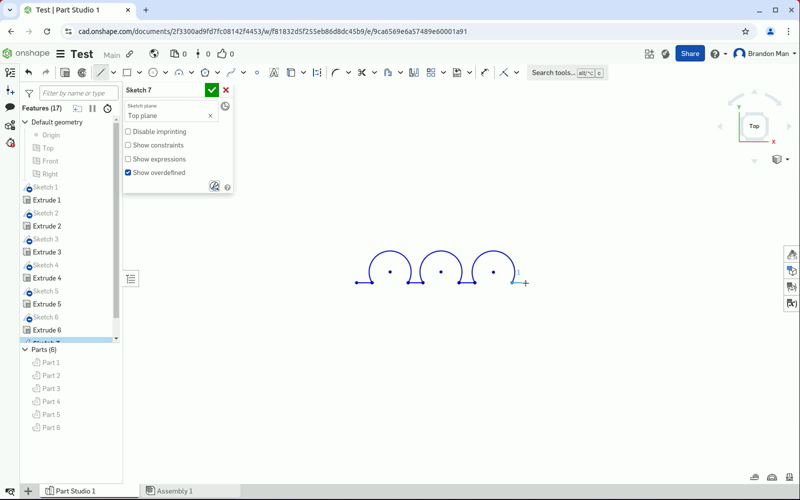
scroll(6)
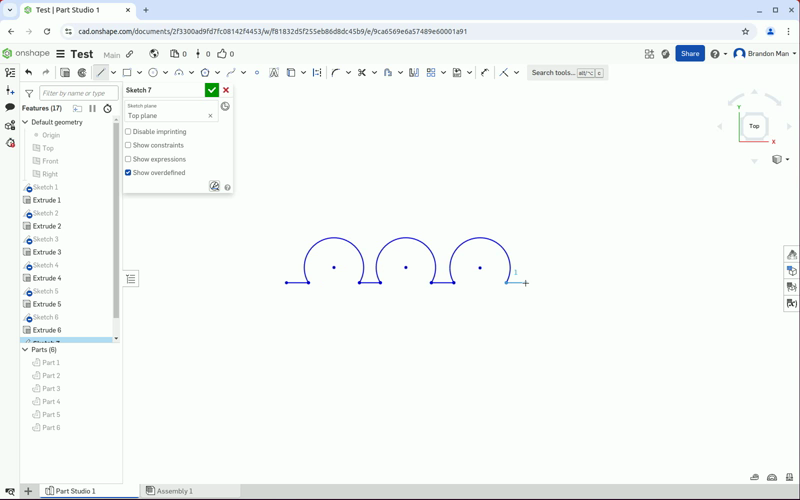
scroll(6)
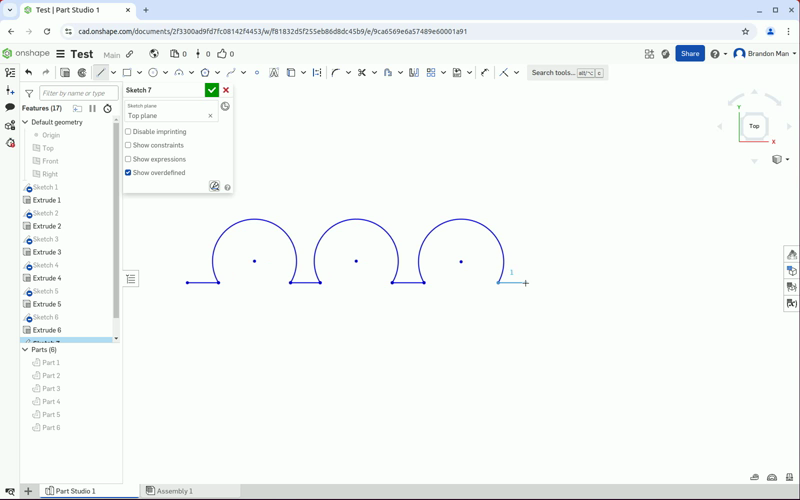
scroll(6)
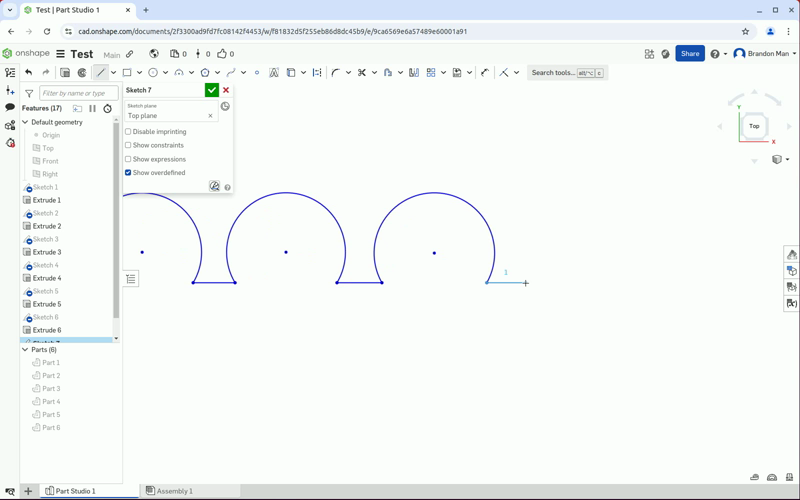
scroll(6)
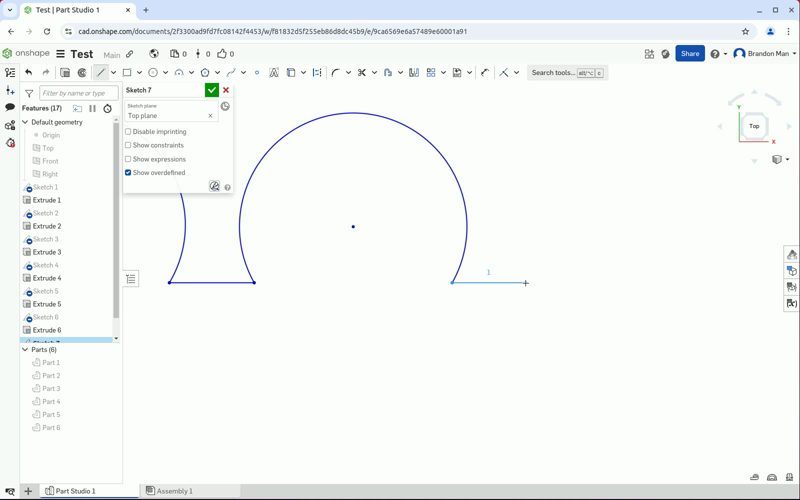
click(525, 282)
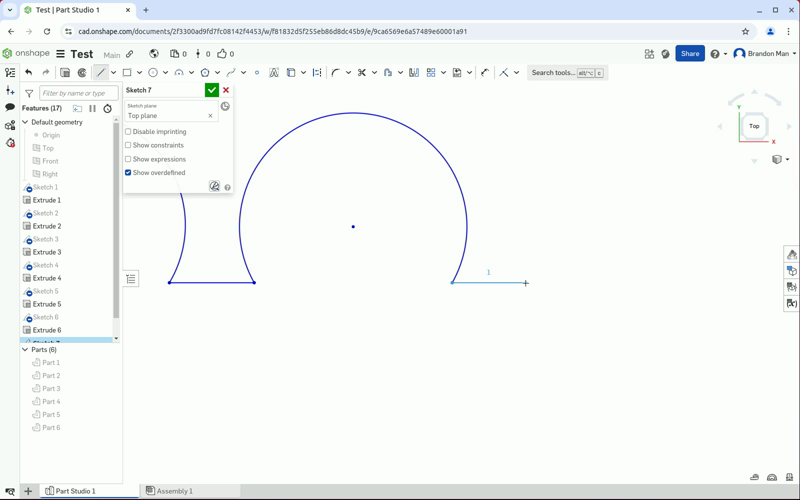
scroll(-6)
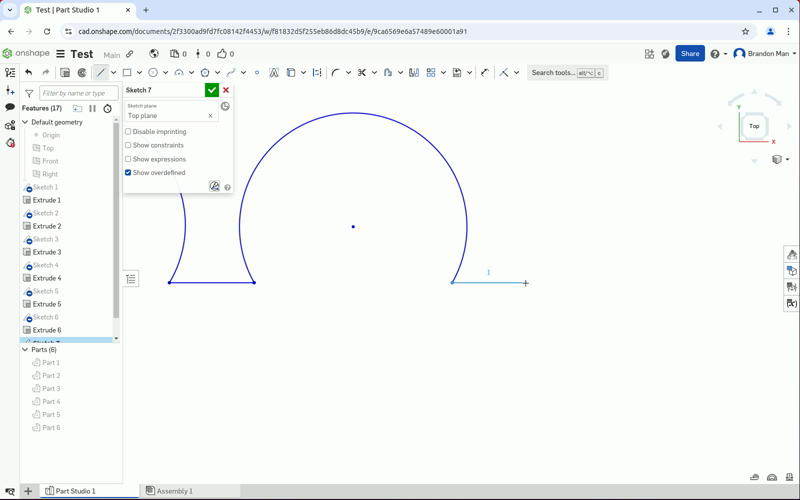
scroll(-6)
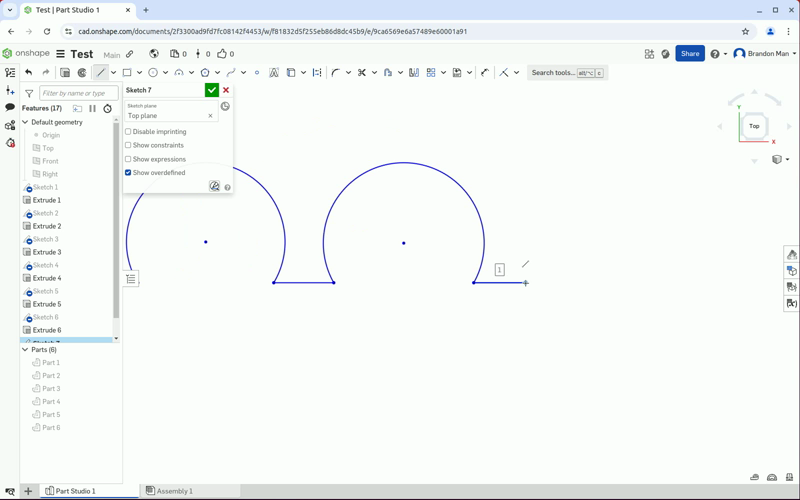
scroll(-6)
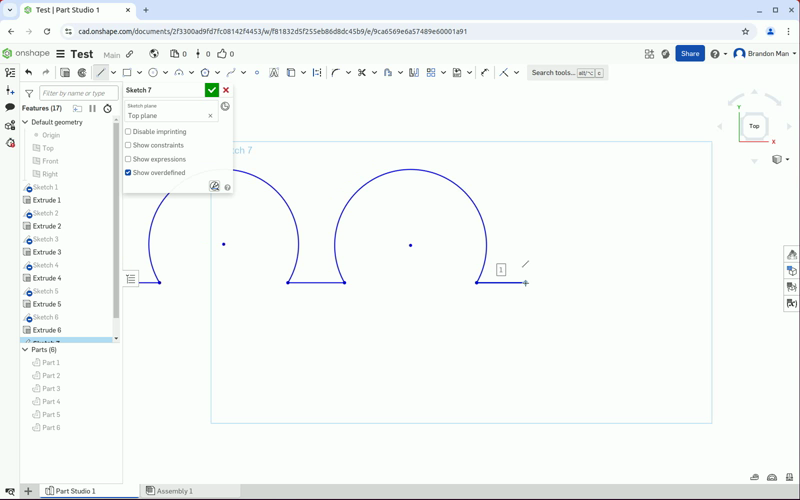
scroll(-6)
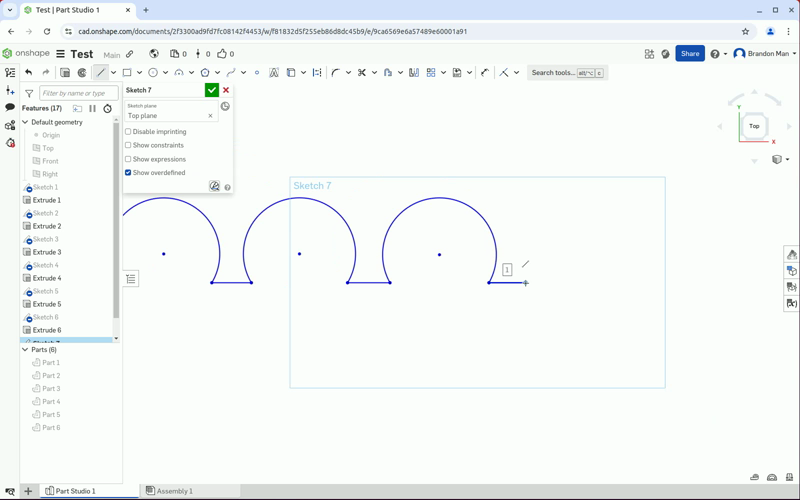
scroll(-6)
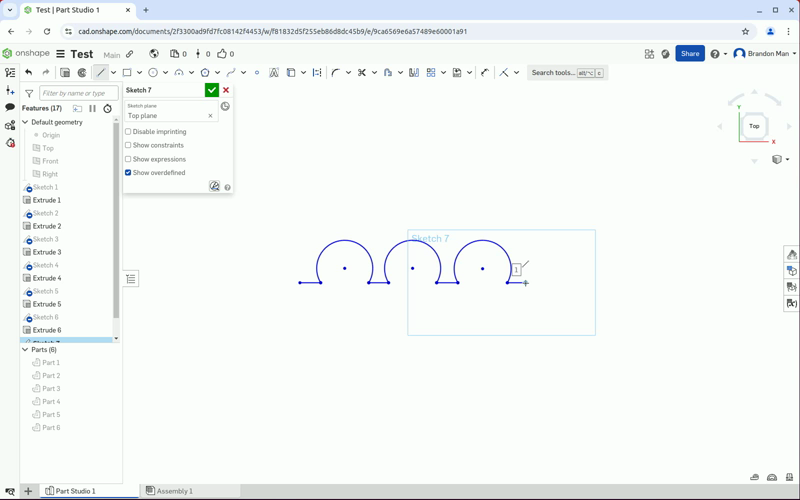
scroll(-6)
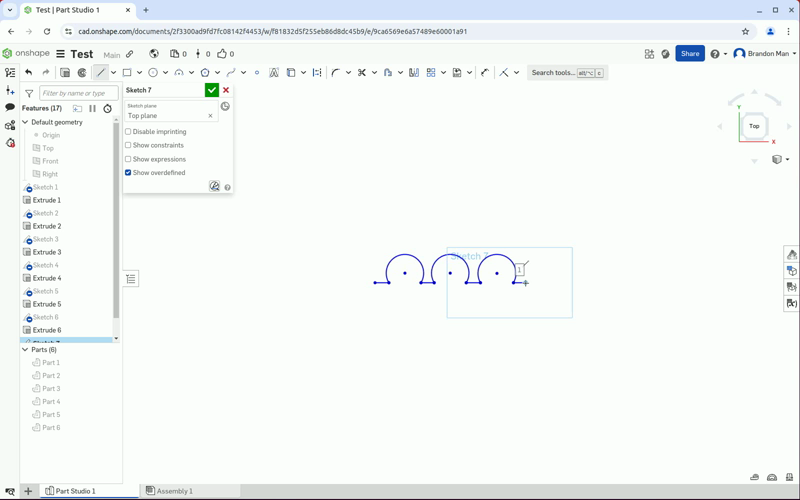
scroll(-6)
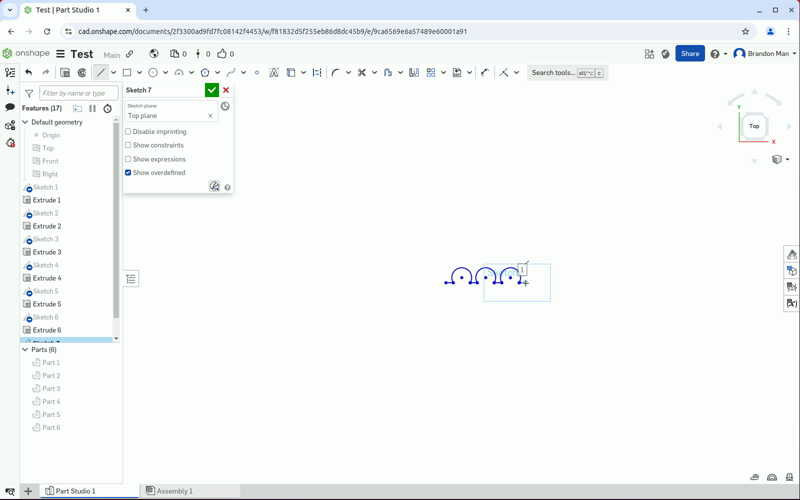
key_up(shift)
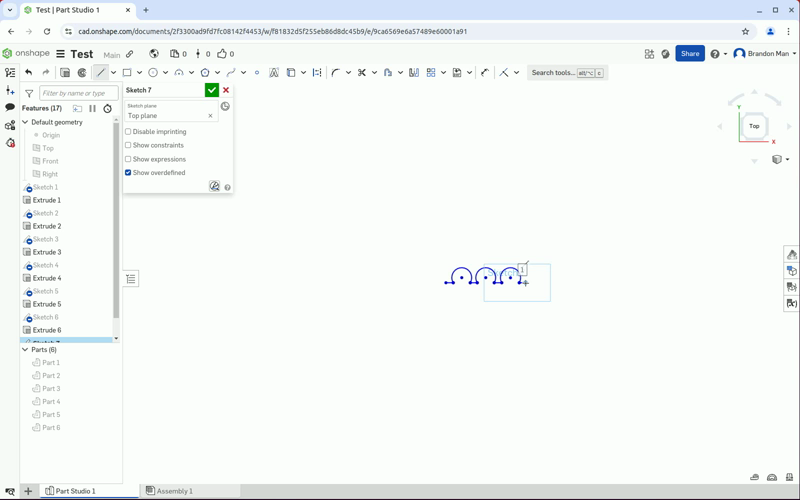
key(esc)
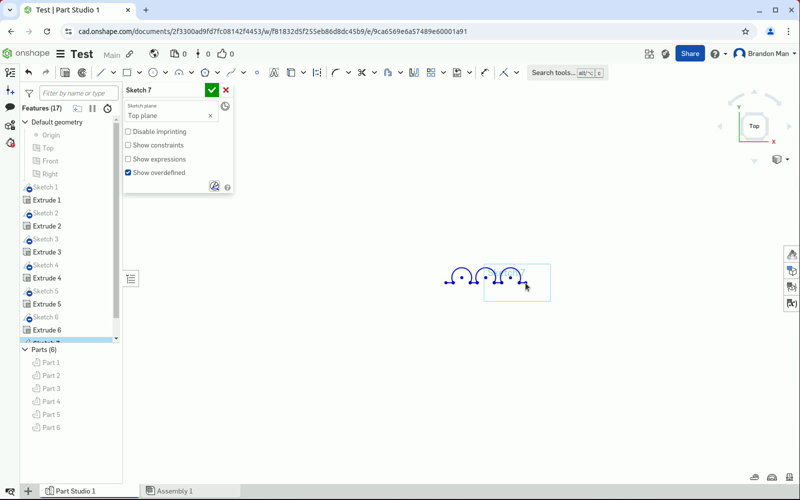
key(a)
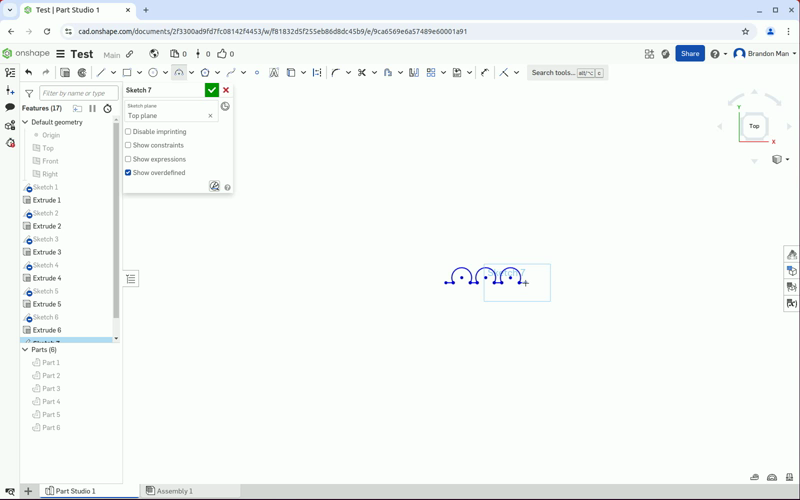
mouse_move(525, 282)
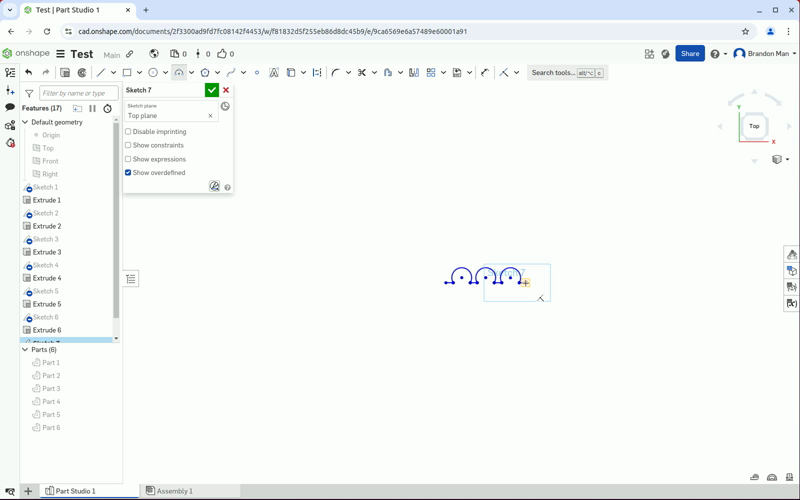
click(525, 282)
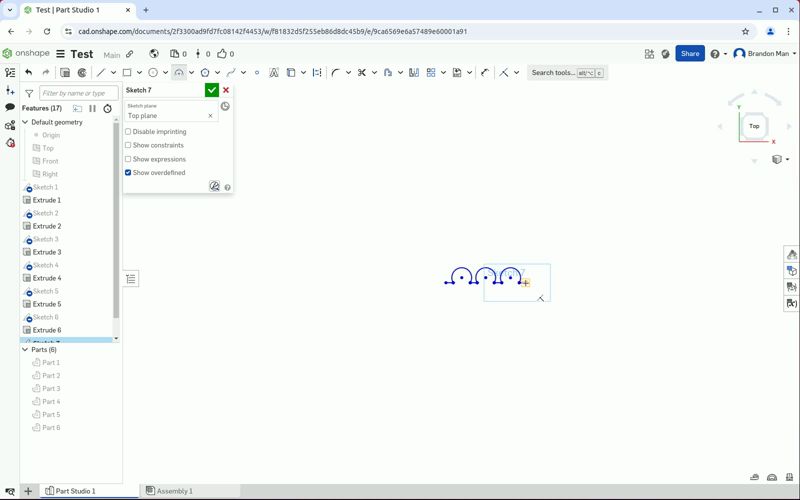
key_down(shift)
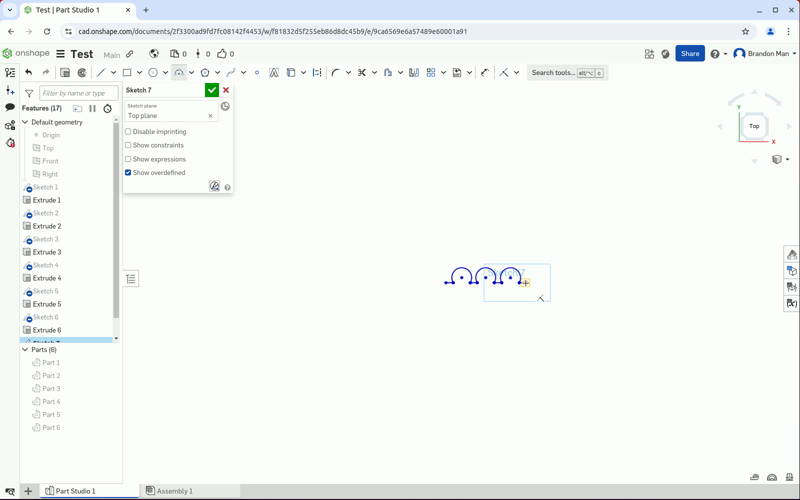
mouse_move(542, 282)
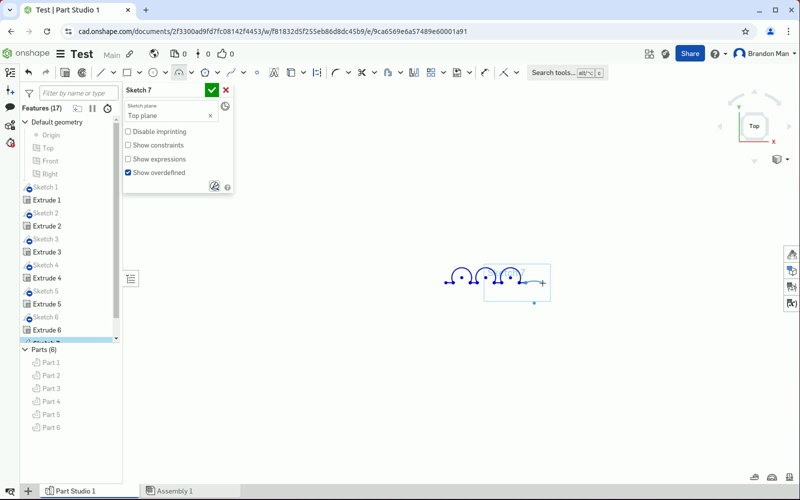
click(542, 282)
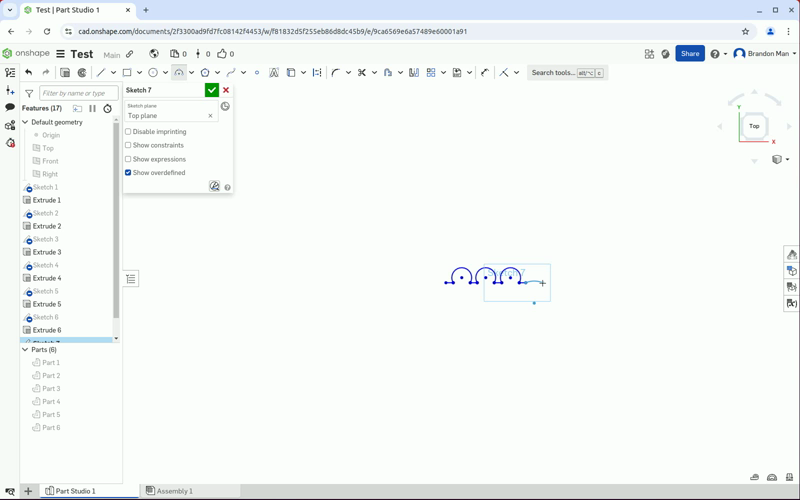
mouse_move(534, 267)
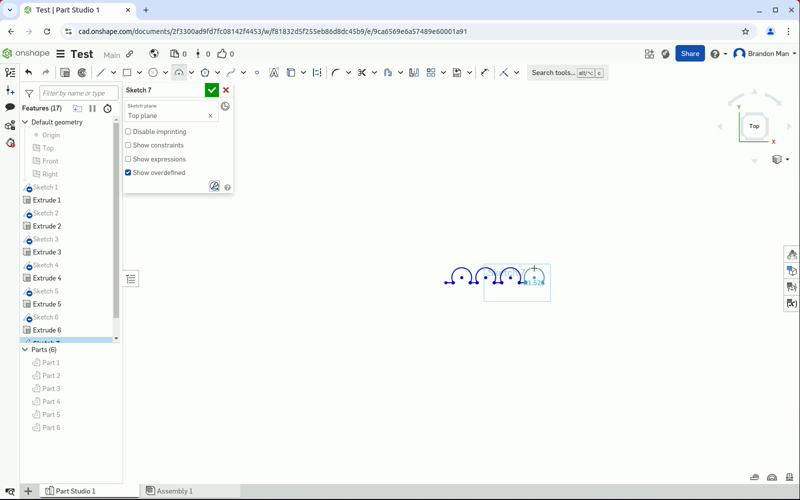
click(534, 267)
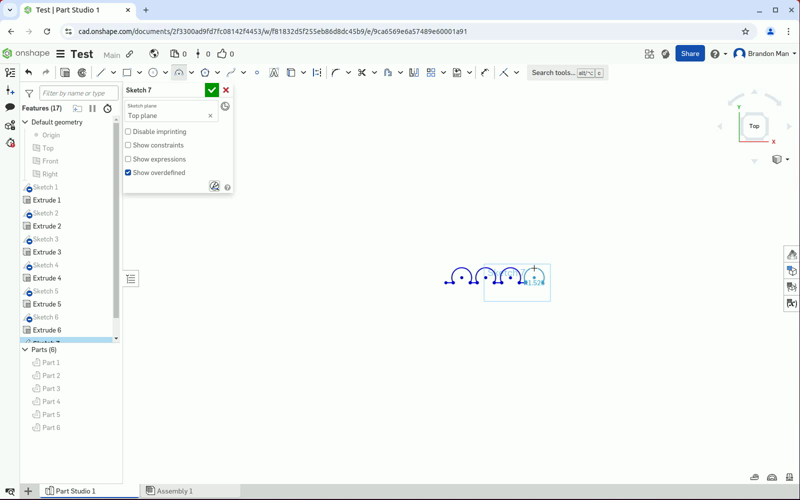
key_up(shift)
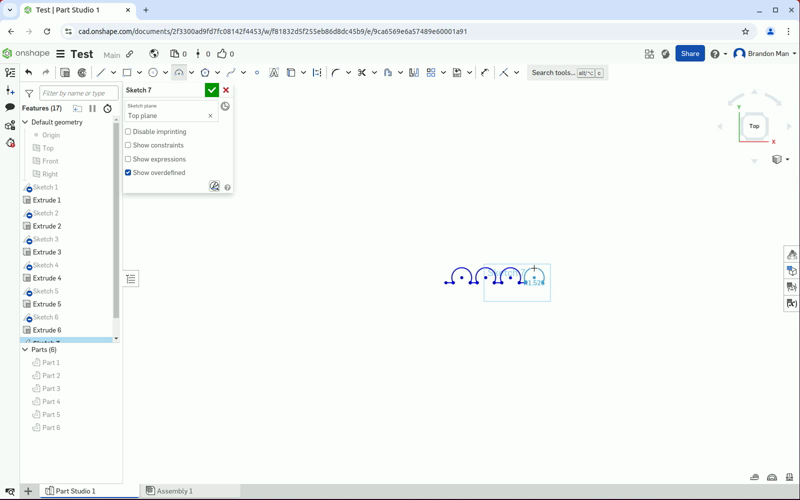
key(esc)
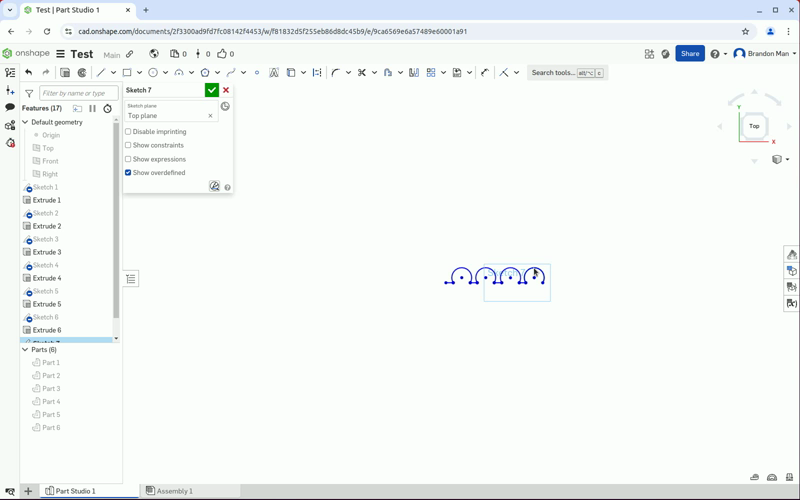
key(l)
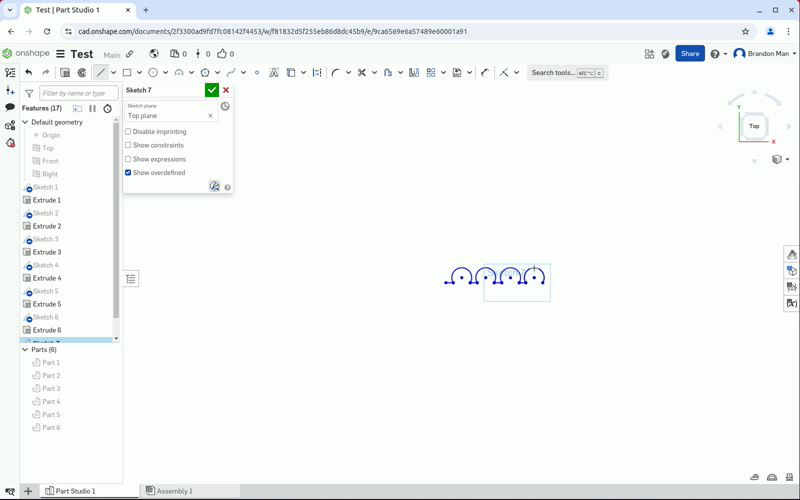
mouse_move(542, 282)
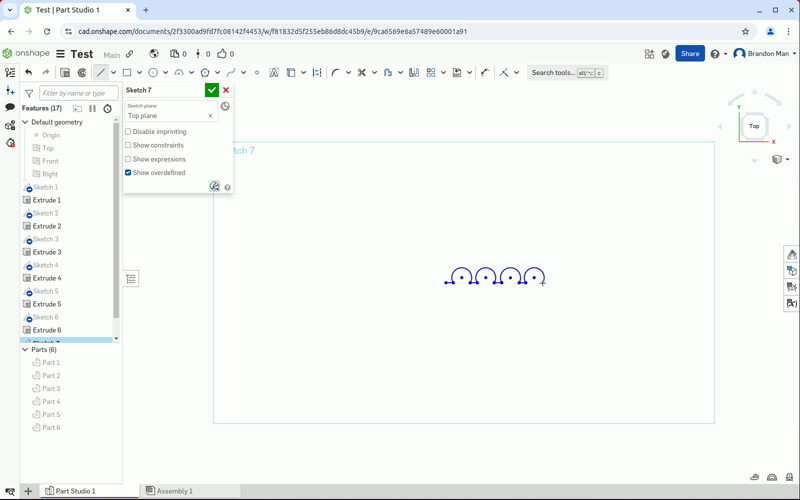
click(542, 282)
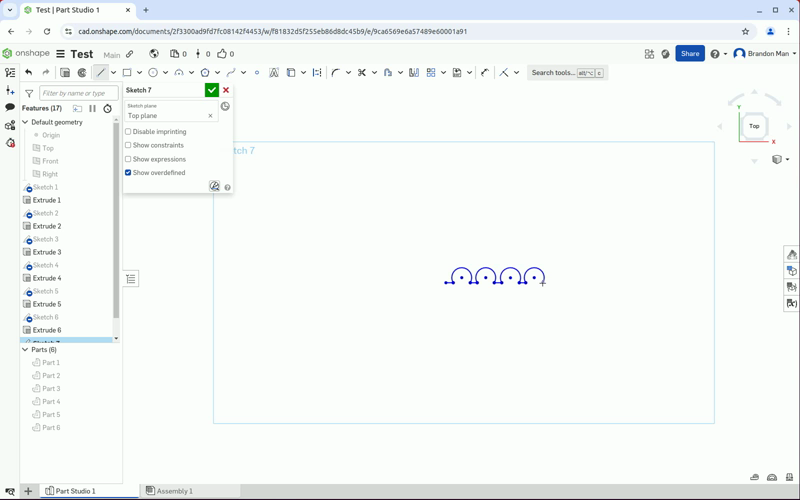
key_down(shift)
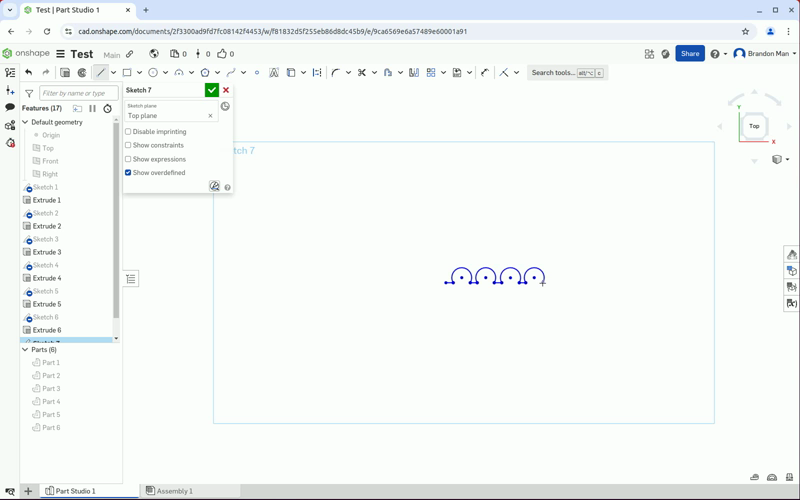
mouse_move(572, 282)
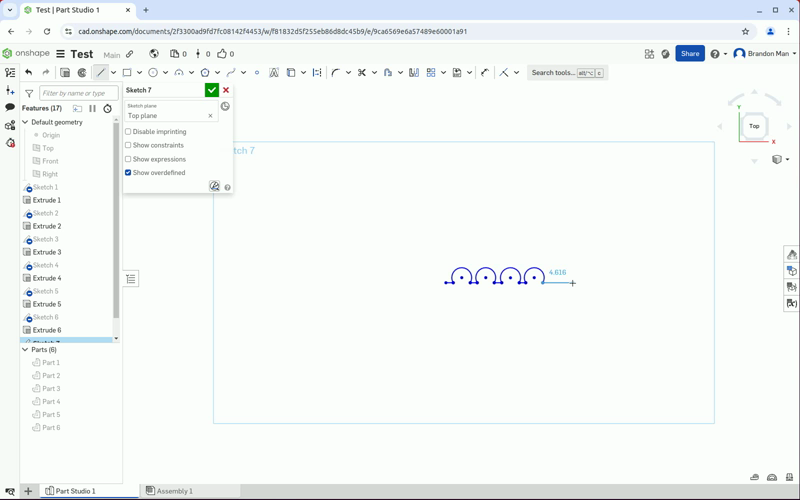
mouse_move(550, 282)
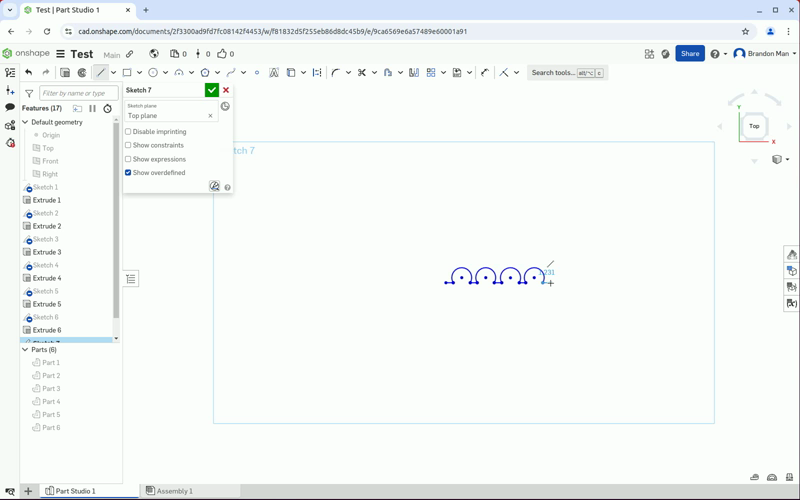
click(550, 282)
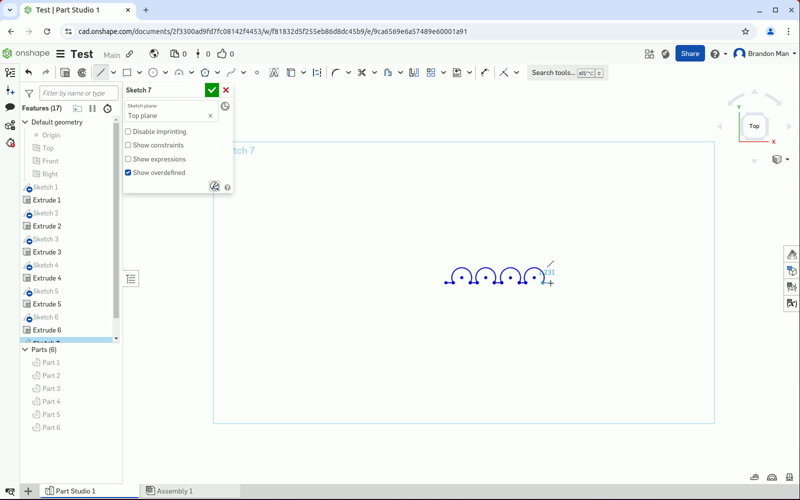
key_up(shift)
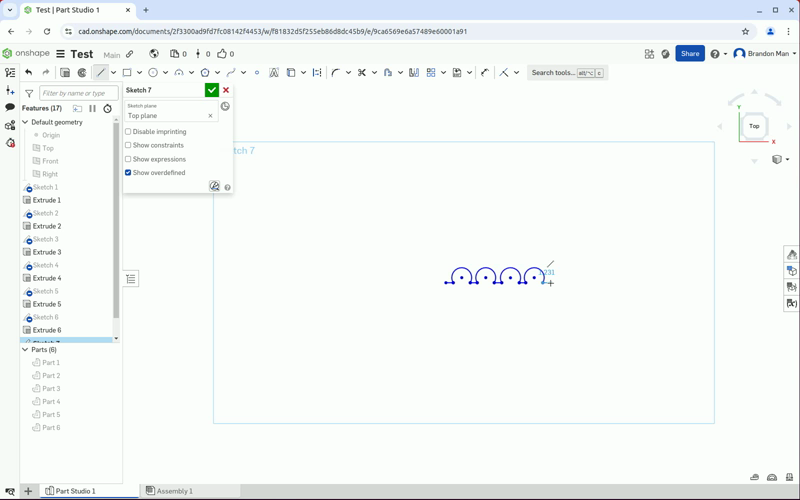
key(esc)
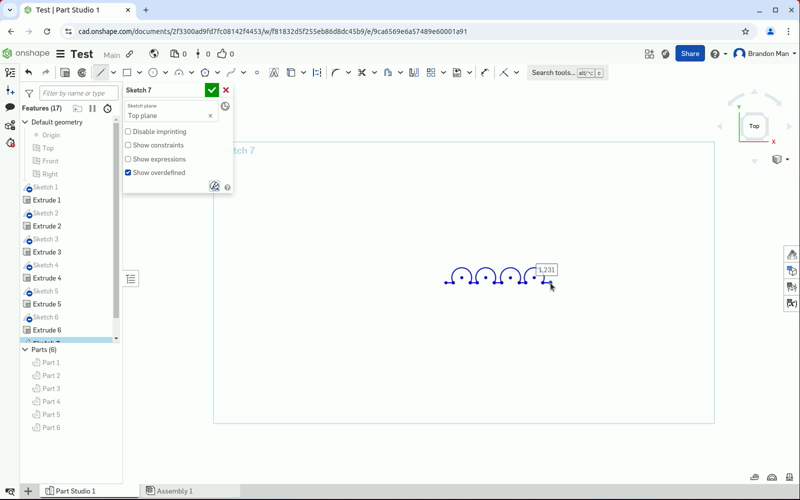
key(a)
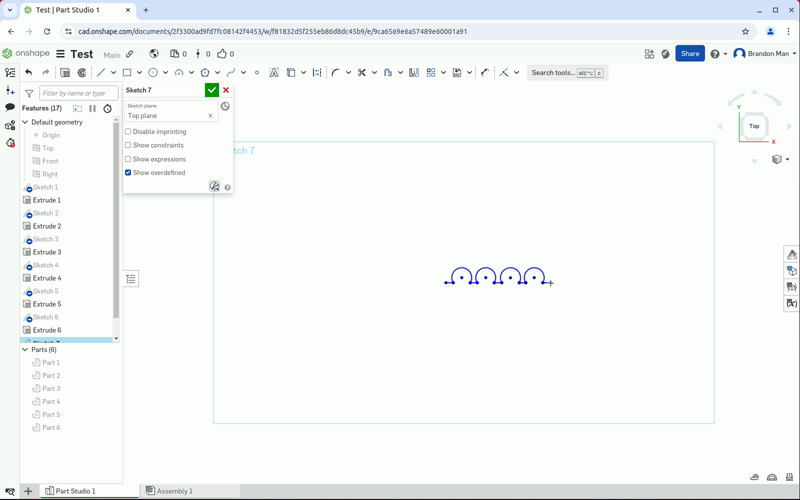
mouse_move(550, 282)
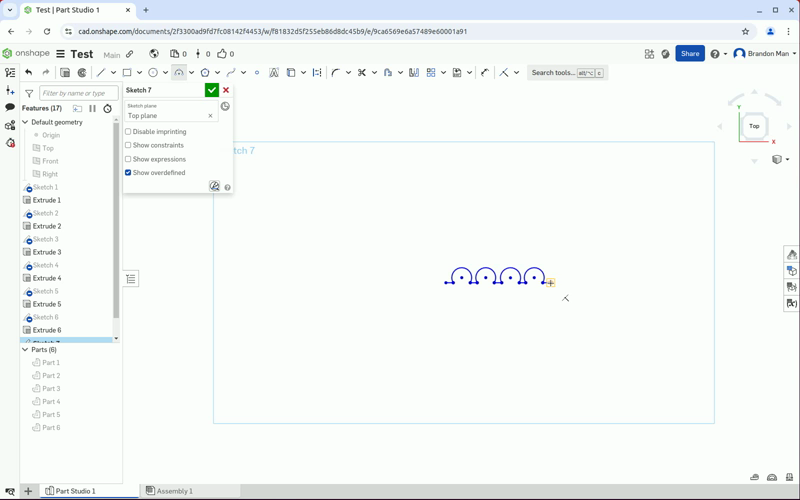
click(550, 282)
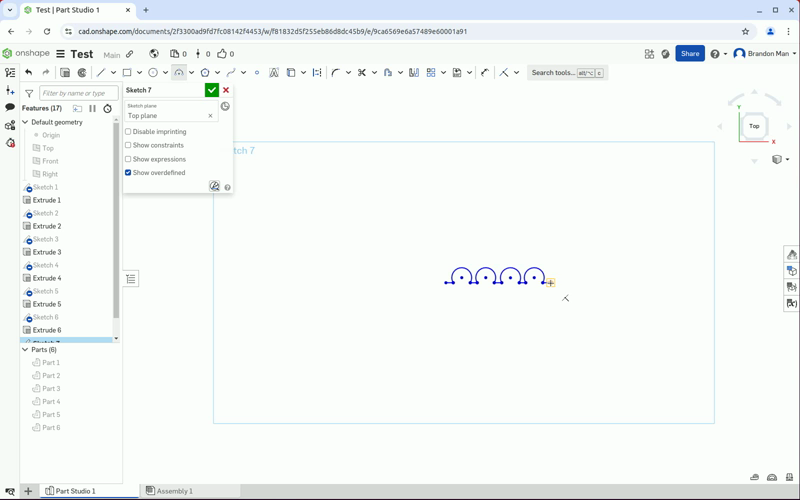
key_down(shift)
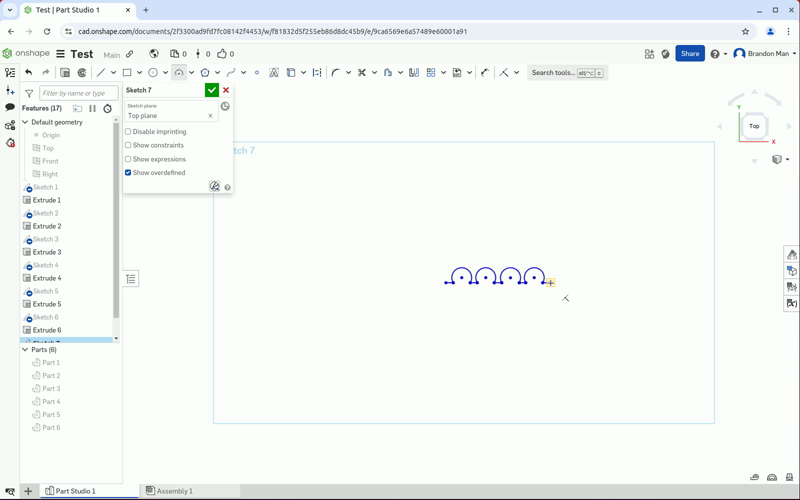
mouse_move(567, 282)
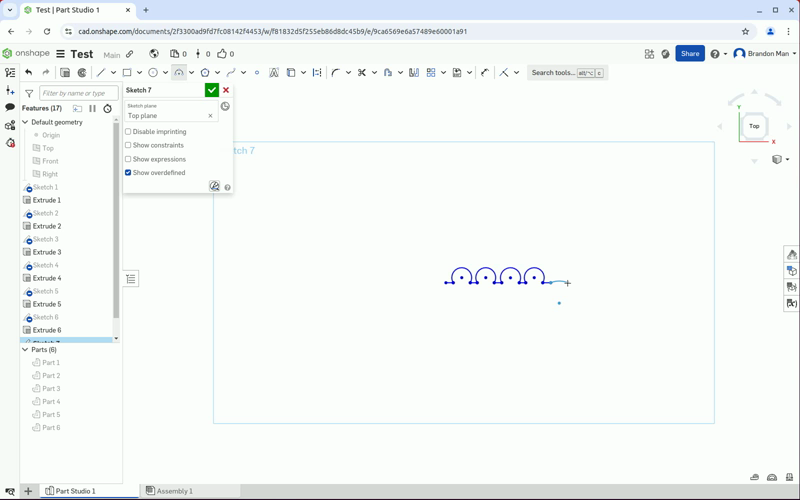
click(567, 282)
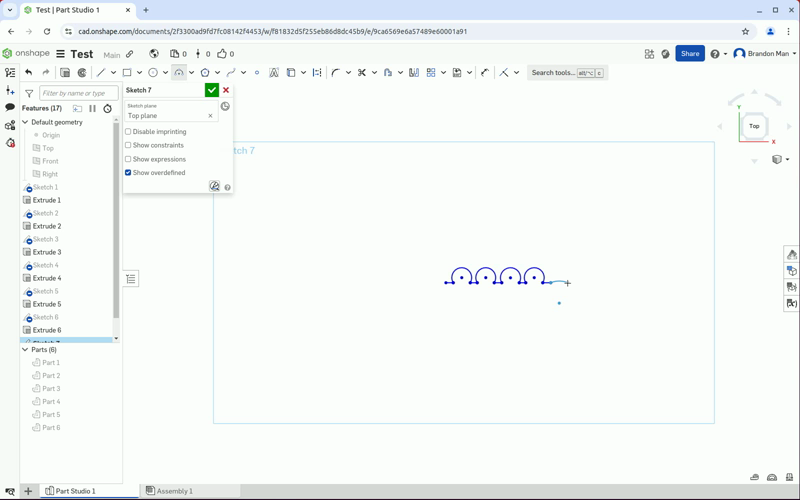
mouse_move(559, 267)
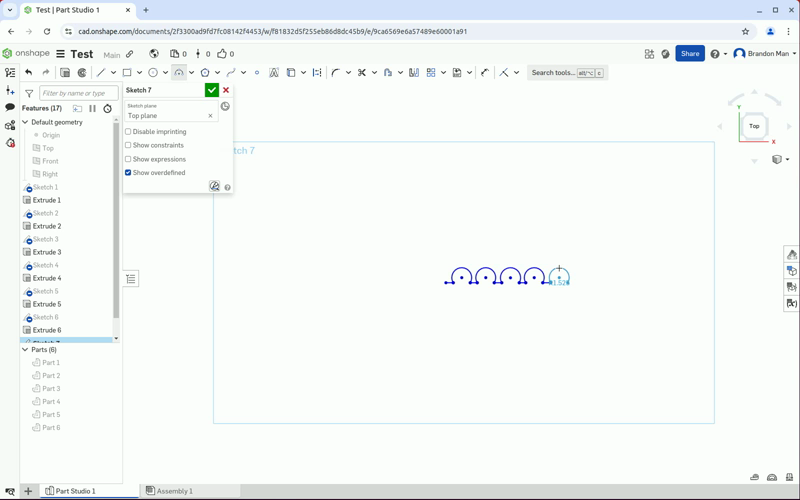
click(559, 267)
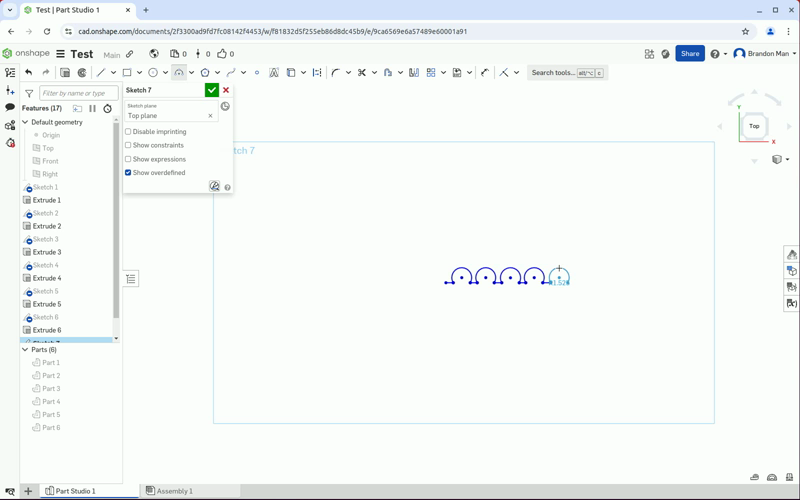
key_up(shift)
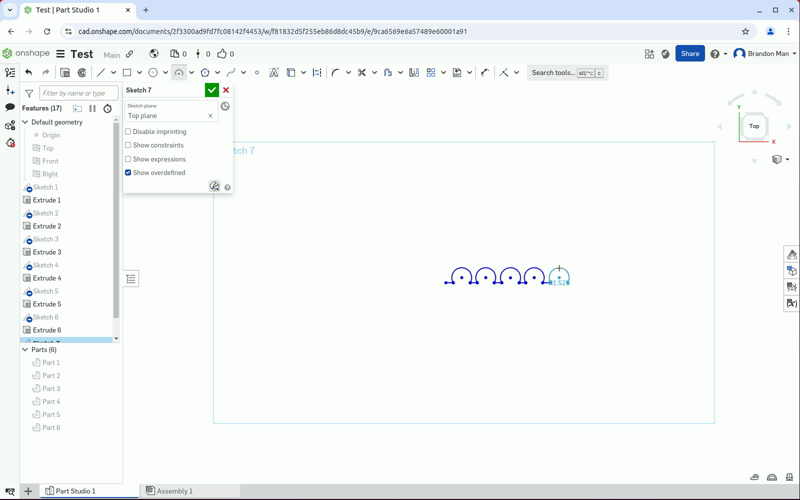
key(esc)
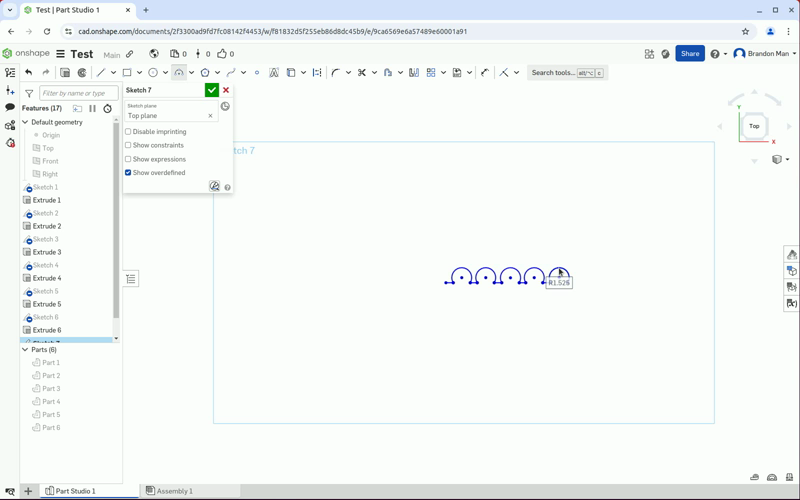
key(l)
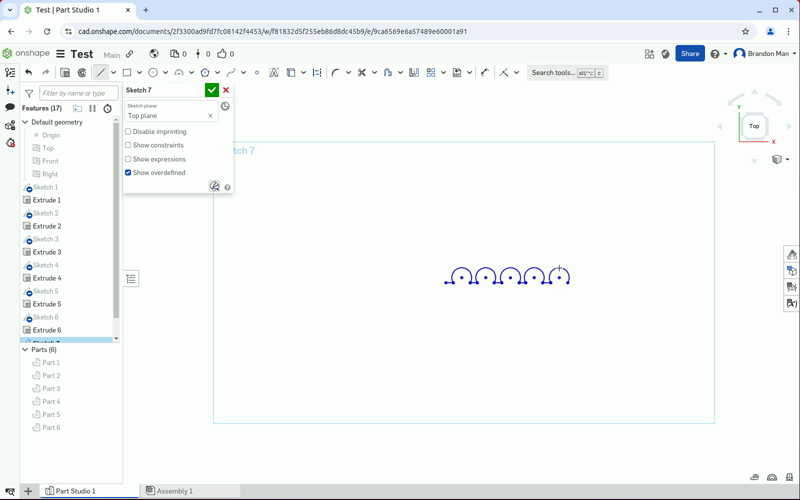
mouse_move(567, 282)
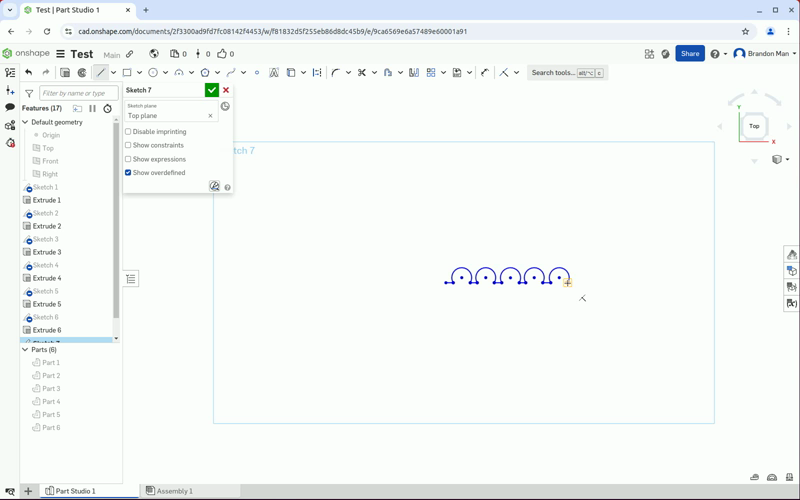
click(567, 282)
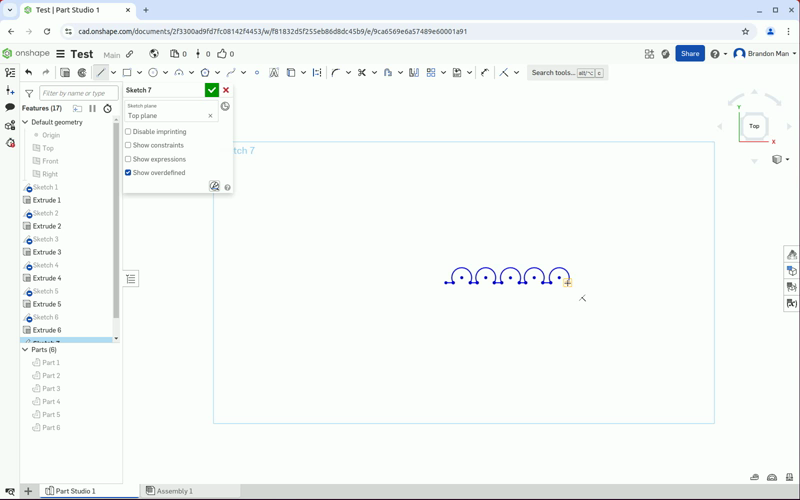
key_down(shift)
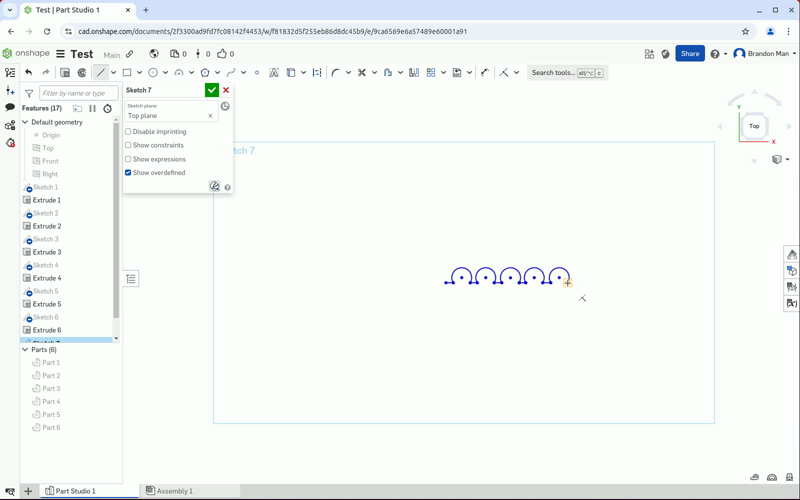
mouse_move(589, 282)
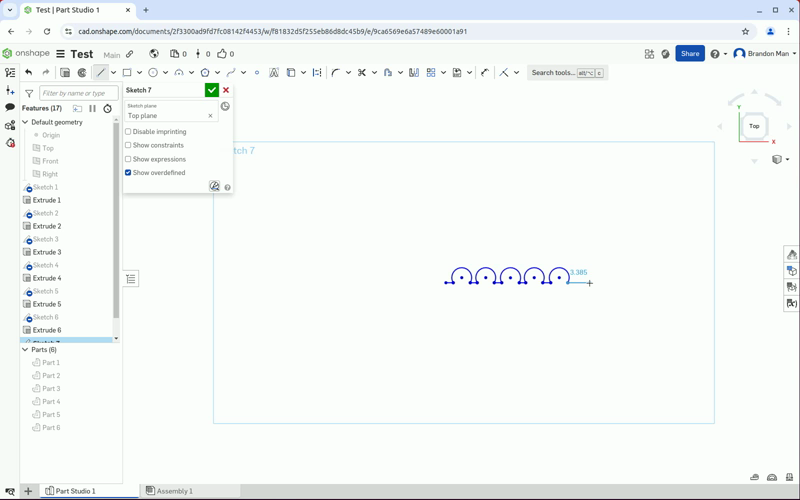
mouse_move(573, 282)
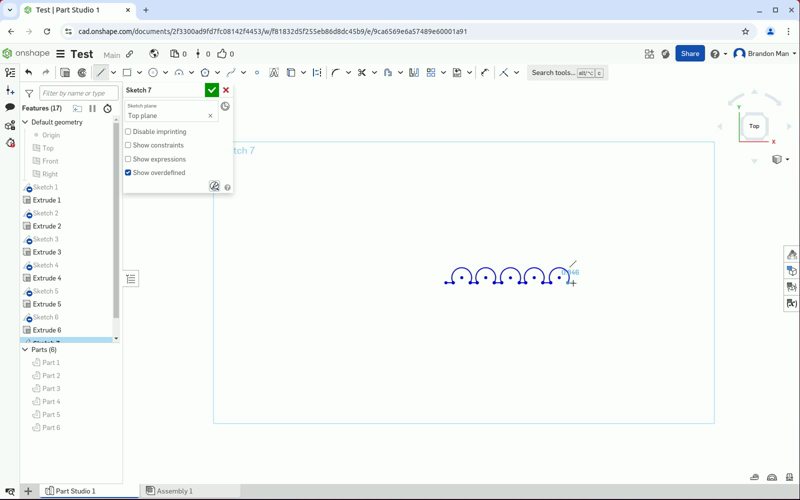
scroll(6)
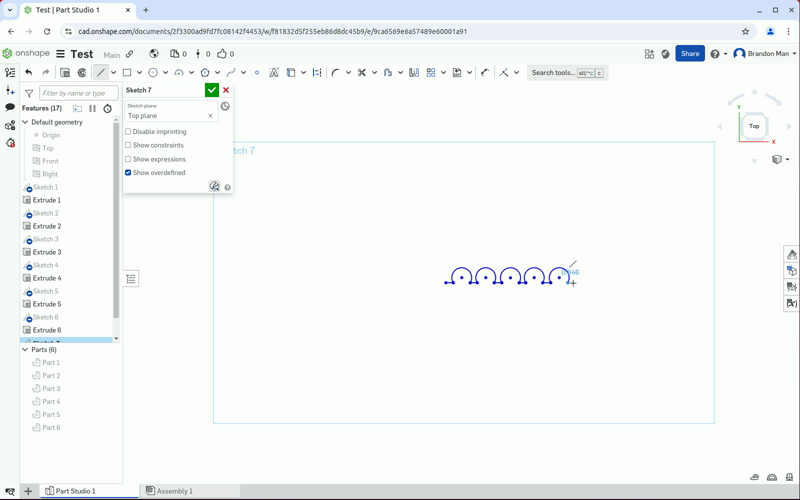
scroll(6)
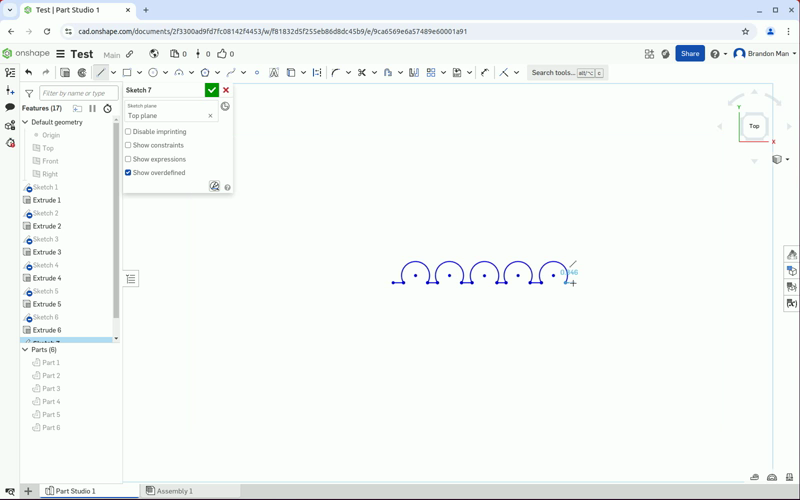
scroll(6)
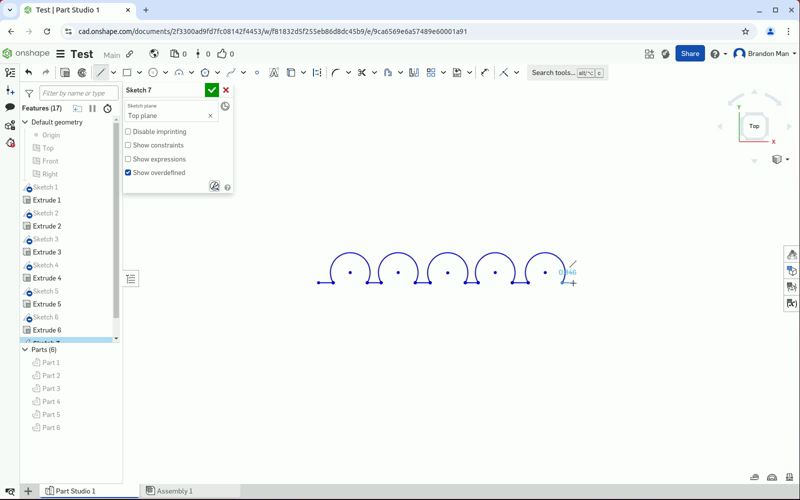
scroll(6)
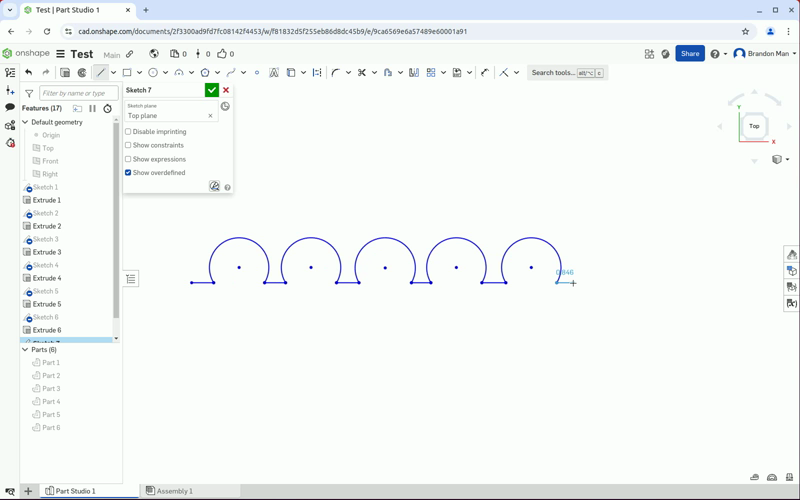
scroll(6)
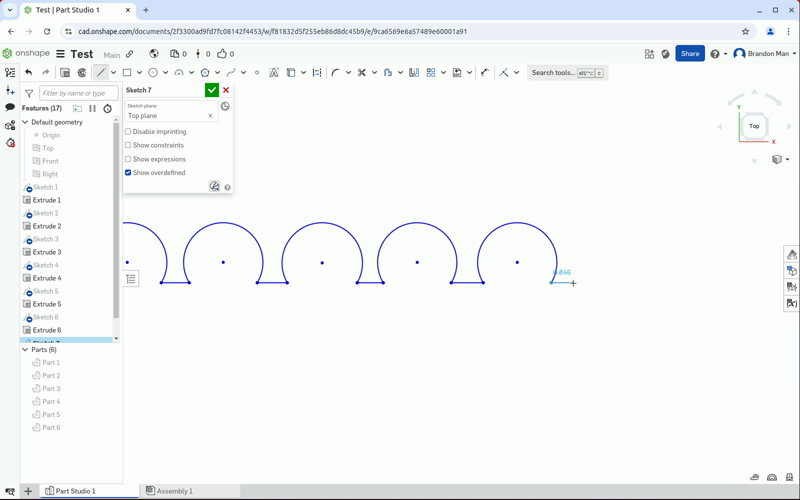
scroll(6)
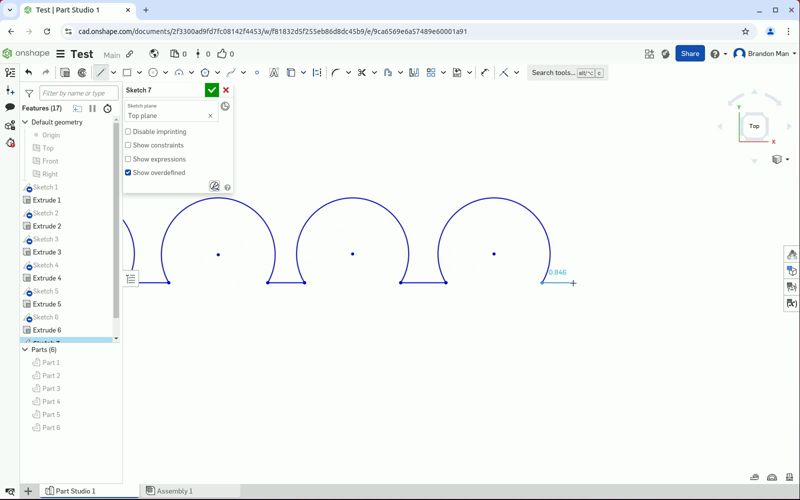
scroll(6)
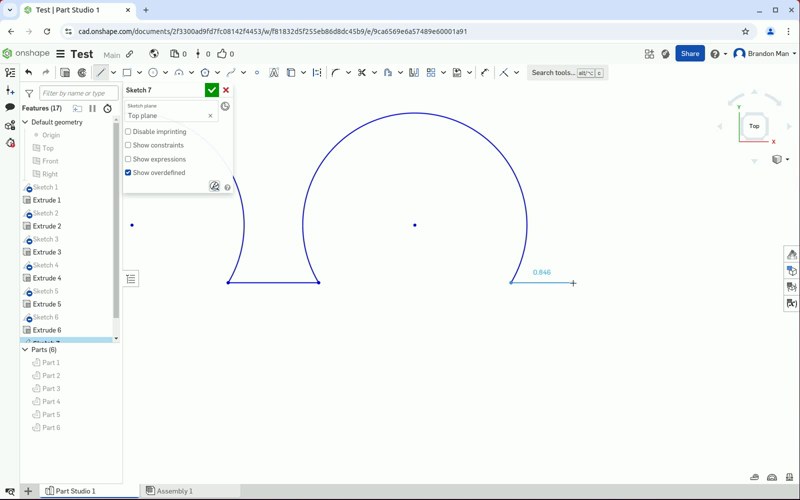
click(573, 282)
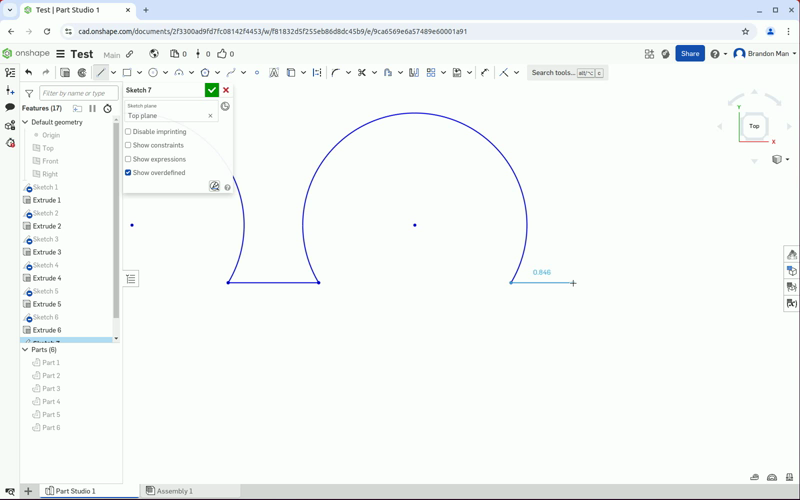
scroll(-6)
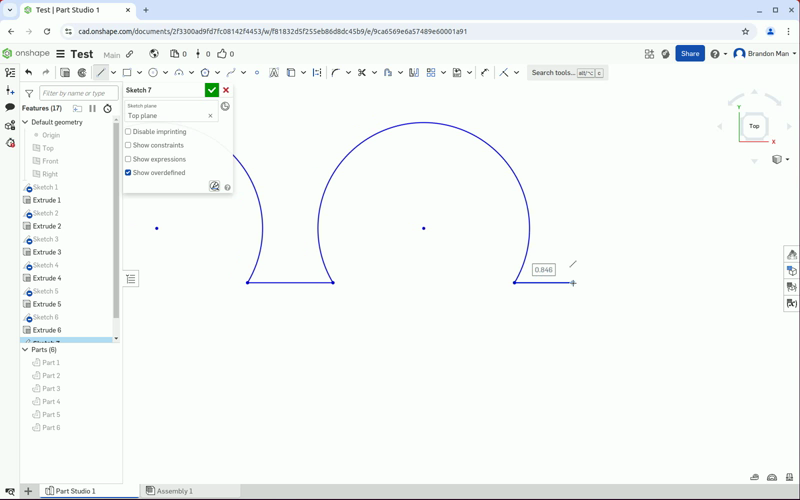
scroll(-6)
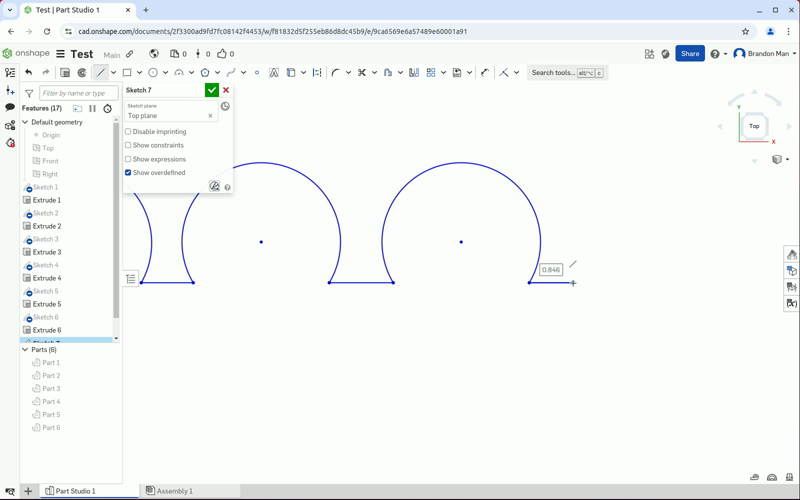
scroll(-6)
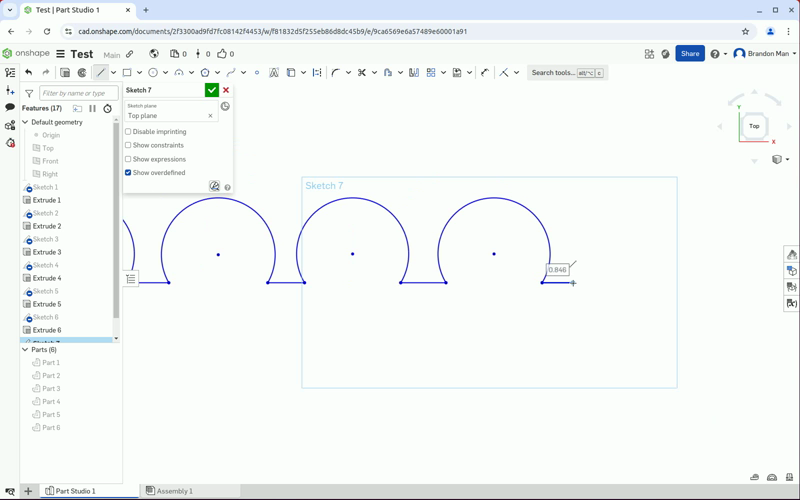
scroll(-6)
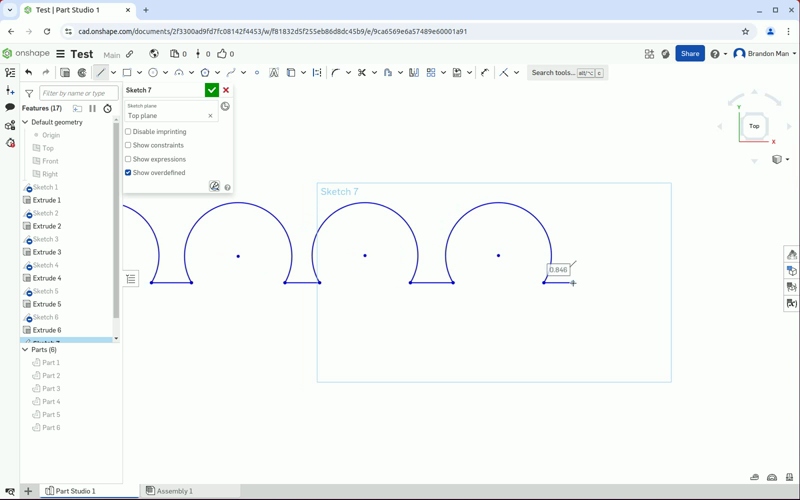
scroll(-6)
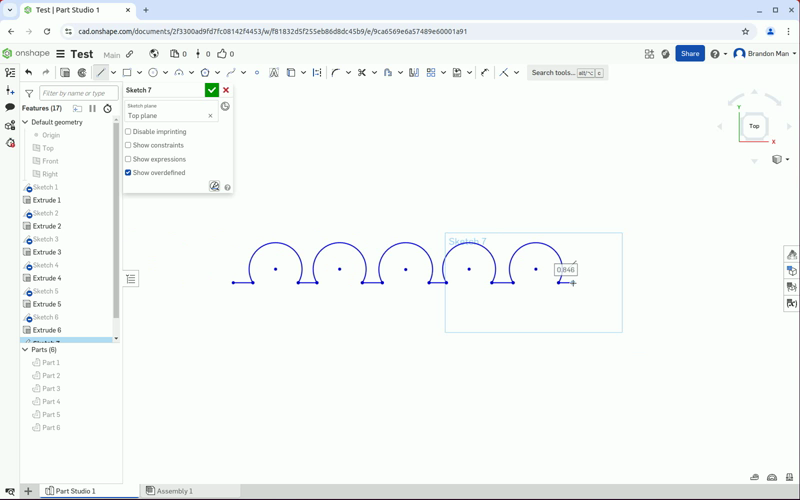
scroll(-6)
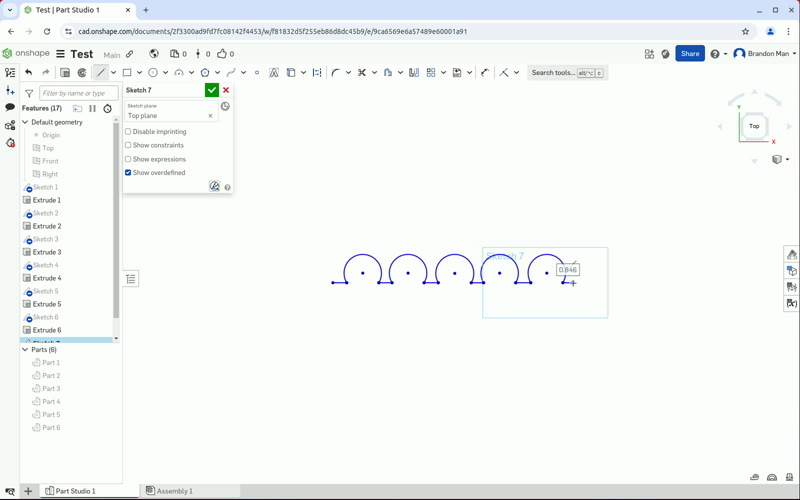
scroll(-6)
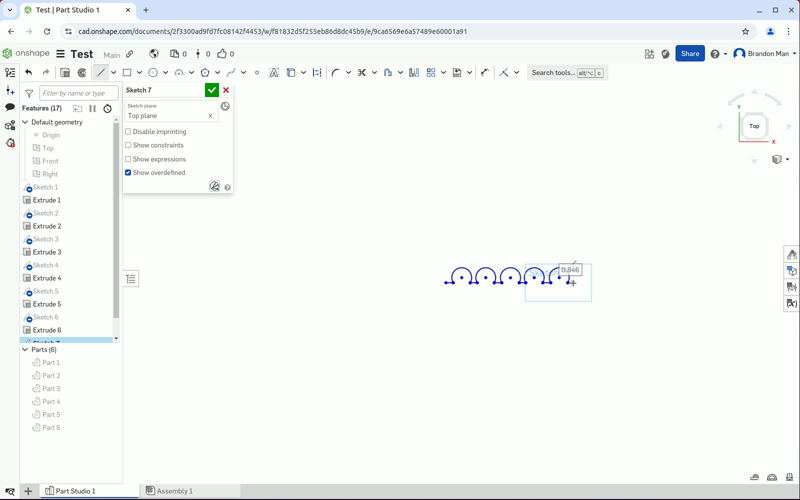
key_up(shift)
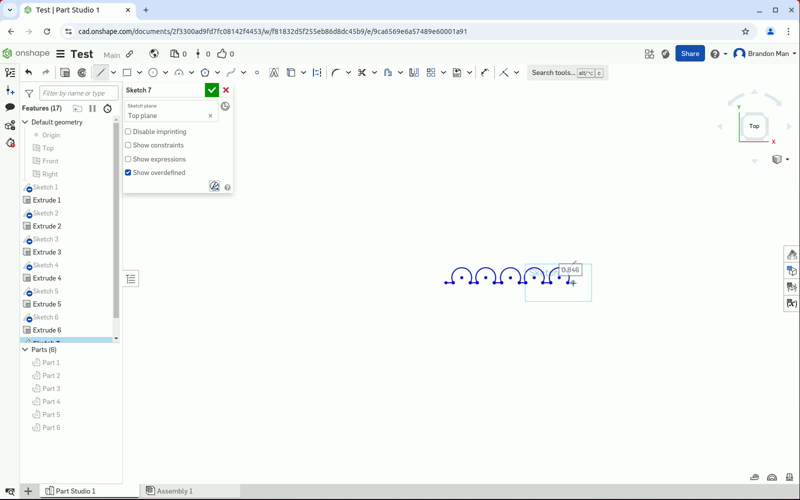
key_down(shift)
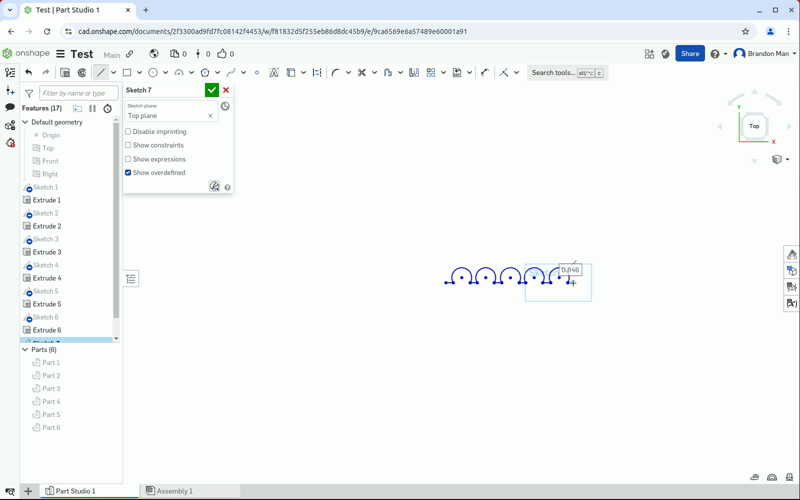
mouse_move(589, 282)
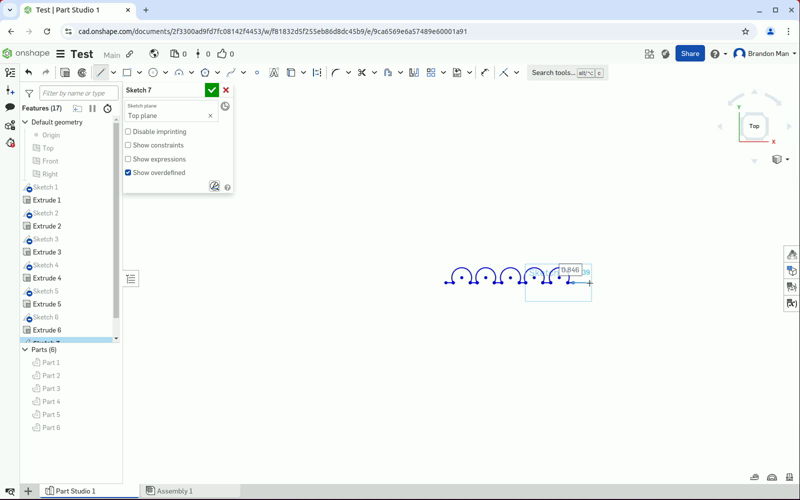
mouse_move(573, 264)
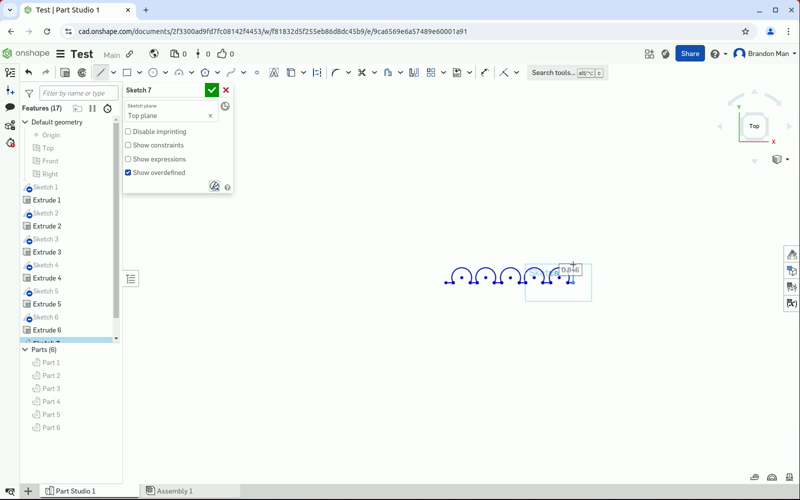
click(573, 264)
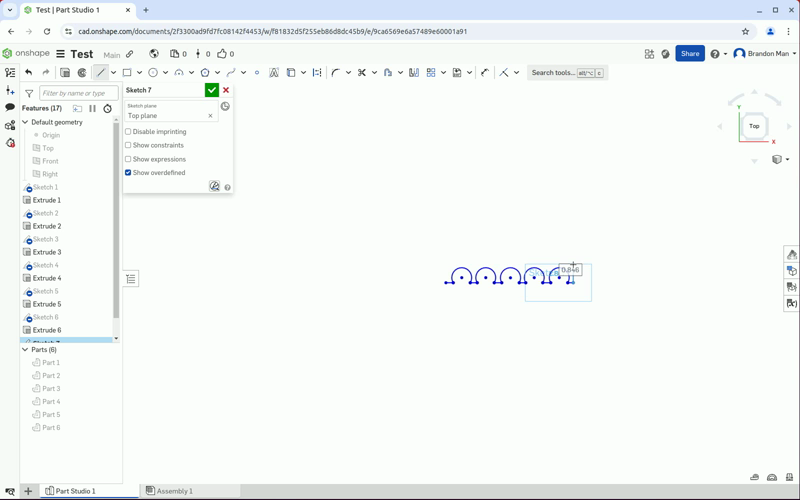
key_up(shift)
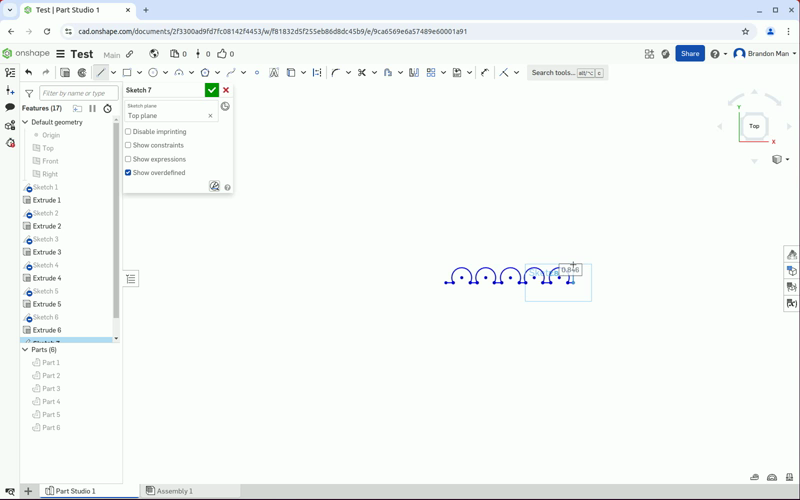
key_down(shift)
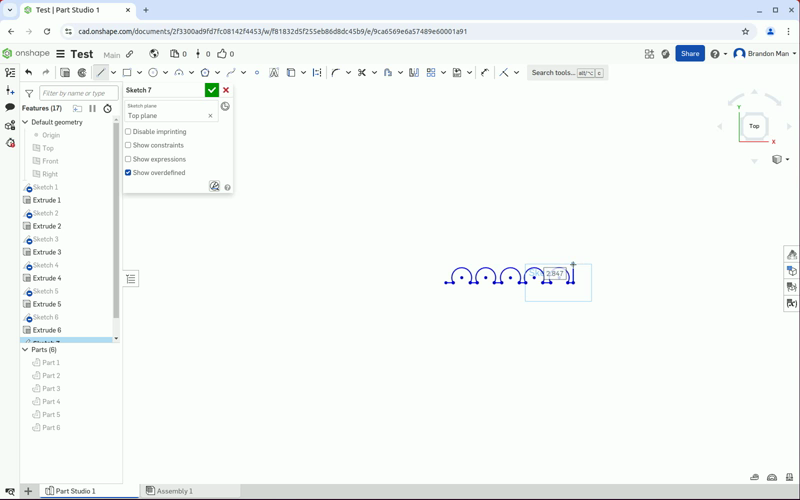
mouse_move(447, 264)
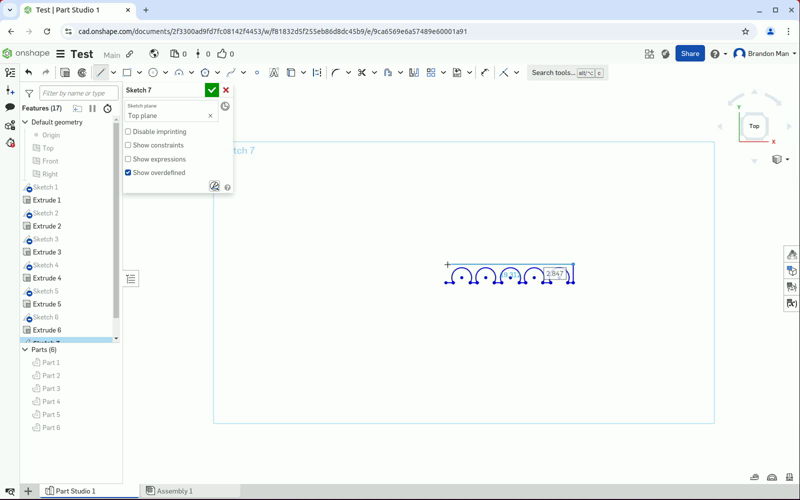
click(447, 264)
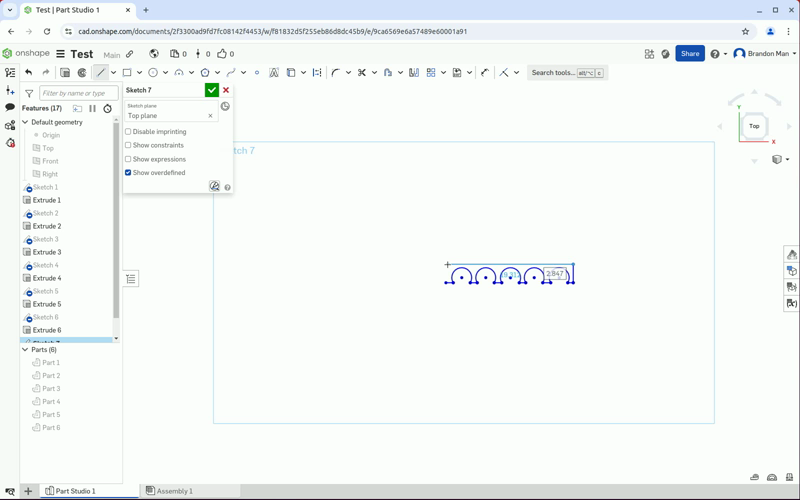
key_up(shift)
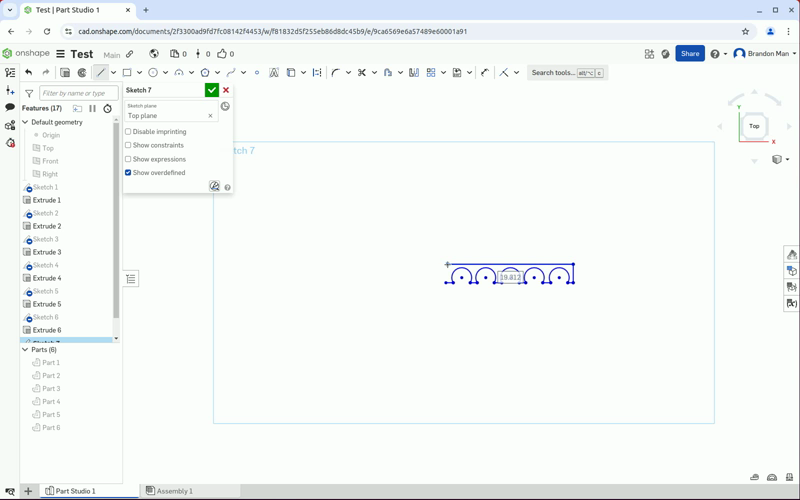
mouse_move(477, 264)
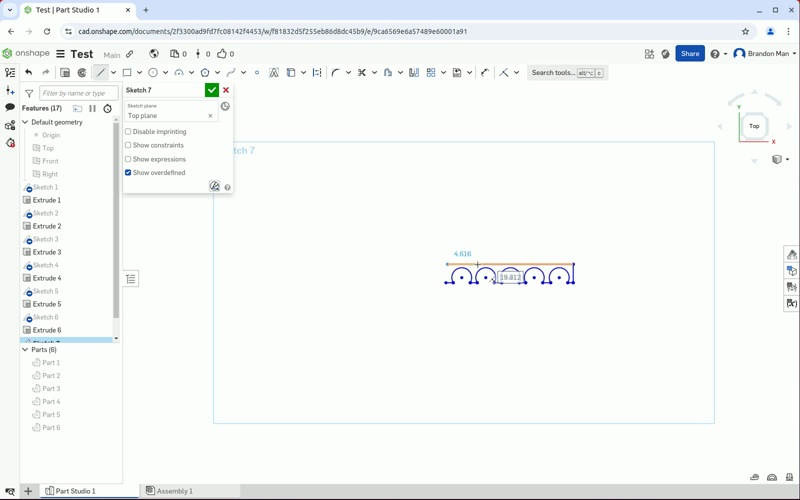
key_down(shift)
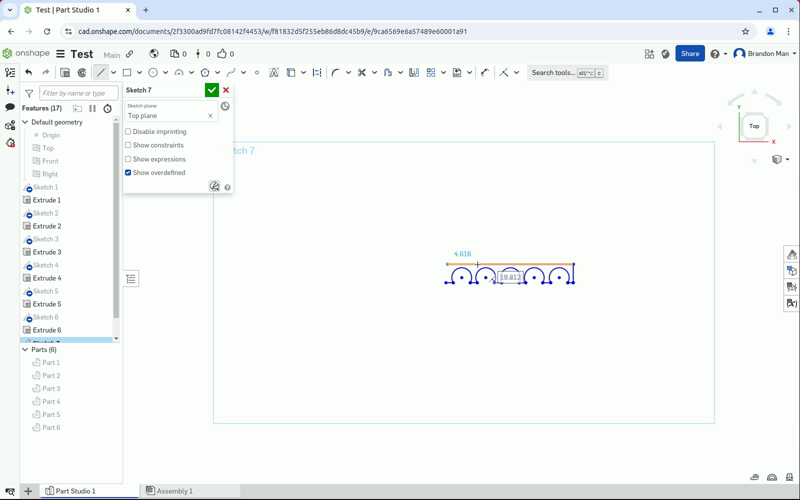
mouse_move(447, 282)
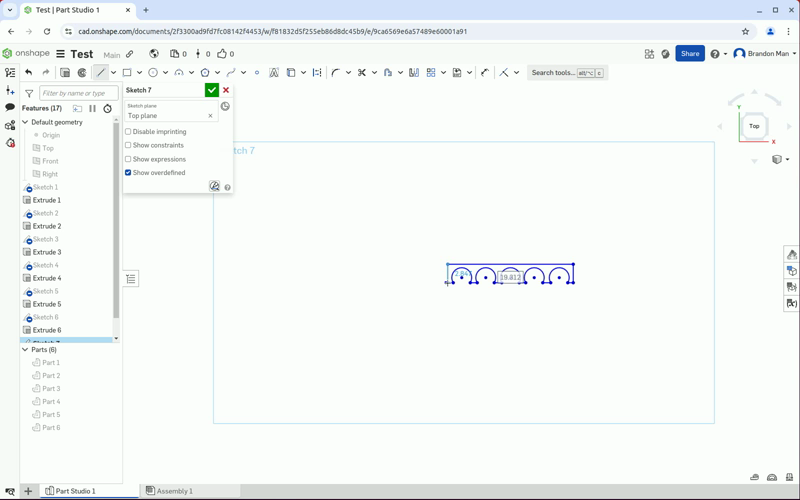
key_up(shift)
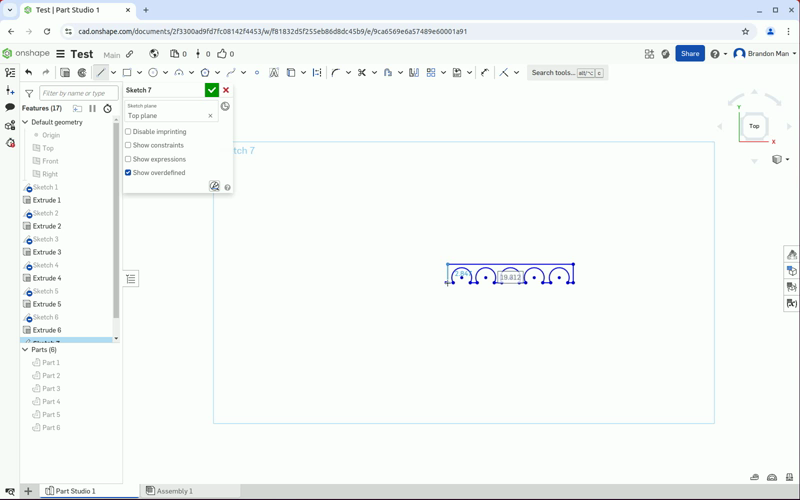
click(447, 282)
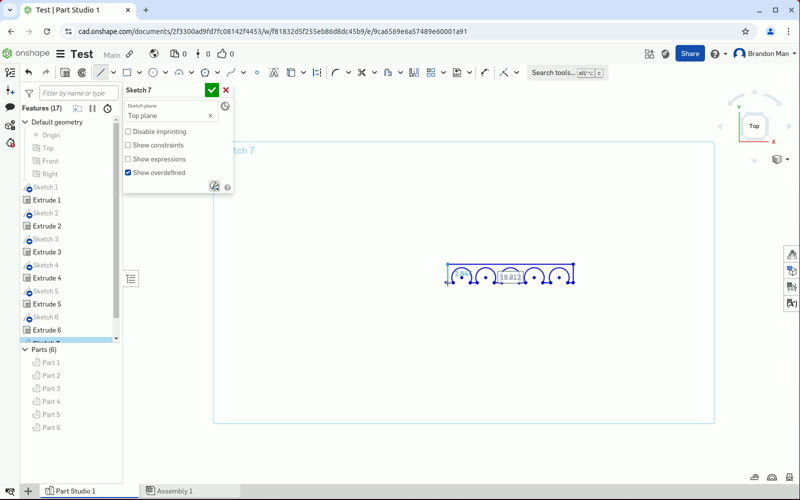
key(esc)
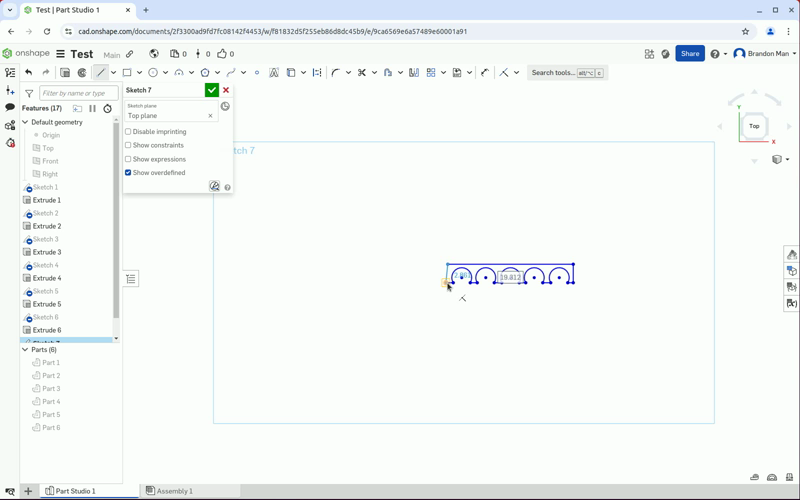
mouse_move(505, 265)
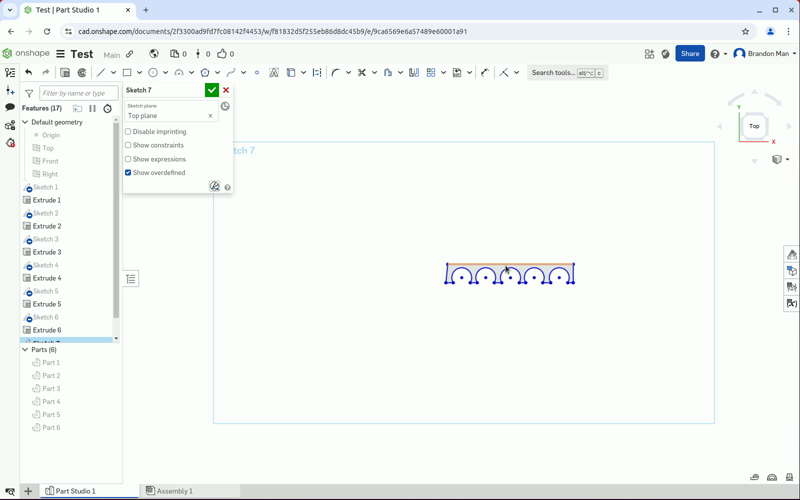
scroll(6)
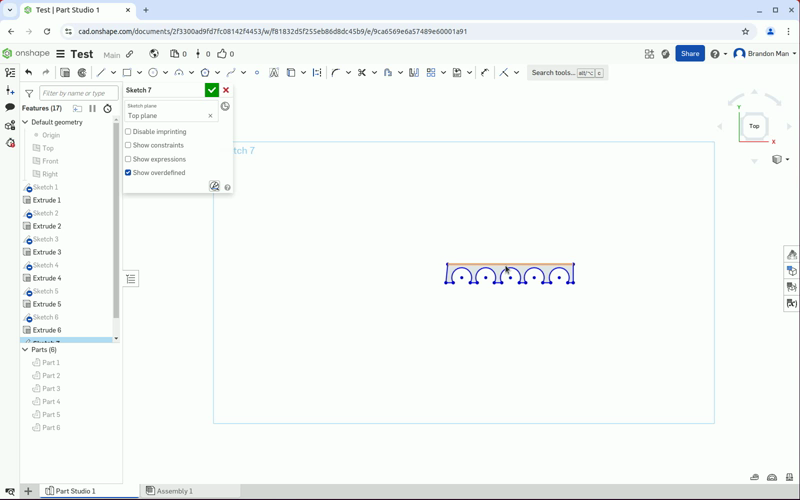
scroll(6)
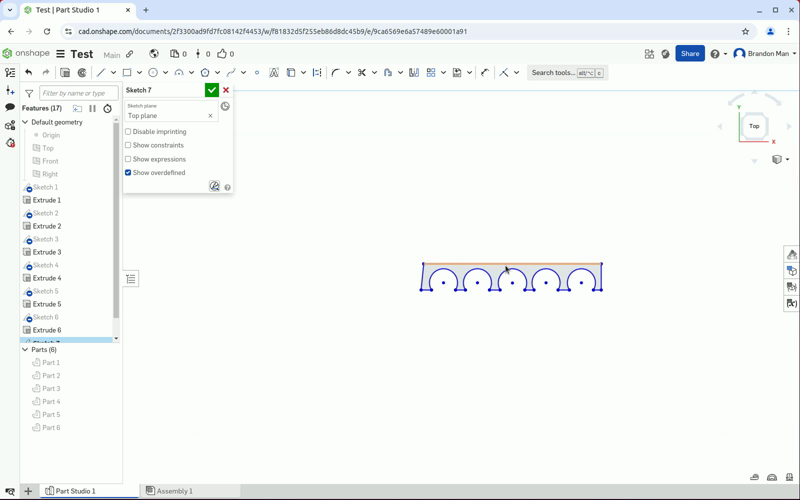
scroll(6)
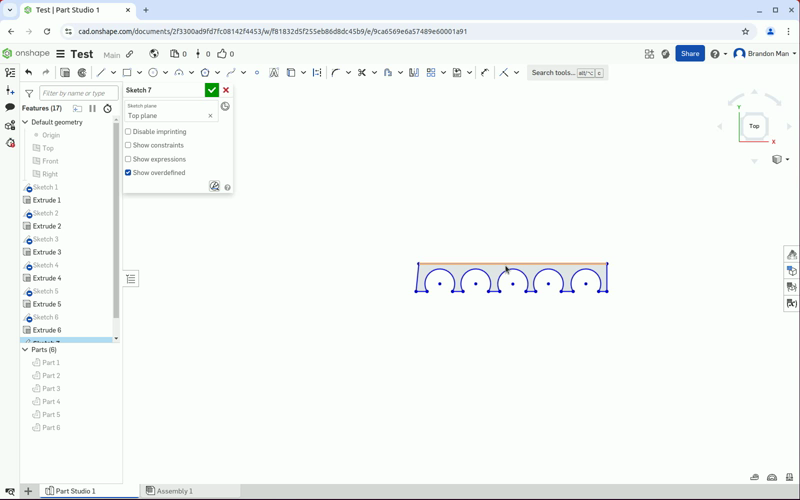
scroll(6)
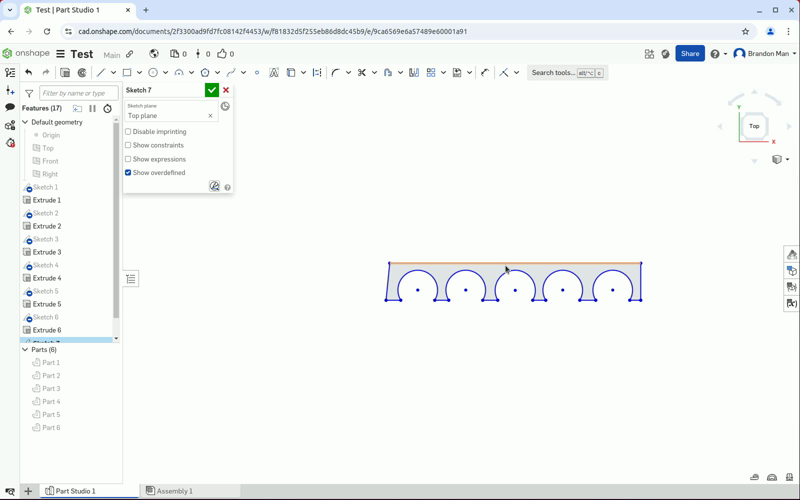
scroll(6)
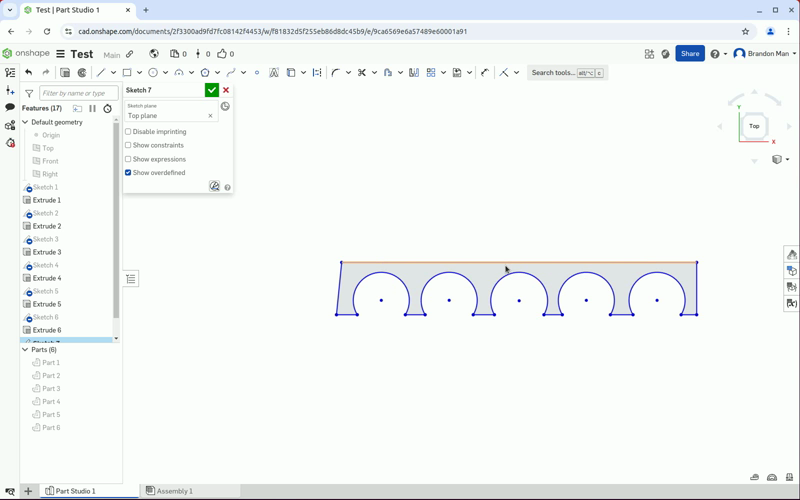
scroll(6)
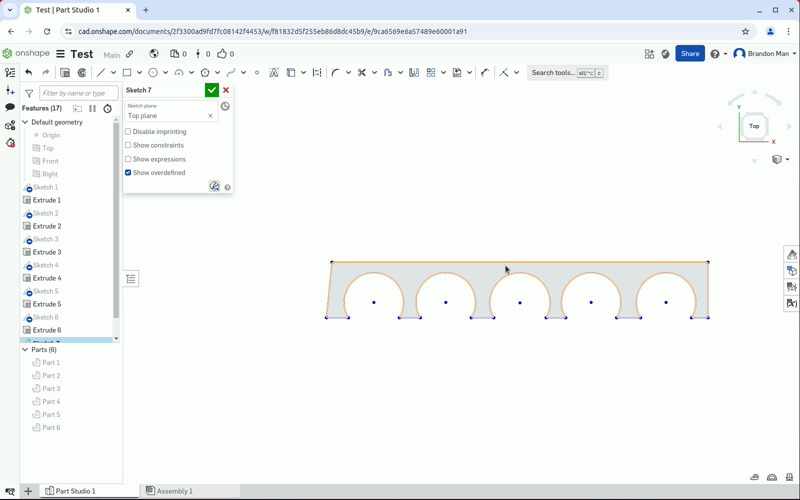
scroll(6)
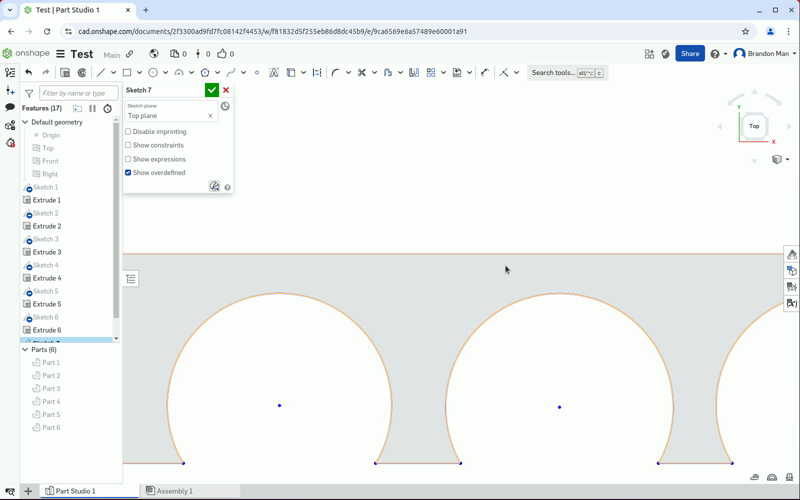
click(505, 265)
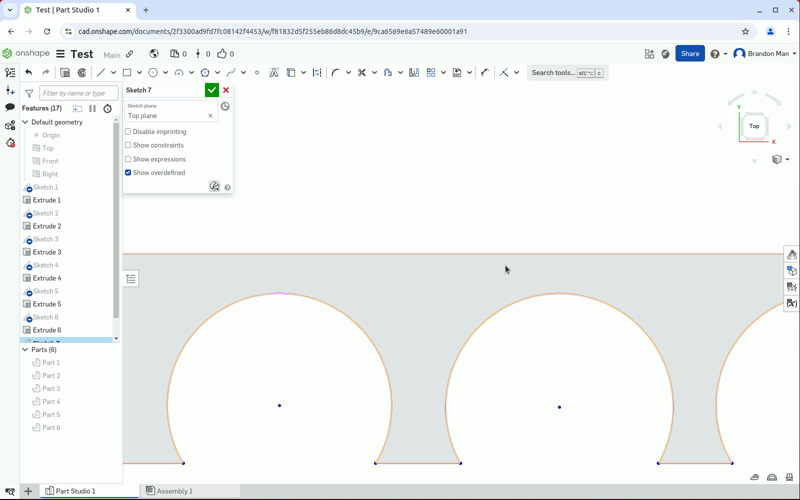
scroll(-6)
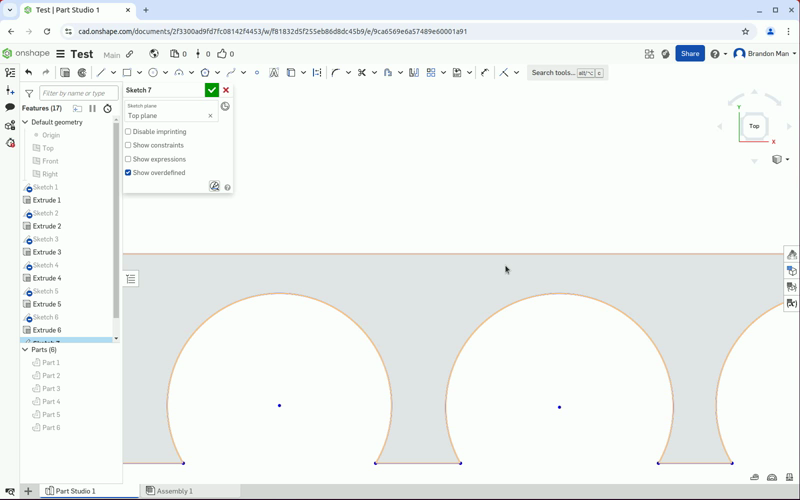
scroll(-6)
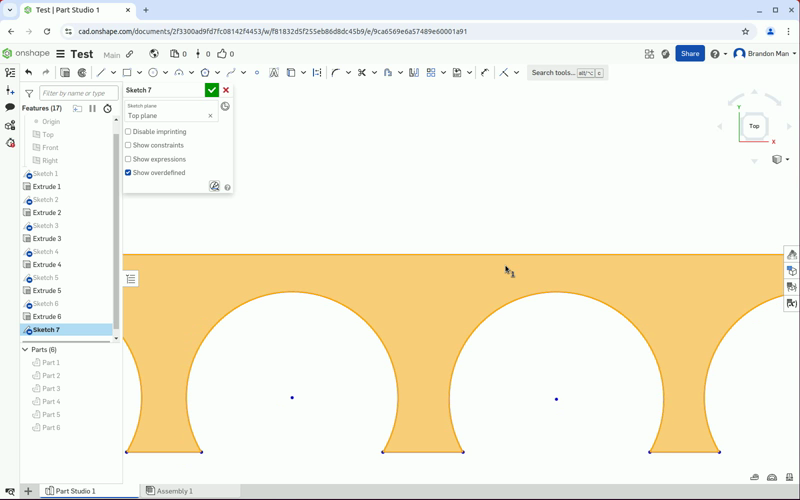
scroll(-6)
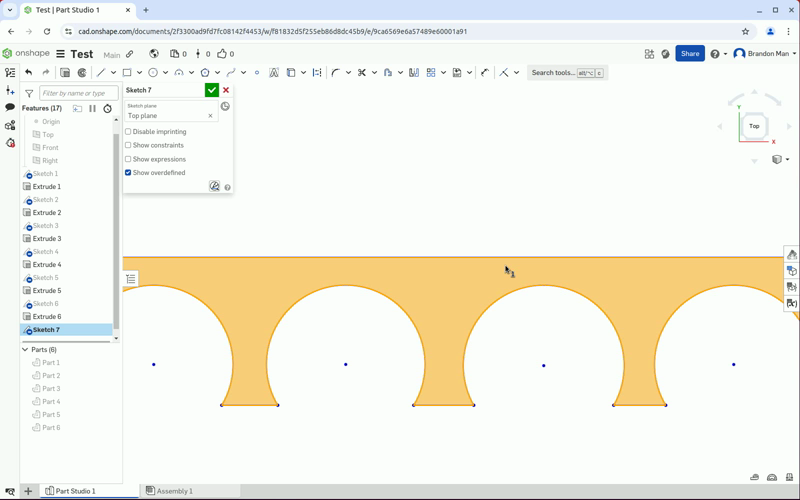
scroll(-6)
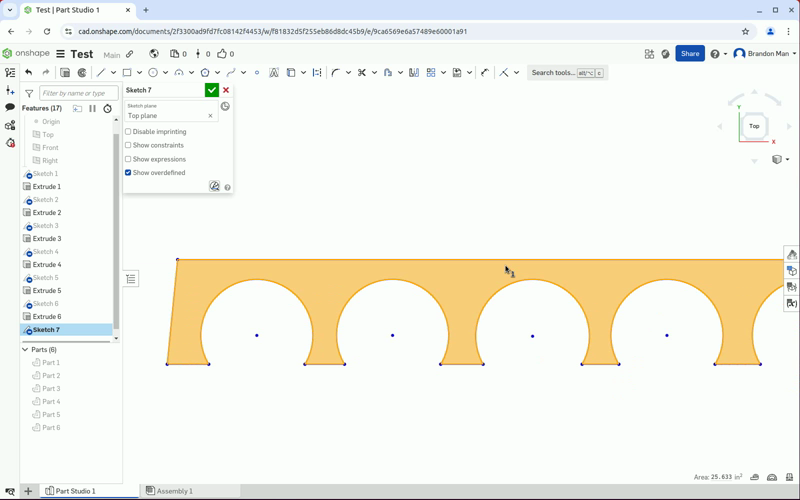
scroll(-6)
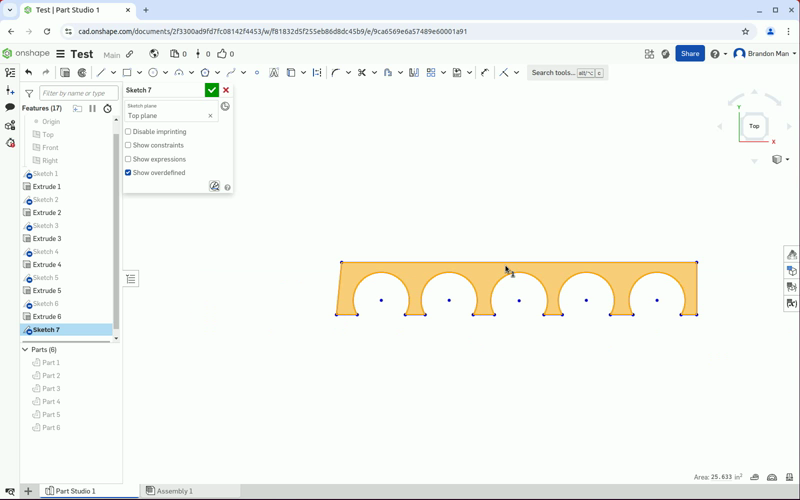
scroll(-6)
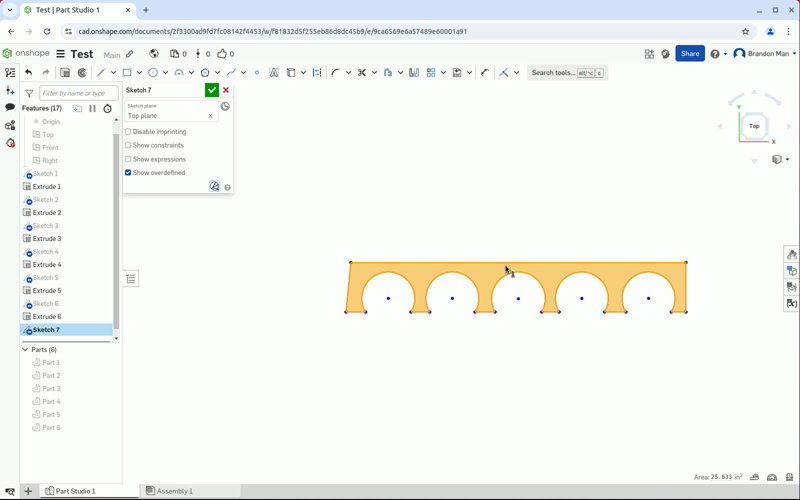
scroll(-6)
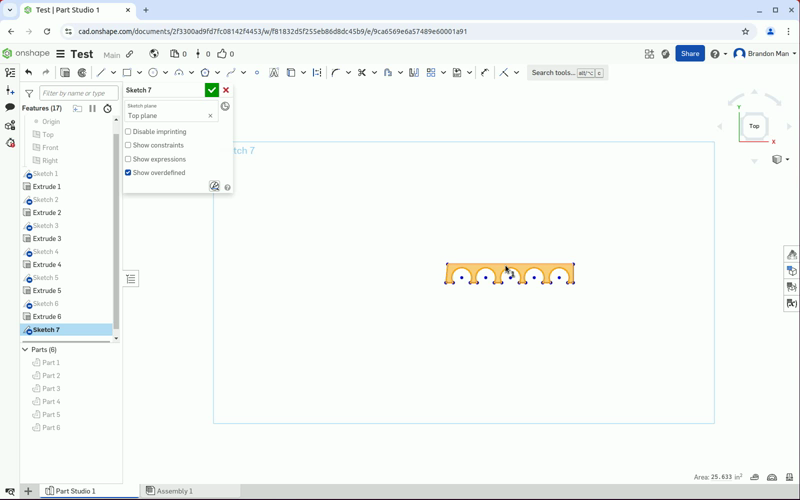
mouse_move(73, 352)
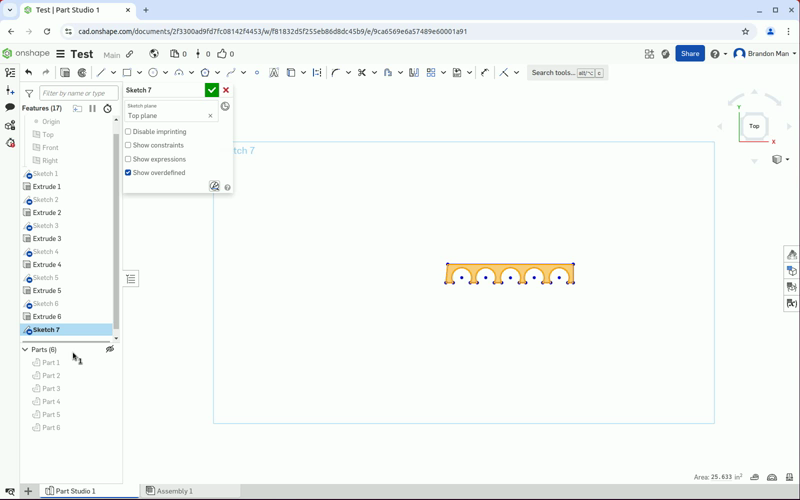
key(shift+y)
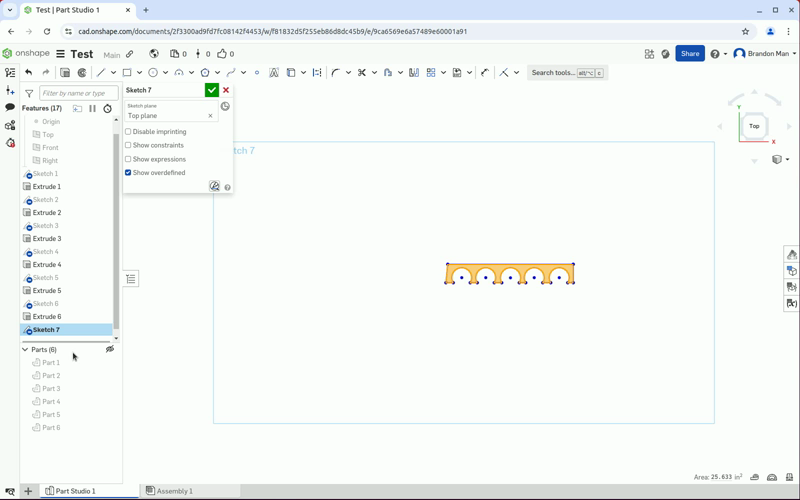
key(shift+e)
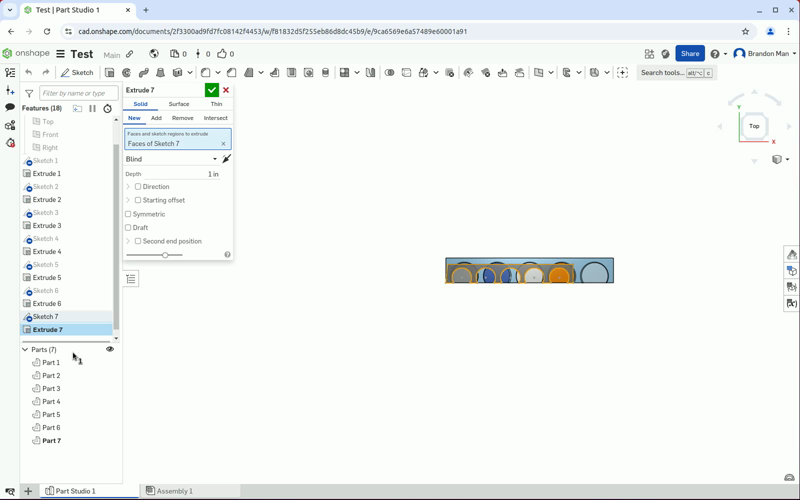
mouse_move(143, 106)
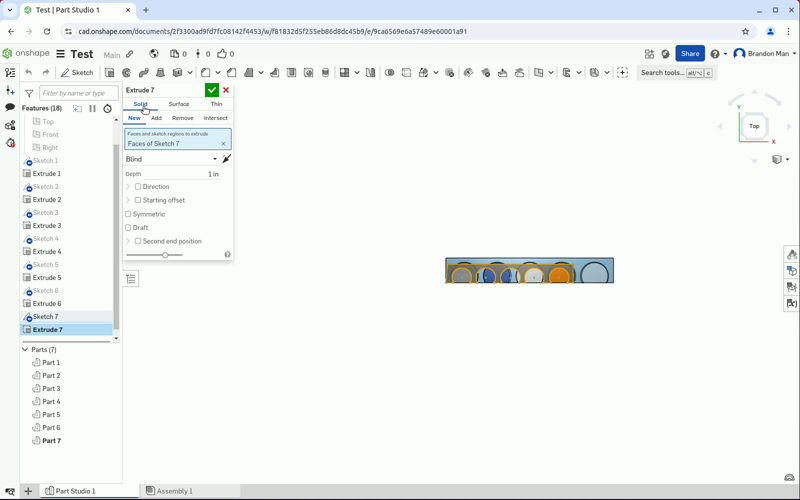
click(143, 106)
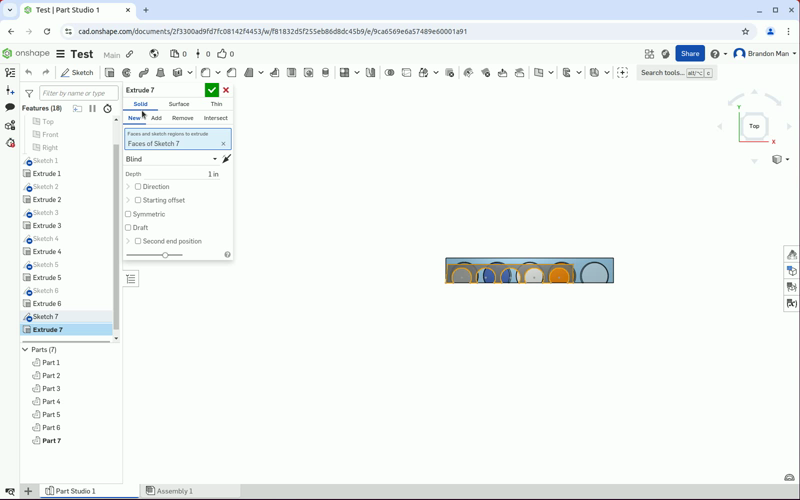
mouse_move(137, 120)
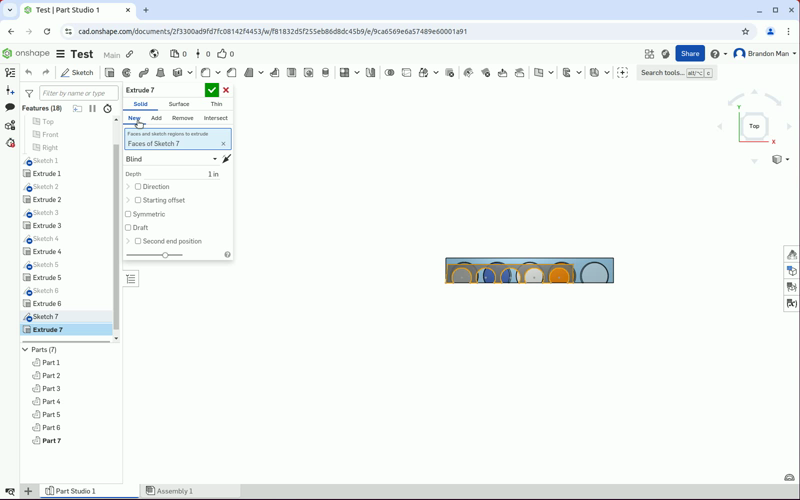
click(137, 120)
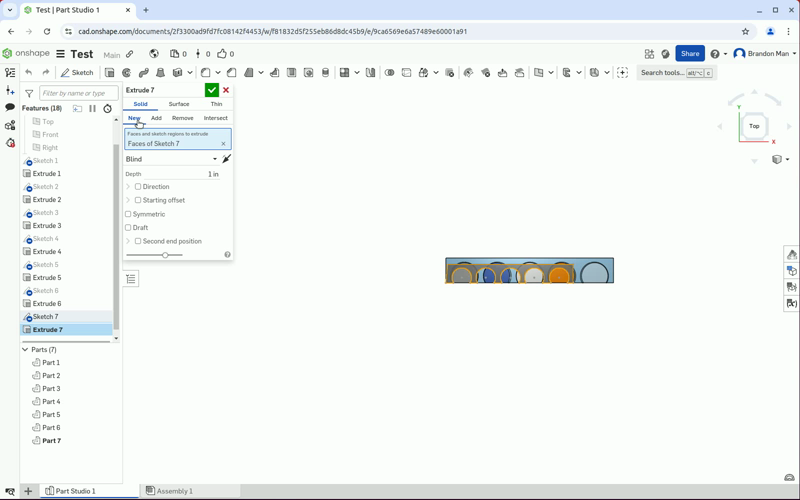
key(tab, 4)
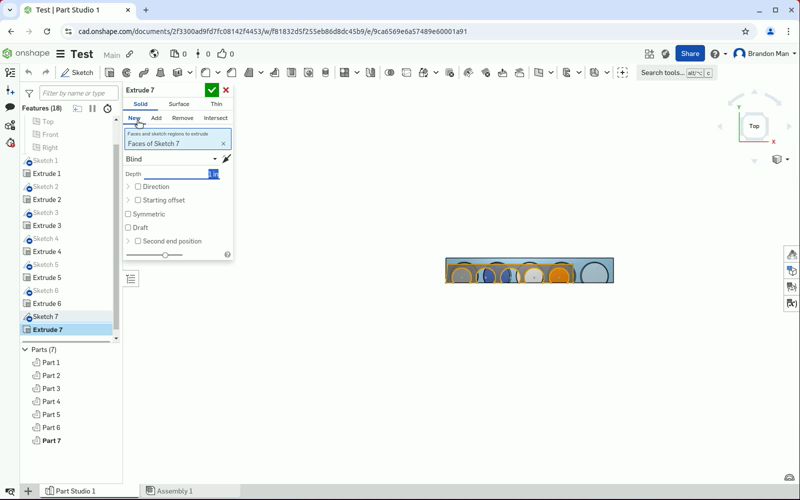
text(9.388)
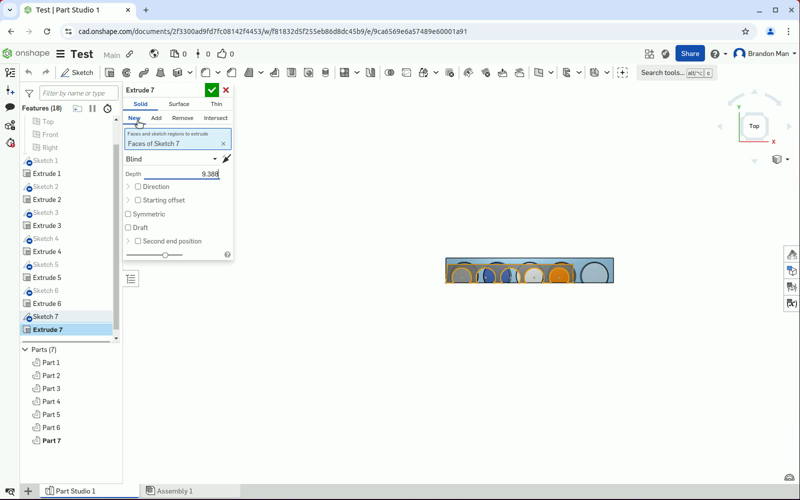
key(enter)
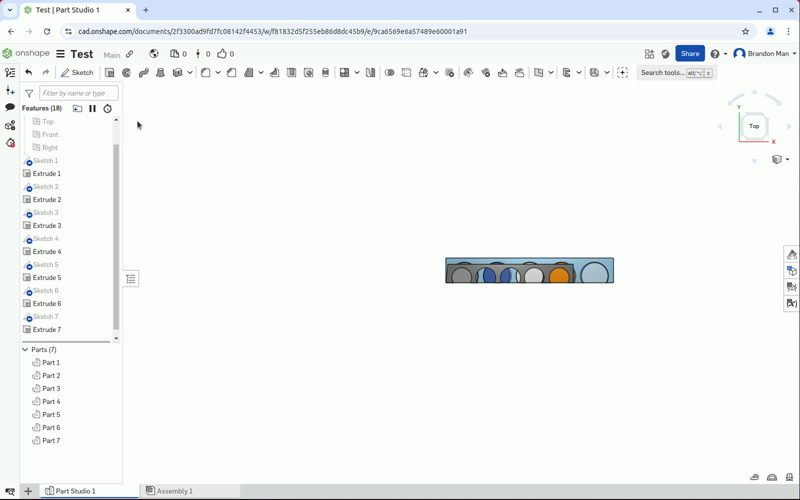
key(shift+h)
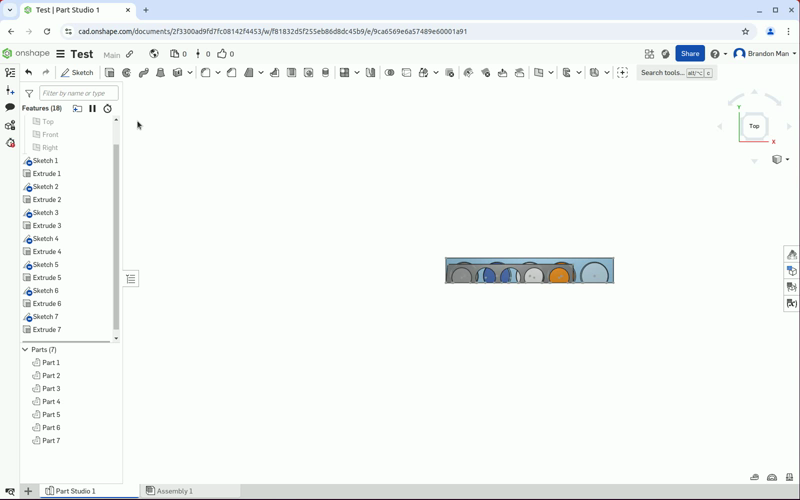
key(shift+h)
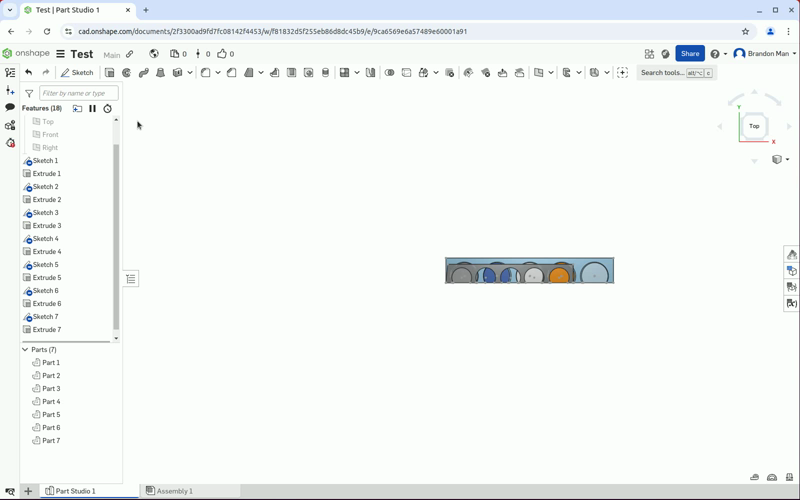
key(shift+7)
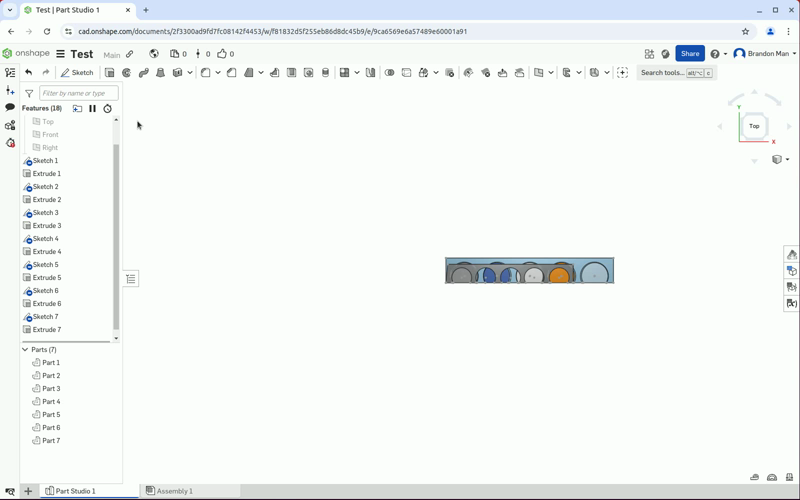
key(up, 3)
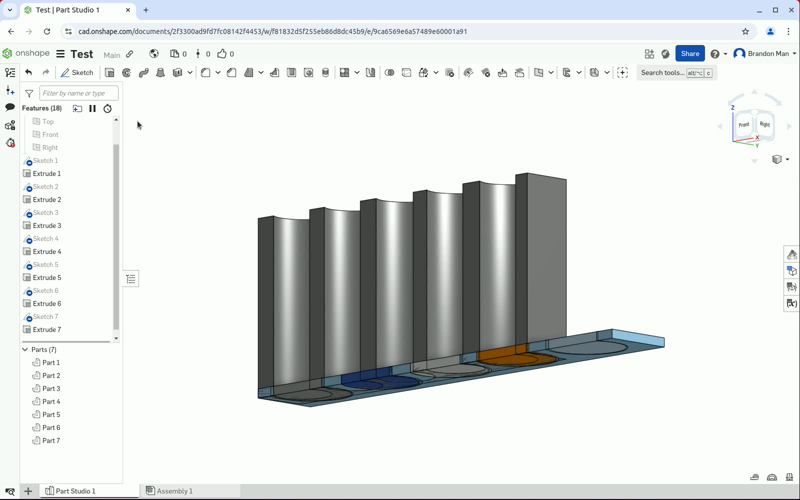
key(left, 3)
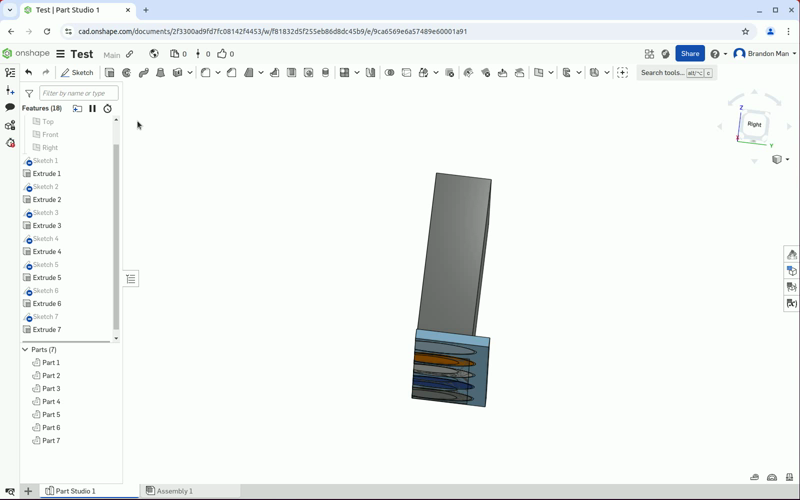
key(right, 3)
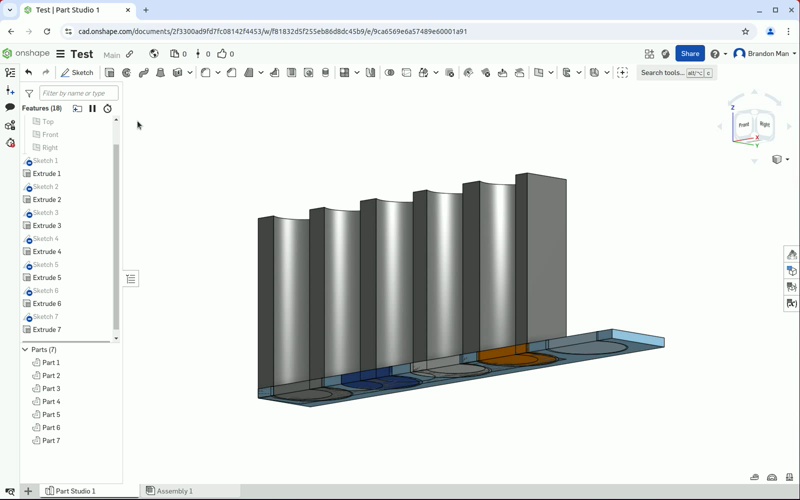
key(down, 3)
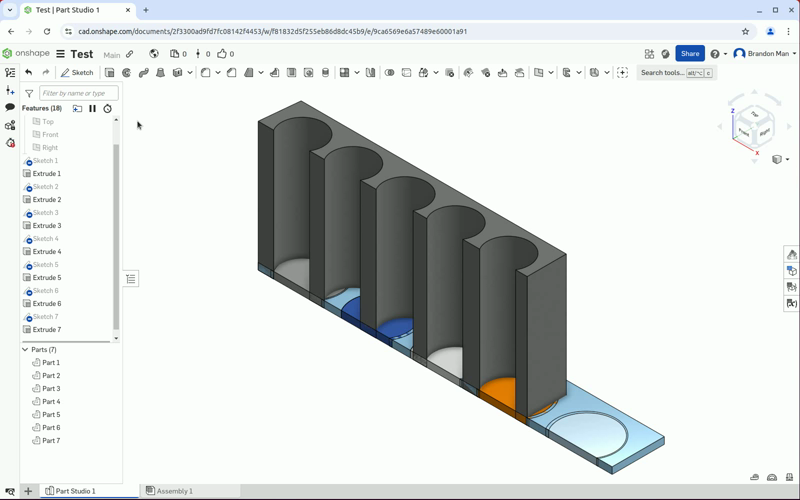
mouse_move(69, 163)
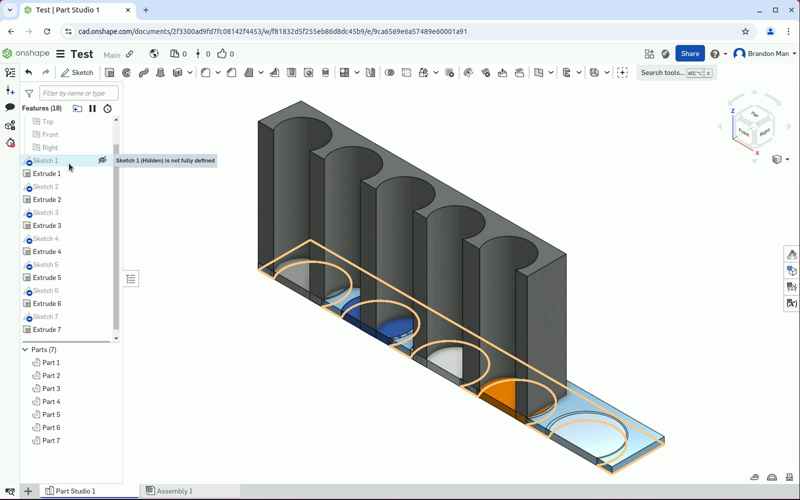
click(69, 163)